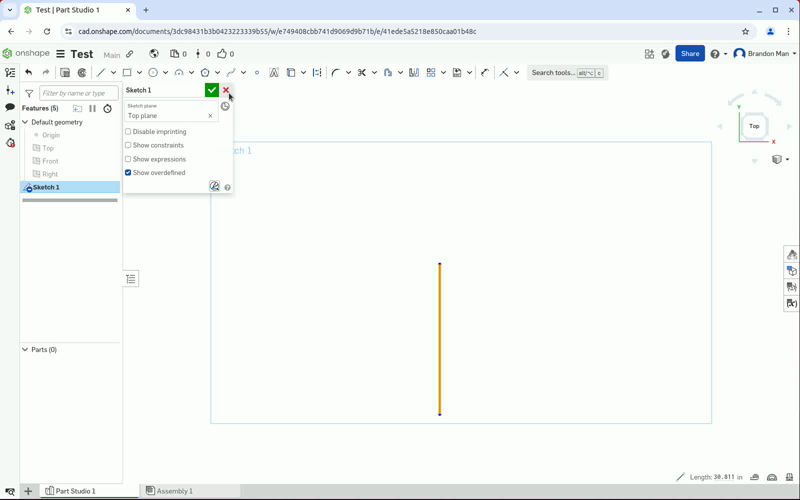
key(shift+h)
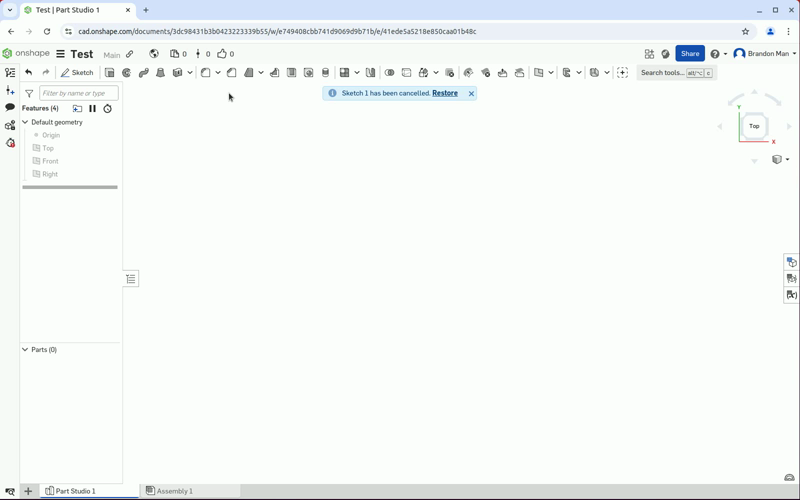
mouse_move(73, 352)
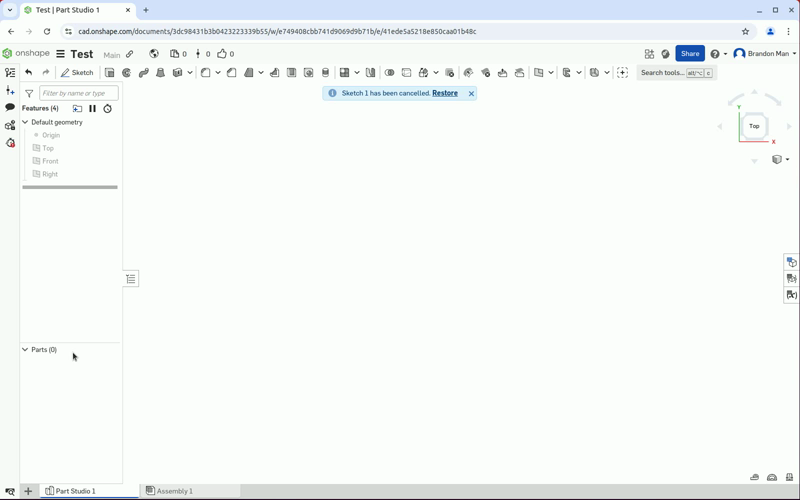
key(y)
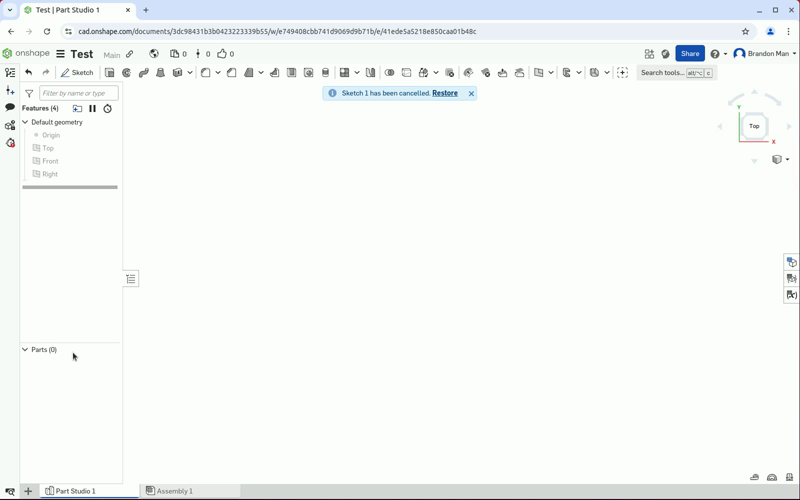
key(shift+p)
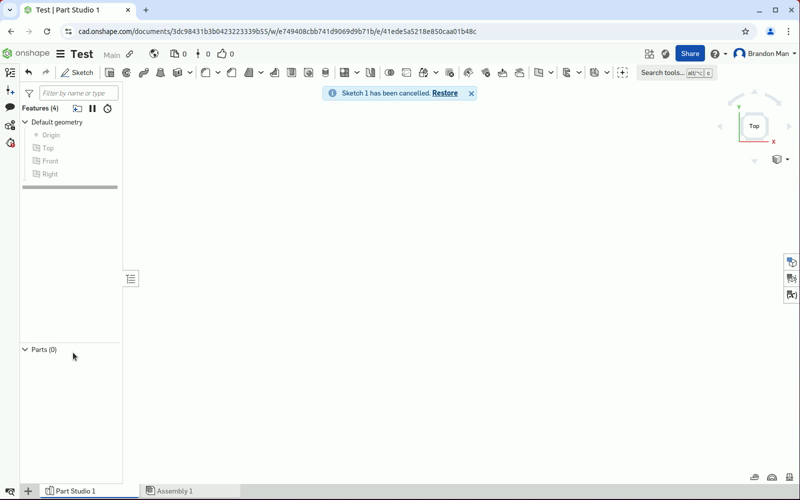
key(space)
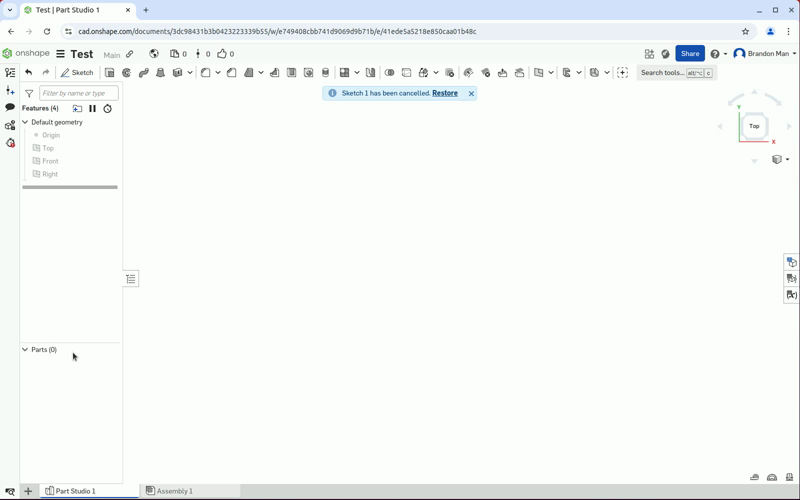
key_down(shift)
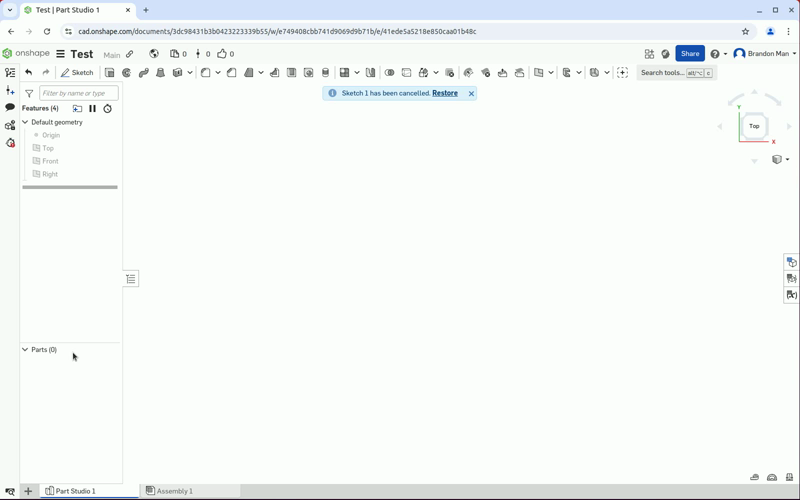
key(up)
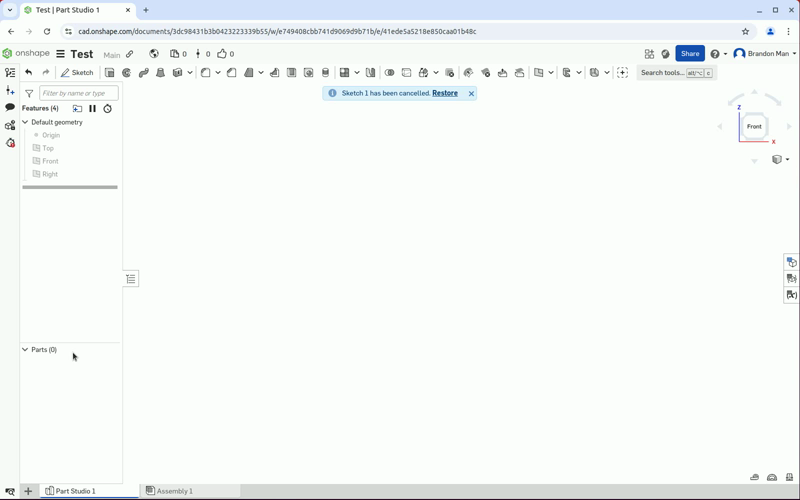
key_up(shift)
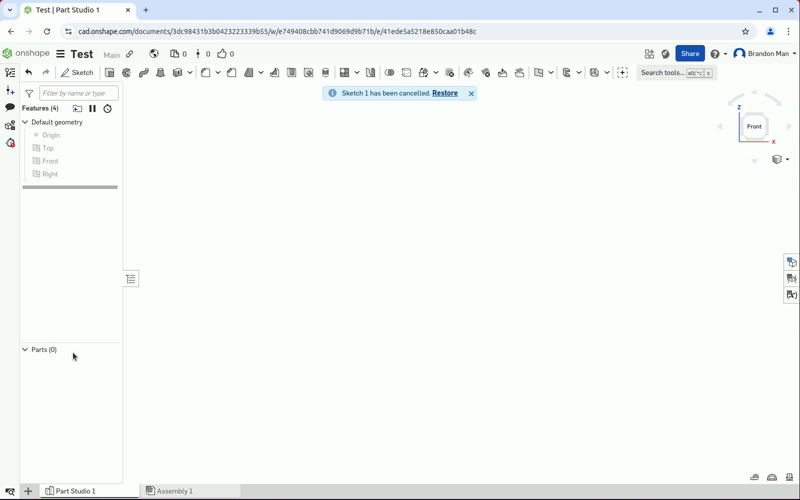
key(space)
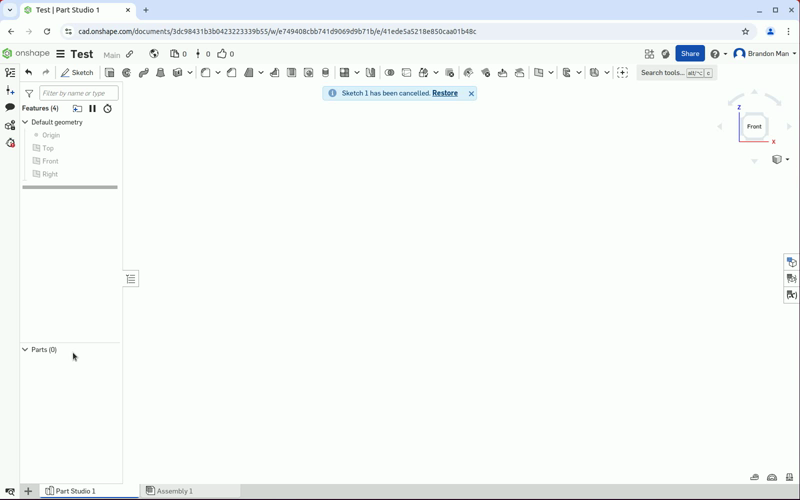
key_down(shift)
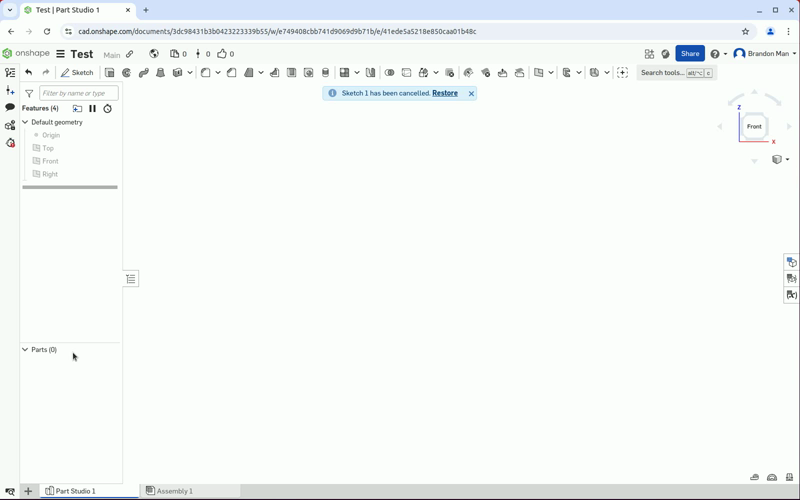
key(left)
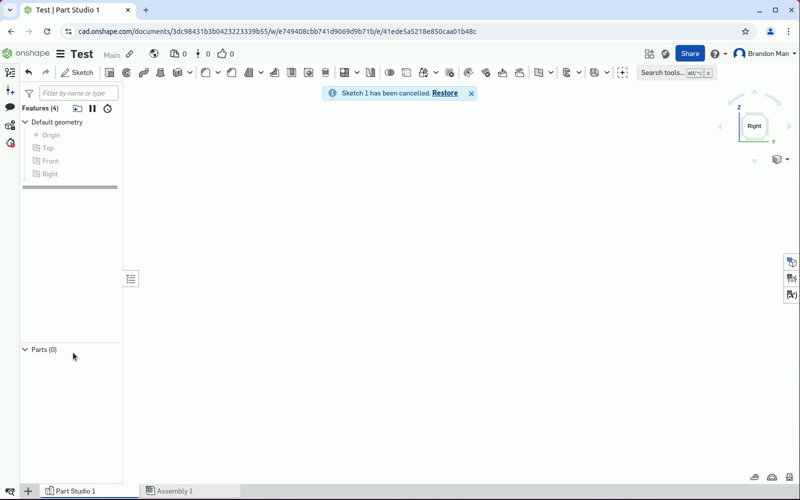
key_up(shift)
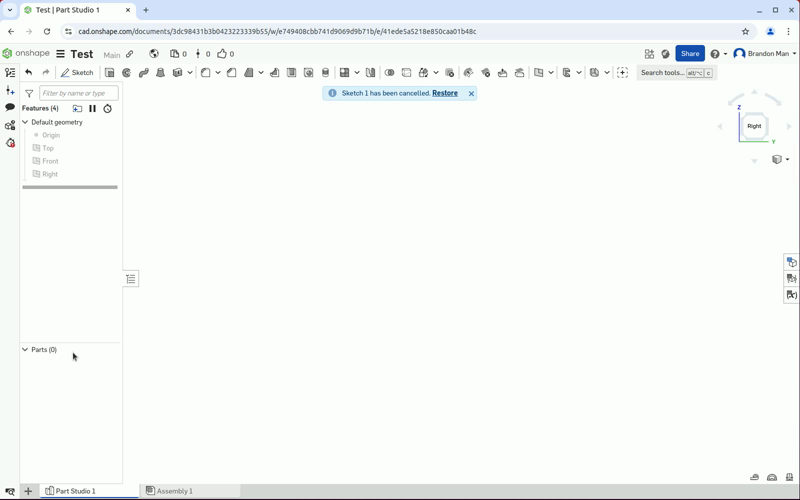
mouse_move(73, 352)
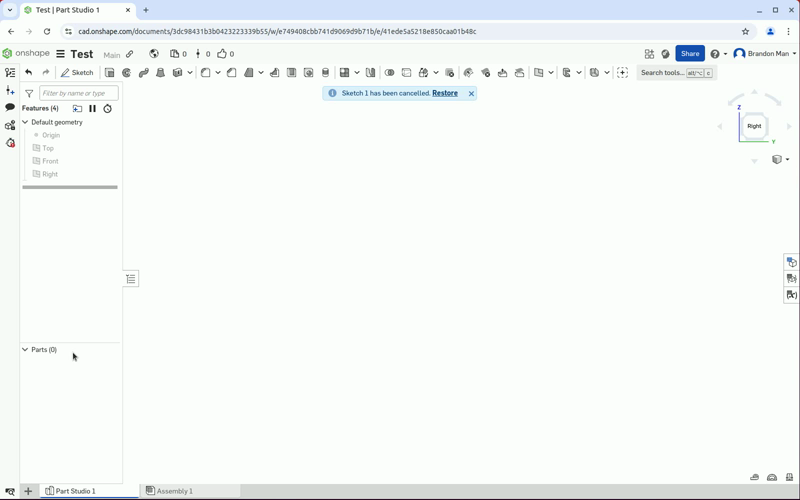
key(shift+y)
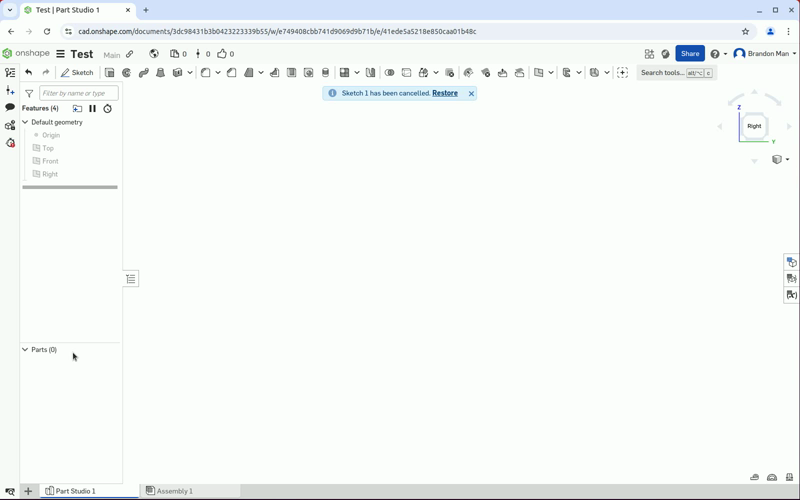
key(shift+s)
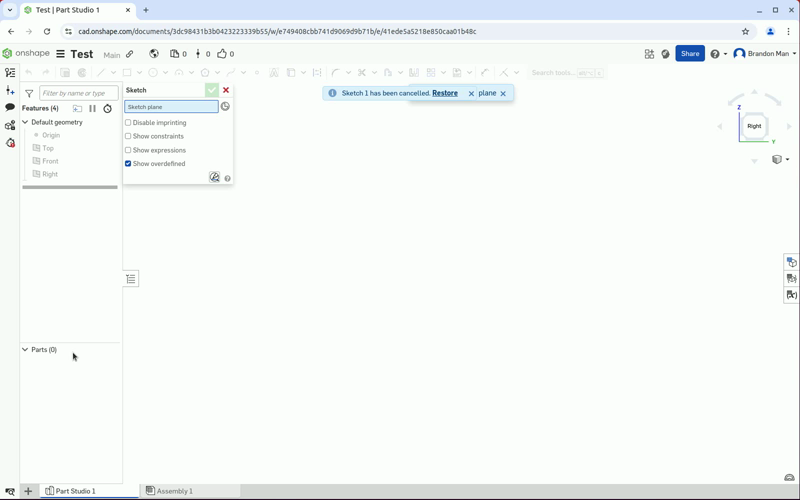
mouse_move(73, 176)
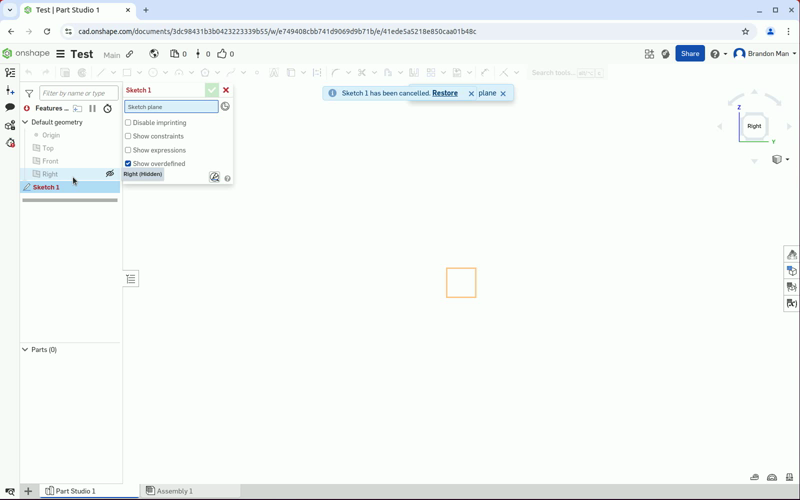
click(73, 176)
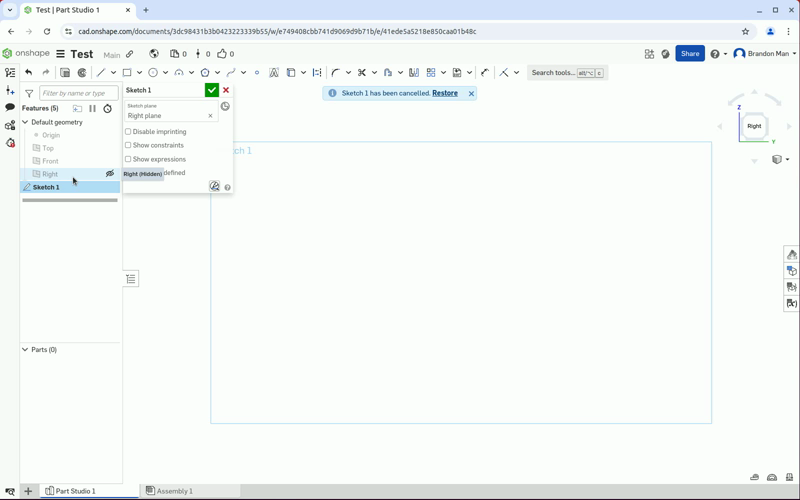
mouse_move(73, 352)
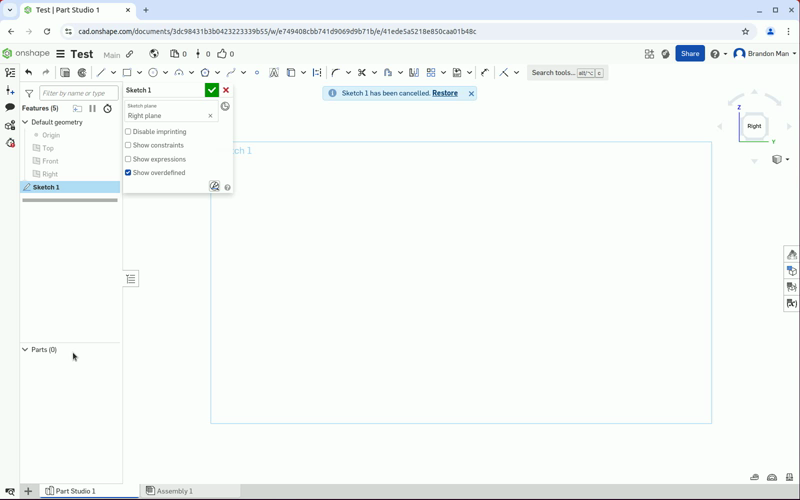
key(y)
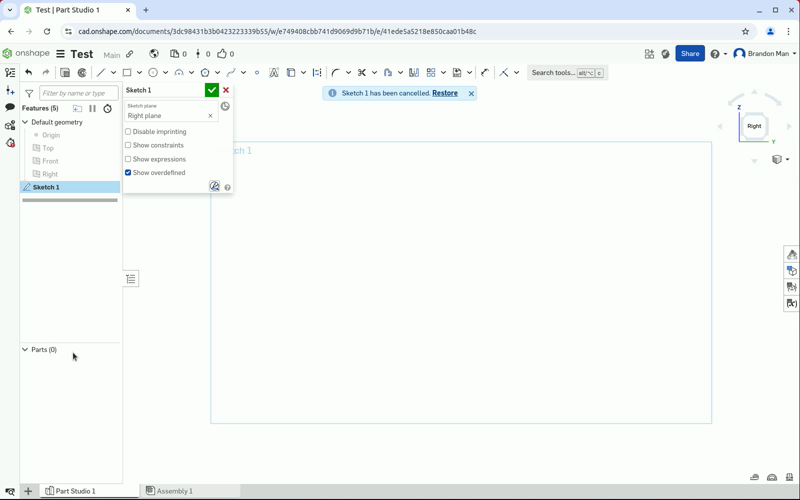
key(l)
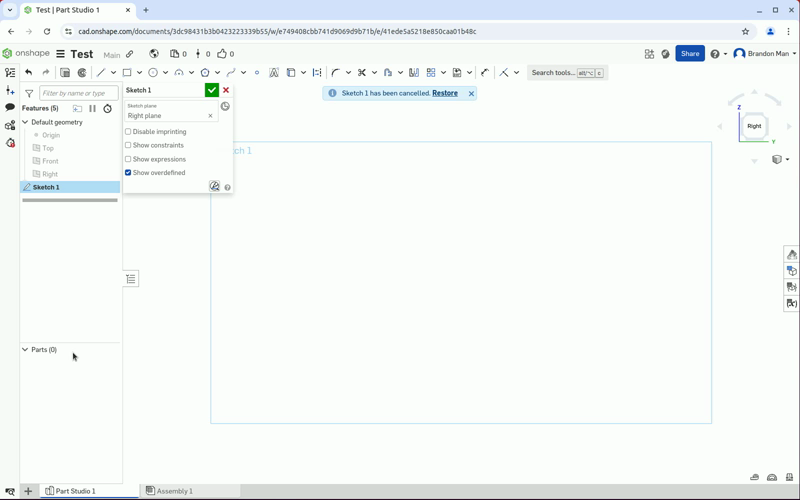
key_down(shift)
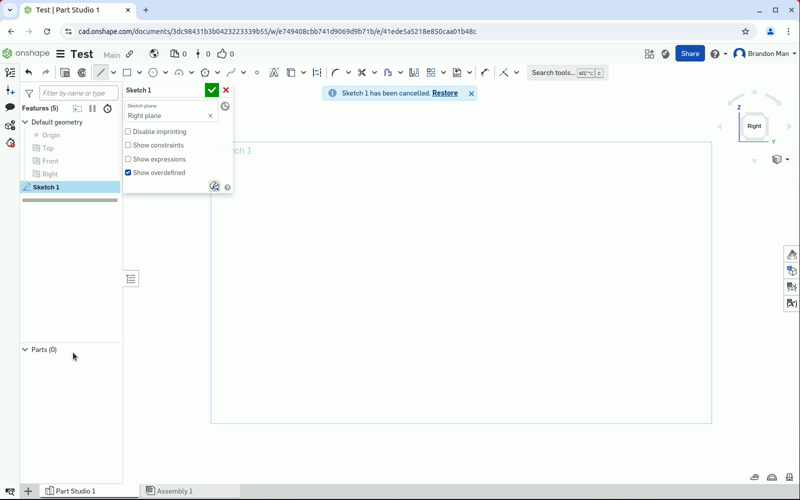
mouse_move(433, 288)
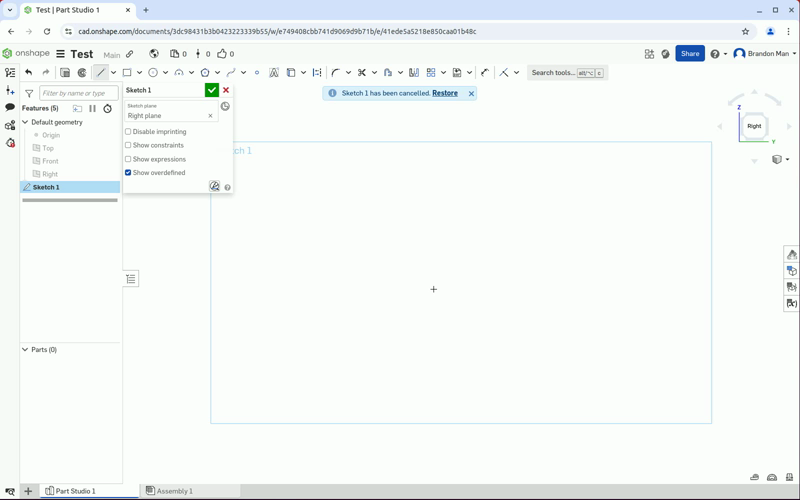
click(433, 288)
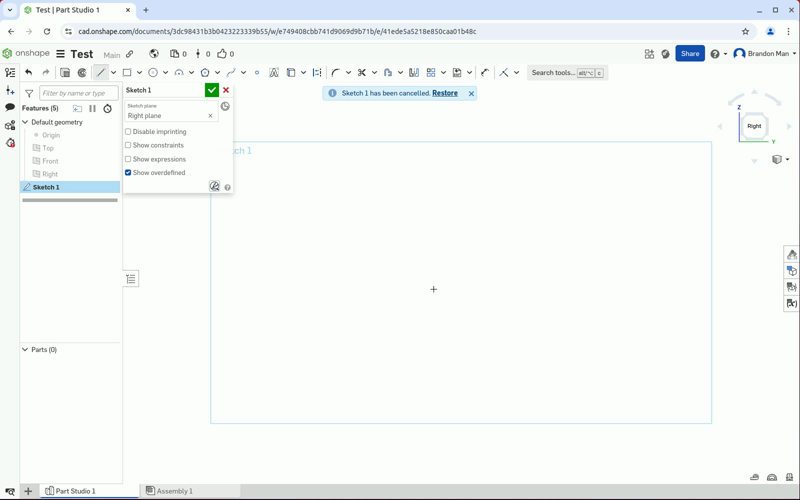
key_up(shift)
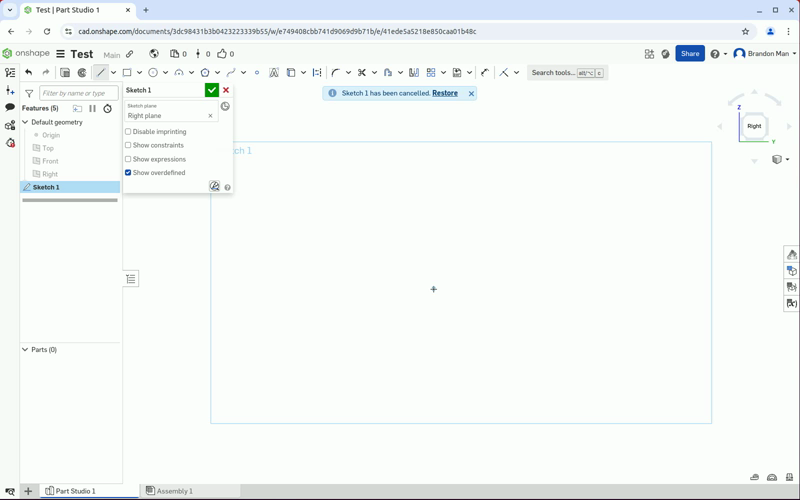
key_down(shift)
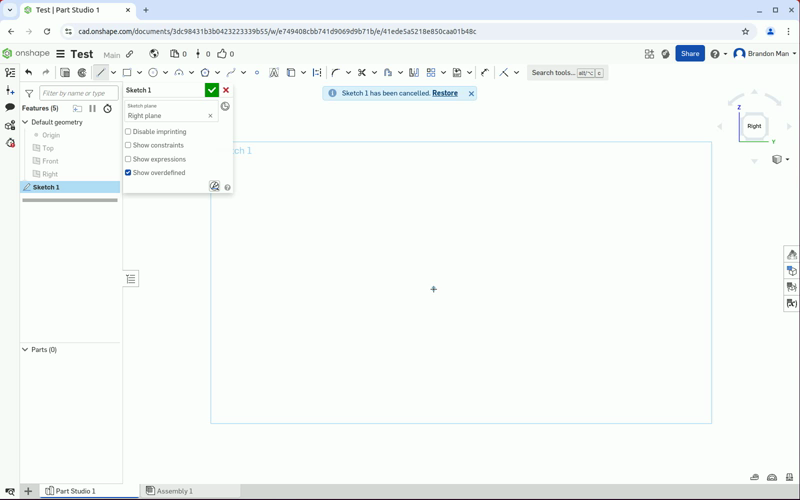
mouse_move(463, 288)
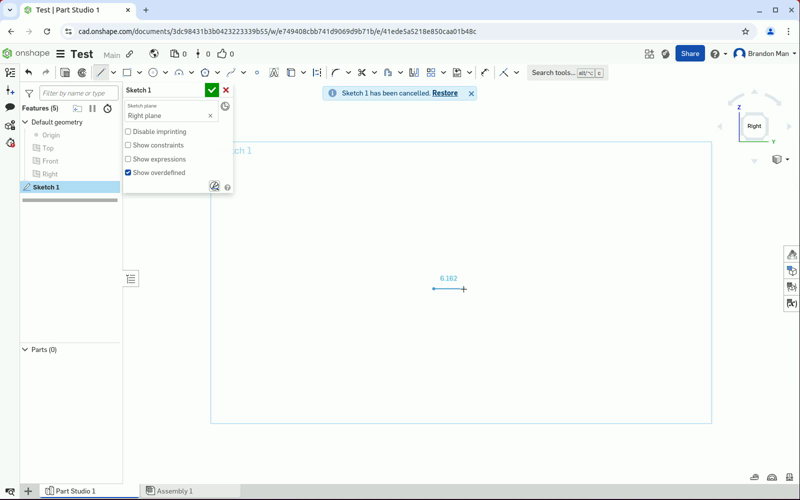
mouse_move(440, 288)
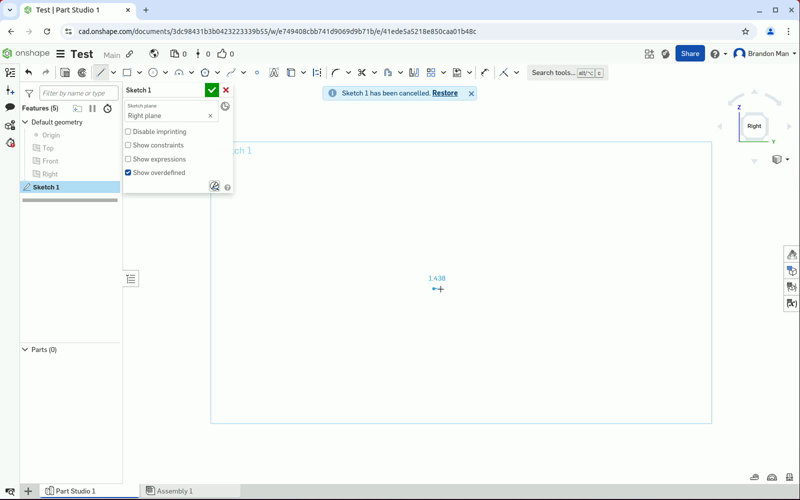
scroll(6)
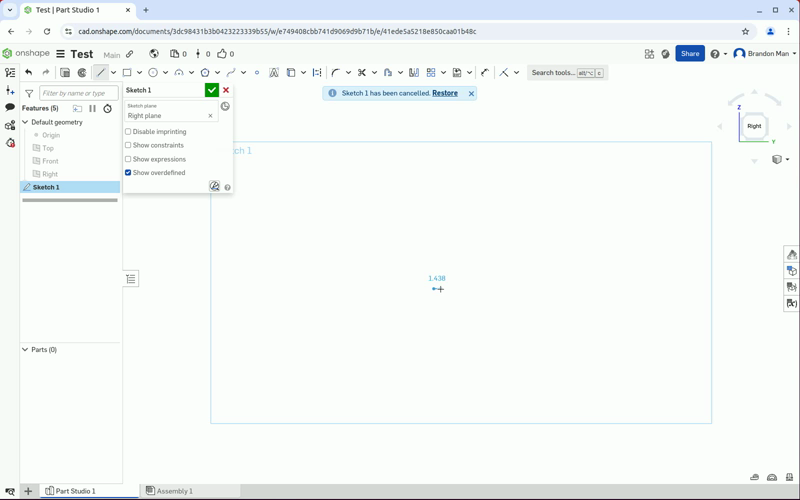
scroll(6)
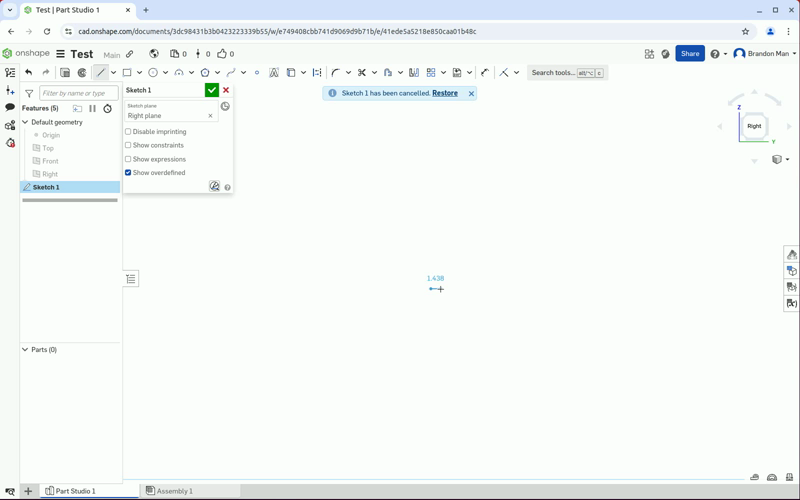
scroll(6)
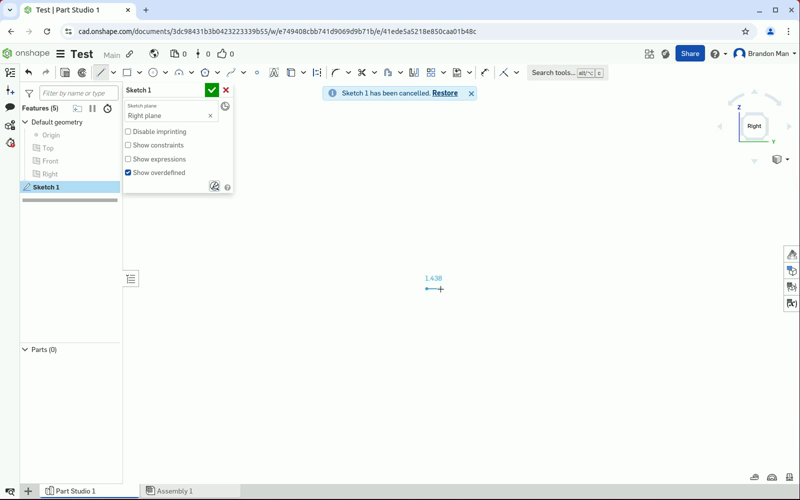
scroll(6)
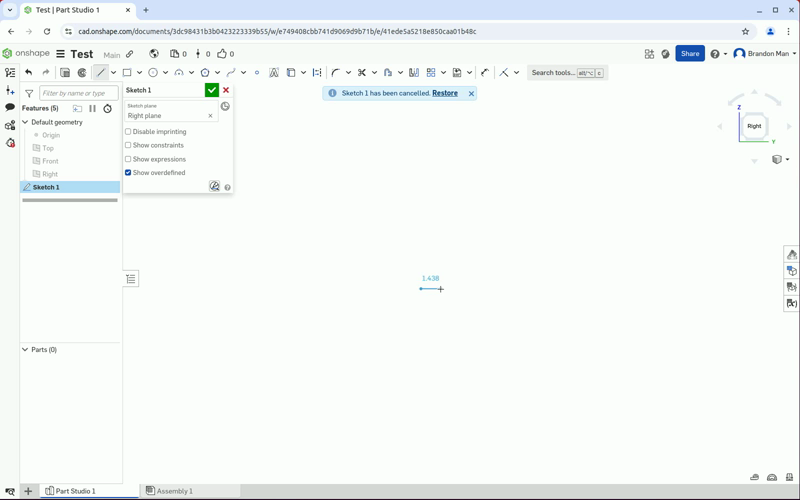
scroll(6)
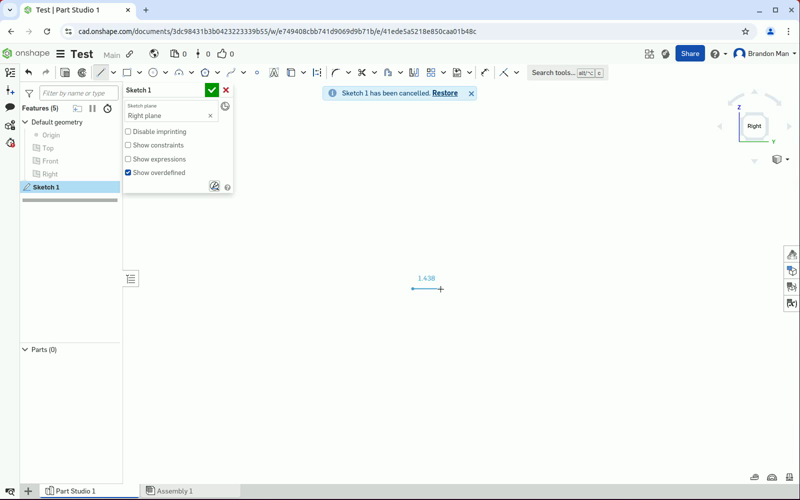
scroll(6)
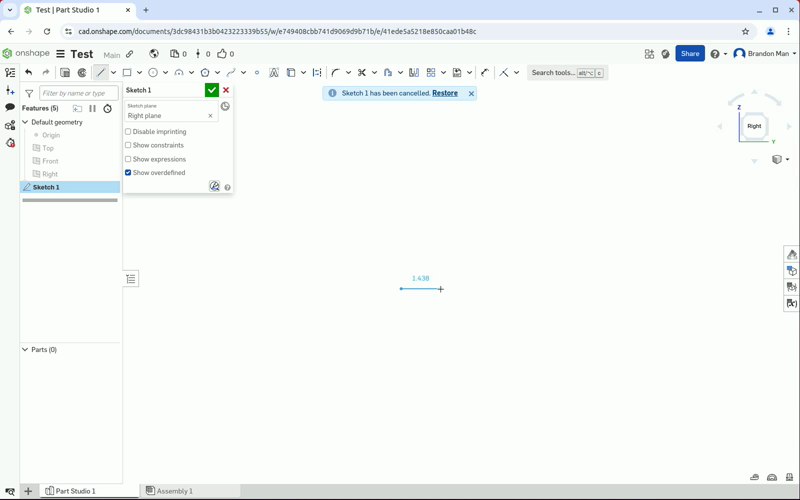
scroll(6)
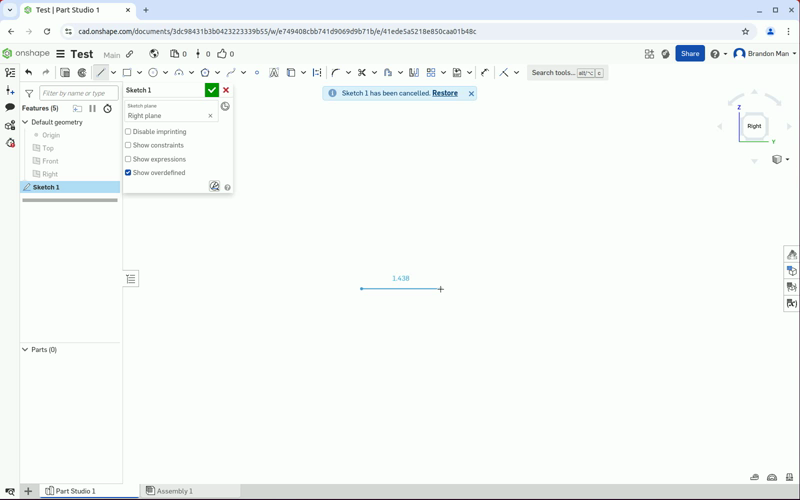
click(440, 288)
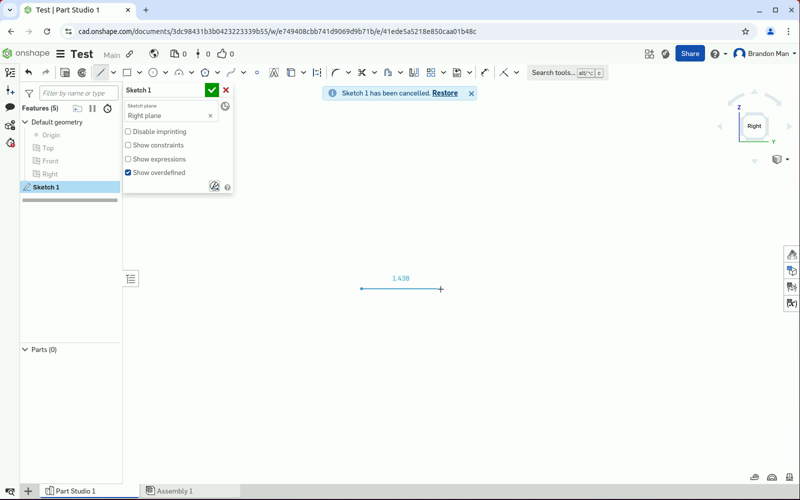
scroll(-6)
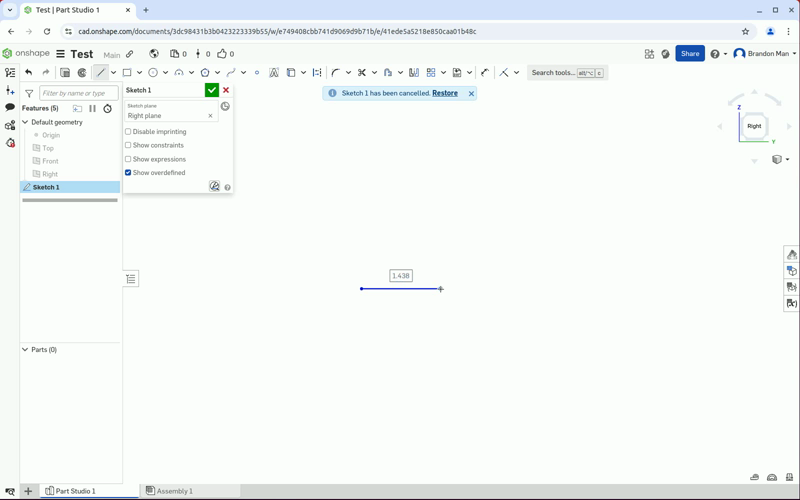
scroll(-6)
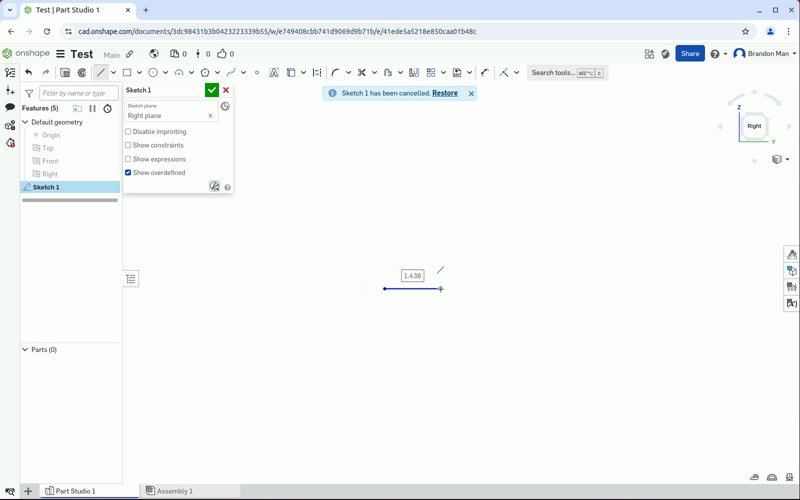
scroll(-6)
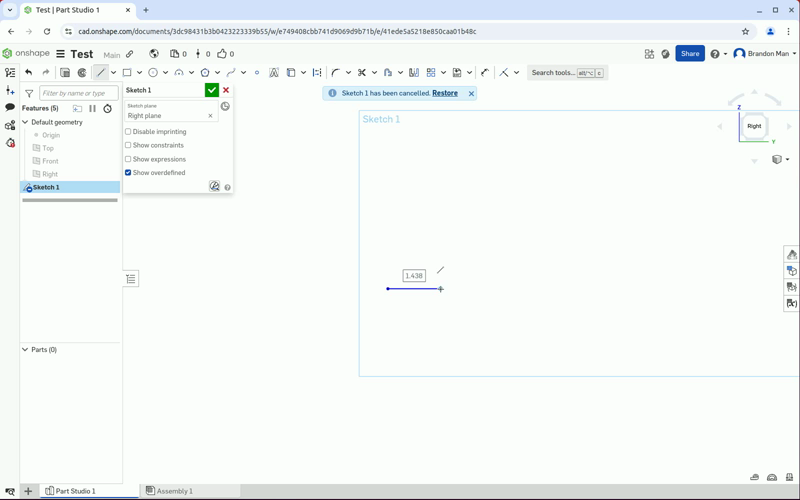
scroll(-6)
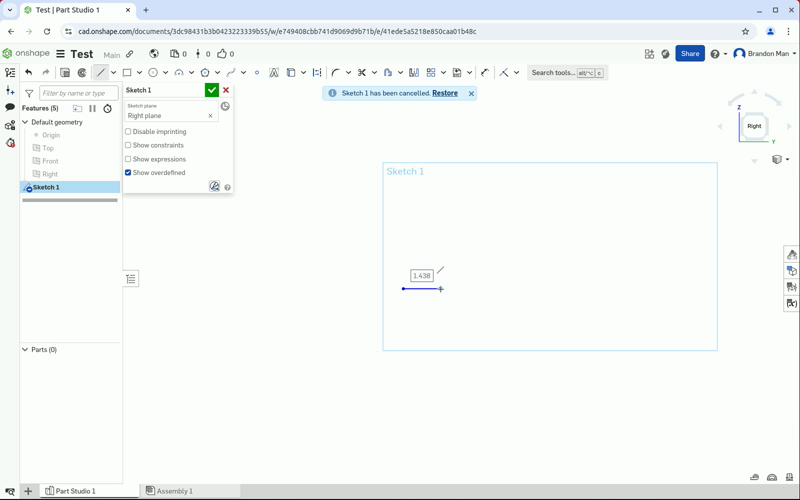
scroll(-6)
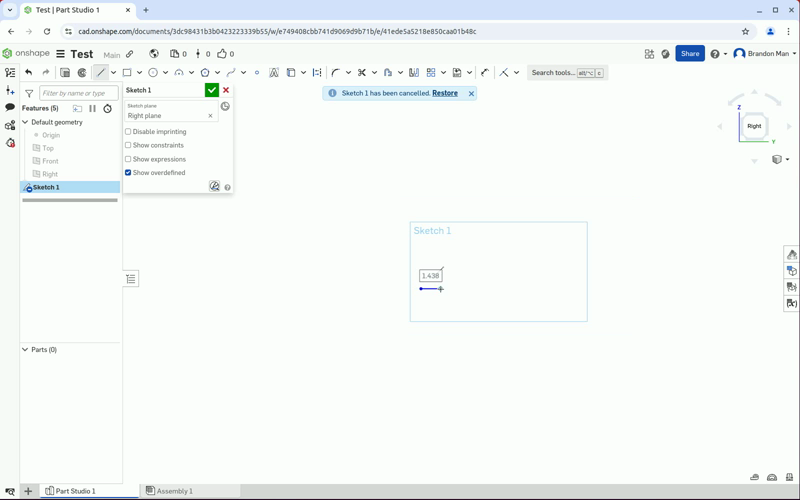
scroll(-6)
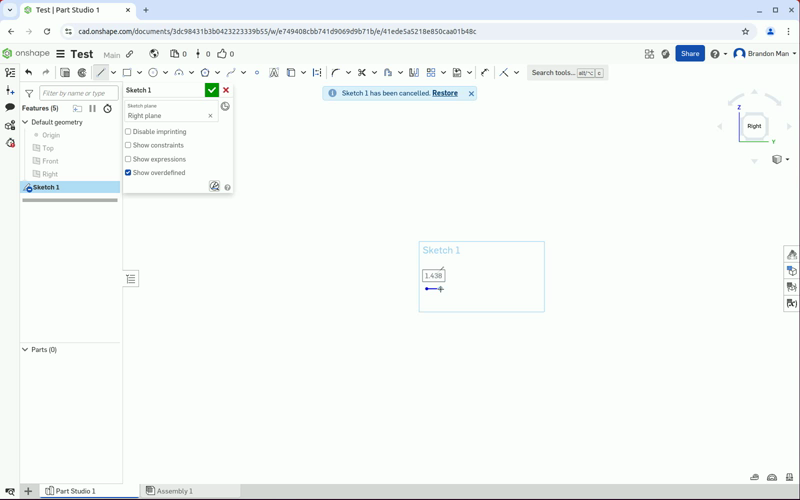
scroll(-6)
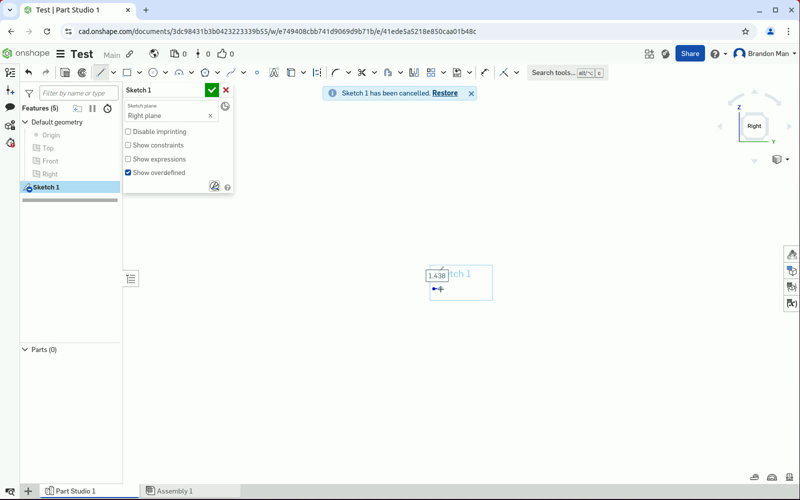
key_up(shift)
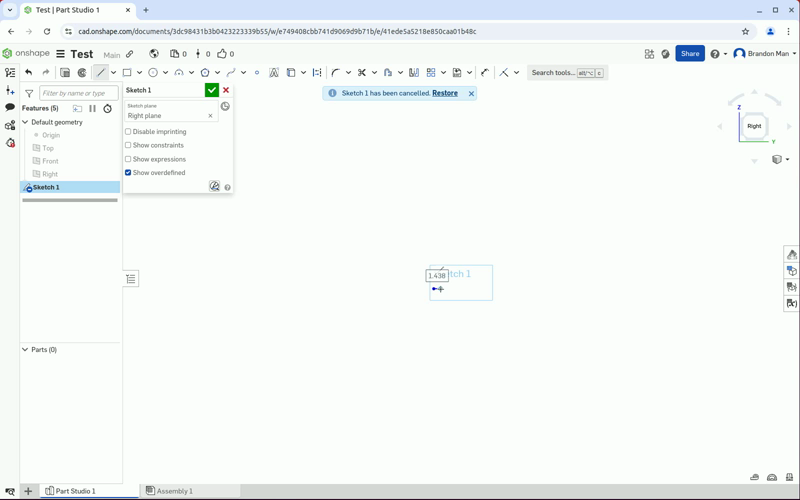
key_down(shift)
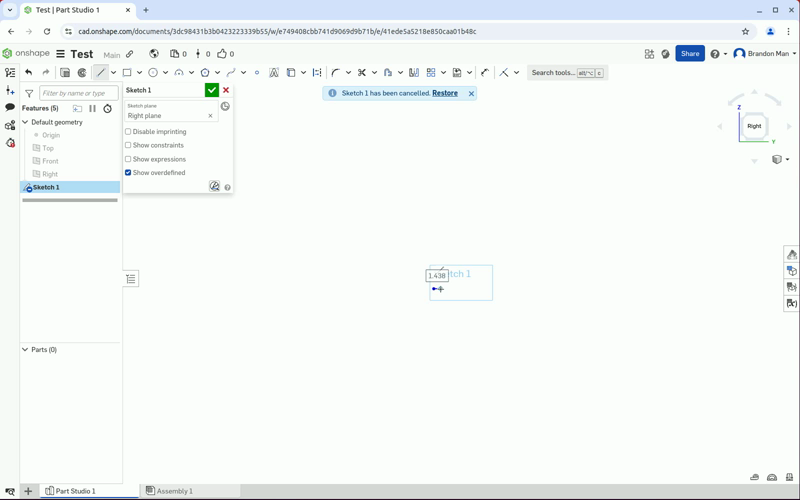
mouse_move(470, 288)
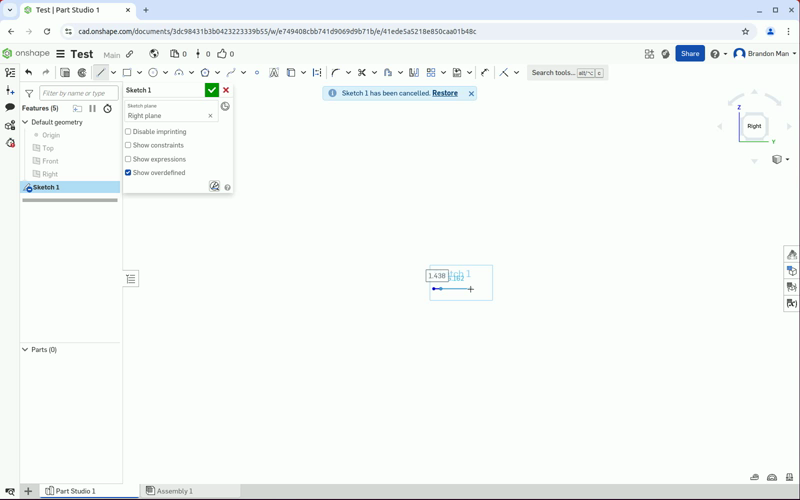
mouse_move(440, 281)
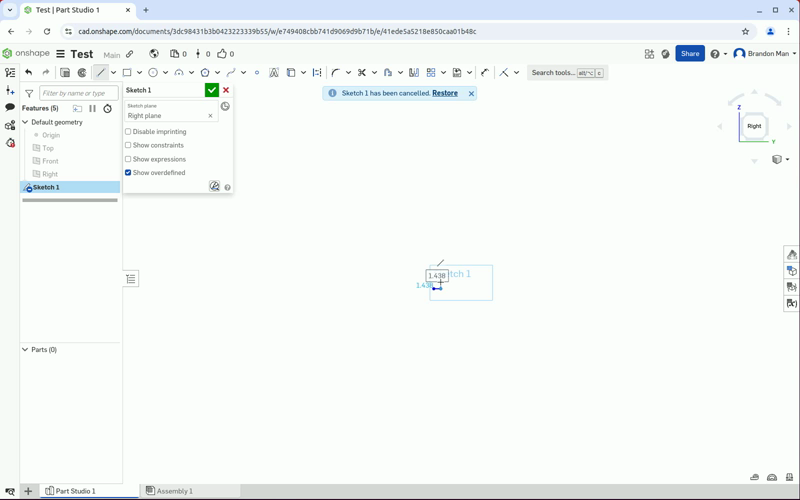
scroll(6)
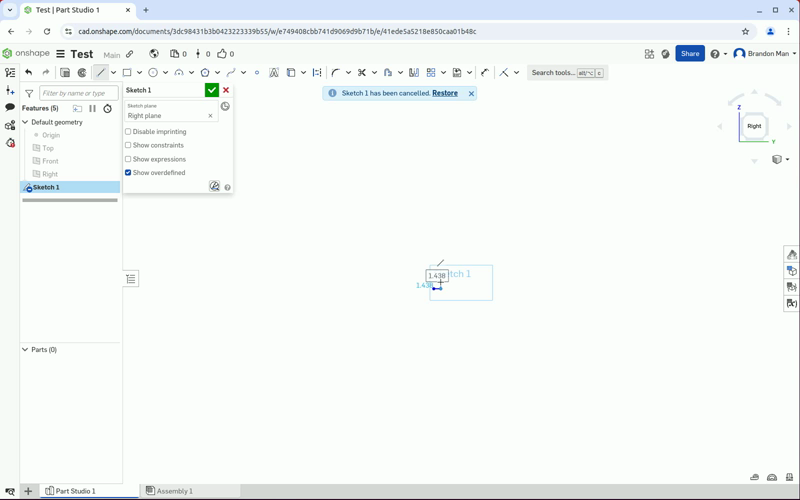
scroll(6)
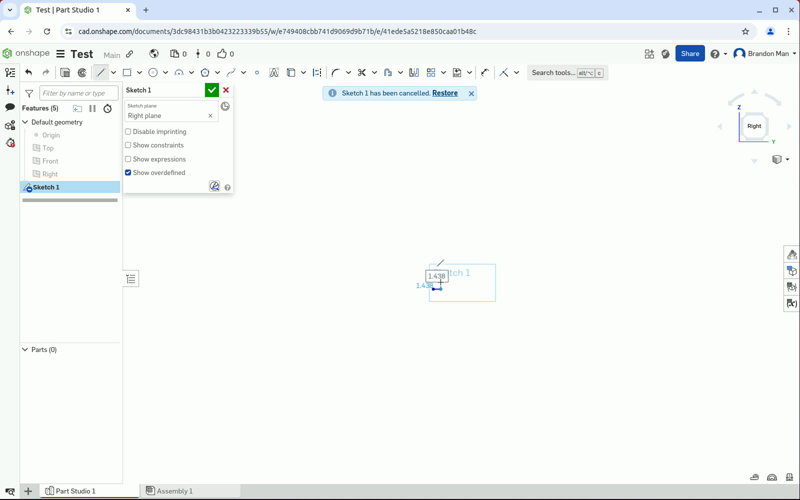
scroll(6)
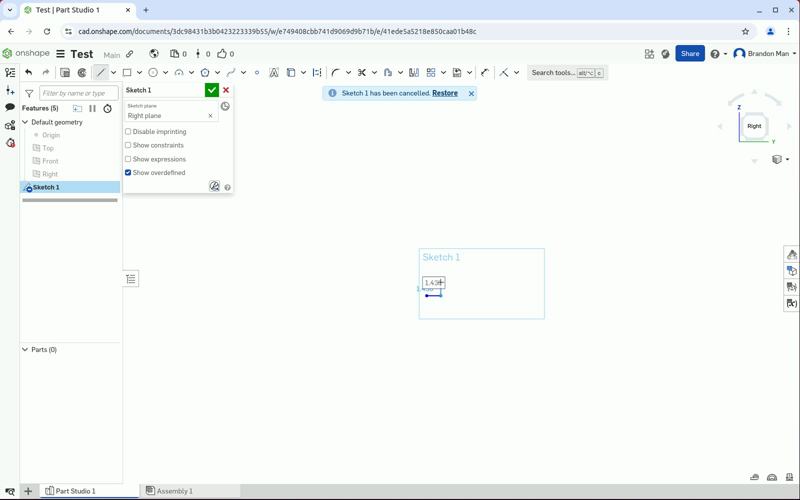
scroll(6)
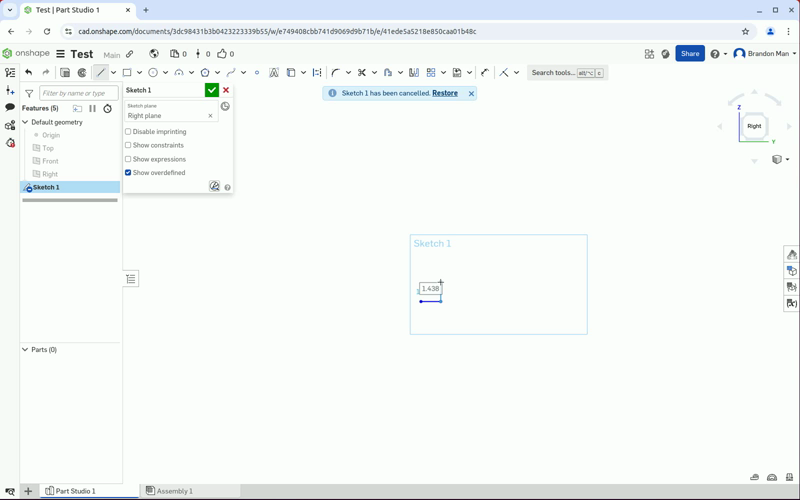
scroll(6)
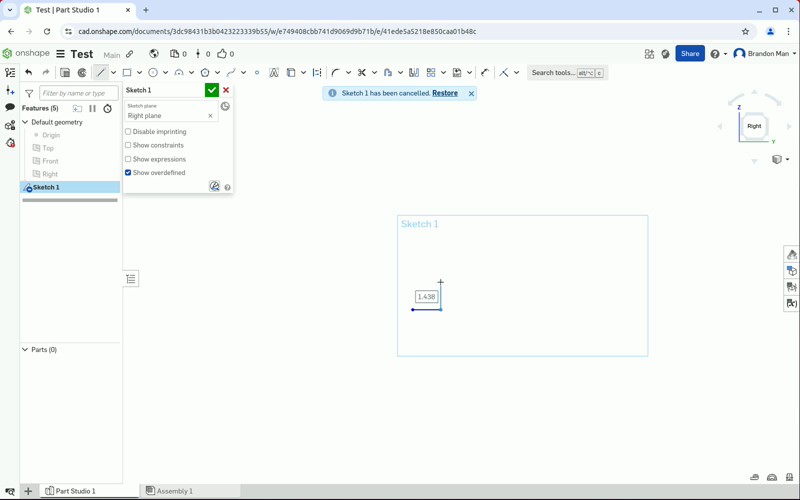
scroll(6)
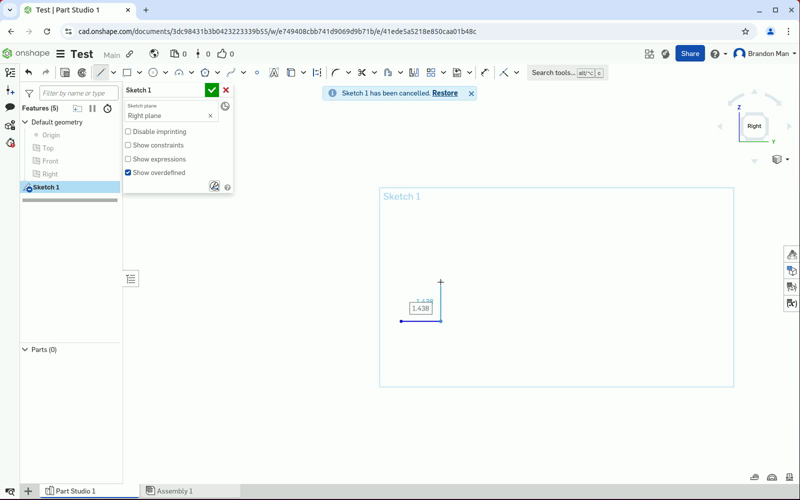
scroll(6)
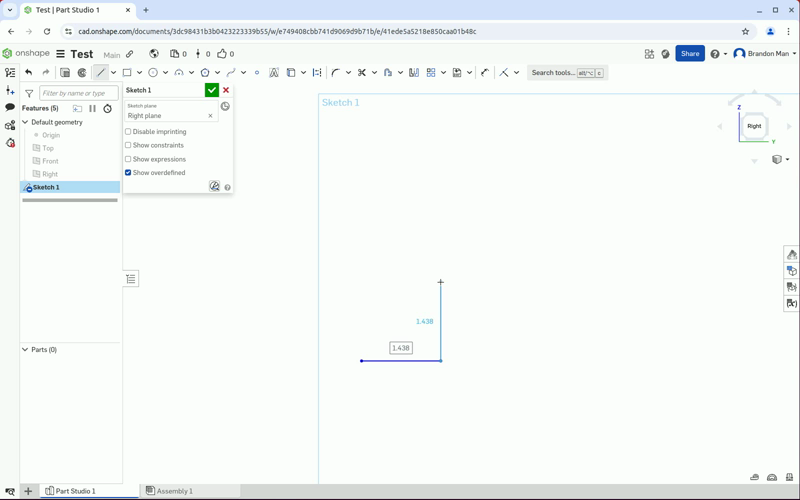
click(440, 281)
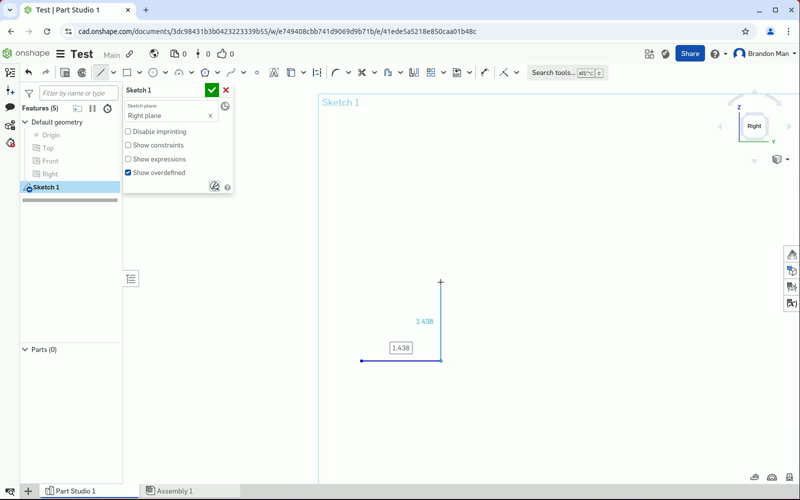
scroll(-6)
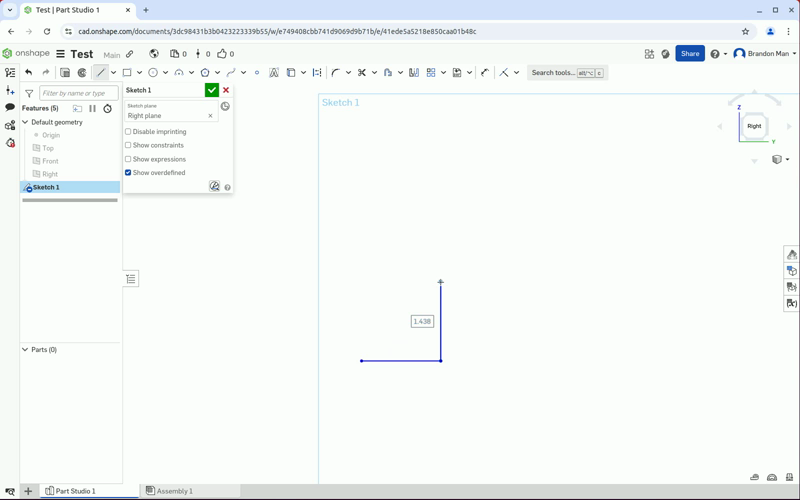
scroll(-6)
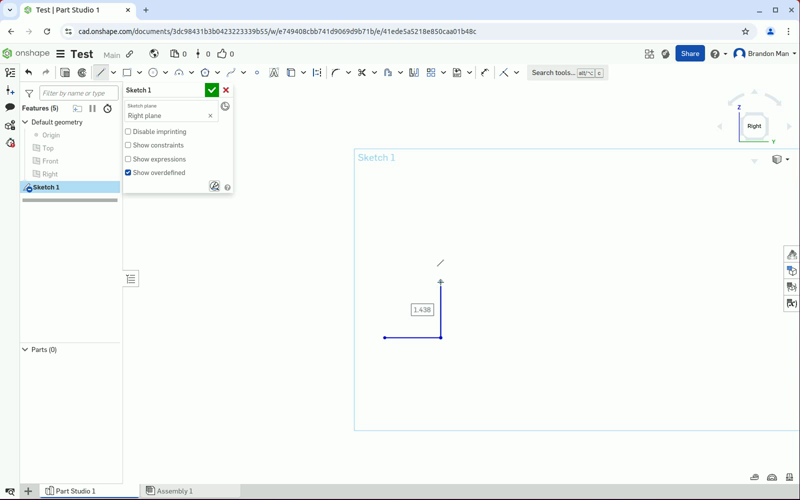
scroll(-6)
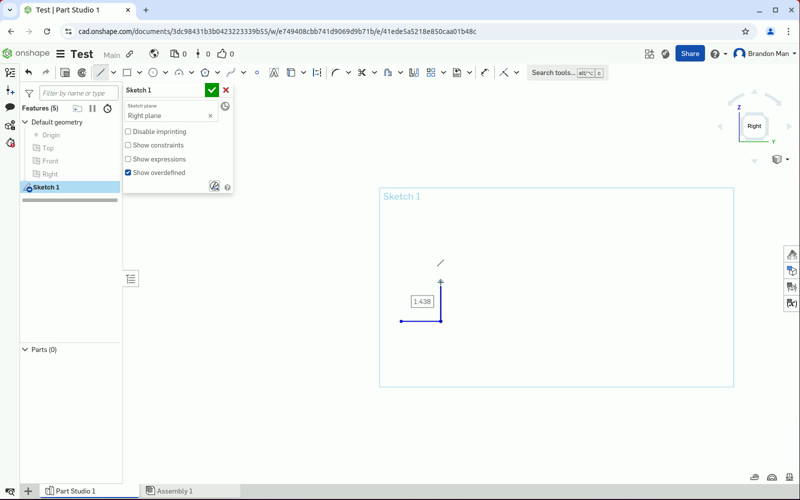
scroll(-6)
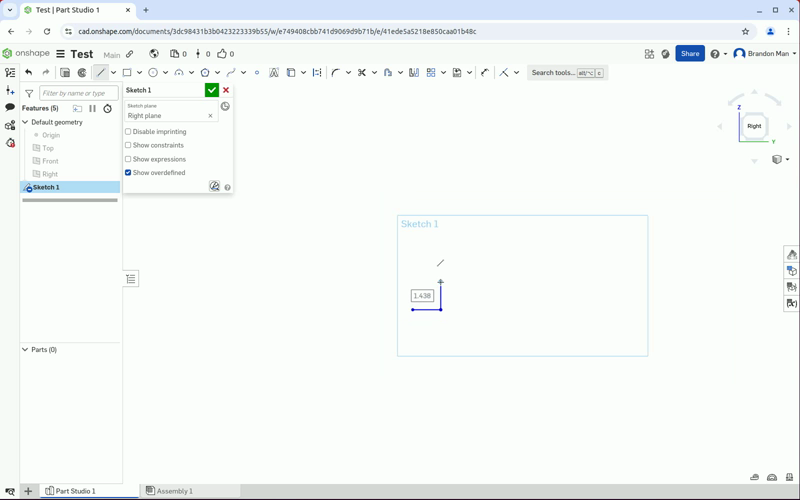
scroll(-6)
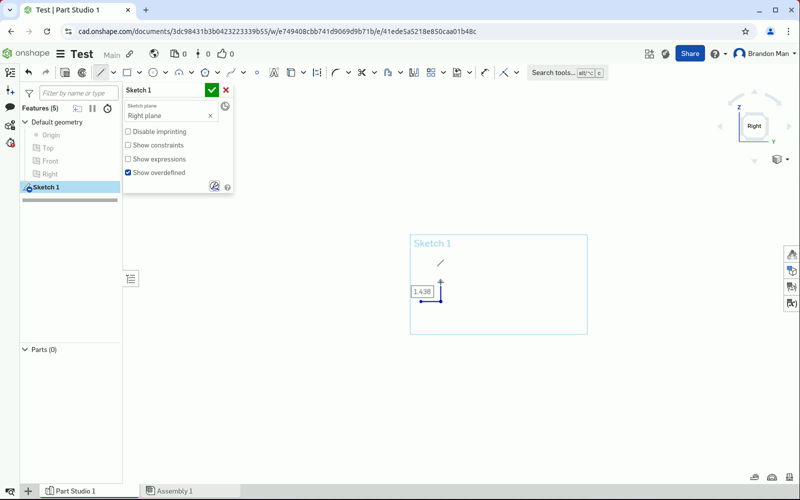
scroll(-6)
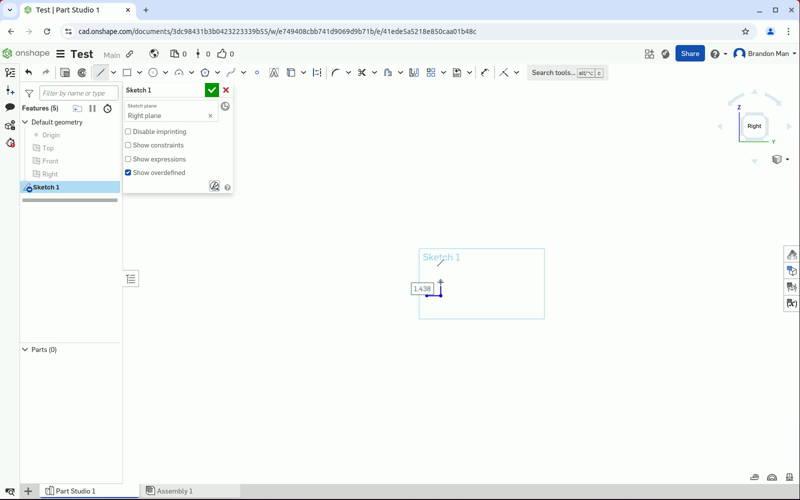
scroll(-6)
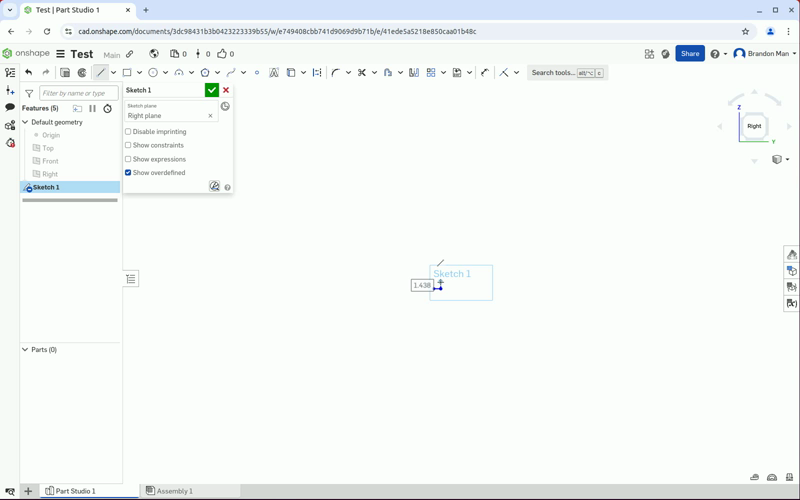
key_up(shift)
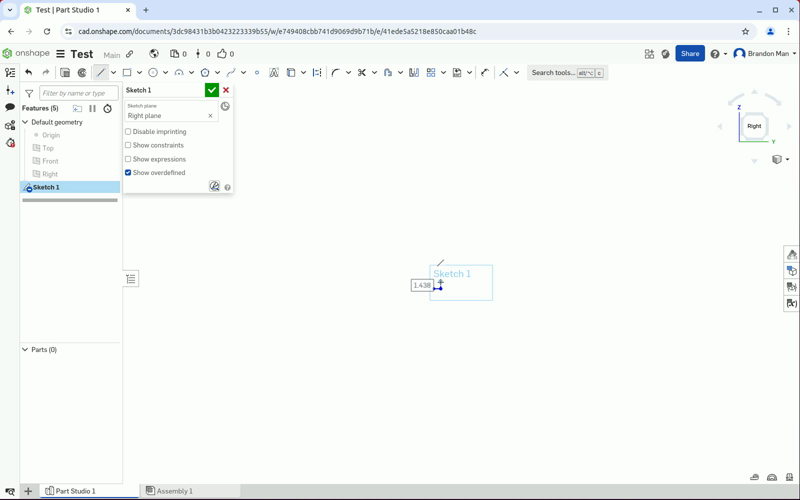
key_down(shift)
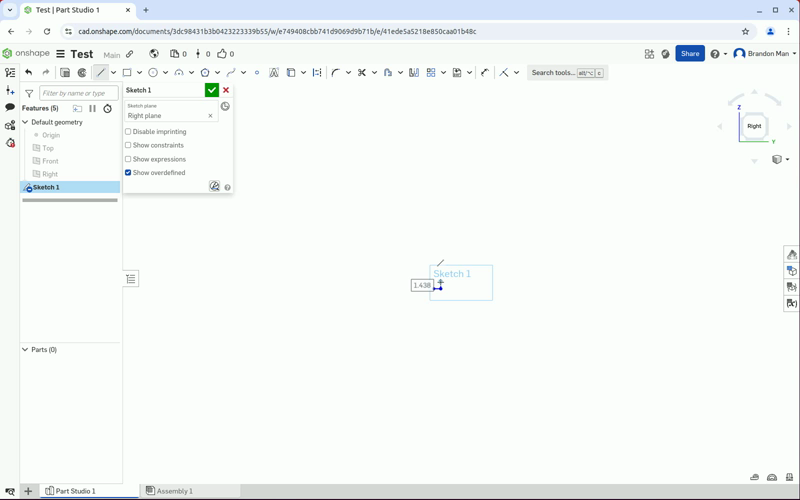
mouse_move(470, 281)
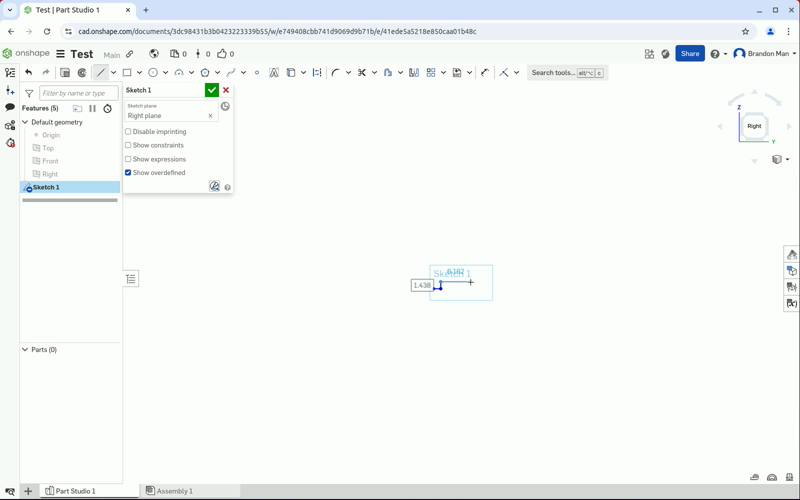
mouse_move(433, 281)
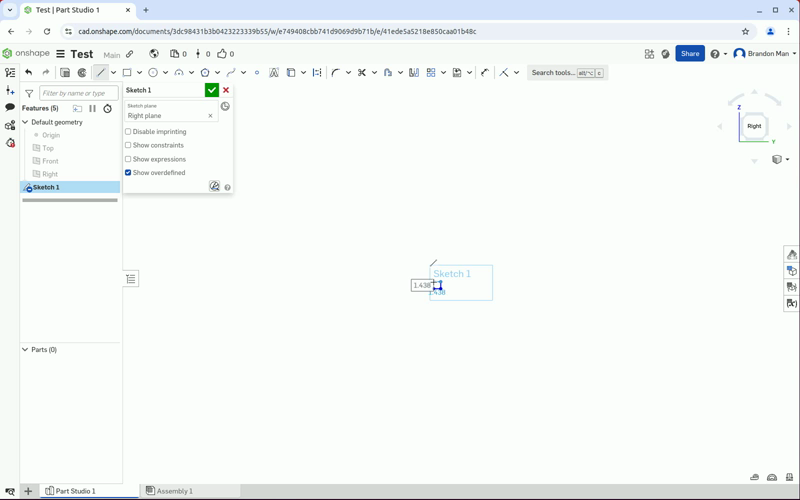
scroll(6)
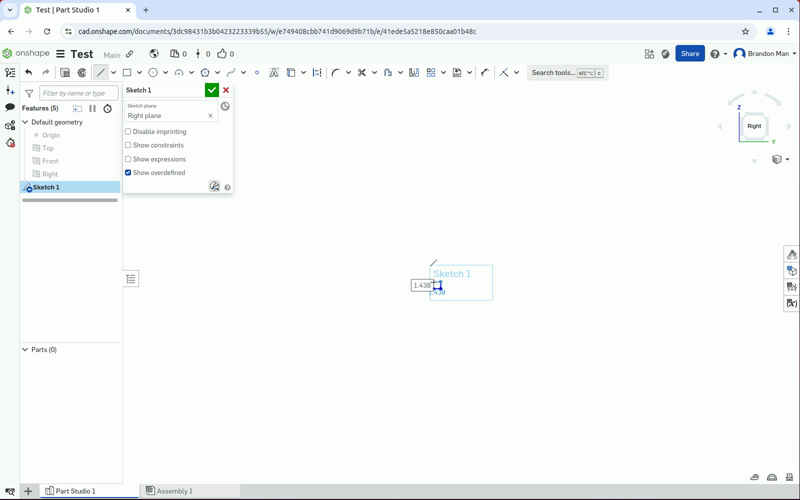
scroll(6)
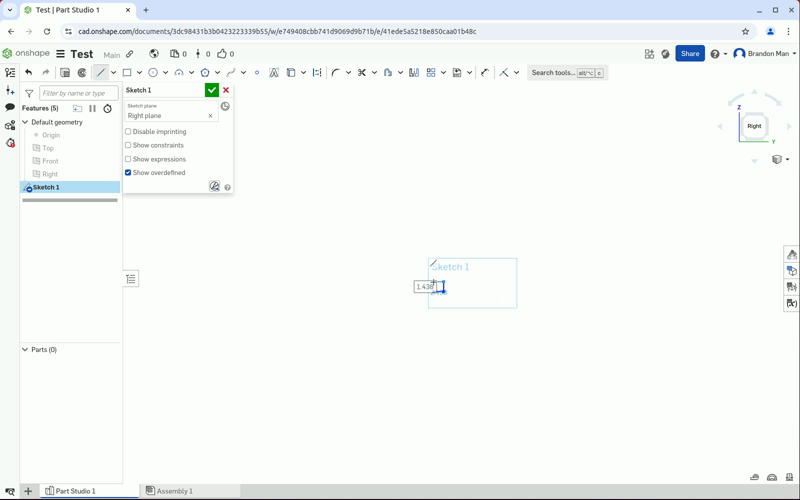
scroll(6)
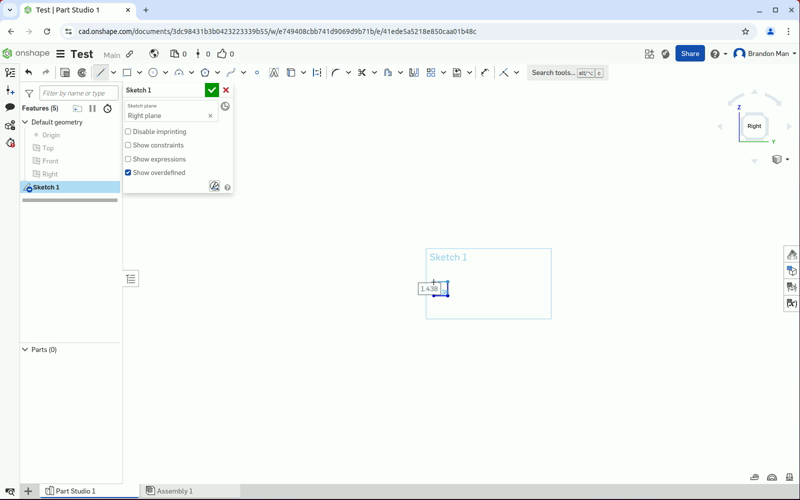
scroll(6)
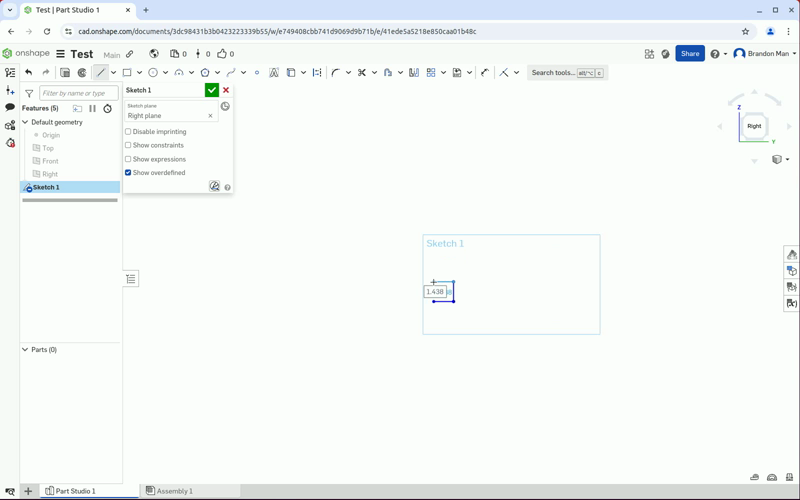
scroll(6)
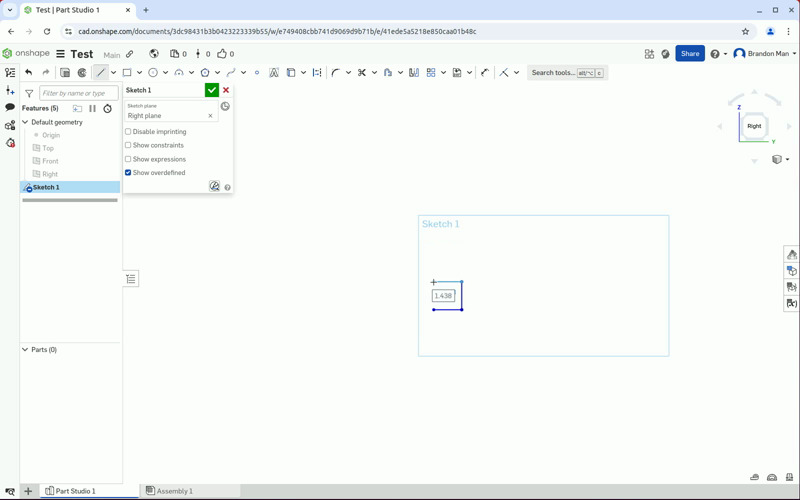
scroll(6)
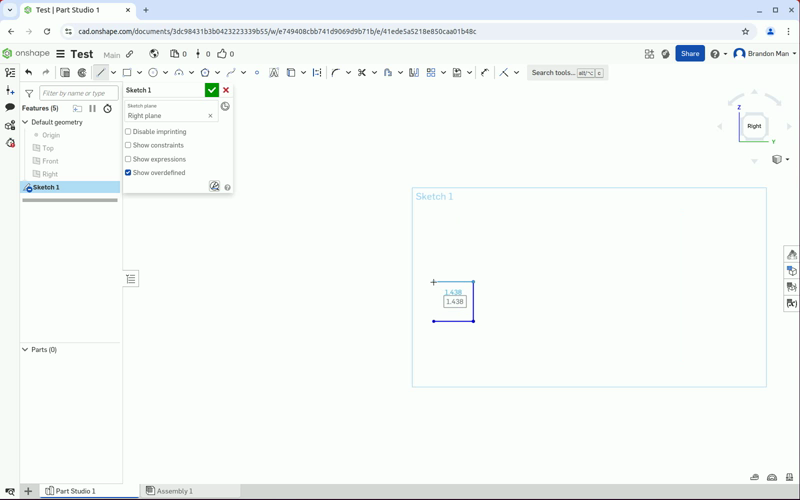
scroll(6)
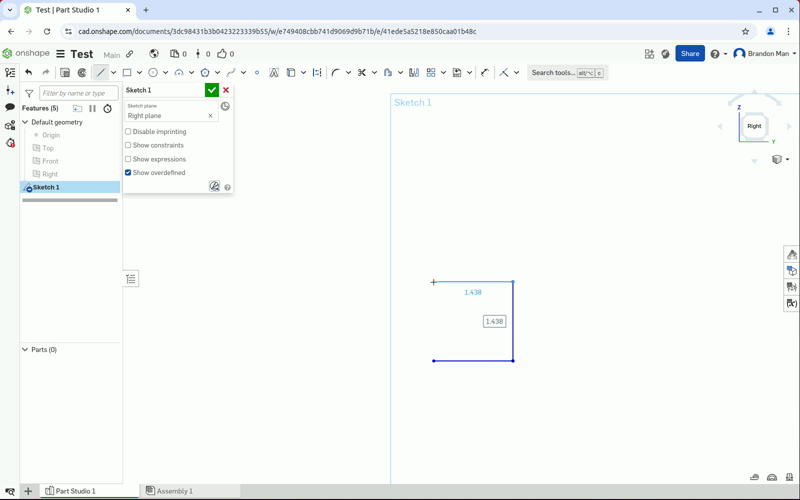
click(433, 281)
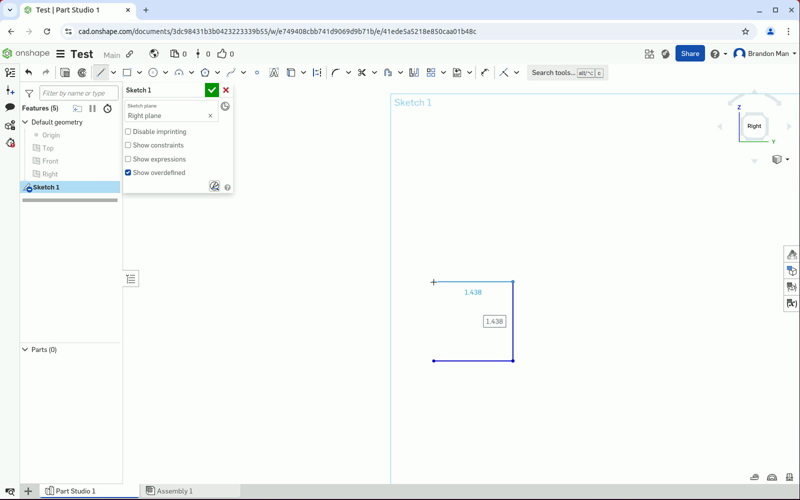
scroll(-6)
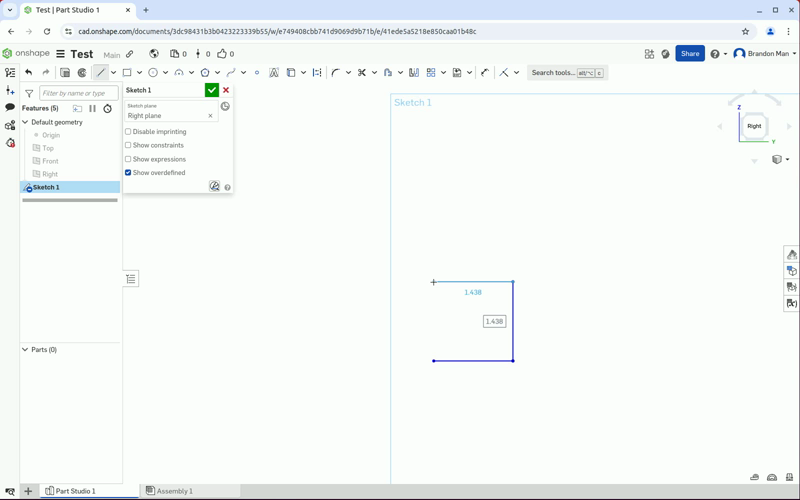
scroll(-6)
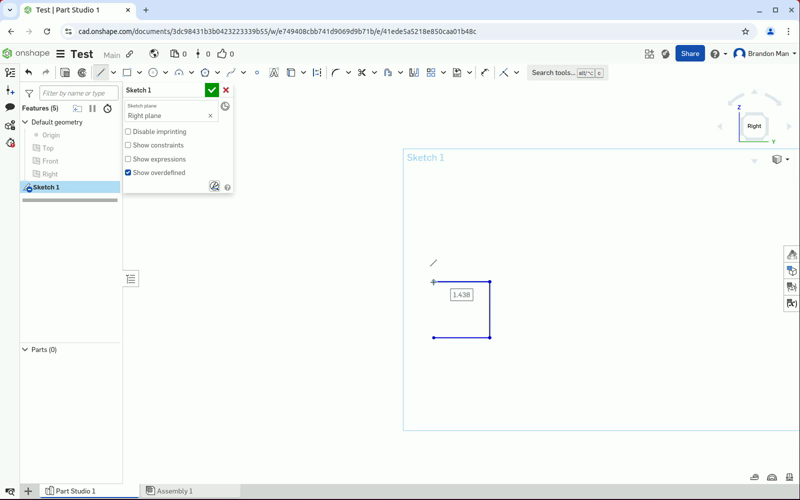
scroll(-6)
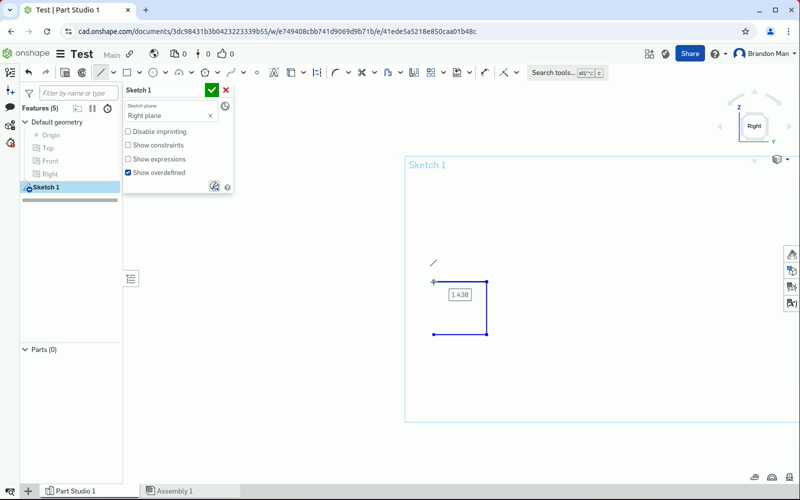
scroll(-6)
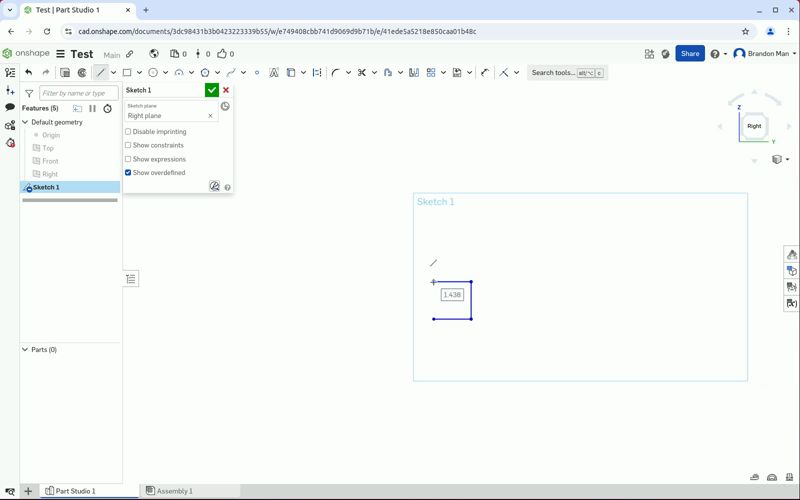
scroll(-6)
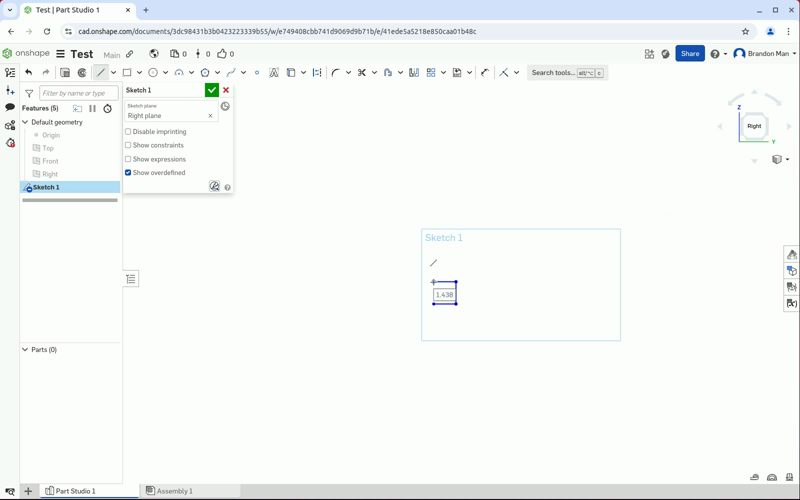
scroll(-6)
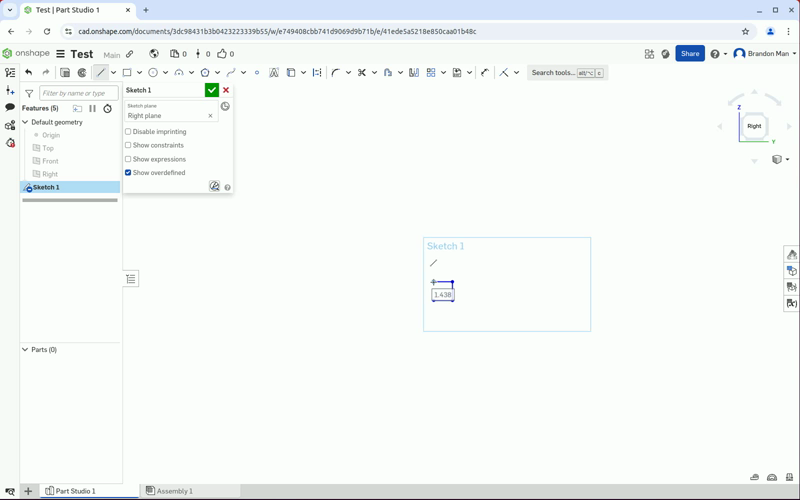
scroll(-6)
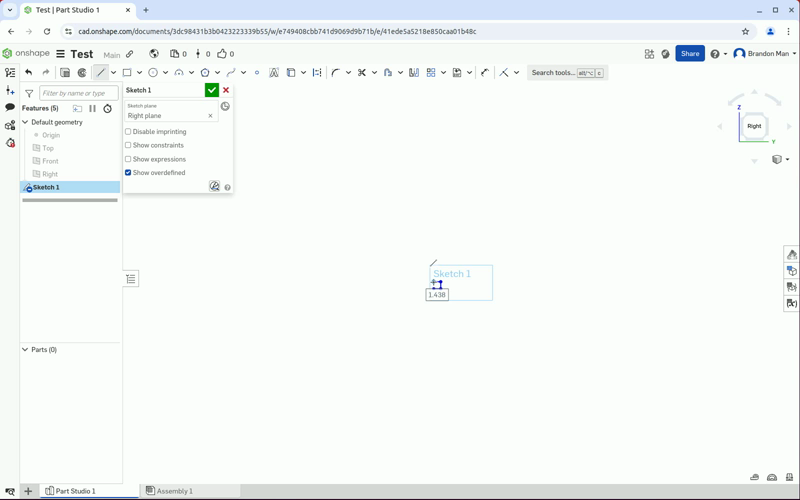
key_up(shift)
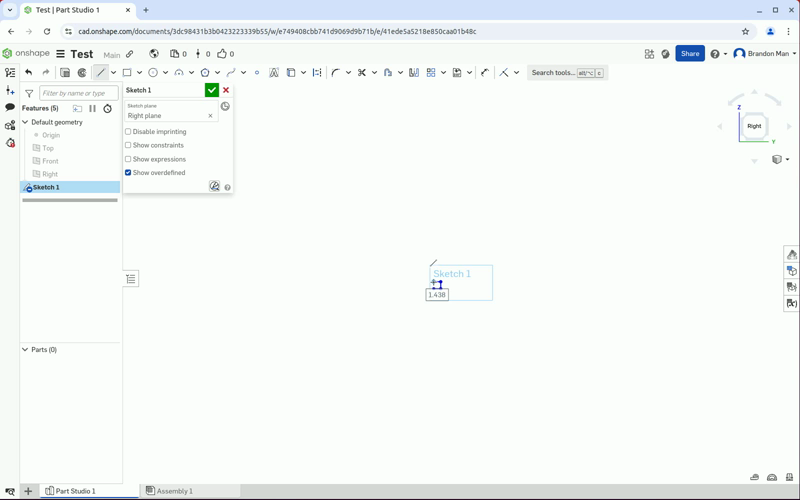
mouse_move(463, 281)
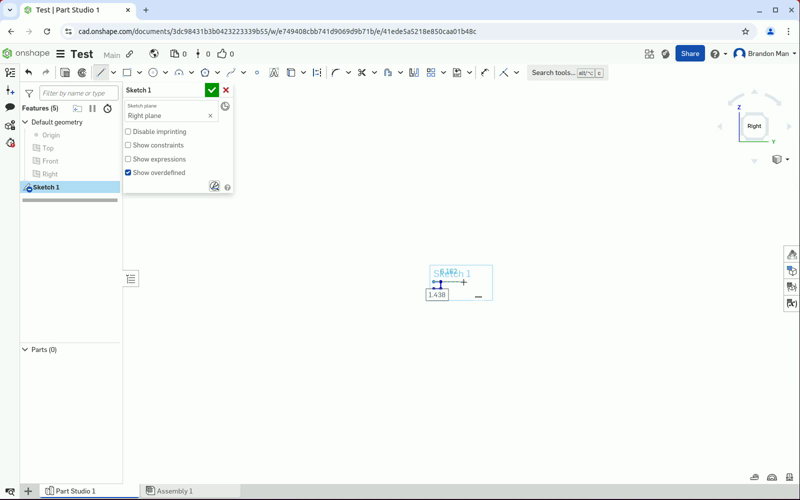
key_down(shift)
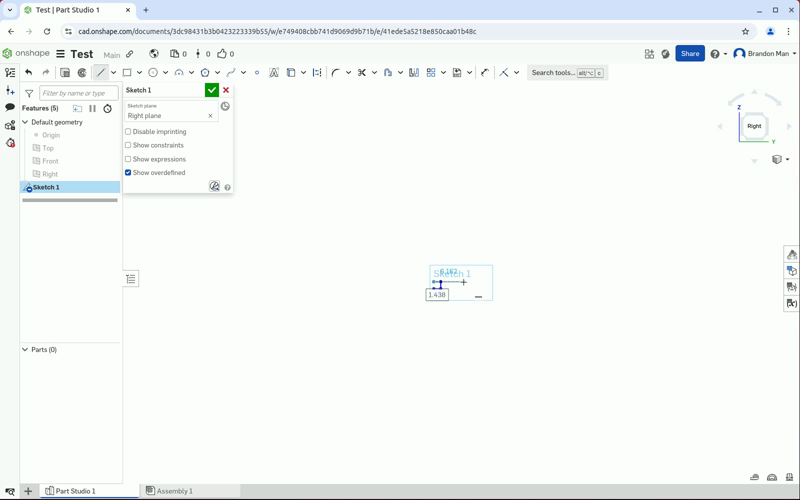
mouse_move(433, 288)
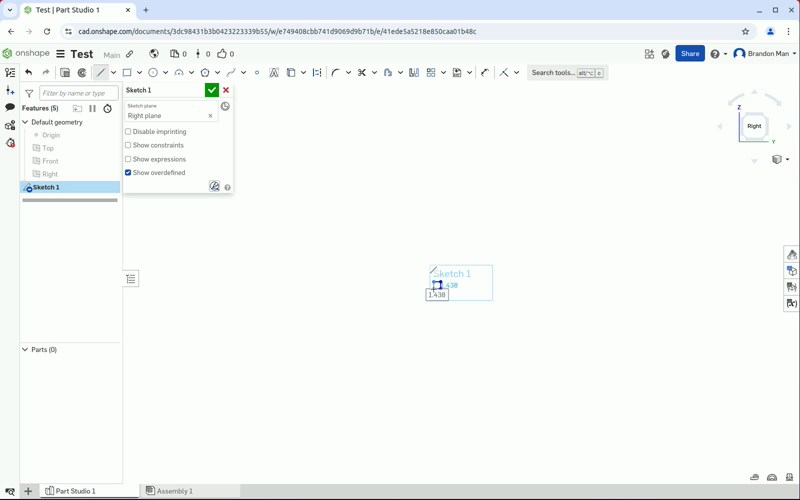
scroll(6)
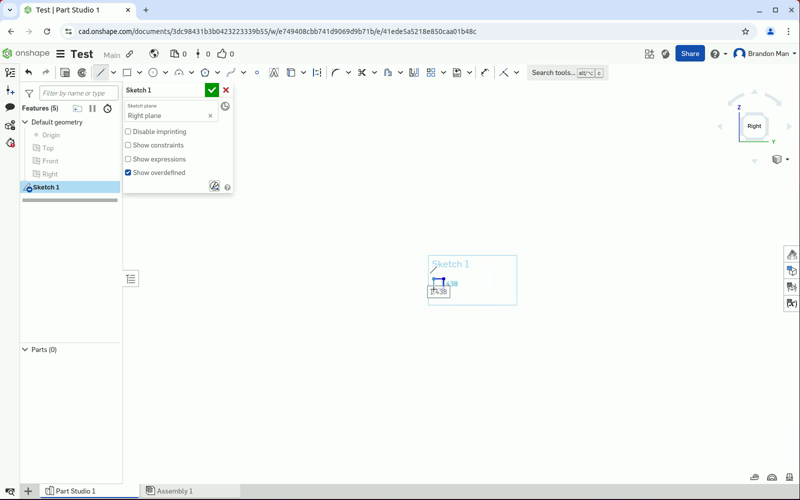
scroll(6)
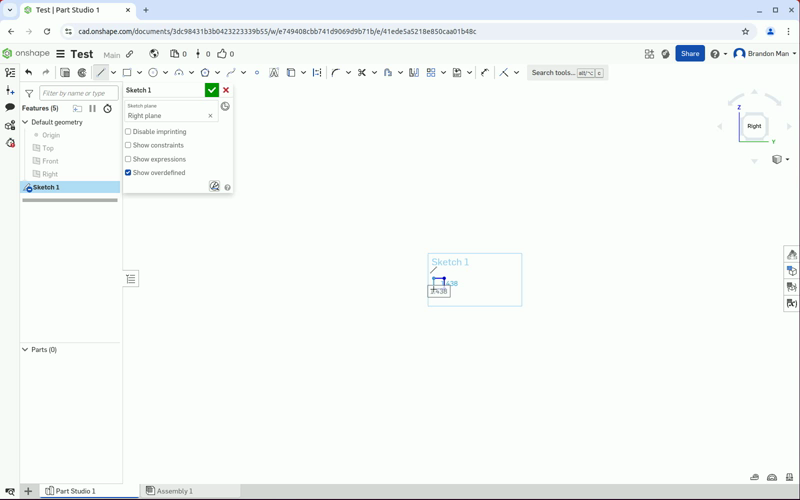
scroll(6)
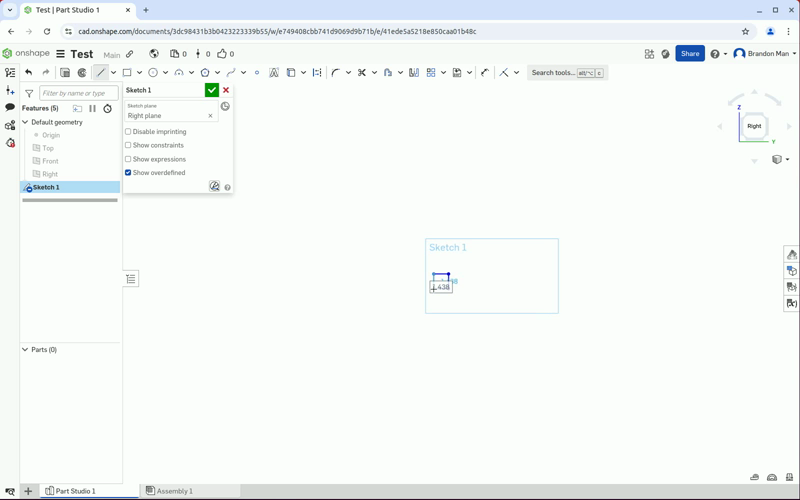
scroll(6)
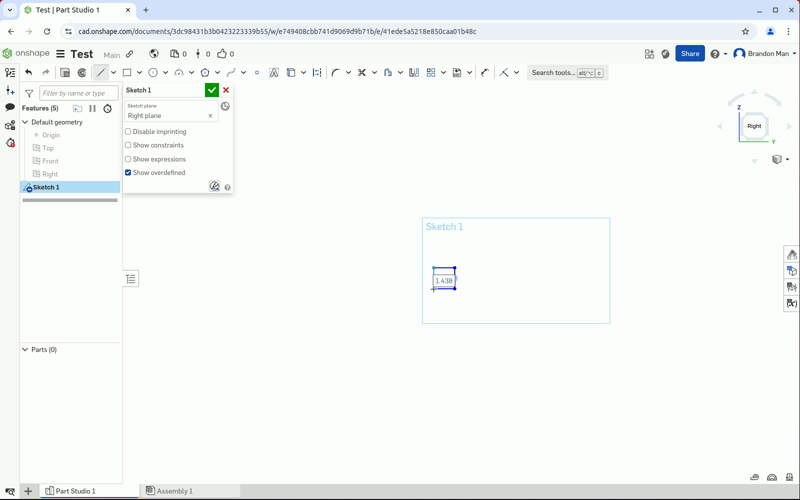
scroll(6)
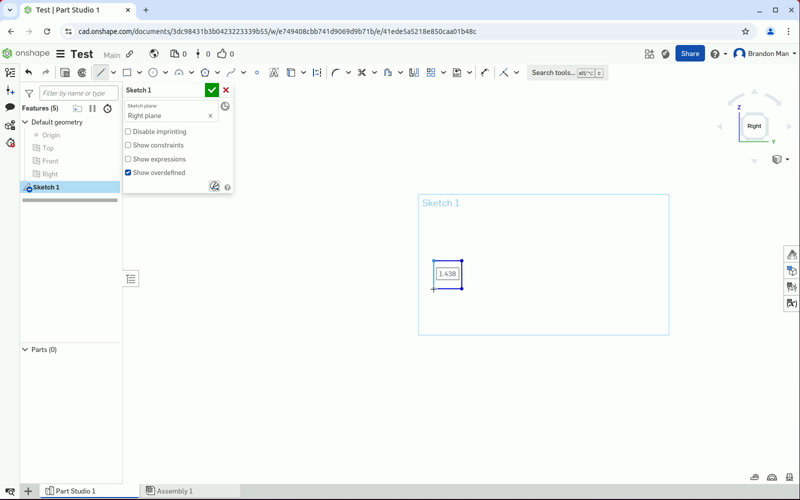
scroll(6)
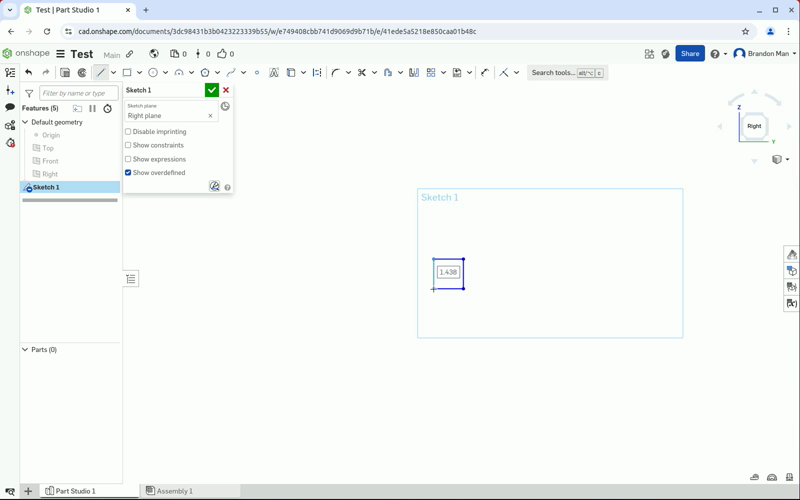
scroll(6)
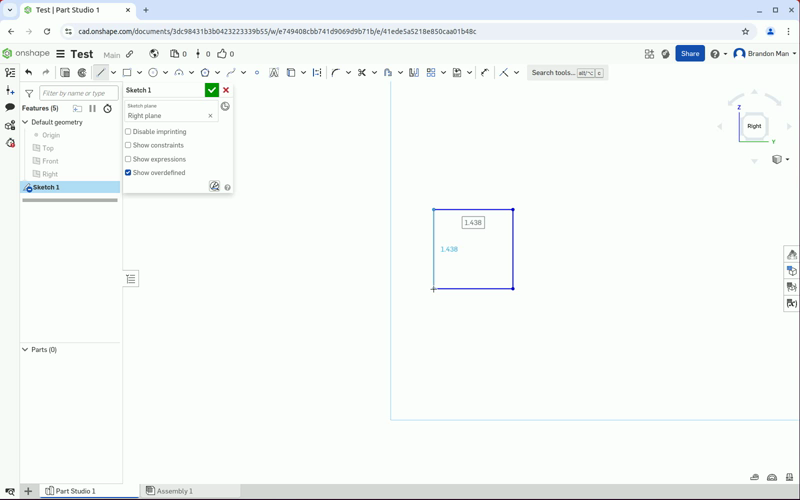
key_up(shift)
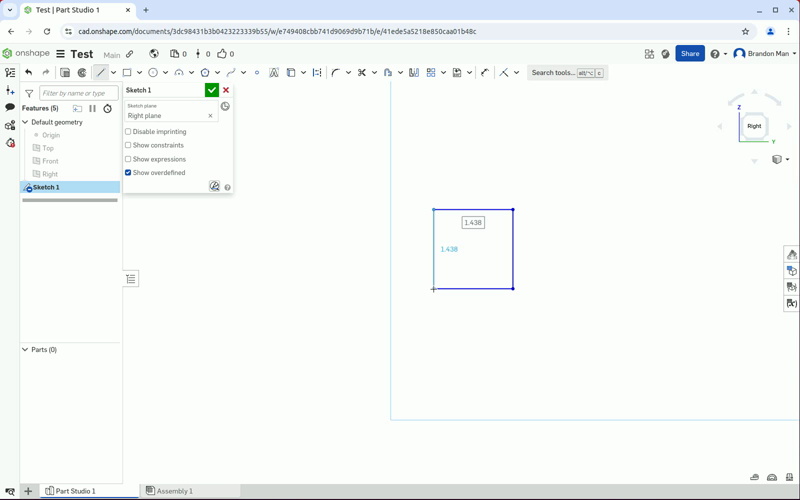
click(433, 288)
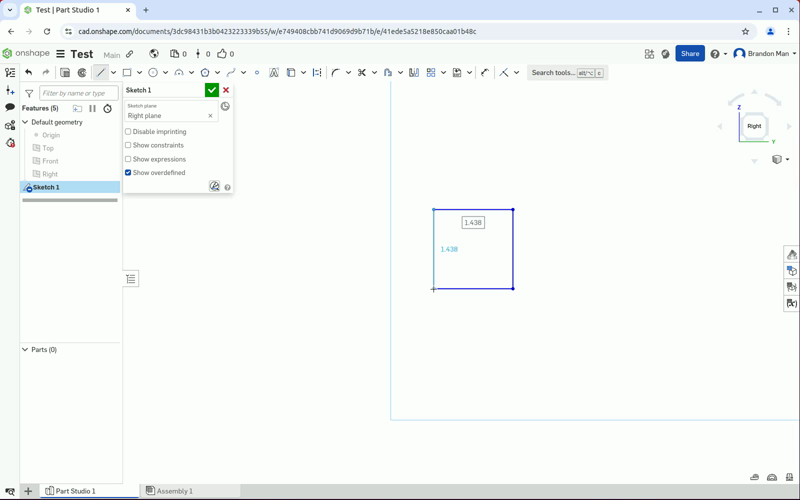
scroll(-6)
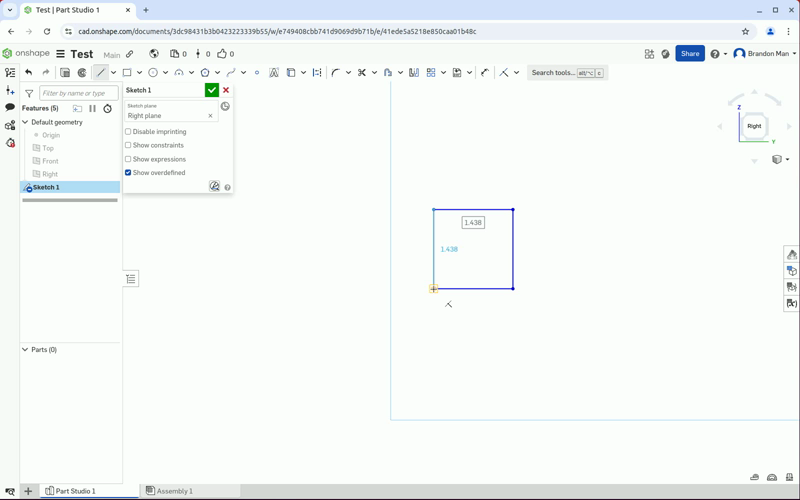
scroll(-6)
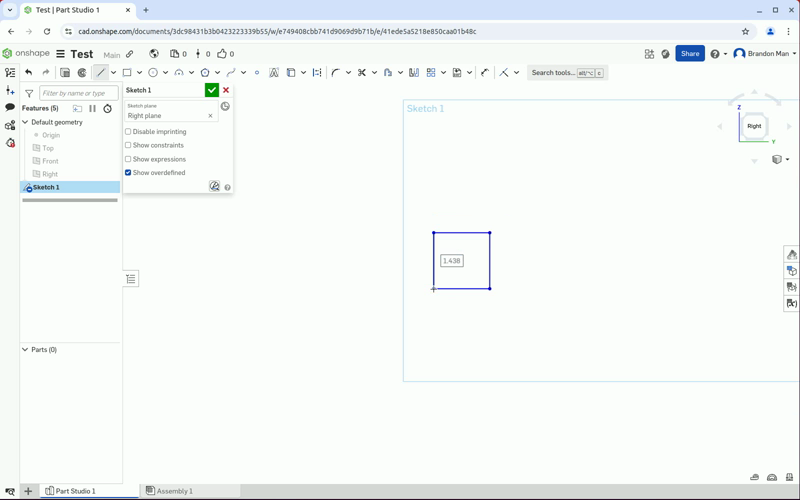
scroll(-6)
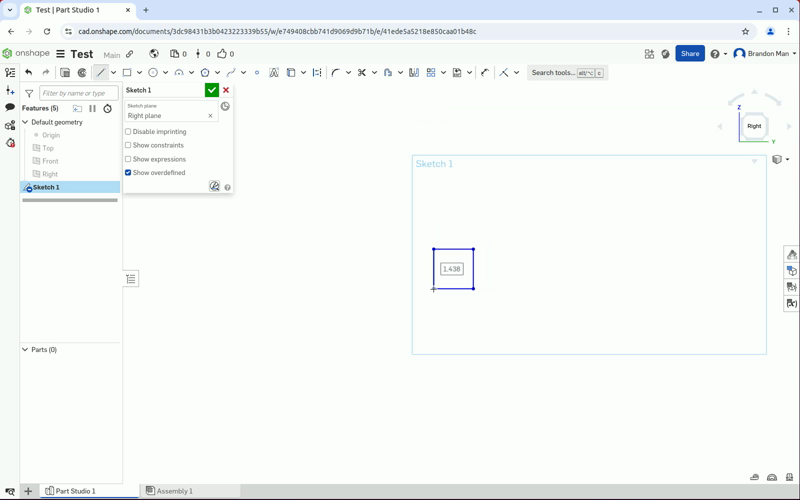
scroll(-6)
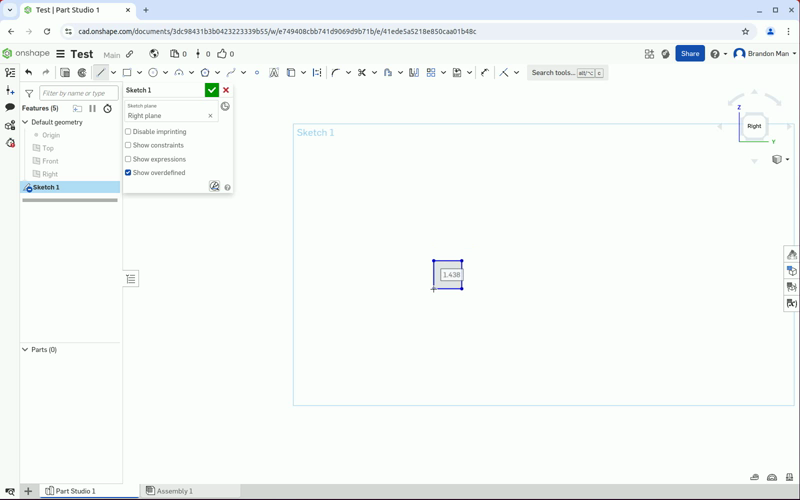
scroll(-6)
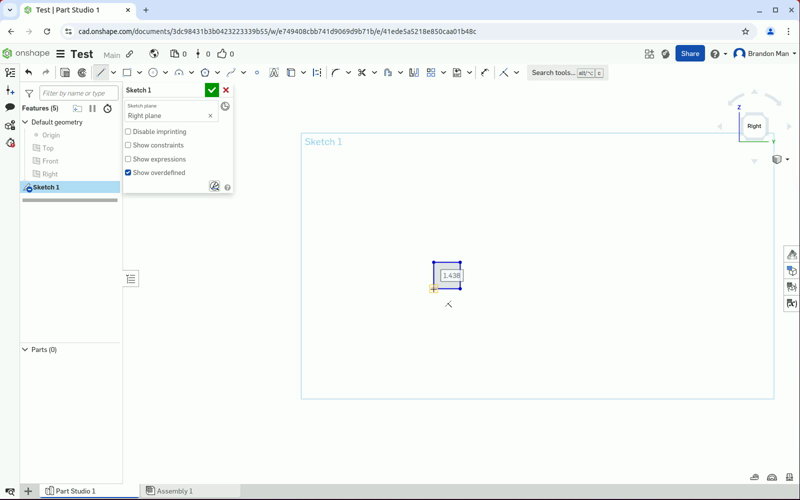
scroll(-6)
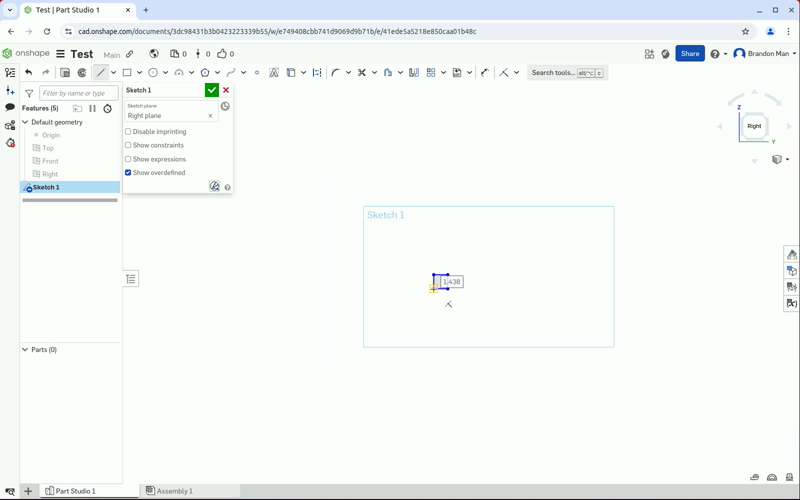
scroll(-6)
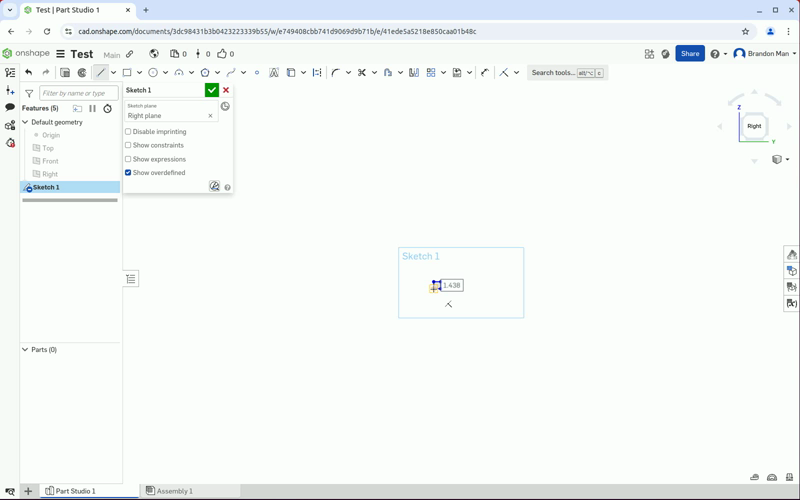
key(esc)
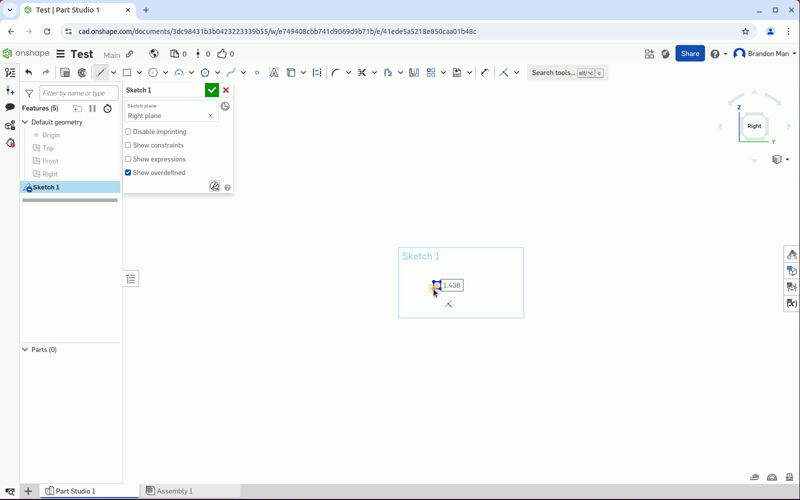
mouse_move(435, 287)
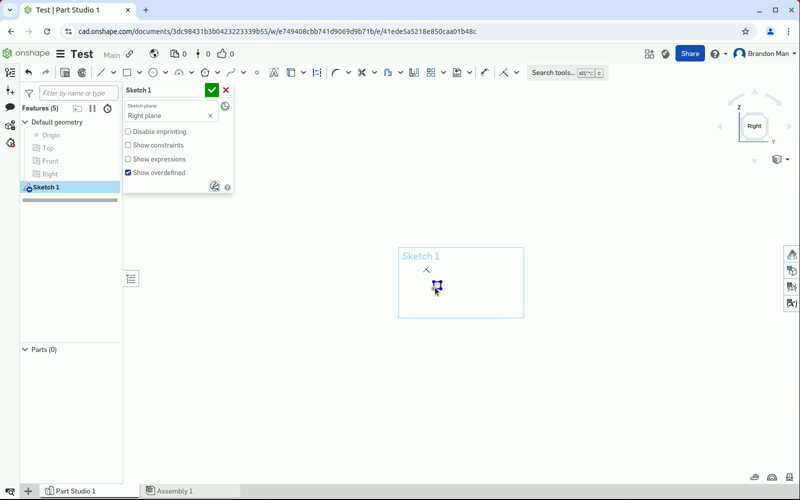
scroll(6)
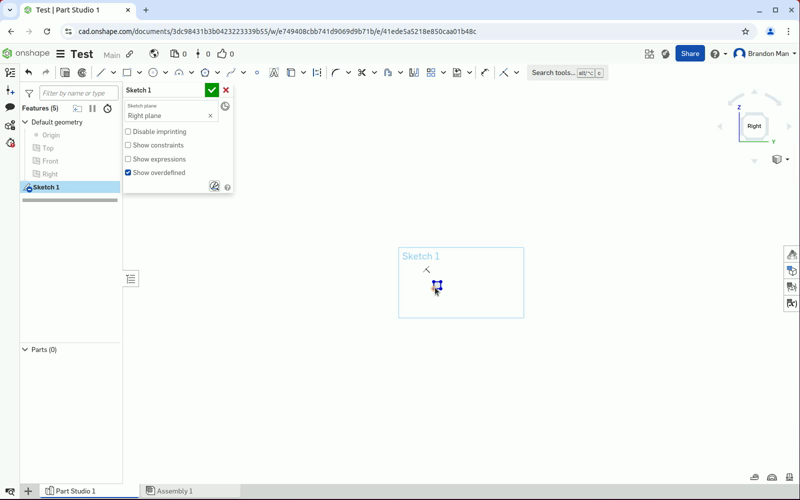
scroll(6)
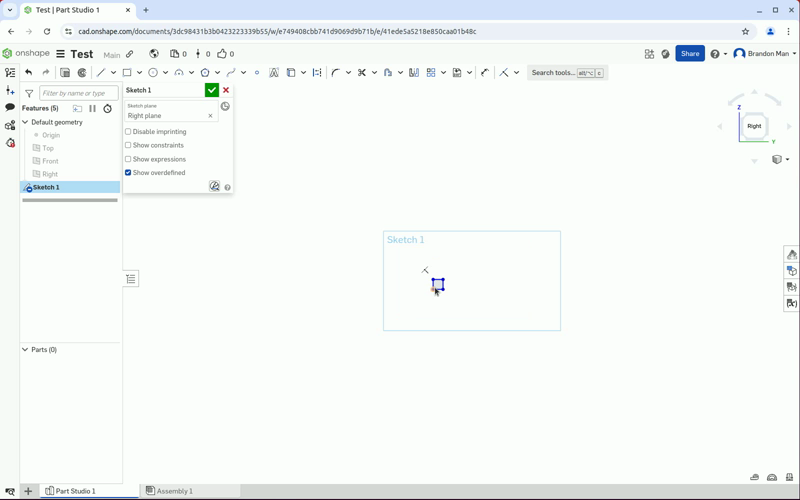
scroll(6)
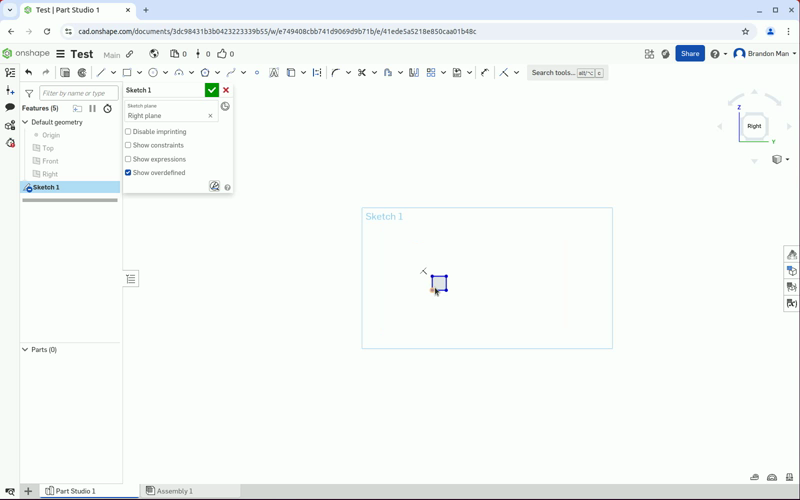
scroll(6)
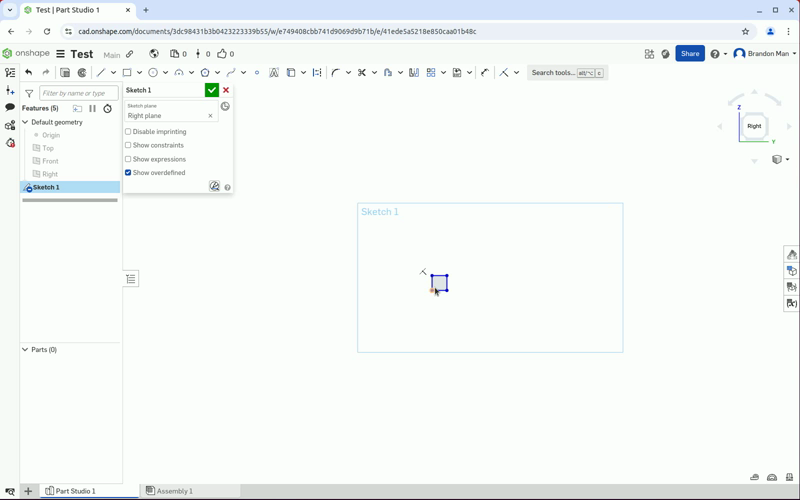
scroll(6)
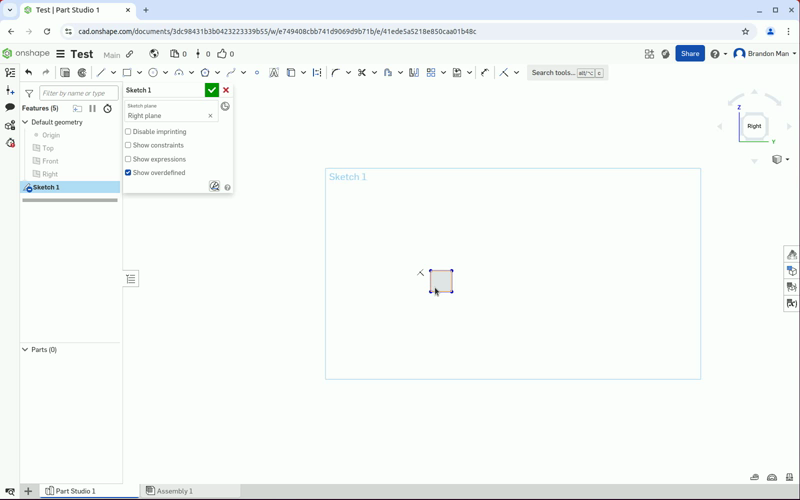
scroll(6)
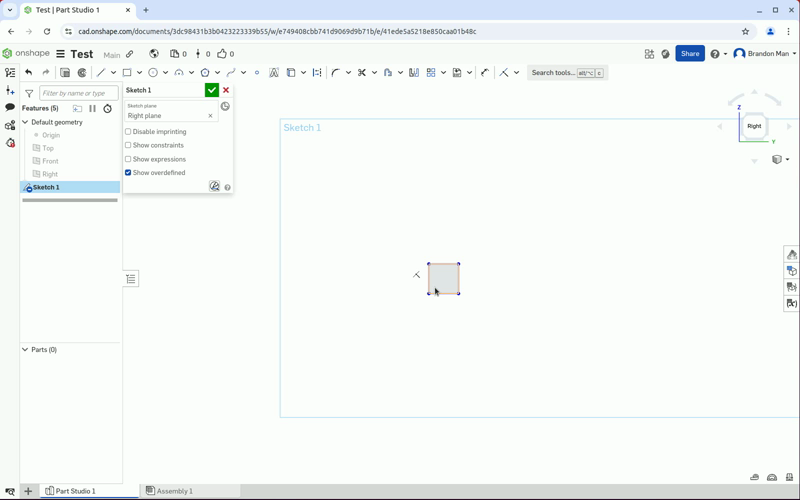
scroll(6)
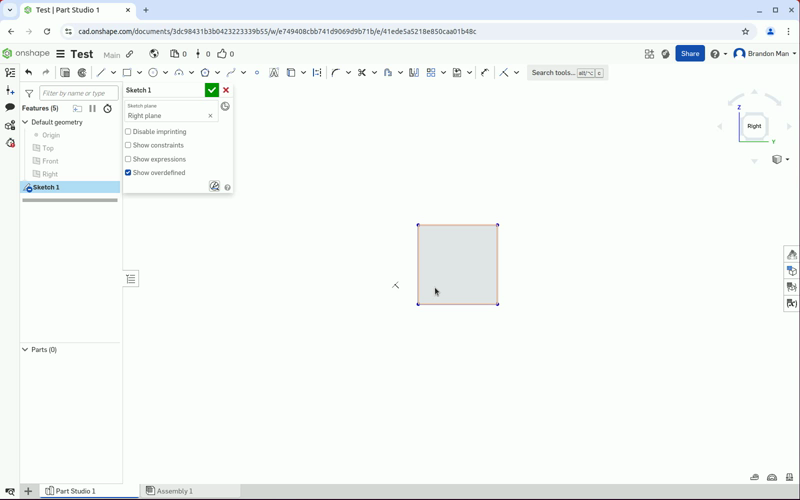
click(435, 287)
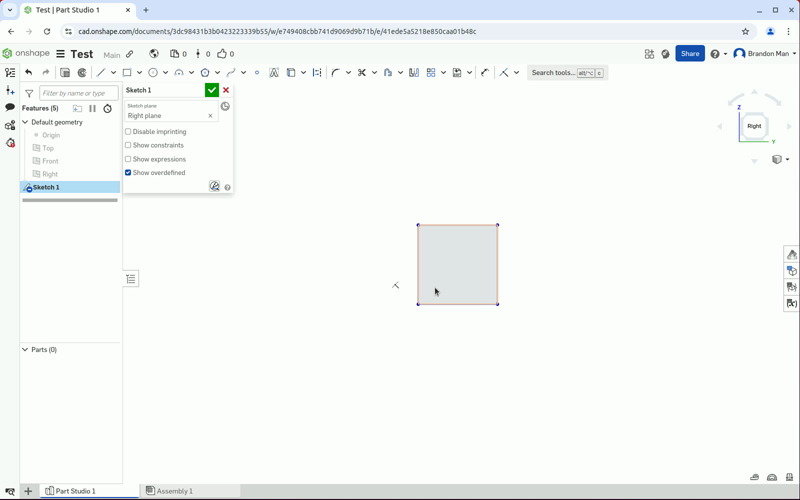
scroll(-6)
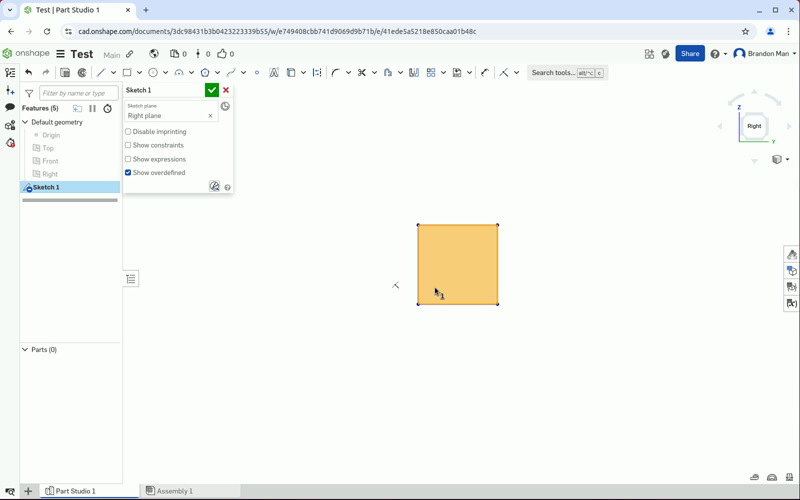
scroll(-6)
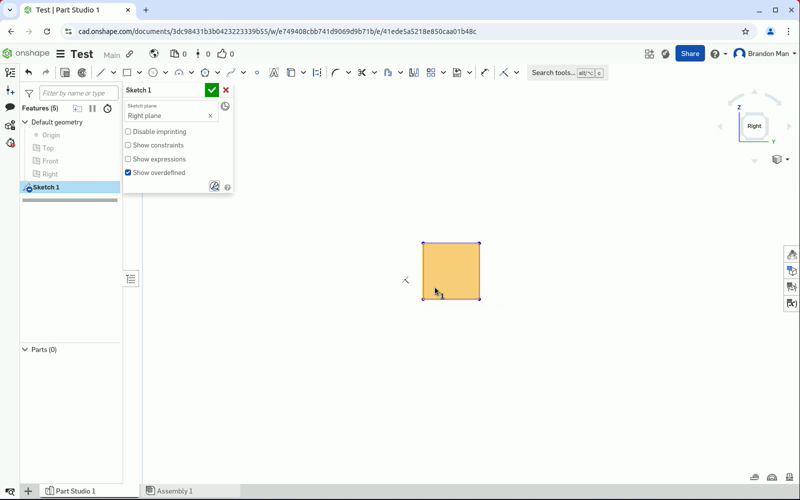
scroll(-6)
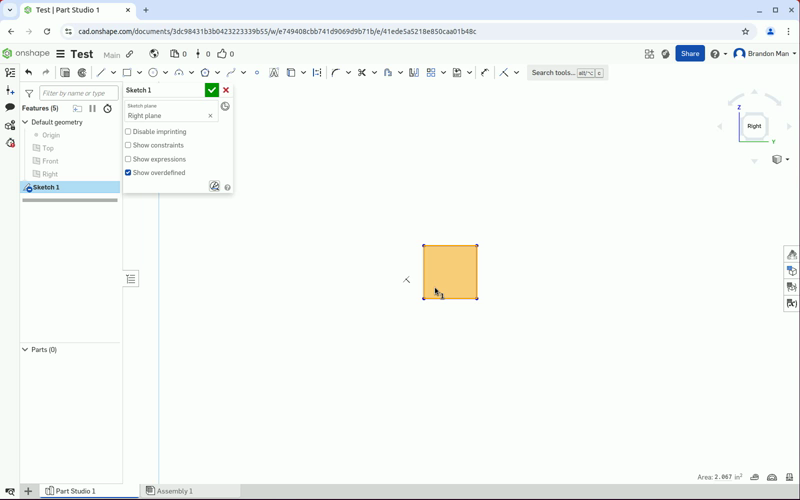
scroll(-6)
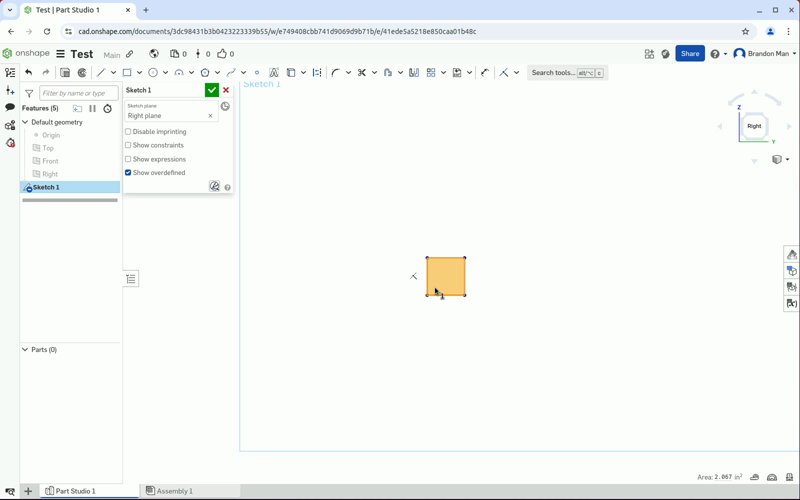
scroll(-6)
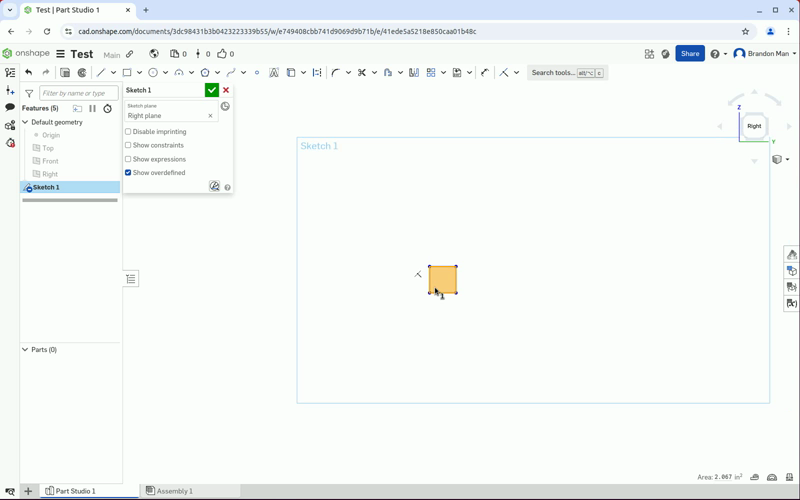
scroll(-6)
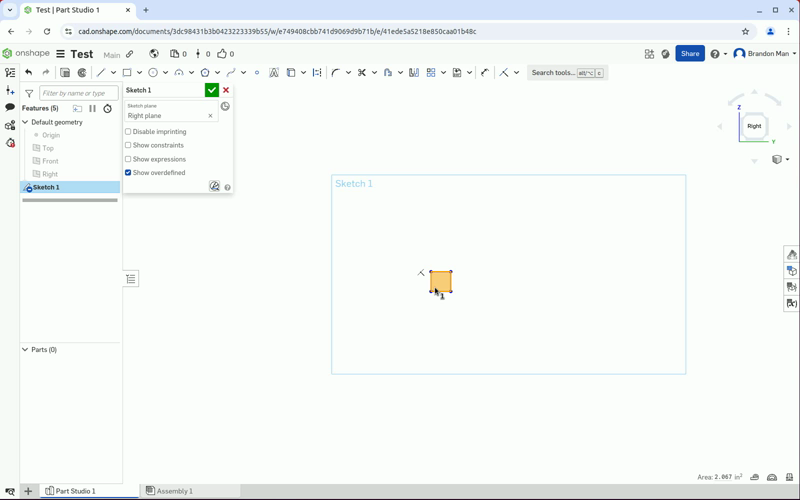
scroll(-6)
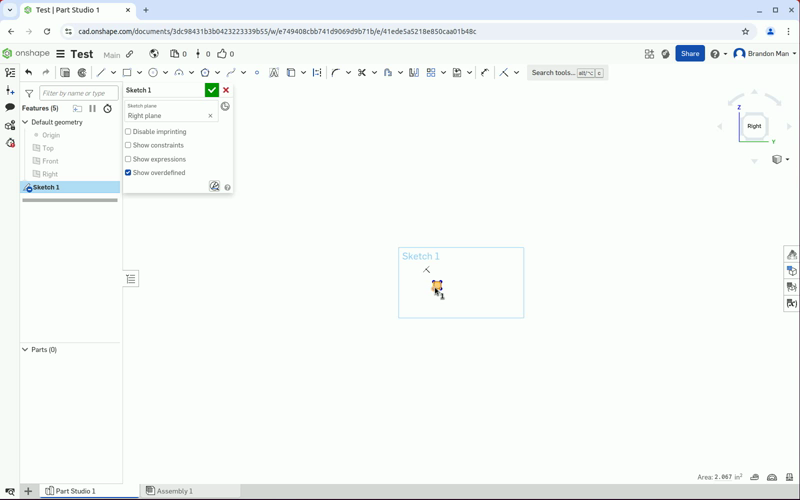
mouse_move(73, 352)
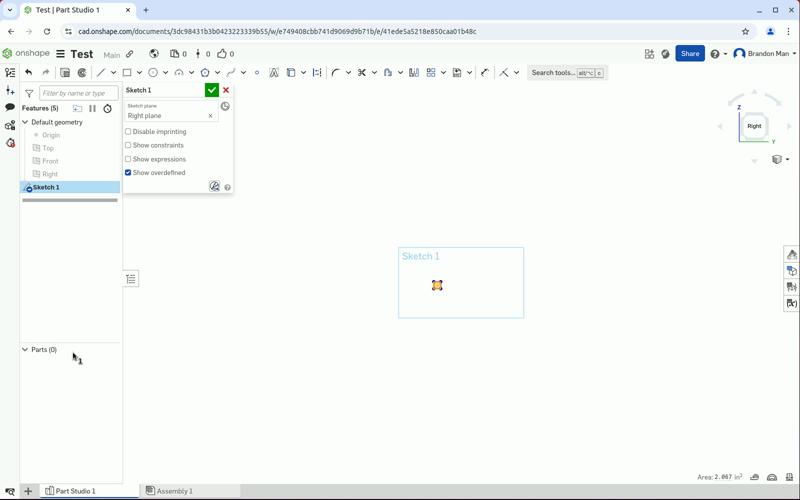
key(shift+y)
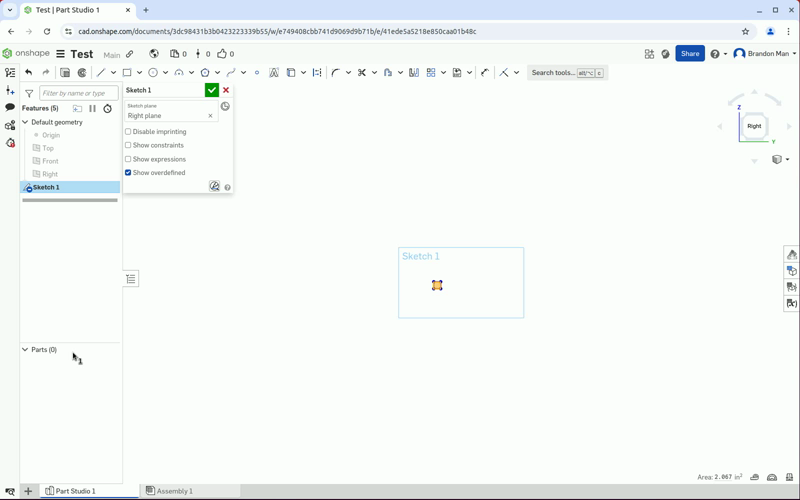
key(shift+e)
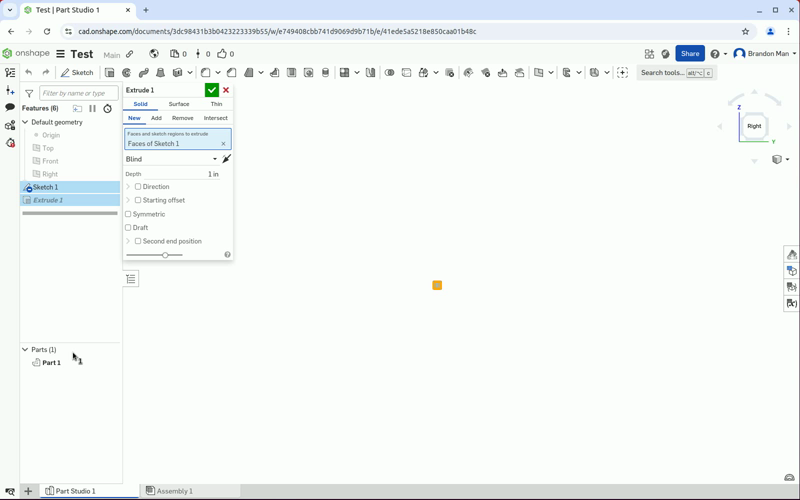
mouse_move(143, 106)
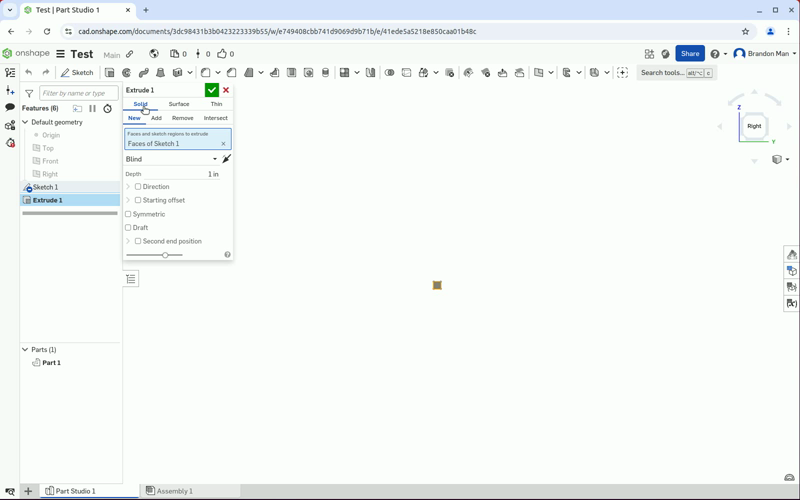
click(143, 106)
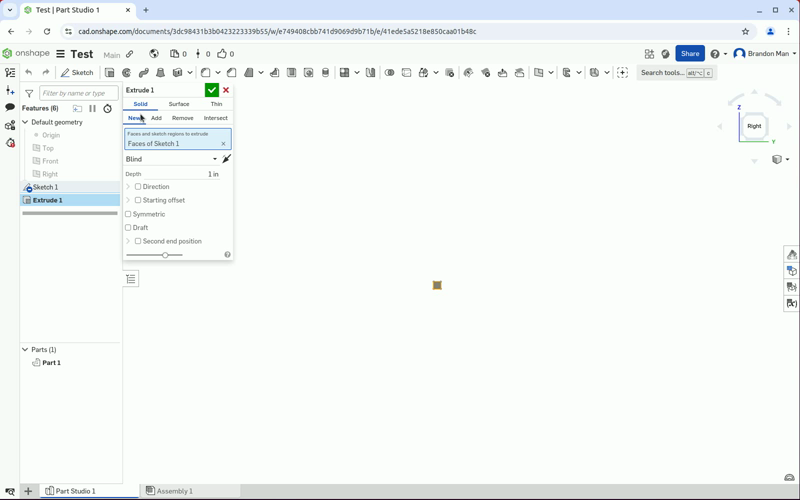
mouse_move(137, 120)
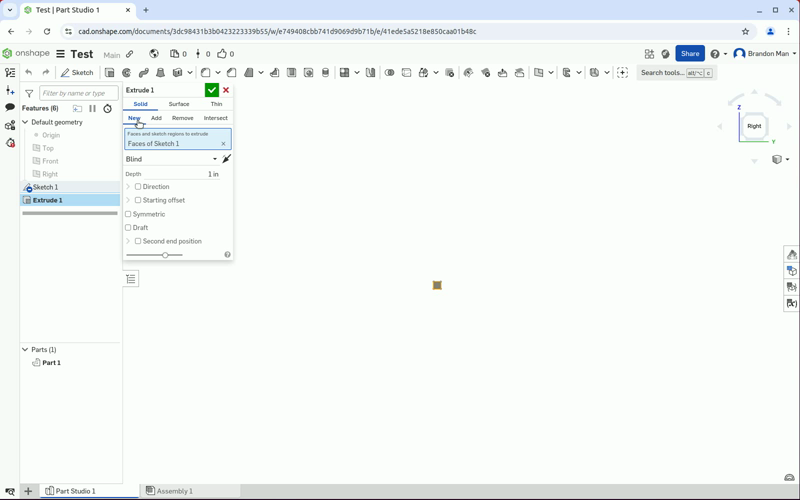
click(137, 120)
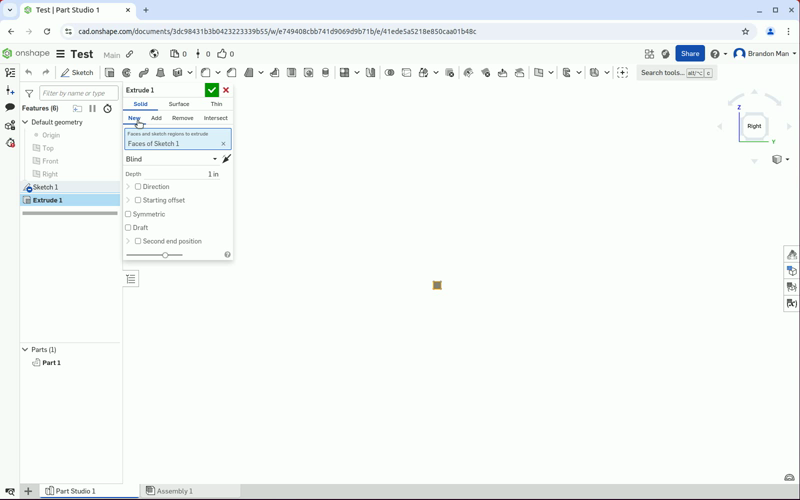
key(tab, 4)
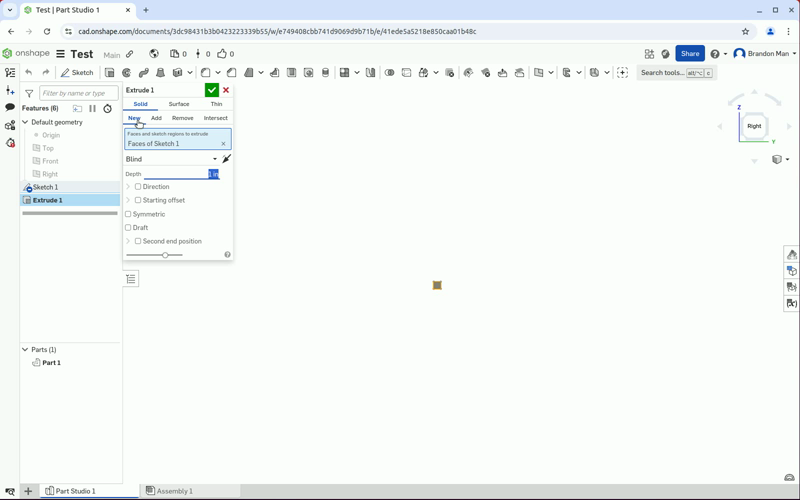
text(23.108)
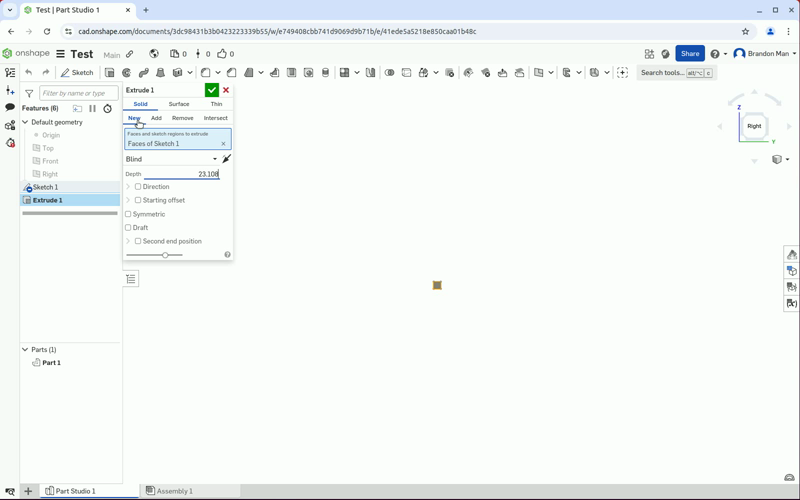
key(enter)
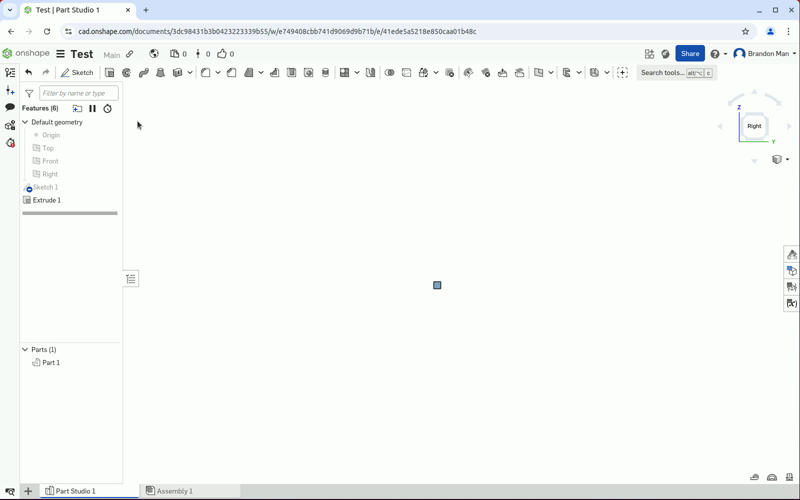
key(shift+h)
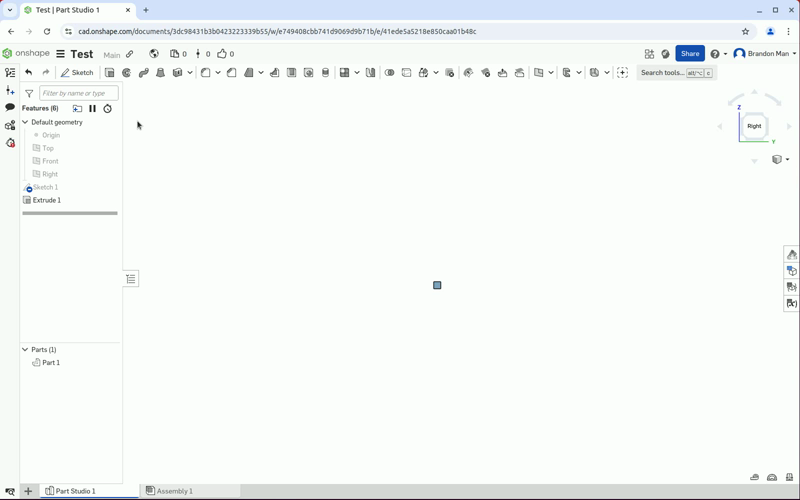
key(shift+h)
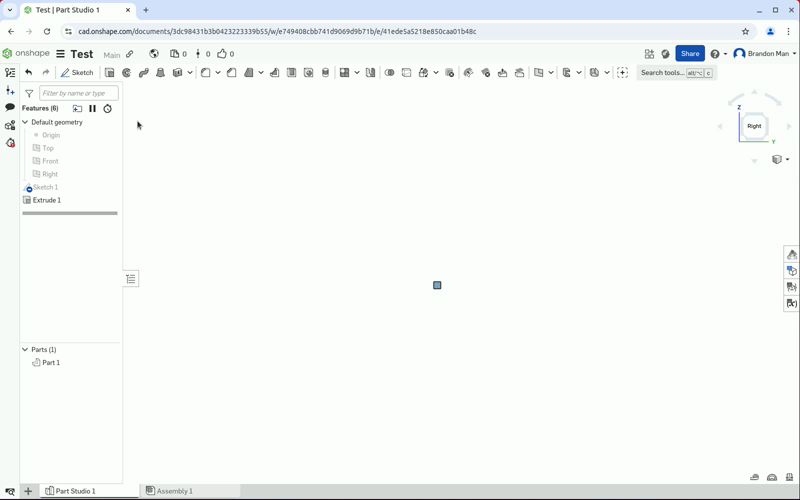
mouse_move(73, 189)
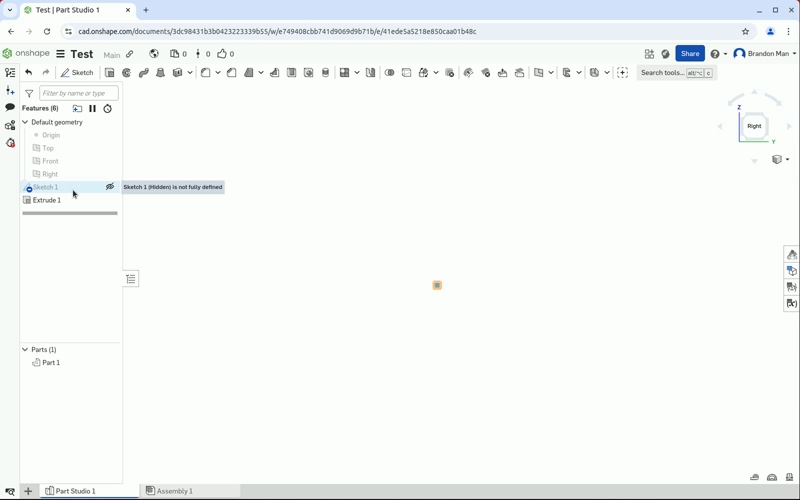
click(73, 189)
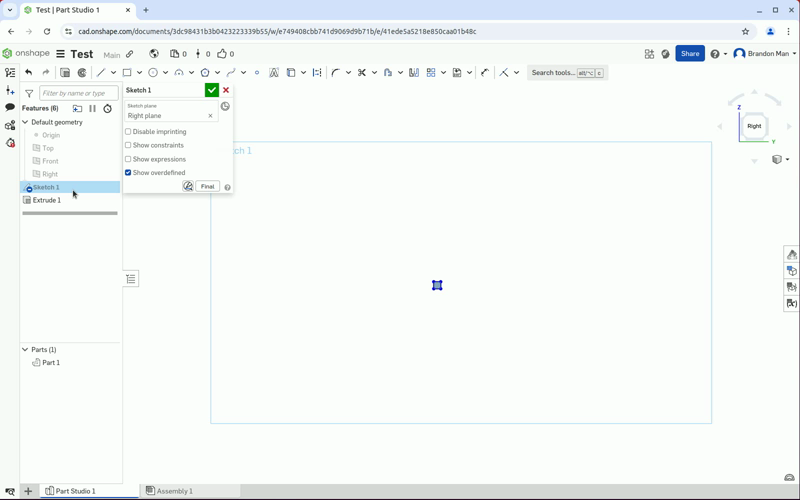
mouse_move(229, 92)
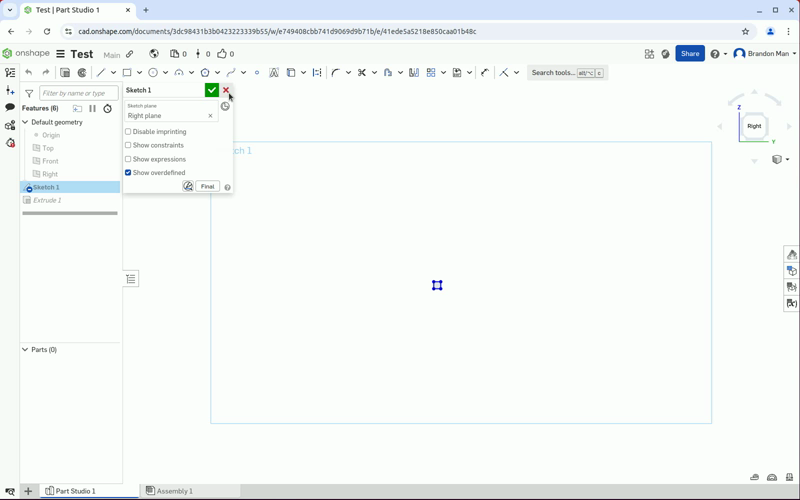
click(229, 92)
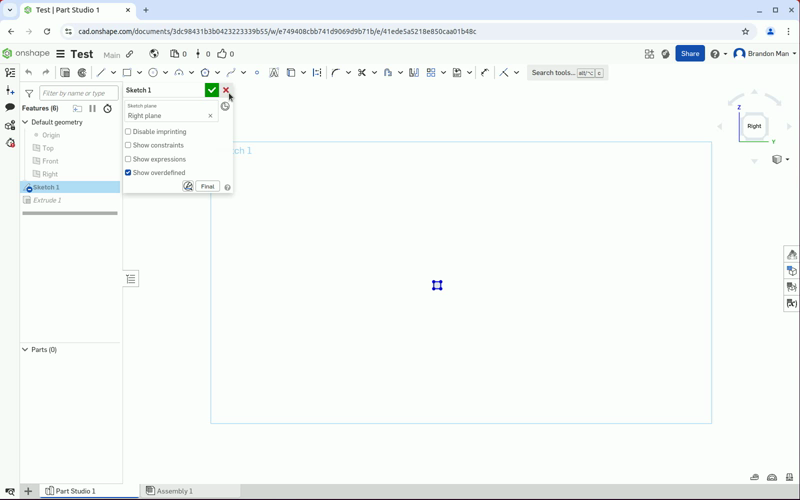
key(shift+s)
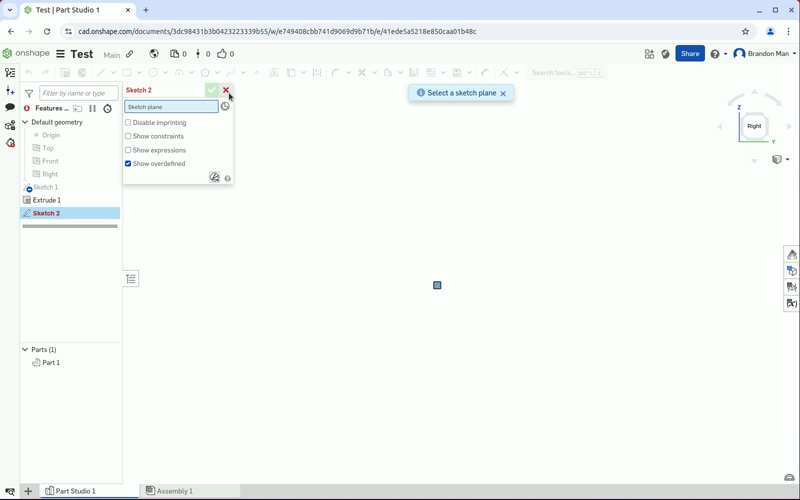
mouse_move(73, 176)
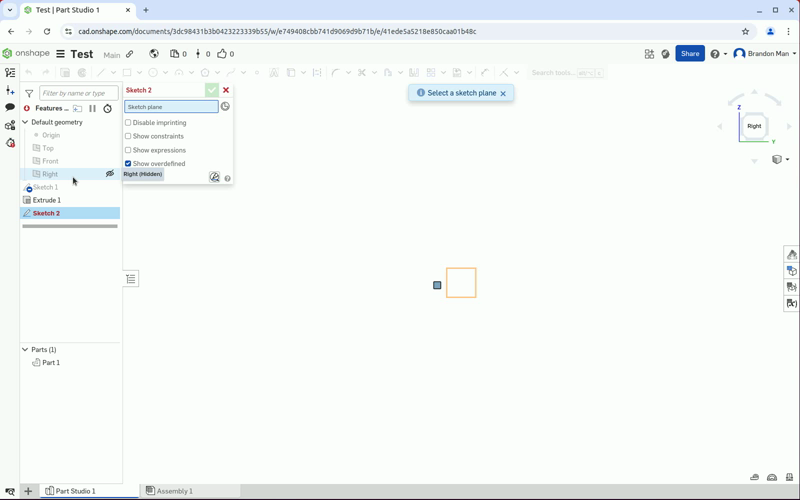
click(73, 176)
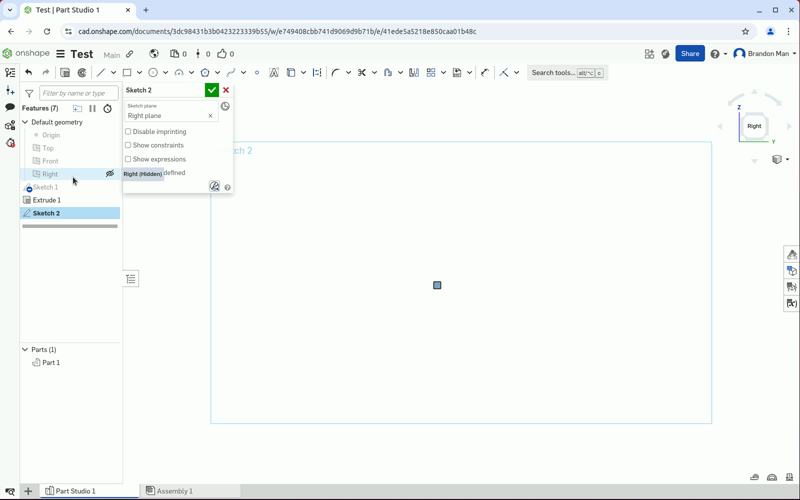
mouse_move(73, 352)
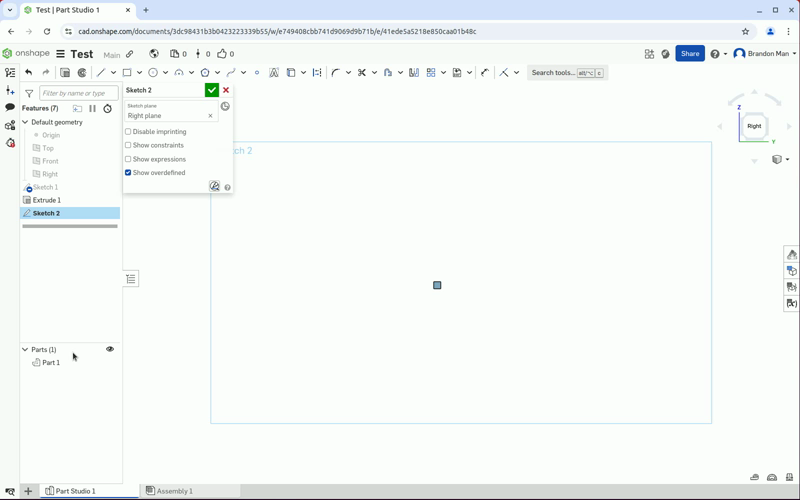
key(y)
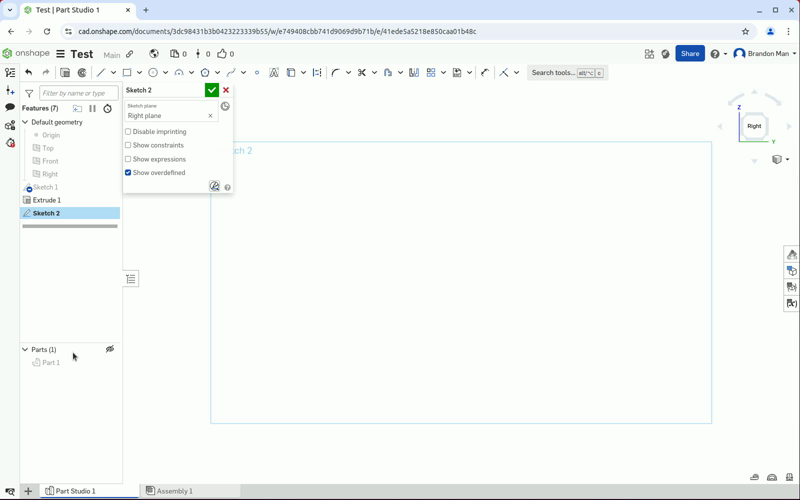
key(l)
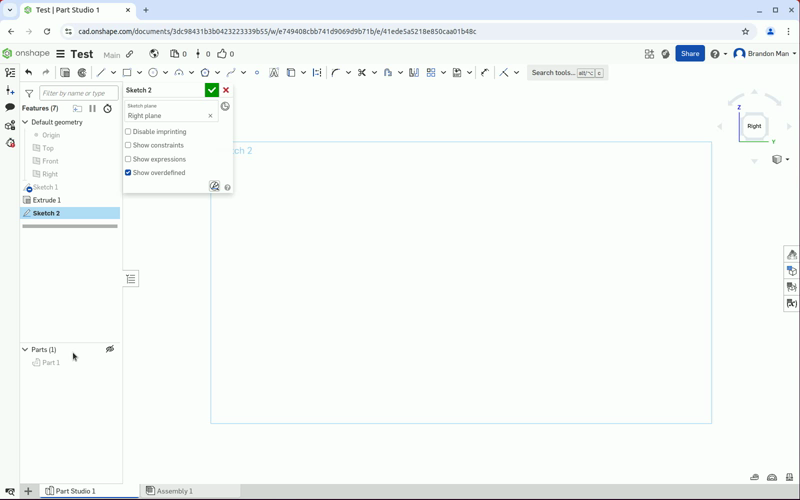
key_down(shift)
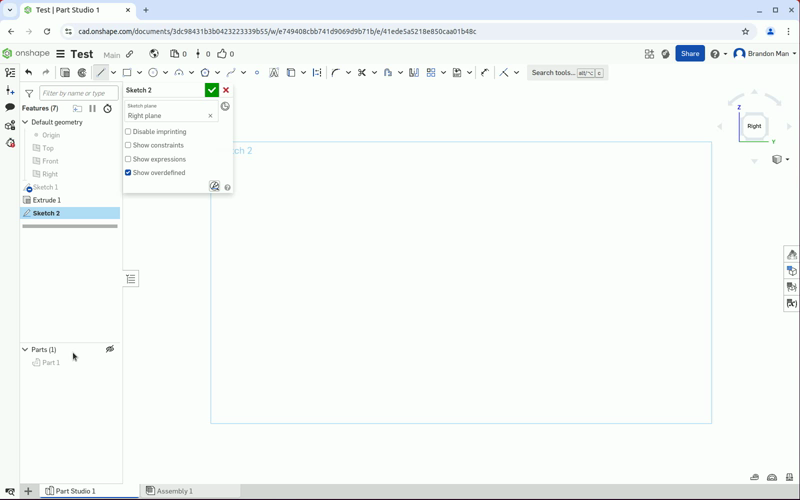
mouse_move(445, 295)
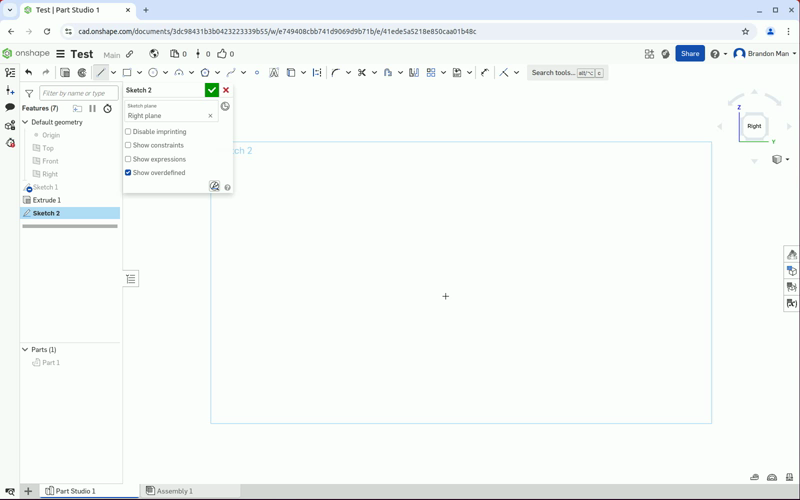
click(445, 295)
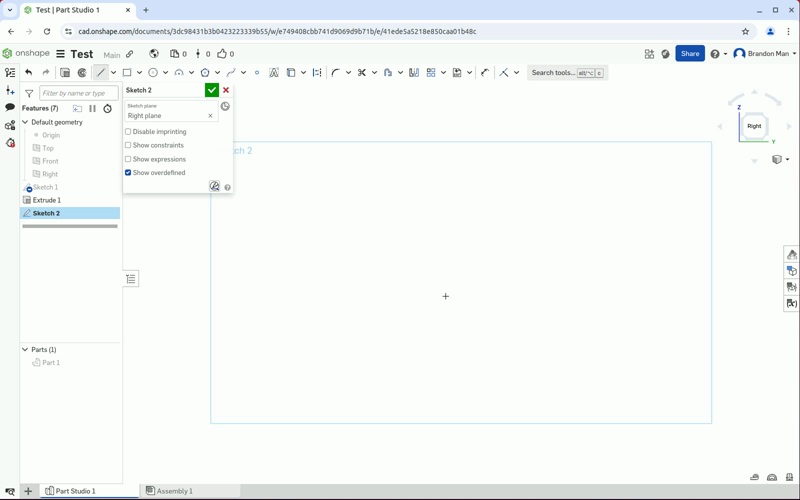
key_up(shift)
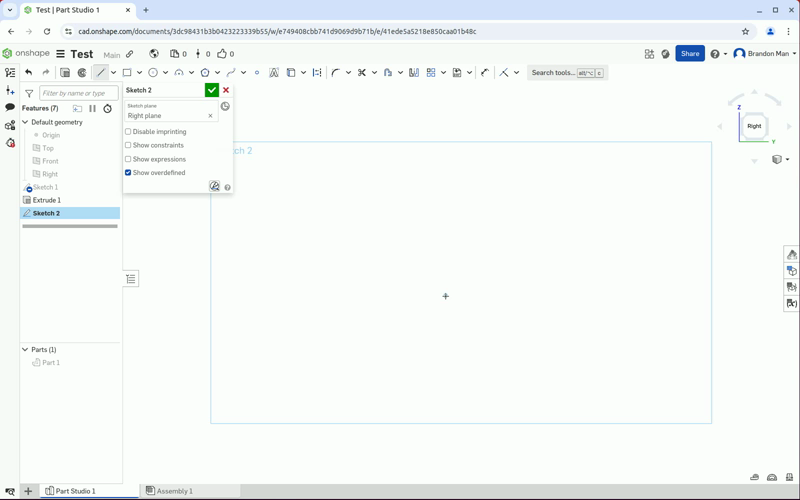
key_down(shift)
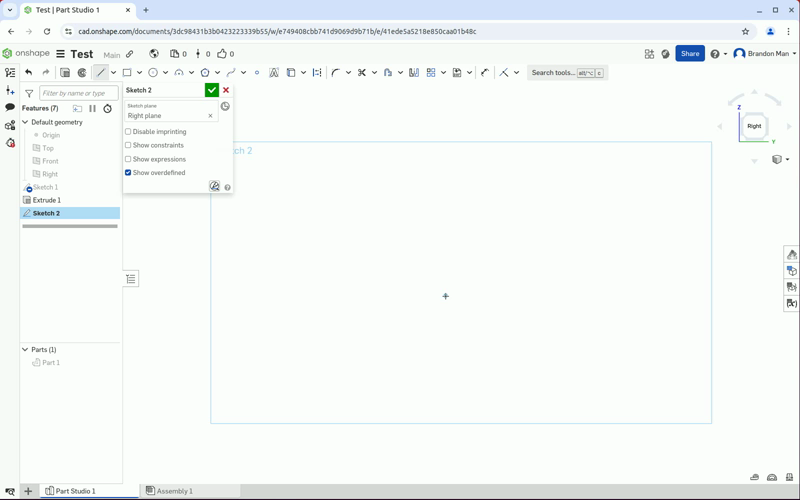
mouse_move(475, 295)
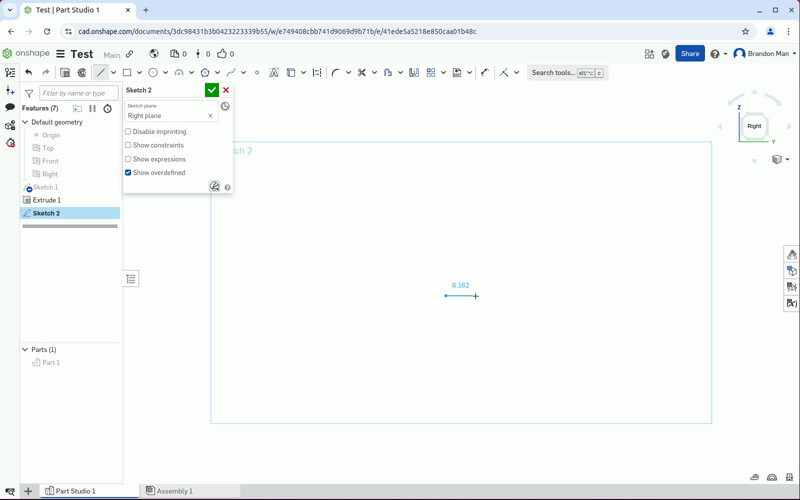
mouse_move(451, 295)
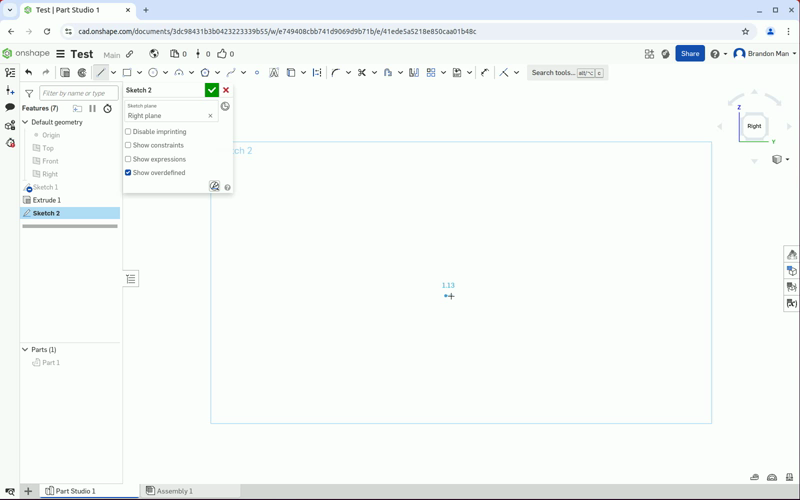
scroll(6)
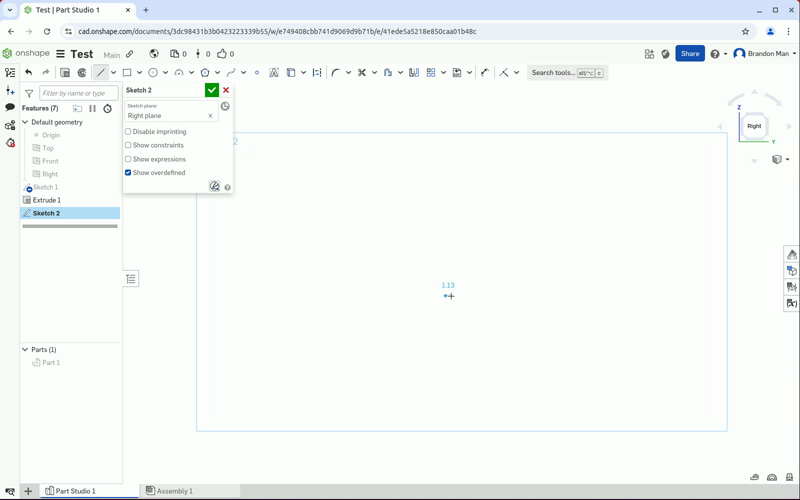
scroll(6)
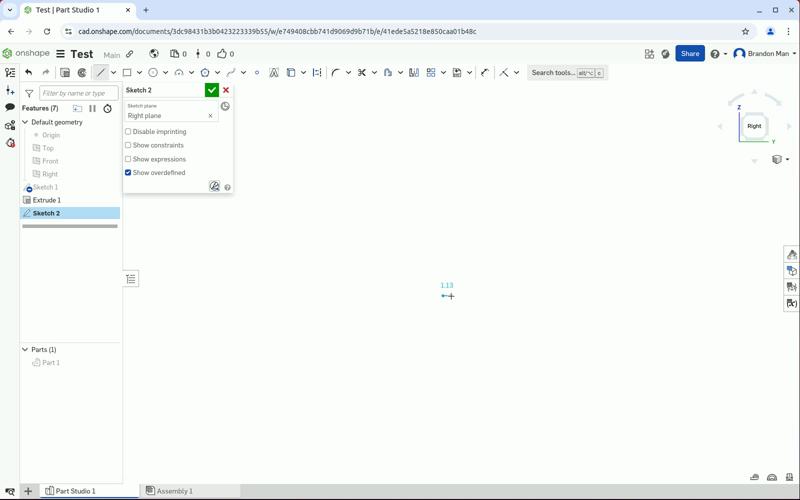
scroll(6)
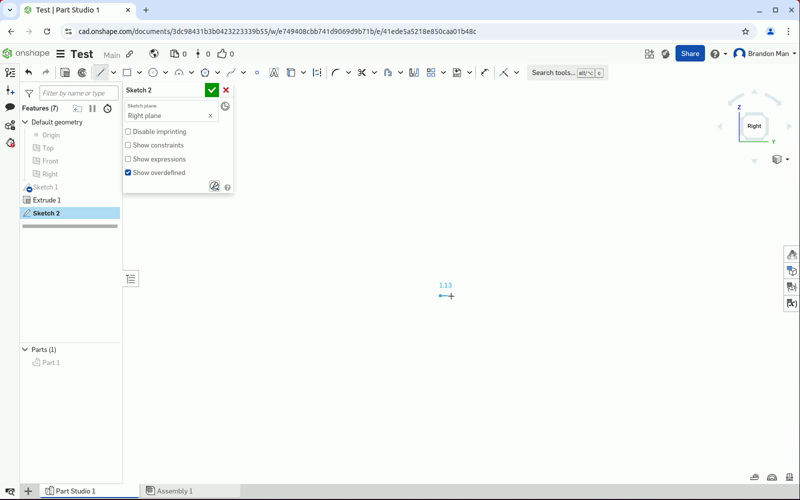
scroll(6)
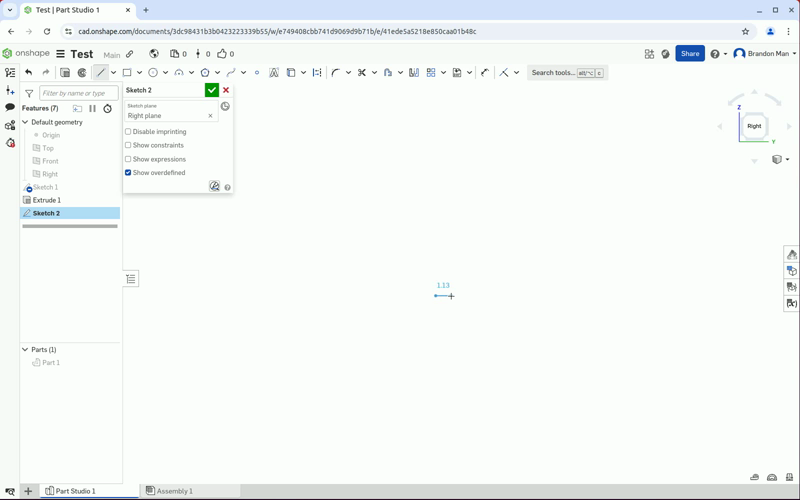
scroll(6)
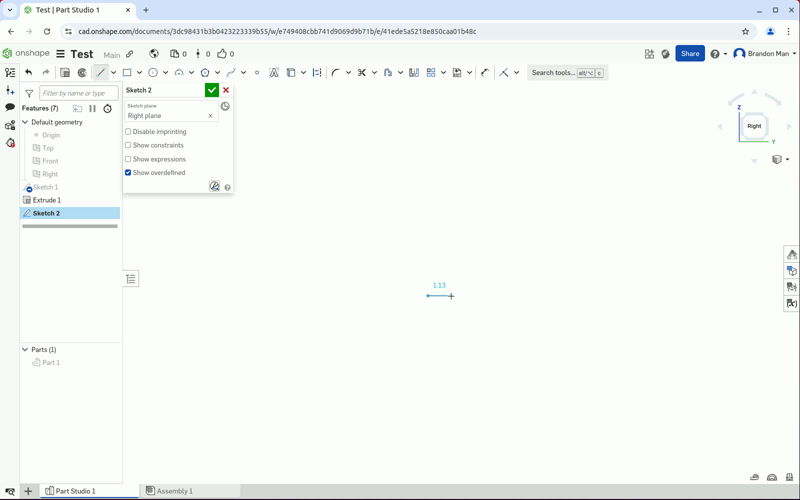
scroll(6)
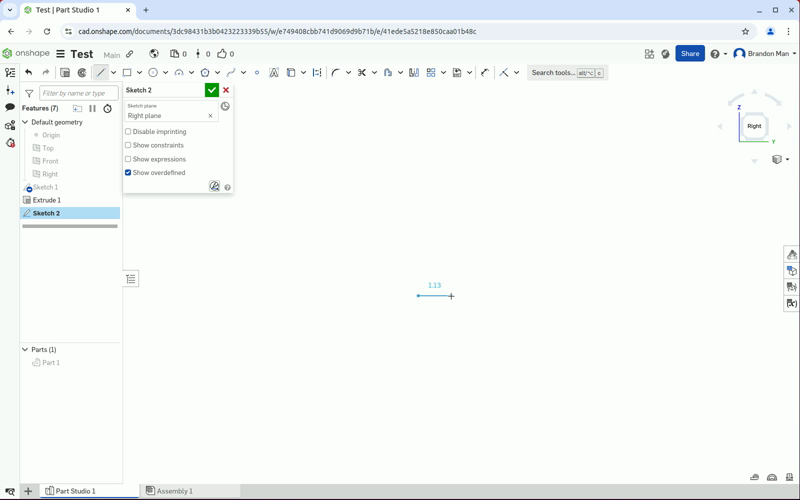
scroll(6)
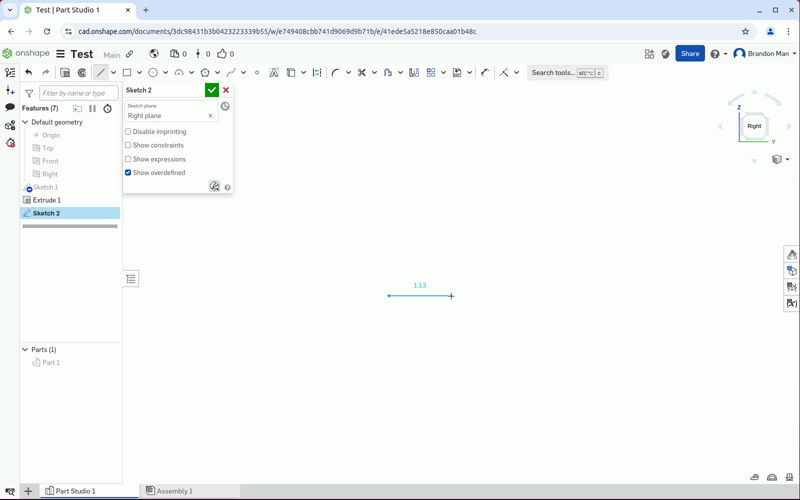
click(451, 295)
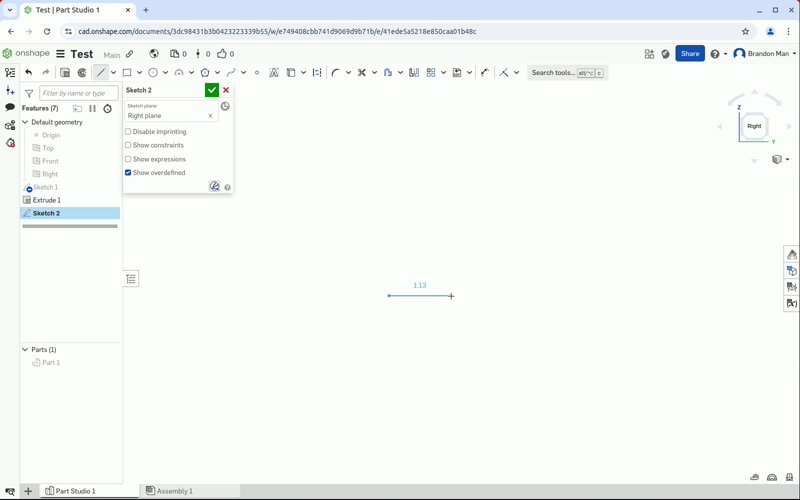
scroll(-6)
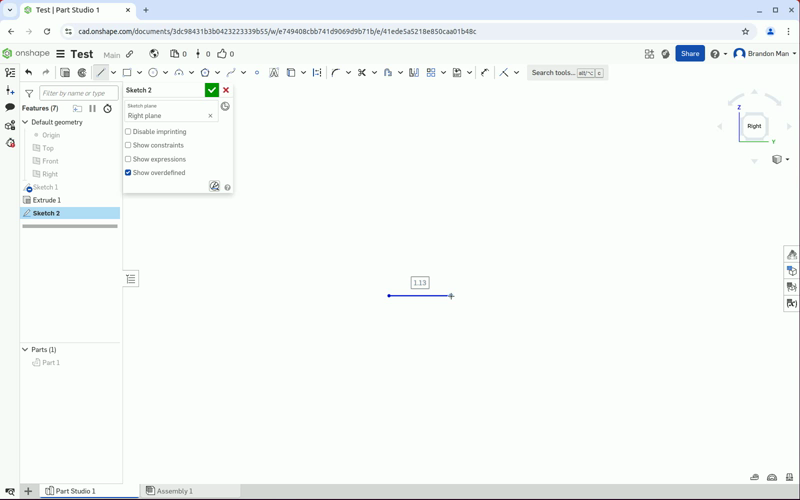
scroll(-6)
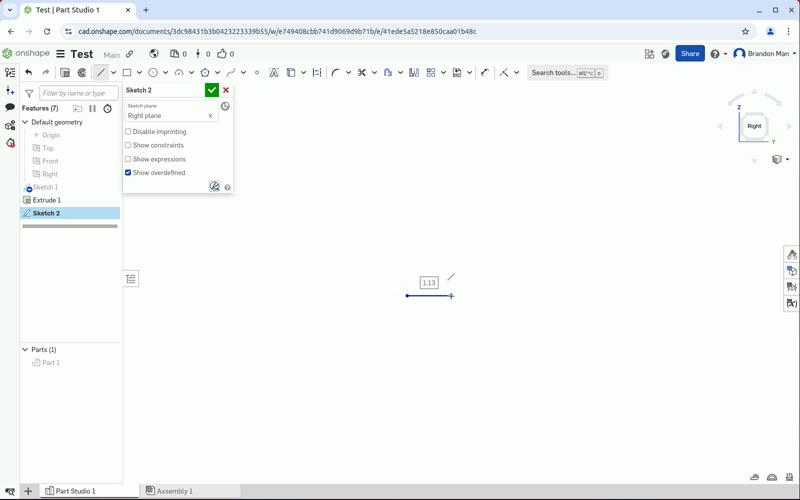
scroll(-6)
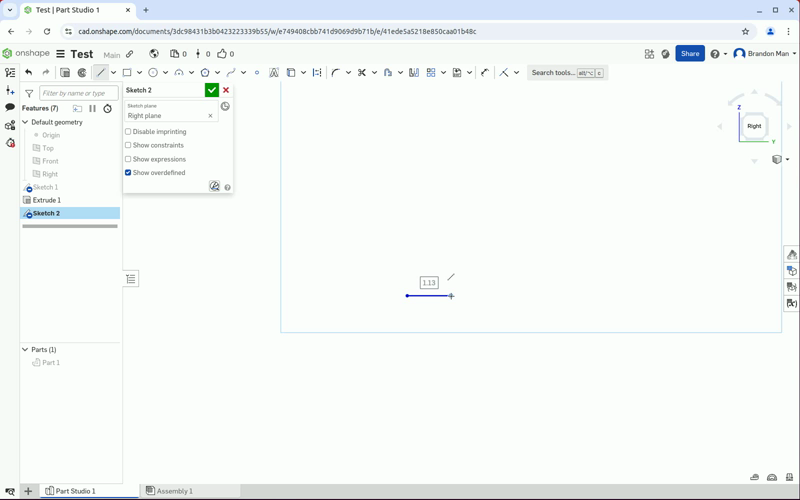
scroll(-6)
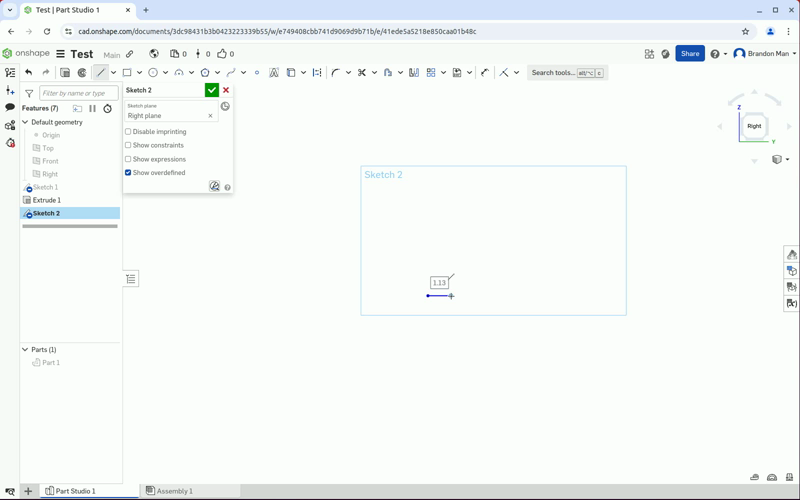
scroll(-6)
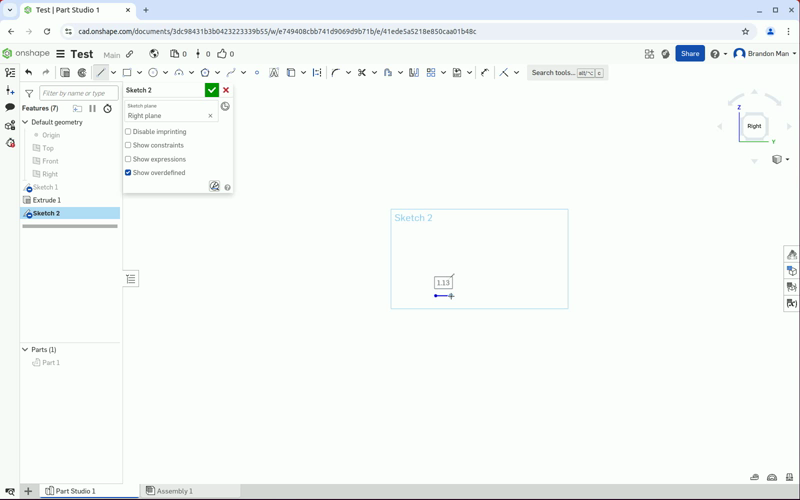
scroll(-6)
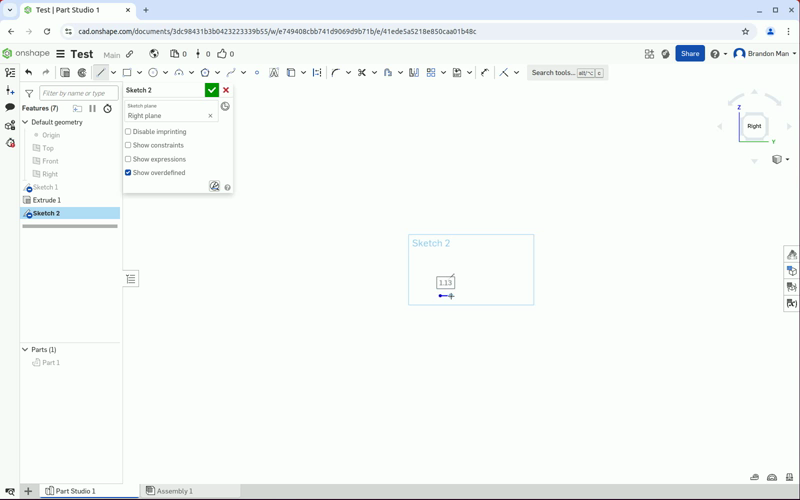
scroll(-6)
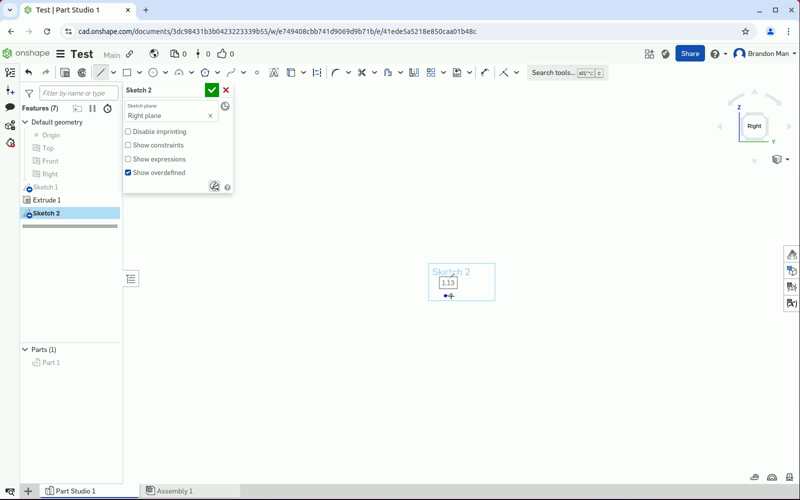
key_up(shift)
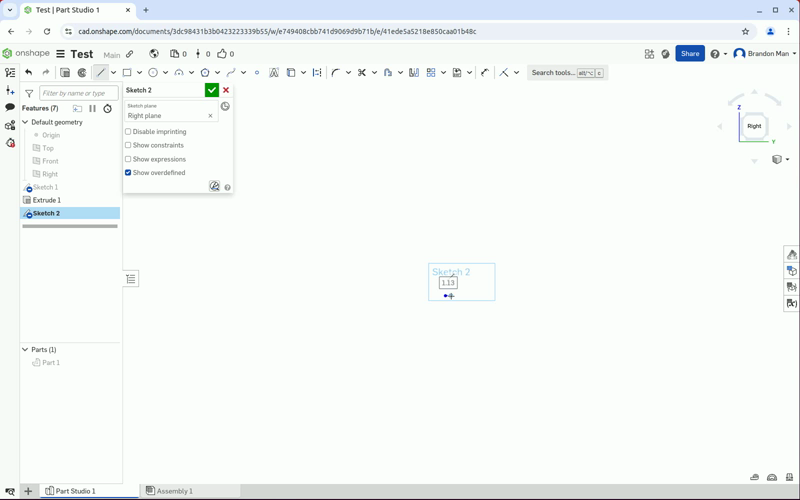
key_down(shift)
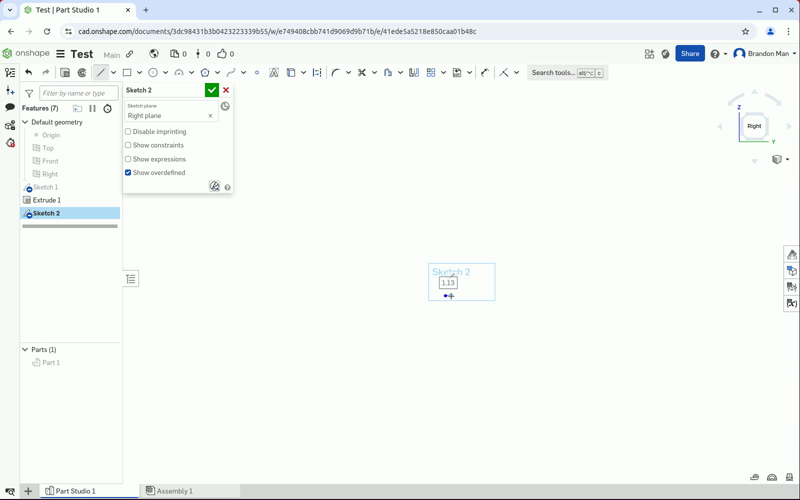
mouse_move(481, 295)
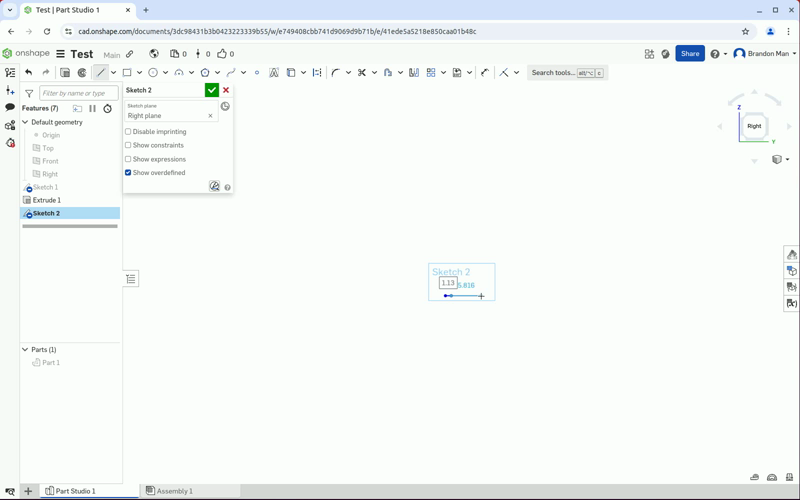
mouse_move(451, 266)
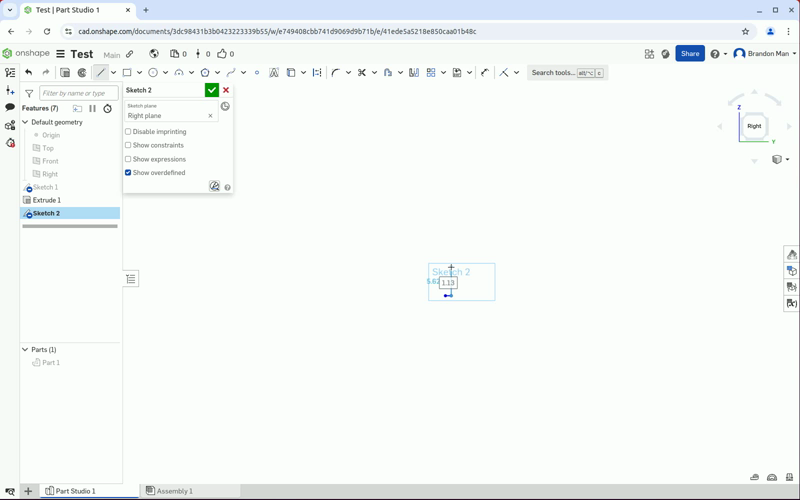
click(451, 266)
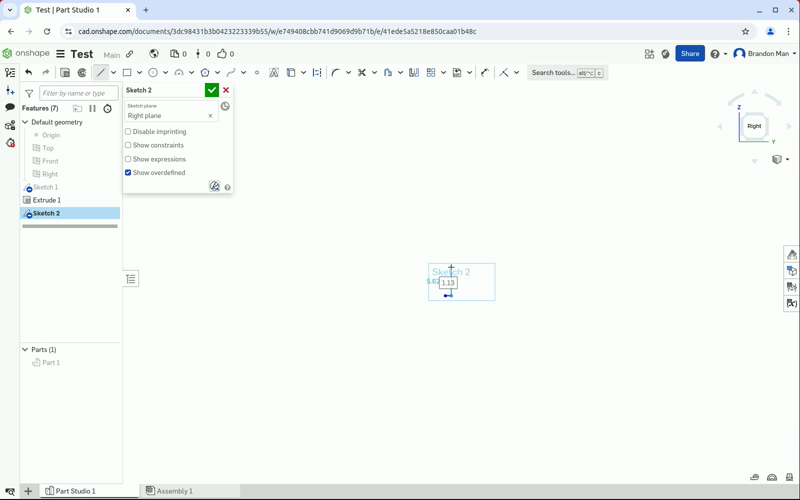
key_up(shift)
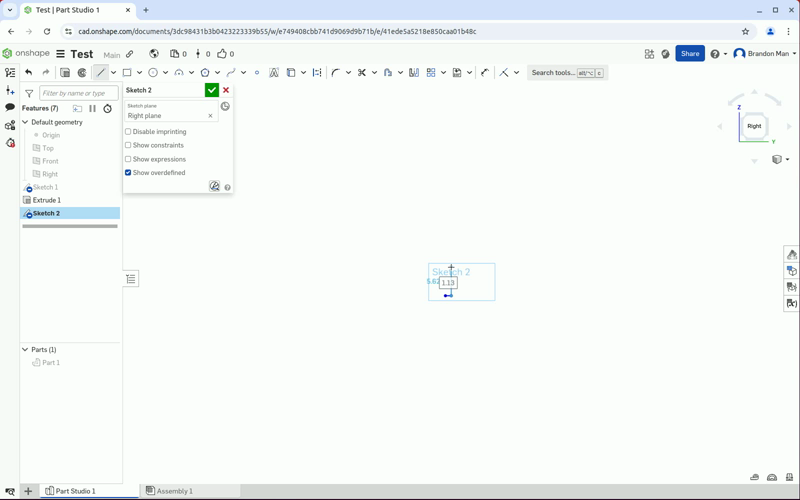
key_down(shift)
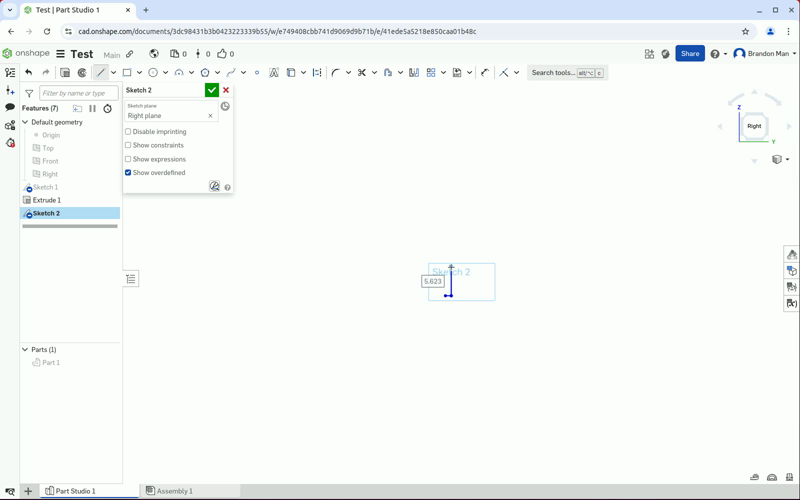
mouse_move(481, 266)
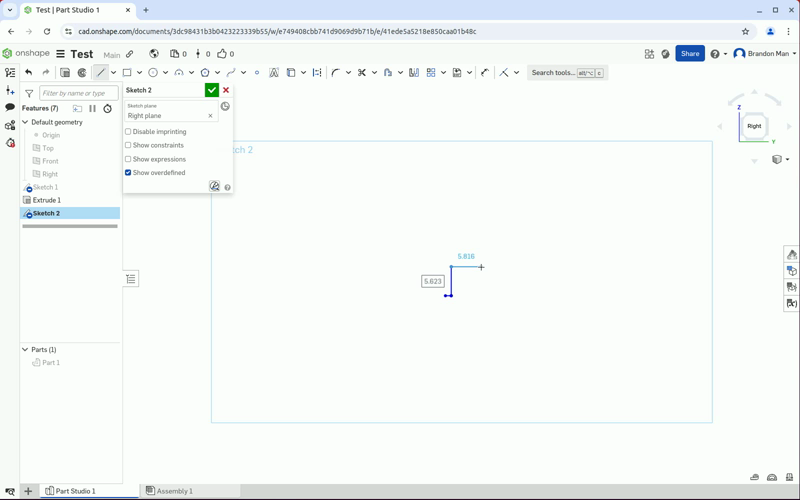
mouse_move(445, 266)
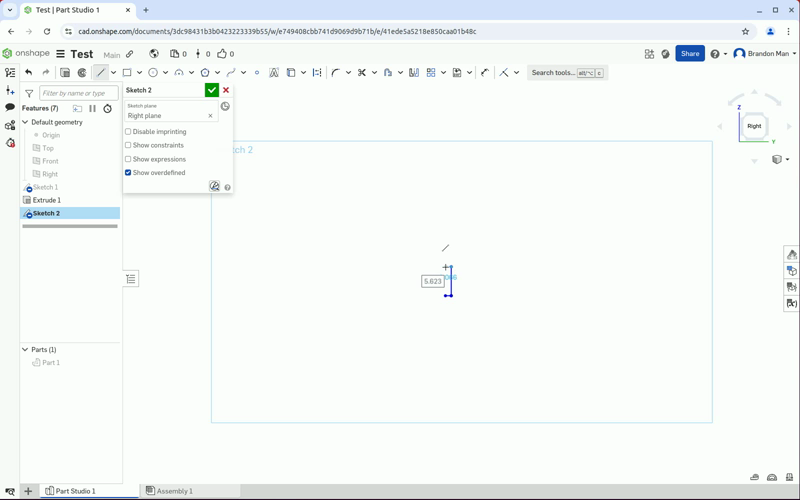
scroll(6)
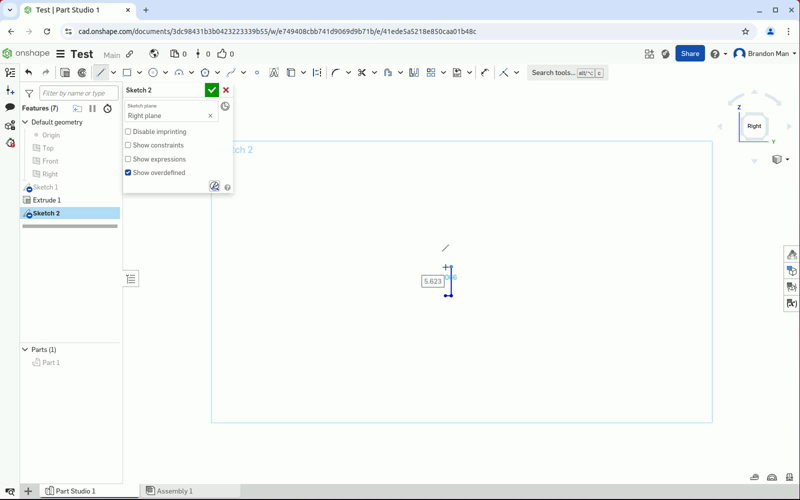
scroll(6)
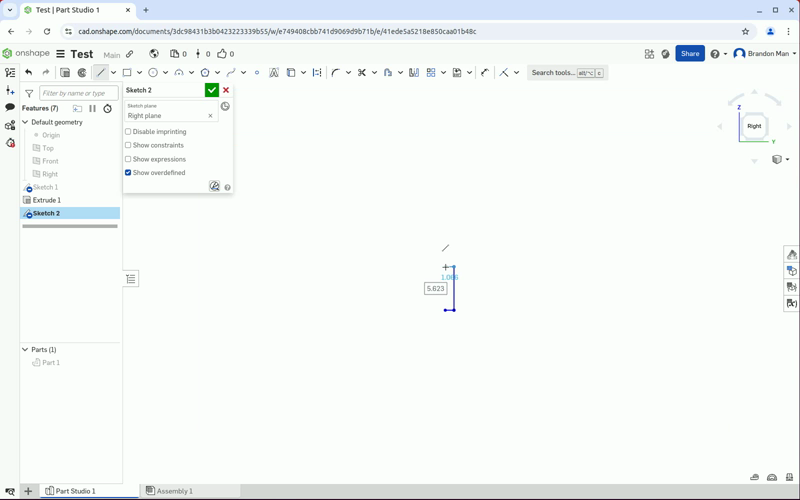
scroll(6)
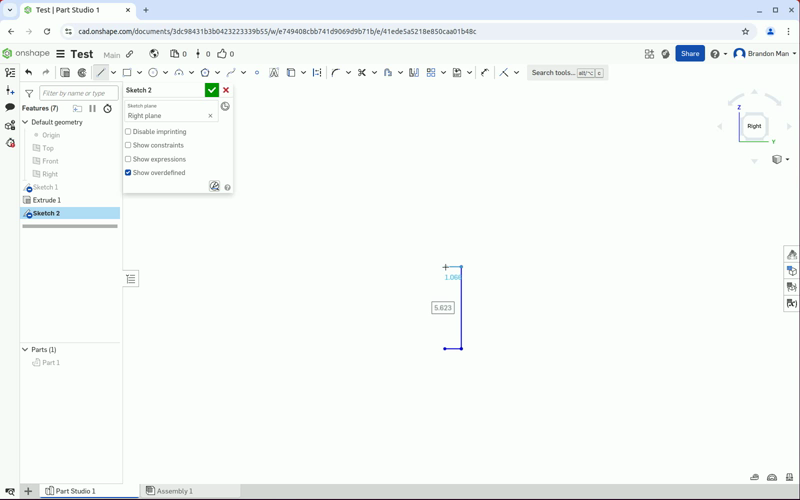
scroll(6)
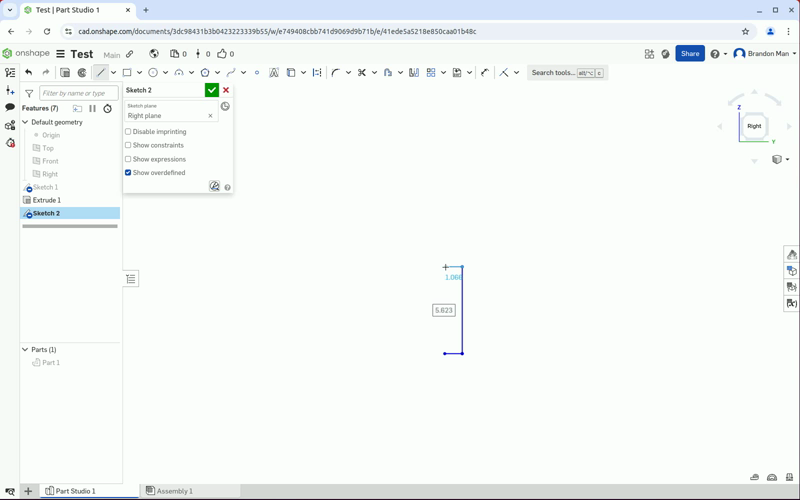
scroll(6)
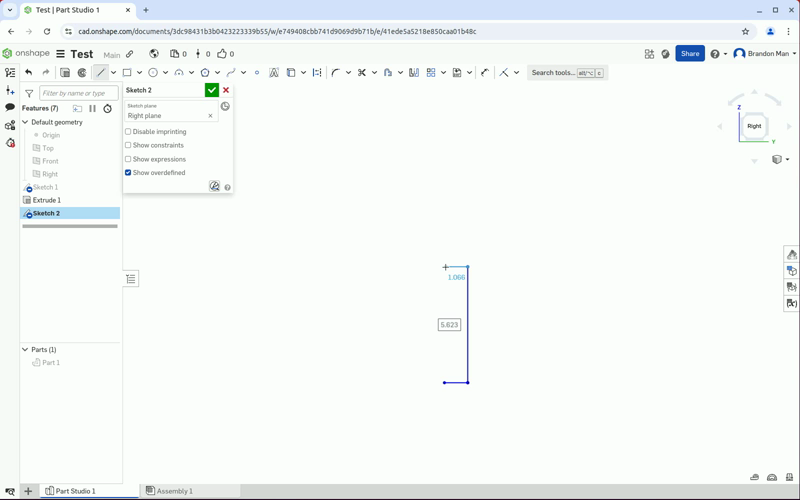
scroll(6)
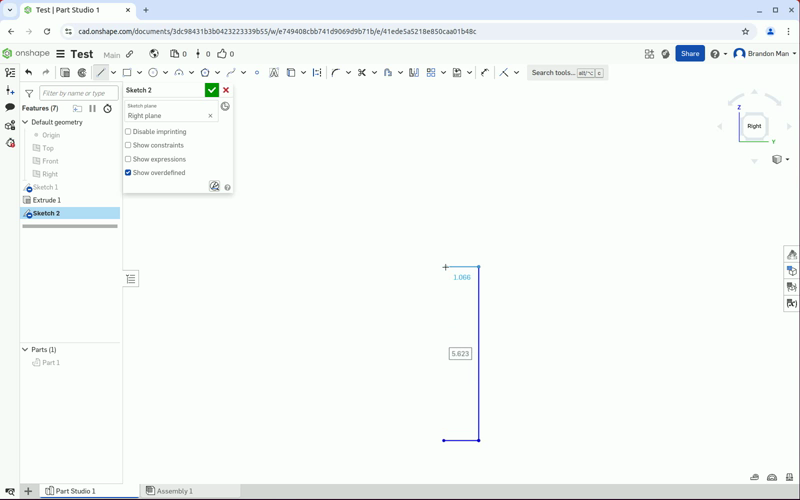
scroll(6)
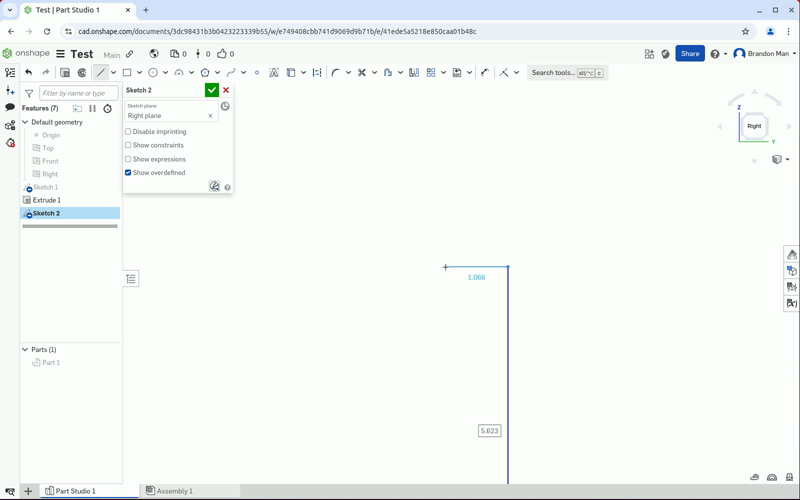
click(445, 266)
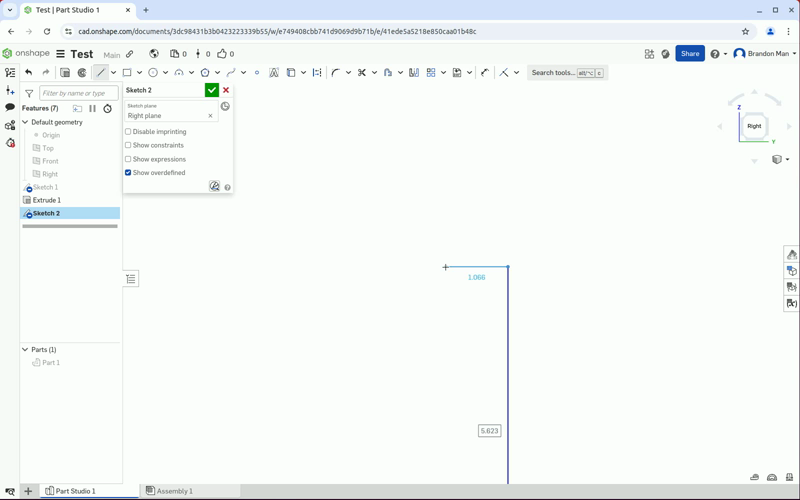
scroll(-6)
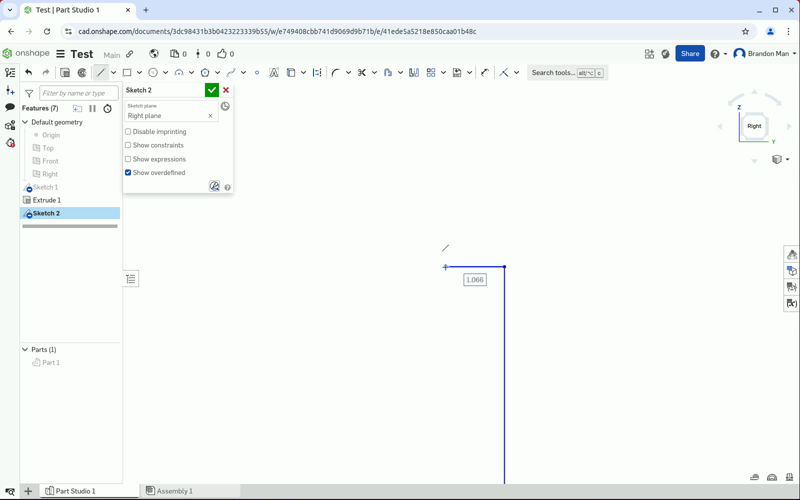
scroll(-6)
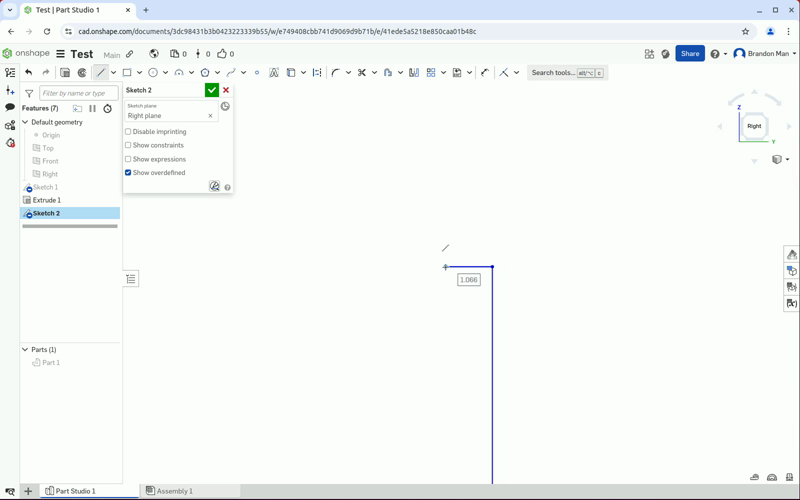
scroll(-6)
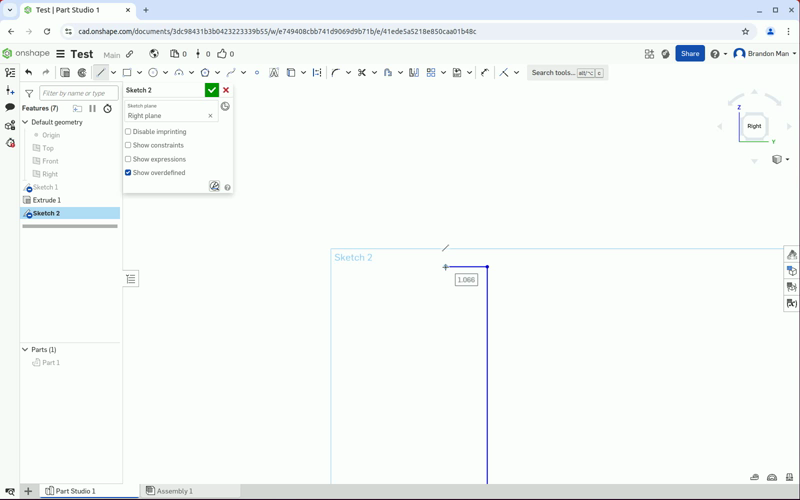
scroll(-6)
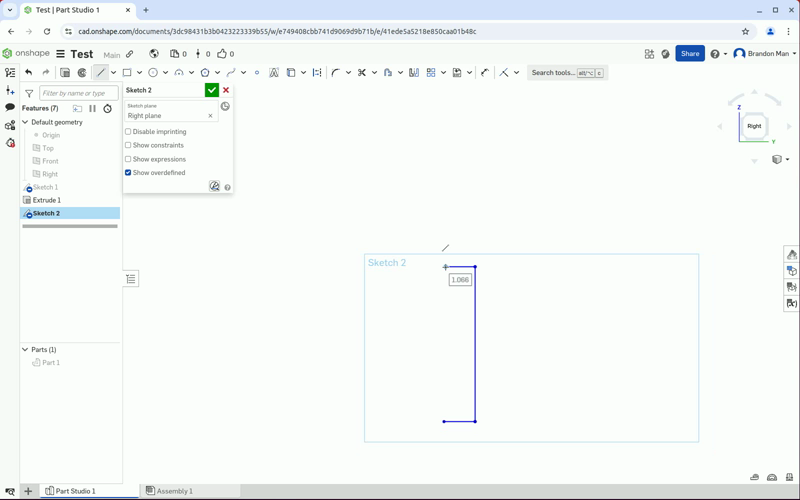
scroll(-6)
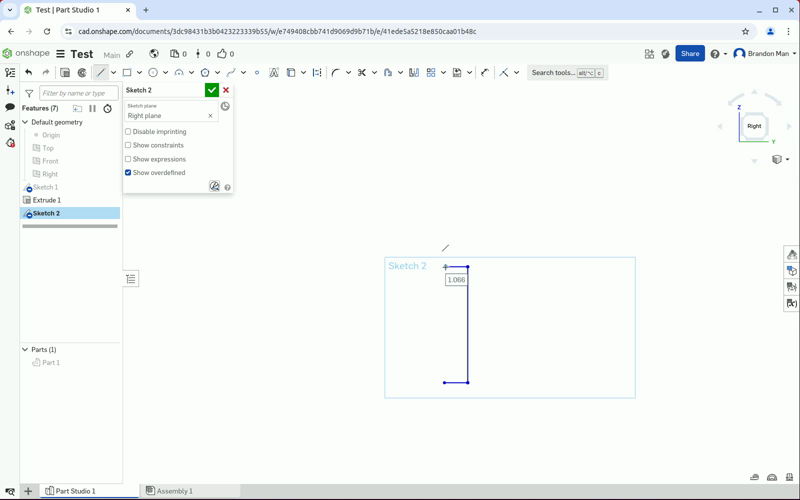
scroll(-6)
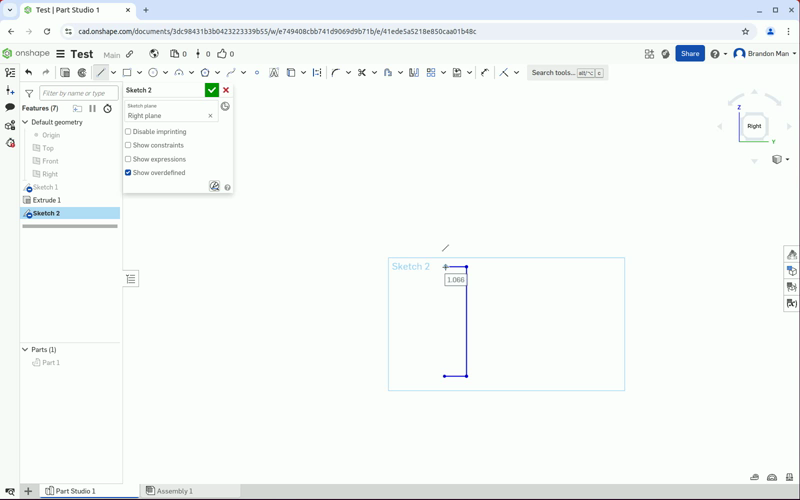
scroll(-6)
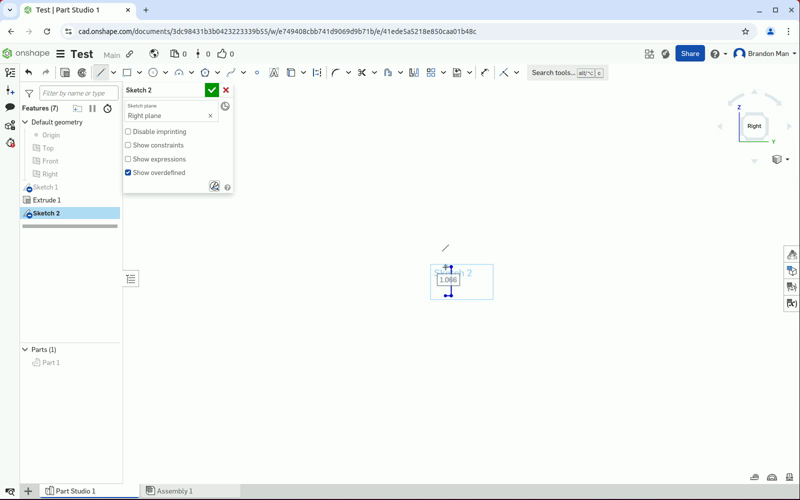
key_up(shift)
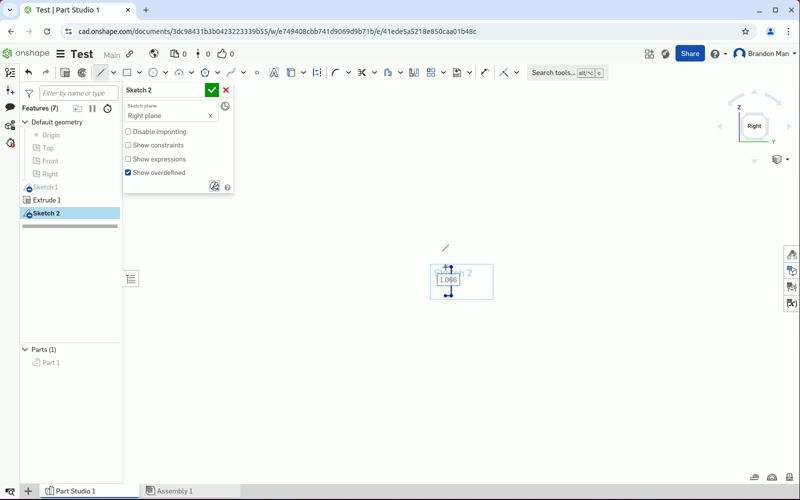
key_down(shift)
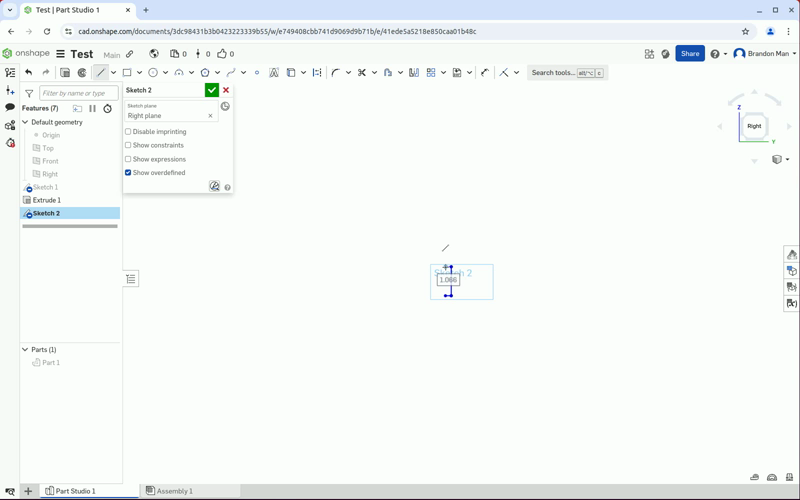
mouse_move(475, 266)
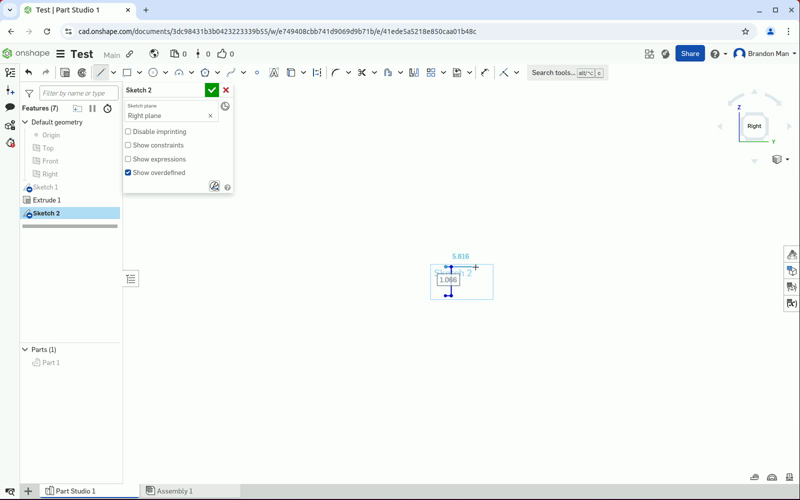
mouse_move(445, 289)
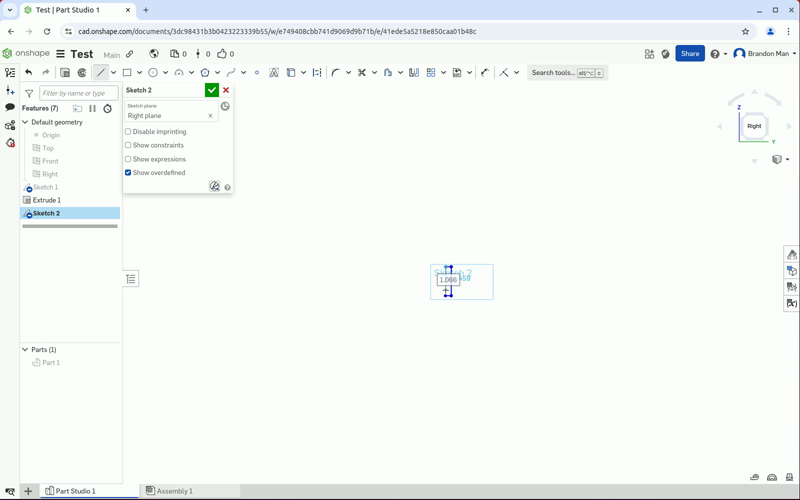
click(445, 289)
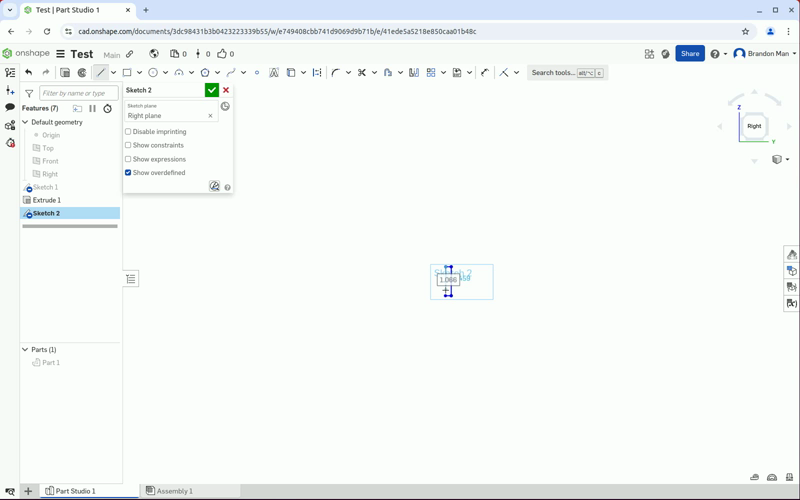
key_up(shift)
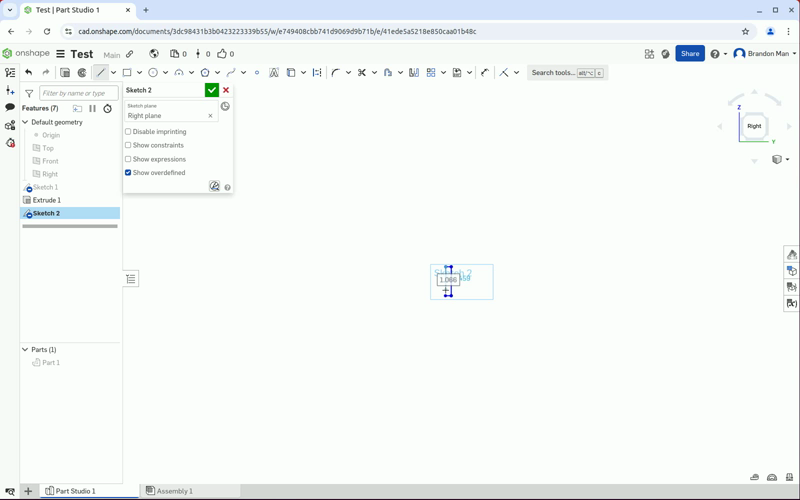
mouse_move(475, 289)
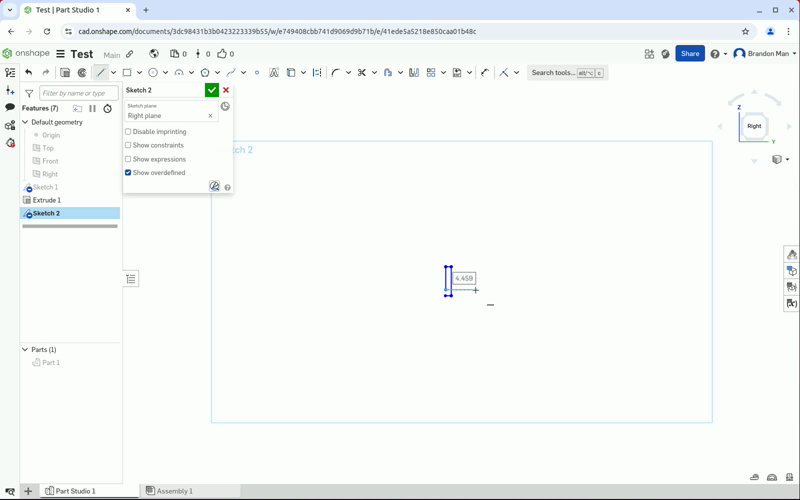
key_down(shift)
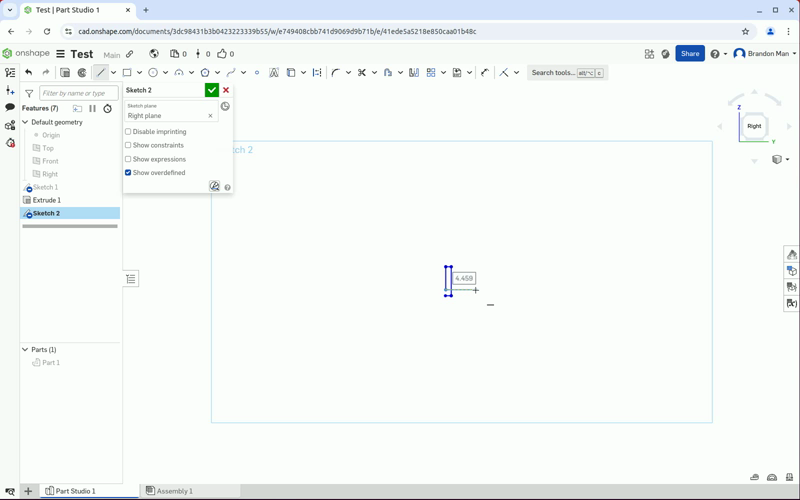
mouse_move(445, 295)
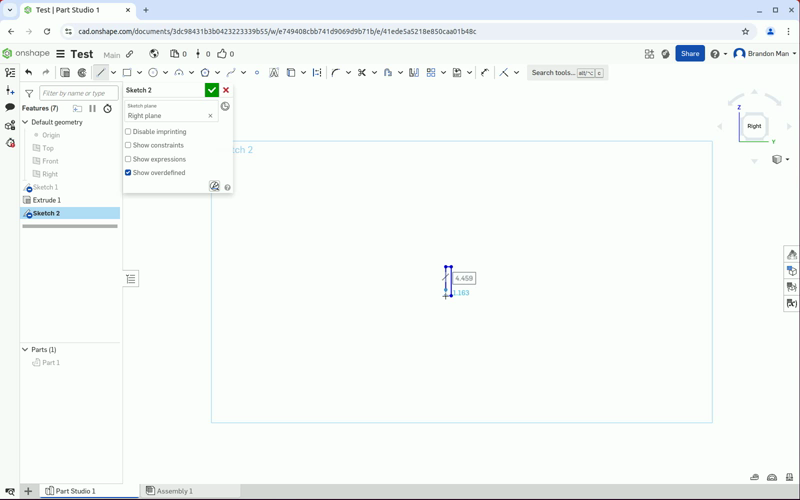
scroll(6)
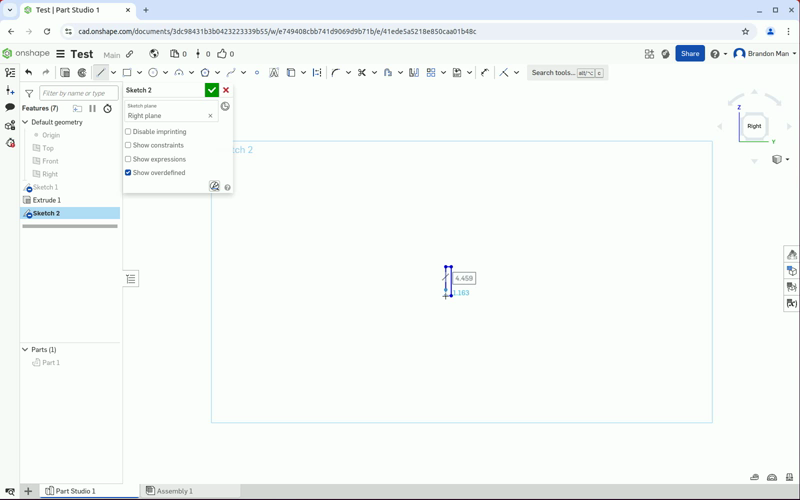
scroll(6)
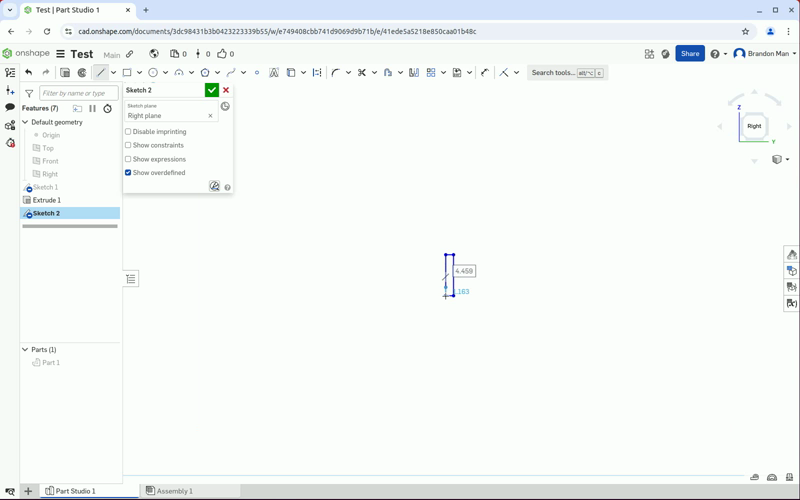
scroll(6)
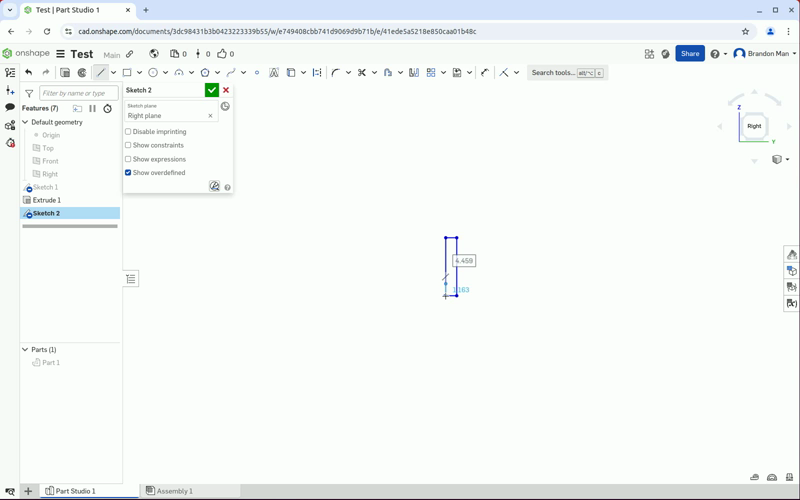
scroll(6)
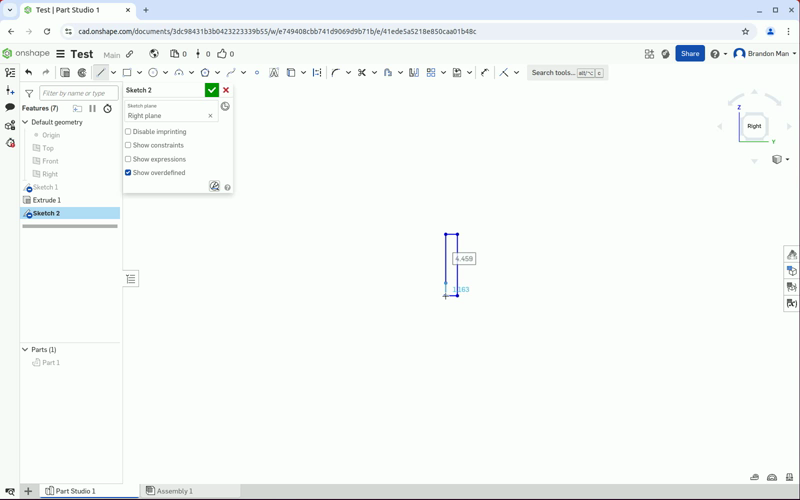
scroll(6)
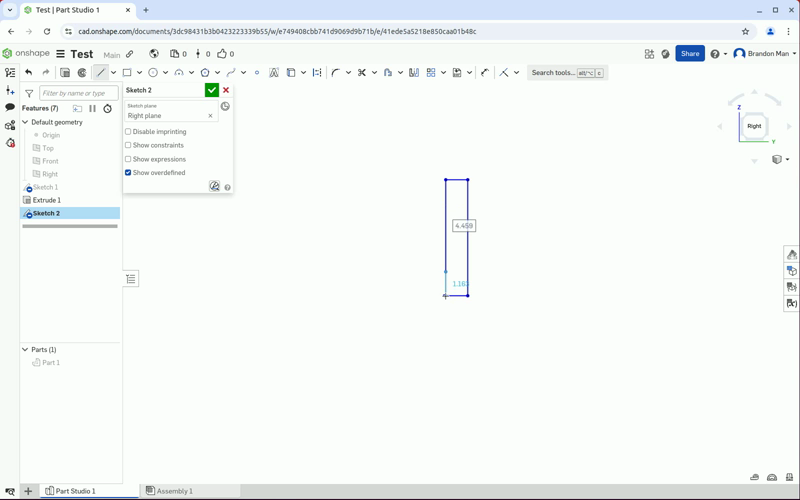
scroll(6)
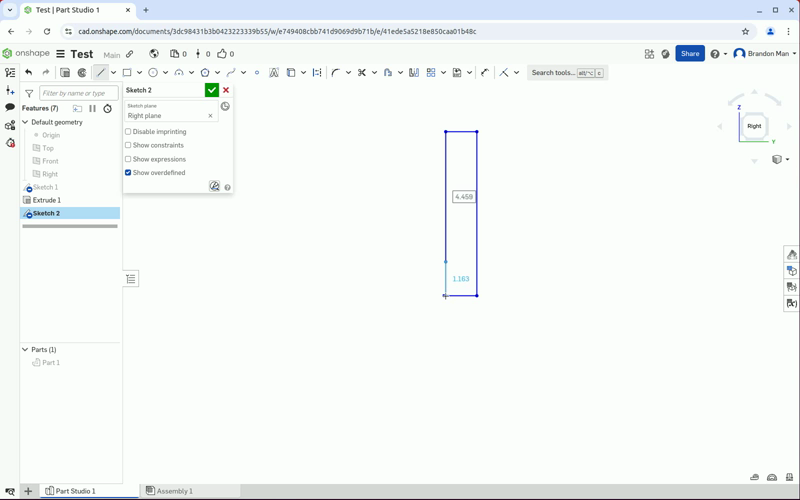
scroll(6)
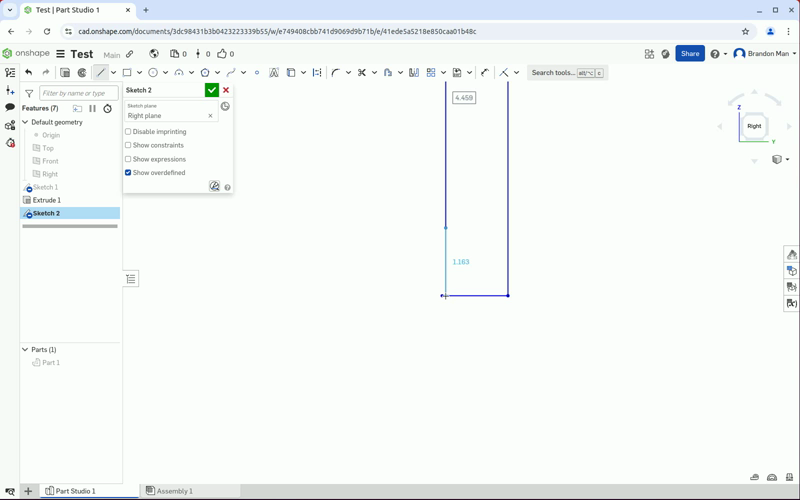
key_up(shift)
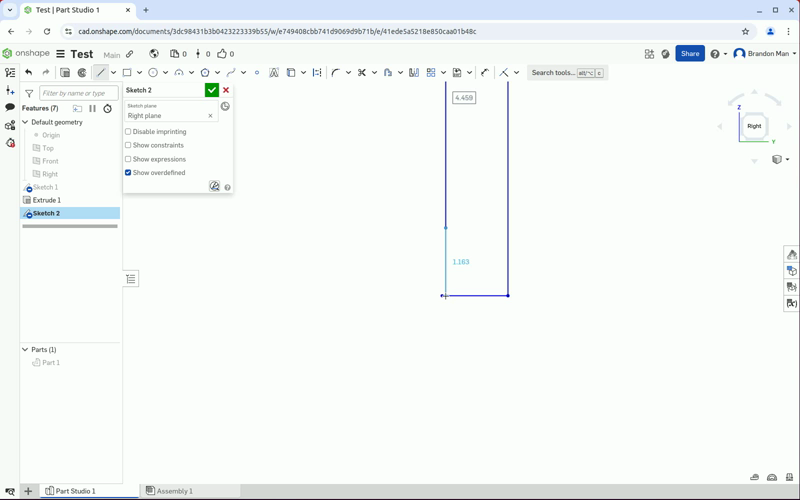
click(445, 295)
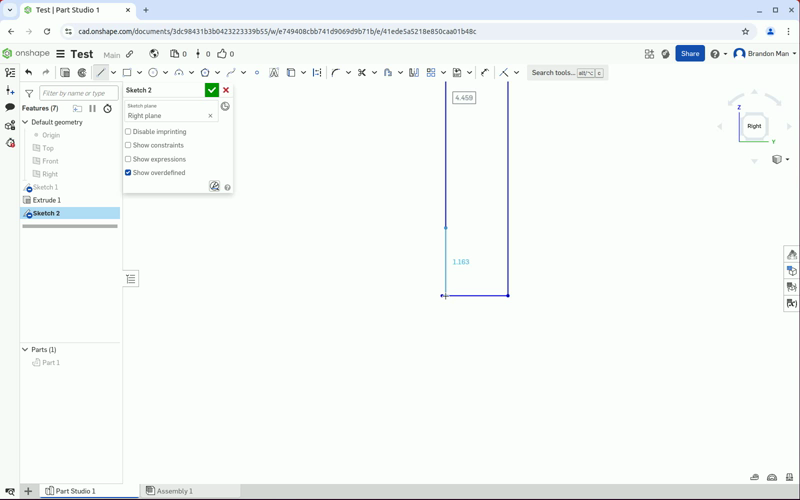
scroll(-6)
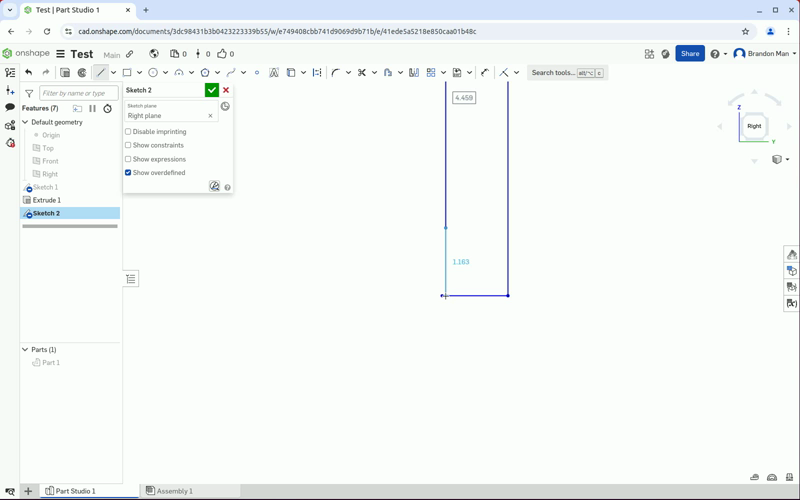
scroll(-6)
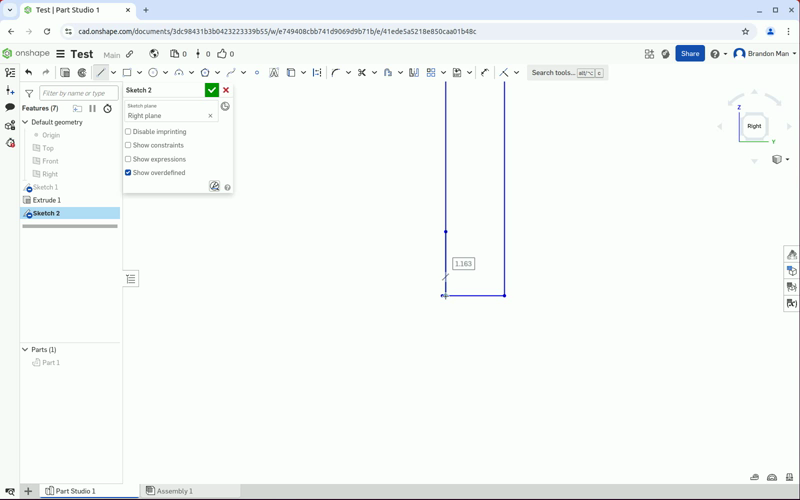
scroll(-6)
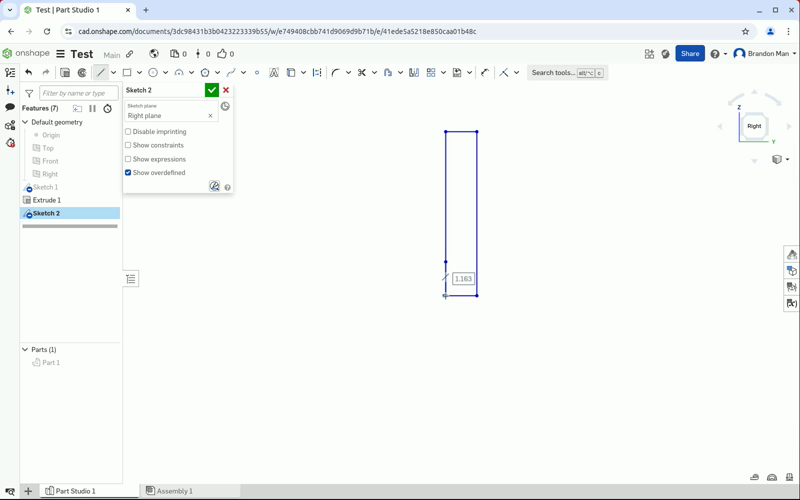
scroll(-6)
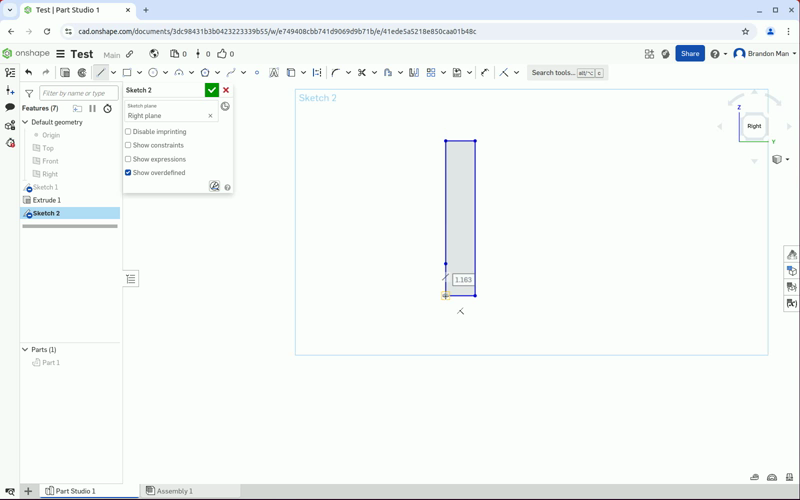
scroll(-6)
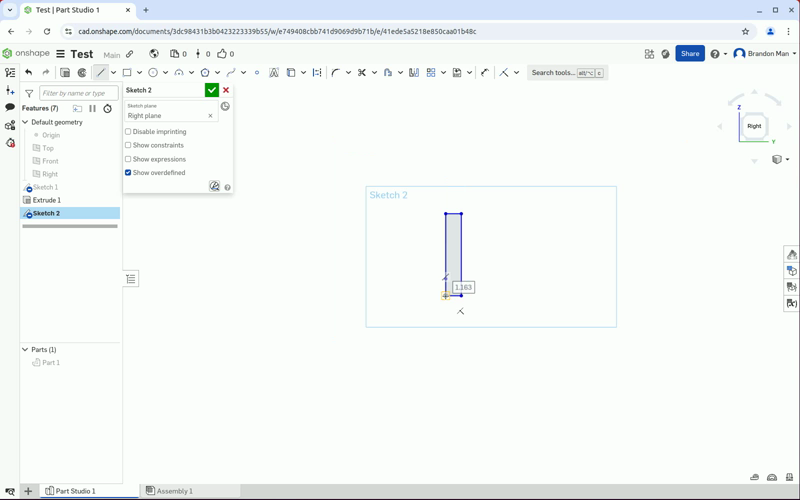
scroll(-6)
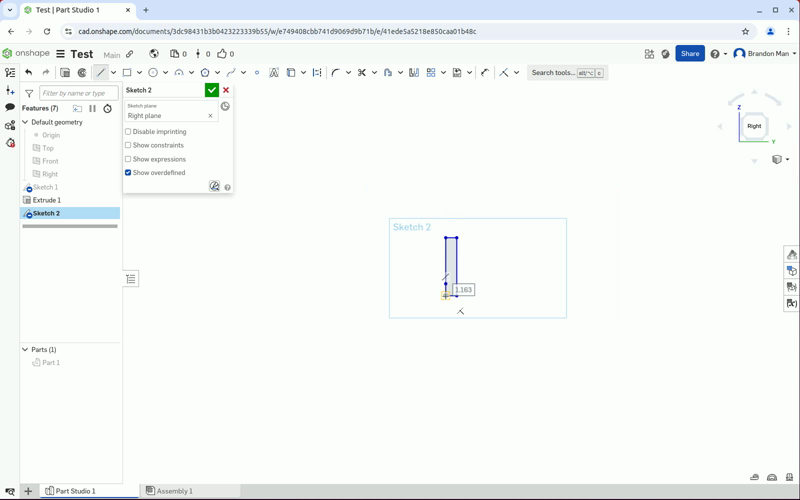
scroll(-6)
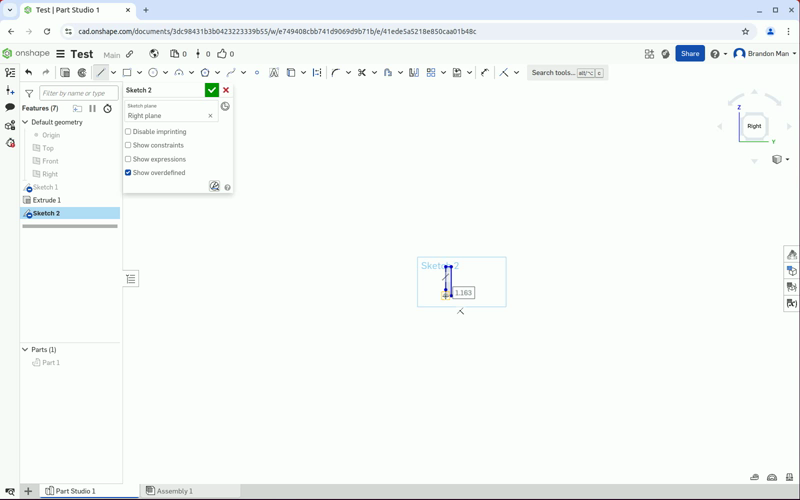
key(esc)
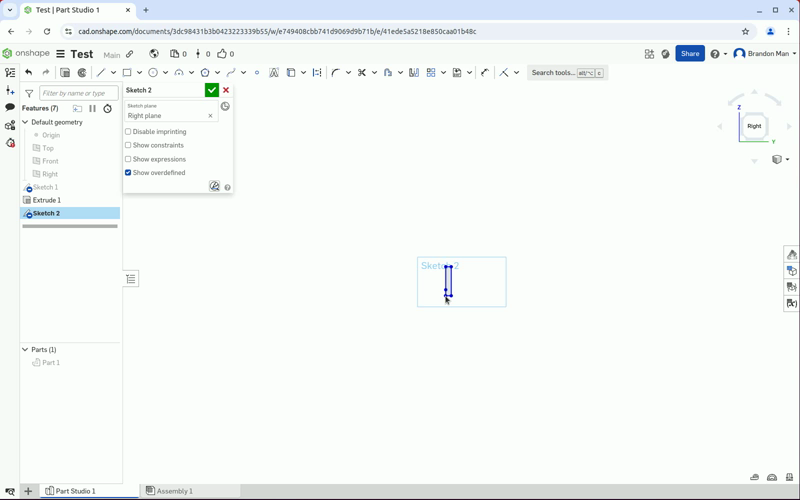
mouse_move(450, 280)
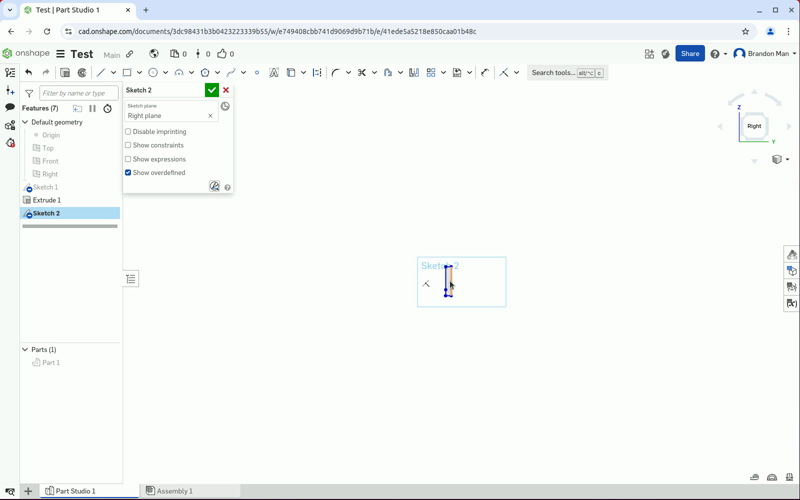
scroll(6)
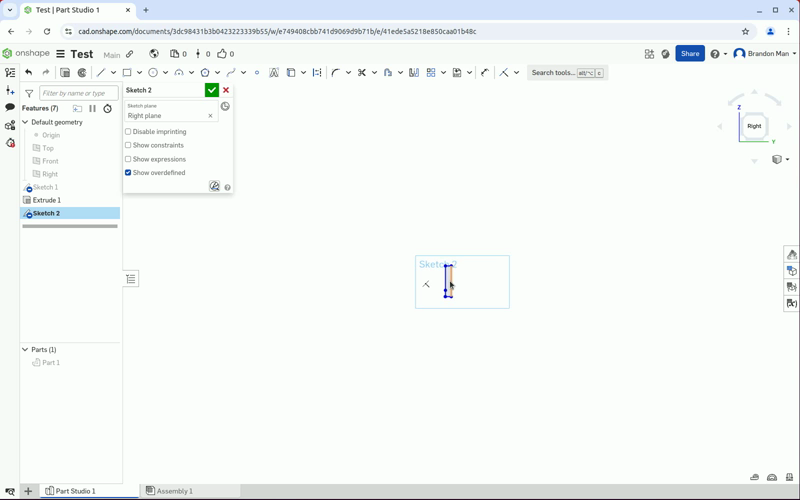
scroll(6)
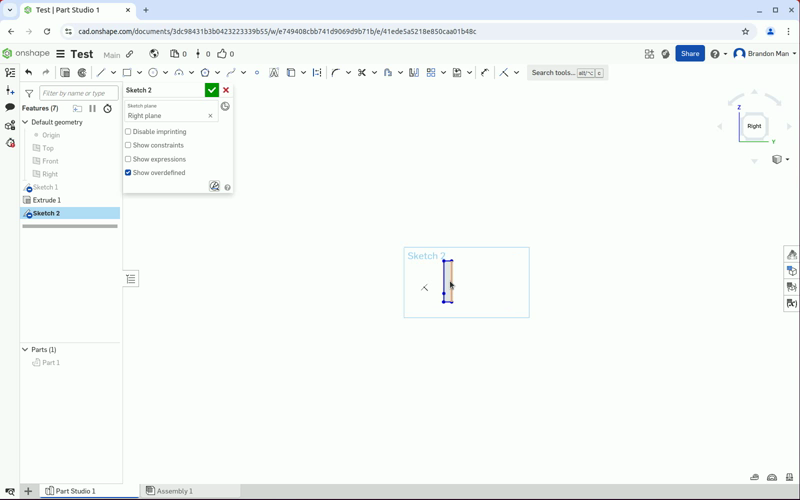
scroll(6)
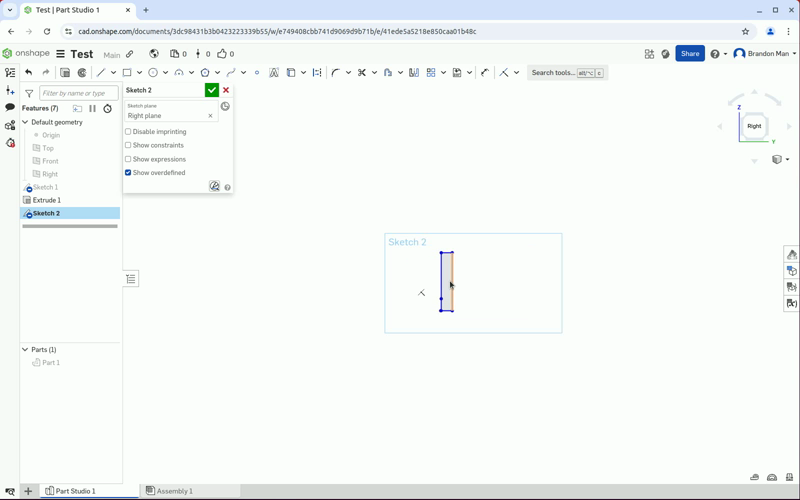
scroll(6)
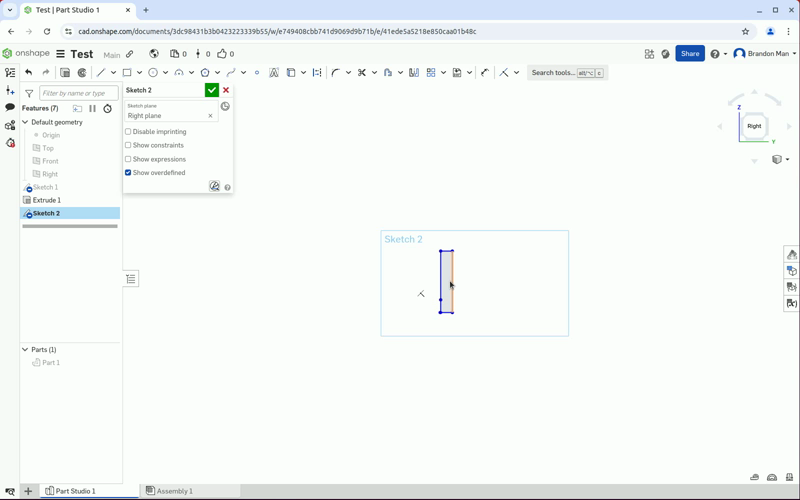
scroll(6)
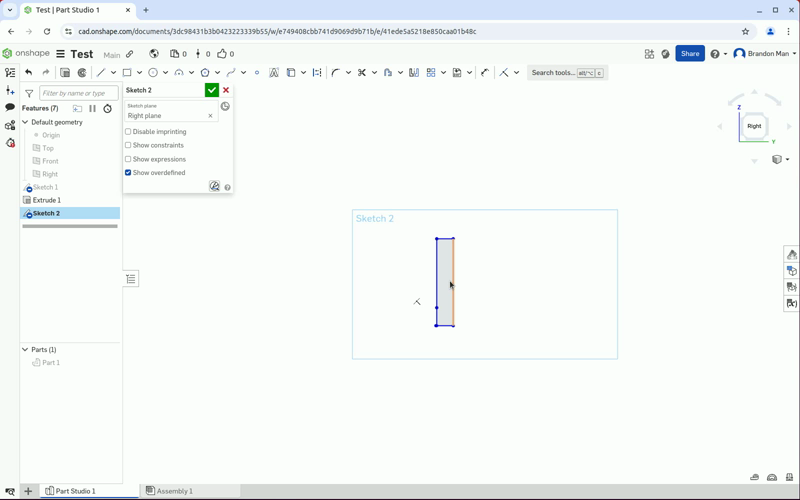
scroll(6)
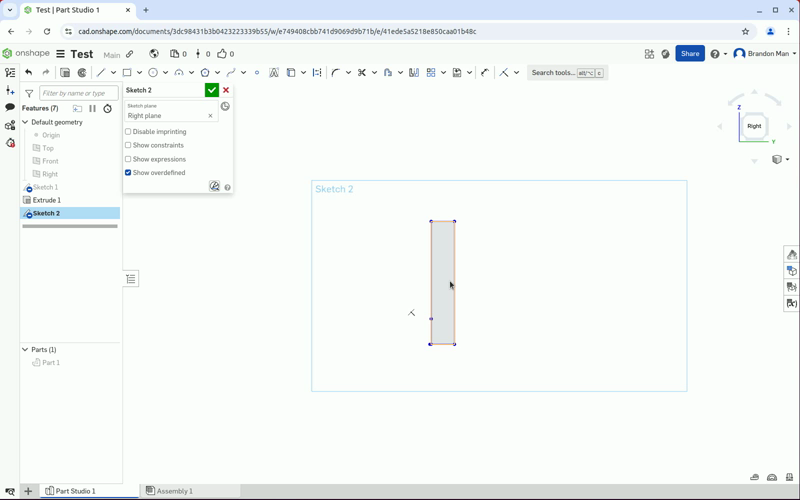
scroll(6)
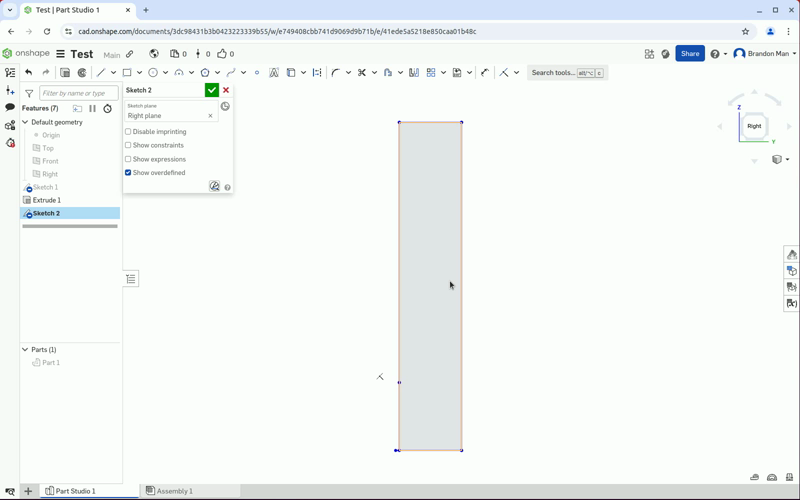
click(450, 280)
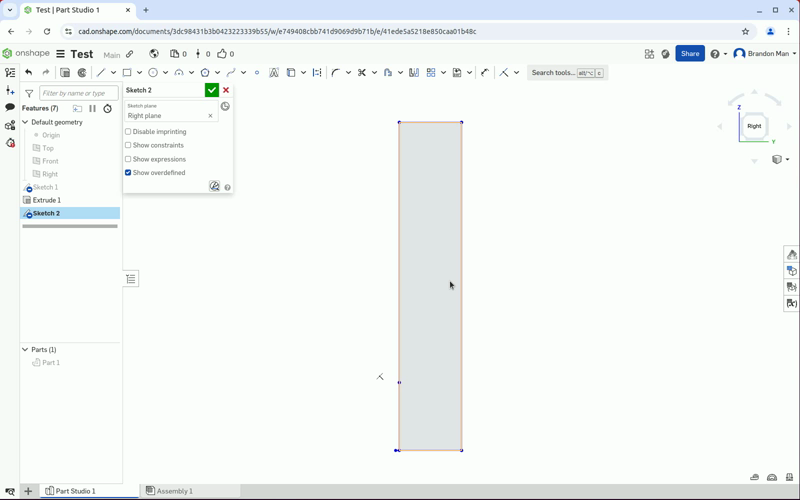
scroll(-6)
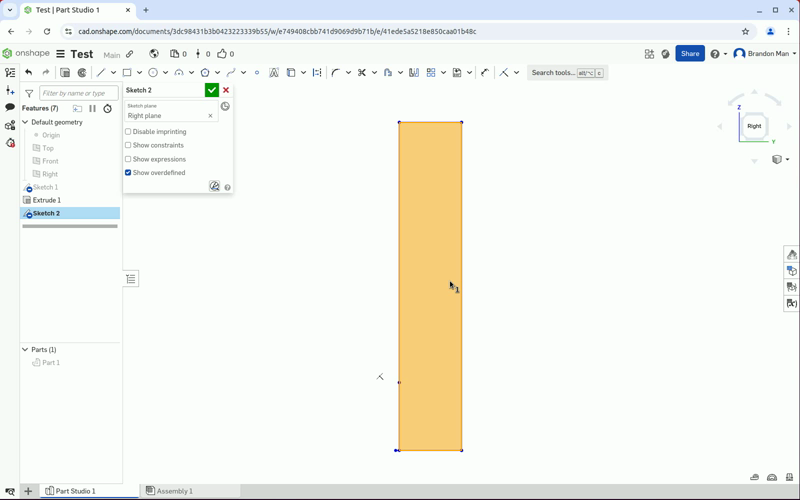
scroll(-6)
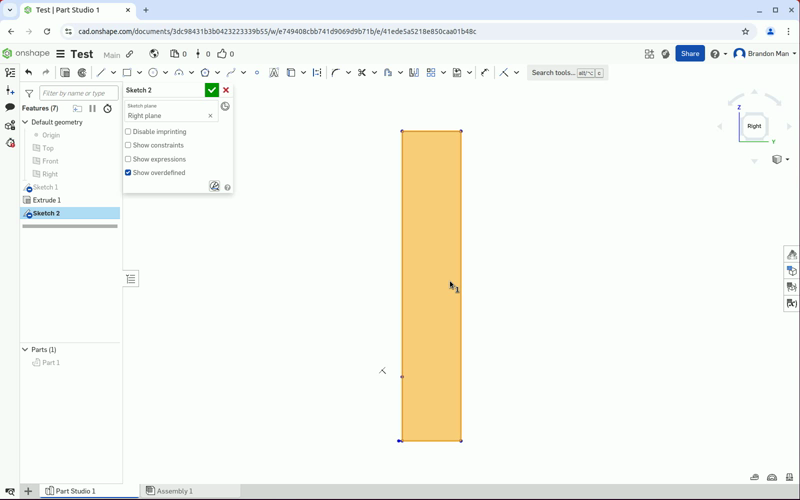
scroll(-6)
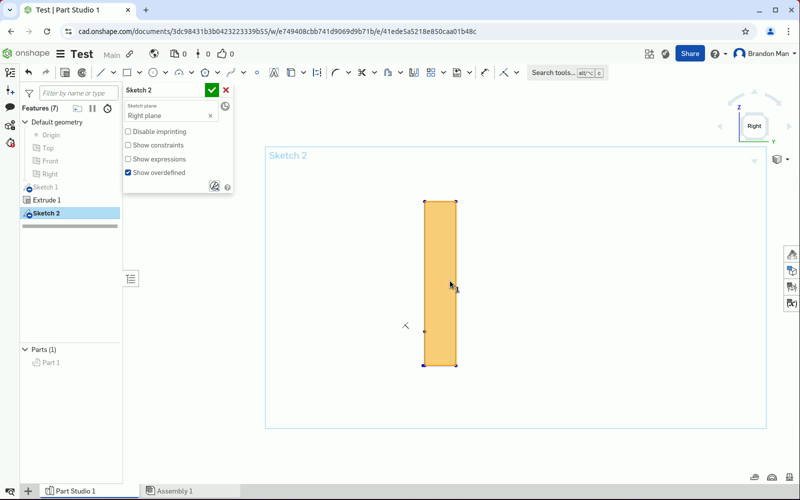
scroll(-6)
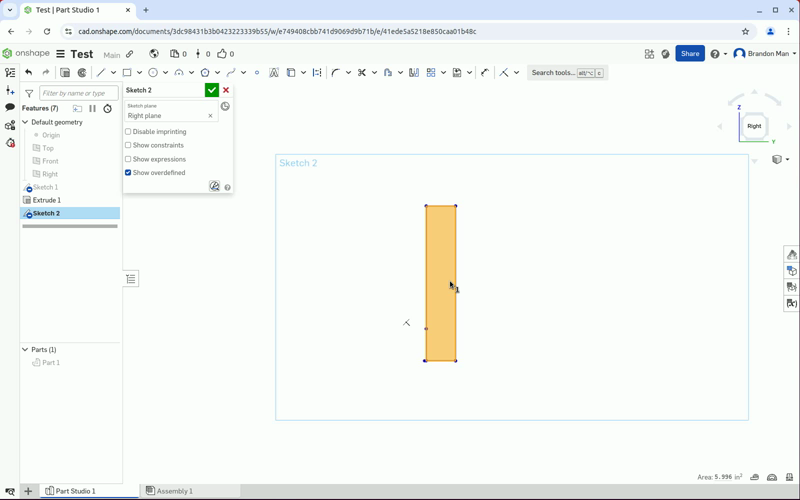
scroll(-6)
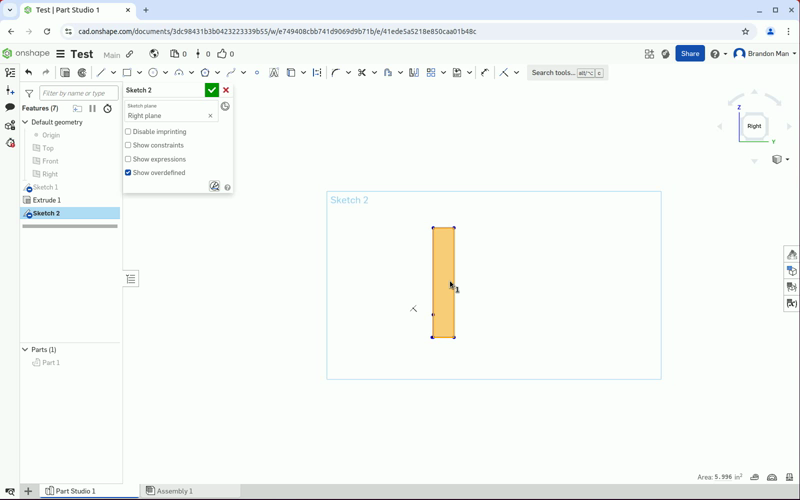
scroll(-6)
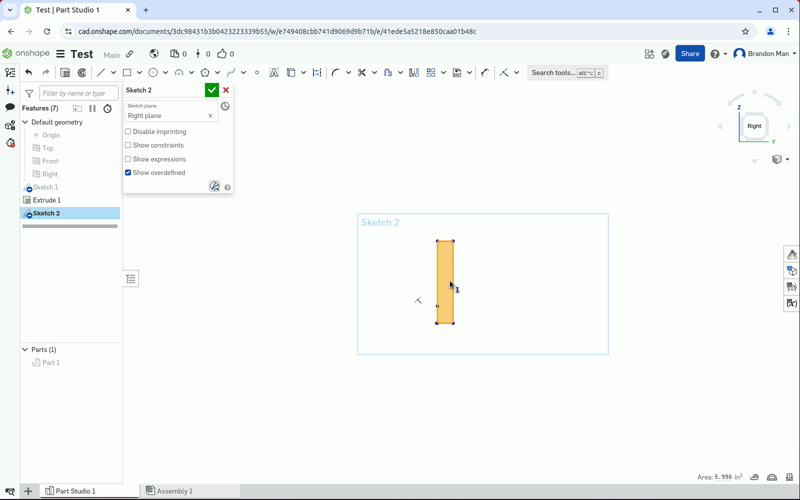
scroll(-6)
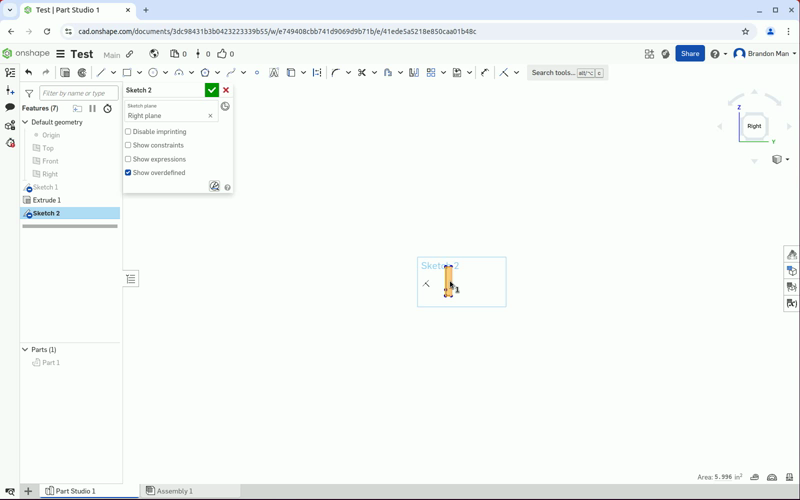
mouse_move(73, 352)
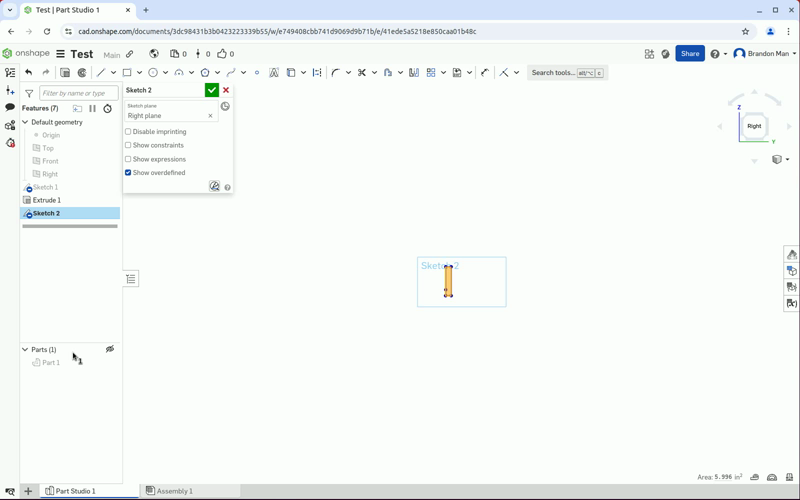
key(shift+y)
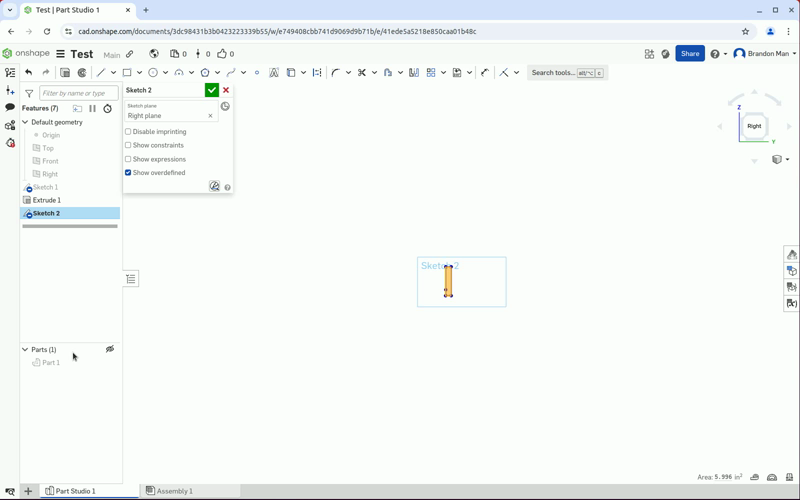
key(shift+e)
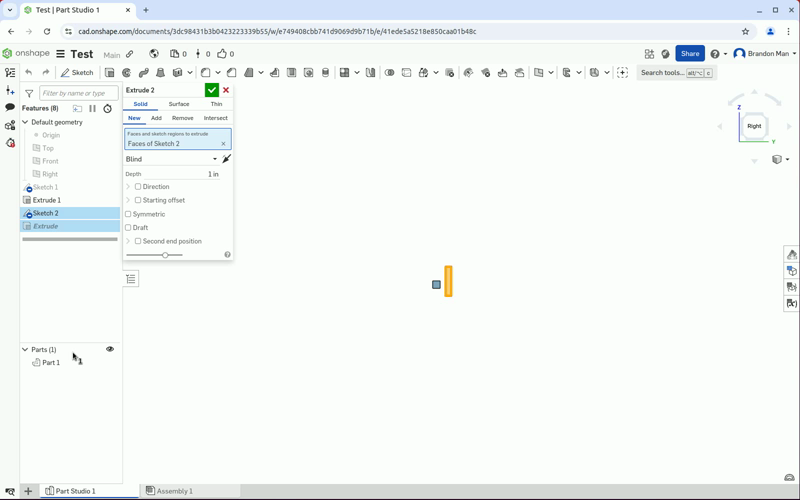
mouse_move(143, 106)
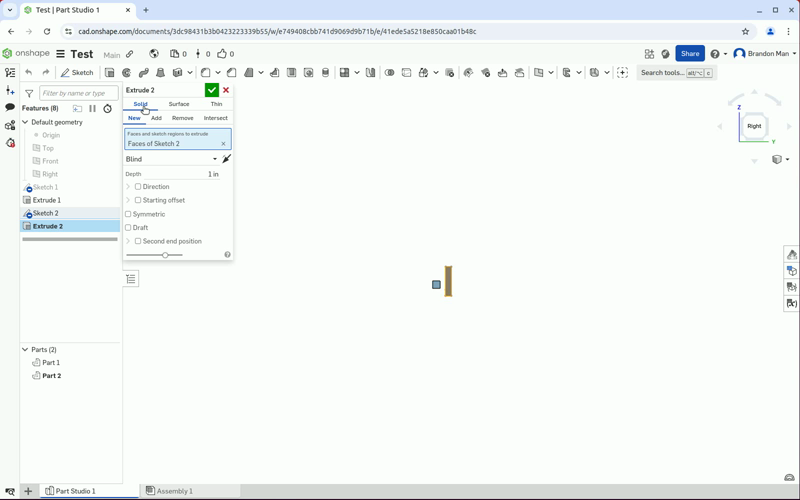
click(143, 106)
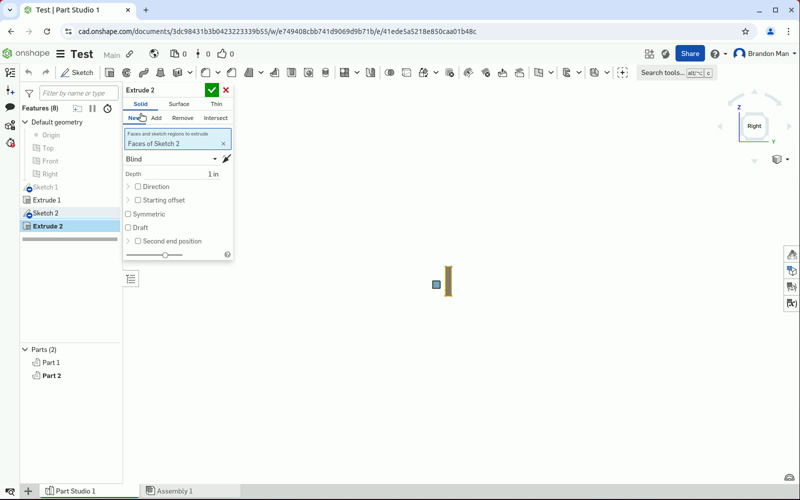
mouse_move(137, 120)
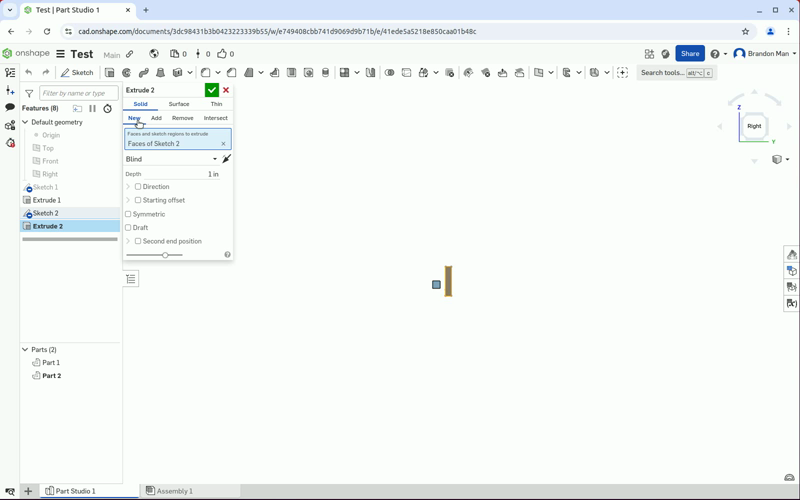
click(137, 120)
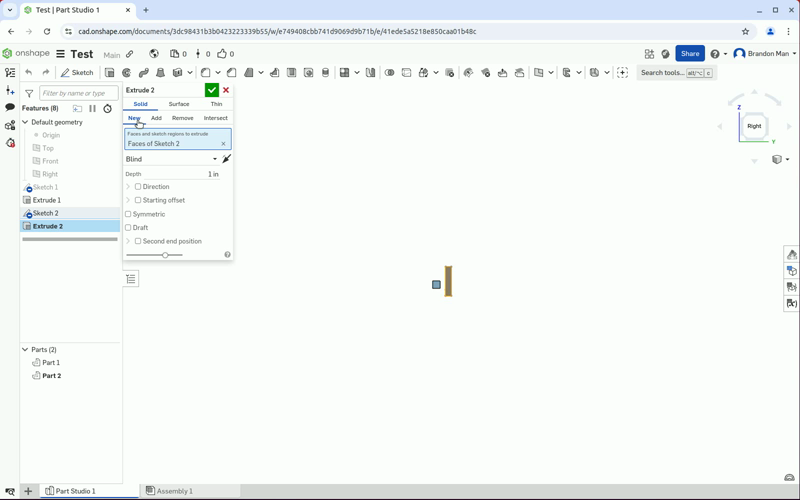
key(tab, 4)
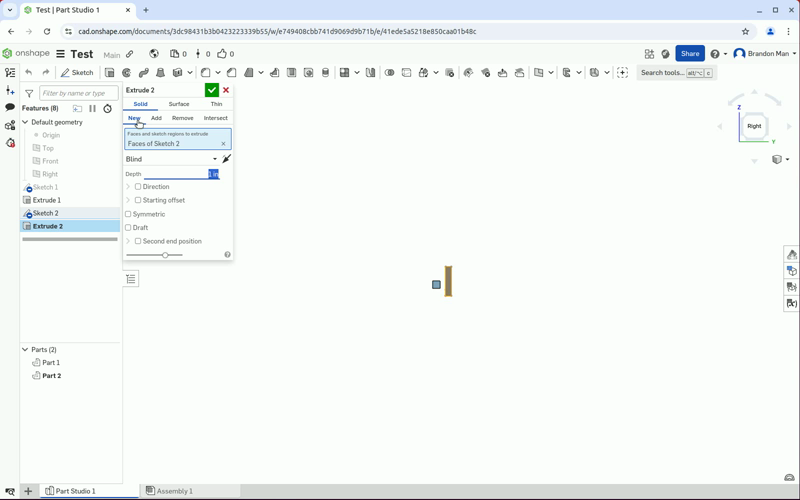
text(23.108)
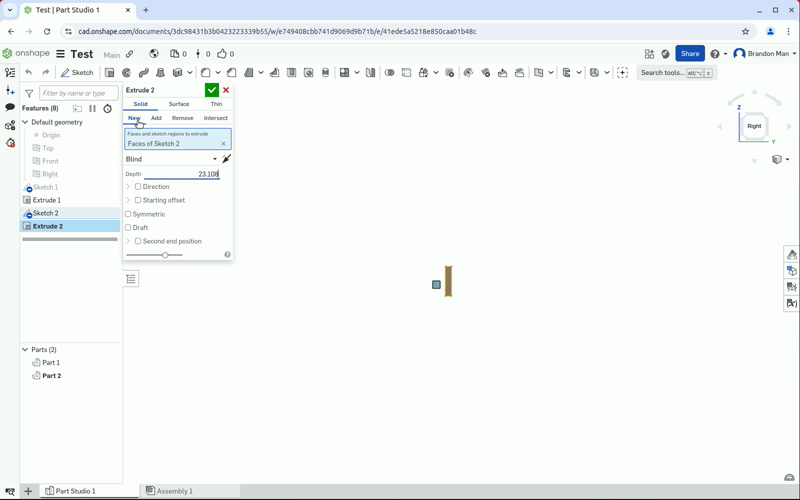
key(enter)
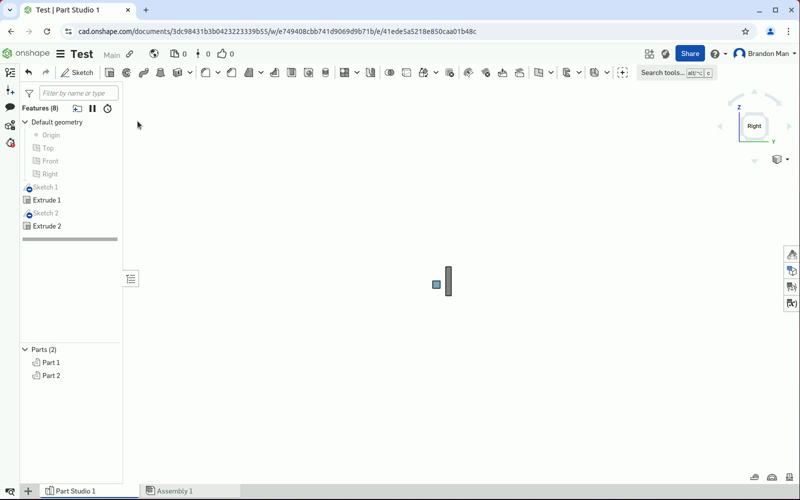
key(shift+h)
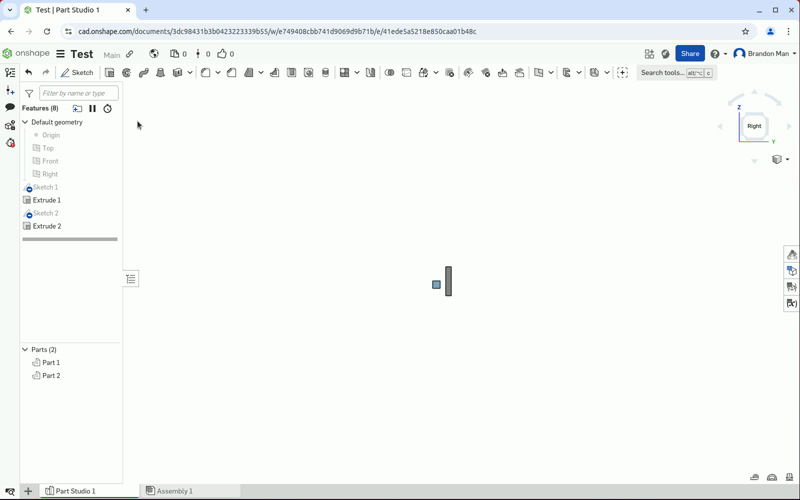
key(shift+h)
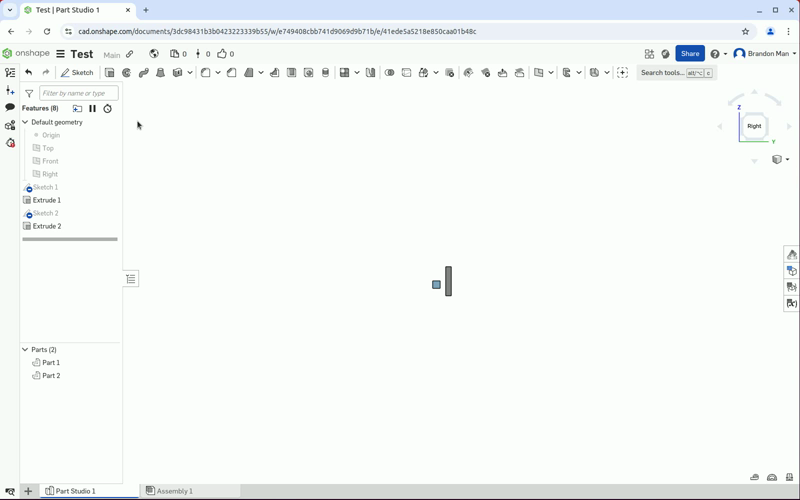
mouse_move(73, 189)
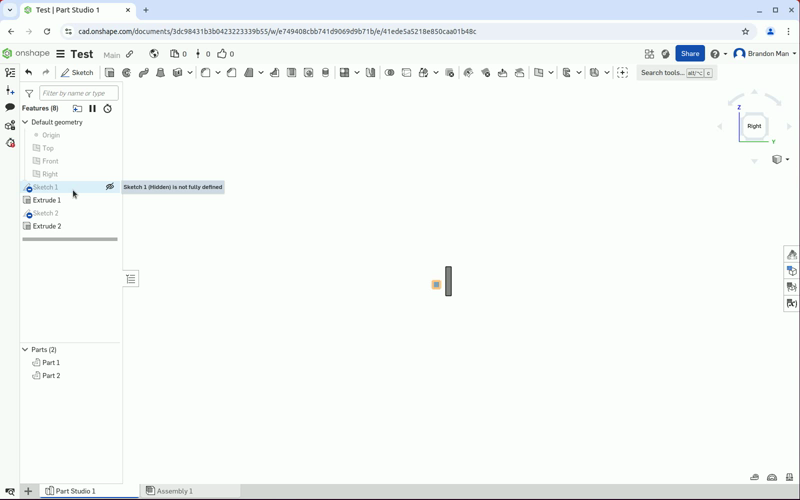
click(73, 189)
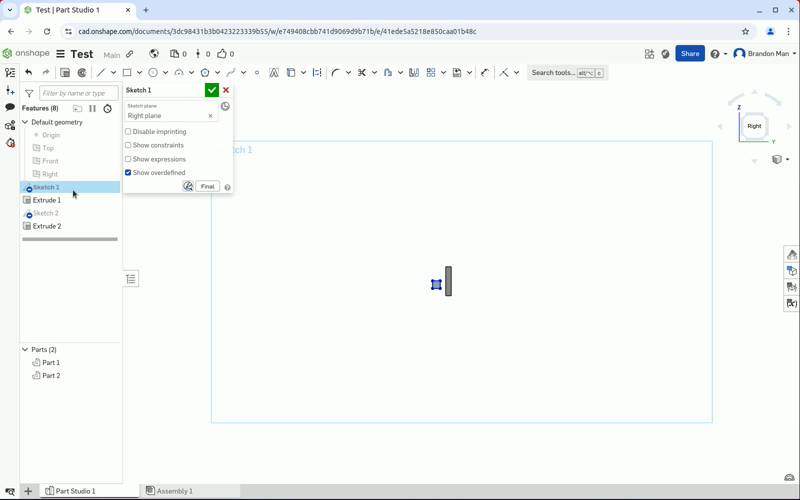
mouse_move(229, 92)
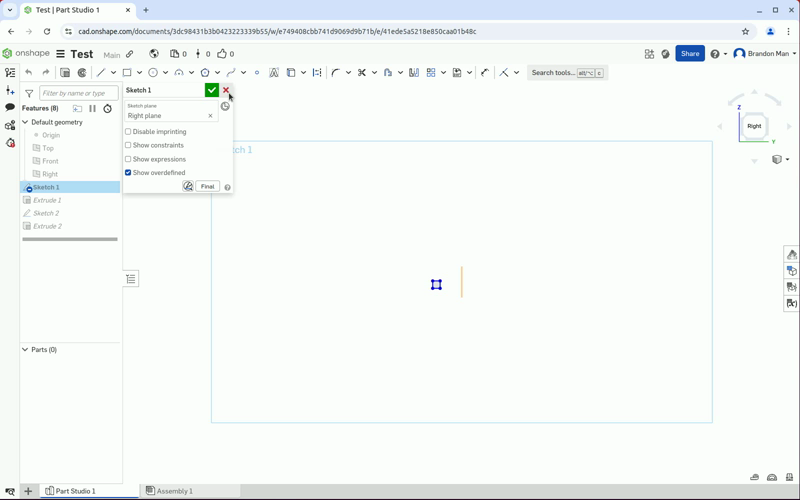
click(229, 92)
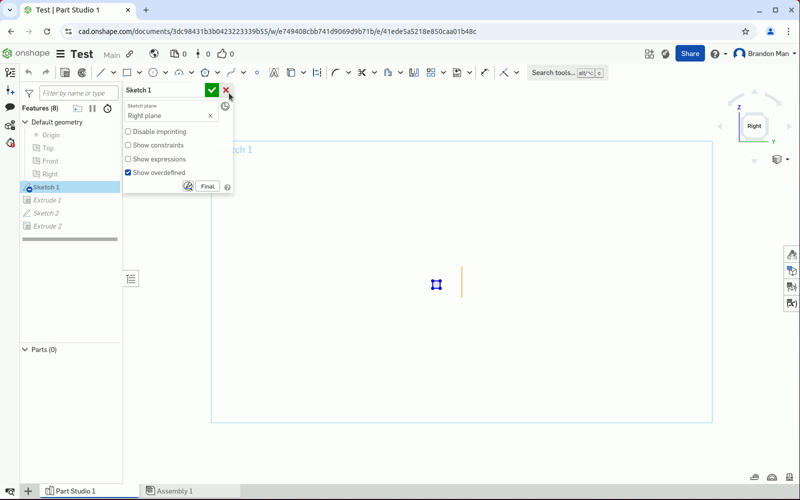
key(shift+s)
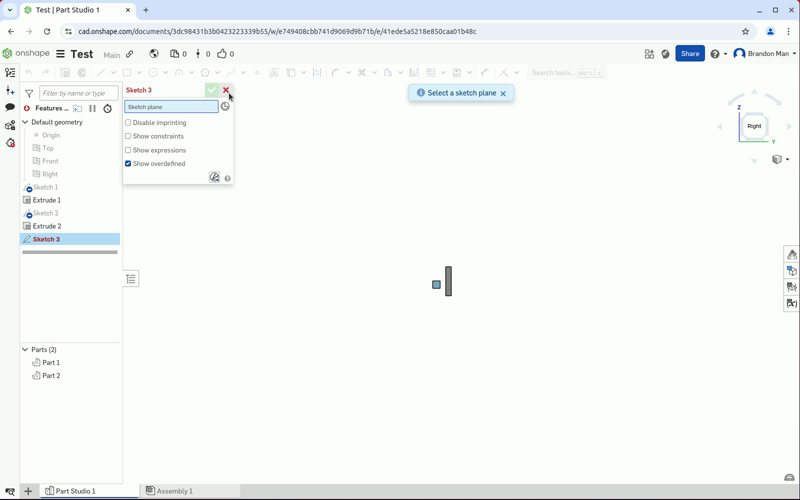
mouse_move(73, 176)
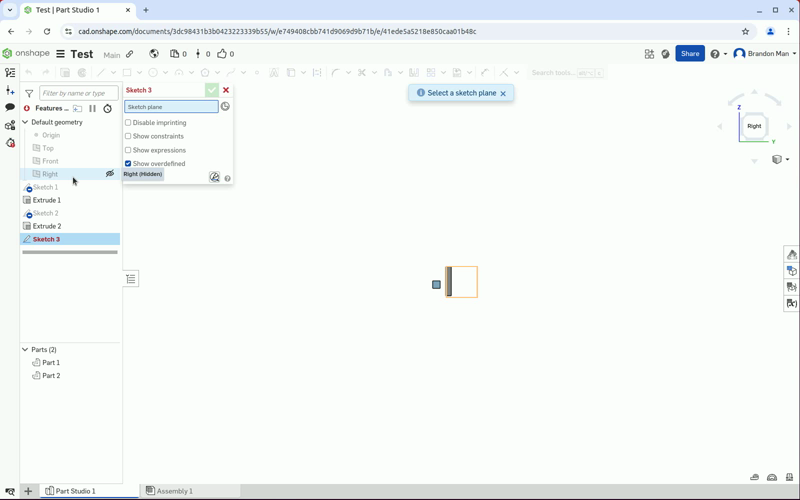
click(73, 176)
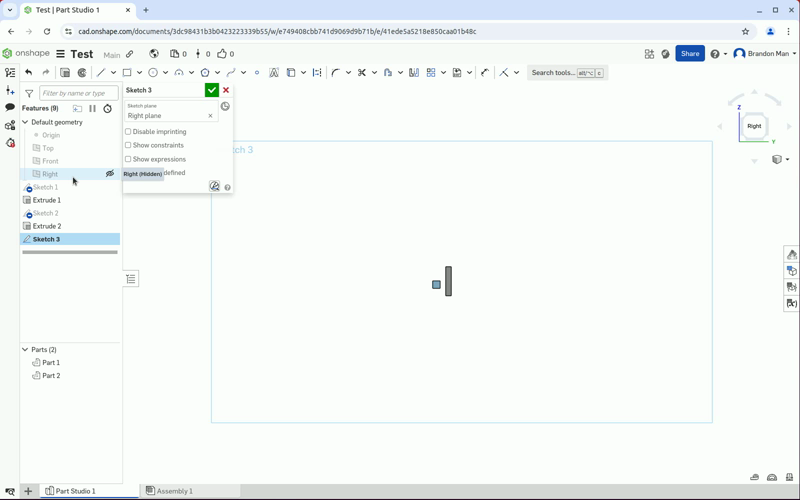
mouse_move(73, 352)
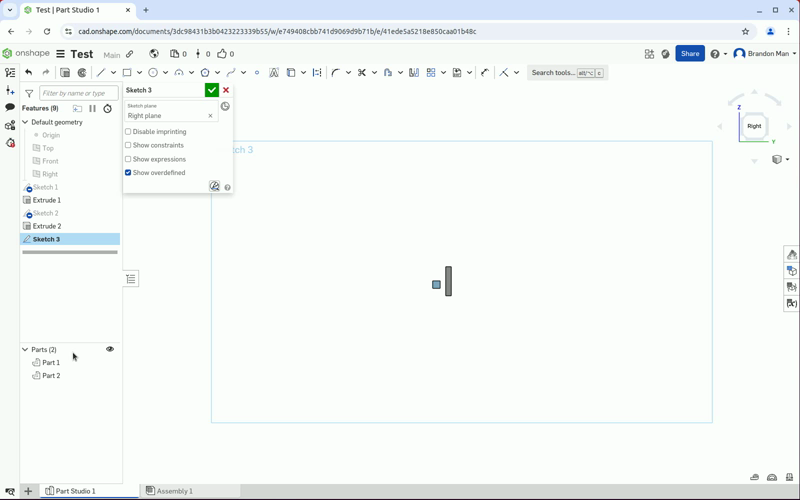
key(y)
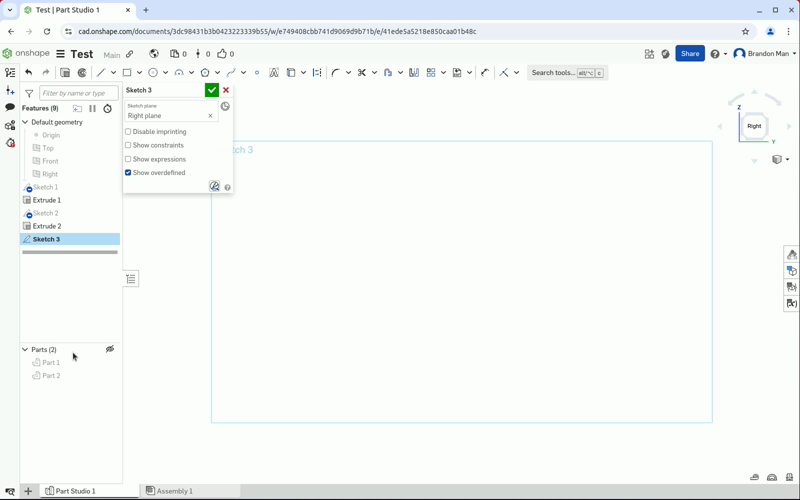
key(l)
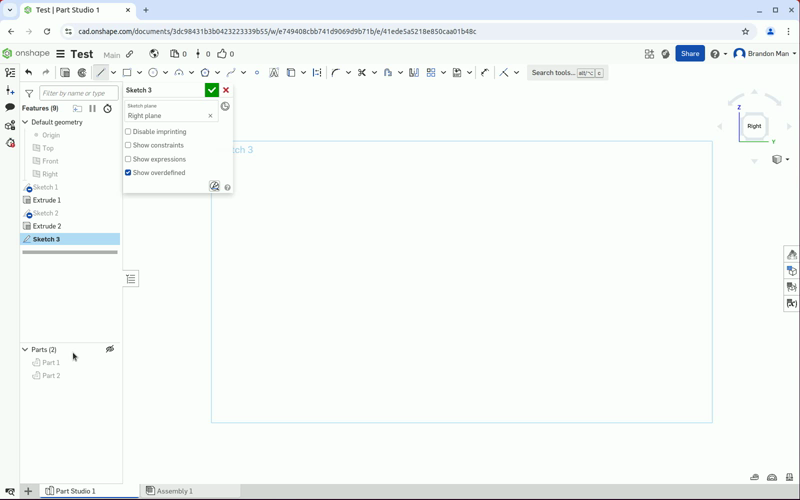
key_down(shift)
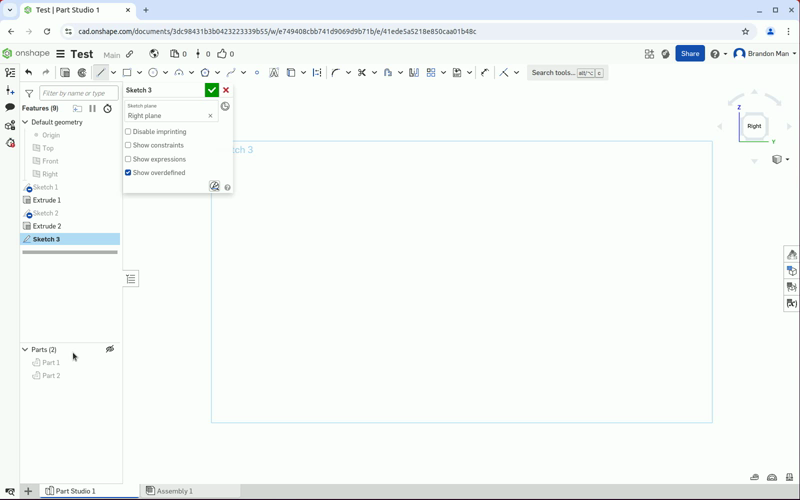
mouse_move(433, 295)
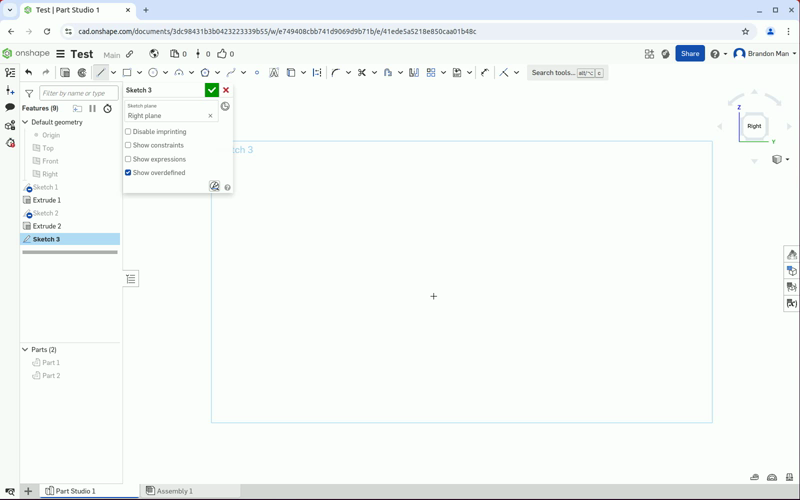
click(433, 295)
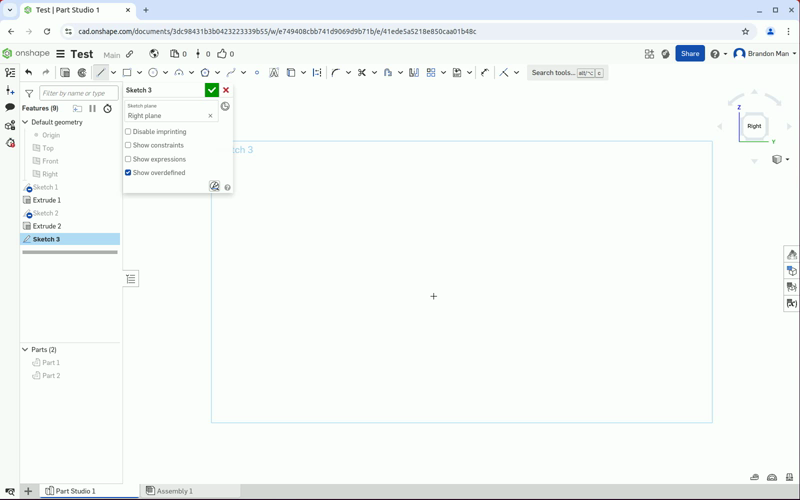
key_up(shift)
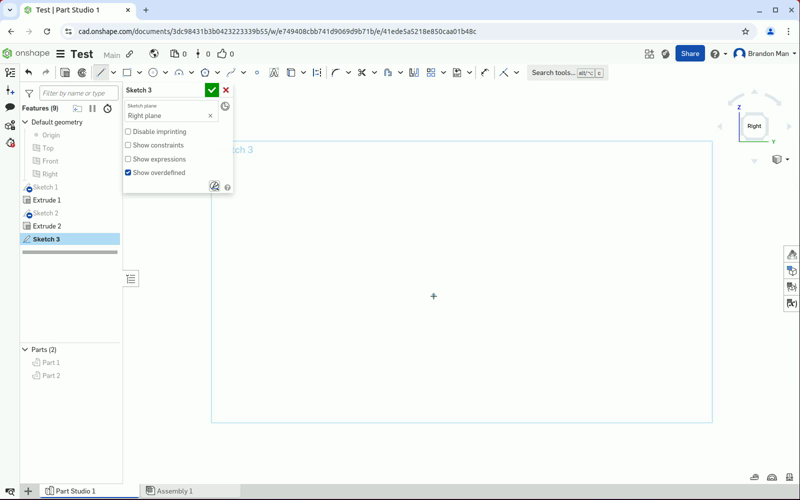
key_down(shift)
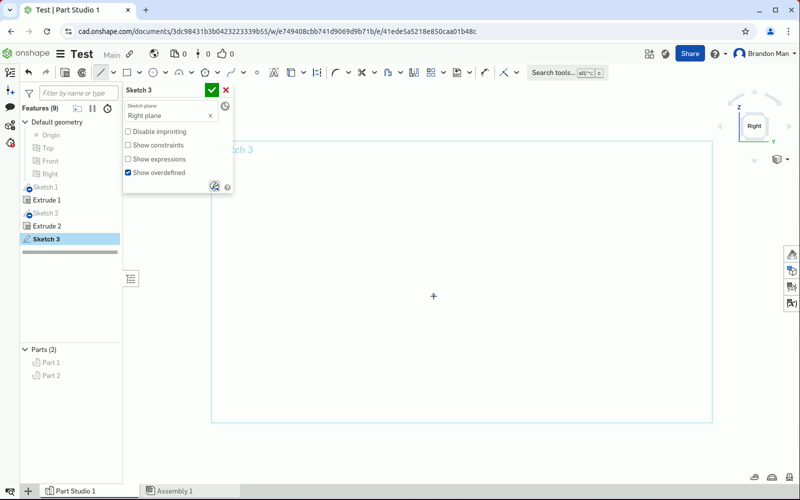
mouse_move(463, 295)
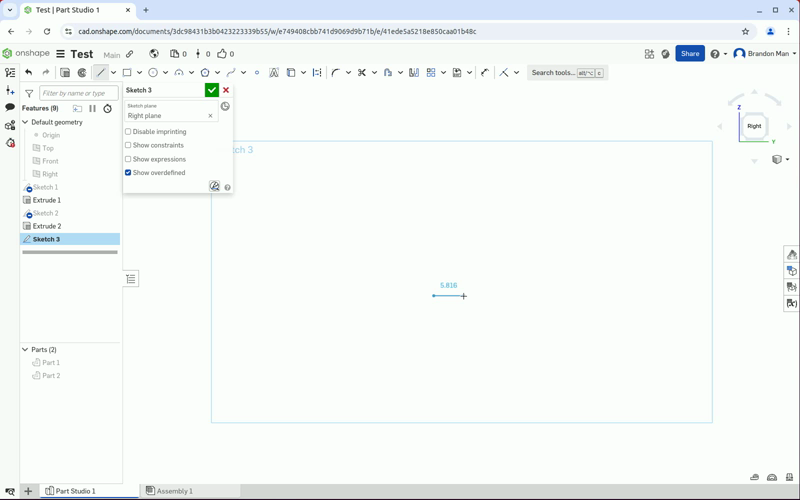
mouse_move(440, 295)
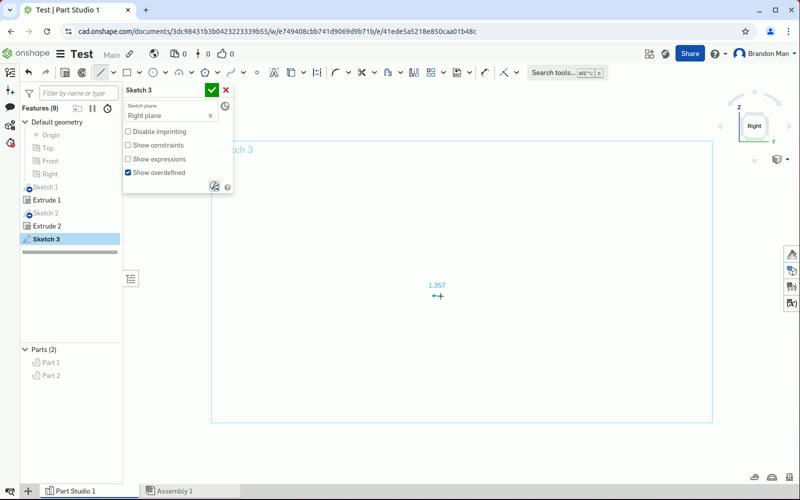
scroll(6)
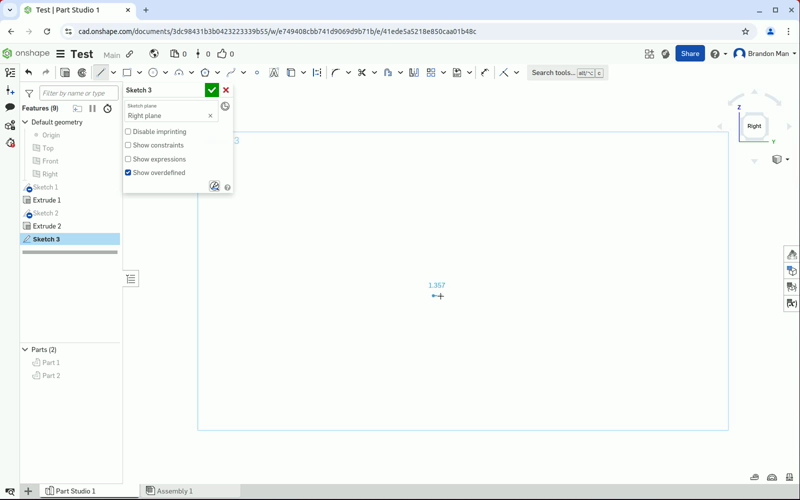
scroll(6)
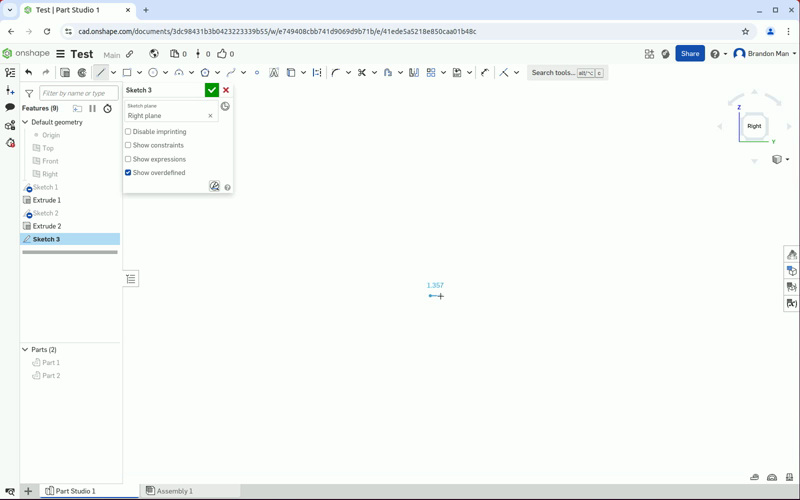
scroll(6)
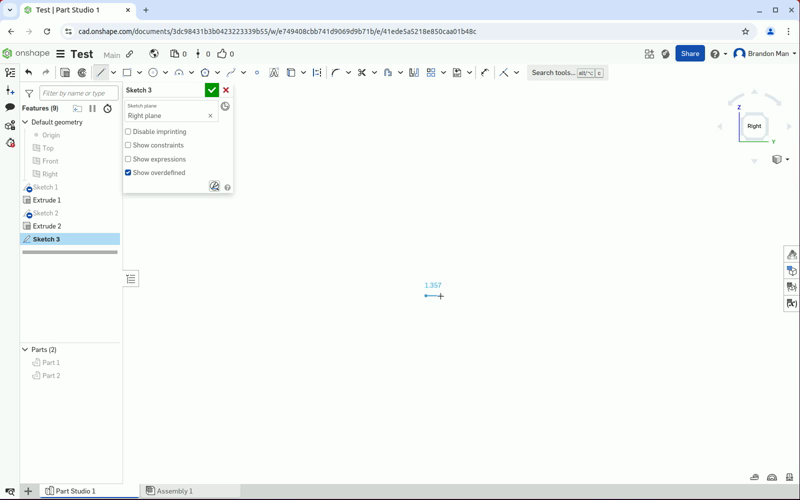
scroll(6)
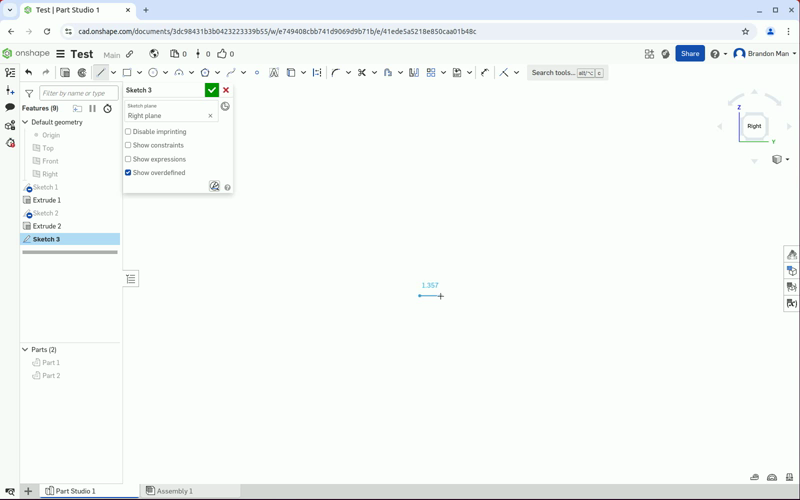
scroll(6)
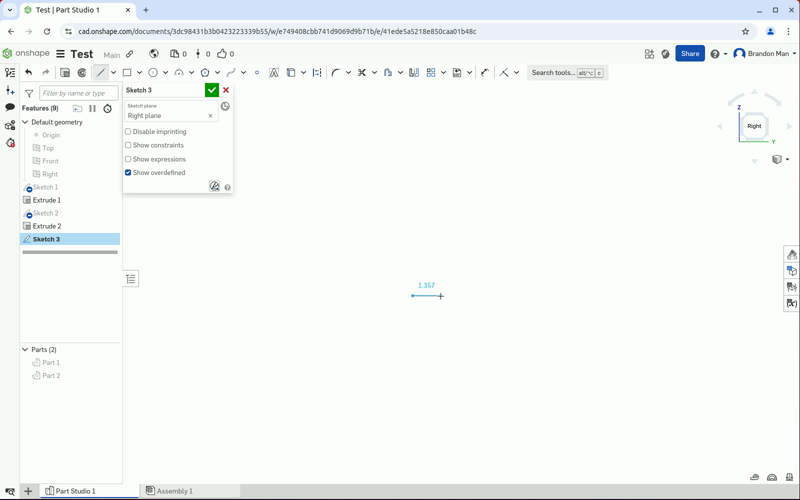
scroll(6)
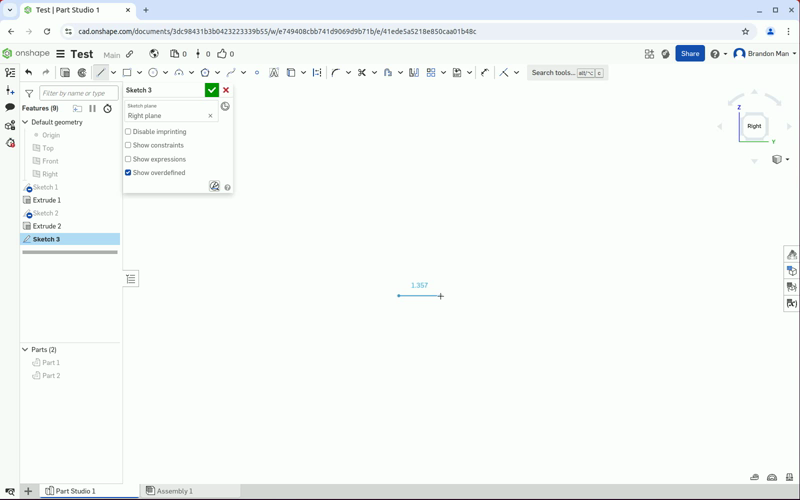
scroll(6)
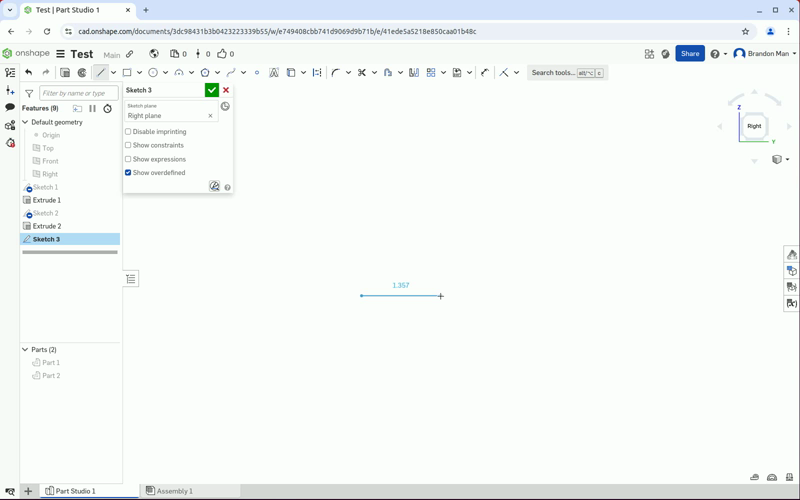
click(440, 295)
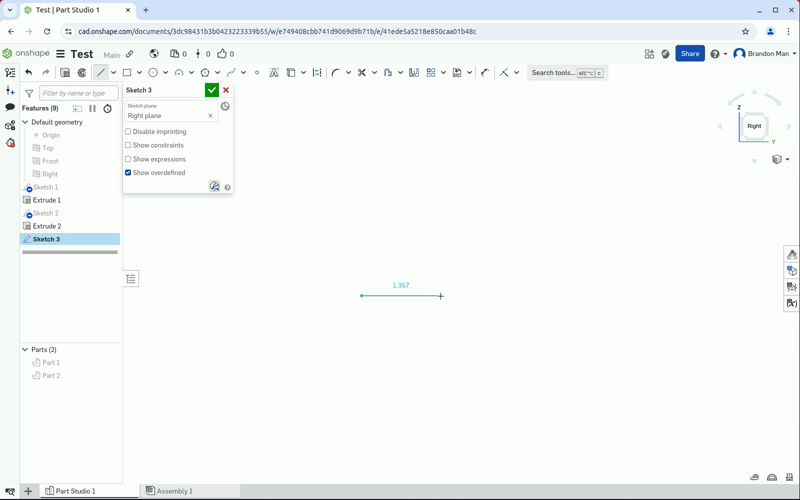
scroll(-6)
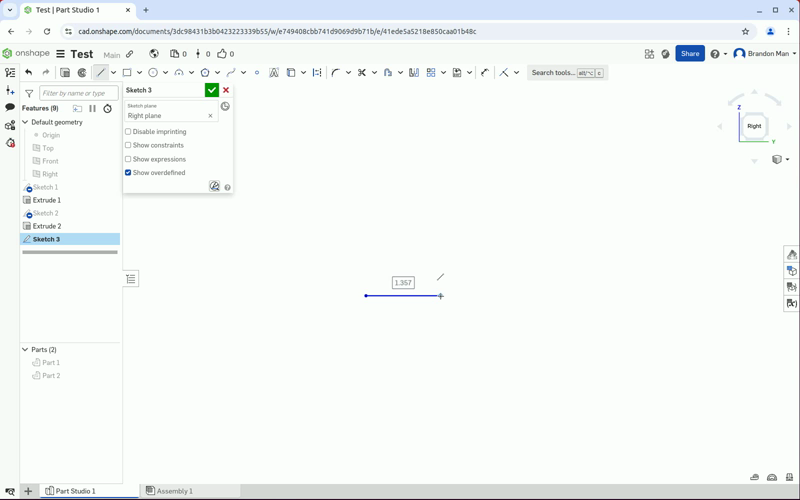
scroll(-6)
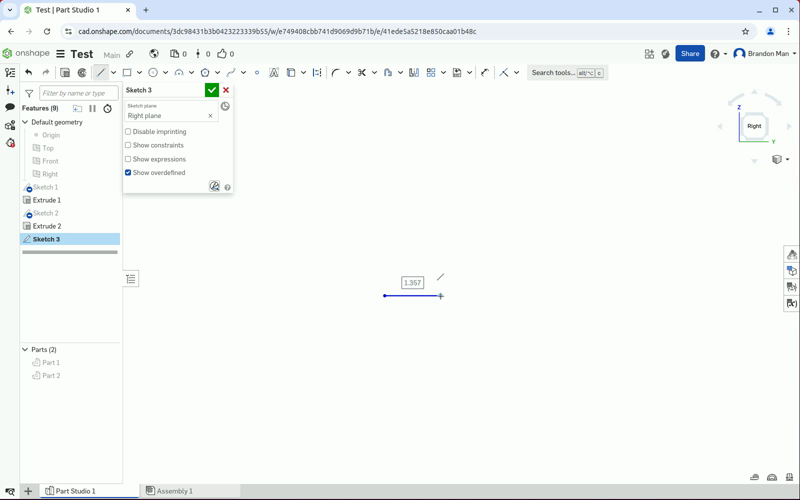
scroll(-6)
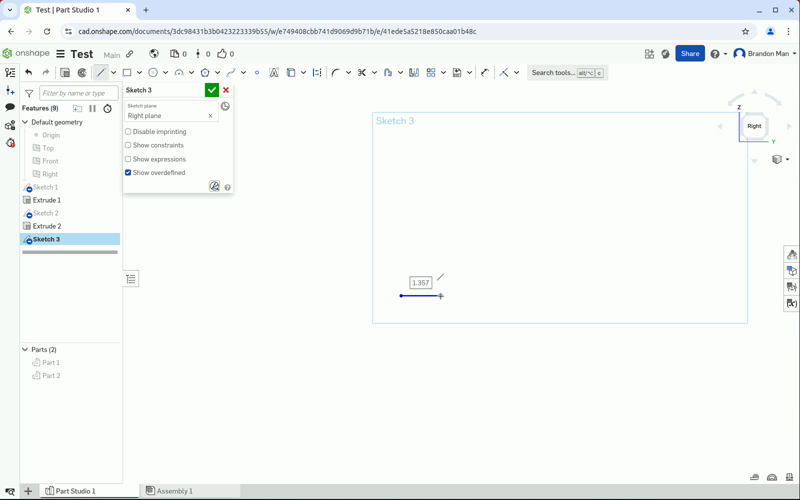
scroll(-6)
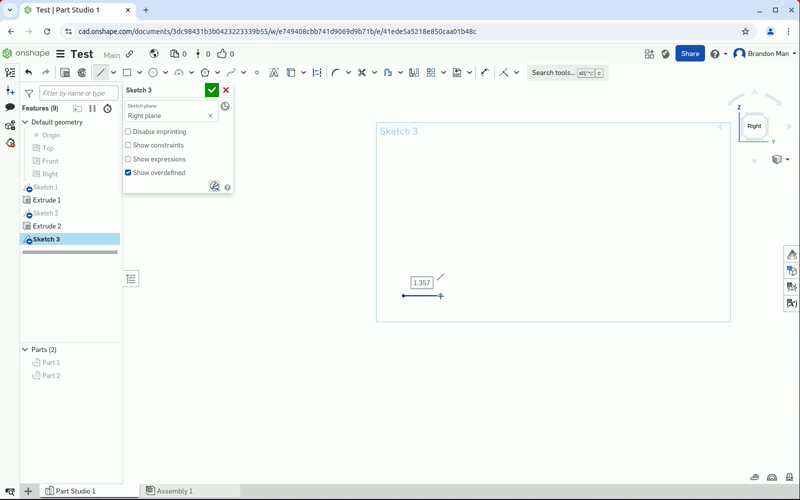
scroll(-6)
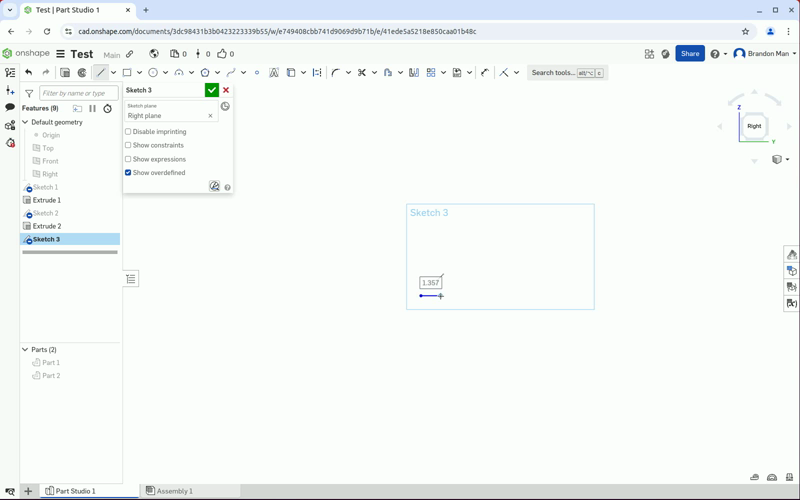
scroll(-6)
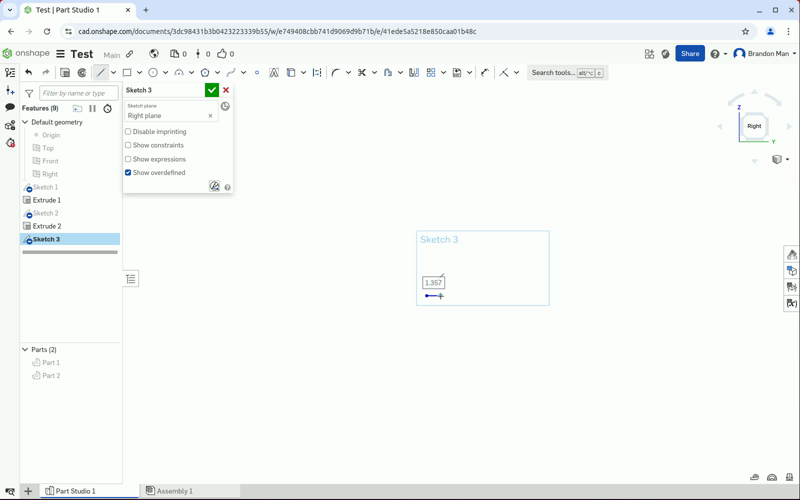
scroll(-6)
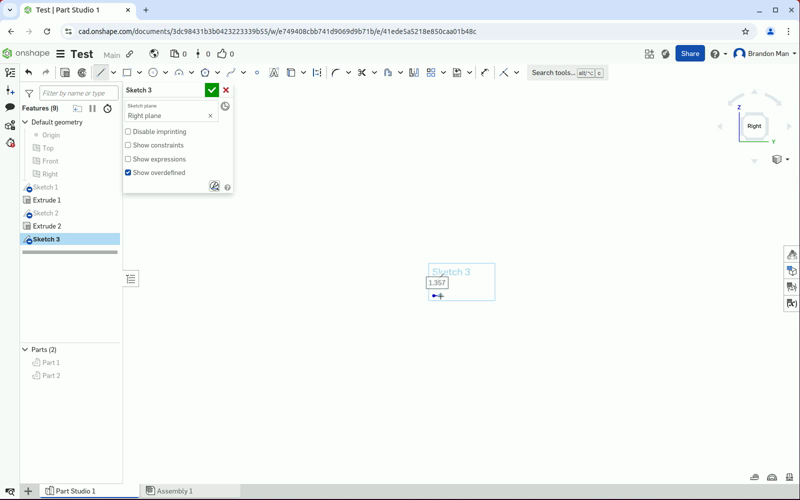
key_up(shift)
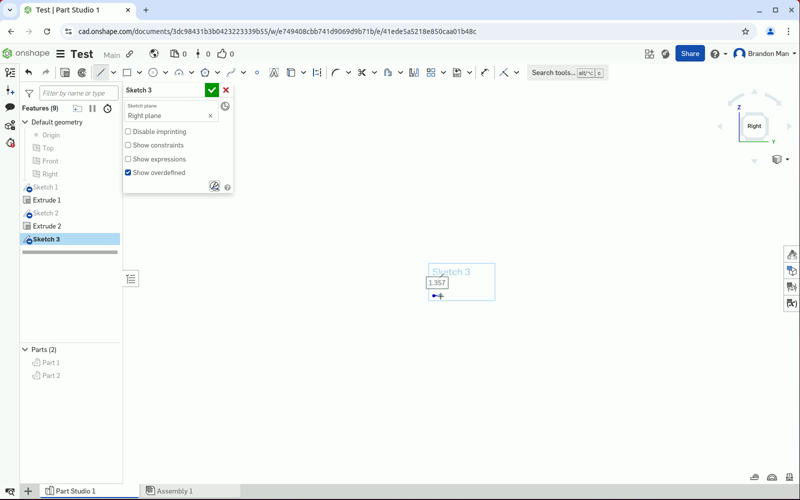
key_down(shift)
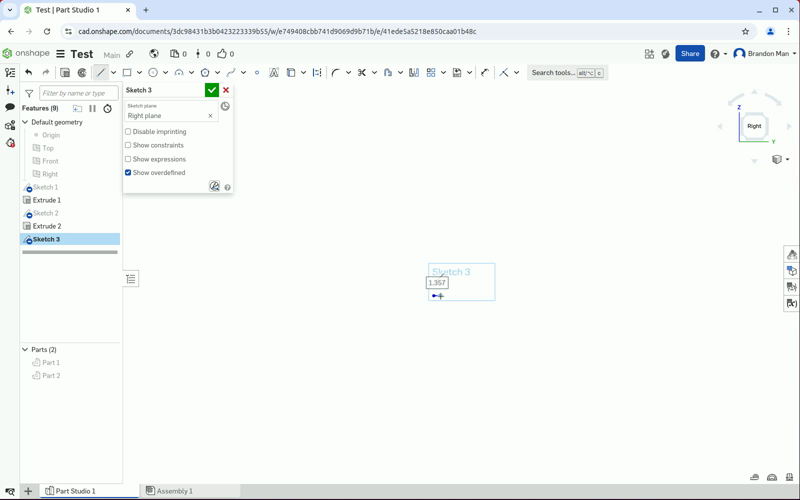
mouse_move(470, 295)
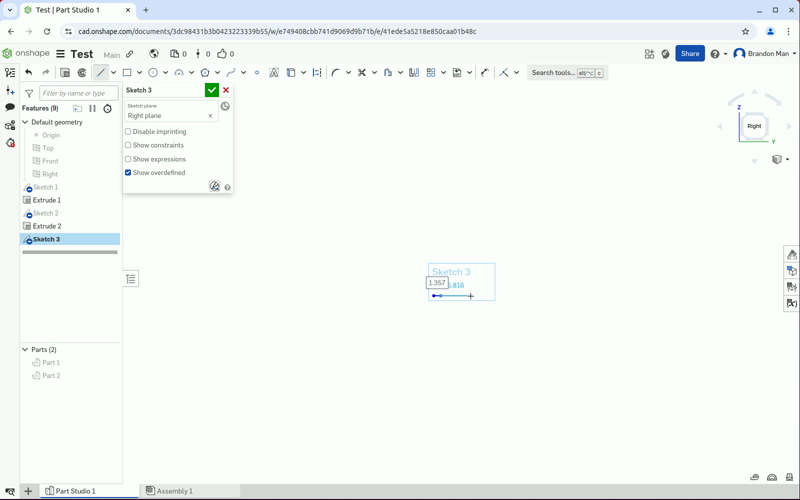
mouse_move(440, 288)
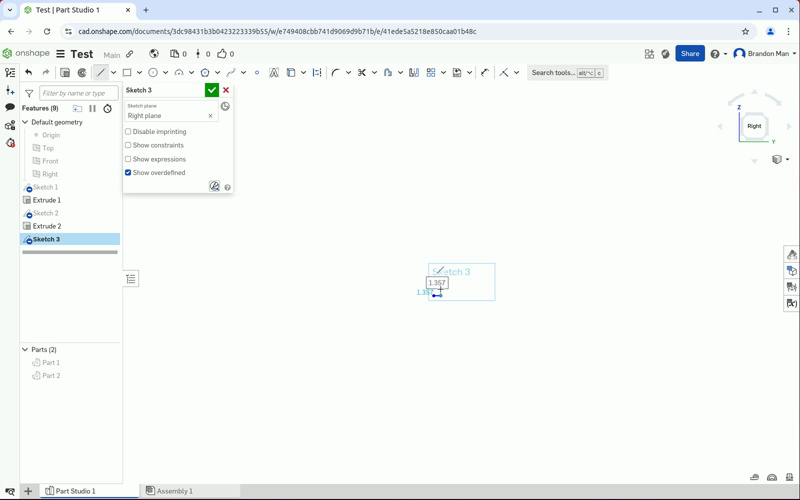
scroll(6)
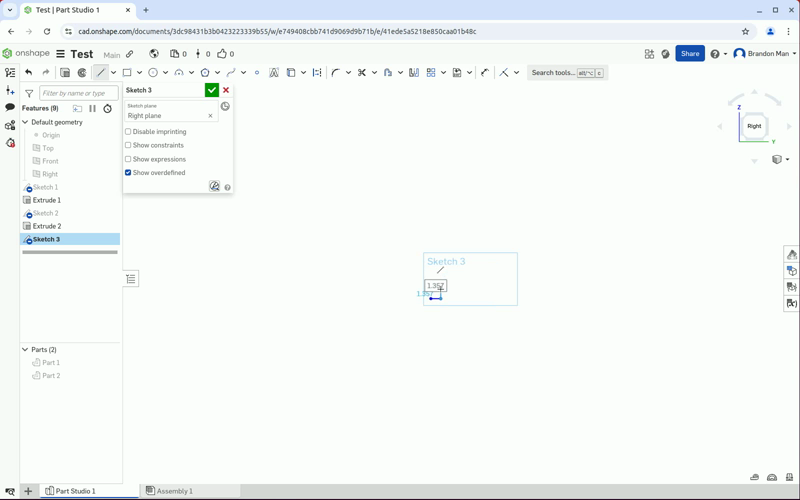
scroll(6)
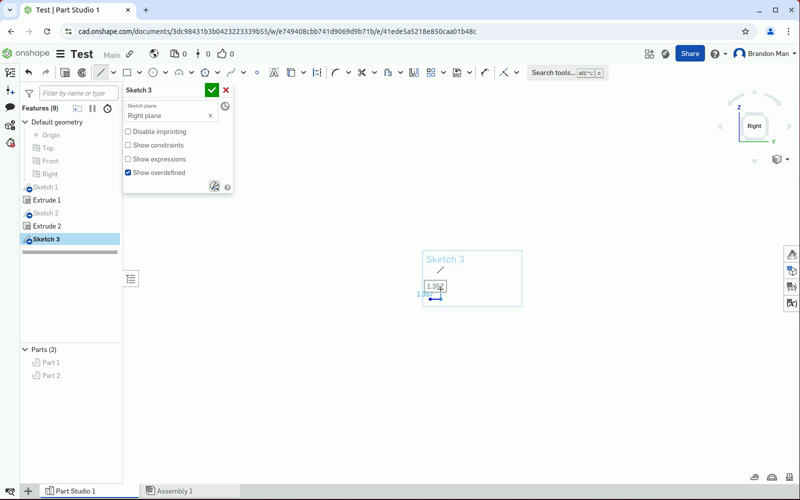
scroll(6)
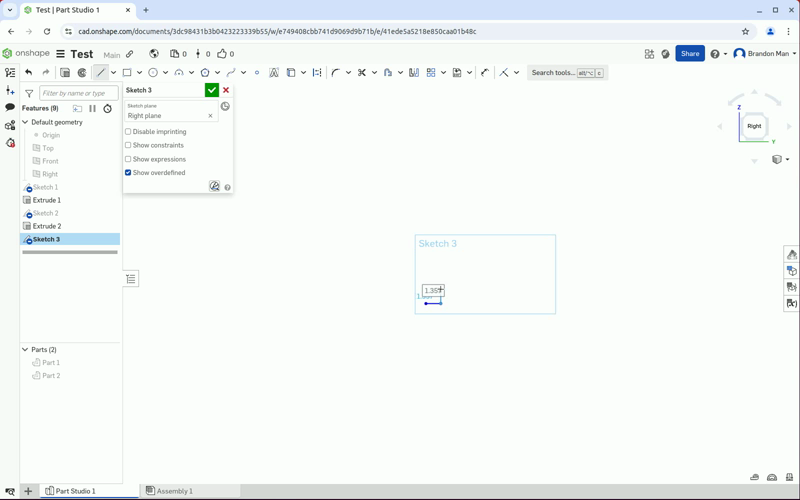
scroll(6)
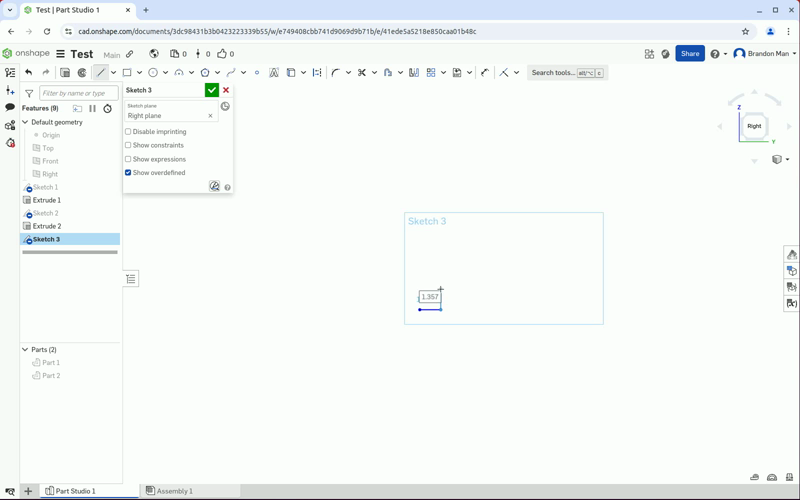
scroll(6)
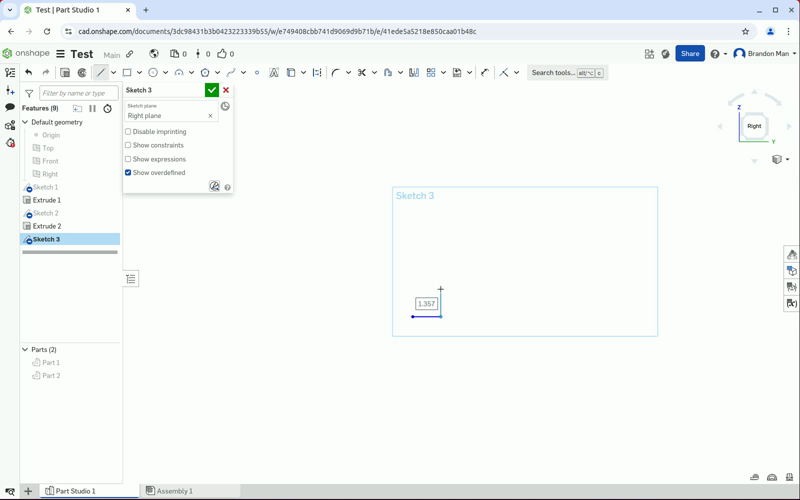
scroll(6)
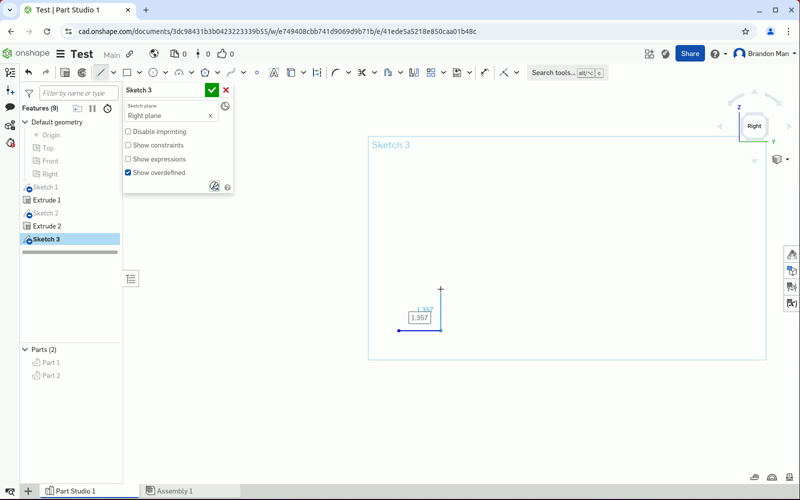
scroll(6)
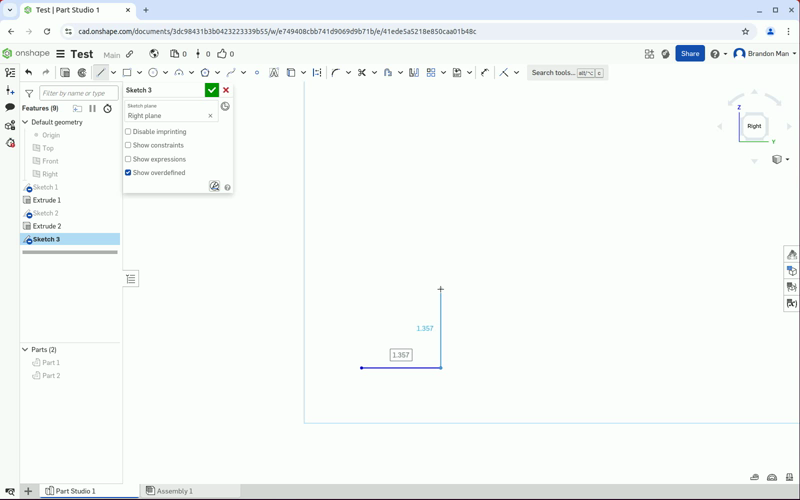
click(440, 288)
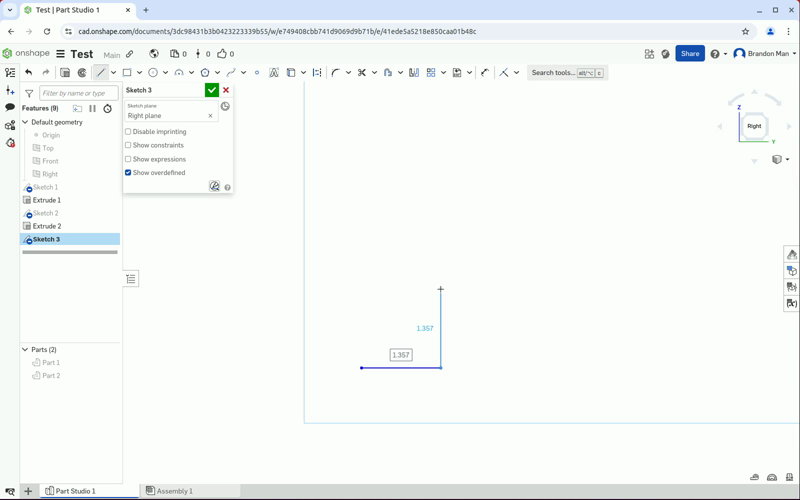
scroll(-6)
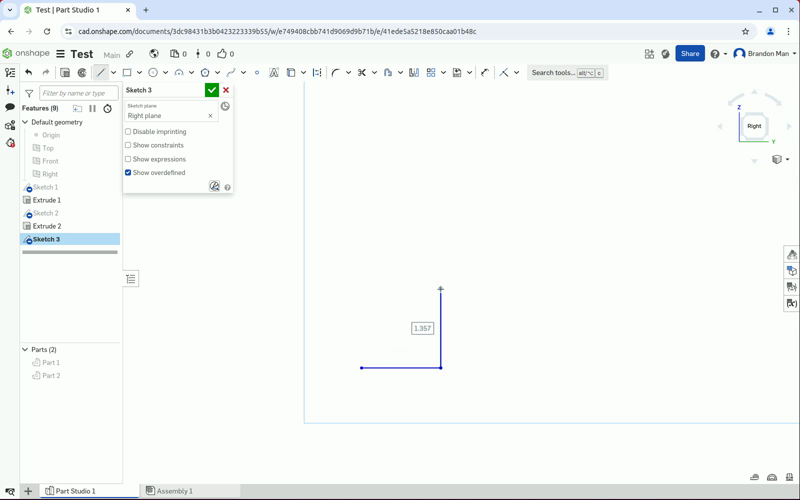
scroll(-6)
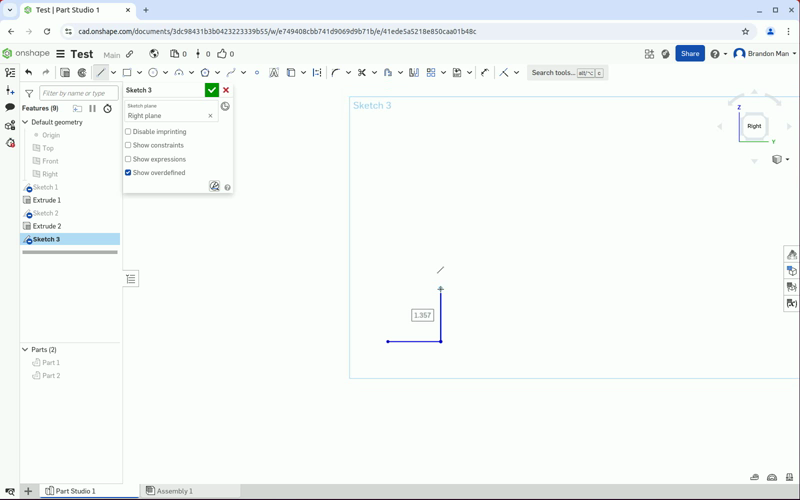
scroll(-6)
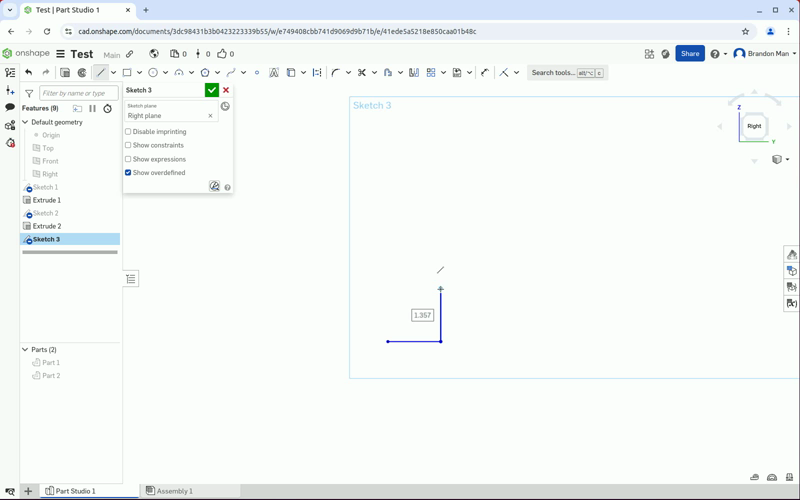
scroll(-6)
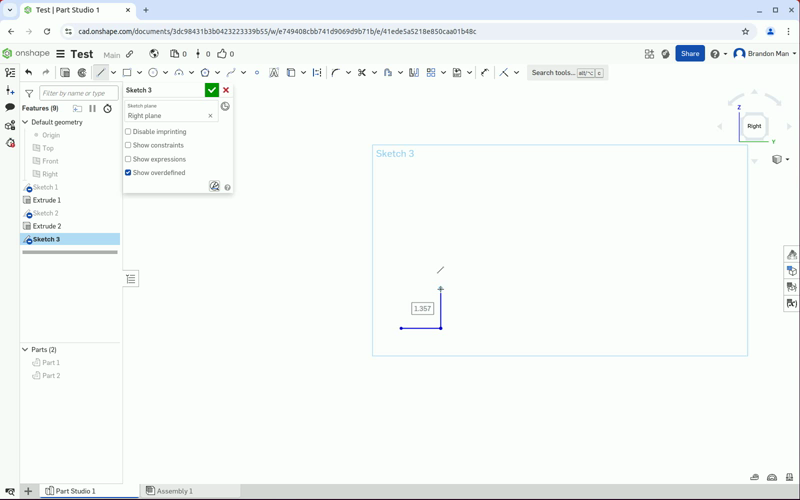
scroll(-6)
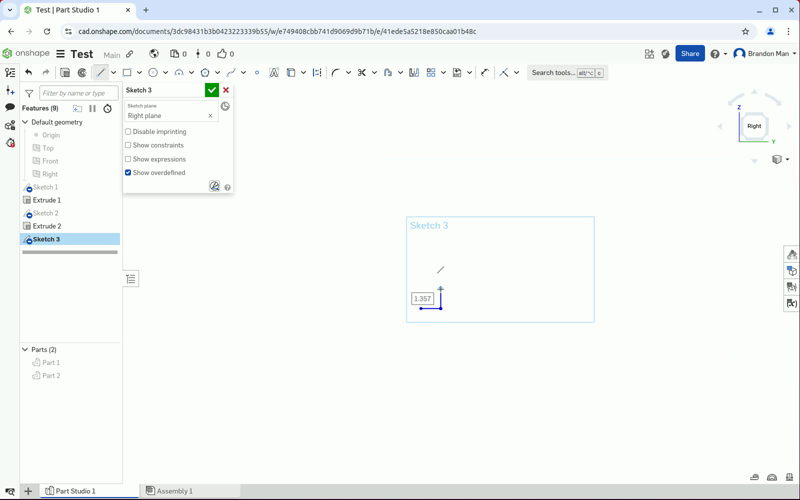
scroll(-6)
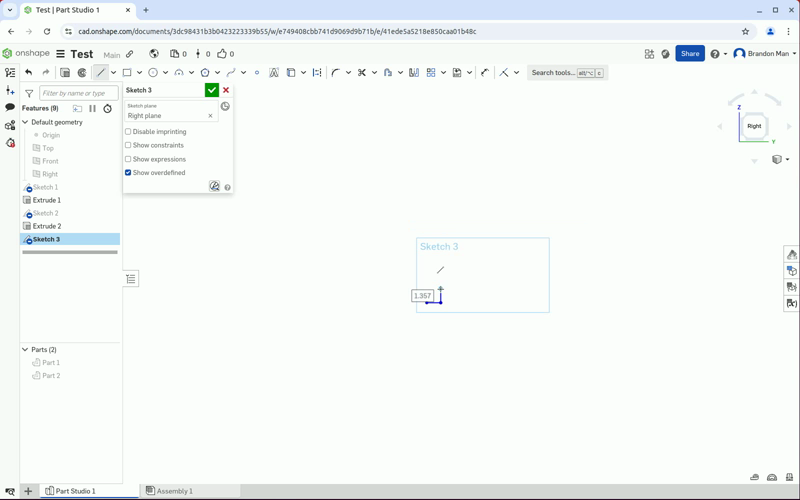
scroll(-6)
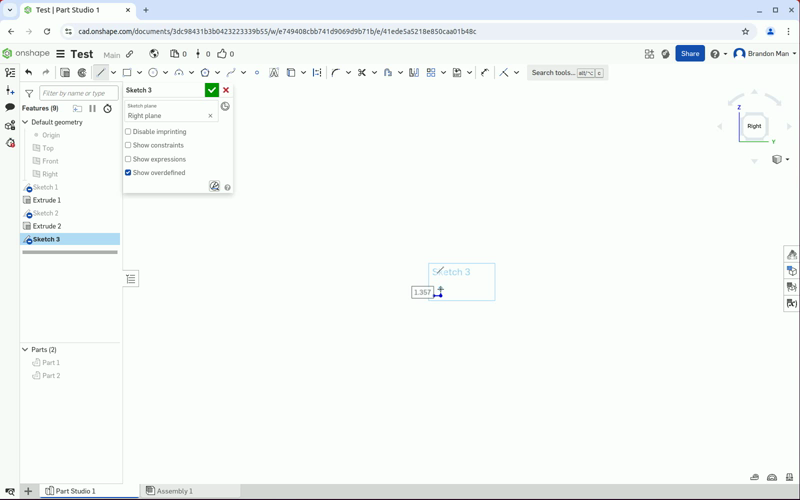
key_up(shift)
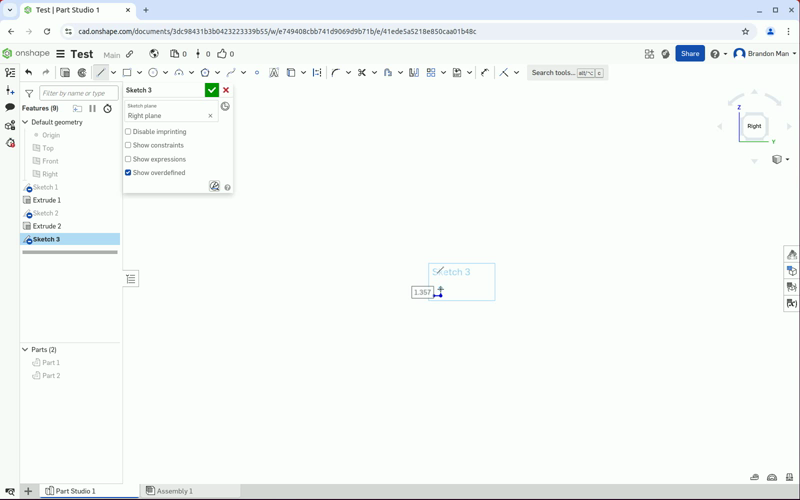
key_down(shift)
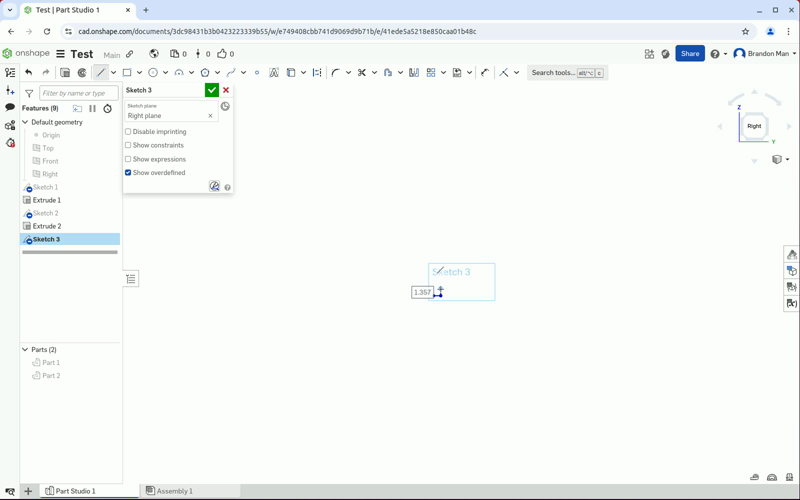
mouse_move(470, 288)
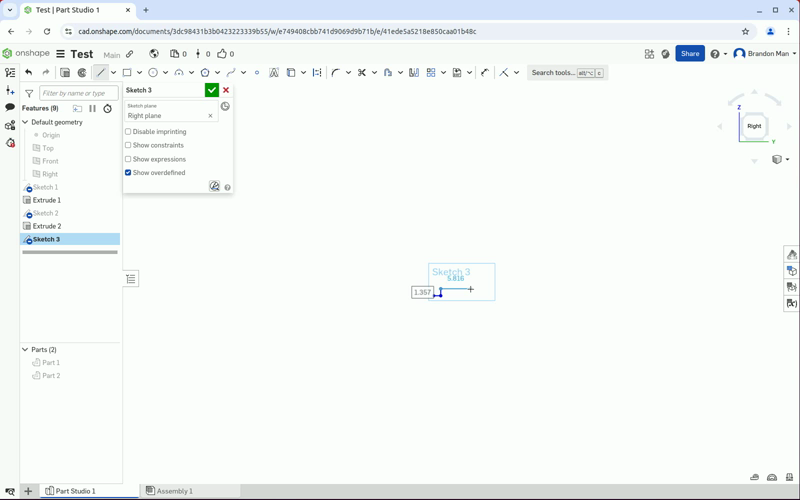
mouse_move(433, 288)
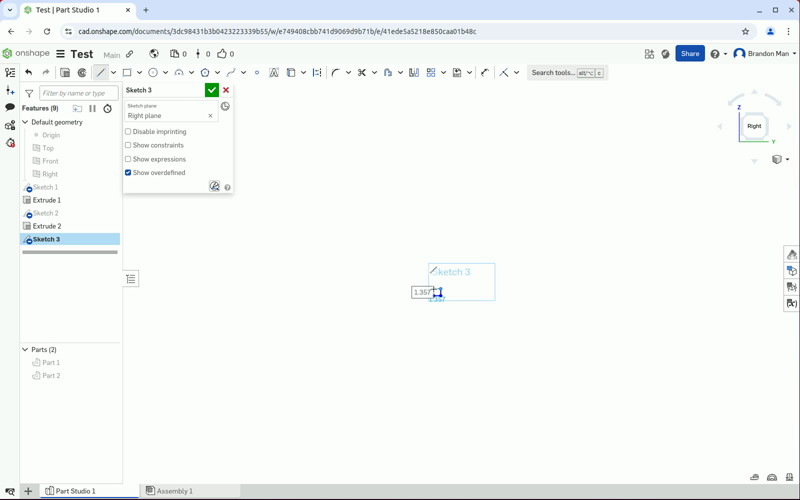
scroll(6)
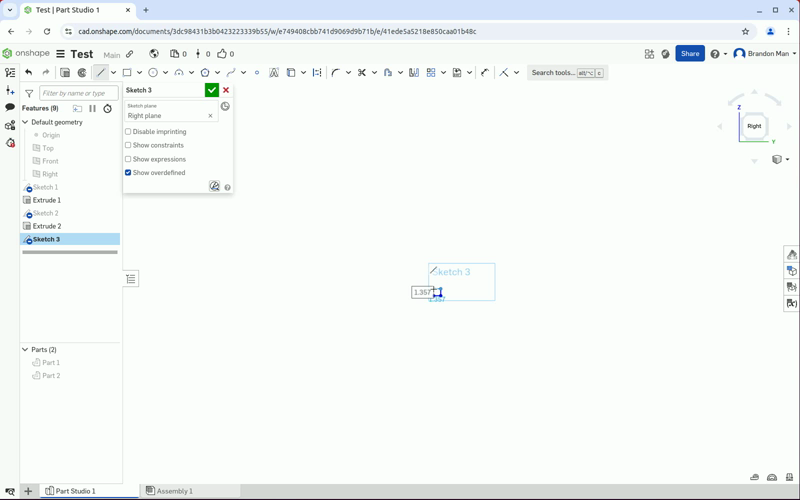
scroll(6)
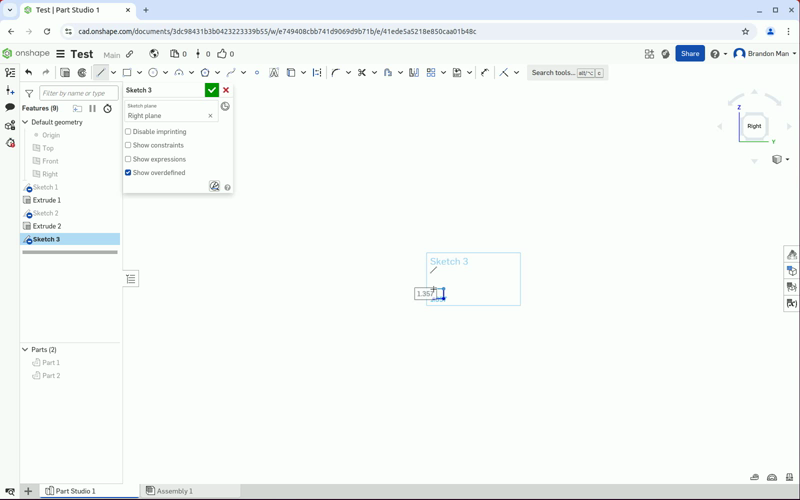
scroll(6)
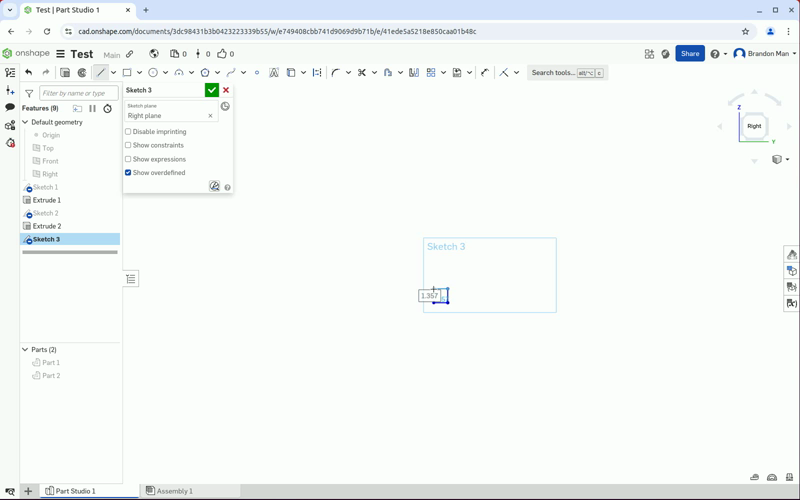
scroll(6)
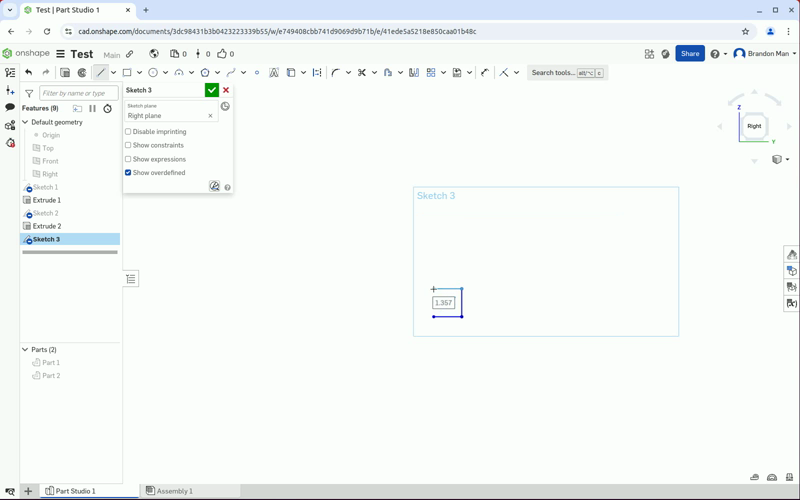
scroll(6)
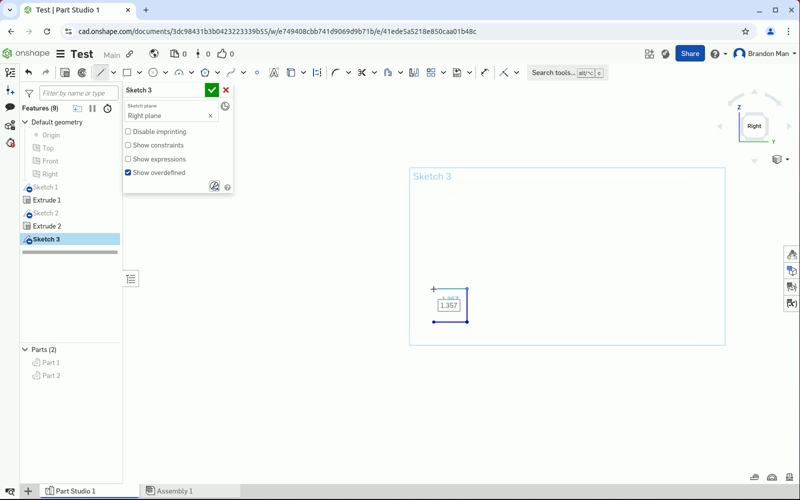
scroll(6)
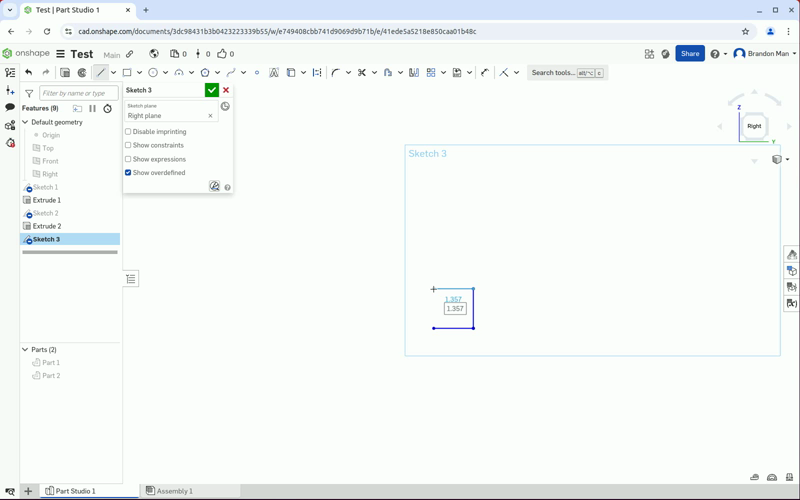
scroll(6)
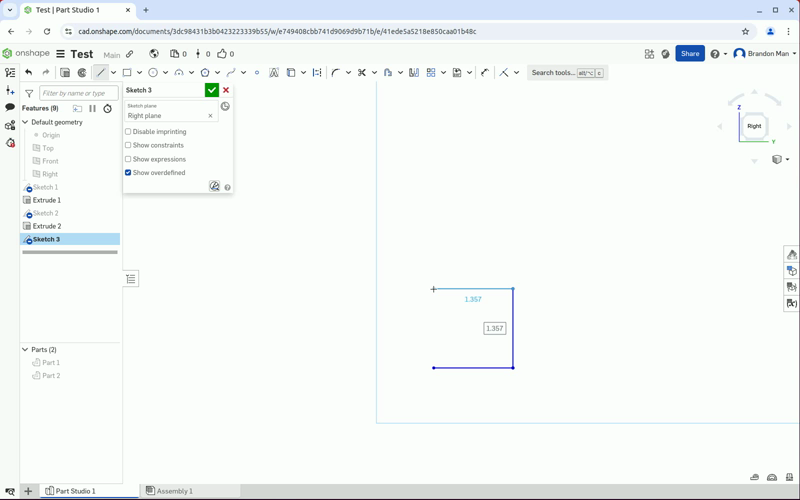
click(433, 288)
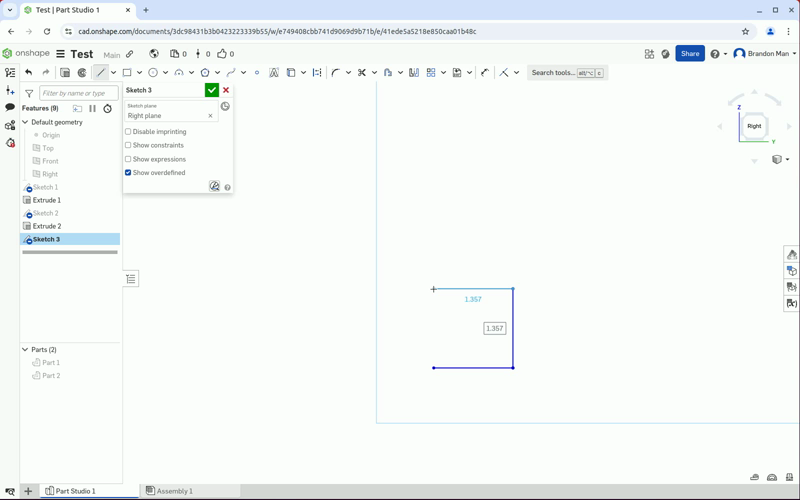
scroll(-6)
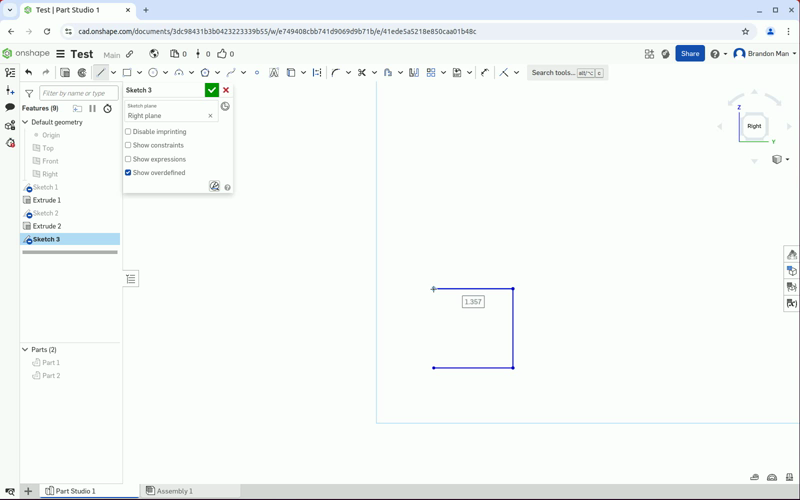
scroll(-6)
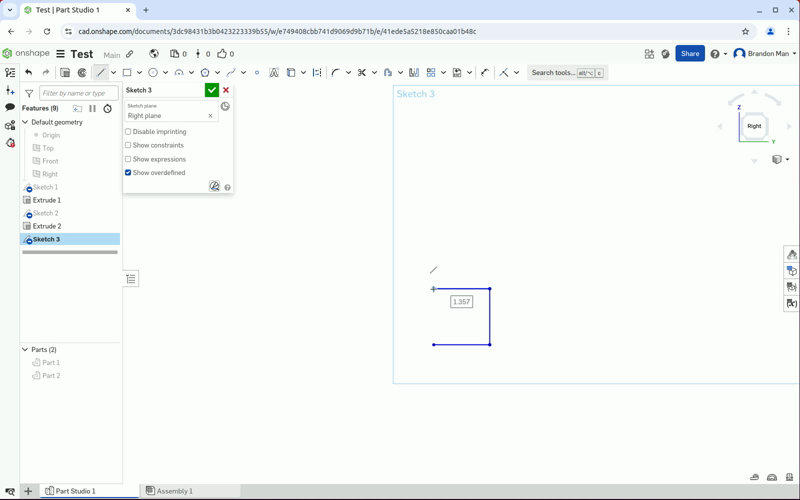
scroll(-6)
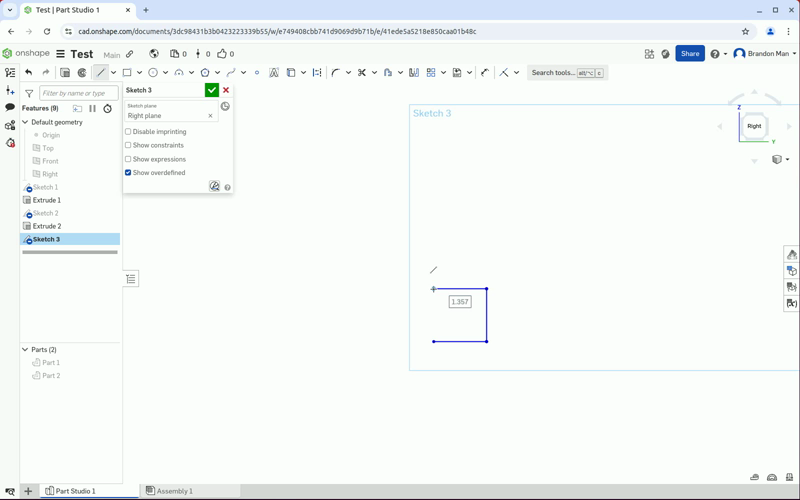
scroll(-6)
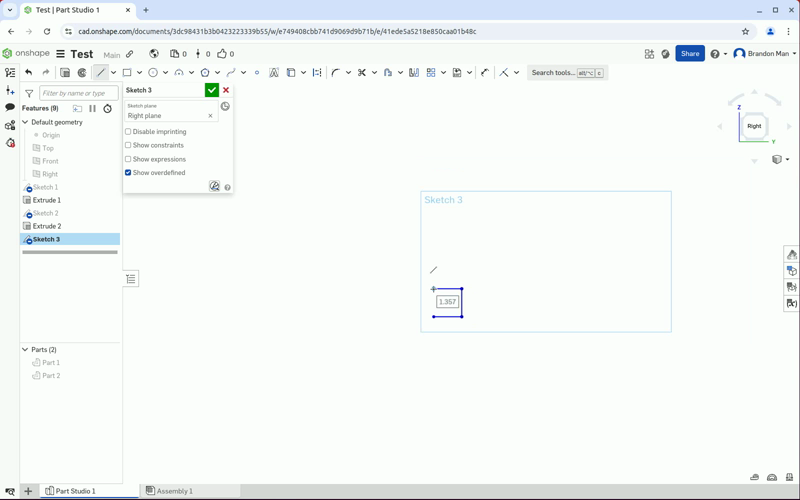
scroll(-6)
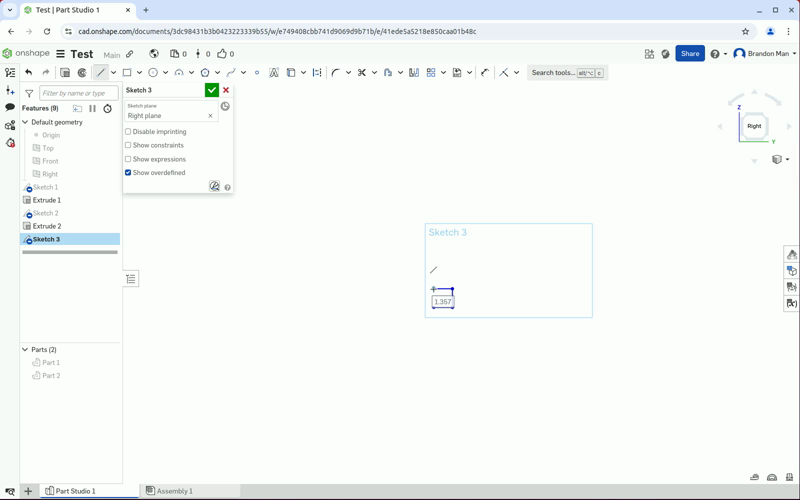
scroll(-6)
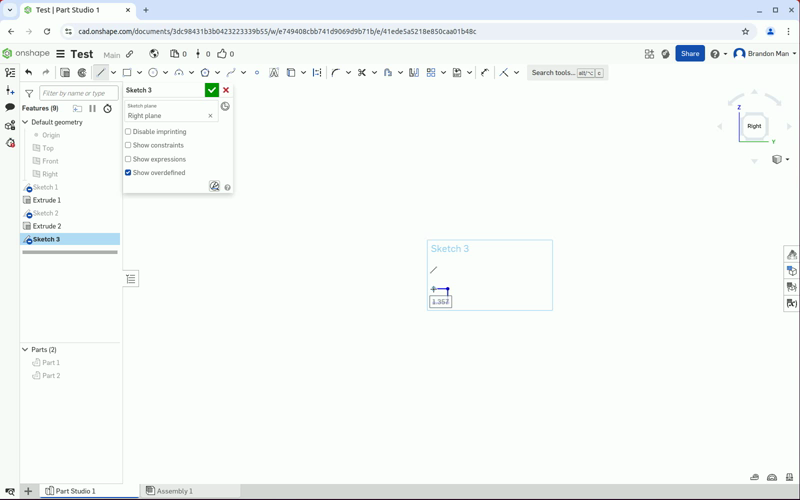
scroll(-6)
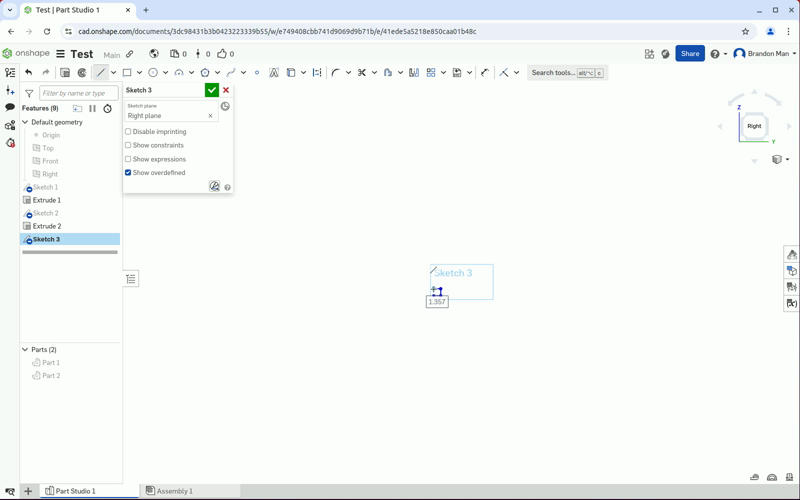
key_up(shift)
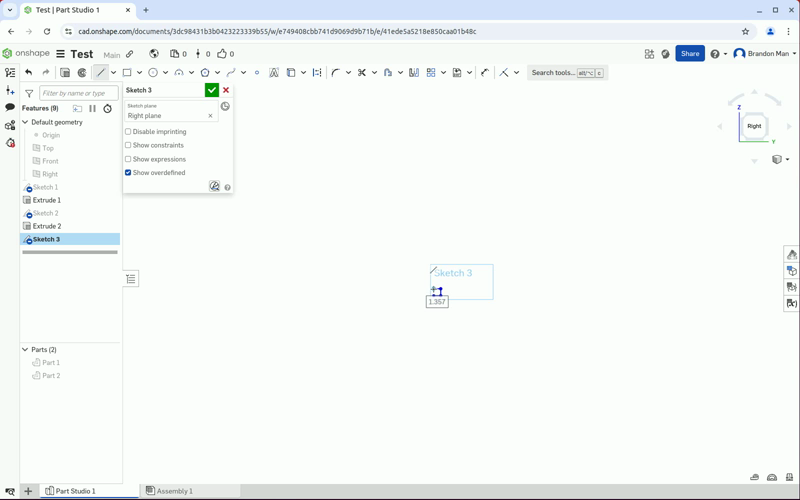
mouse_move(463, 288)
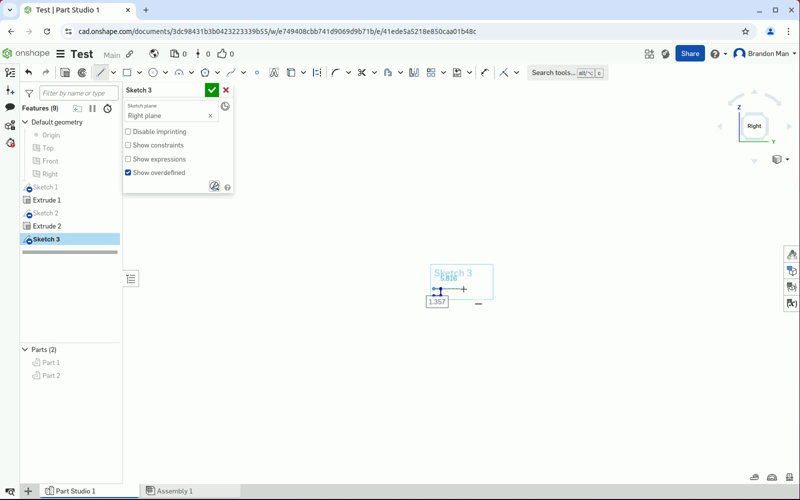
key_down(shift)
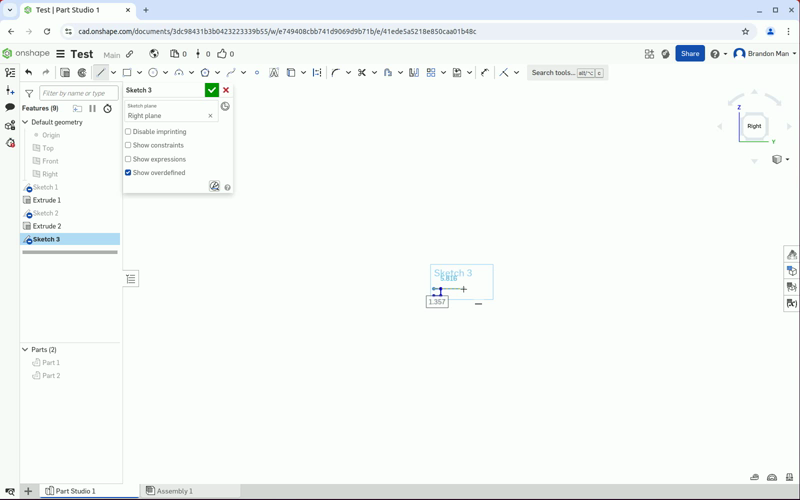
mouse_move(433, 295)
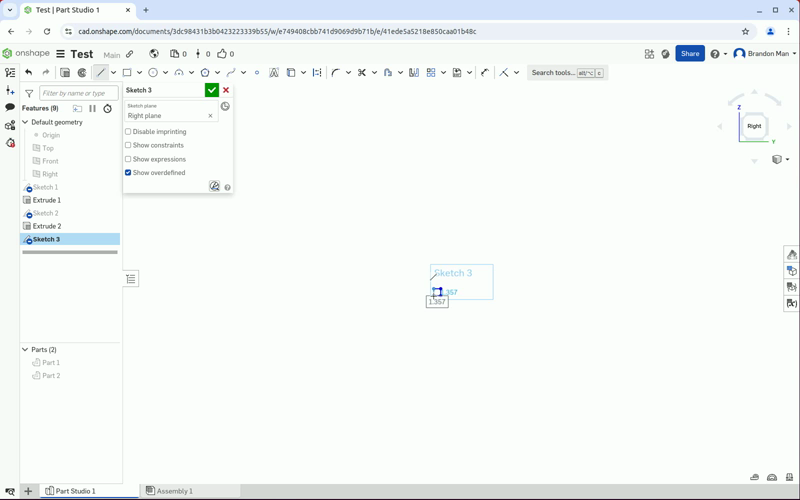
scroll(6)
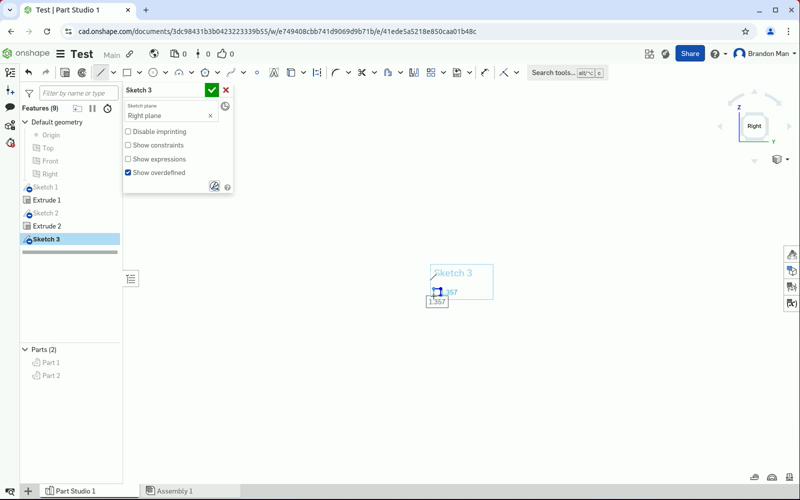
scroll(6)
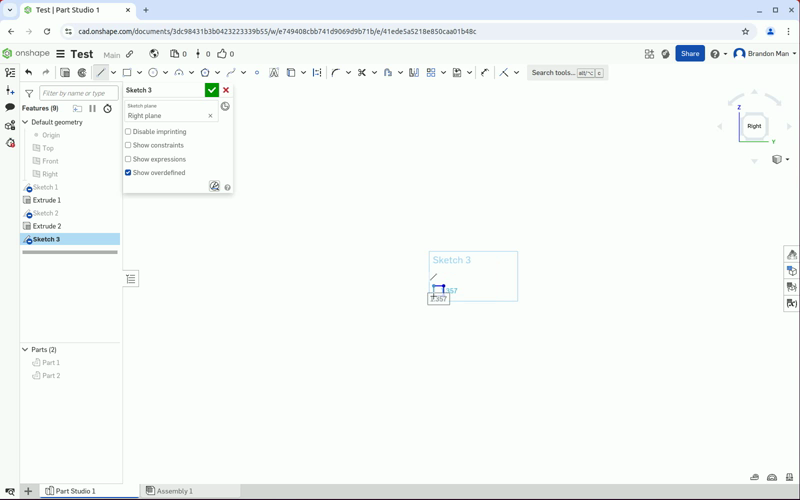
scroll(6)
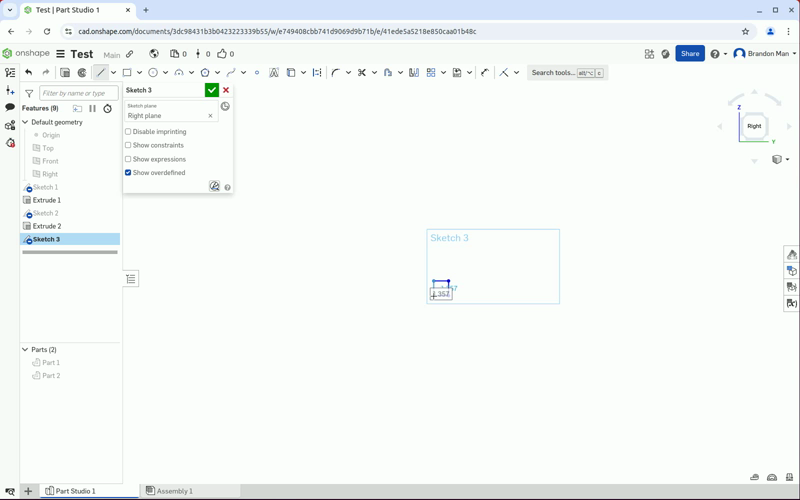
scroll(6)
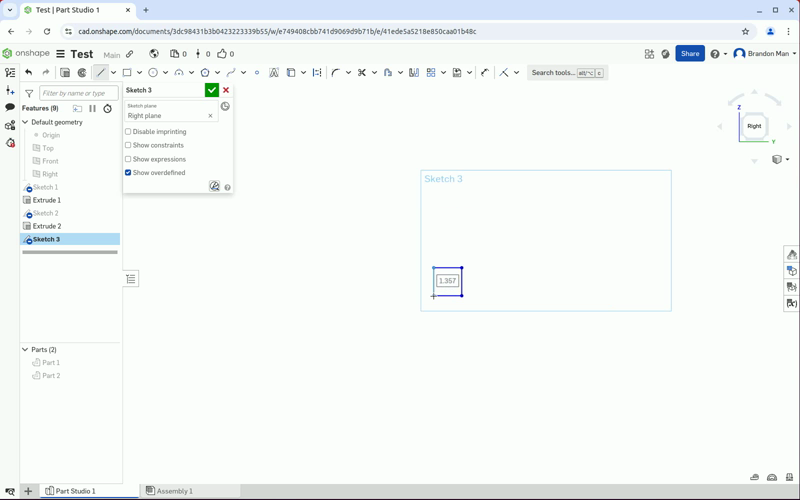
scroll(6)
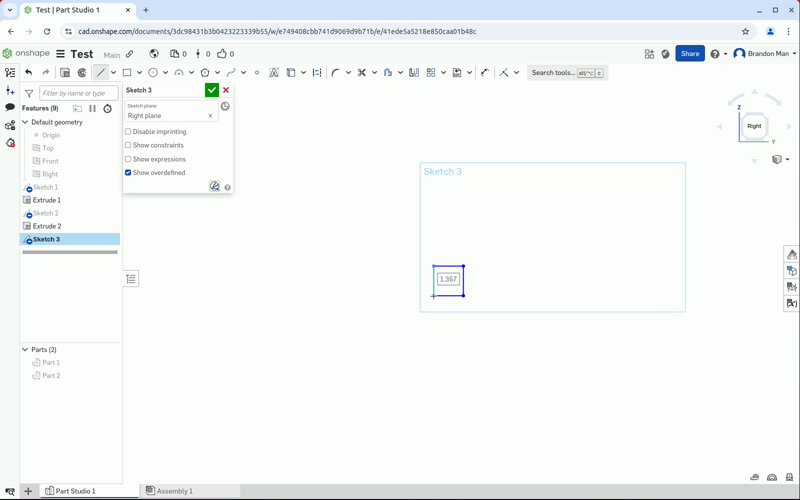
scroll(6)
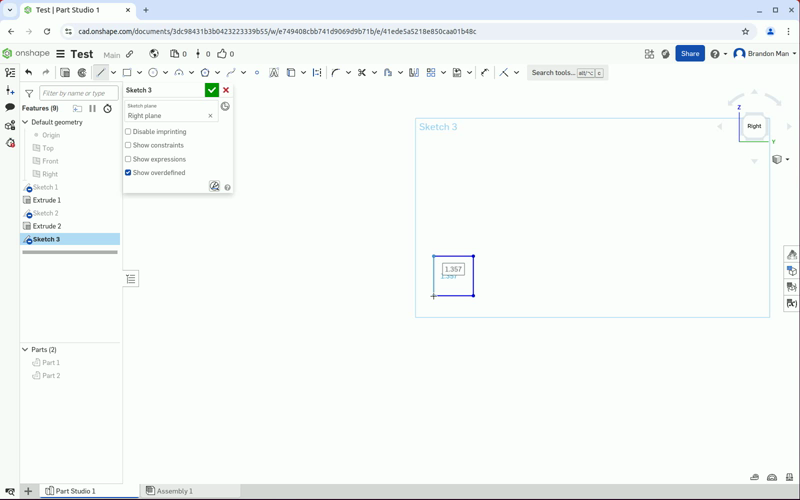
scroll(6)
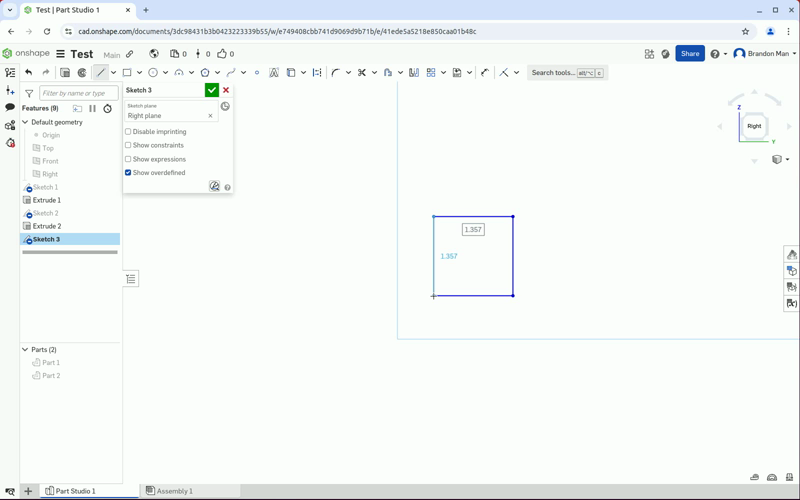
key_up(shift)
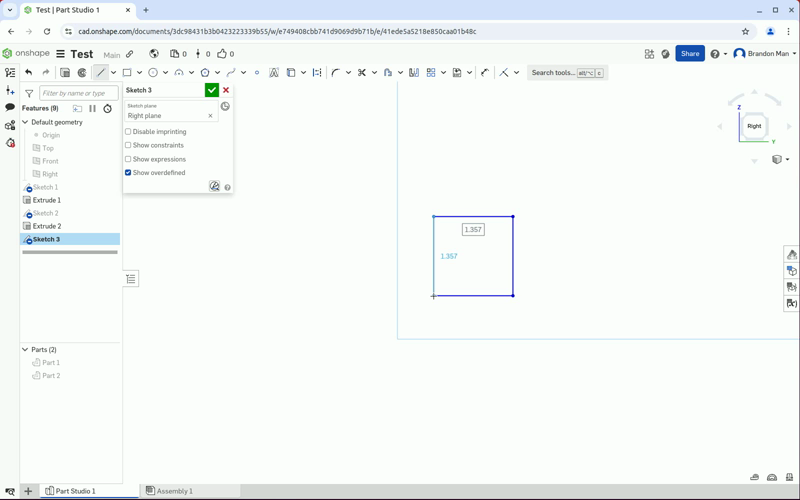
click(433, 295)
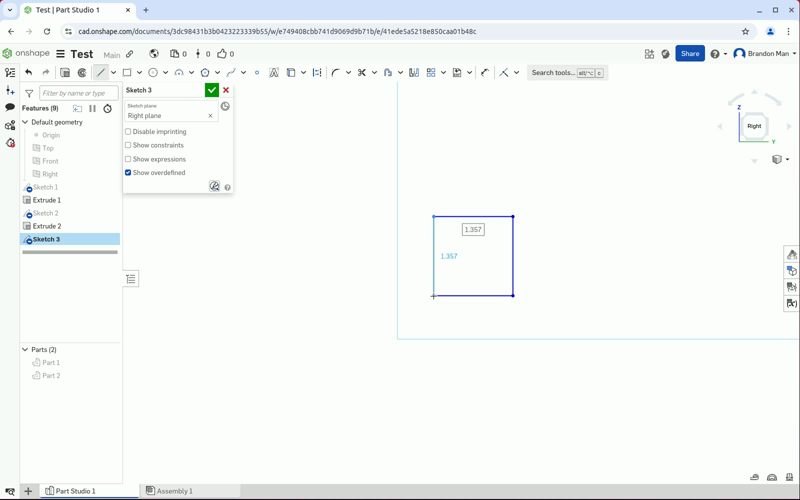
scroll(-6)
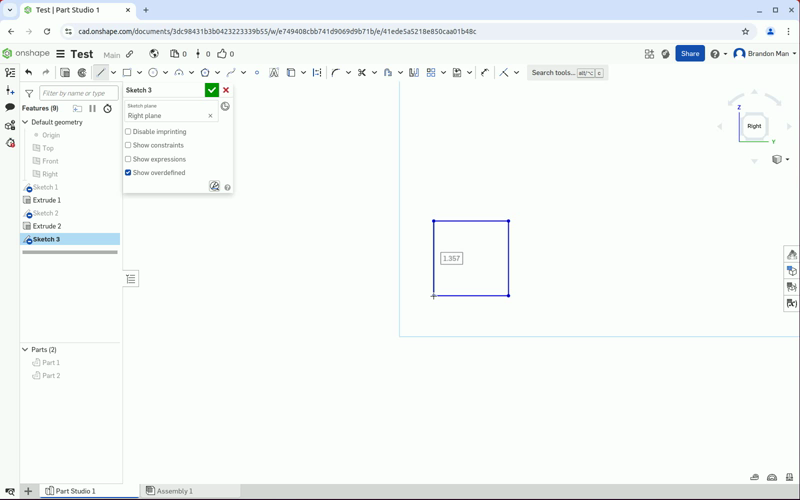
scroll(-6)
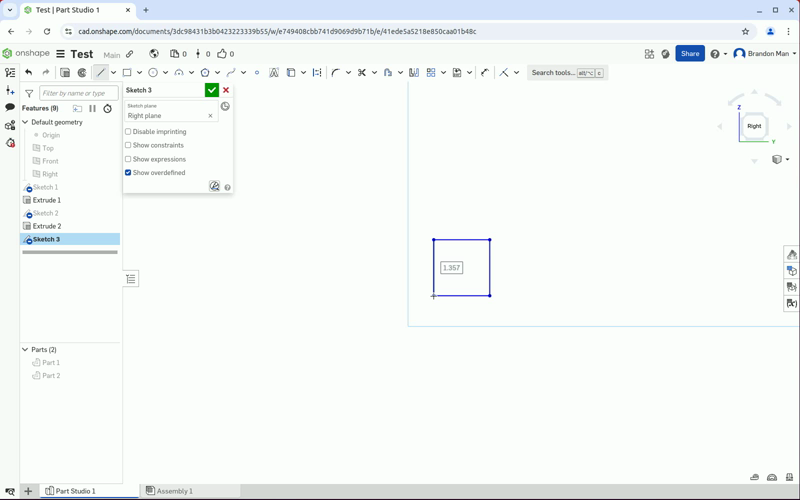
scroll(-6)
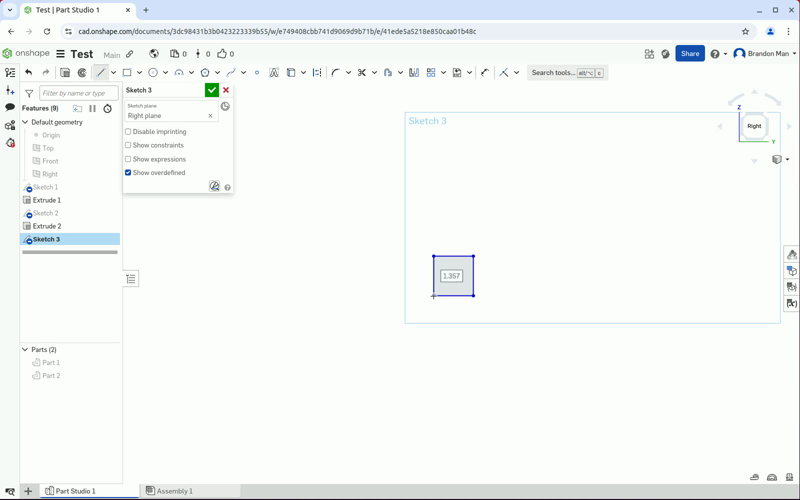
scroll(-6)
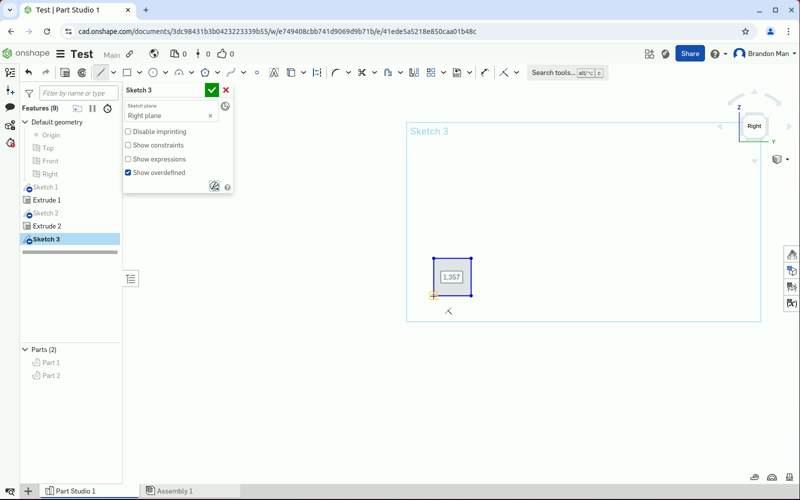
scroll(-6)
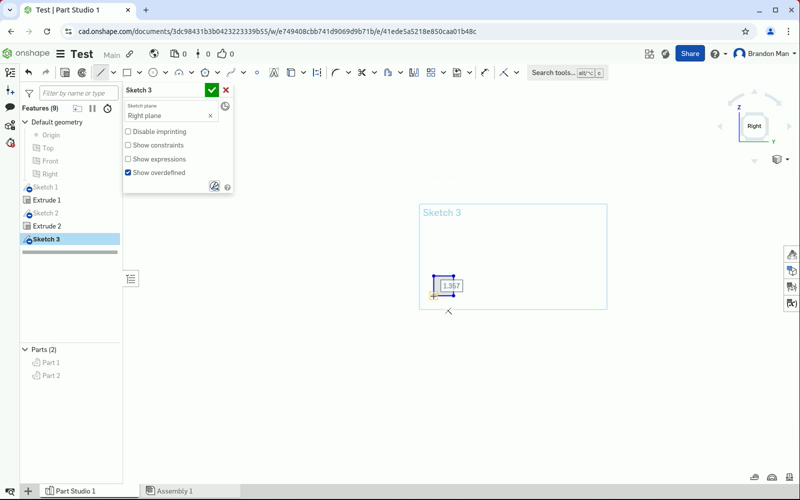
scroll(-6)
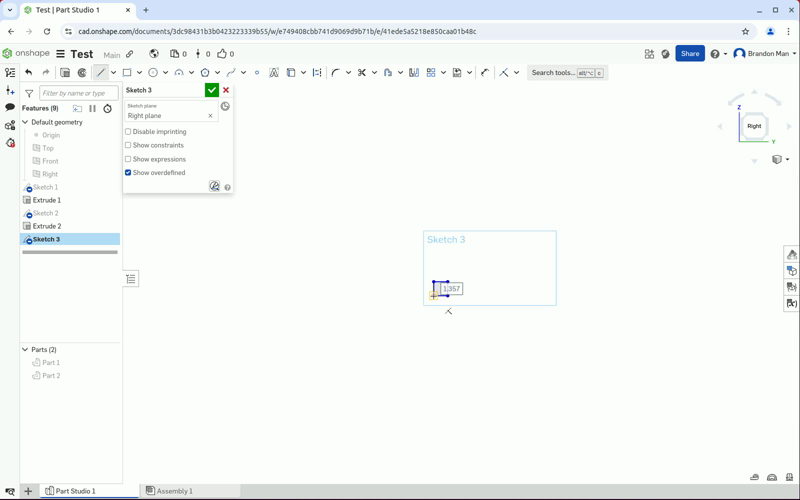
scroll(-6)
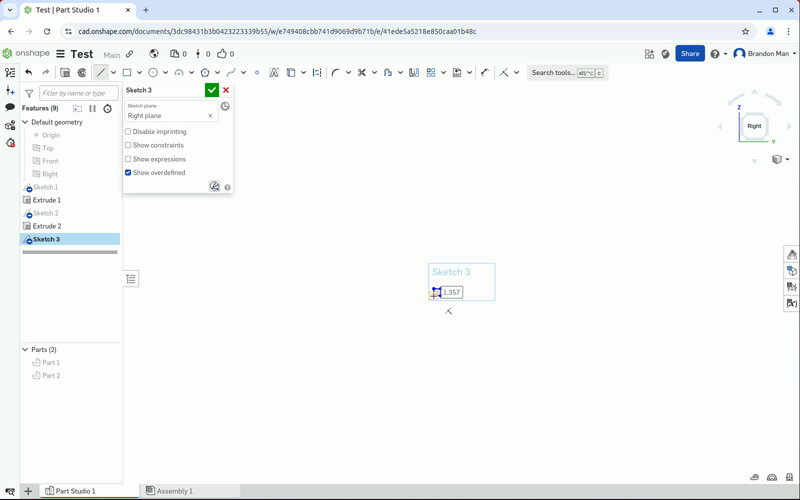
key(esc)
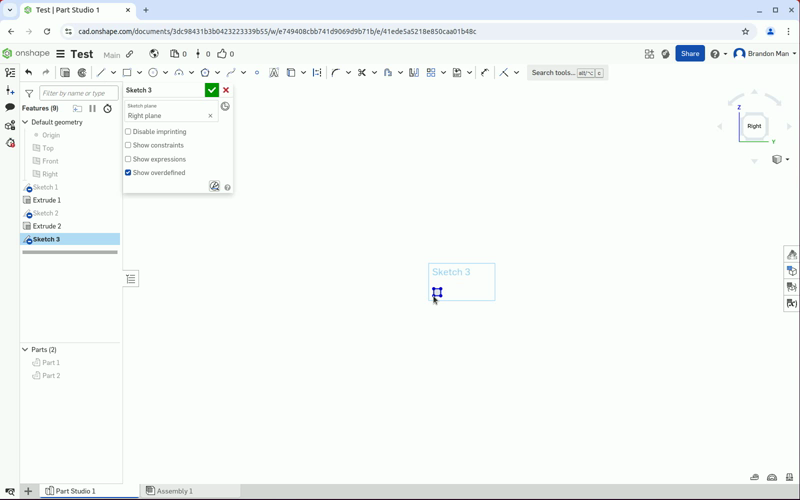
mouse_move(440, 292)
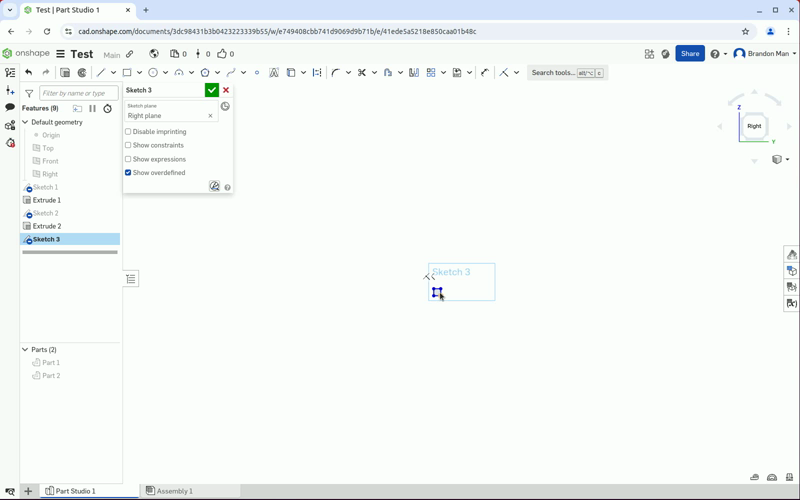
scroll(6)
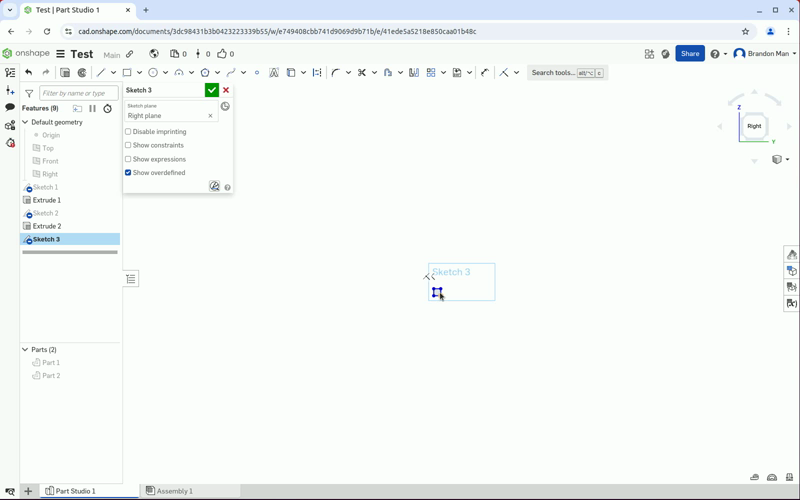
scroll(6)
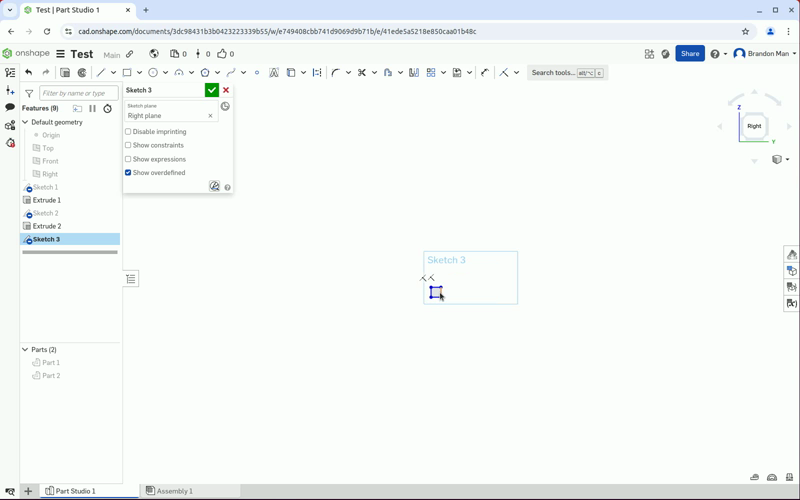
scroll(6)
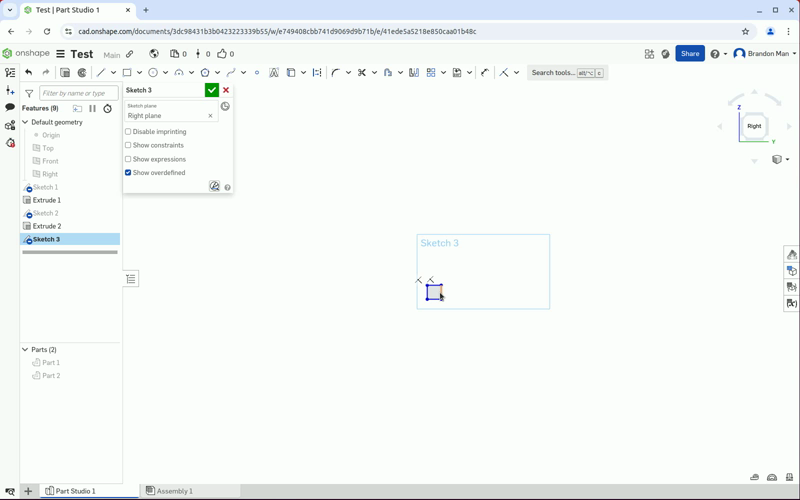
scroll(6)
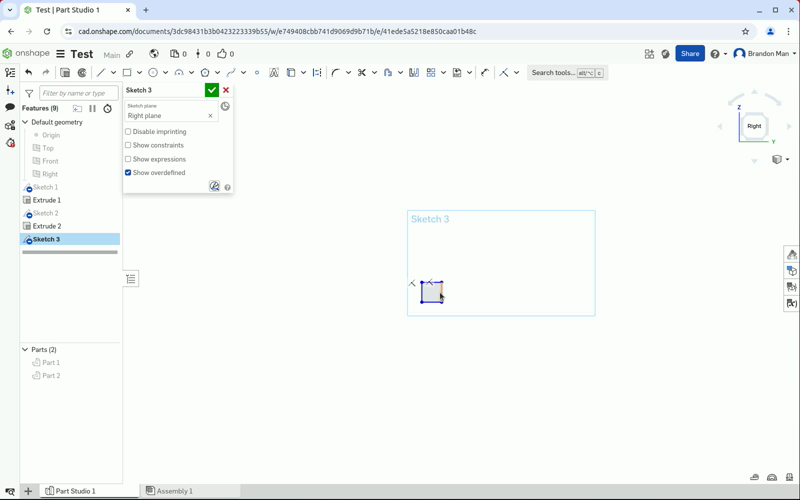
scroll(6)
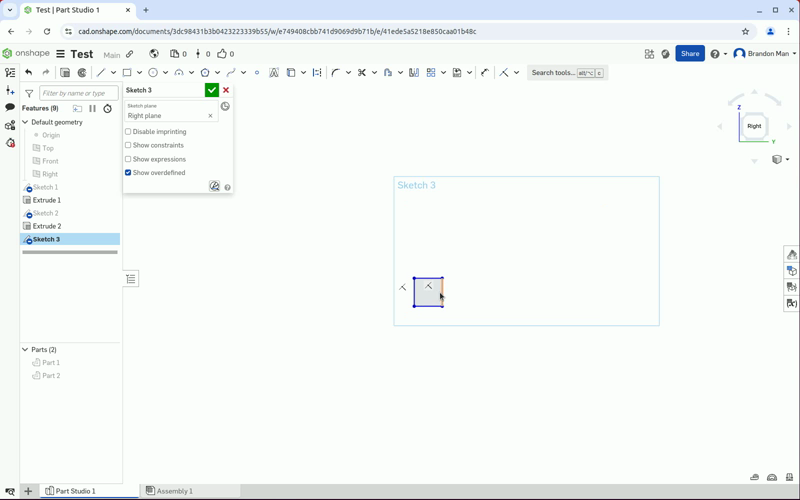
scroll(6)
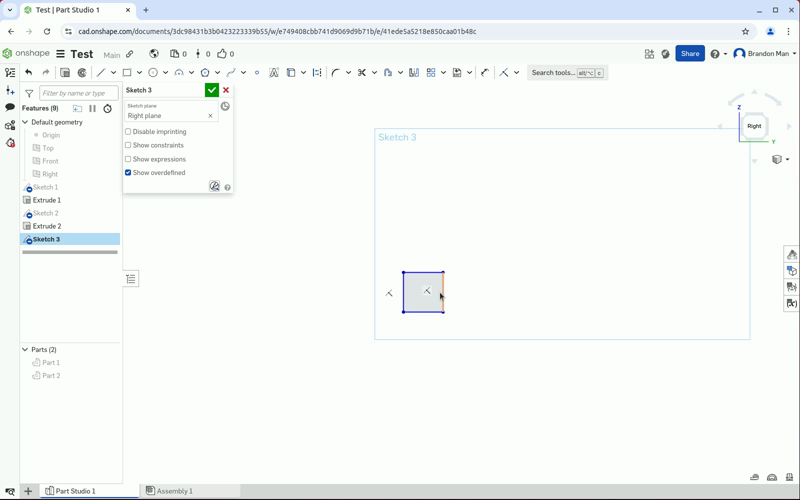
scroll(6)
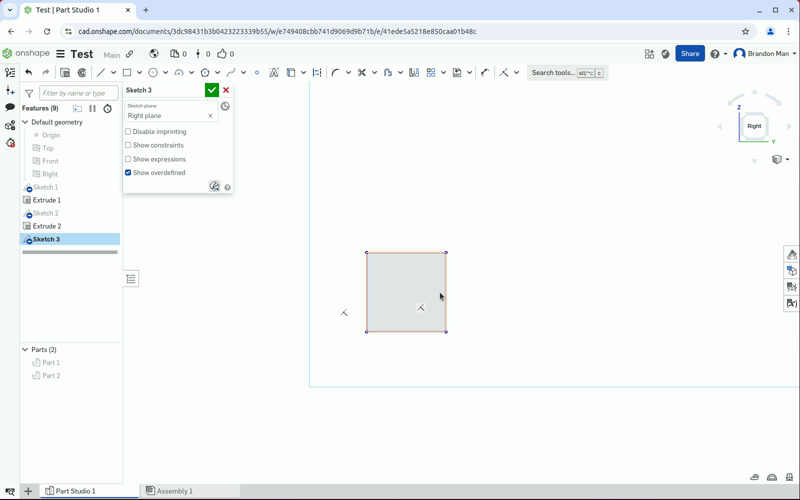
click(440, 292)
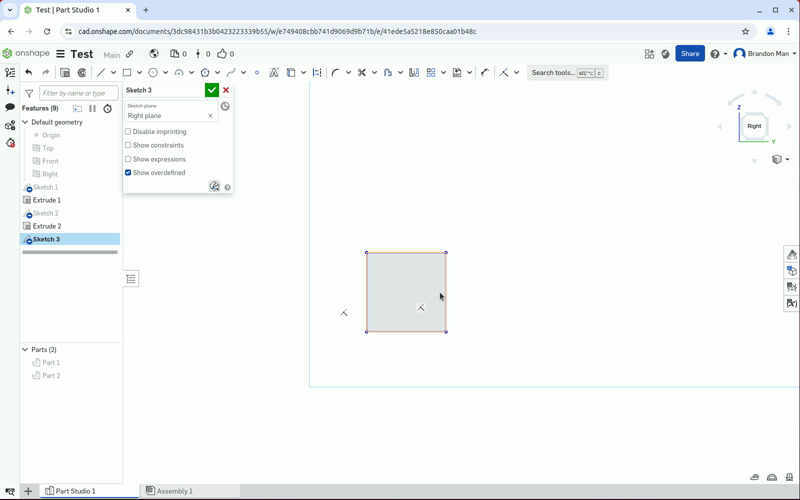
scroll(-6)
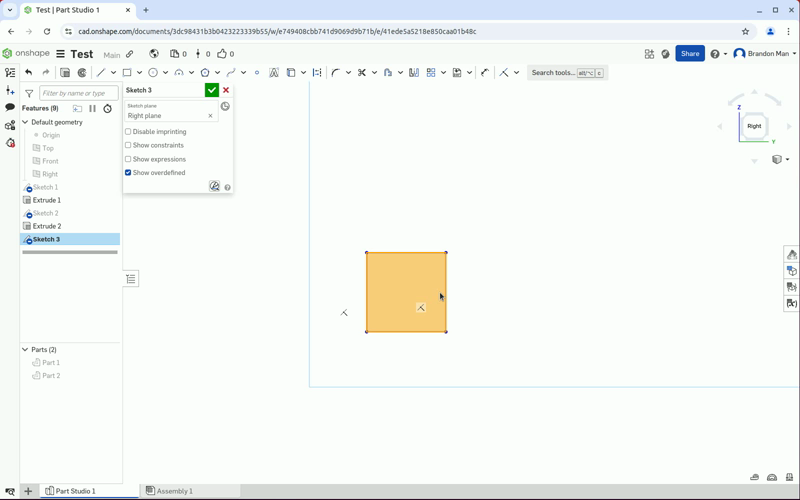
scroll(-6)
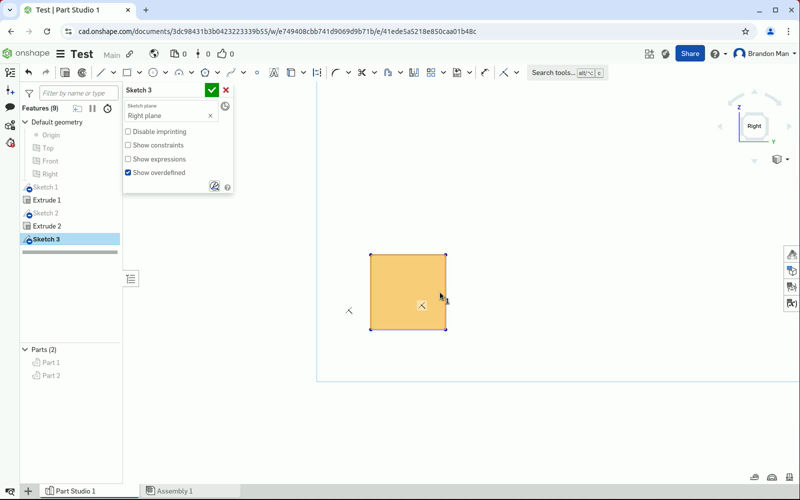
scroll(-6)
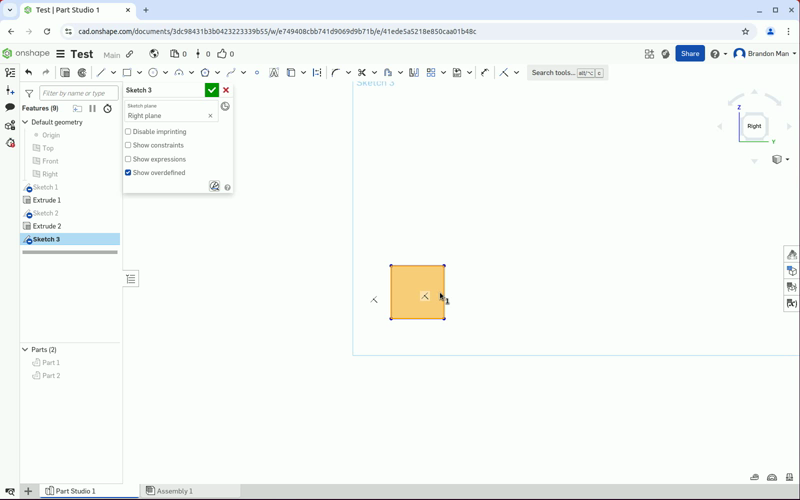
scroll(-6)
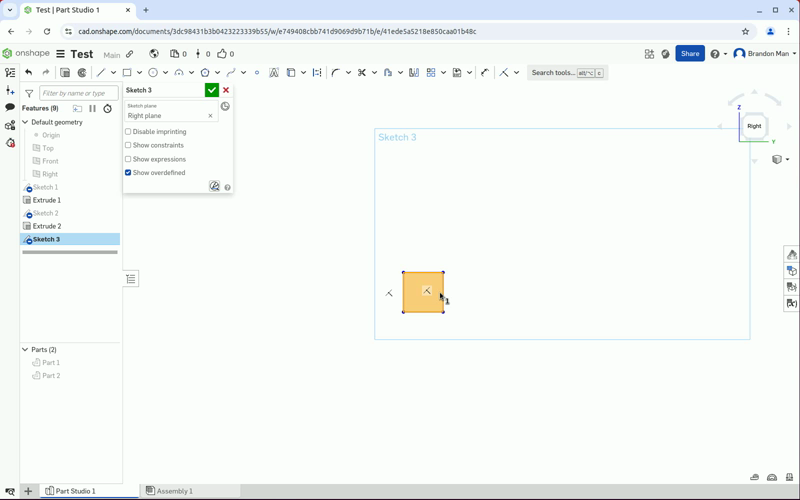
scroll(-6)
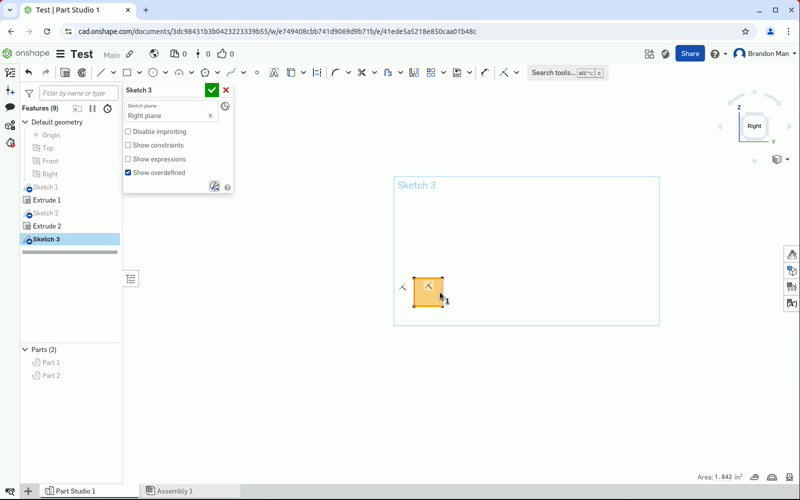
scroll(-6)
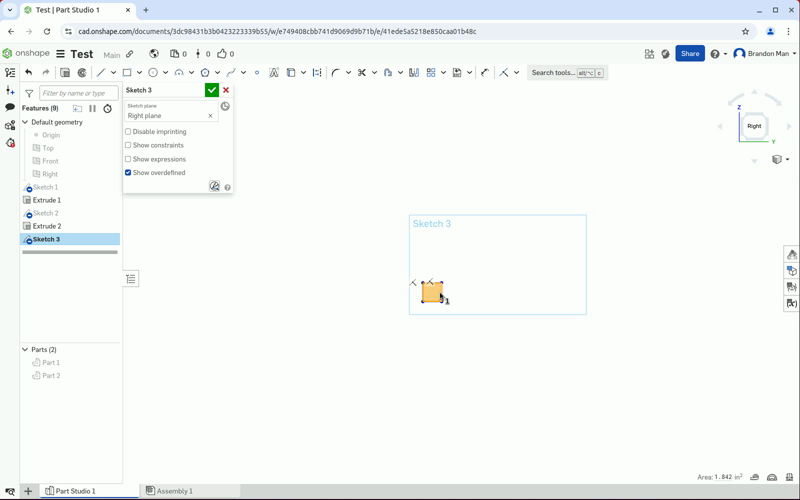
scroll(-6)
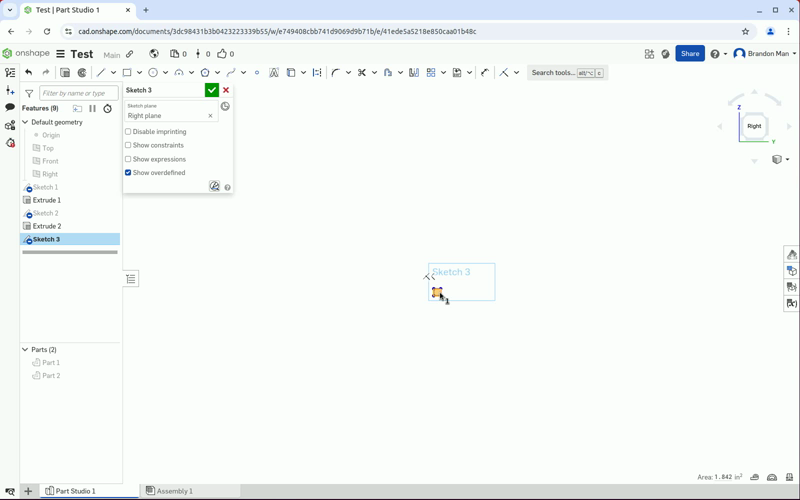
mouse_move(73, 352)
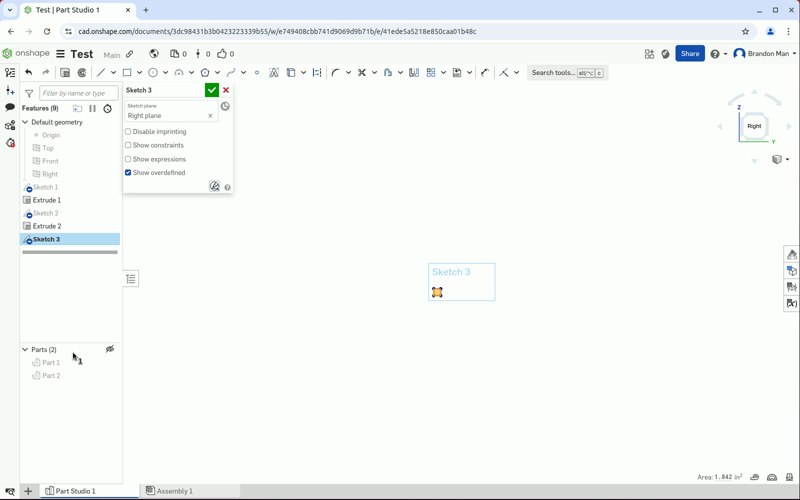
key(shift+y)
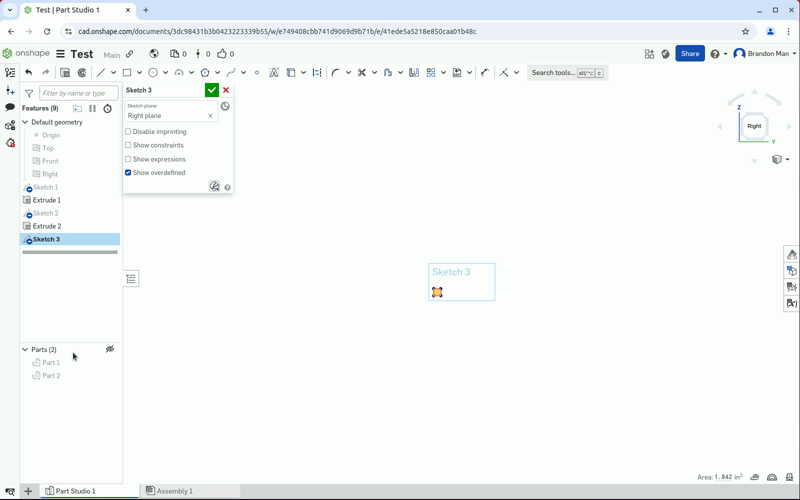
key(shift+e)
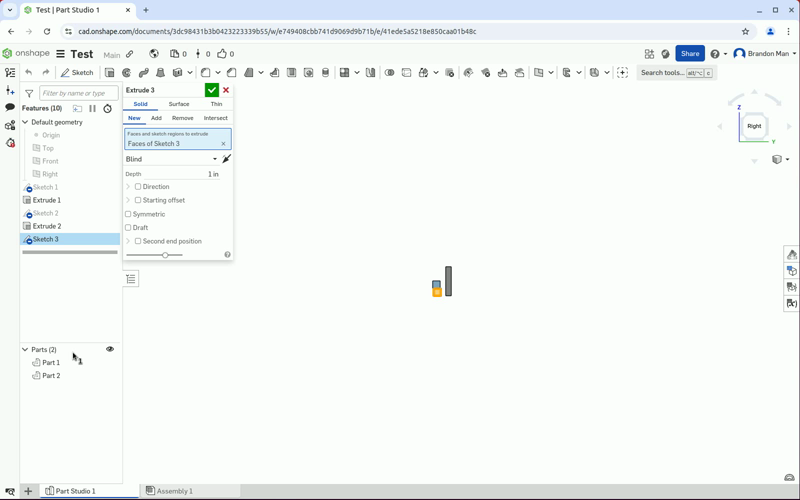
mouse_move(143, 106)
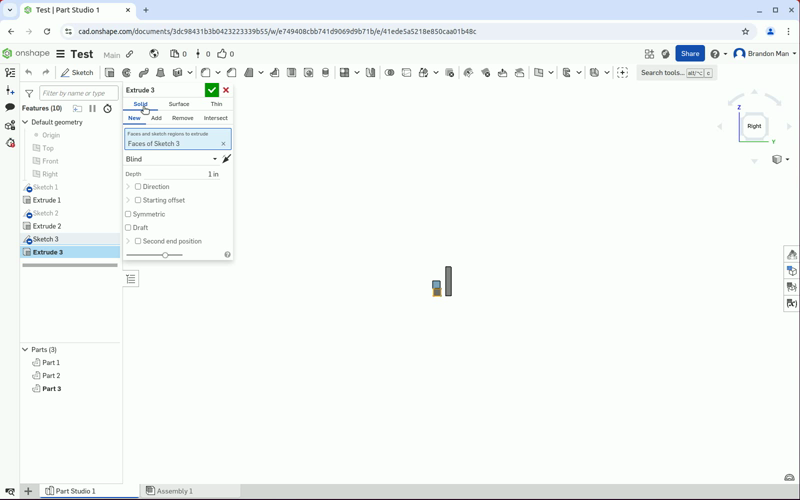
click(143, 106)
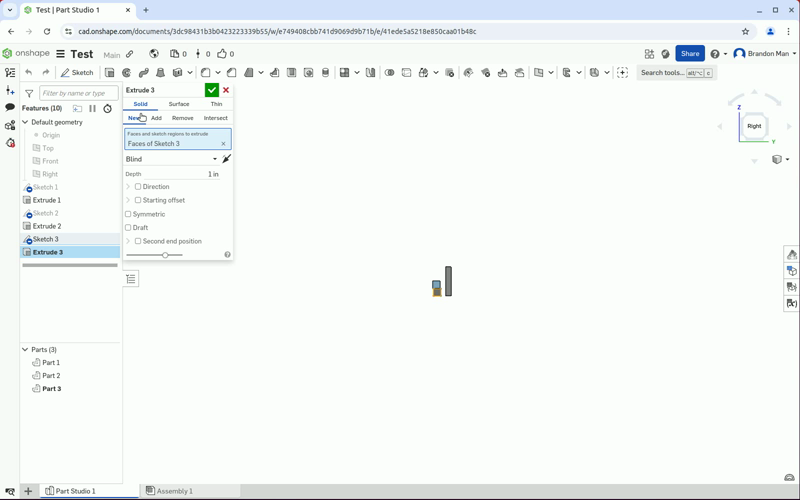
mouse_move(137, 120)
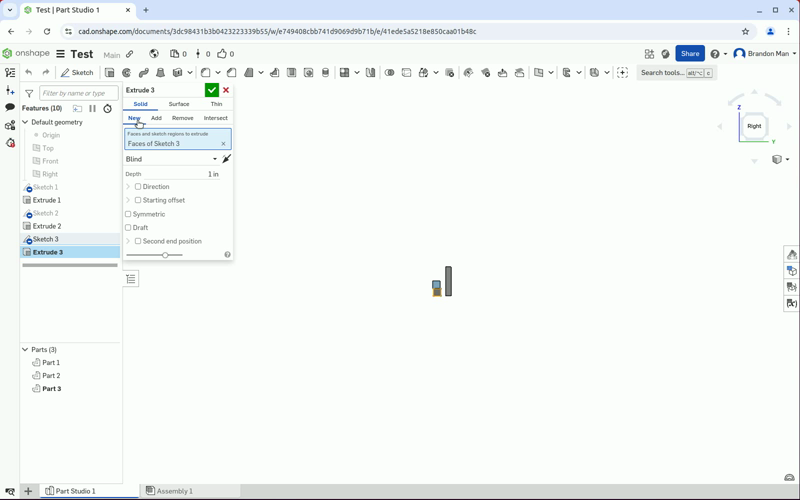
click(137, 120)
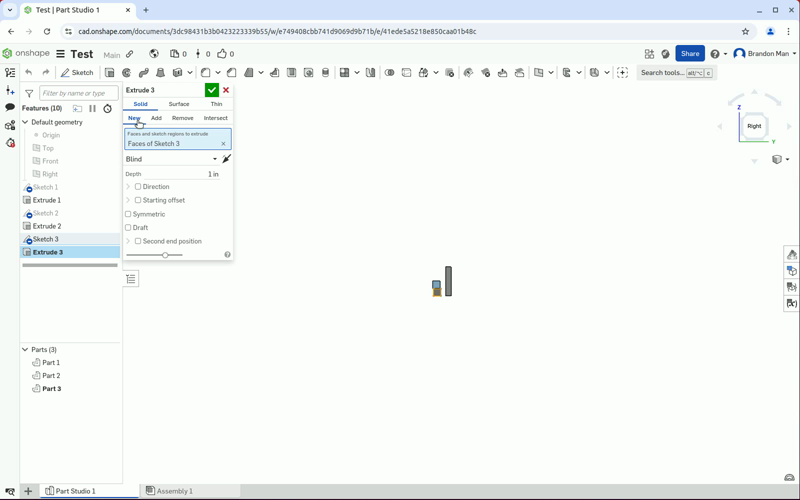
key(tab, 4)
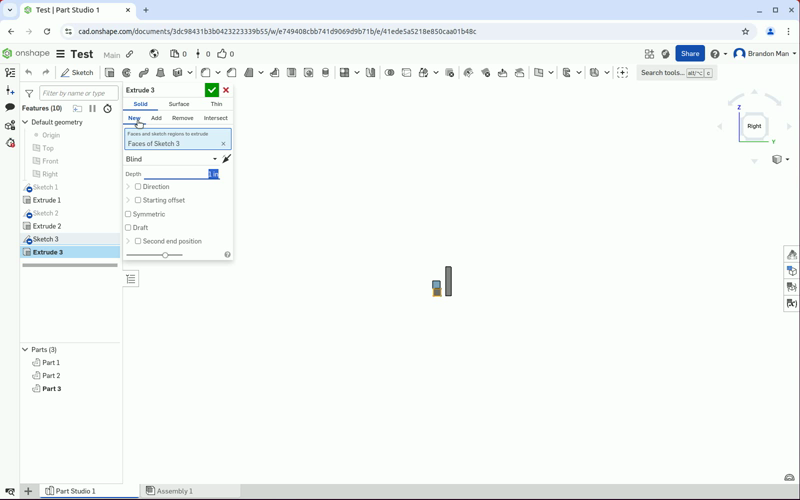
text(23.108)
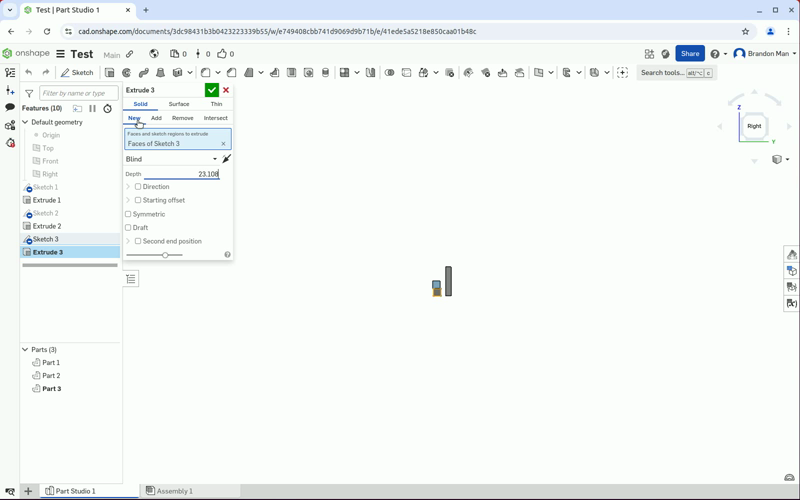
key(enter)
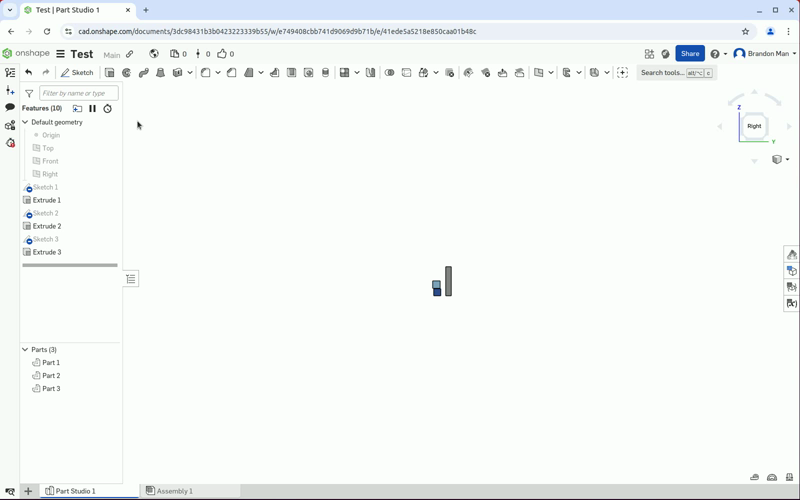
key(shift+h)
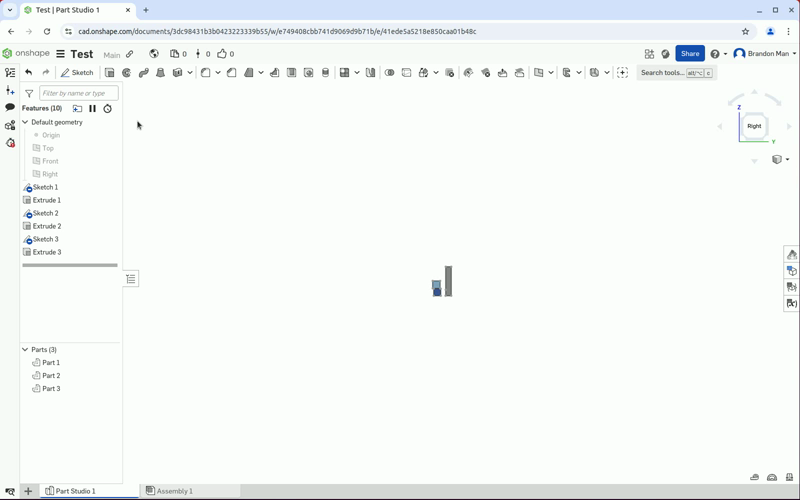
key(shift+h)
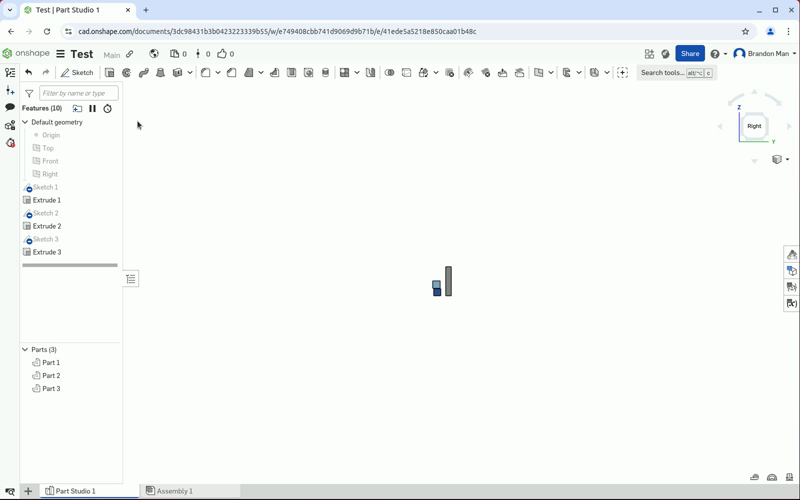
mouse_move(73, 189)
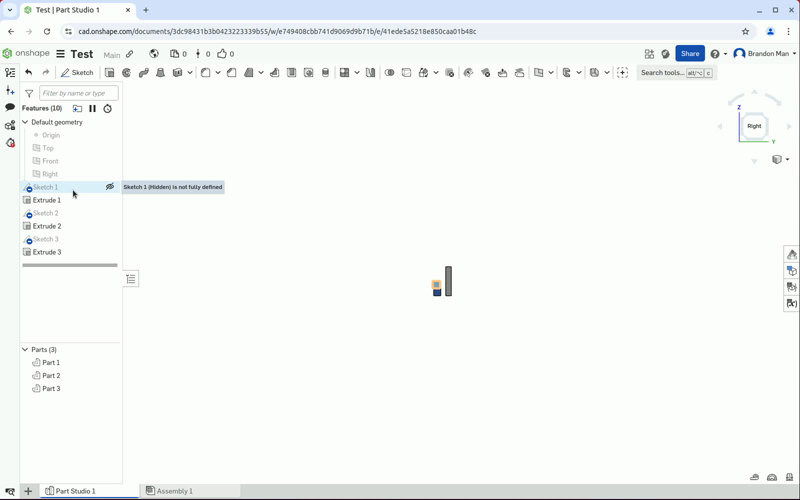
click(73, 189)
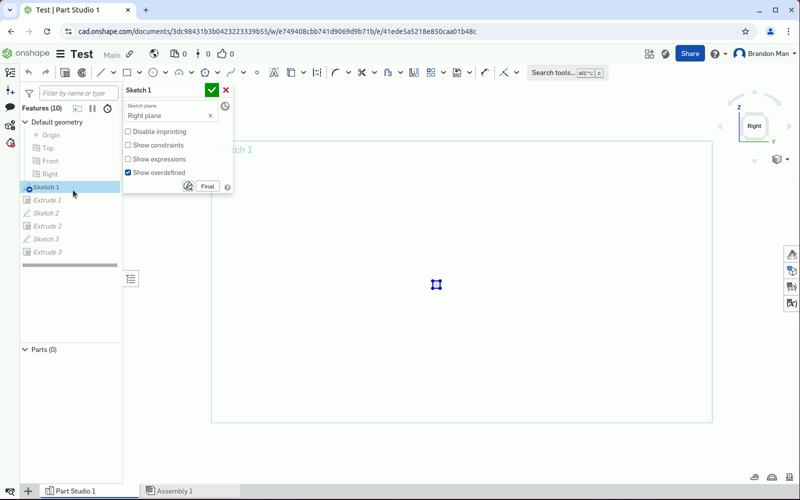
mouse_move(229, 92)
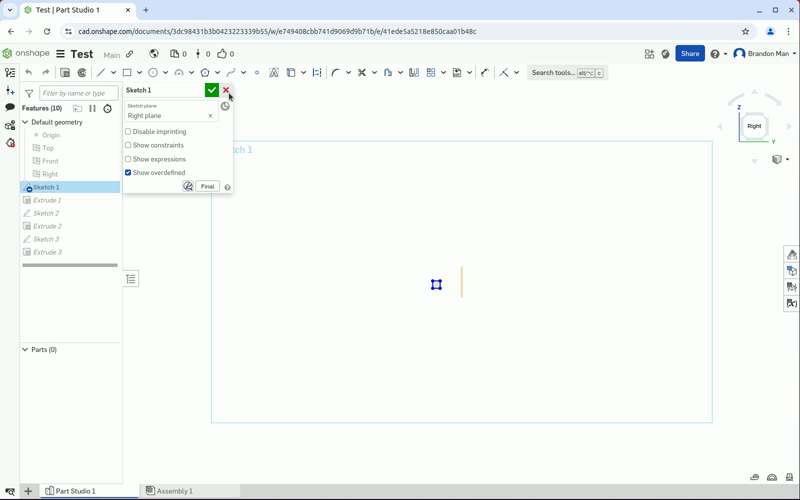
click(229, 92)
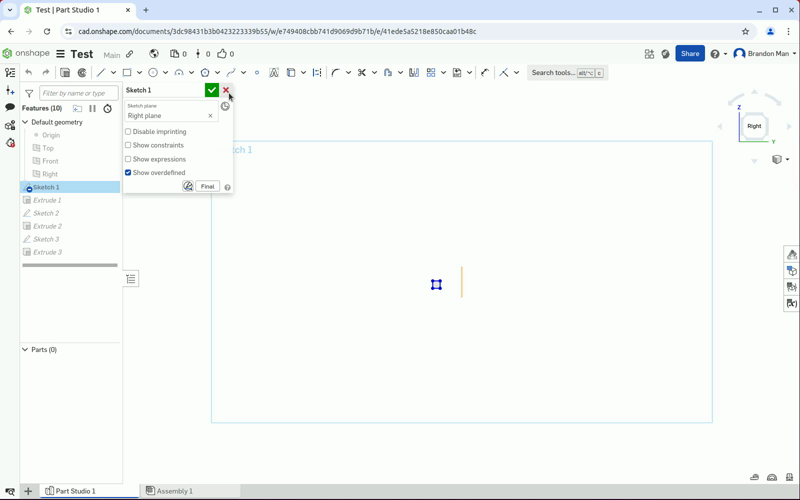
key(shift+s)
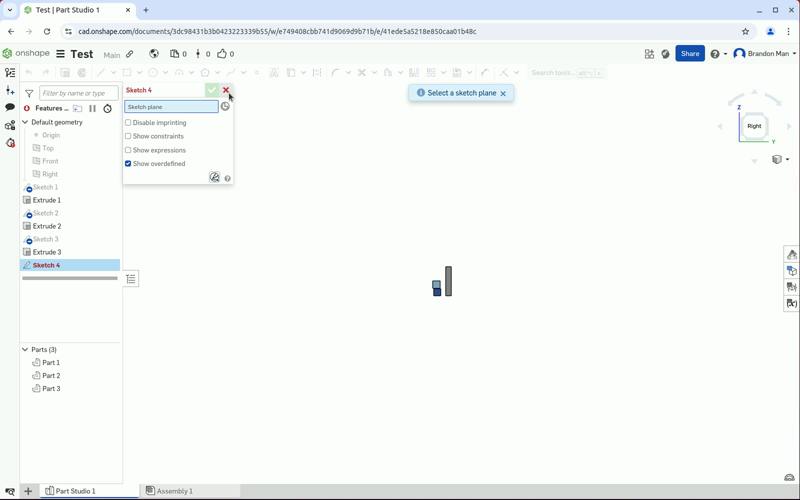
mouse_move(73, 176)
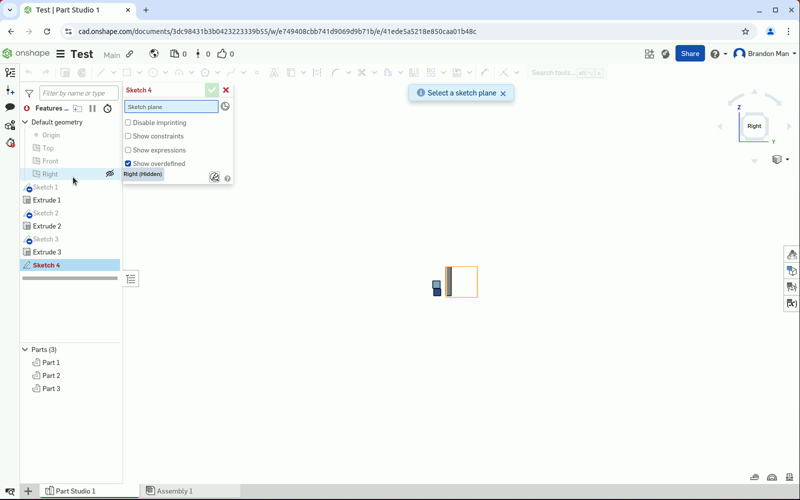
click(73, 176)
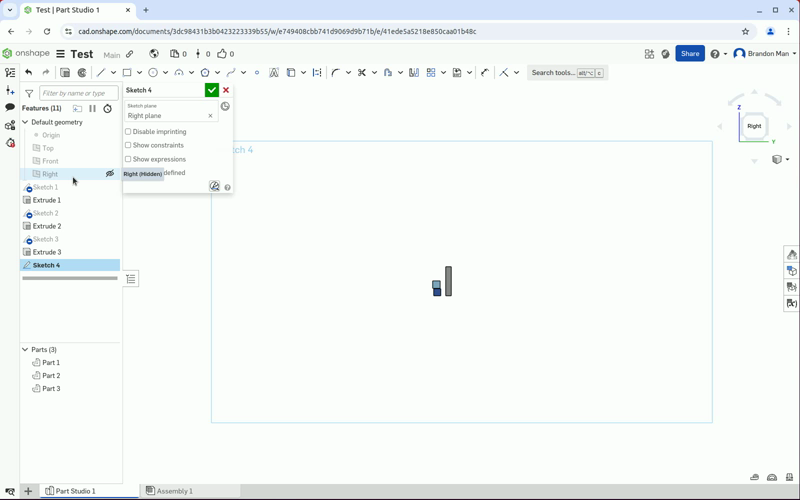
mouse_move(73, 352)
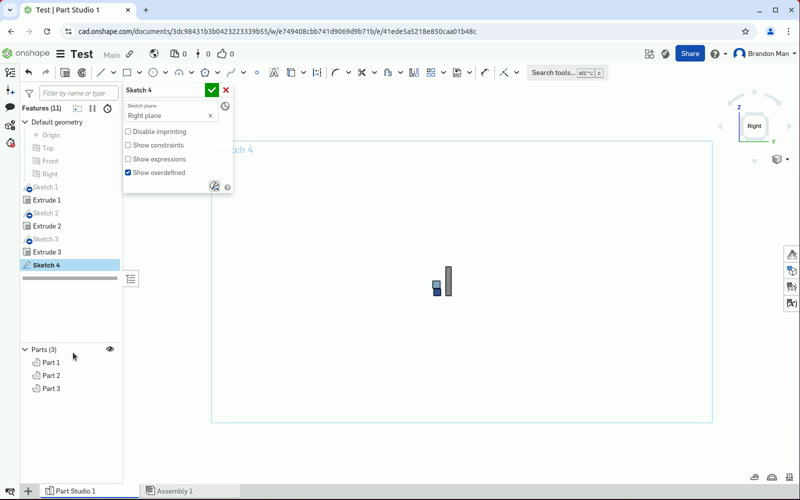
key(y)
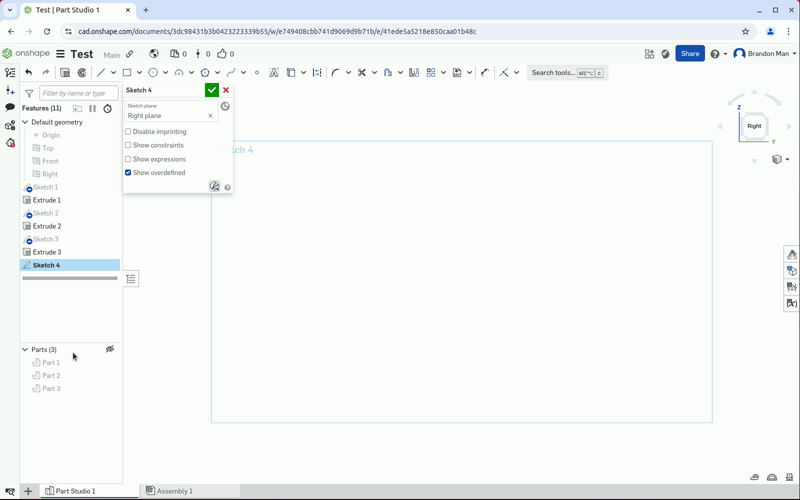
key(l)
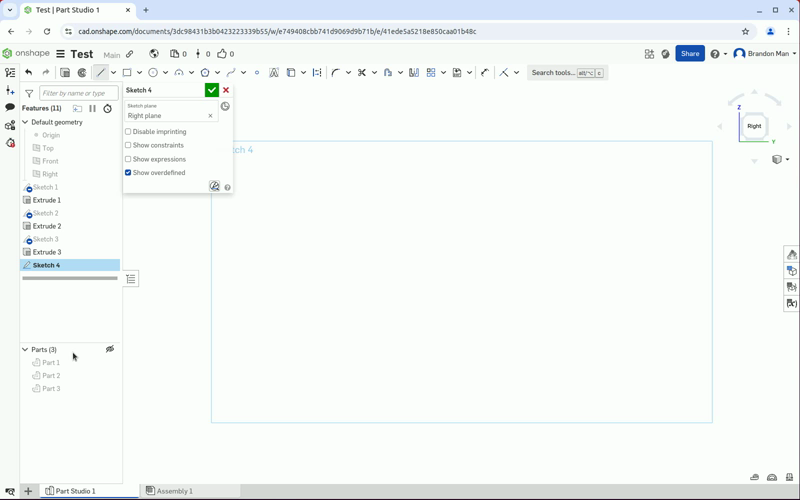
key_down(shift)
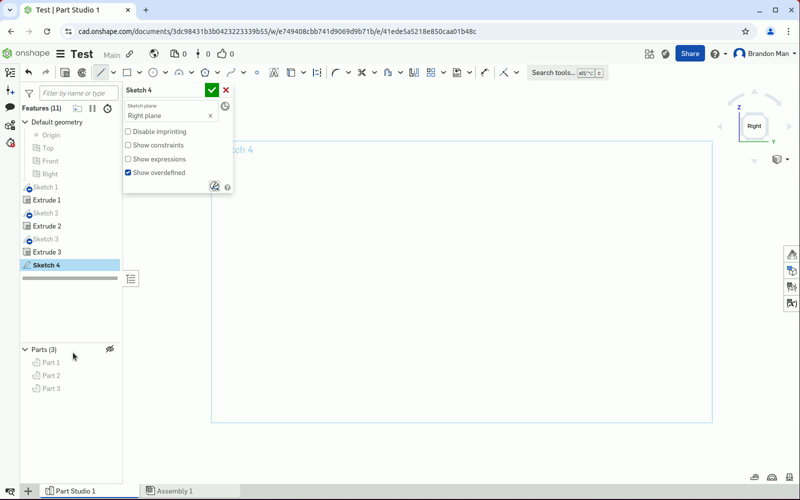
mouse_move(439, 295)
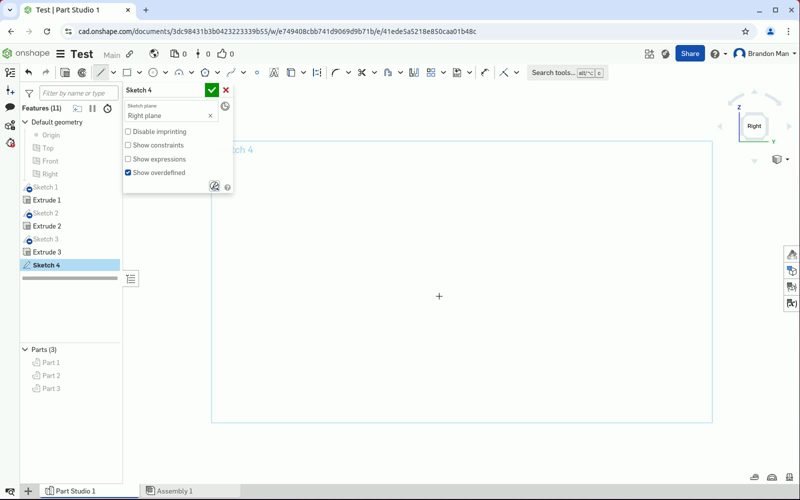
click(439, 295)
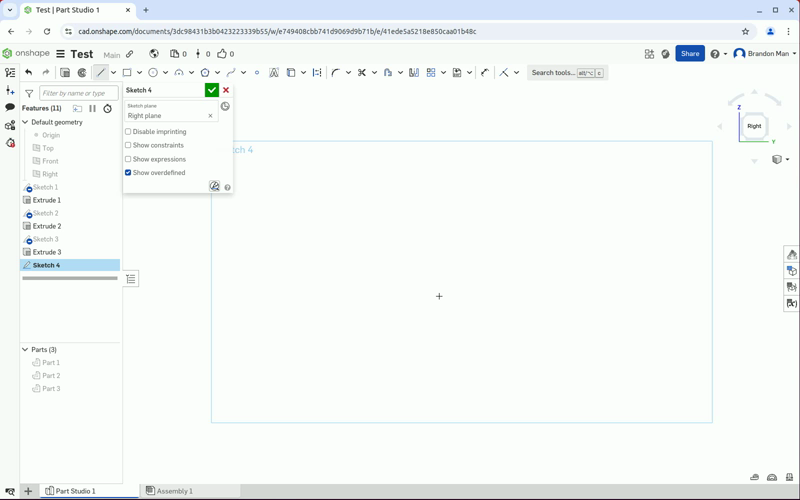
key_up(shift)
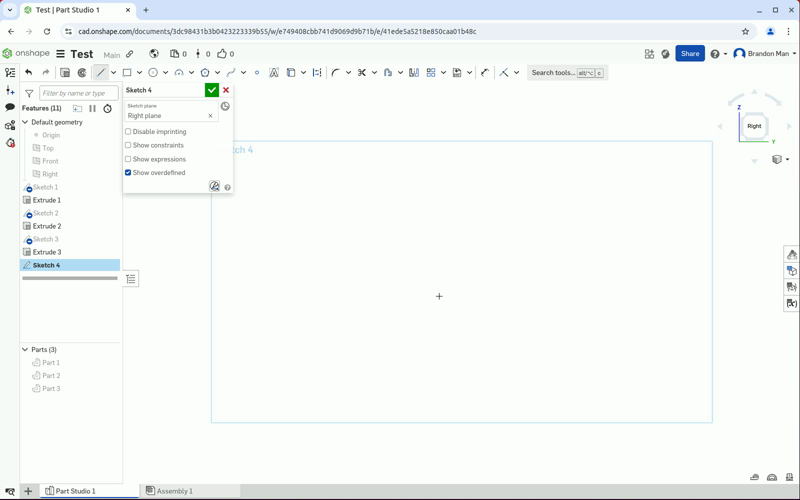
key_down(shift)
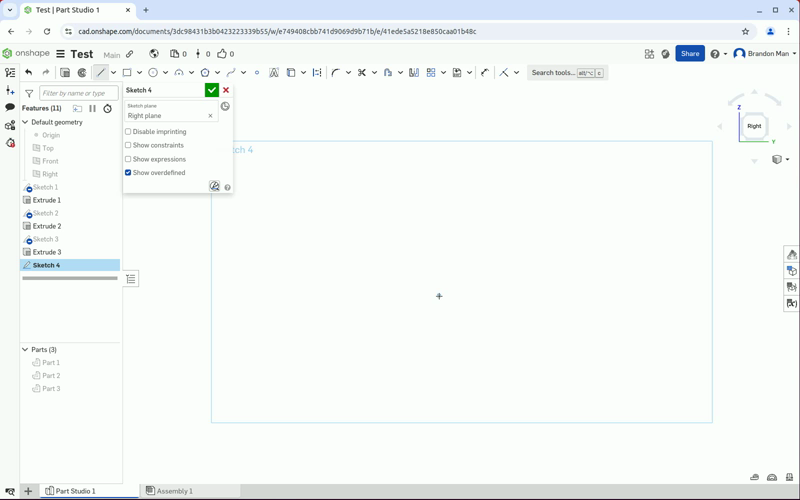
mouse_move(469, 295)
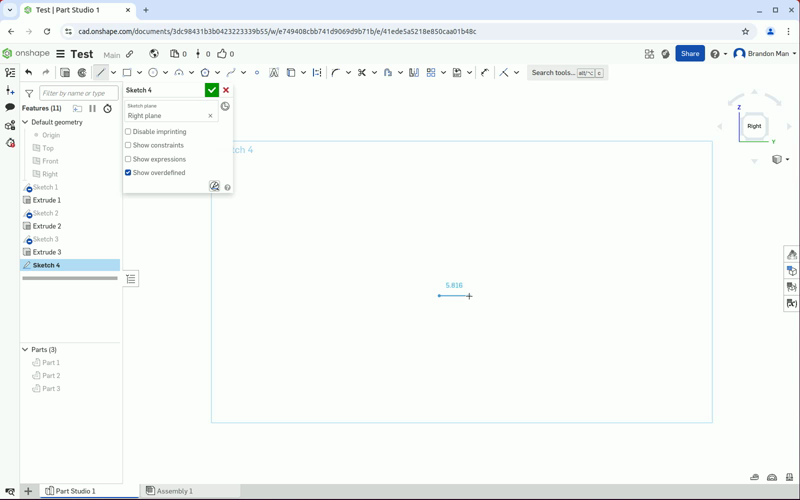
mouse_move(446, 295)
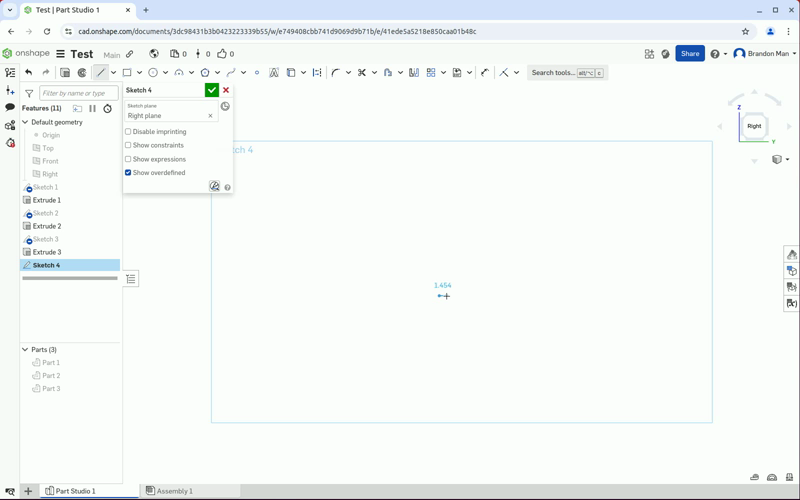
scroll(6)
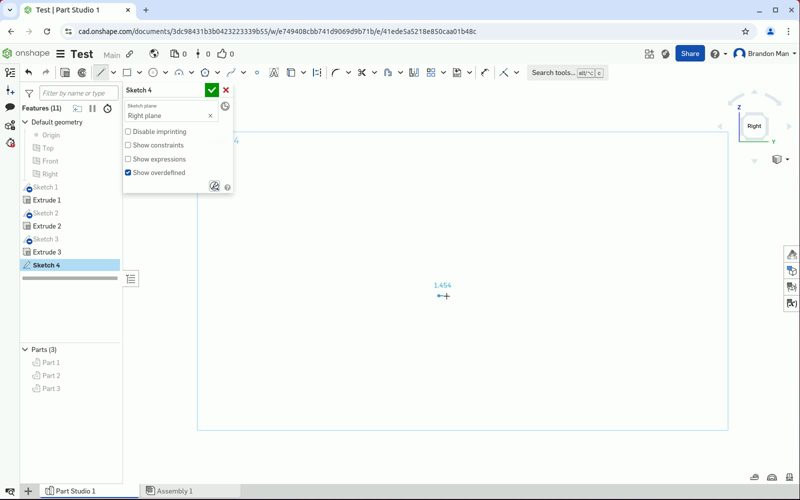
scroll(6)
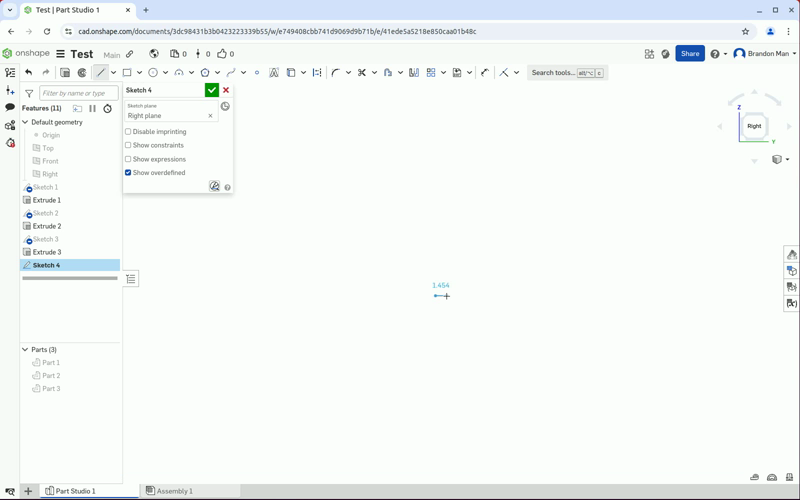
scroll(6)
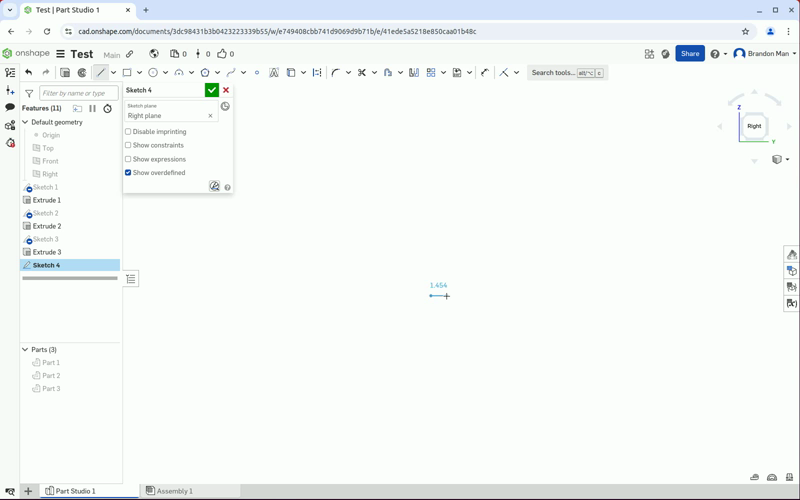
scroll(6)
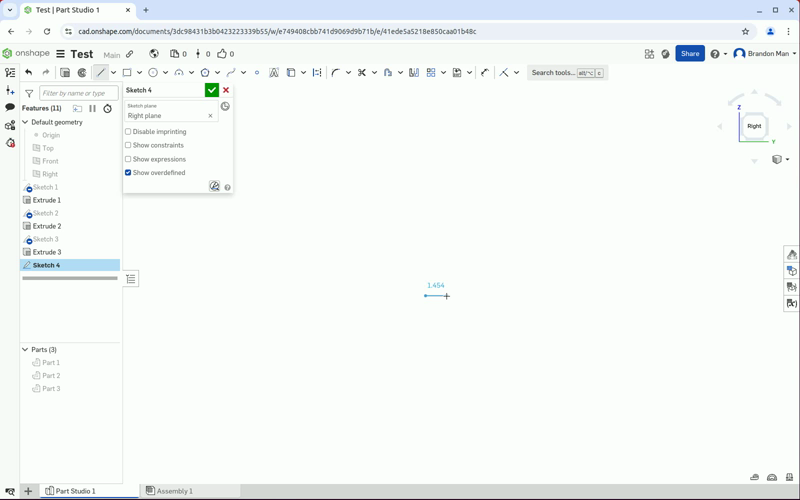
scroll(6)
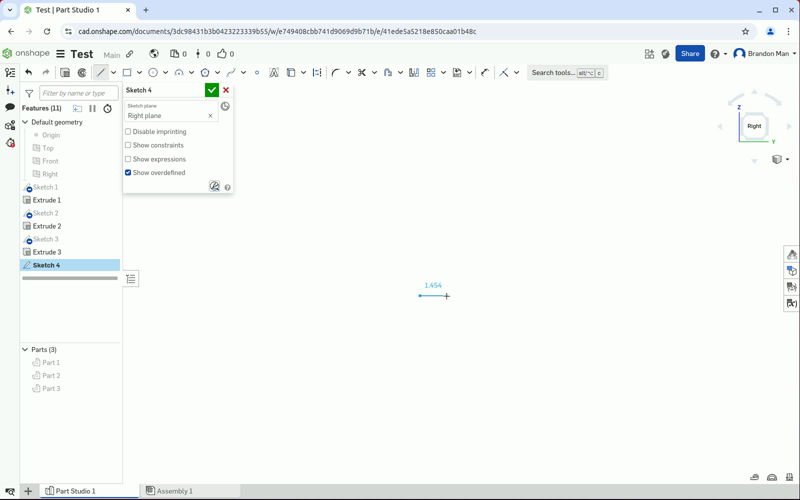
scroll(6)
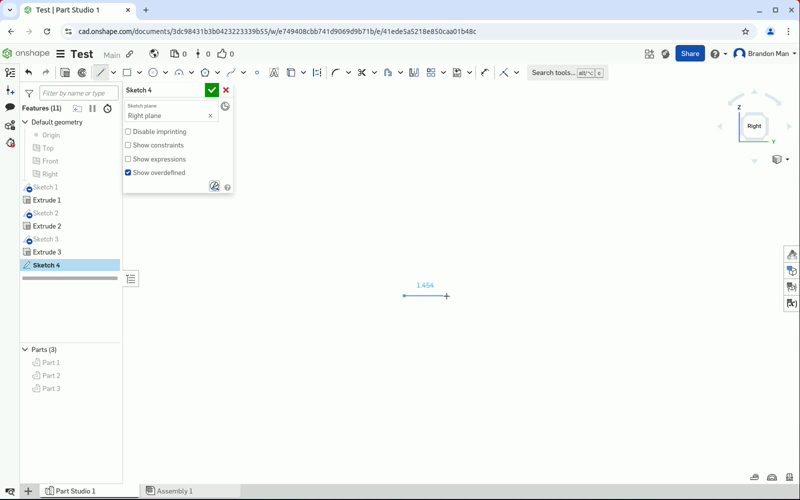
scroll(6)
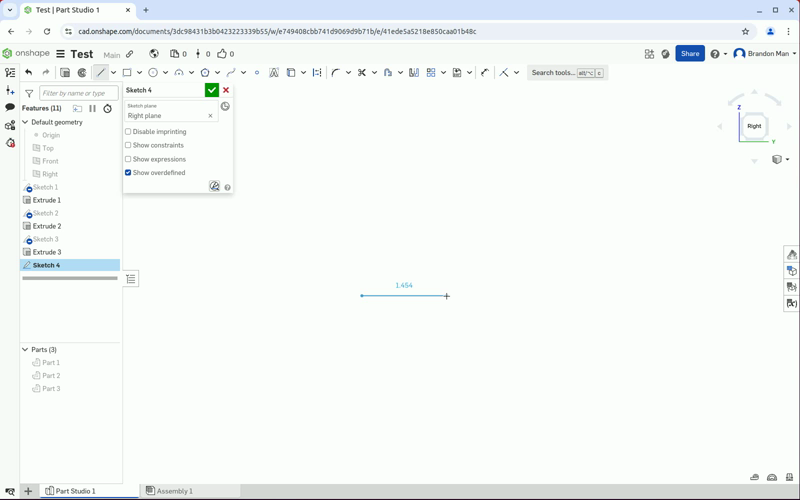
click(446, 295)
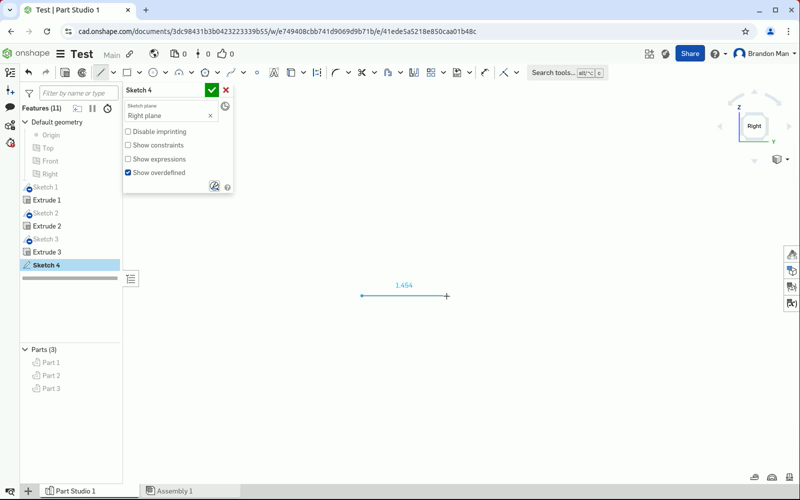
scroll(-6)
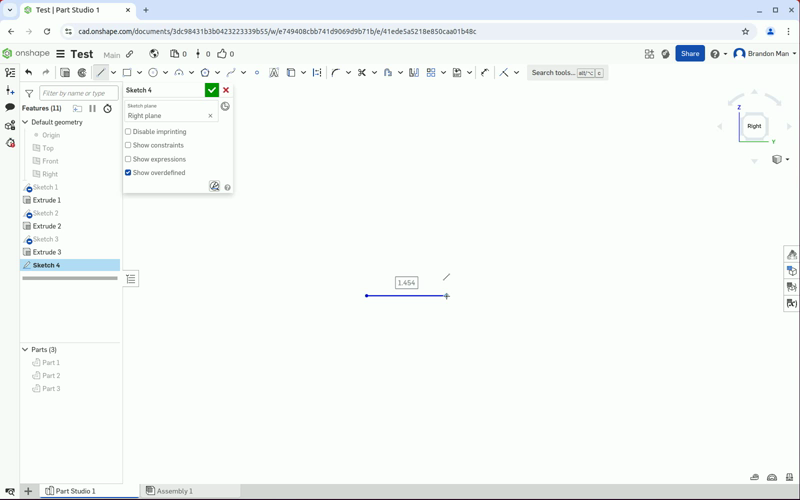
scroll(-6)
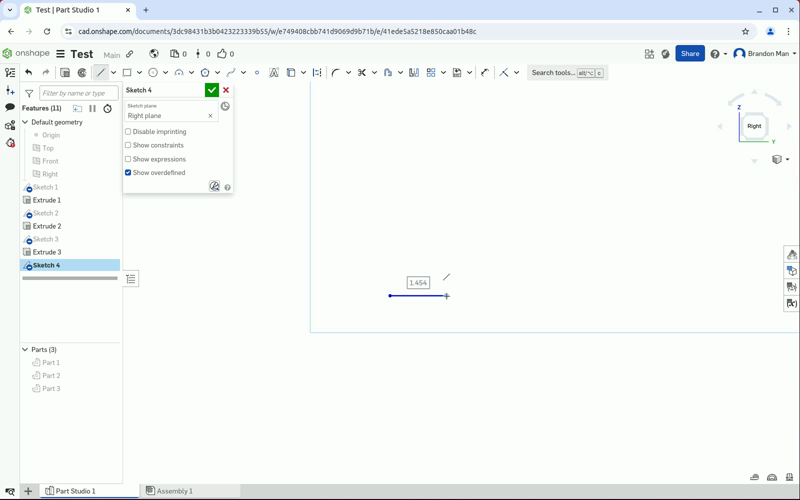
scroll(-6)
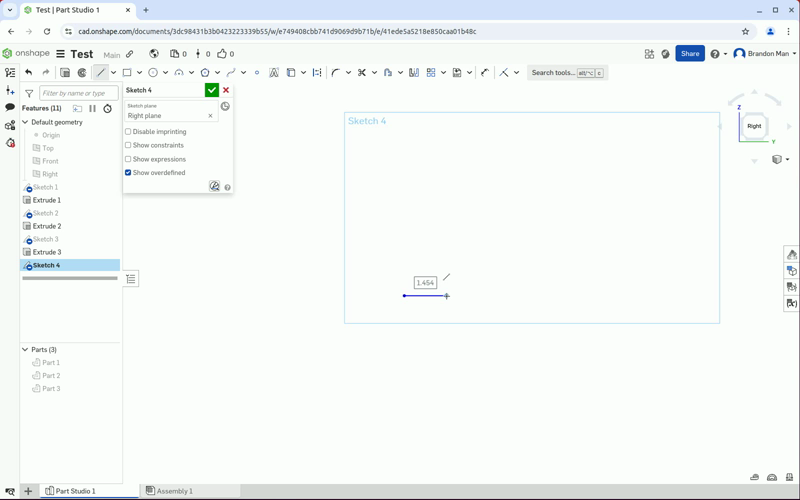
scroll(-6)
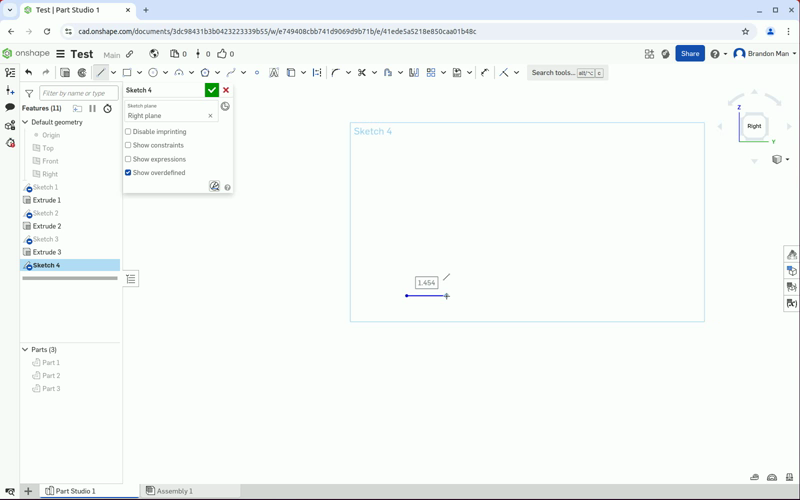
scroll(-6)
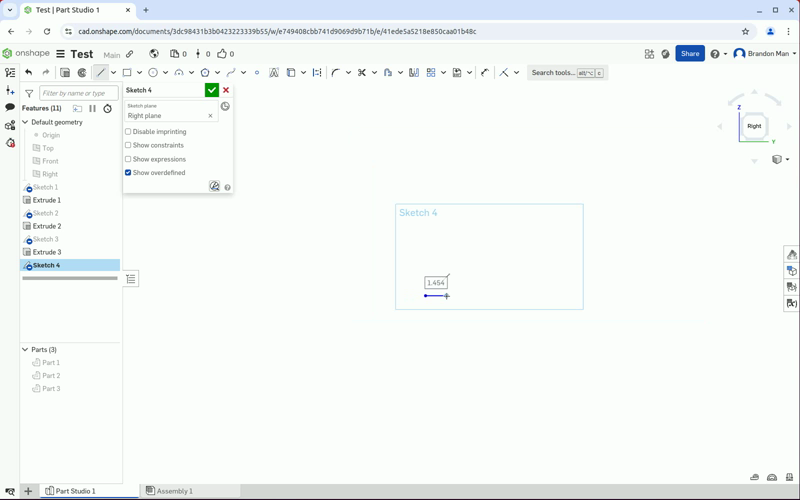
scroll(-6)
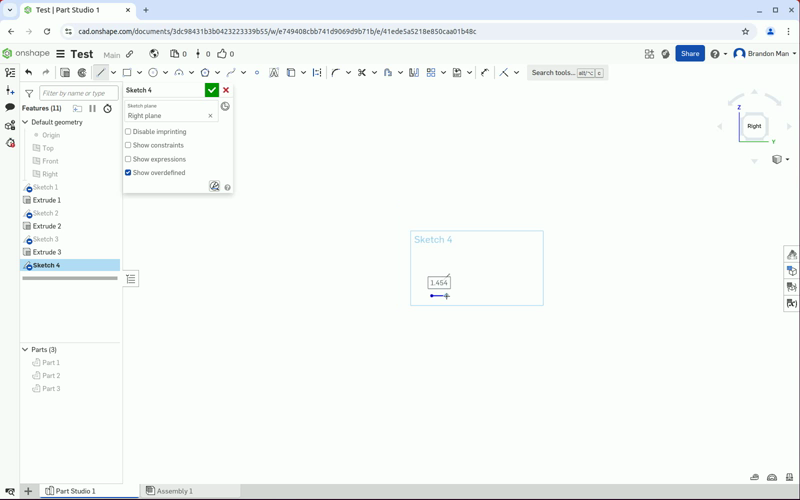
scroll(-6)
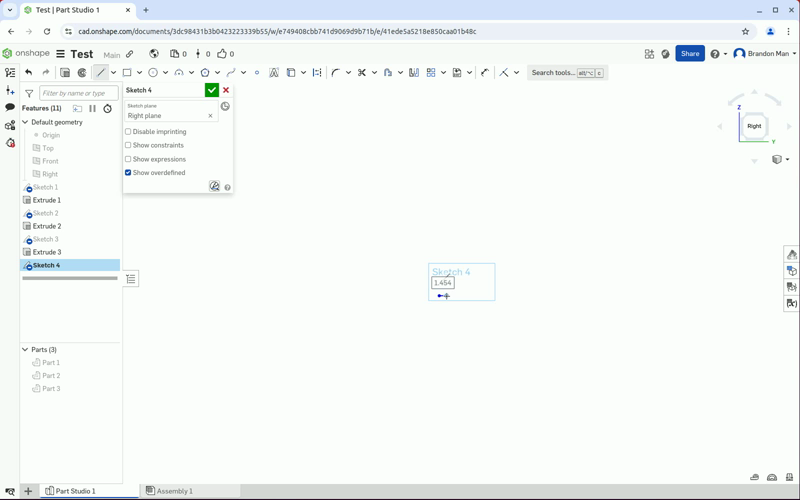
key_up(shift)
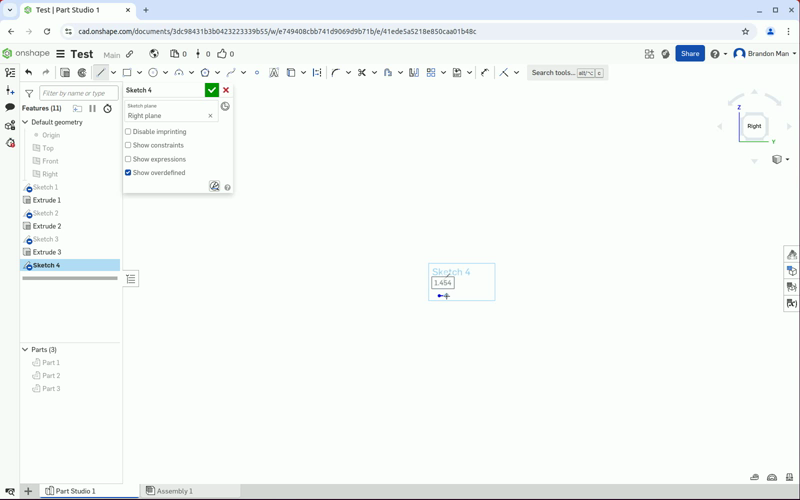
key_down(shift)
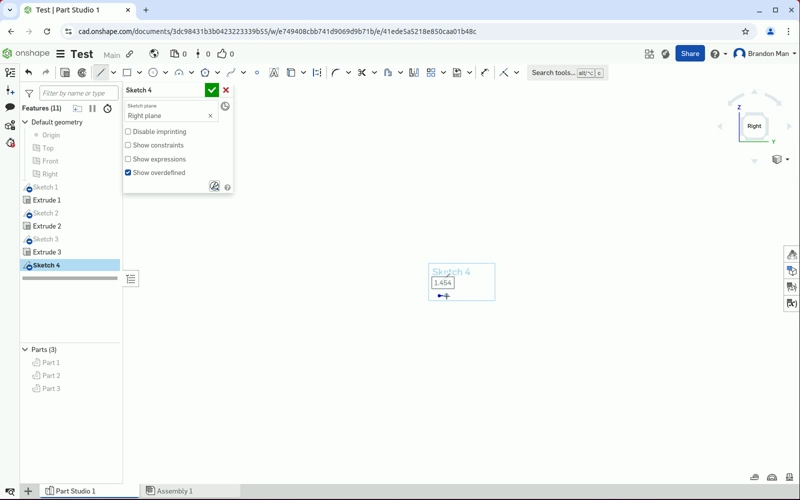
mouse_move(476, 295)
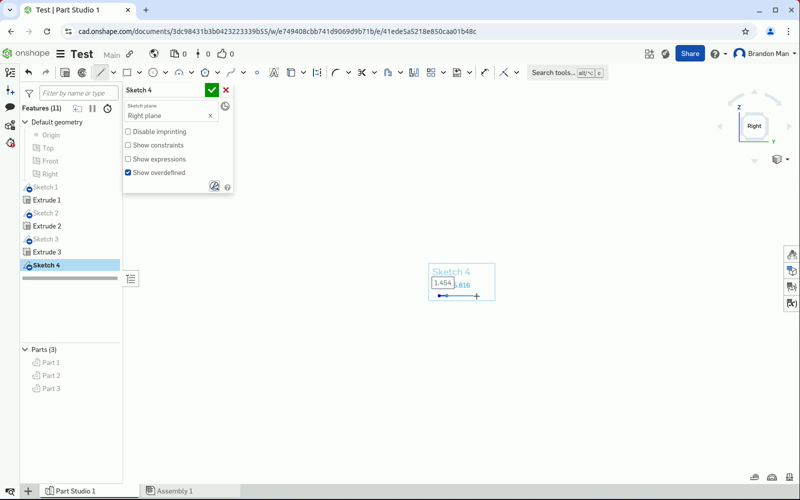
mouse_move(446, 288)
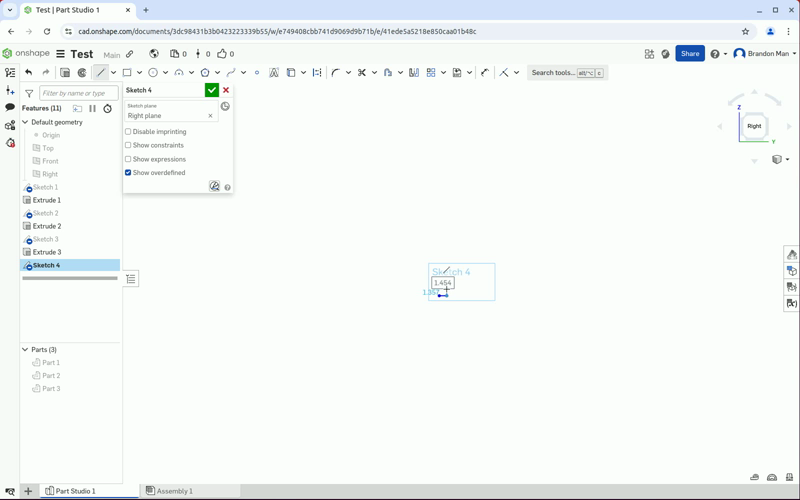
scroll(6)
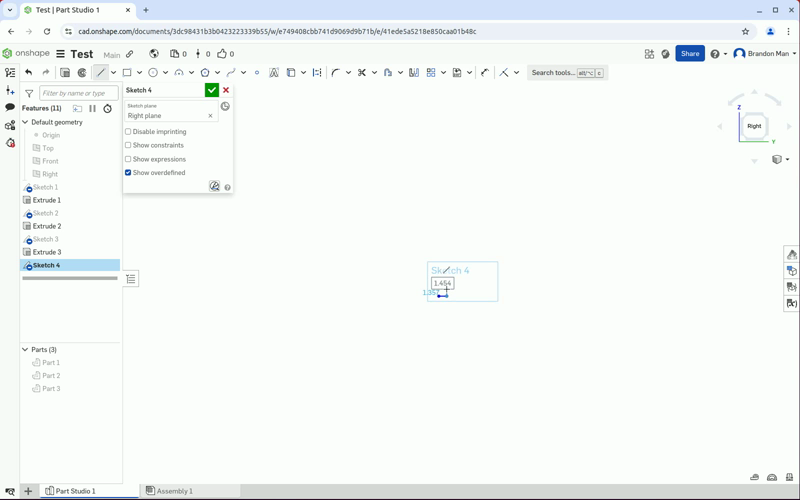
scroll(6)
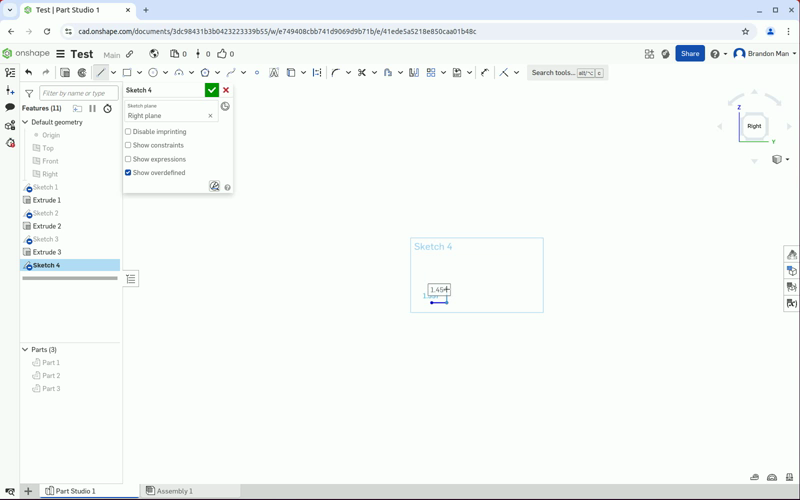
scroll(6)
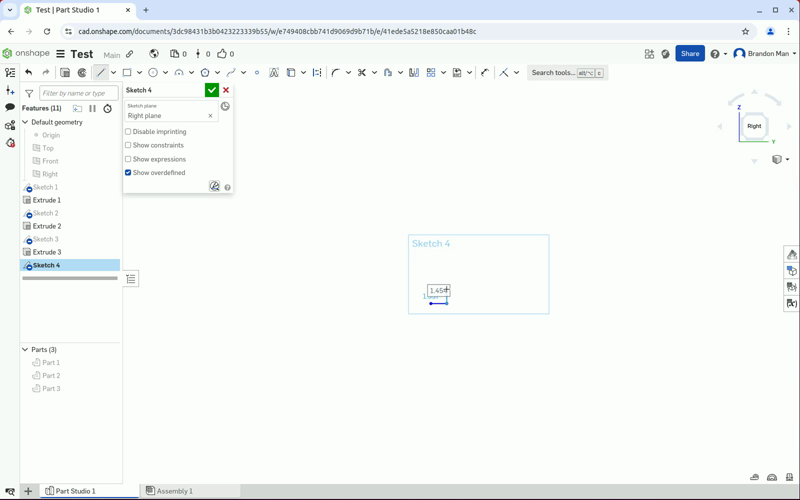
scroll(6)
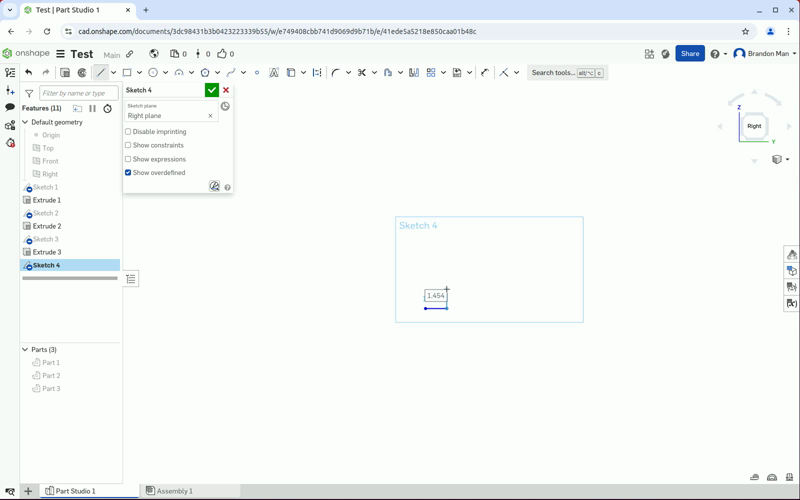
scroll(6)
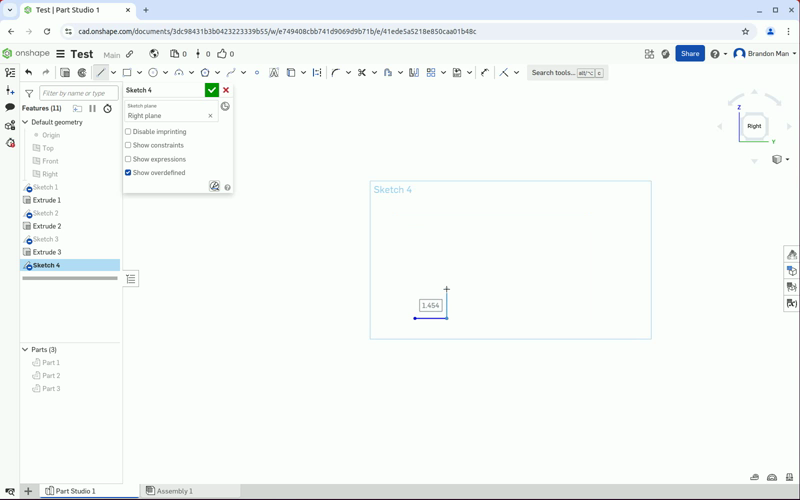
scroll(6)
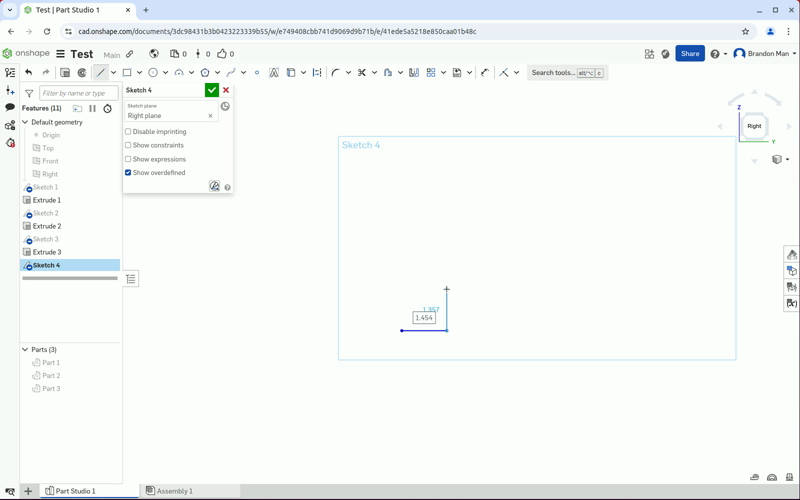
scroll(6)
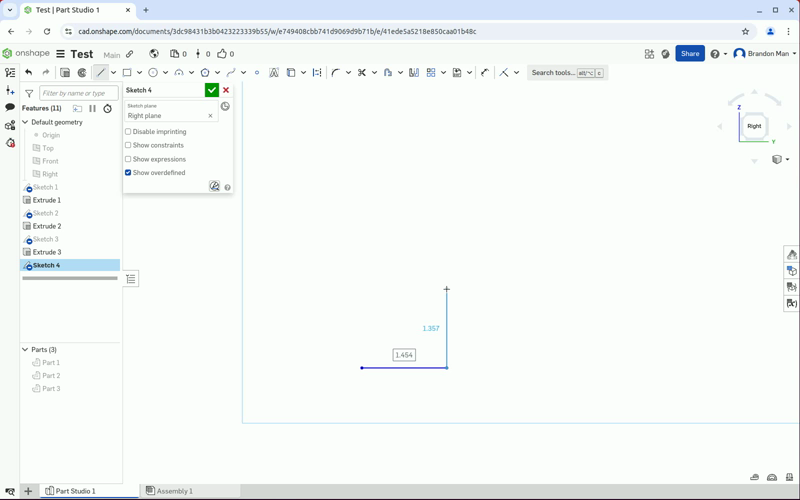
click(446, 288)
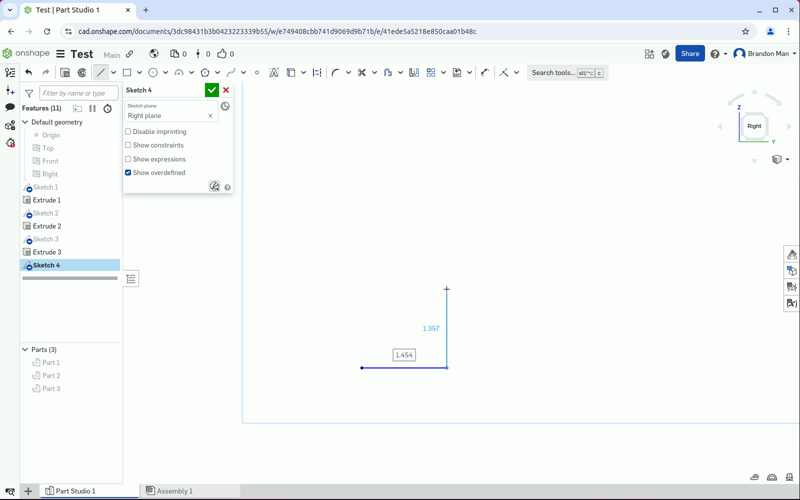
scroll(-6)
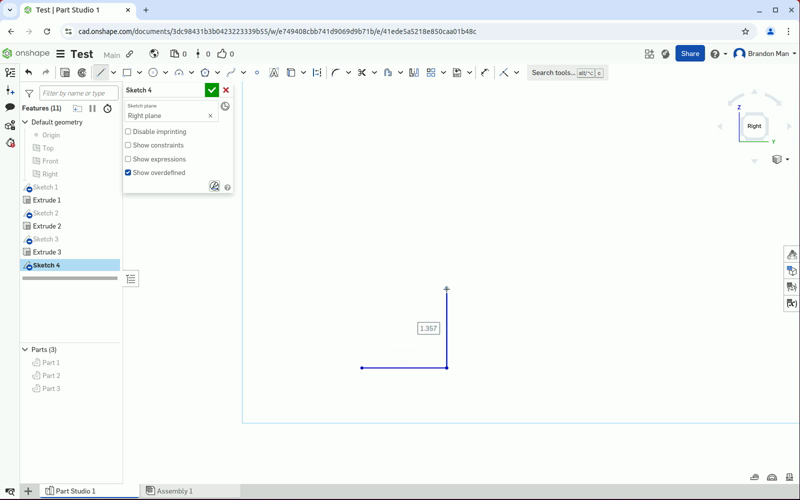
scroll(-6)
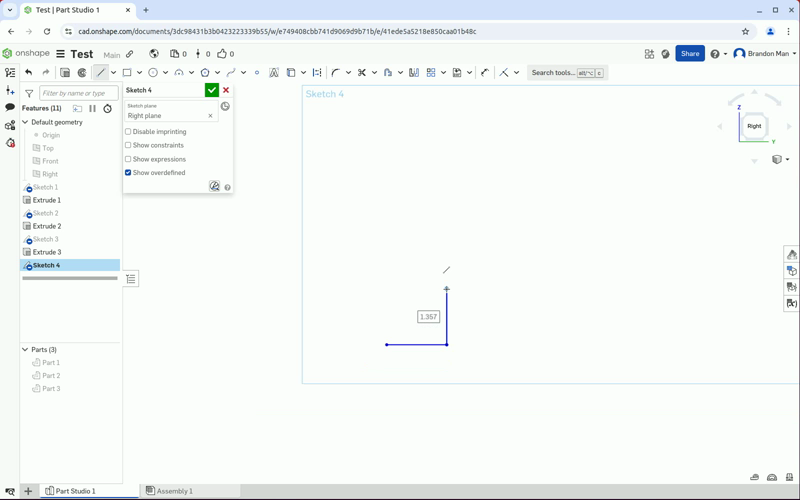
scroll(-6)
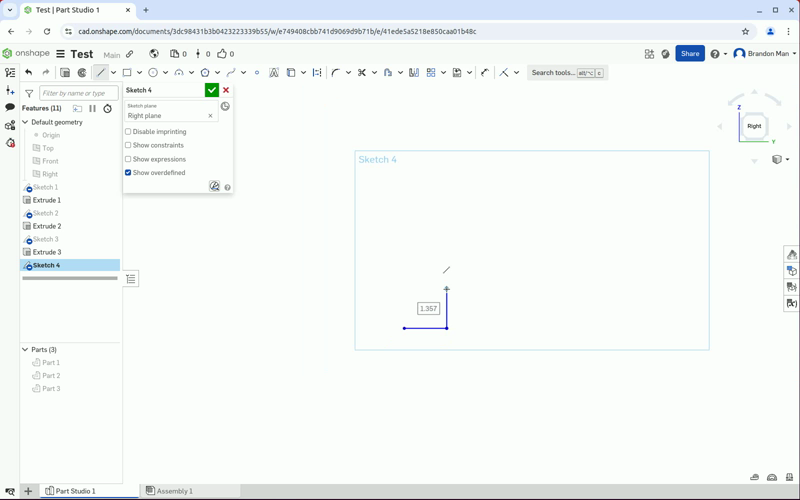
scroll(-6)
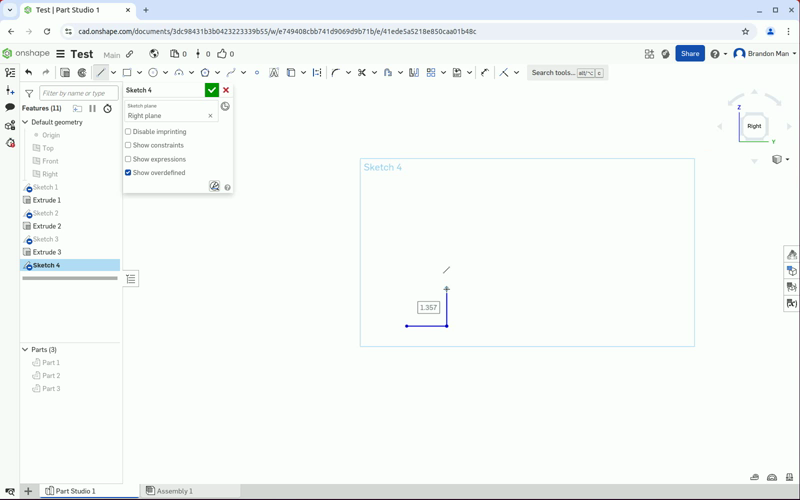
scroll(-6)
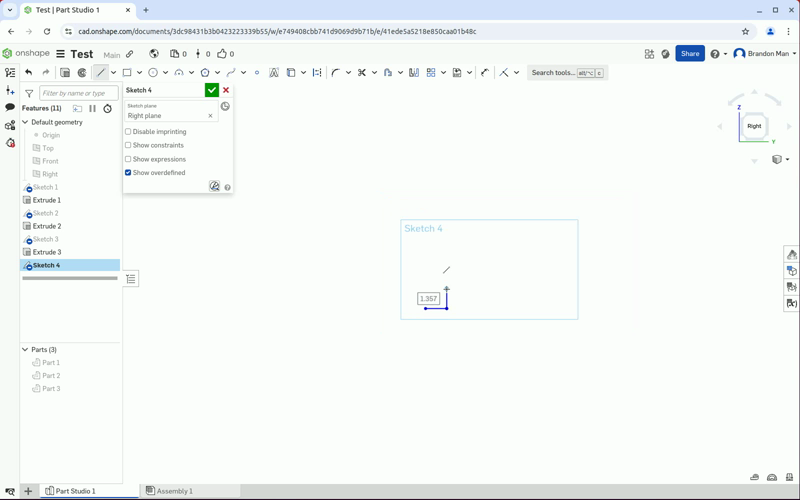
scroll(-6)
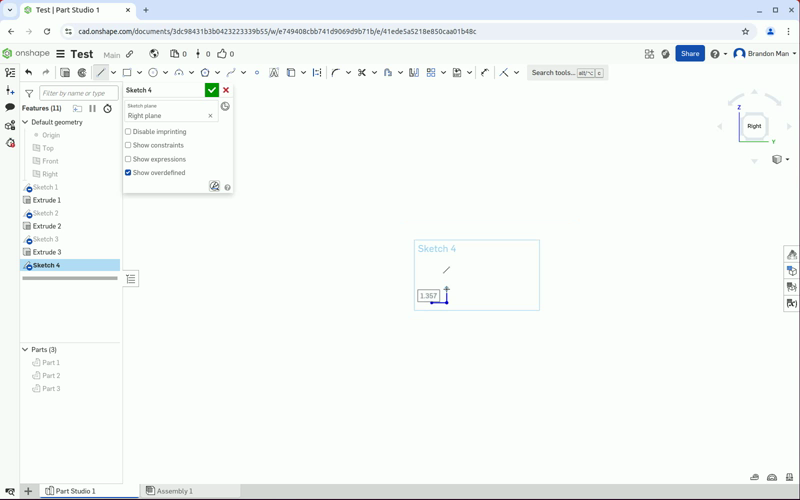
scroll(-6)
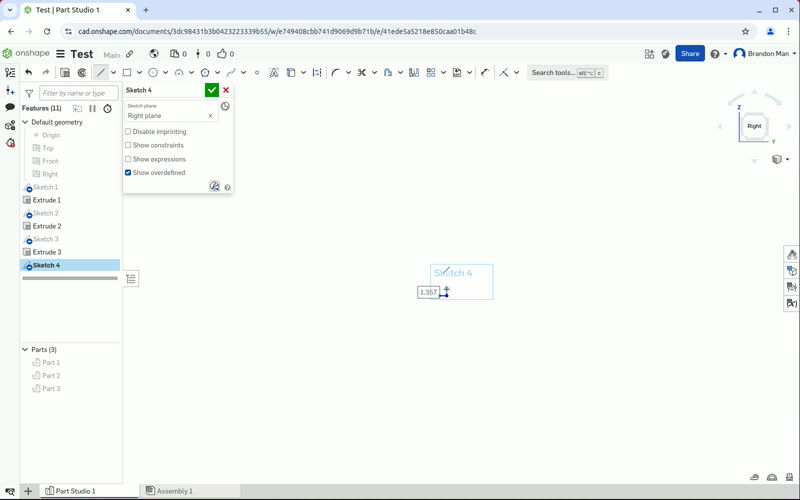
key_up(shift)
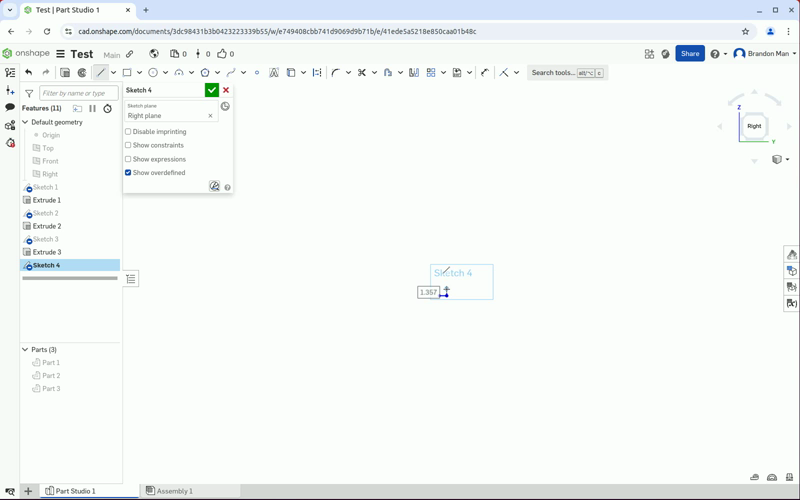
key_down(shift)
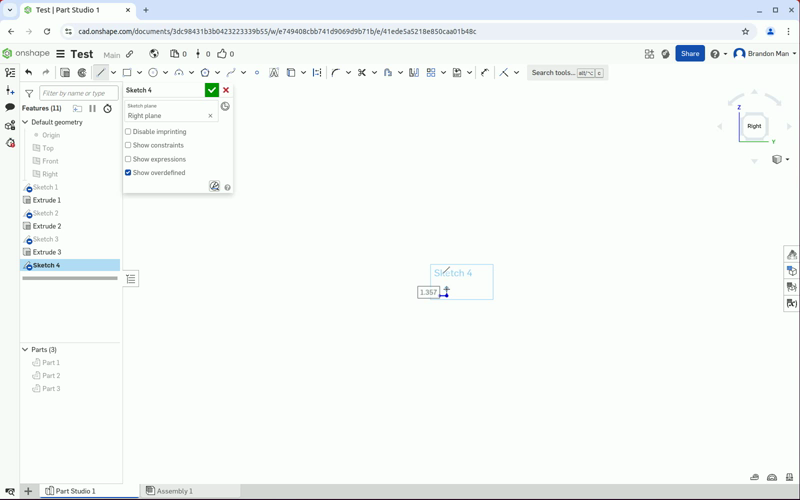
mouse_move(476, 288)
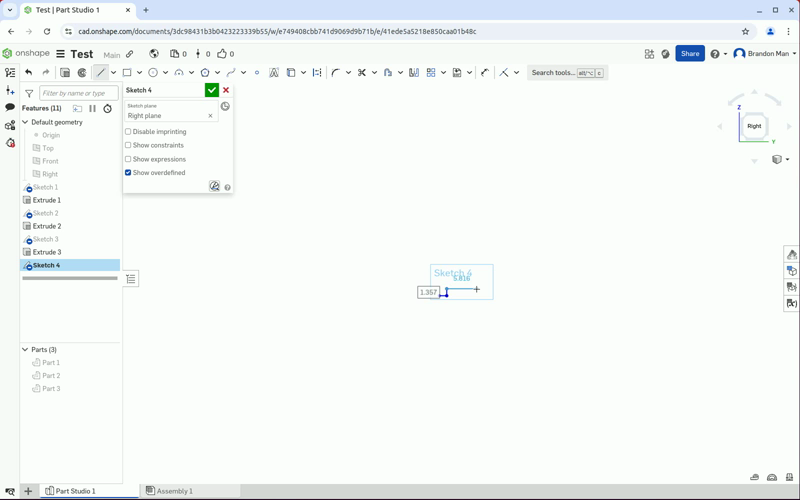
mouse_move(439, 288)
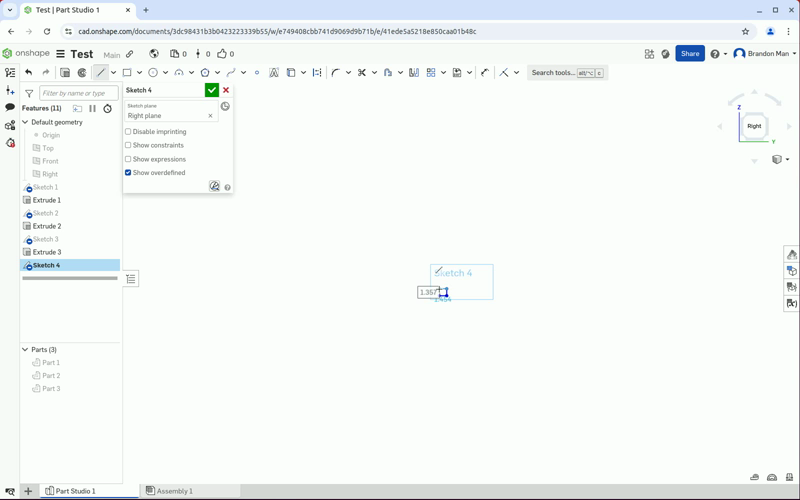
scroll(6)
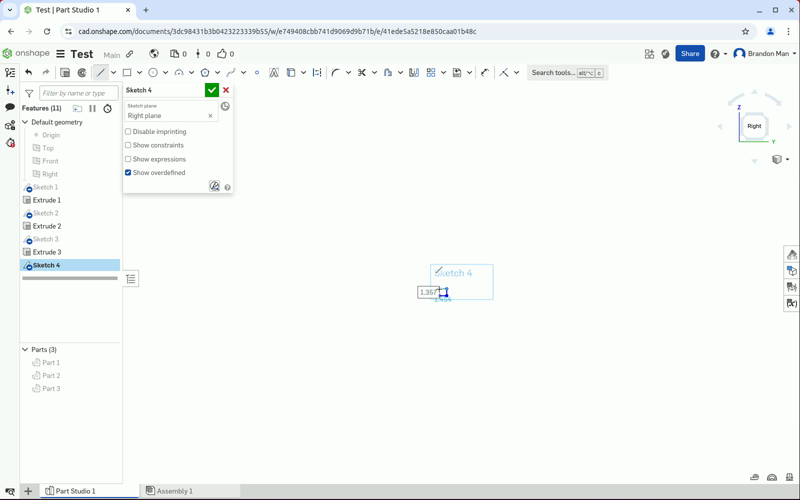
scroll(6)
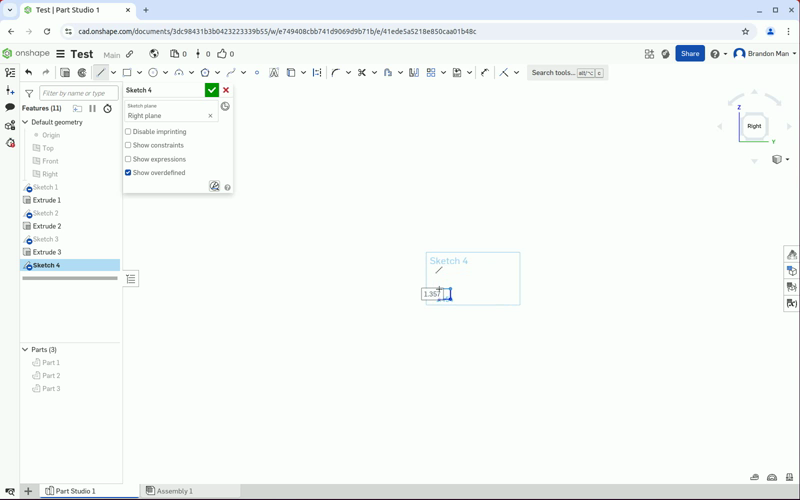
scroll(6)
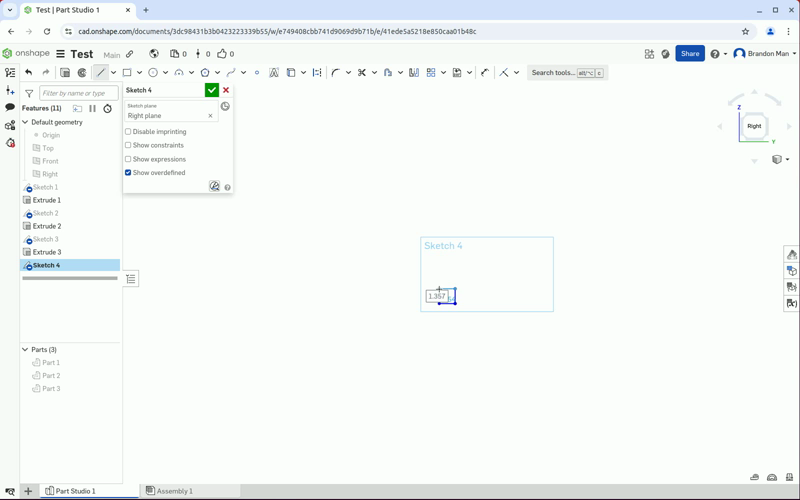
scroll(6)
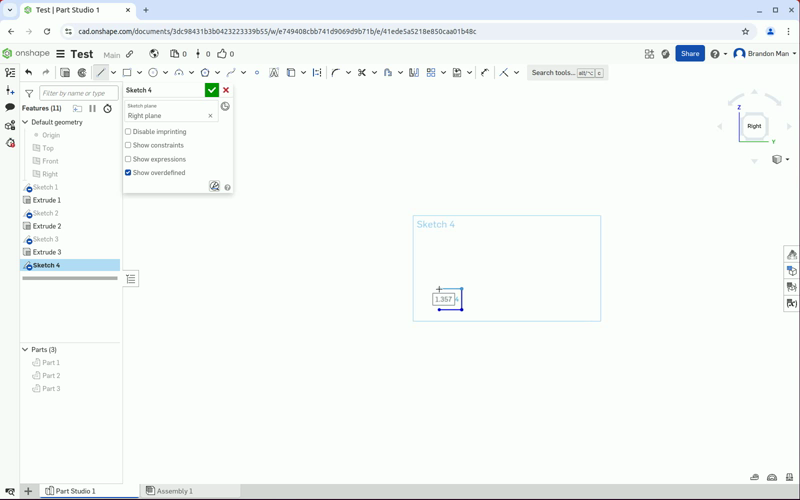
scroll(6)
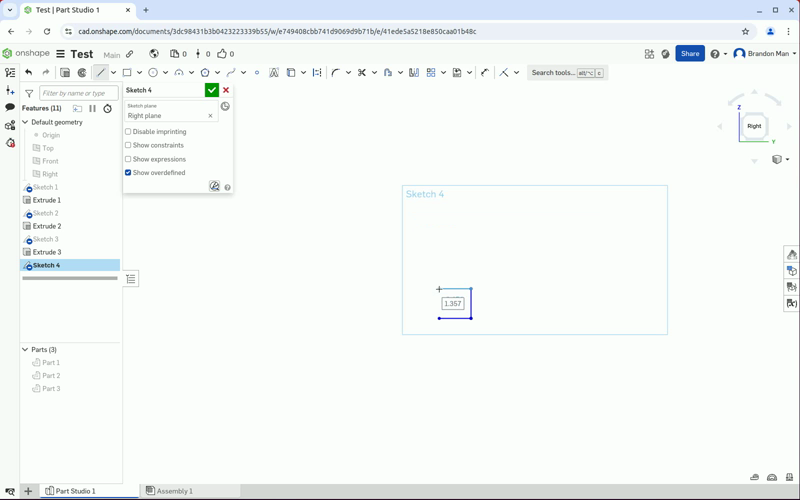
scroll(6)
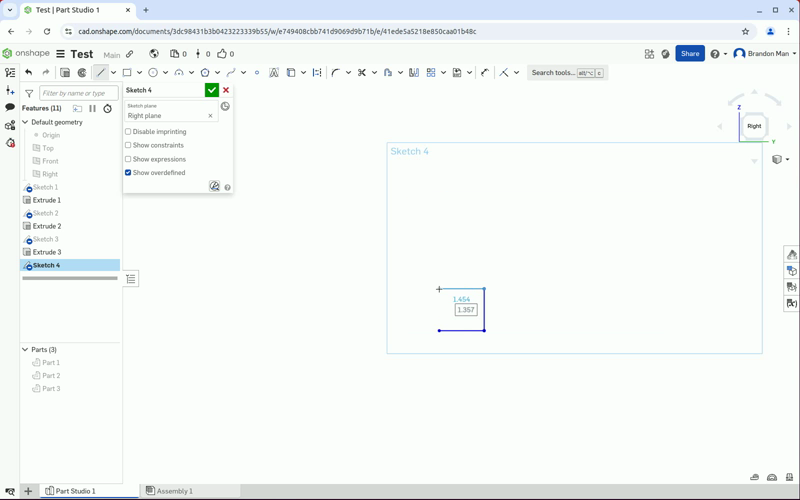
scroll(6)
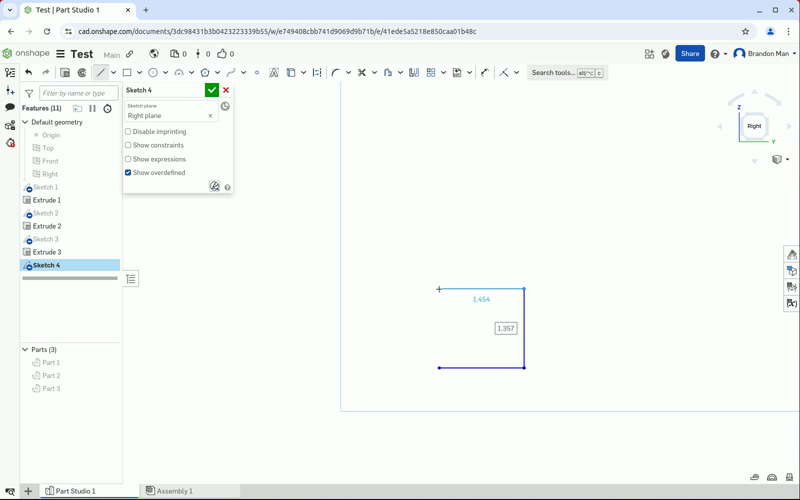
click(439, 288)
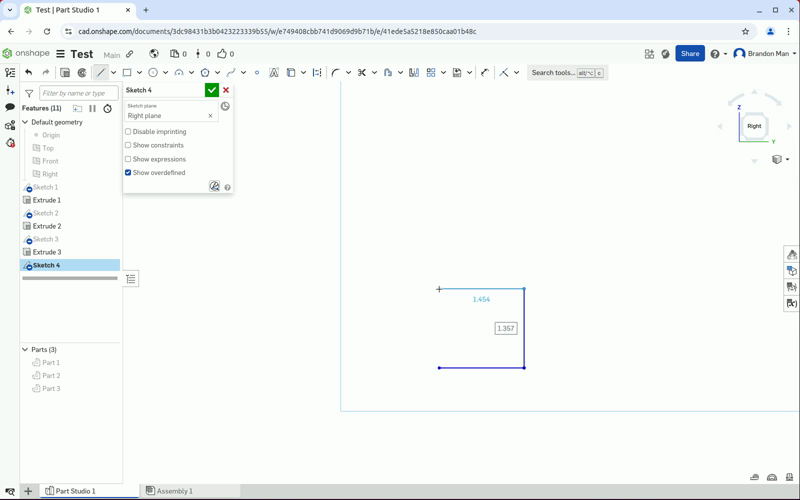
scroll(-6)
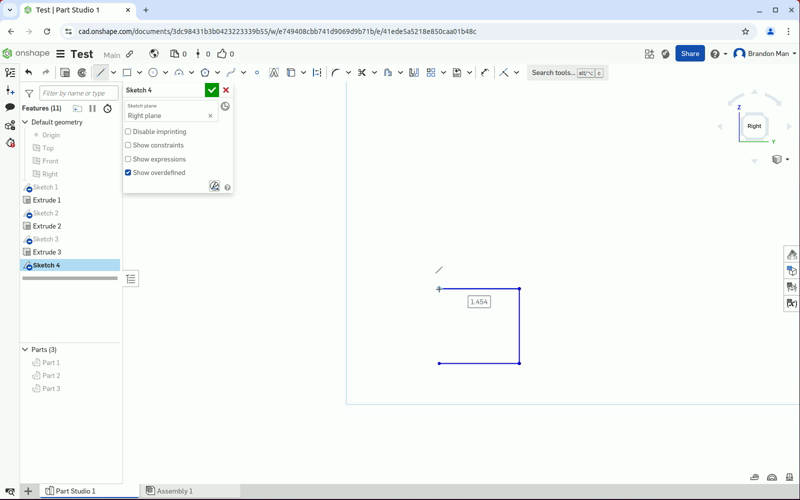
scroll(-6)
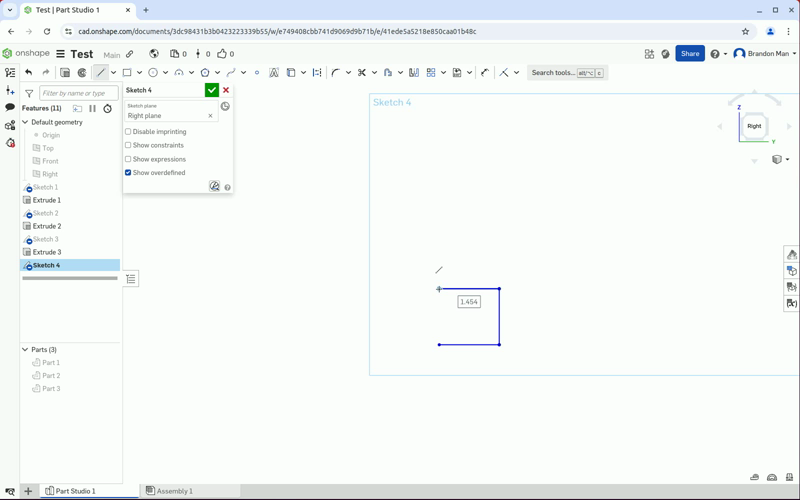
scroll(-6)
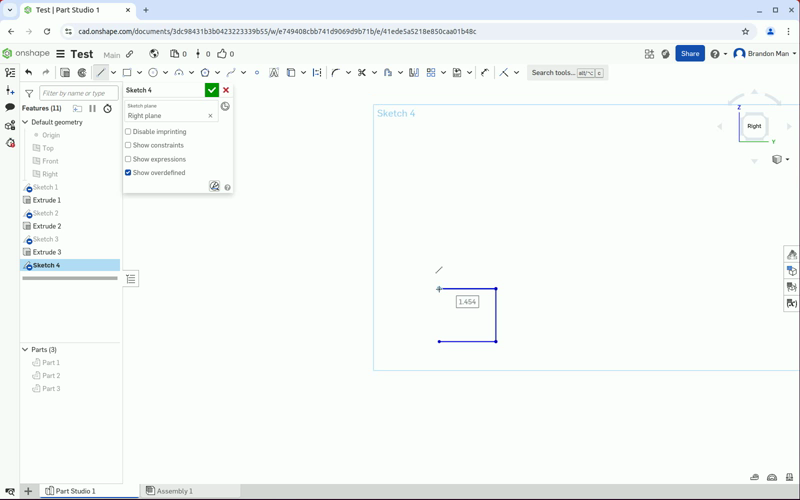
scroll(-6)
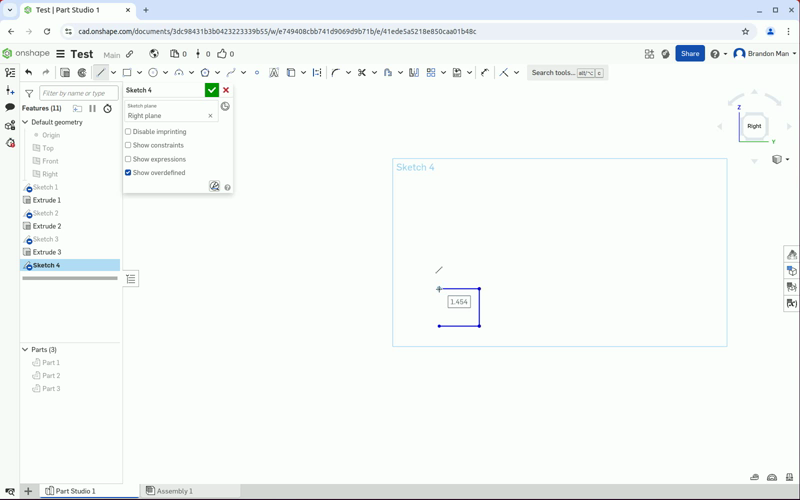
scroll(-6)
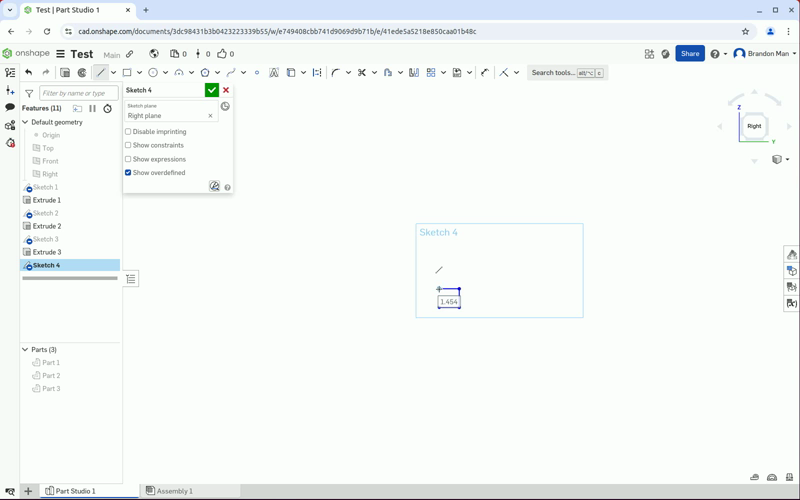
scroll(-6)
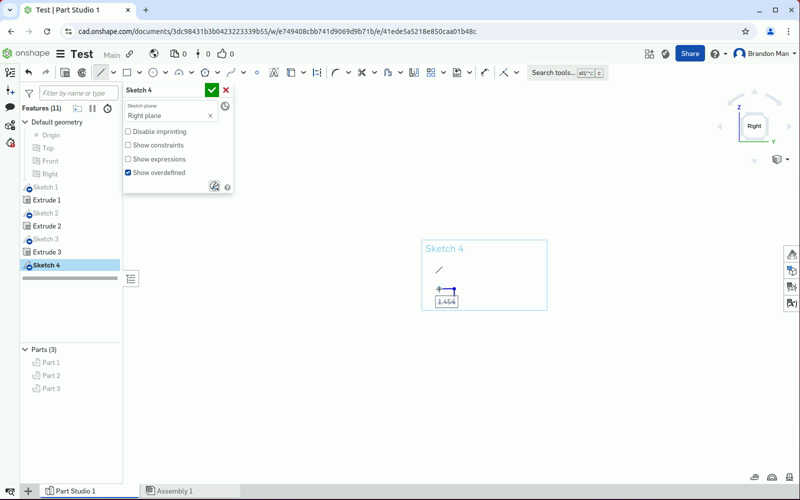
scroll(-6)
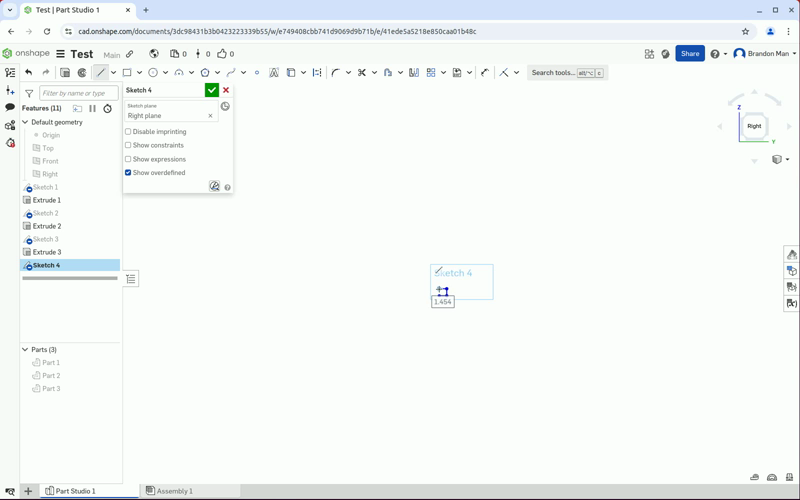
key_up(shift)
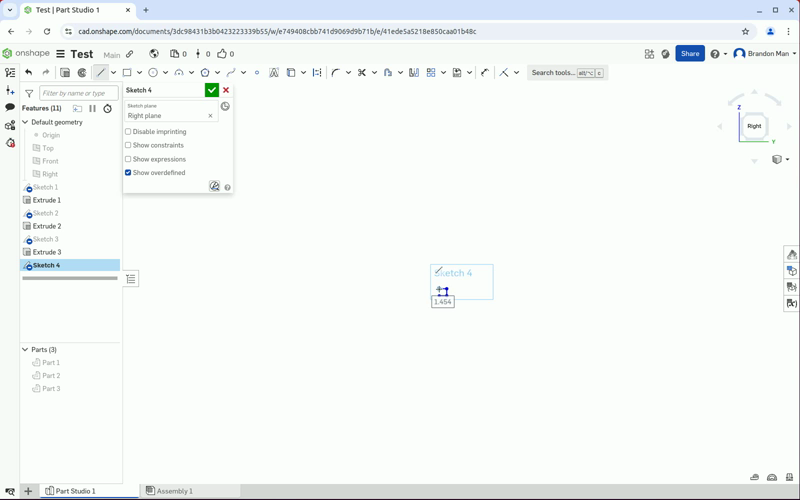
mouse_move(469, 288)
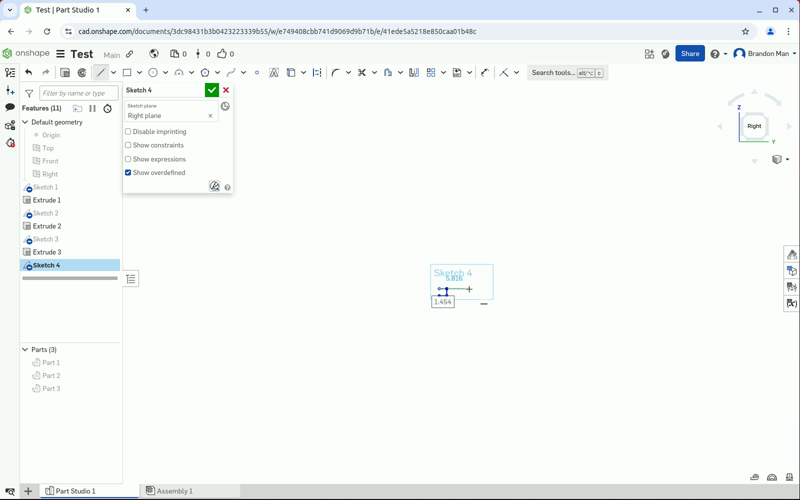
key_down(shift)
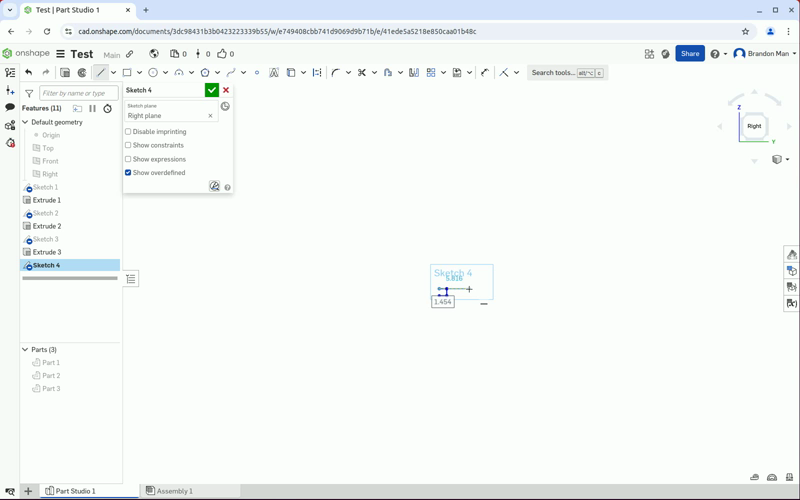
mouse_move(439, 295)
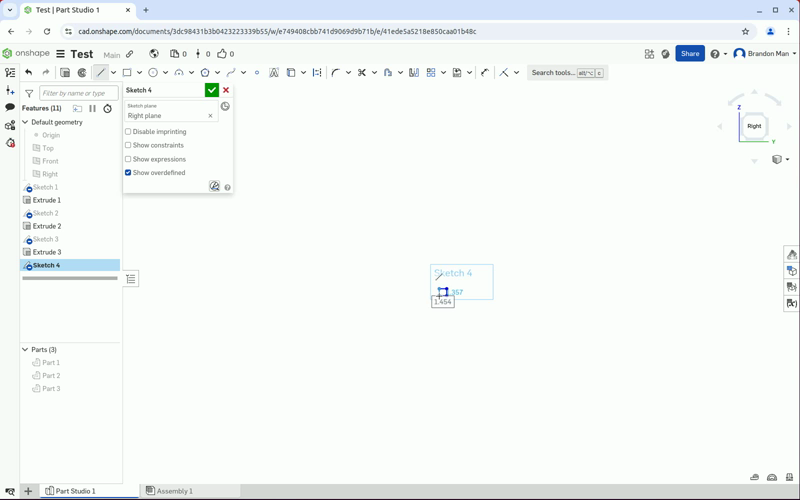
scroll(6)
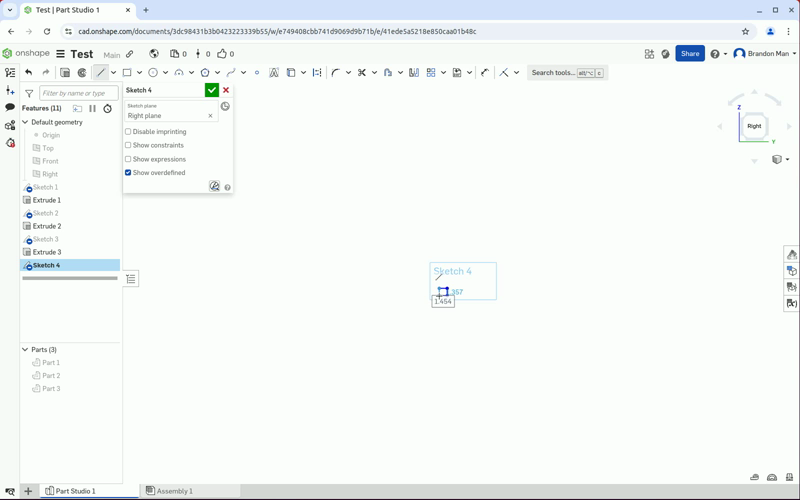
scroll(6)
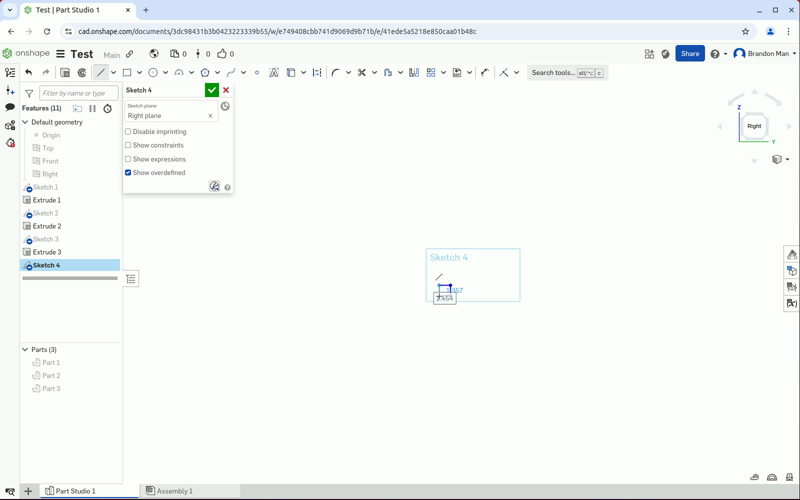
scroll(6)
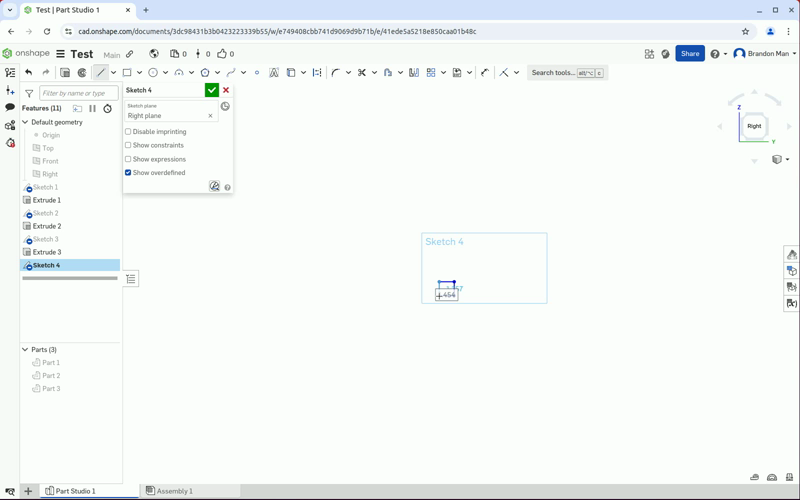
scroll(6)
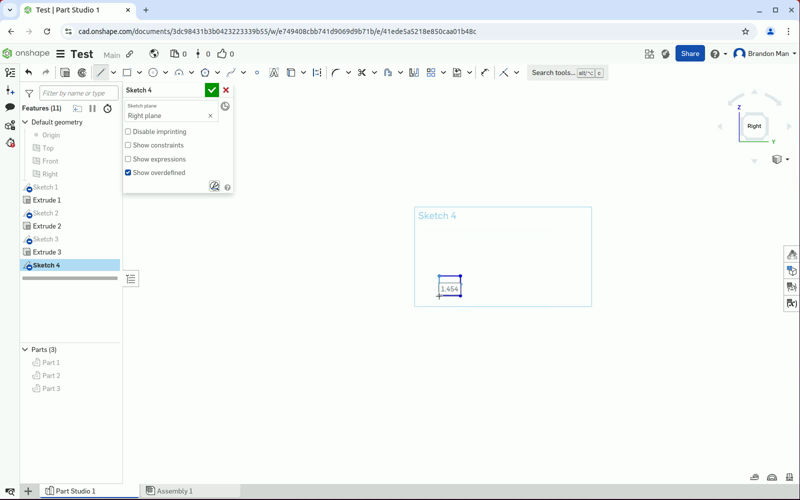
scroll(6)
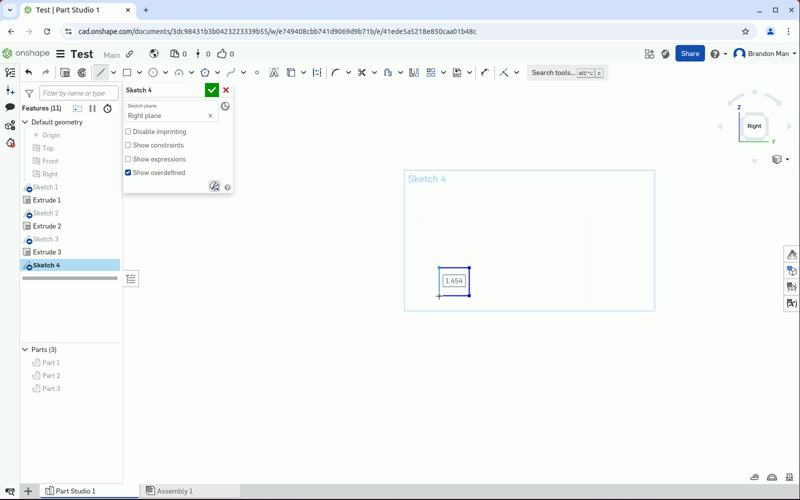
scroll(6)
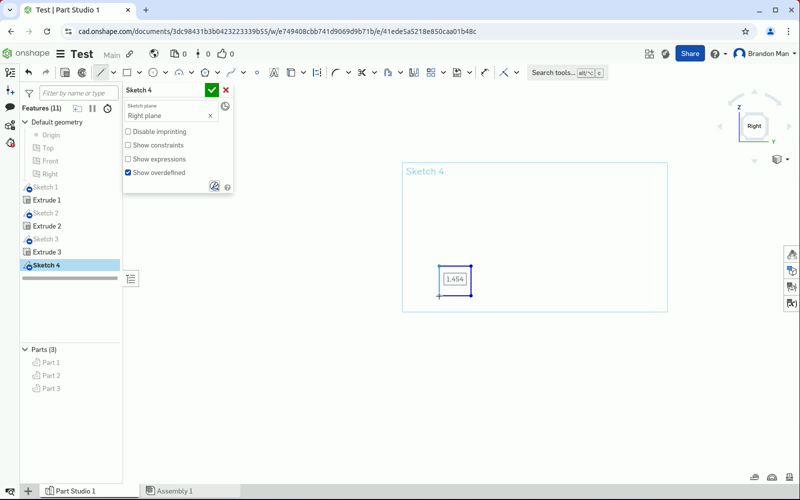
scroll(6)
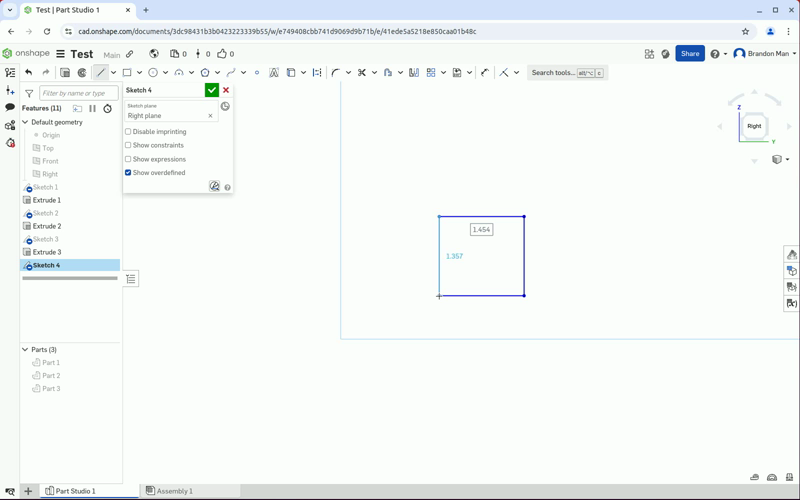
key_up(shift)
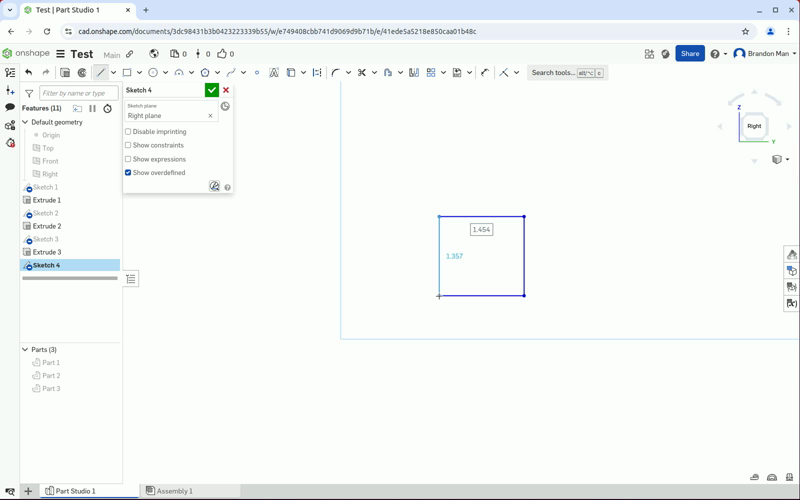
click(439, 295)
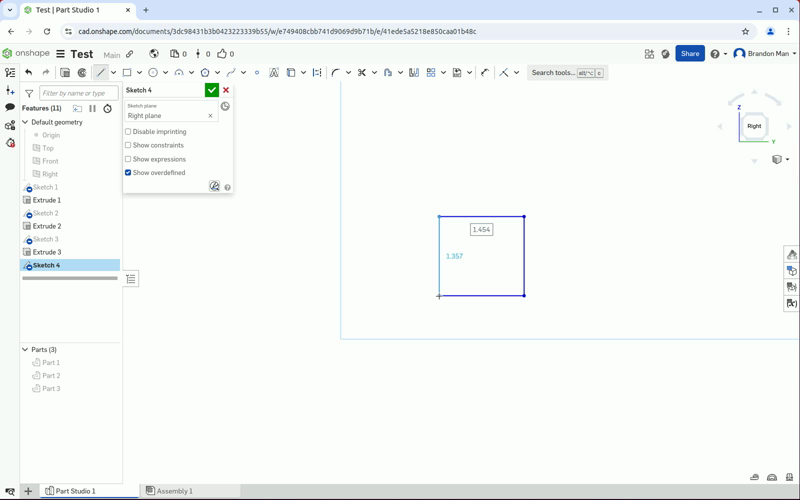
scroll(-6)
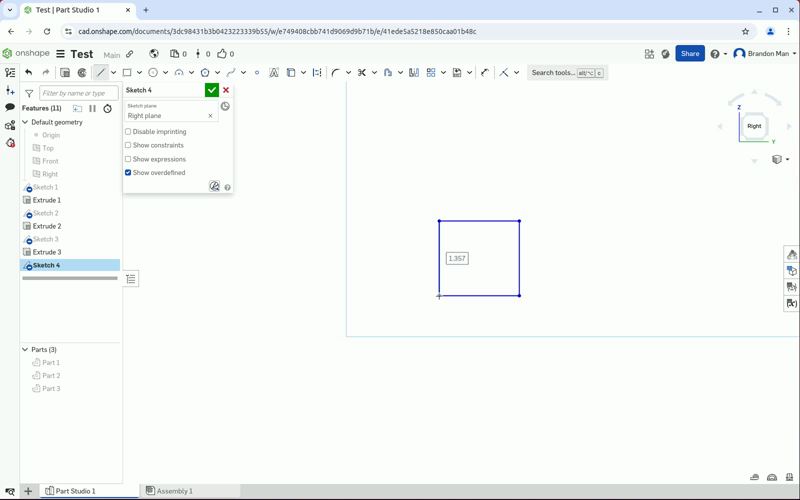
scroll(-6)
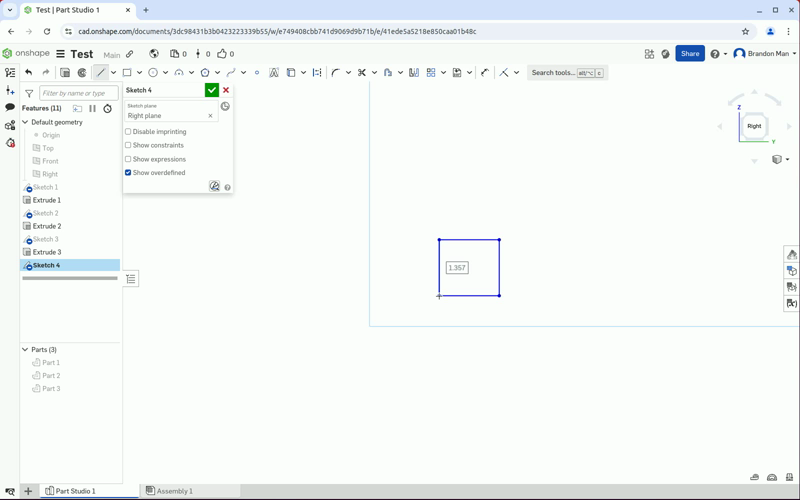
scroll(-6)
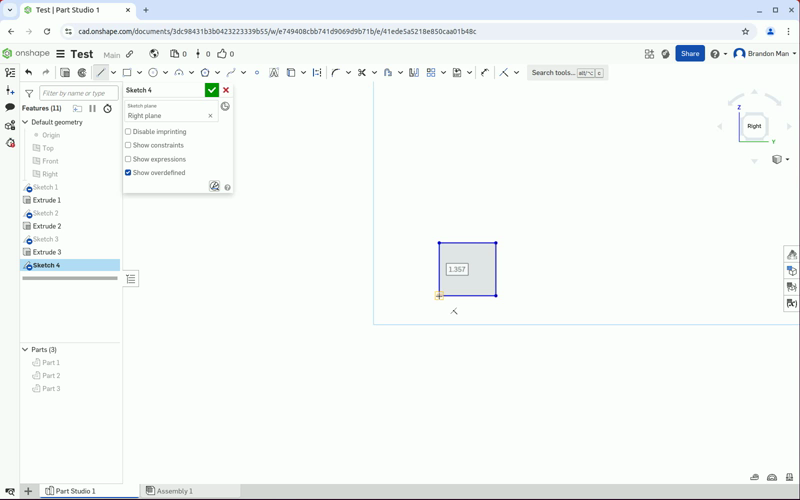
scroll(-6)
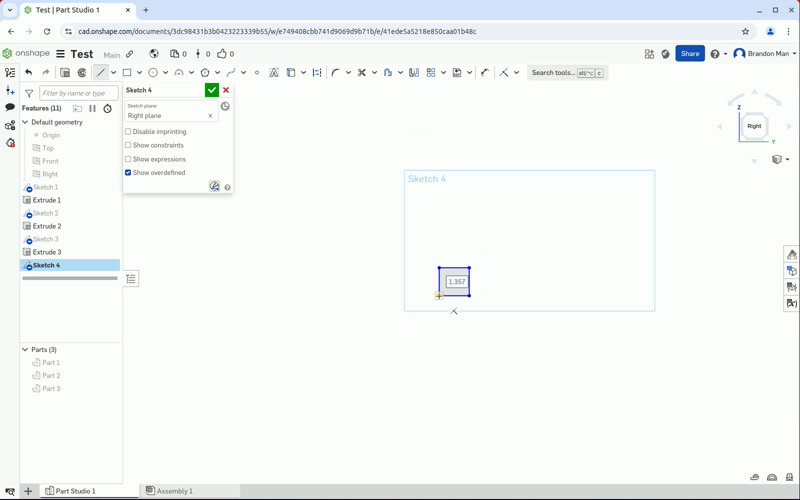
scroll(-6)
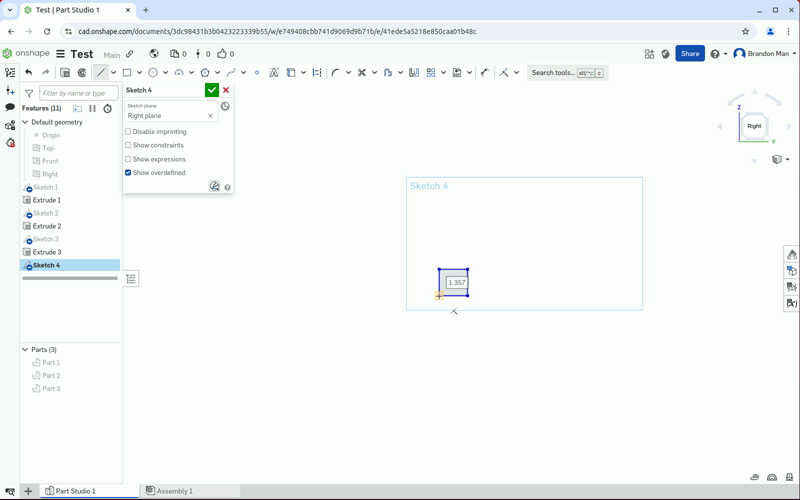
scroll(-6)
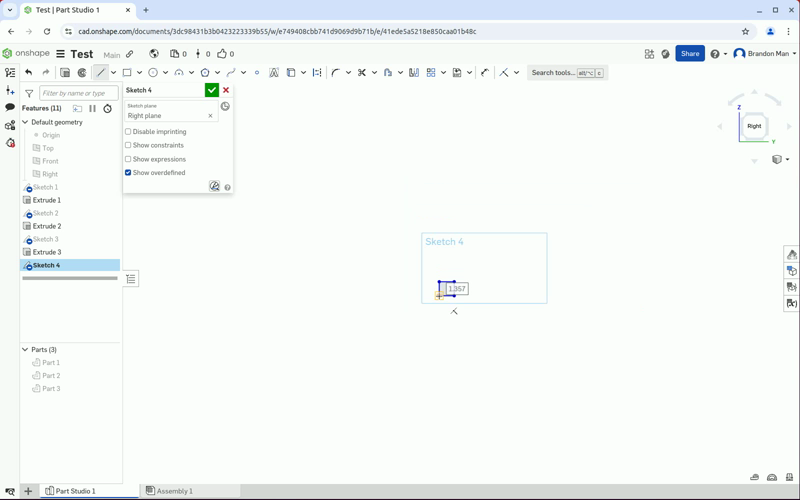
scroll(-6)
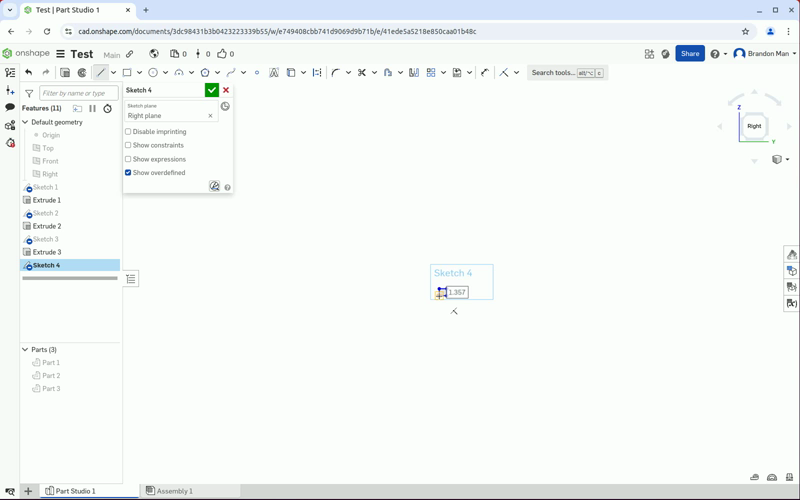
key(esc)
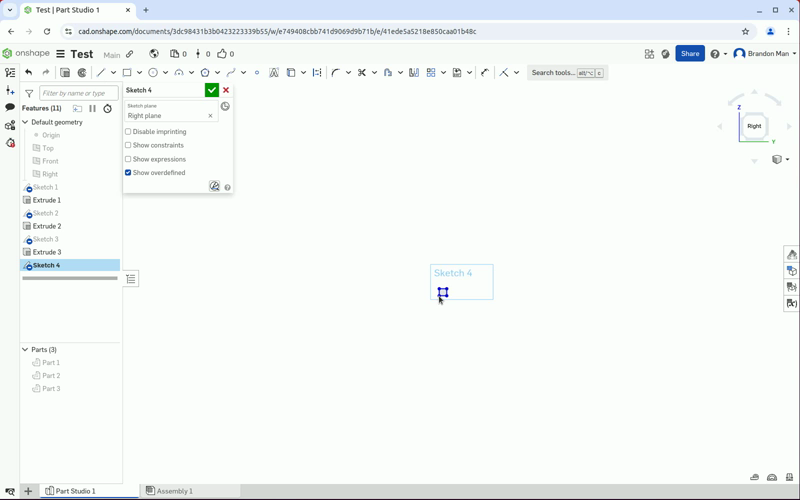
mouse_move(440, 294)
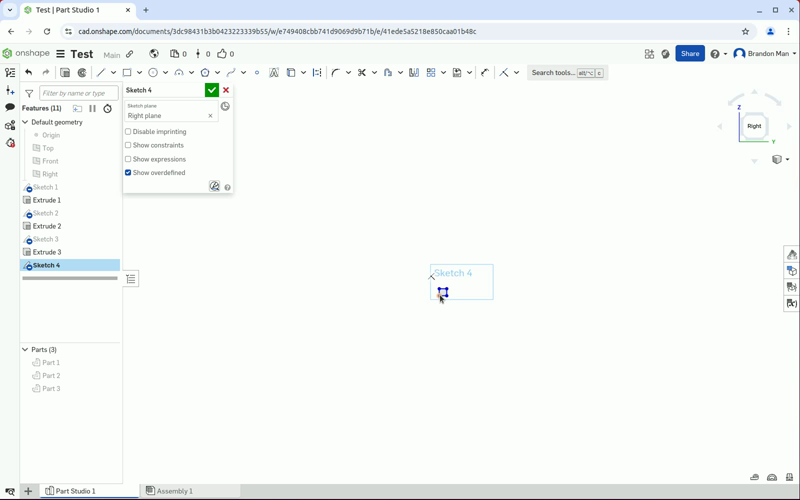
scroll(6)
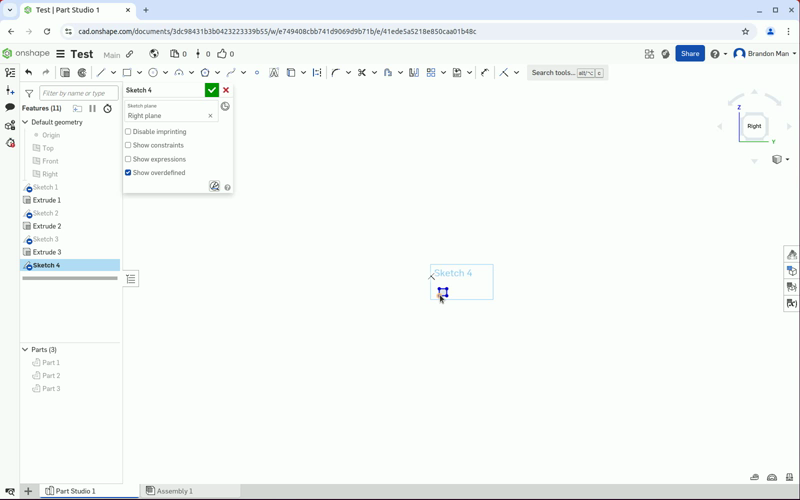
scroll(6)
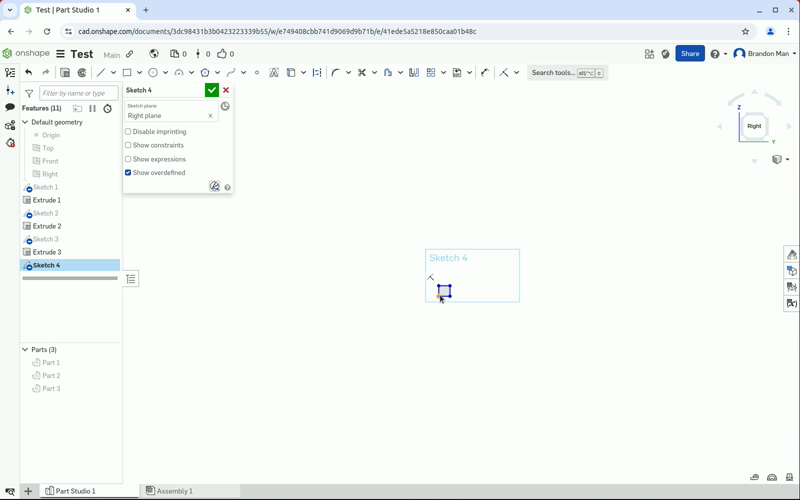
scroll(6)
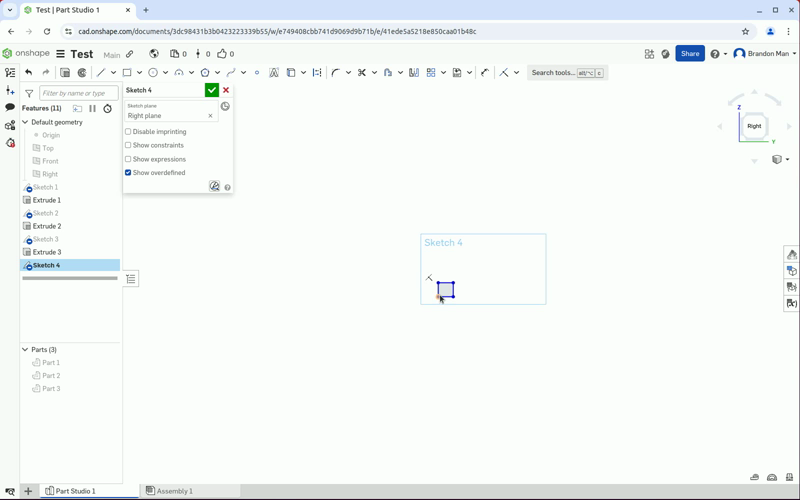
scroll(6)
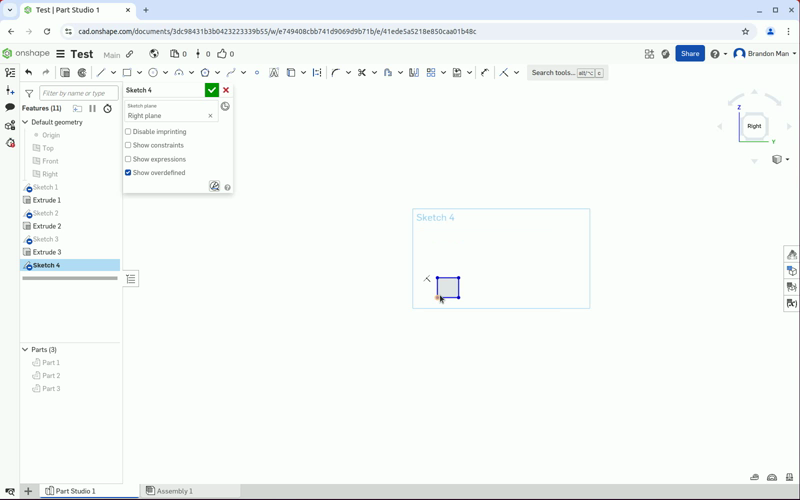
scroll(6)
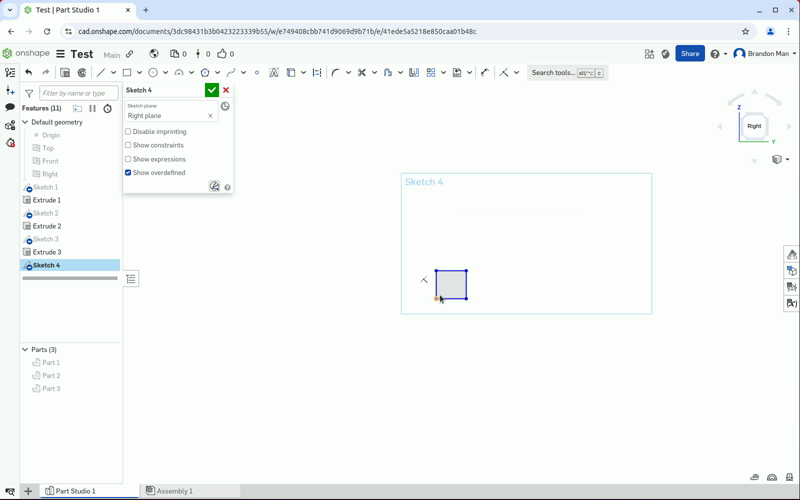
scroll(6)
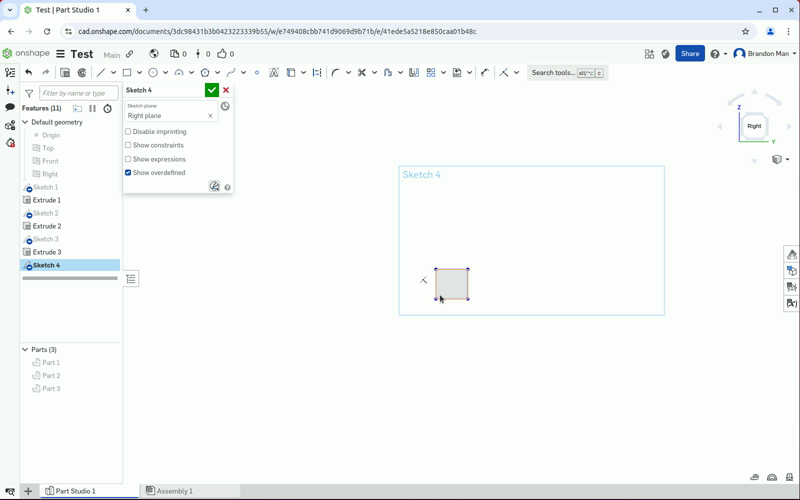
scroll(6)
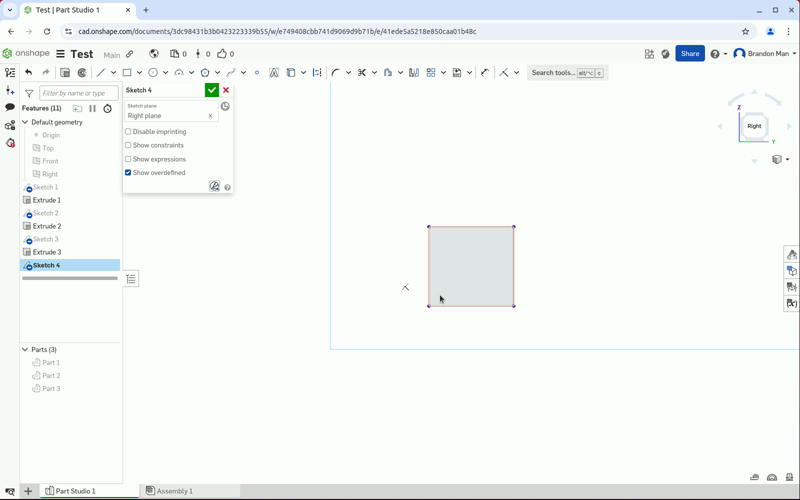
click(440, 294)
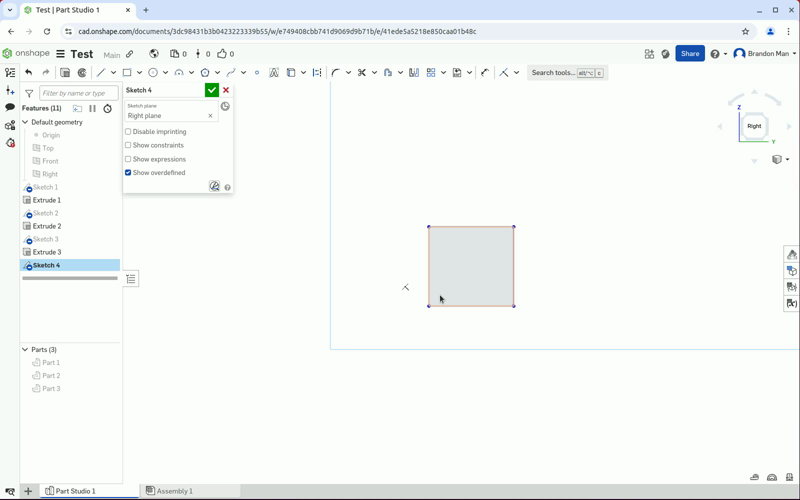
scroll(-6)
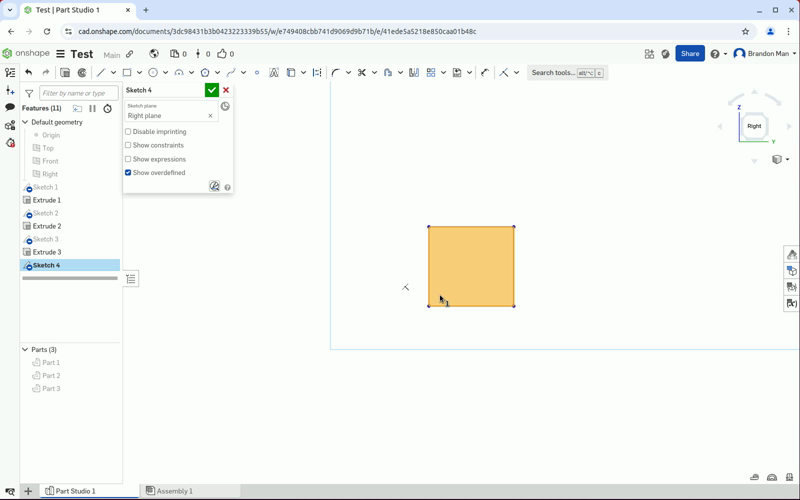
scroll(-6)
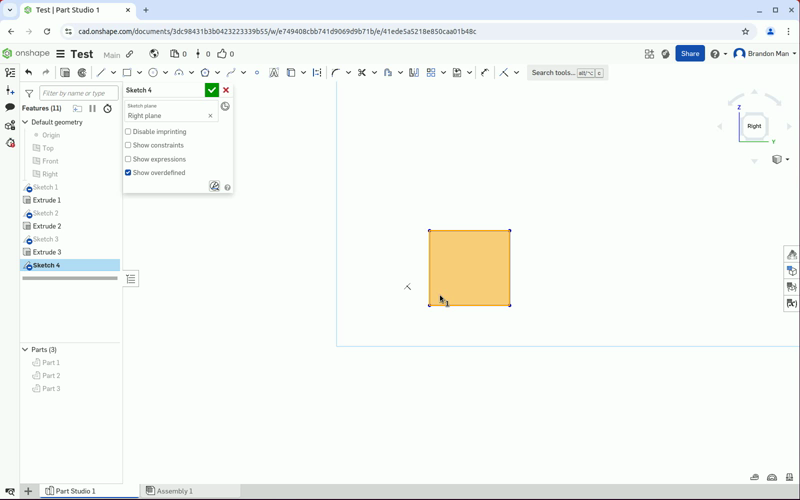
scroll(-6)
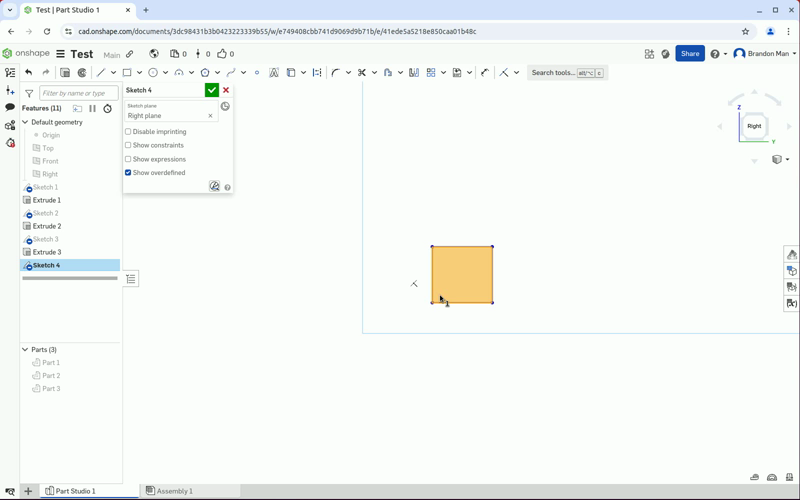
scroll(-6)
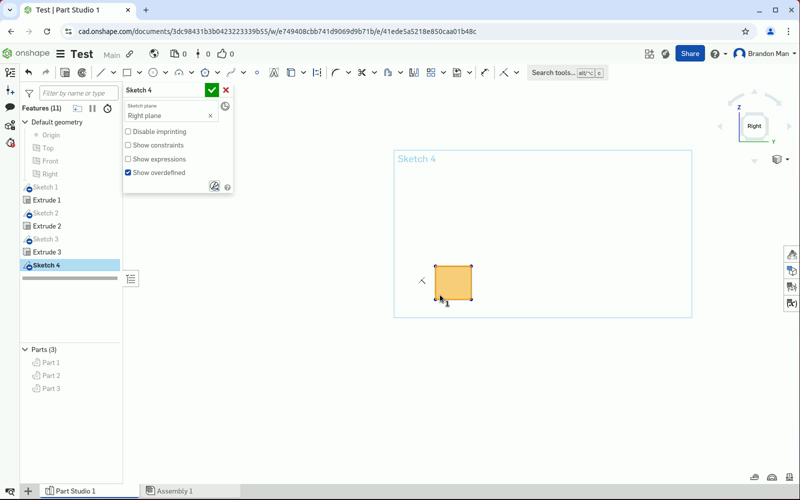
scroll(-6)
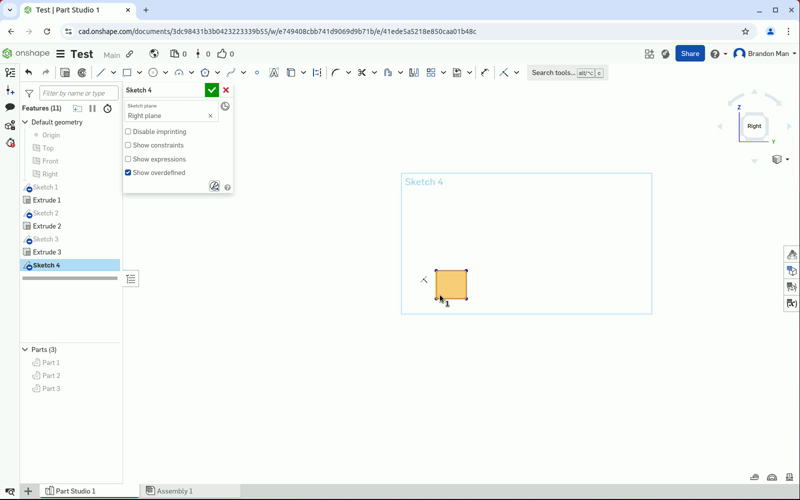
scroll(-6)
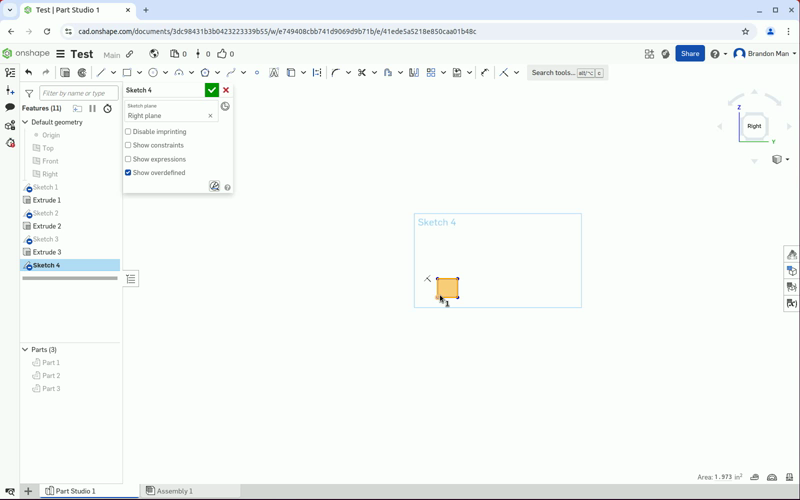
scroll(-6)
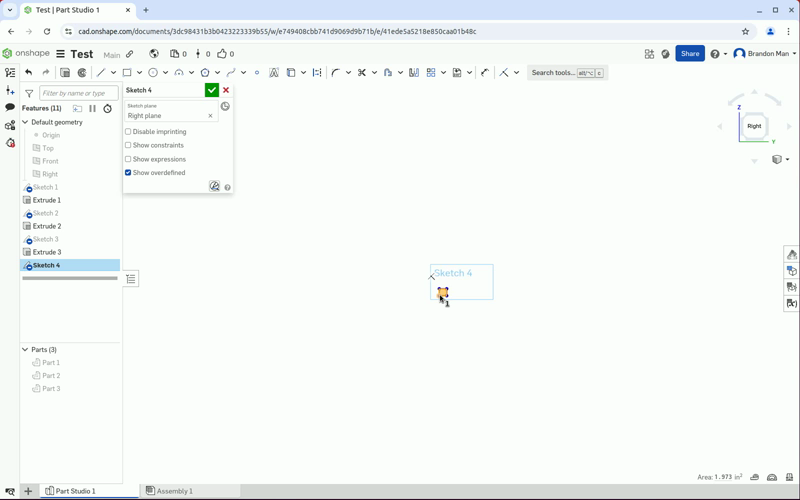
mouse_move(73, 352)
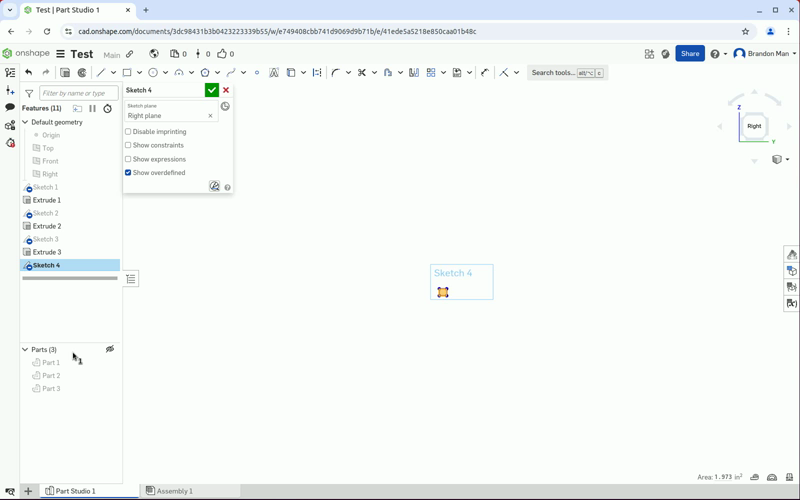
key(shift+y)
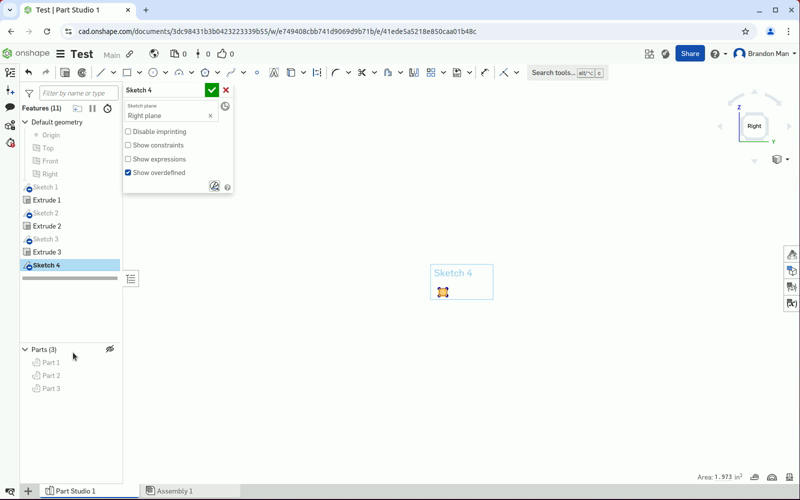
key(shift+e)
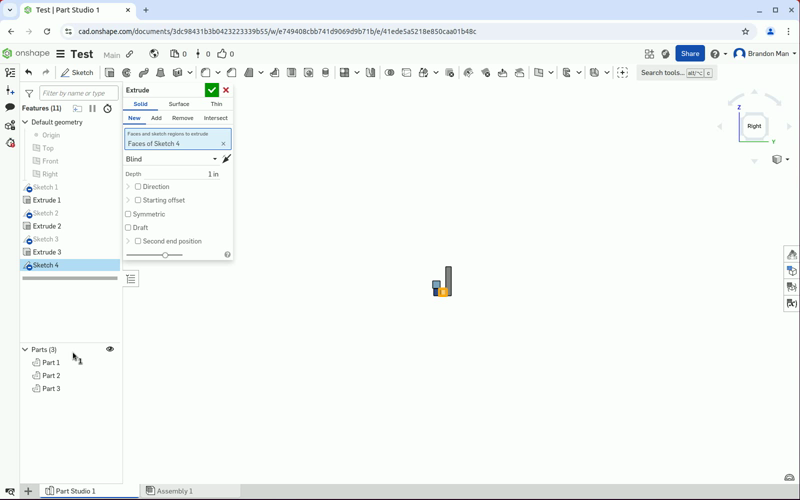
mouse_move(143, 106)
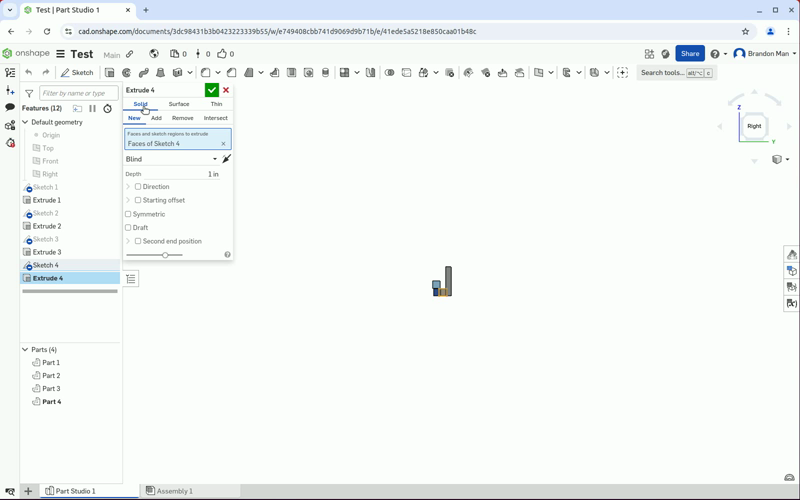
click(143, 106)
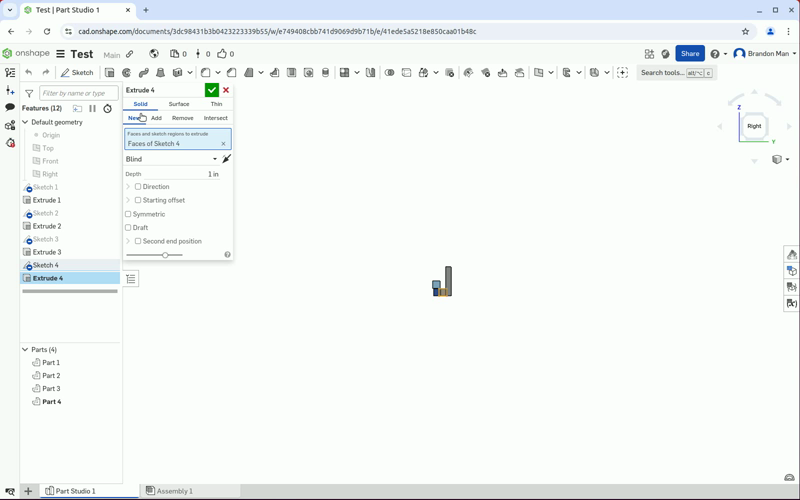
mouse_move(137, 120)
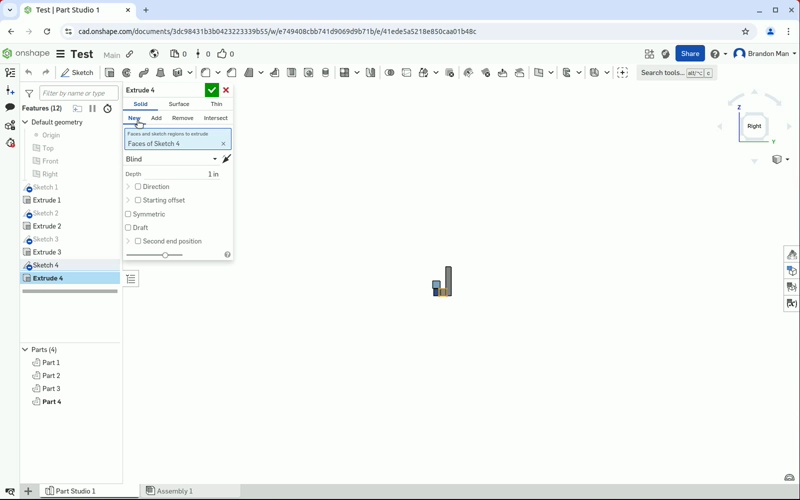
click(137, 120)
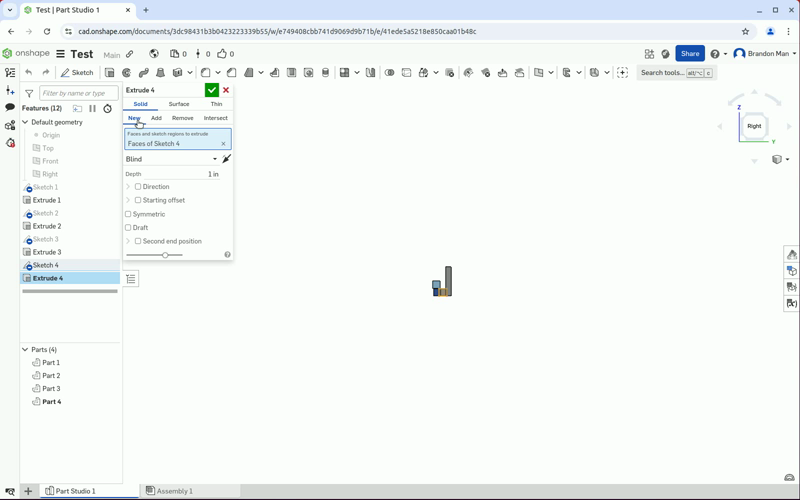
key(tab, 4)
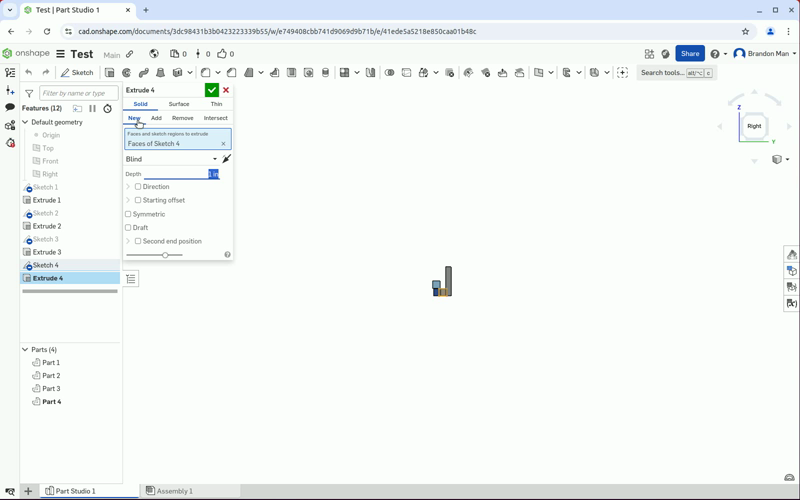
text(23.108)
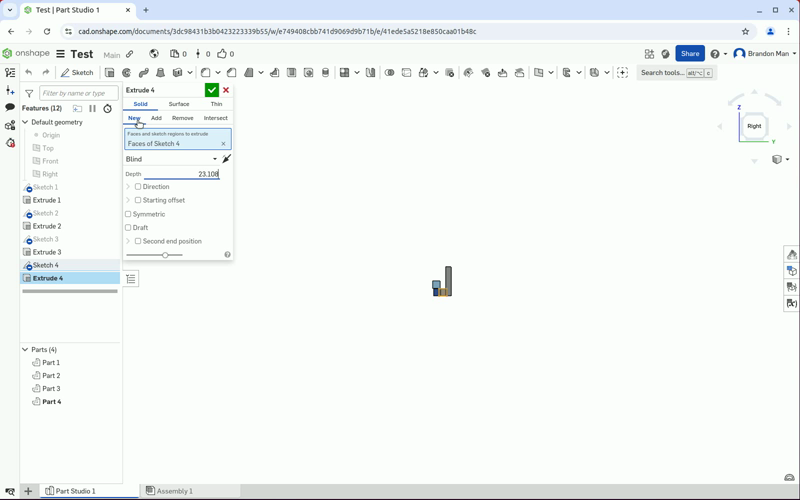
key(enter)
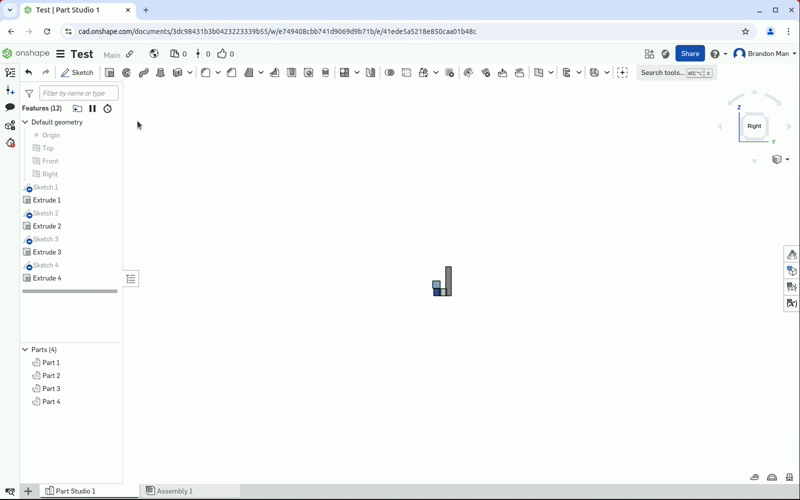
key(shift+h)
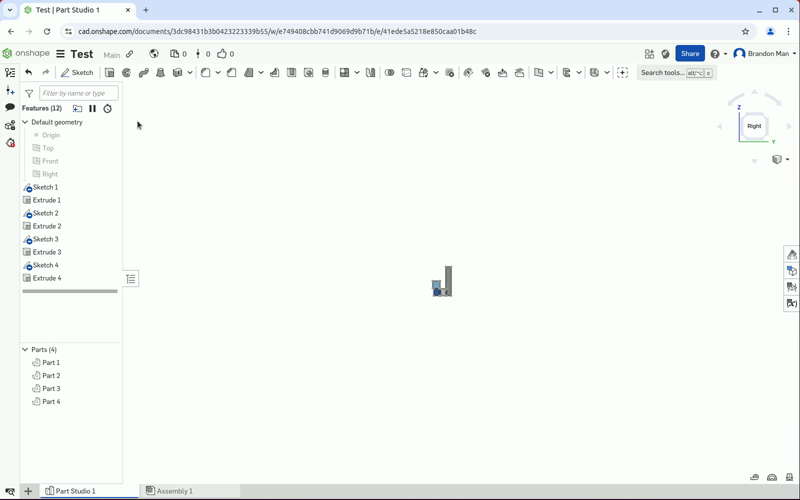
key(shift+h)
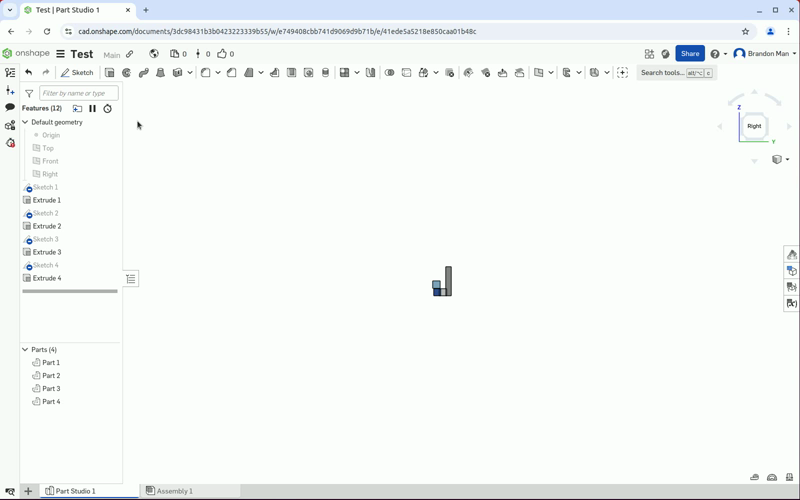
mouse_move(73, 189)
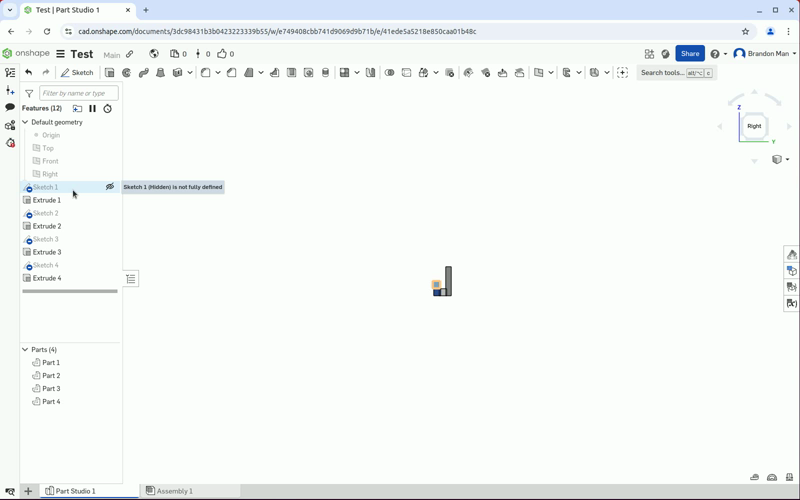
click(73, 189)
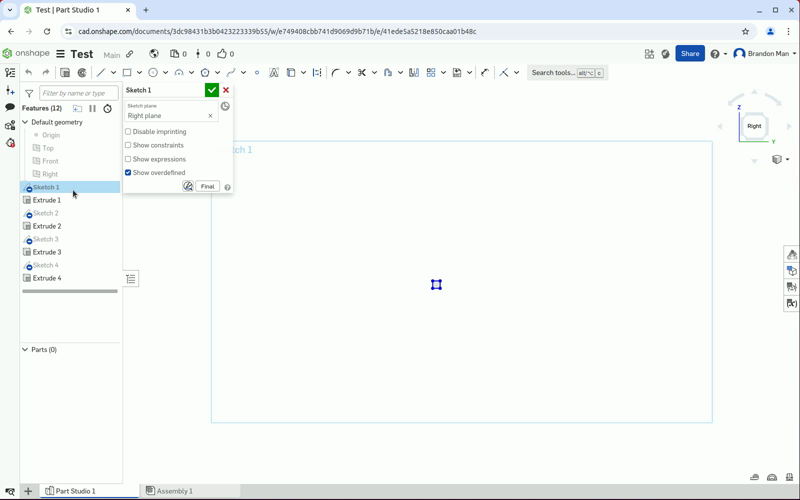
mouse_move(229, 92)
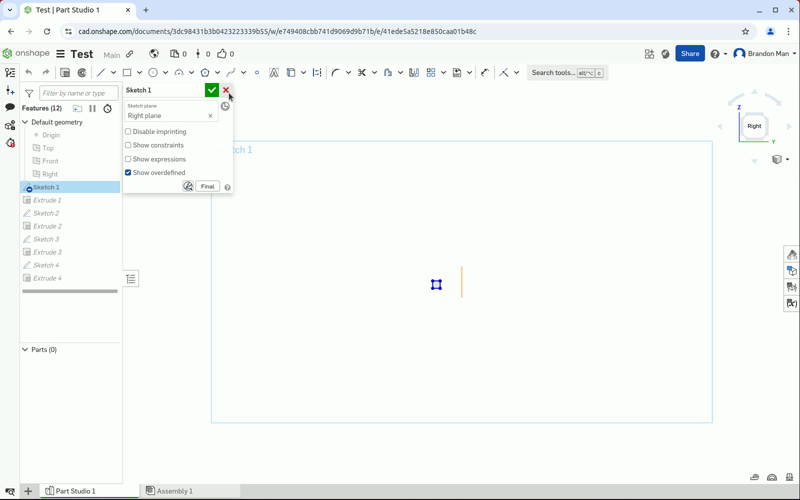
click(229, 92)
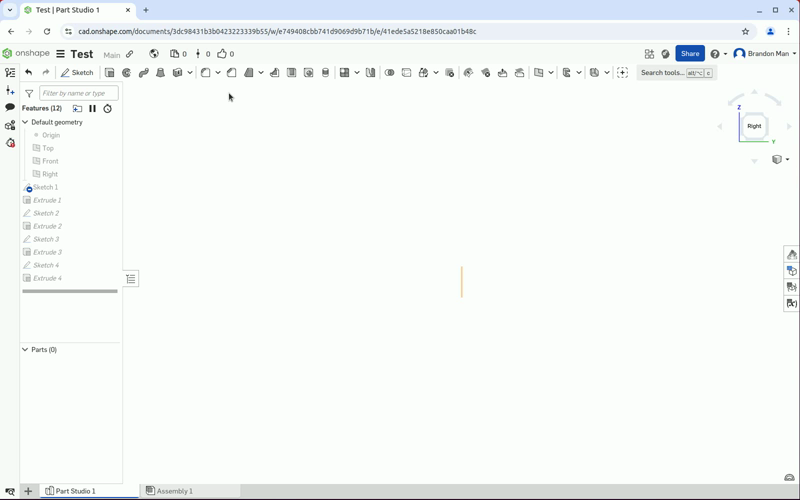
mouse_move(73, 352)
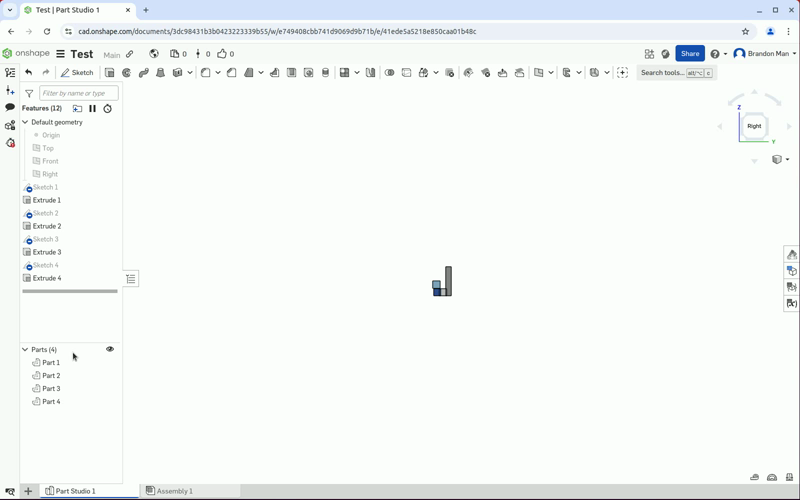
key(y)
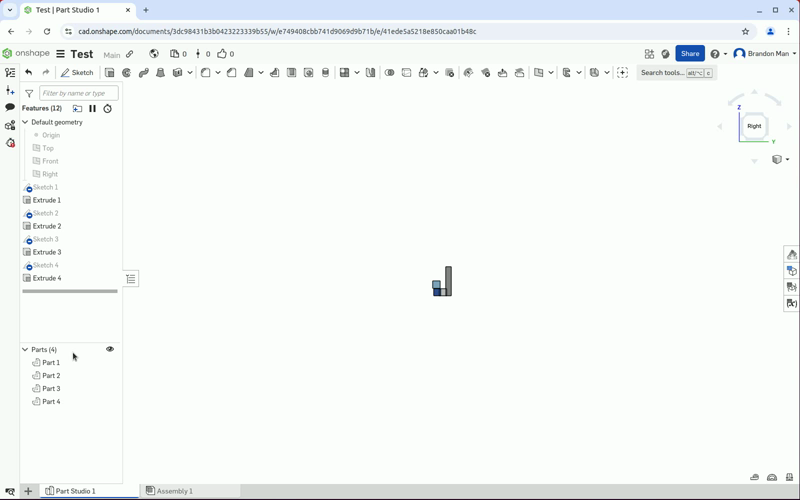
key(shift+p)
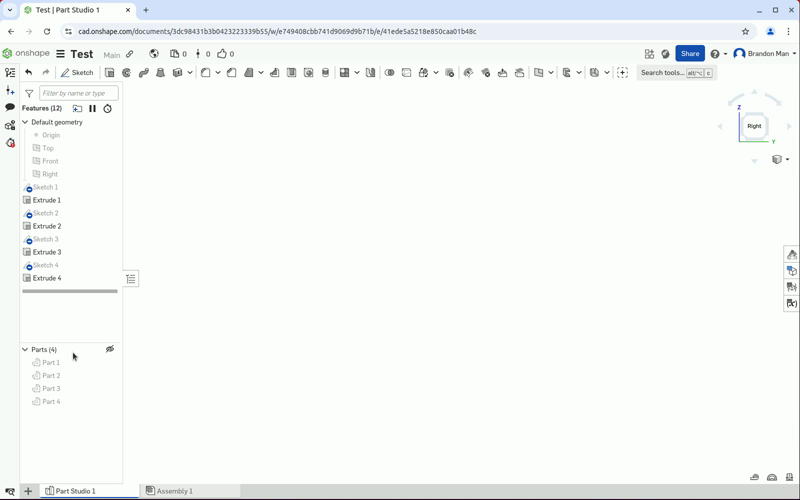
key(space)
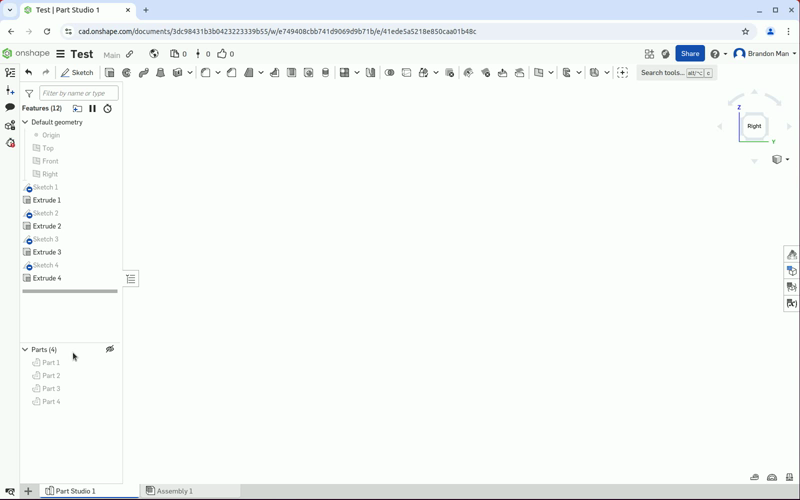
key_down(shift)
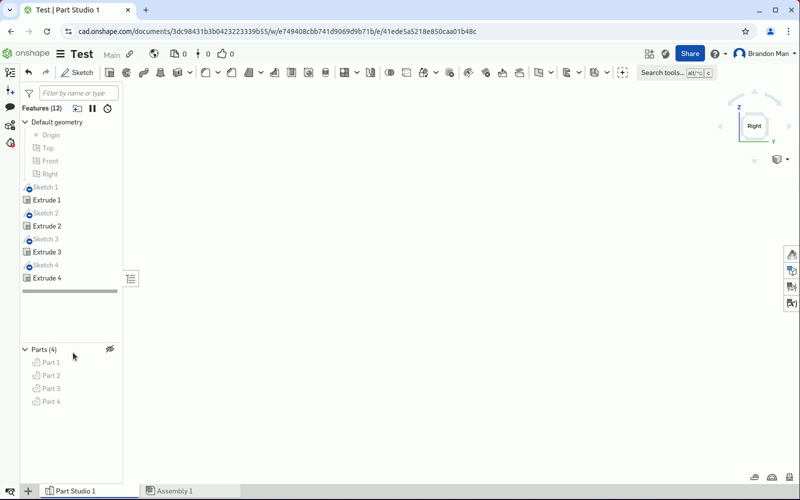
key(right)
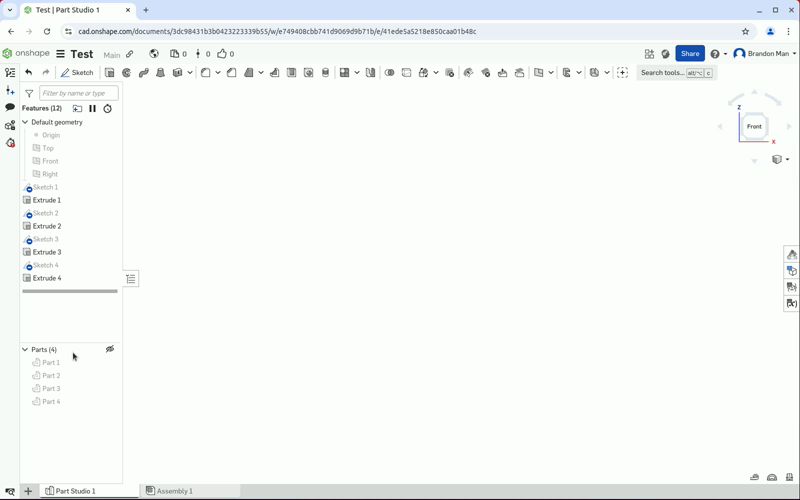
key_up(shift)
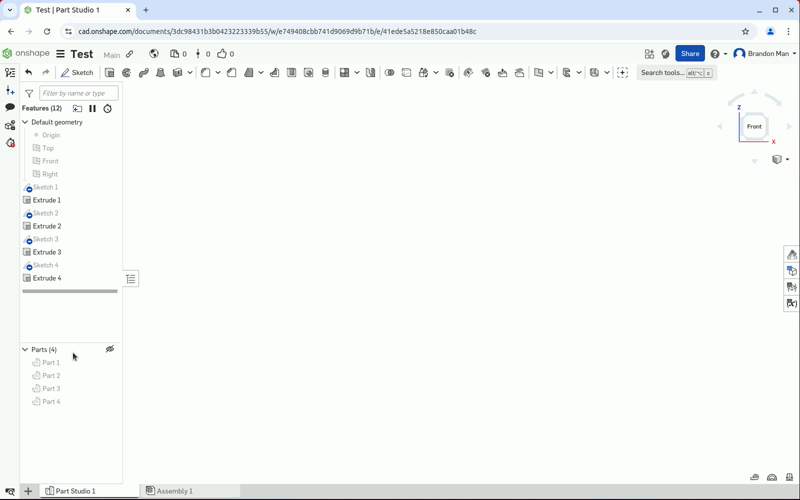
key(space)
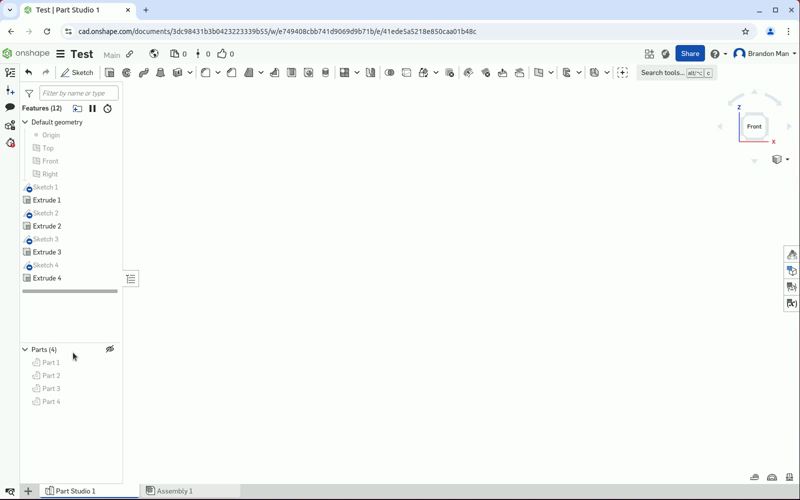
key_down(shift)
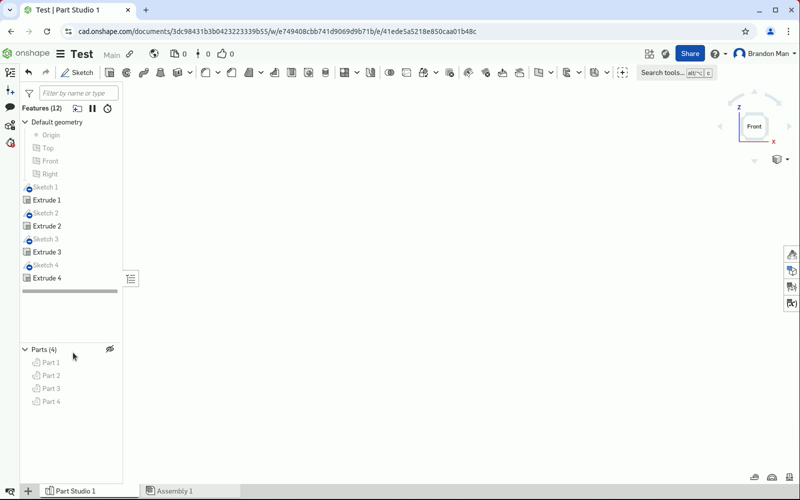
key(down)
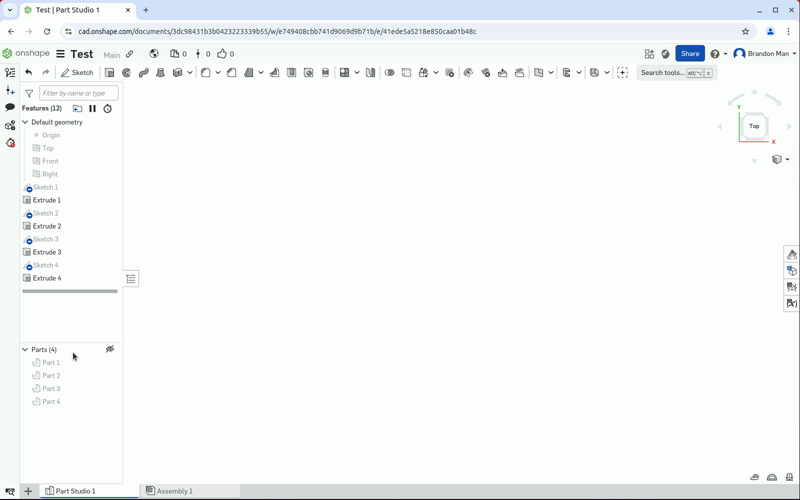
key_up(shift)
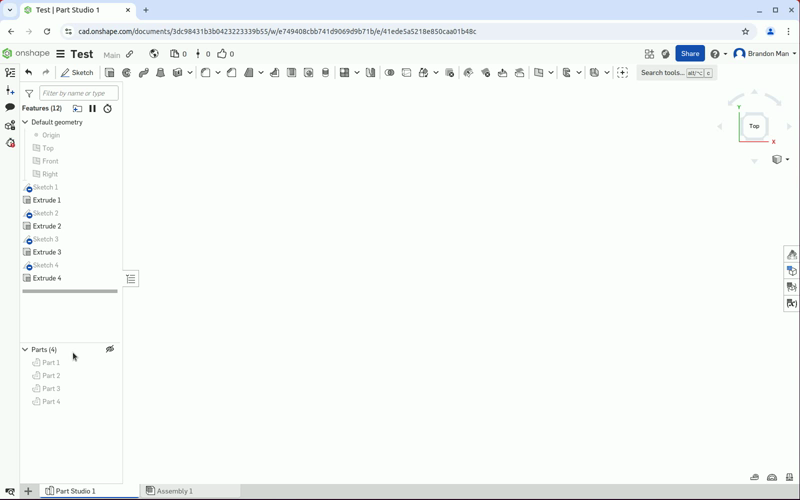
mouse_move(73, 352)
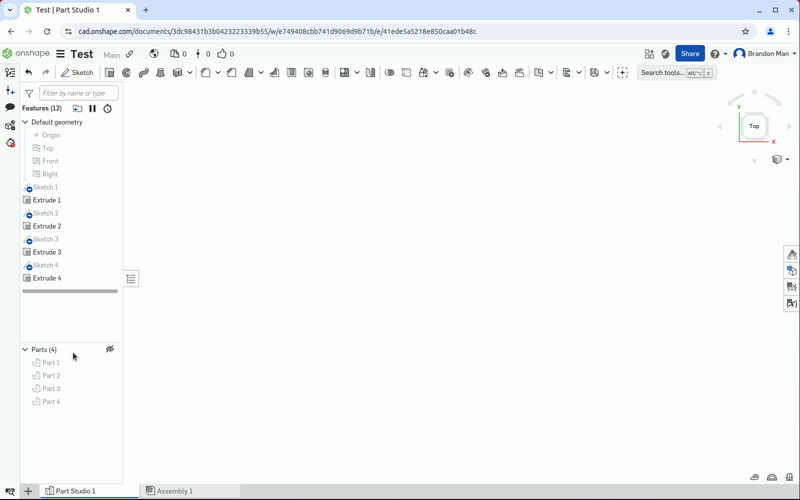
key(shift+y)
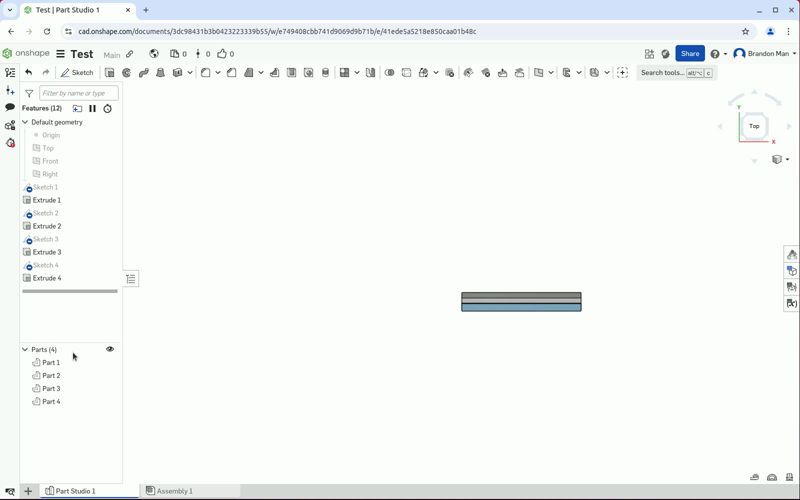
mouse_move(541, 75)
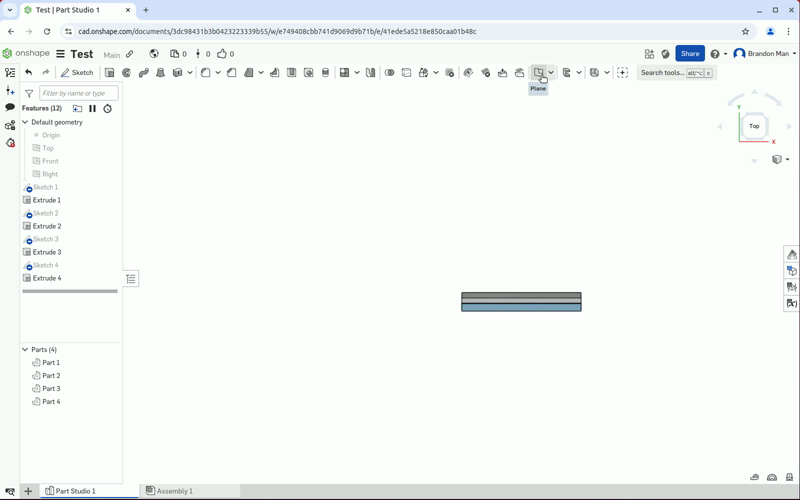
click(541, 75)
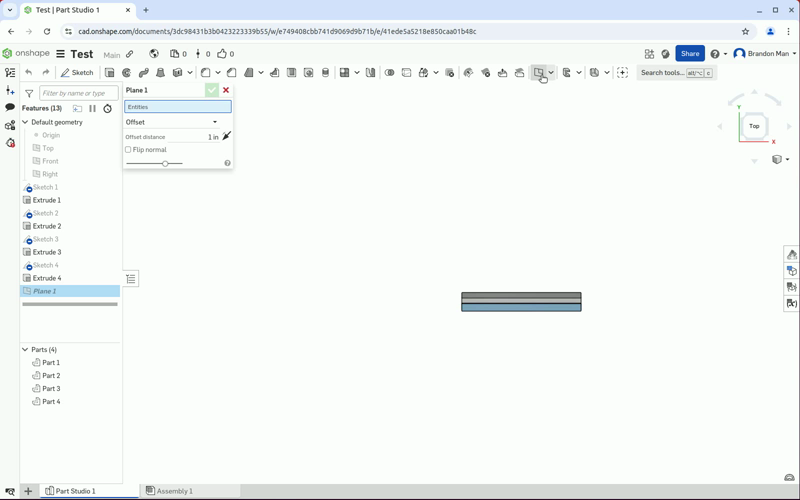
mouse_move(73, 150)
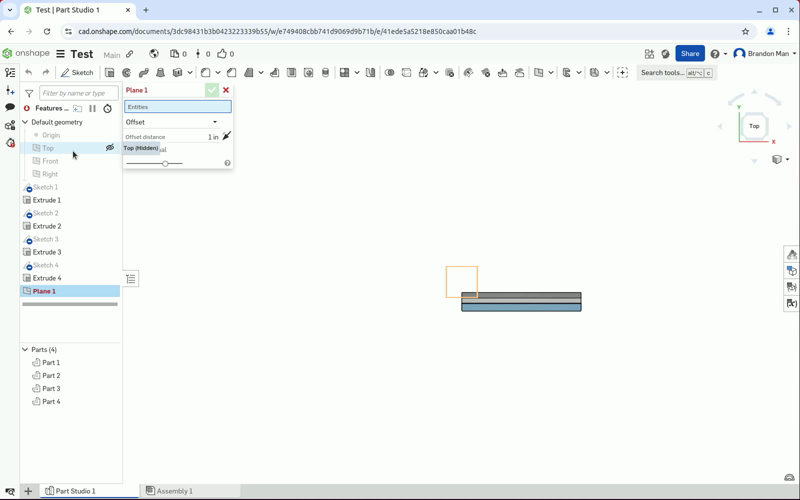
click(73, 150)
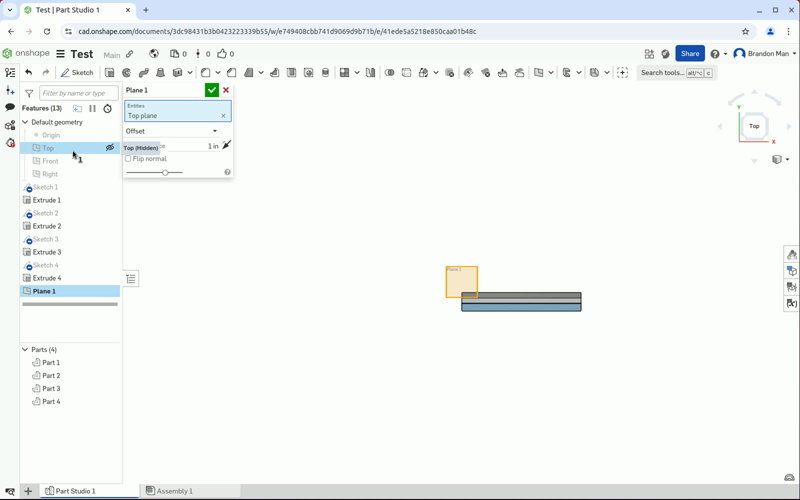
key(tab, 2)
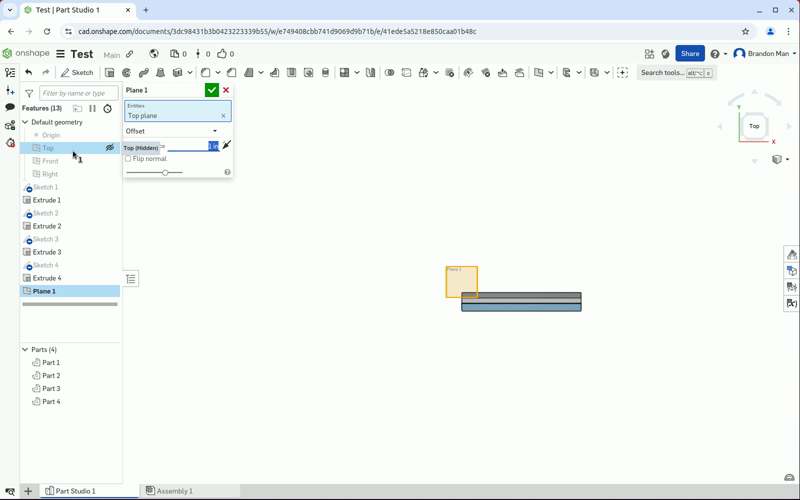
text(1.202)
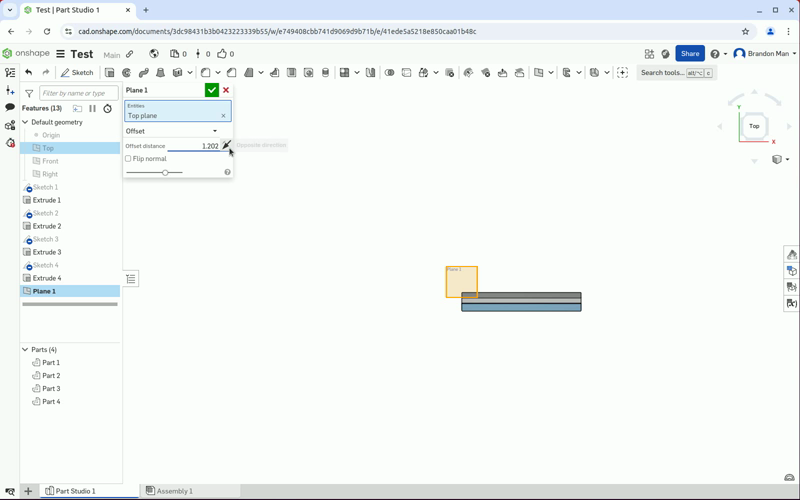
mouse_move(229, 147)
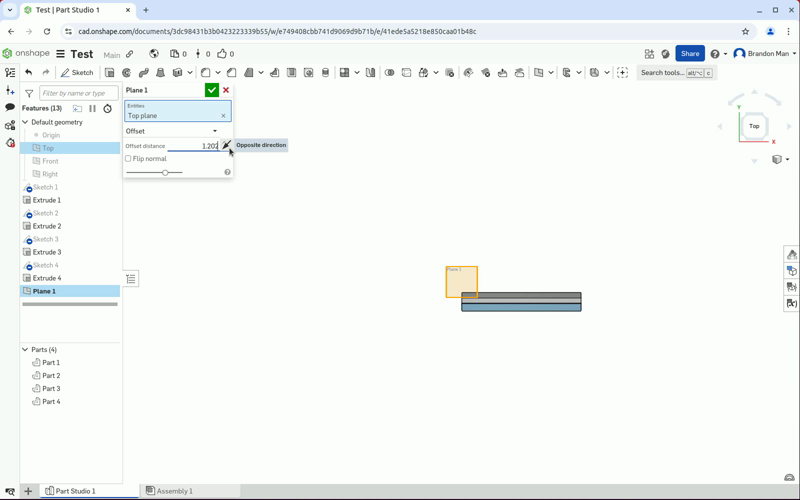
click(229, 147)
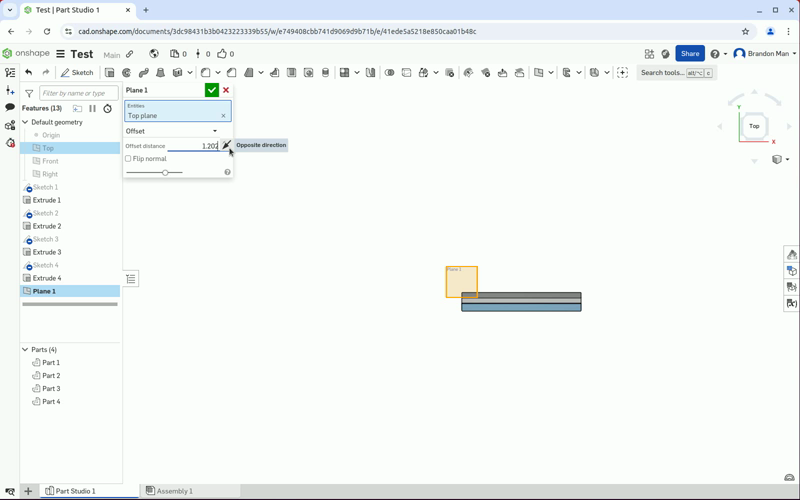
key(enter, 2)
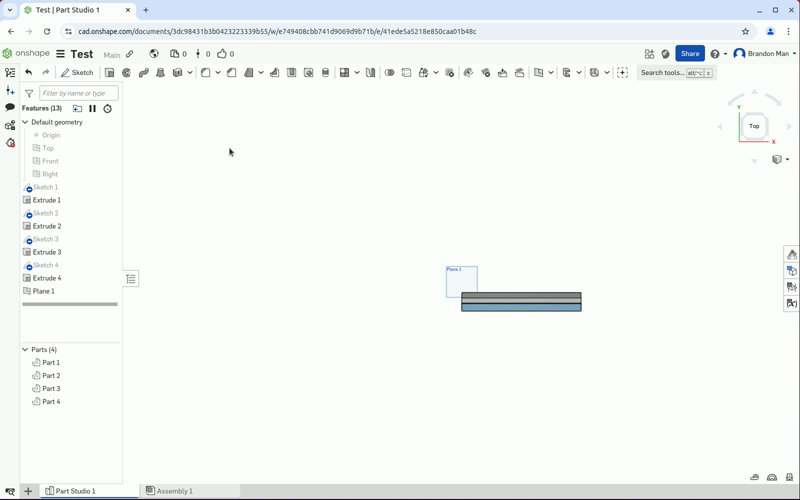
key(shift+s)
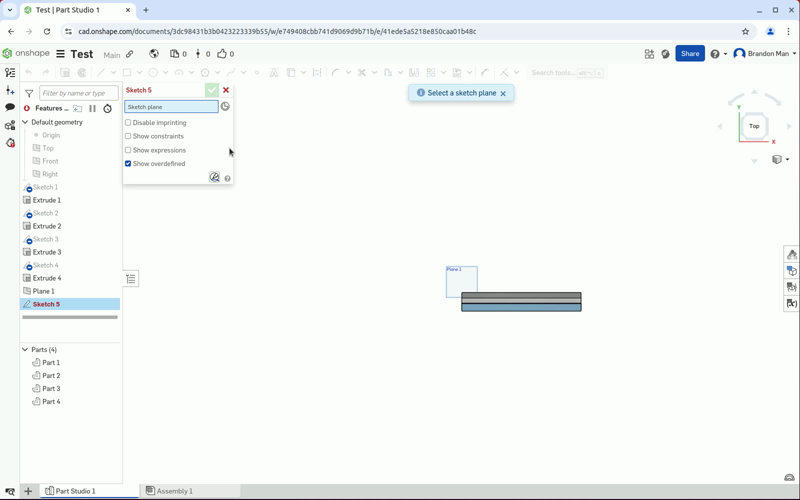
mouse_move(73, 293)
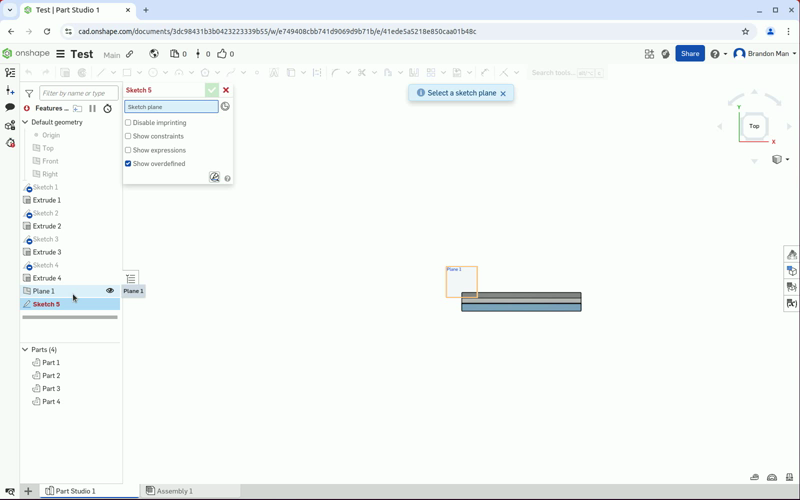
click(73, 293)
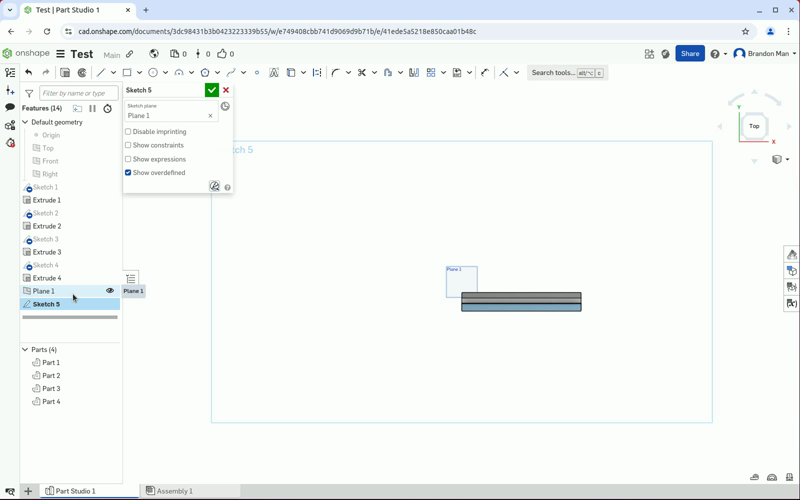
mouse_move(73, 352)
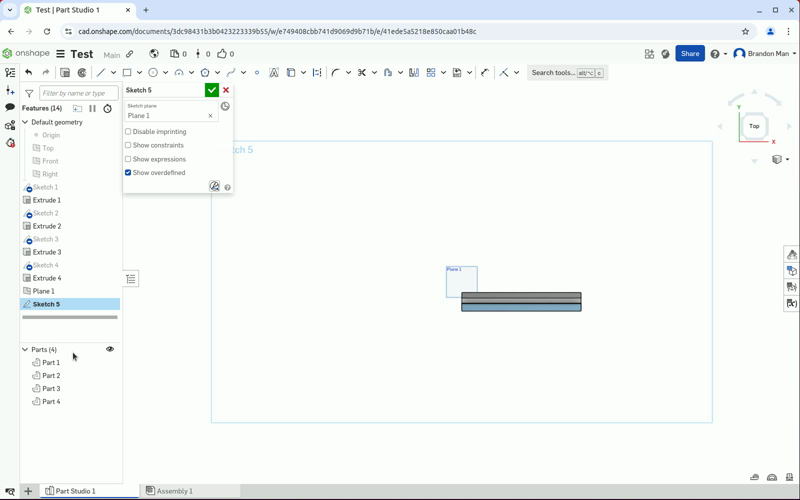
key(y)
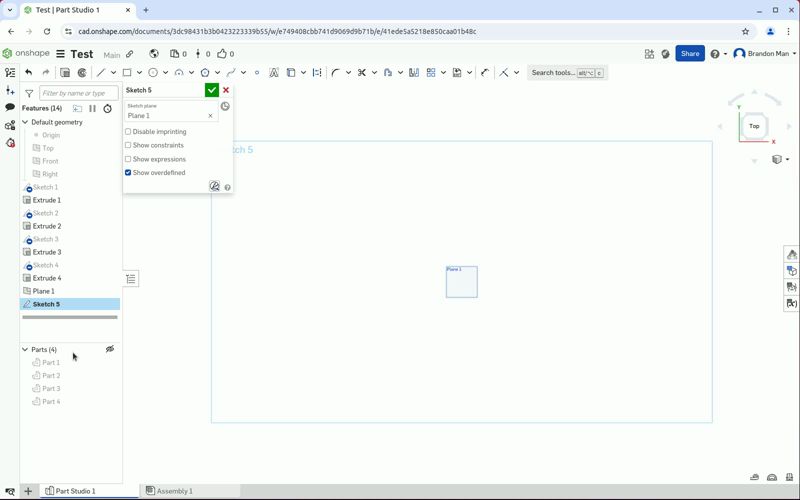
key(l)
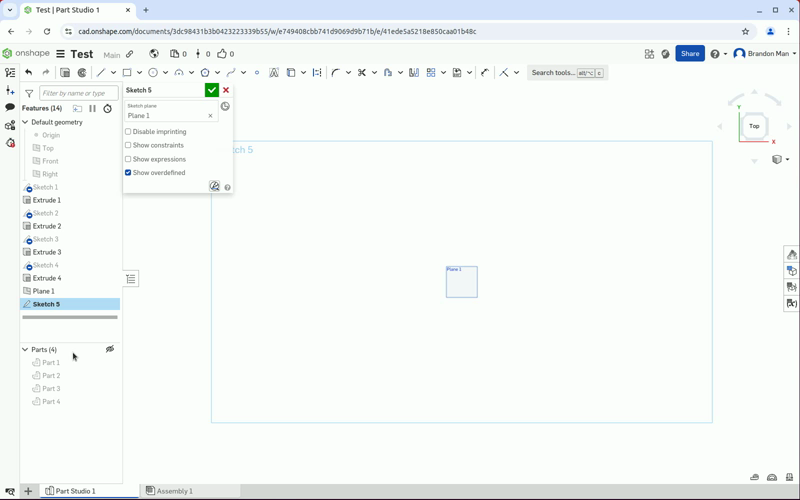
key_down(shift)
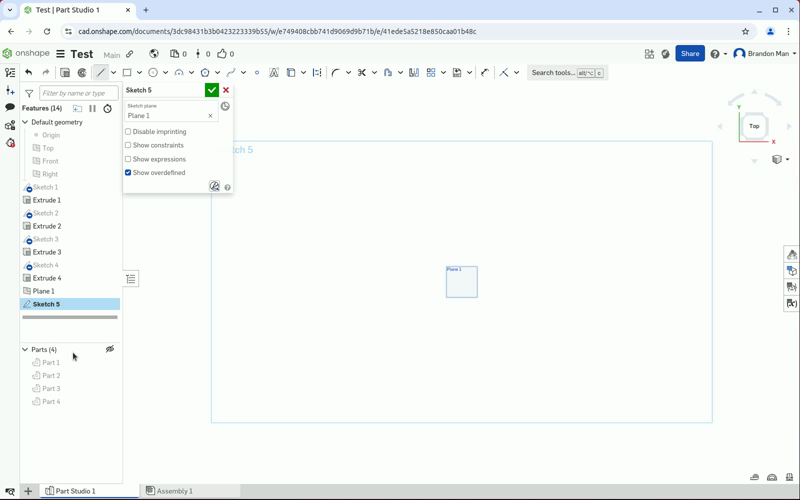
mouse_move(472, 304)
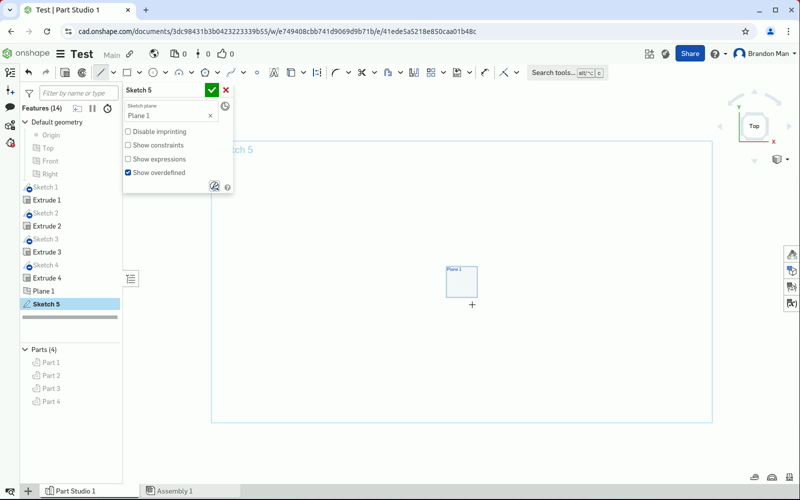
click(472, 304)
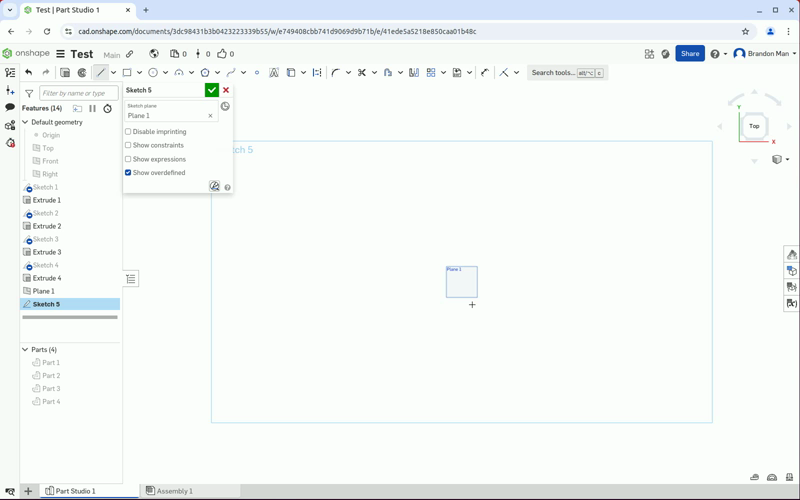
key_up(shift)
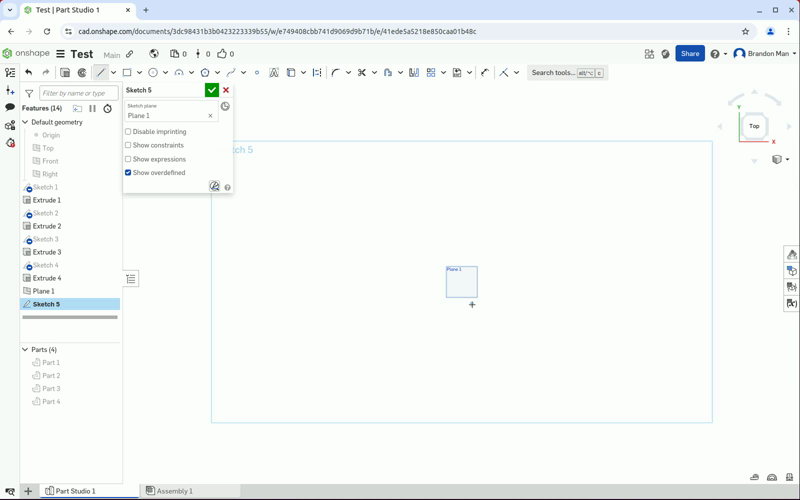
key_down(shift)
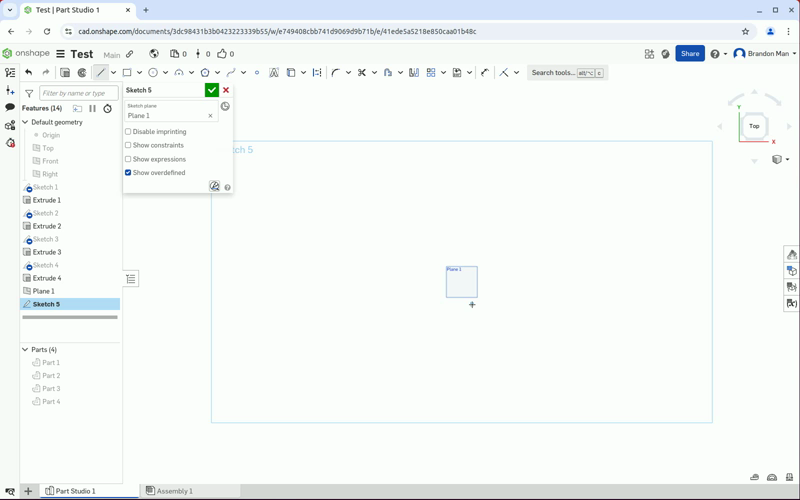
mouse_move(502, 304)
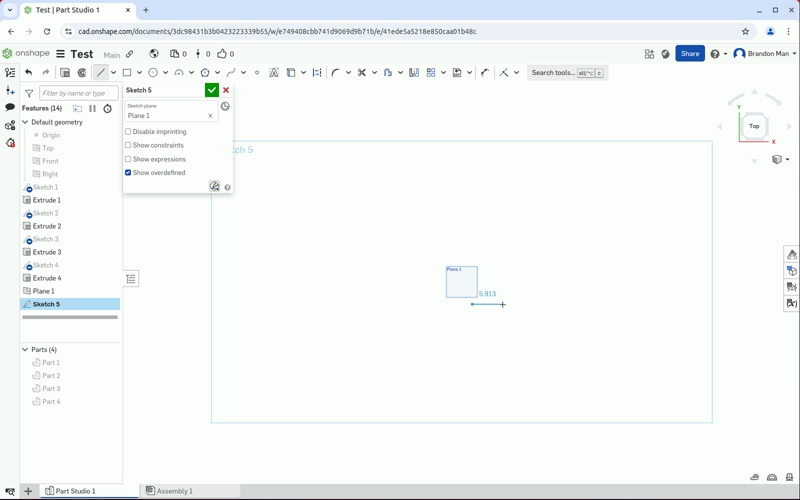
mouse_move(485, 304)
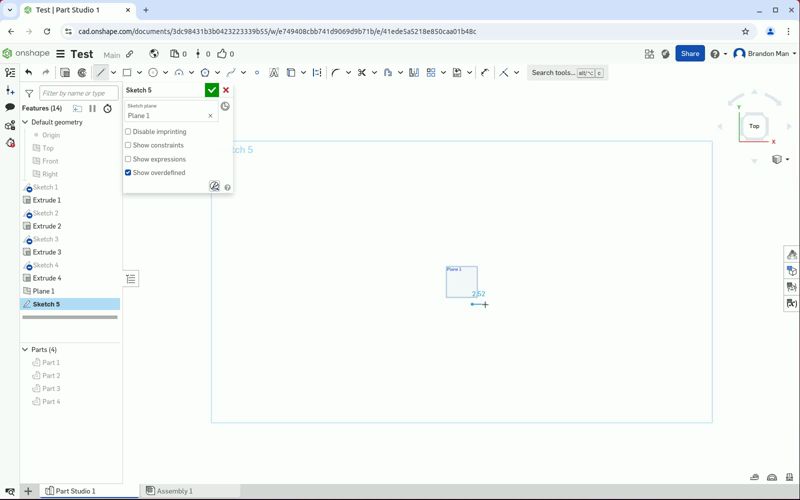
click(485, 304)
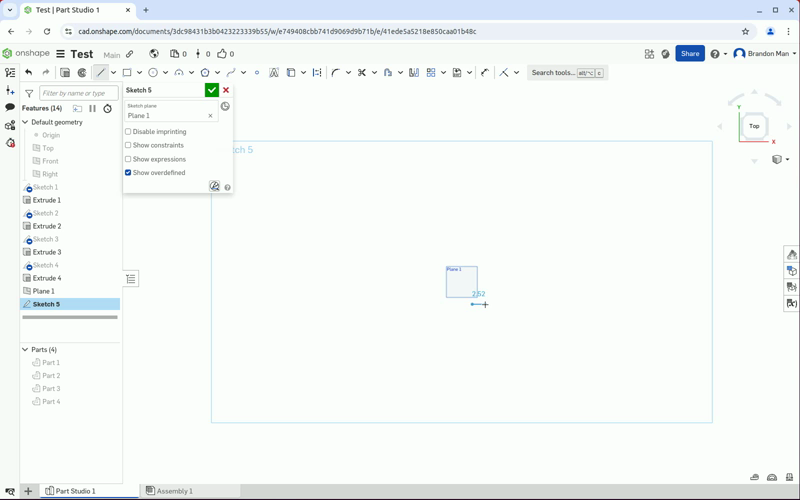
key_up(shift)
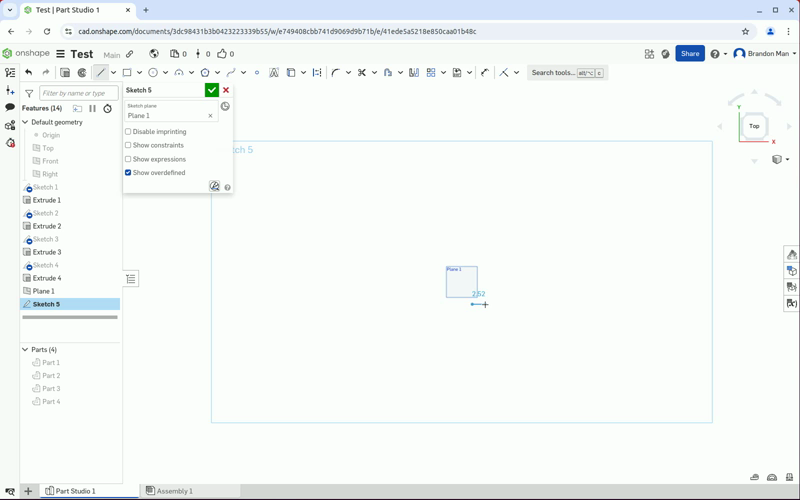
key_down(shift)
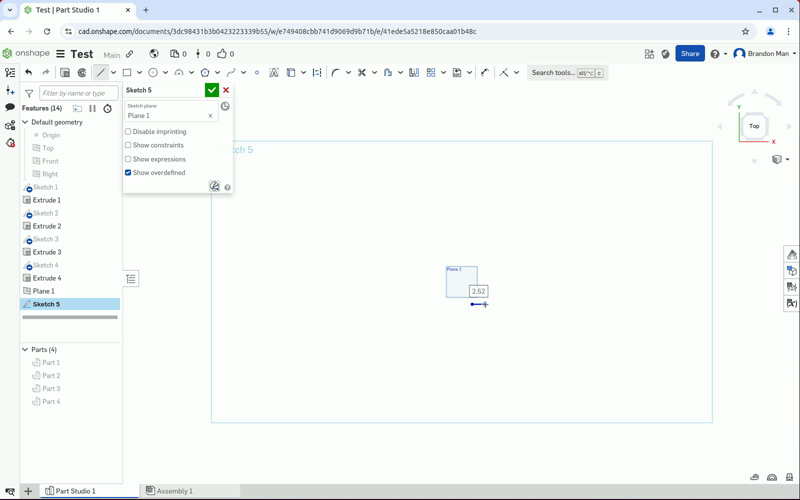
mouse_move(515, 304)
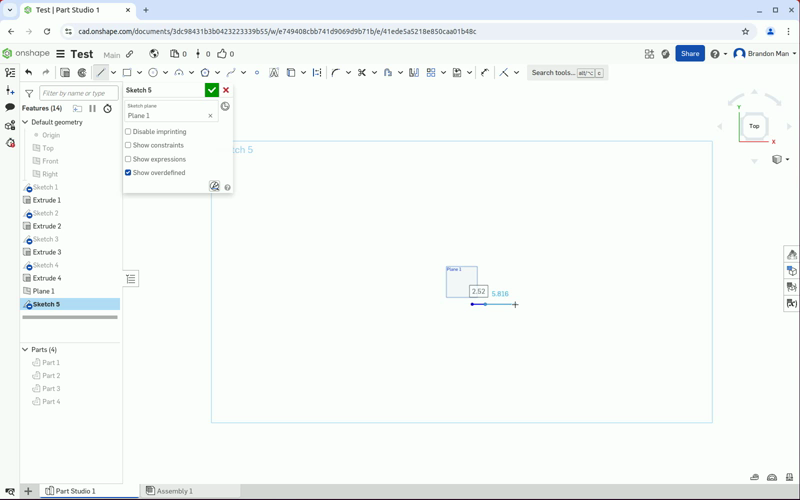
mouse_move(485, 296)
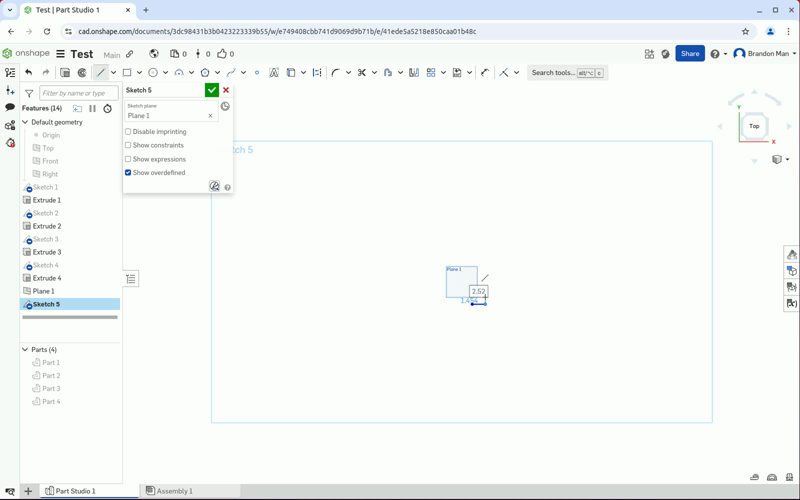
click(485, 296)
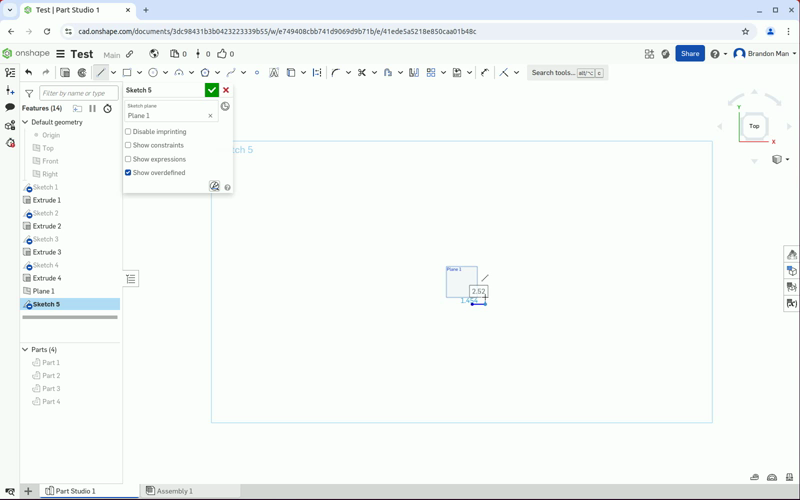
key_up(shift)
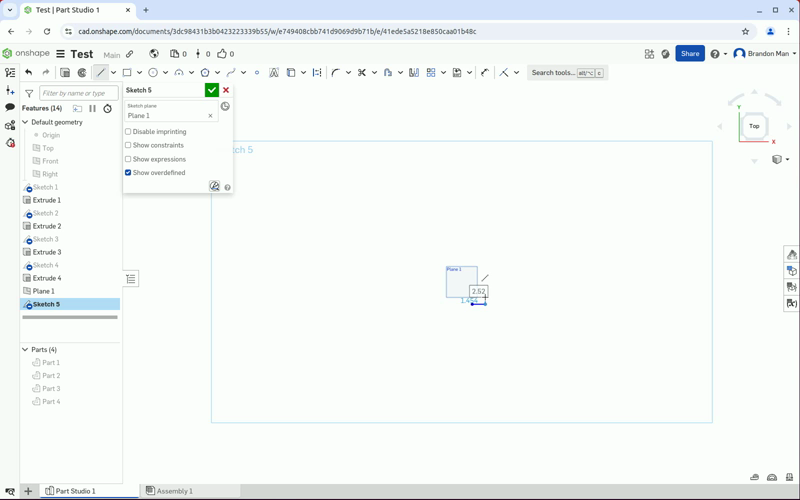
key_down(shift)
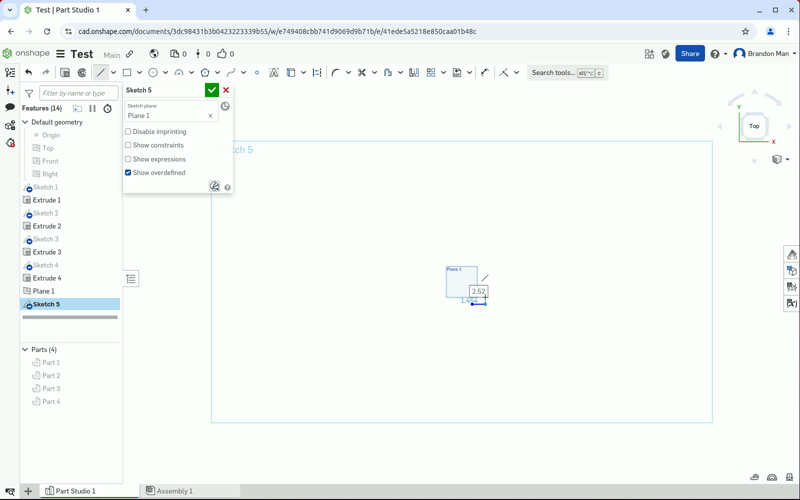
mouse_move(515, 296)
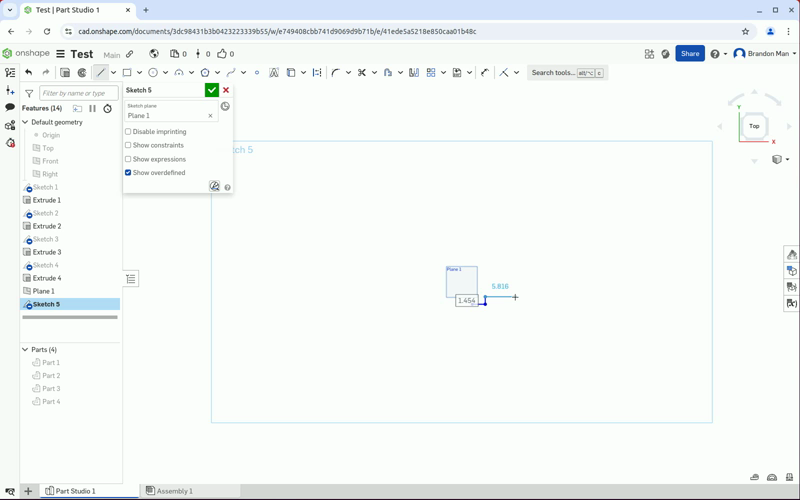
mouse_move(472, 296)
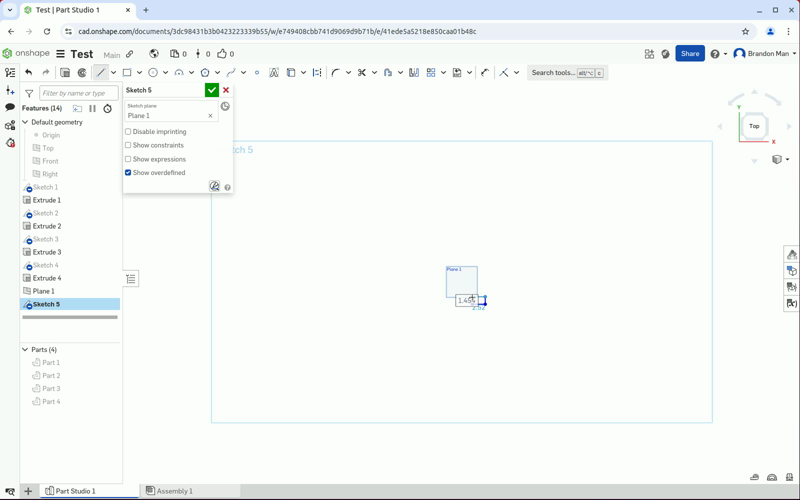
click(472, 296)
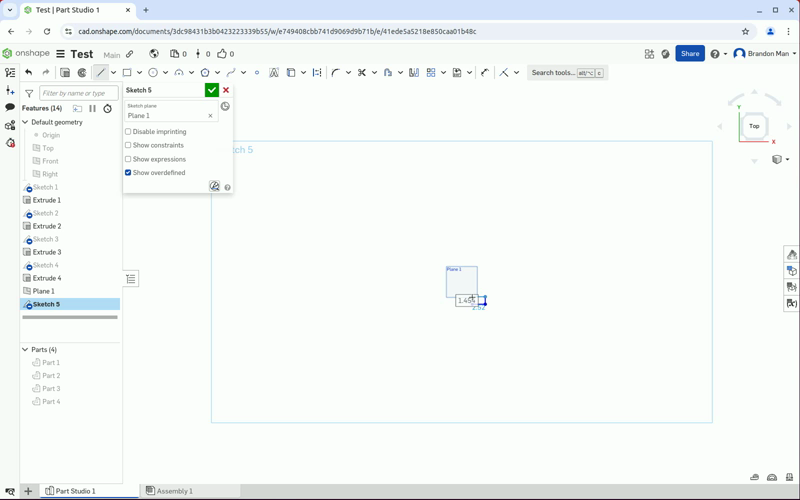
key_up(shift)
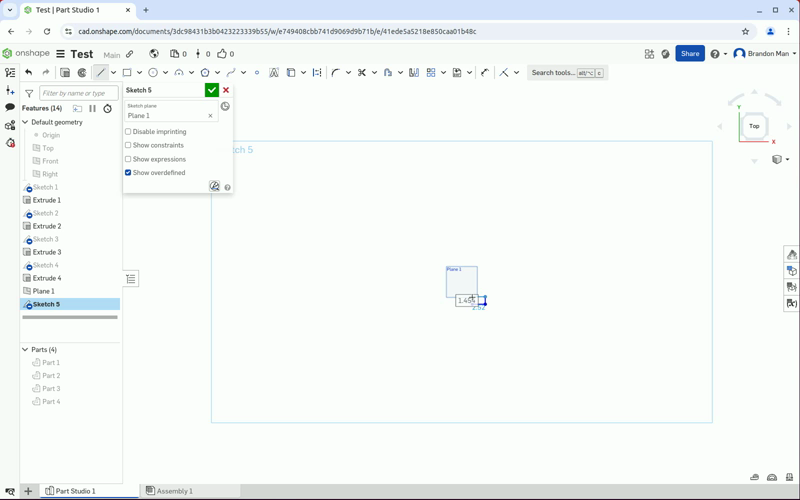
mouse_move(502, 296)
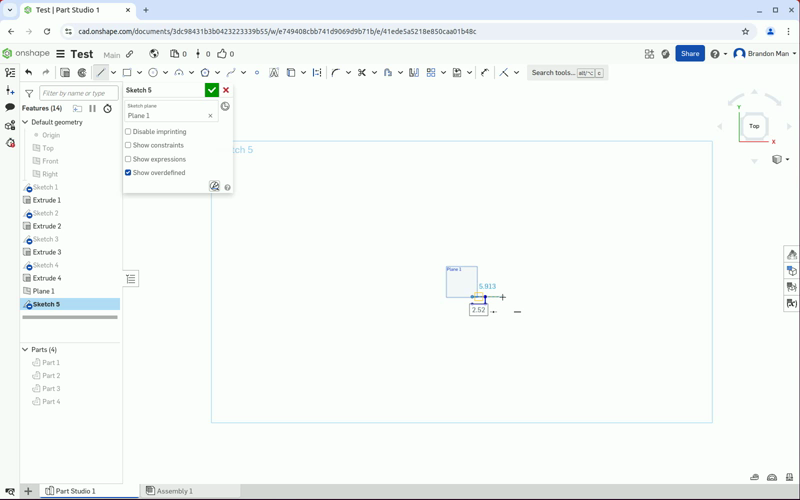
key_down(shift)
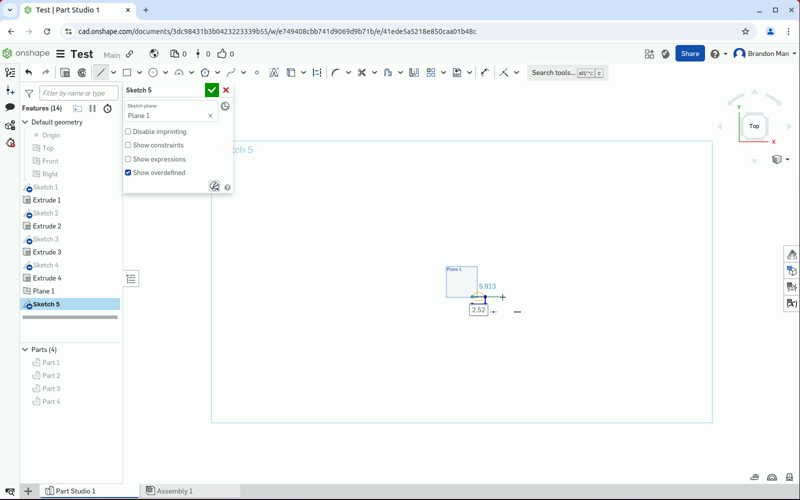
mouse_move(472, 304)
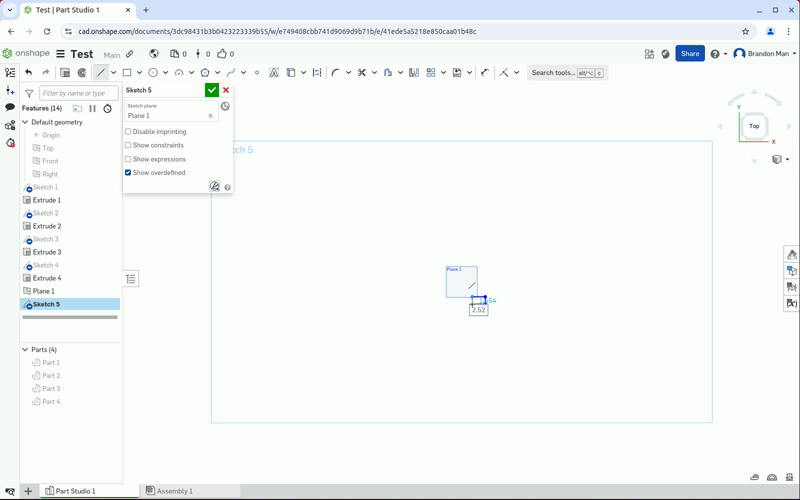
key_up(shift)
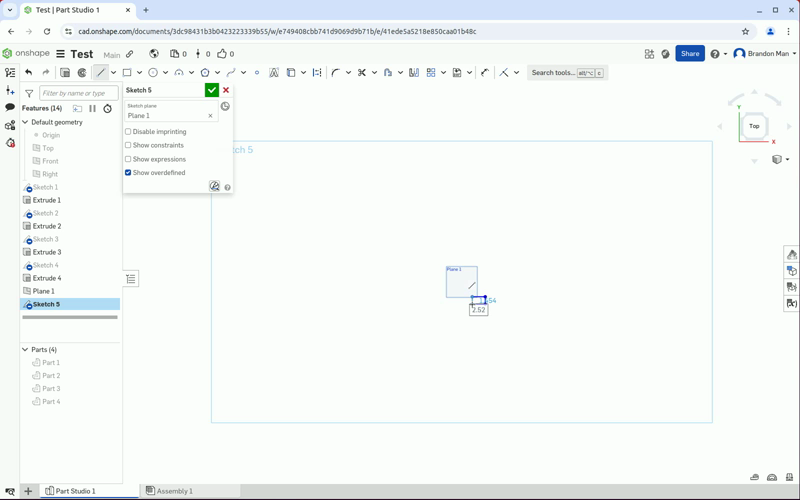
click(472, 304)
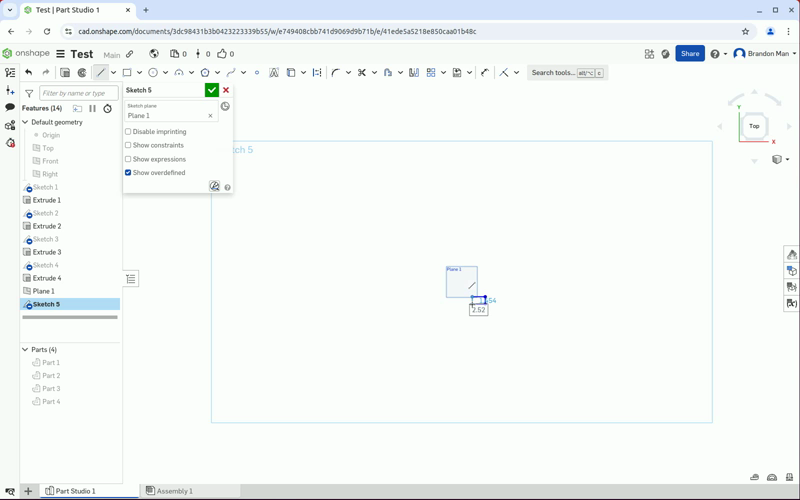
key(esc)
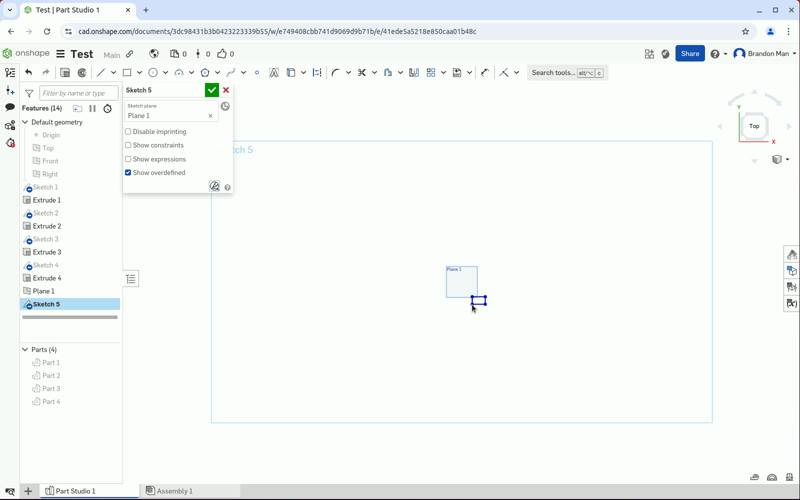
mouse_move(483, 299)
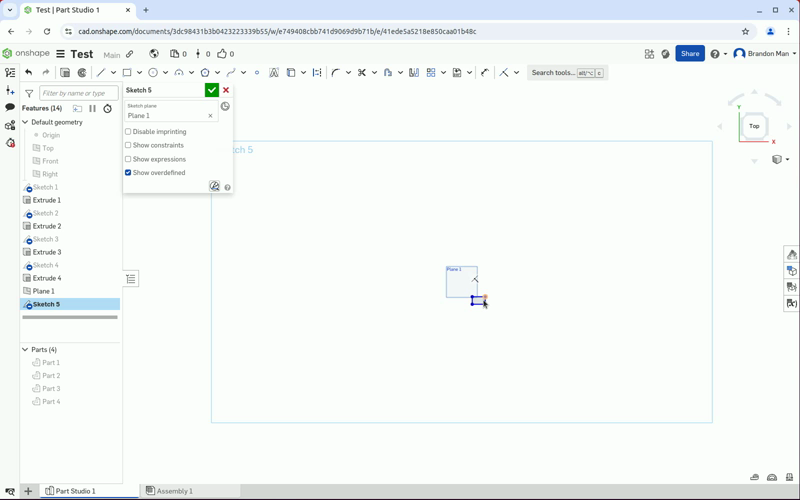
scroll(6)
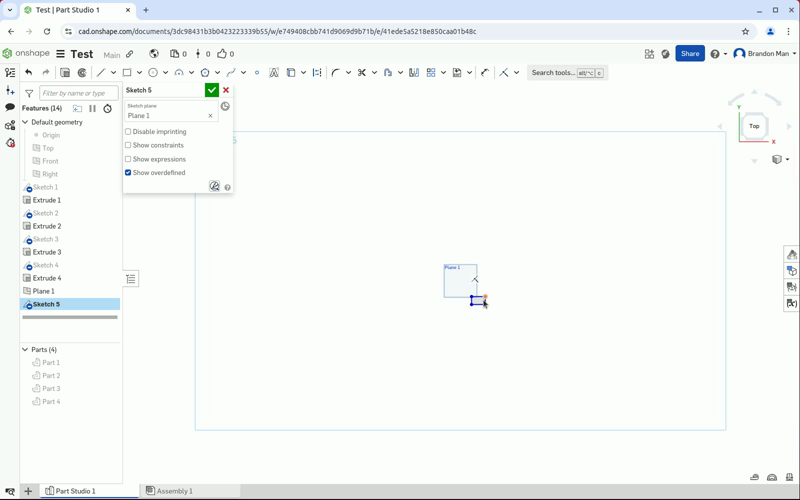
scroll(6)
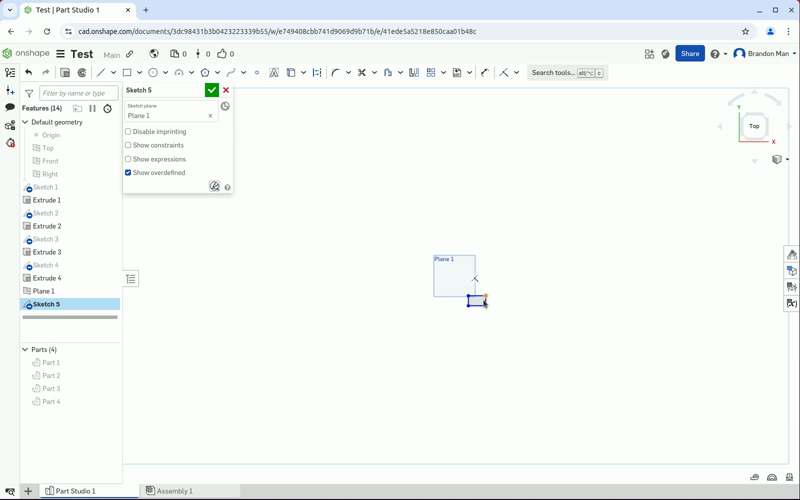
scroll(6)
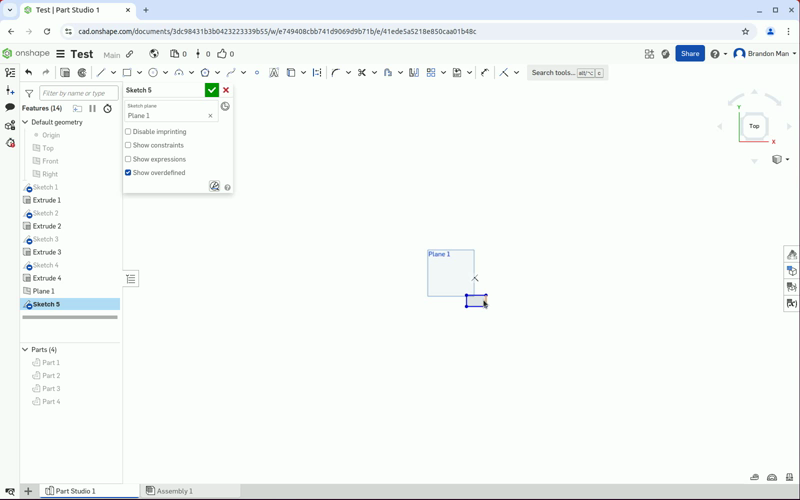
scroll(6)
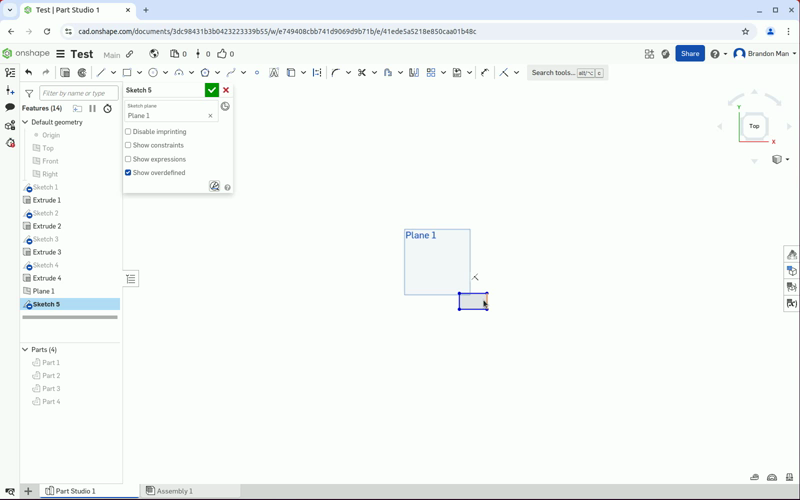
scroll(6)
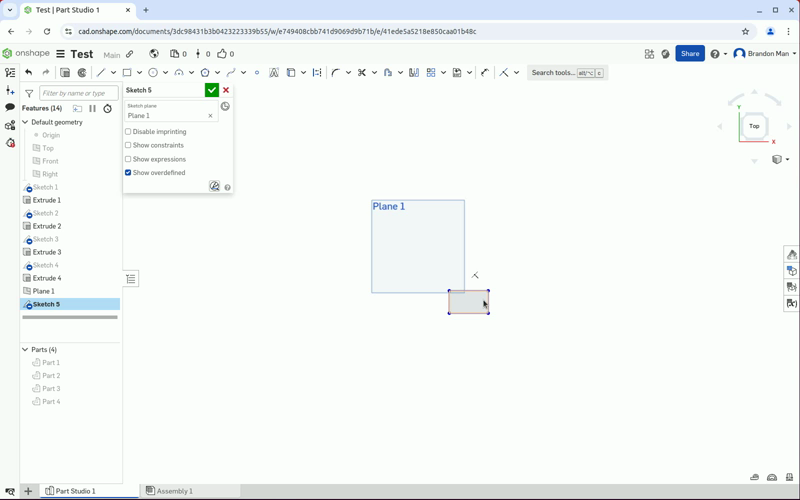
scroll(6)
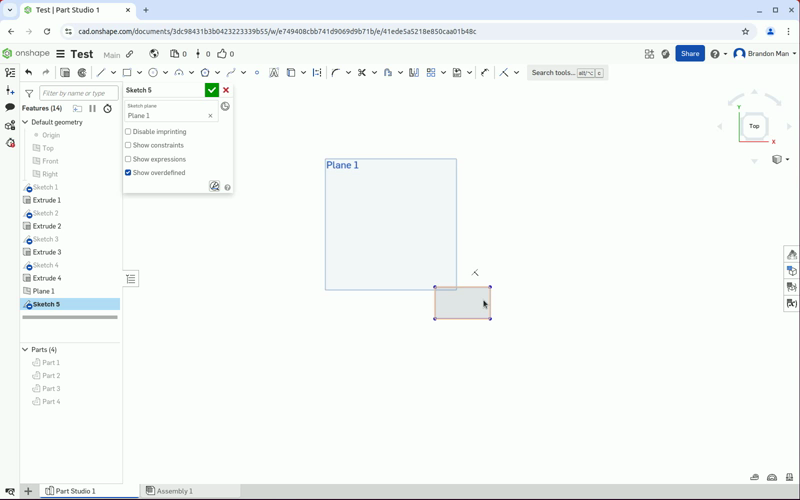
scroll(6)
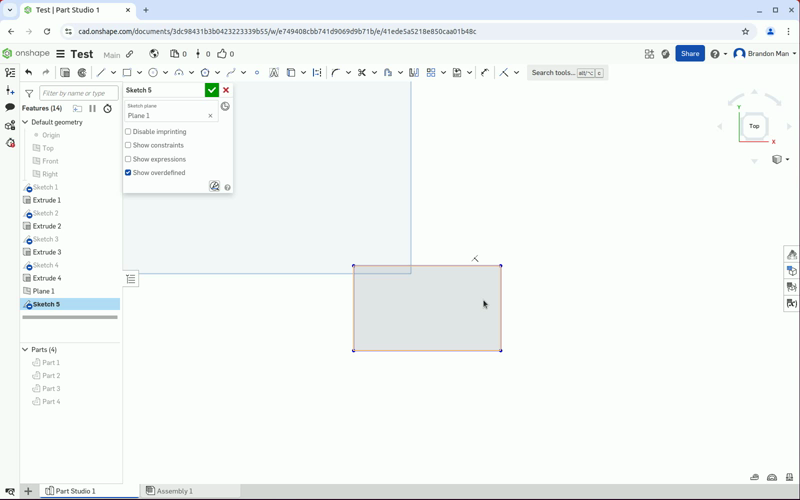
click(483, 299)
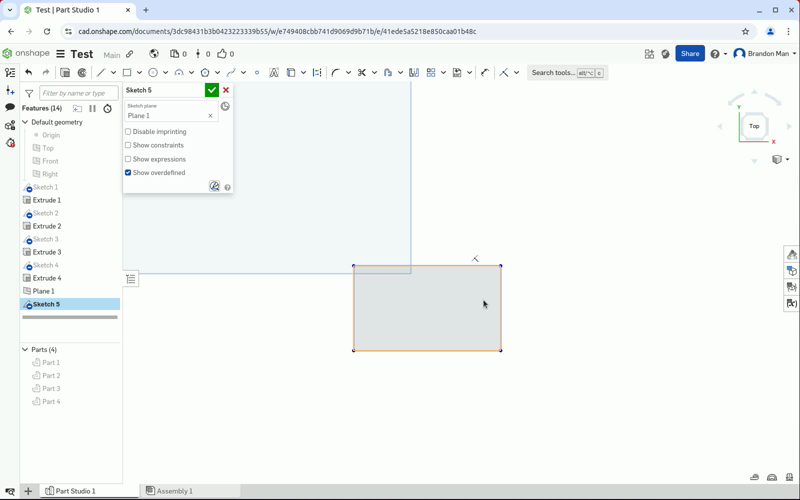
scroll(-6)
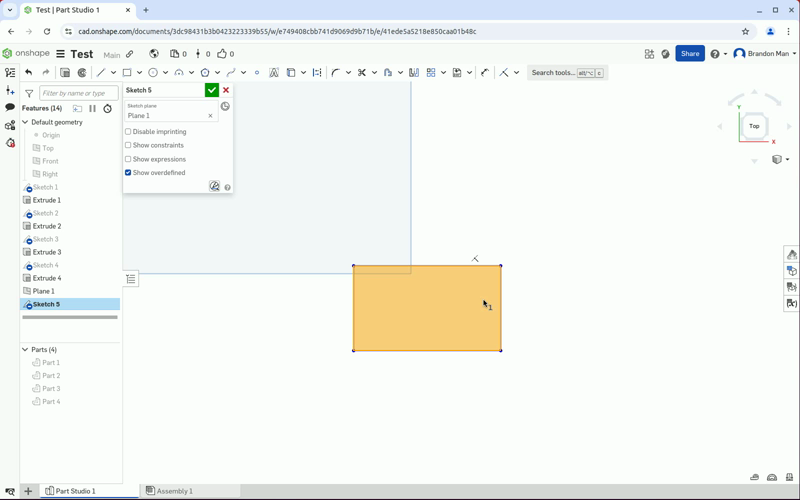
scroll(-6)
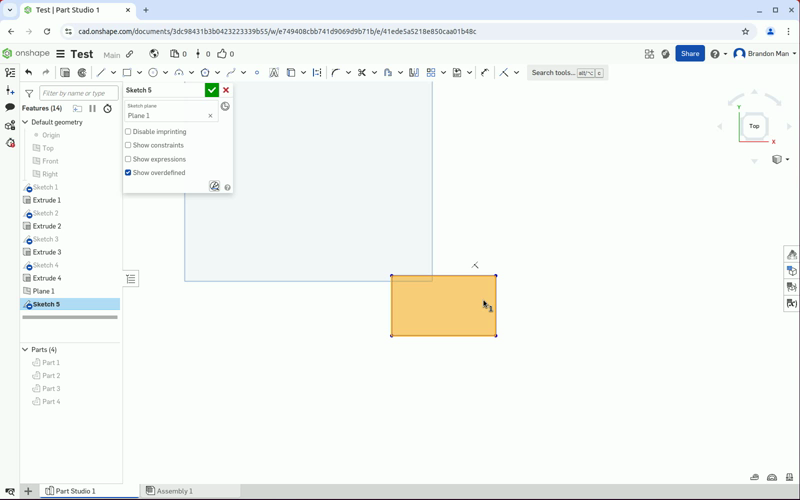
scroll(-6)
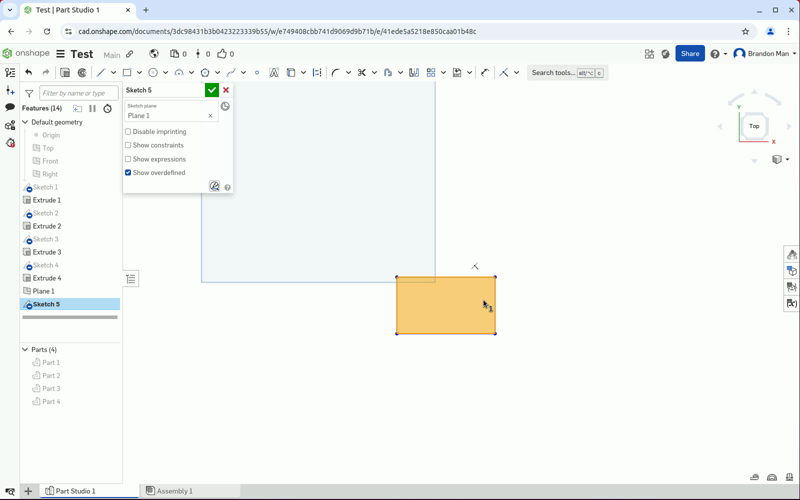
scroll(-6)
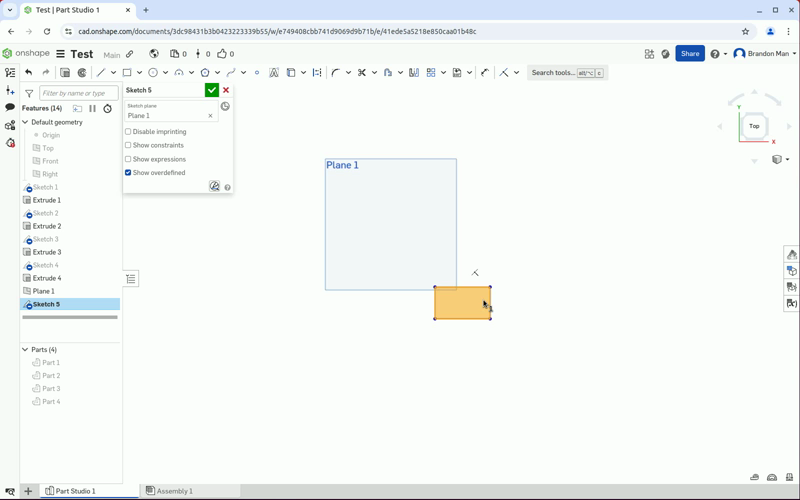
scroll(-6)
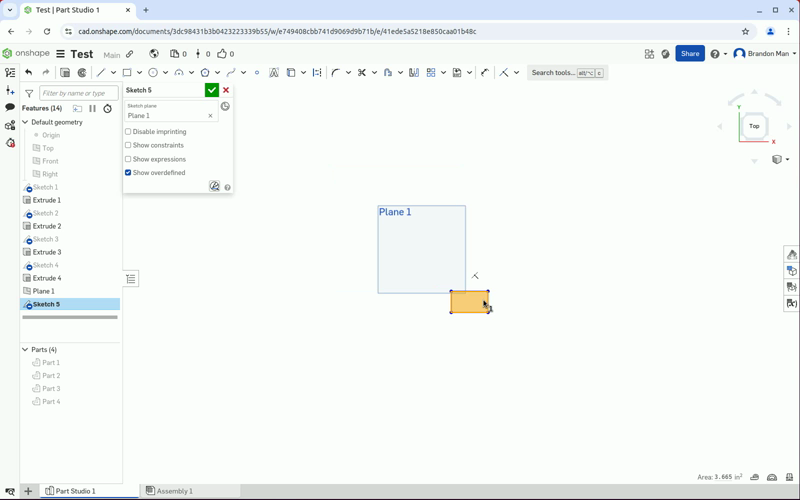
scroll(-6)
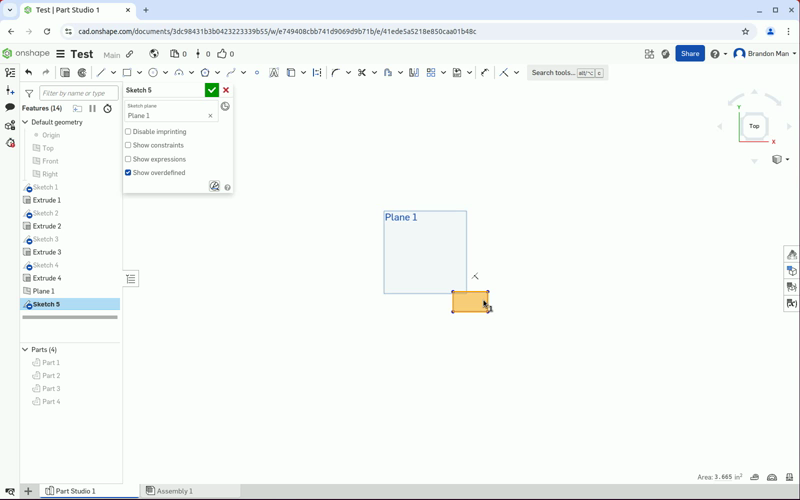
scroll(-6)
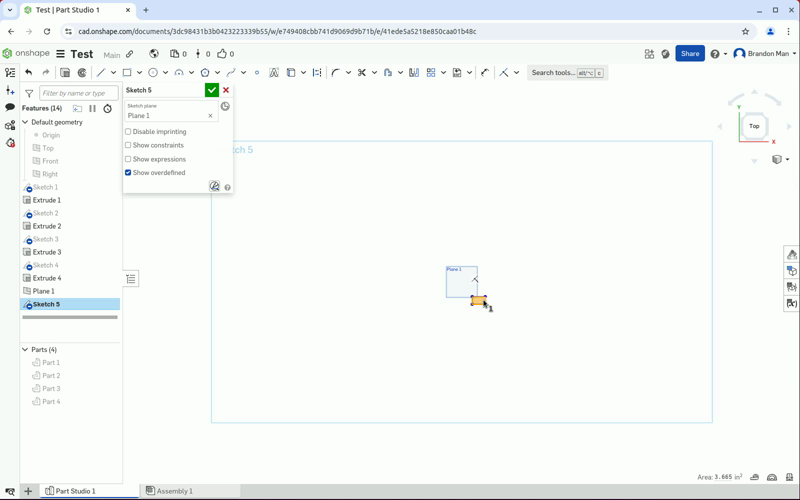
mouse_move(73, 352)
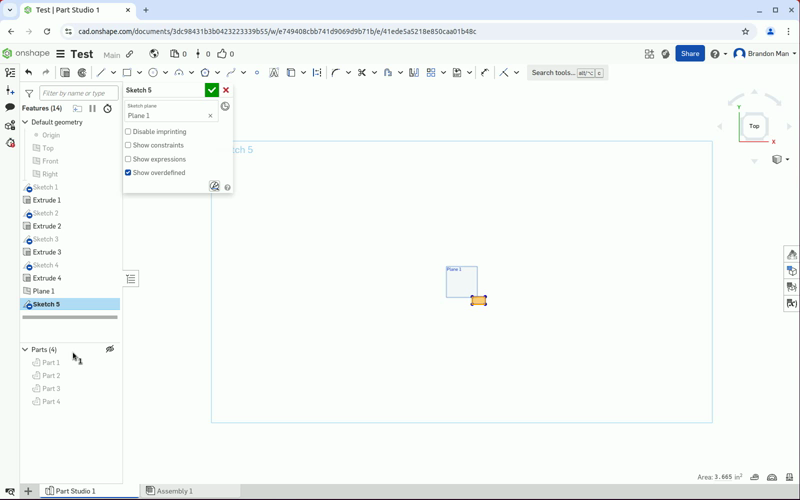
key(shift+y)
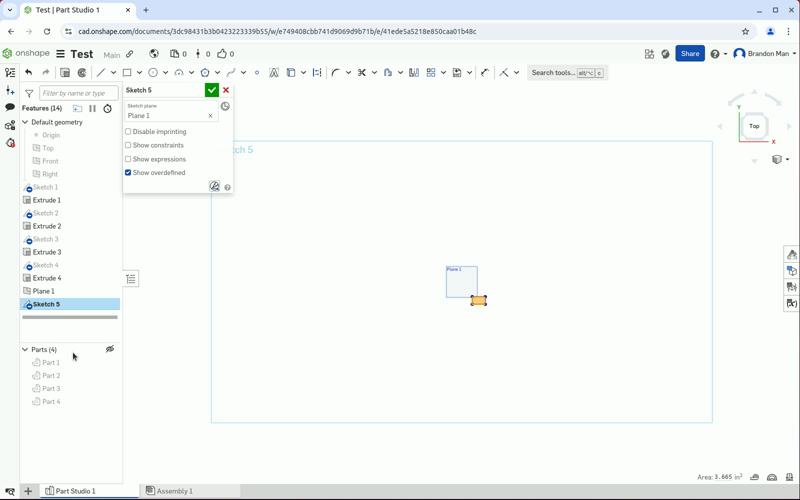
key(shift+e)
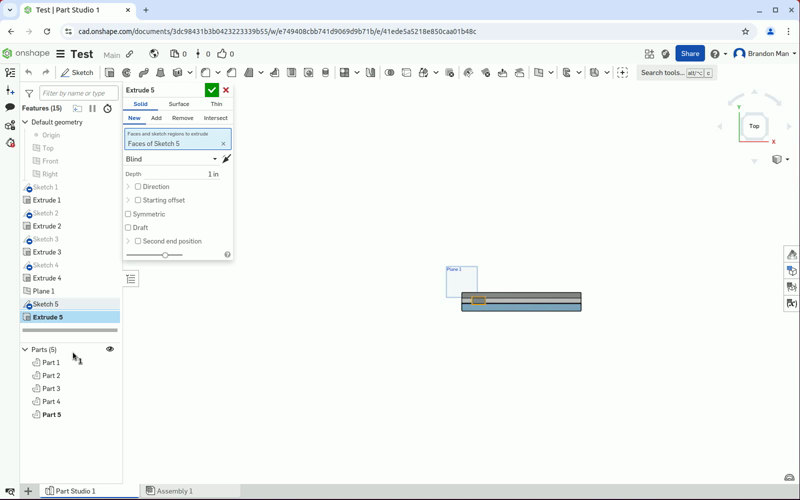
mouse_move(143, 106)
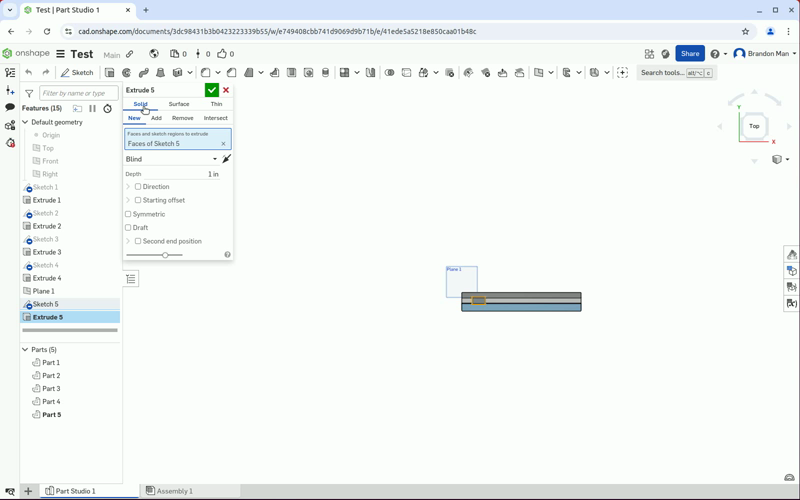
click(143, 106)
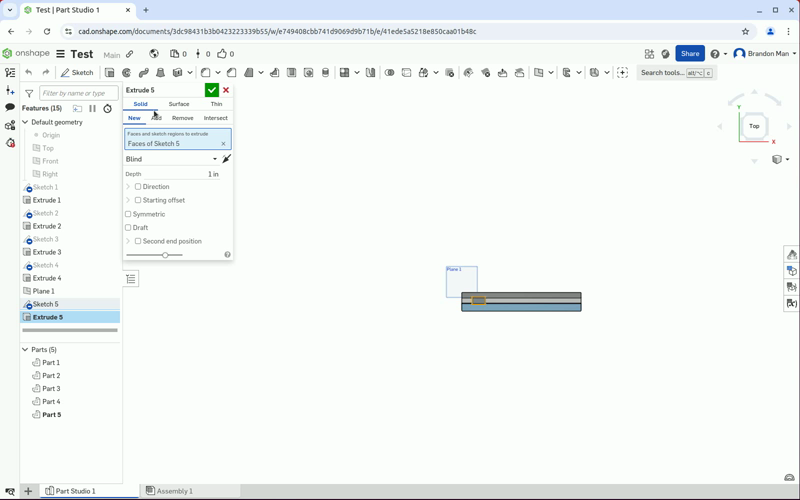
mouse_move(186, 120)
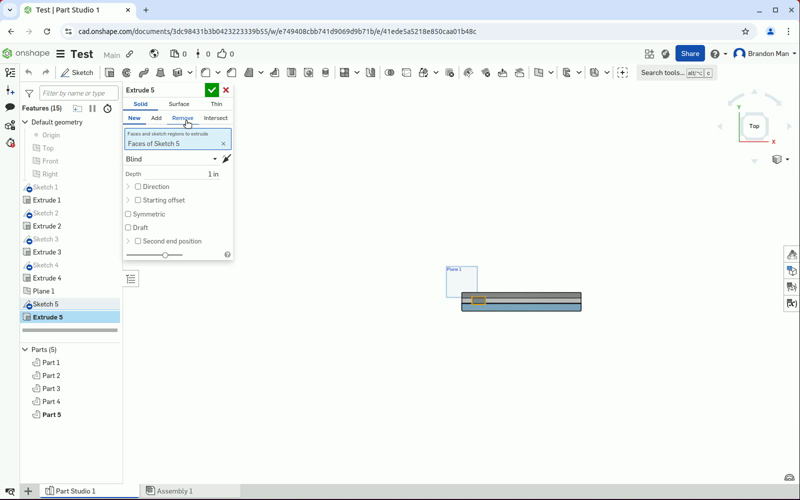
click(186, 120)
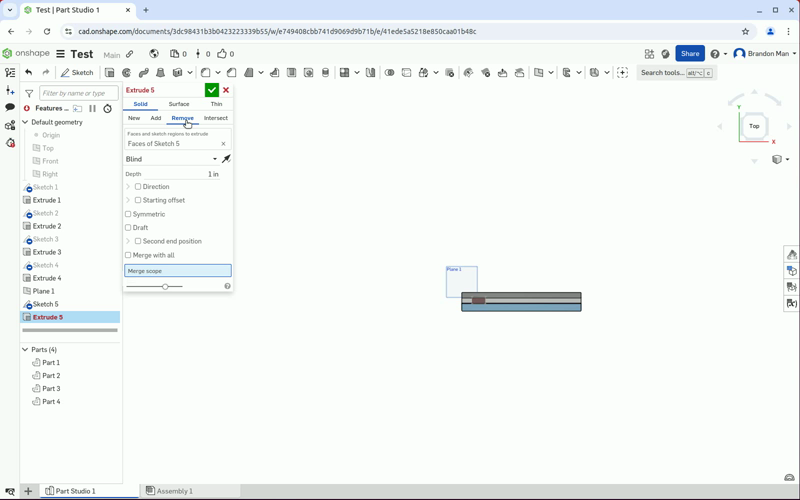
key(tab, 4)
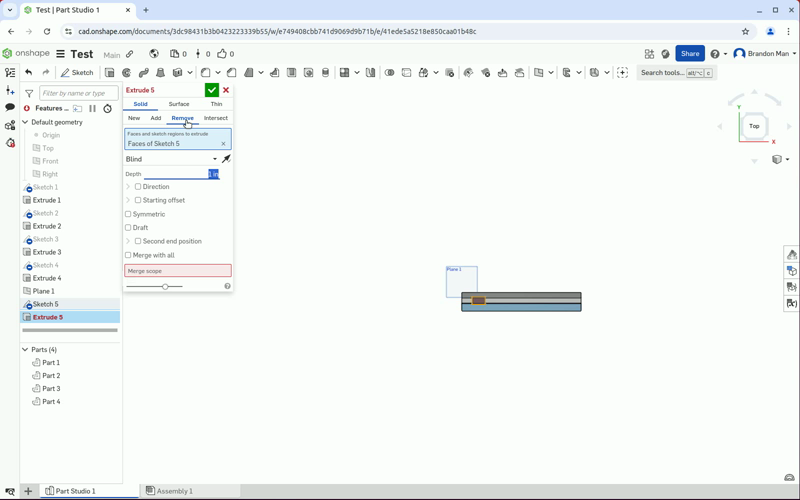
text(7.703)
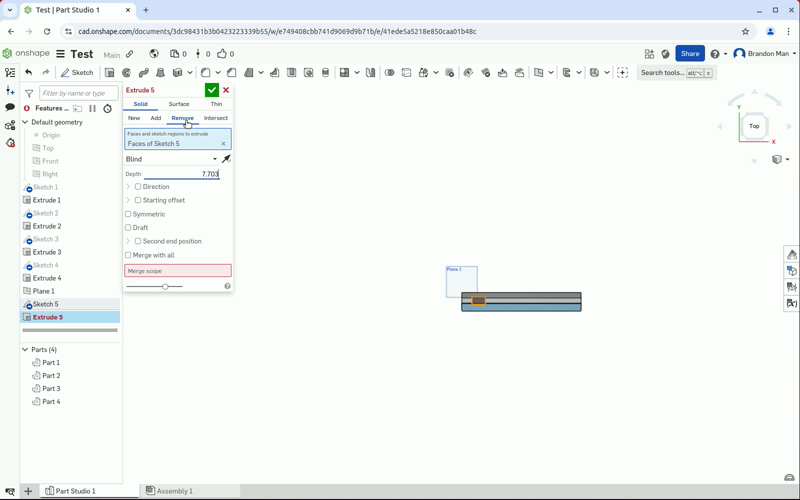
key(tab, 6)
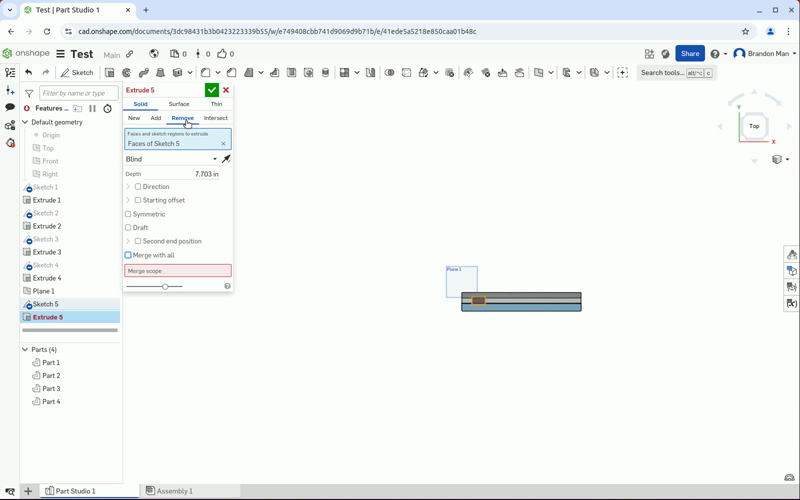
key(space)
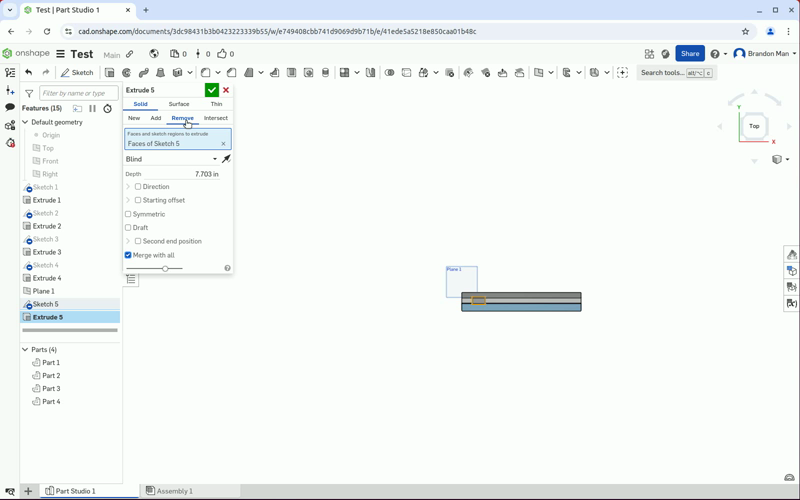
key(enter)
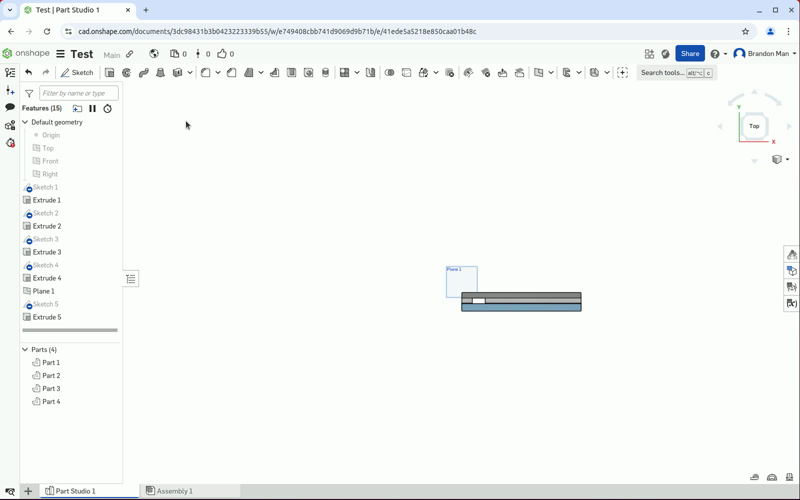
key(shift+h)
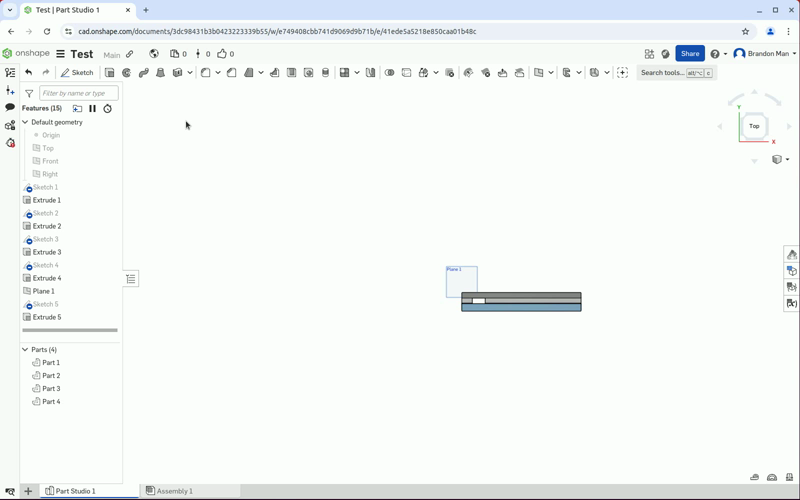
key(shift+h)
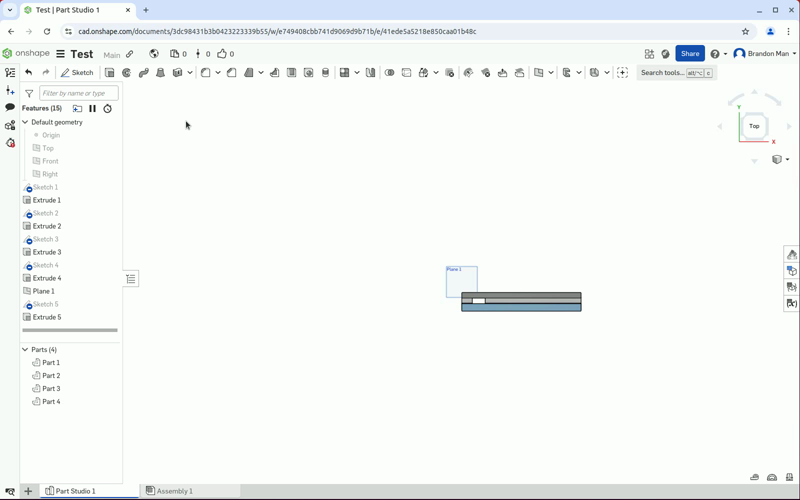
mouse_move(73, 189)
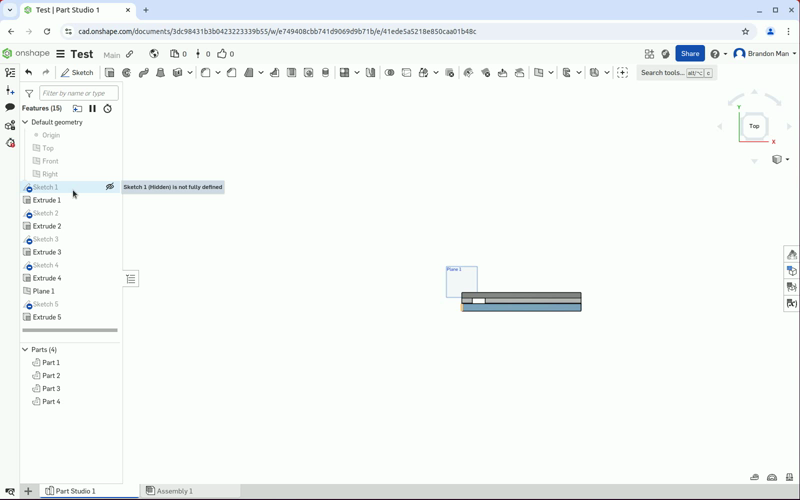
click(73, 189)
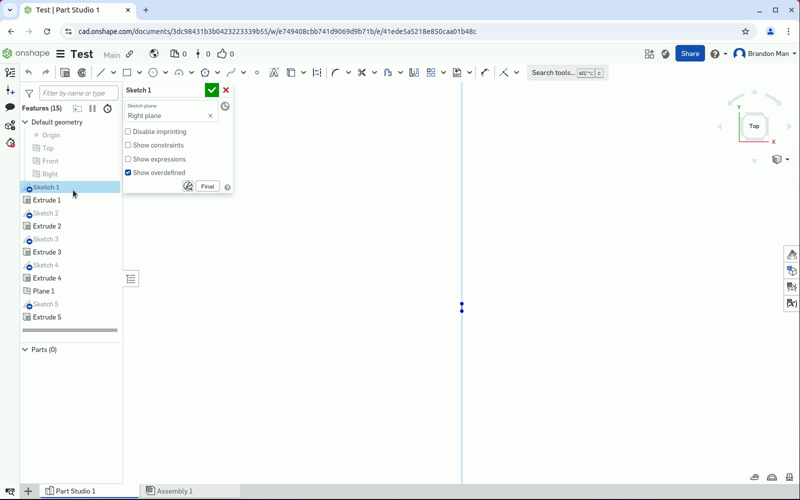
mouse_move(229, 92)
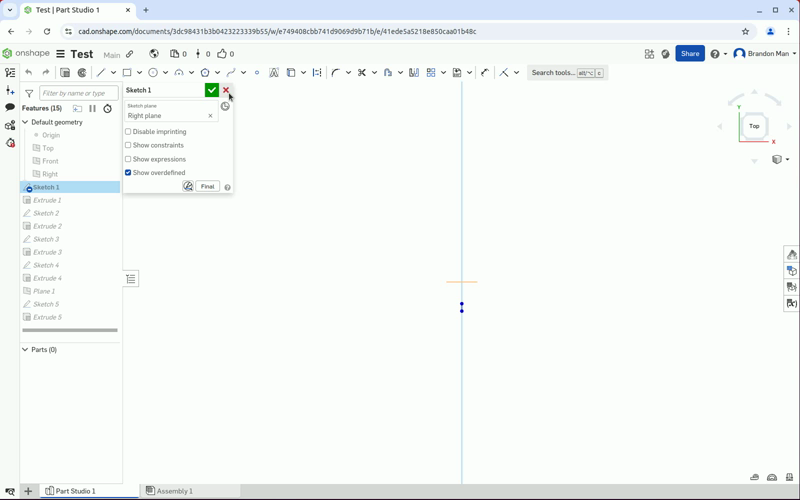
click(229, 92)
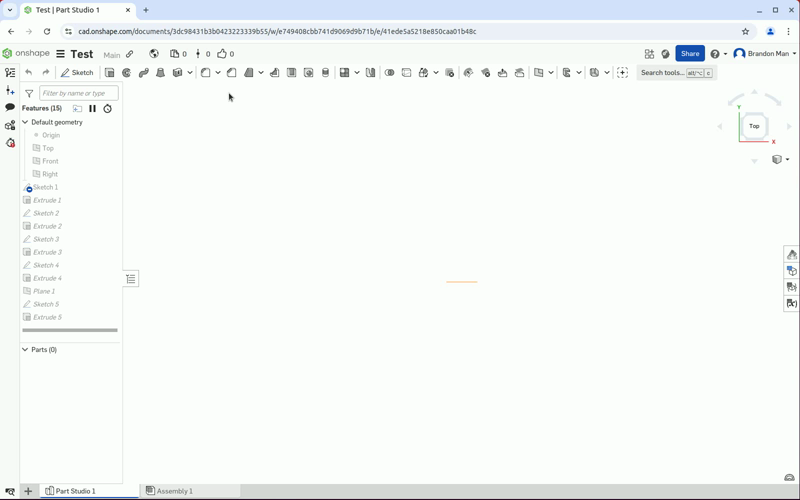
key(shift+s)
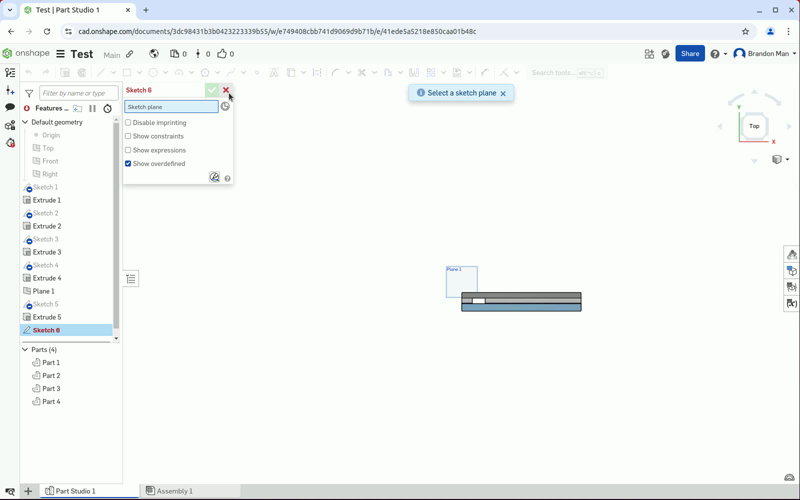
mouse_move(69, 293)
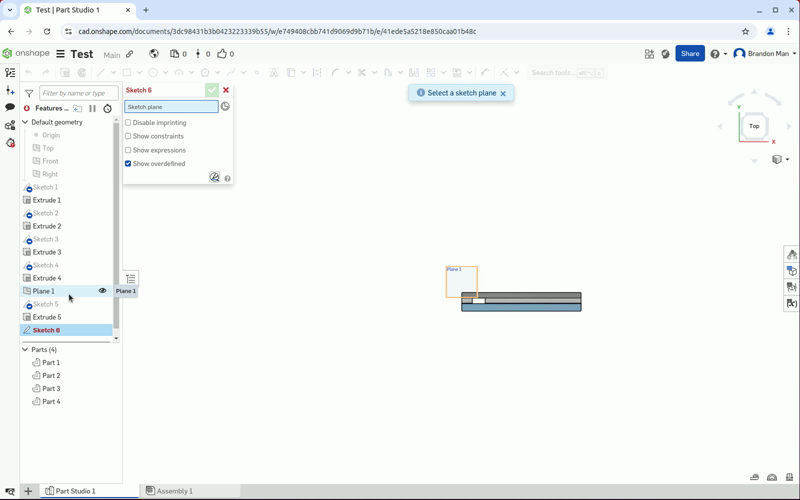
click(69, 293)
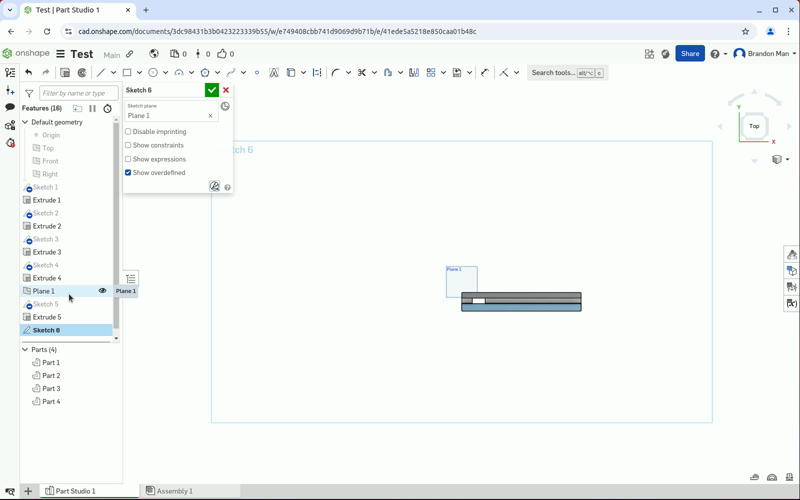
mouse_move(73, 352)
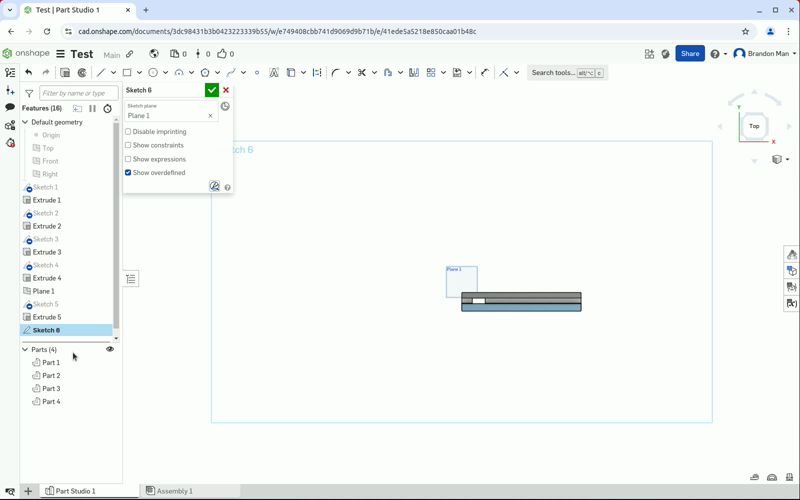
key(y)
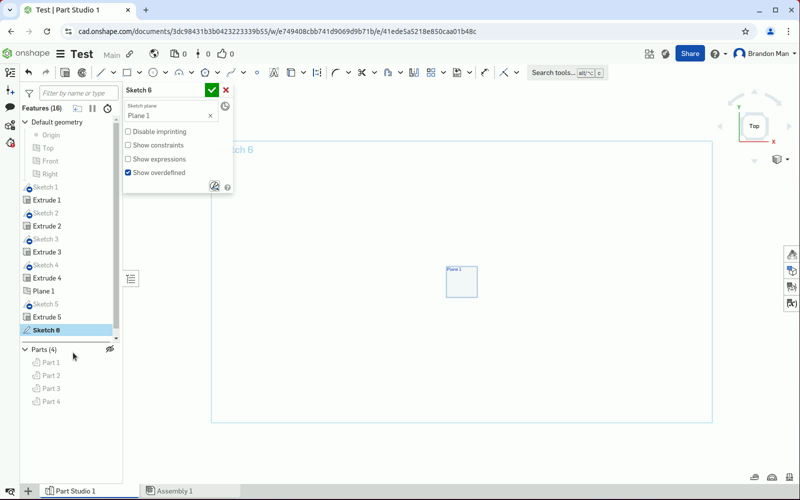
key(l)
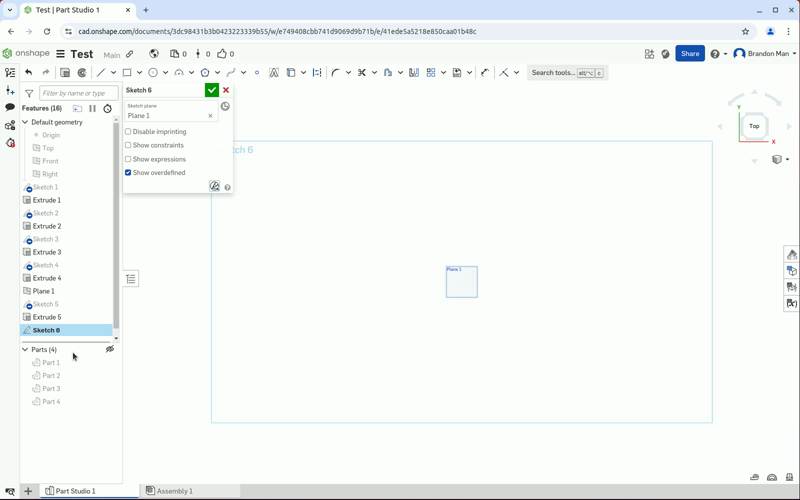
key_down(shift)
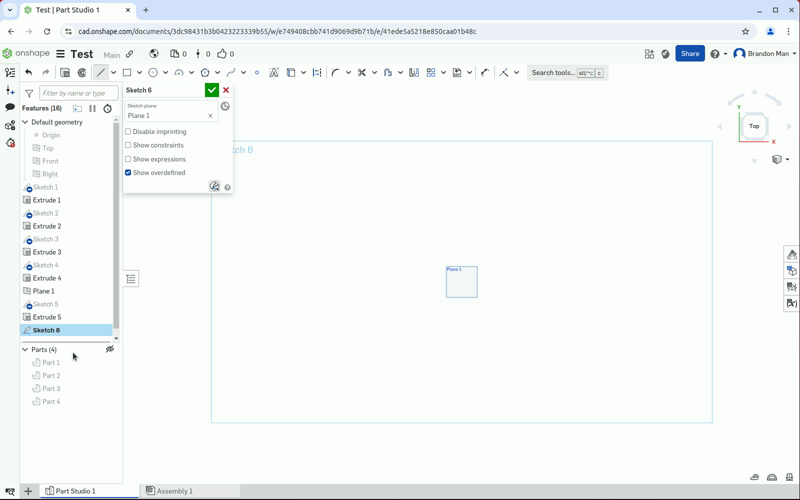
mouse_move(508, 304)
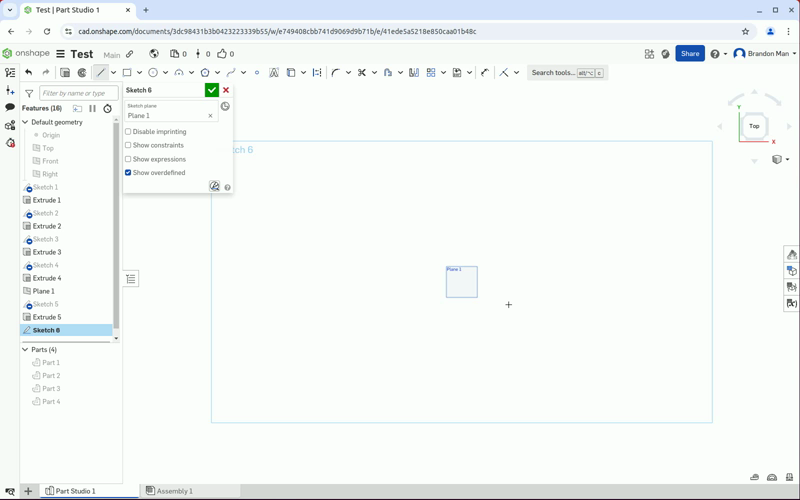
click(508, 304)
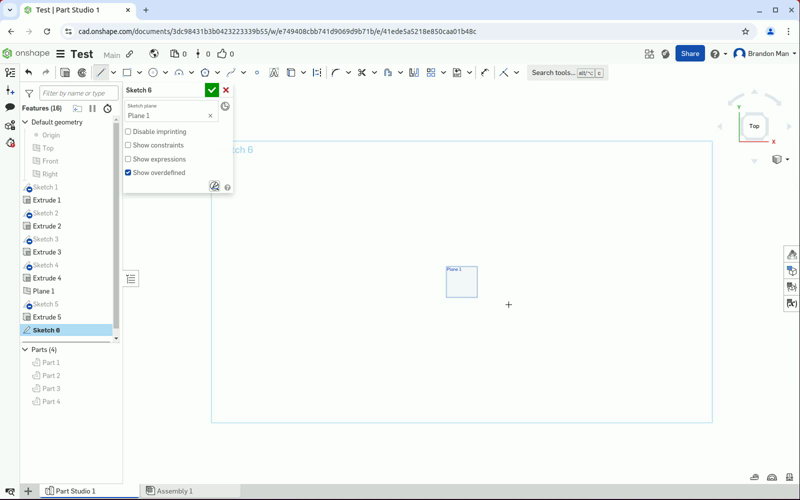
key_up(shift)
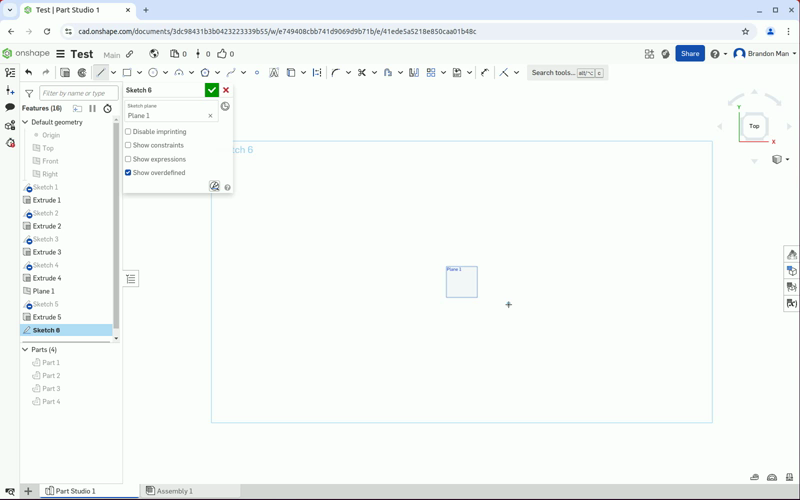
key_down(shift)
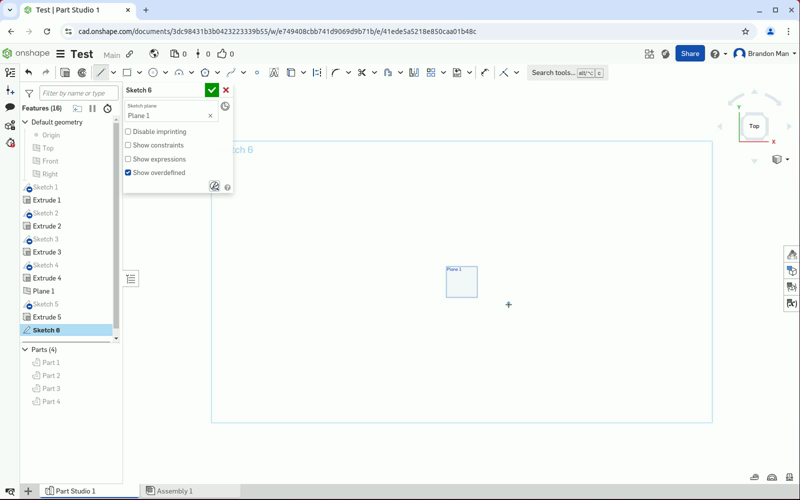
mouse_move(538, 304)
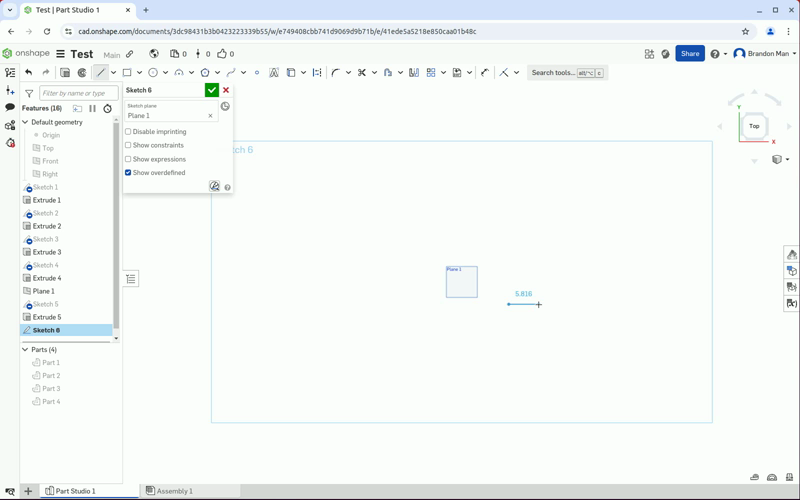
mouse_move(521, 304)
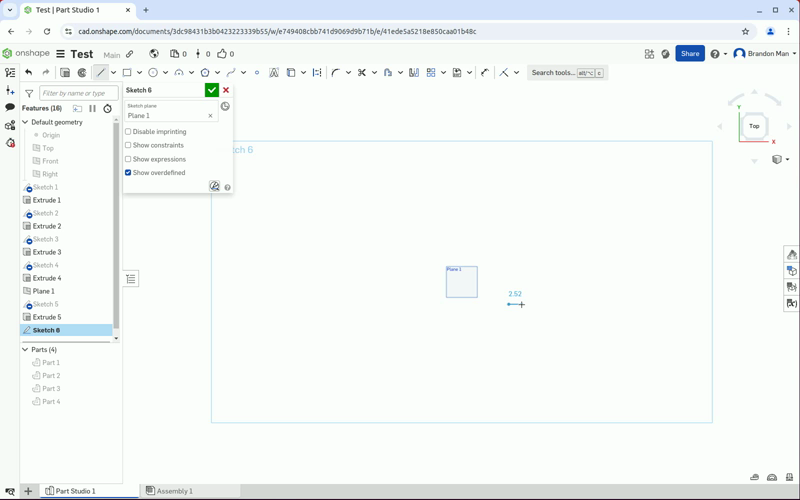
click(521, 304)
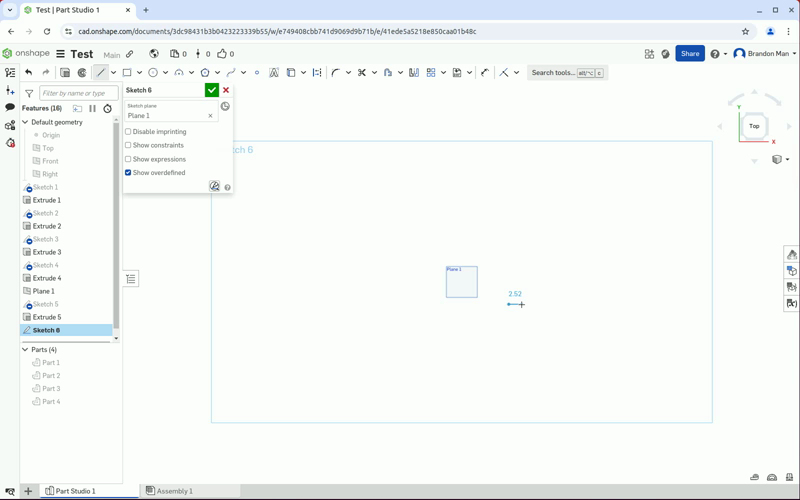
key_up(shift)
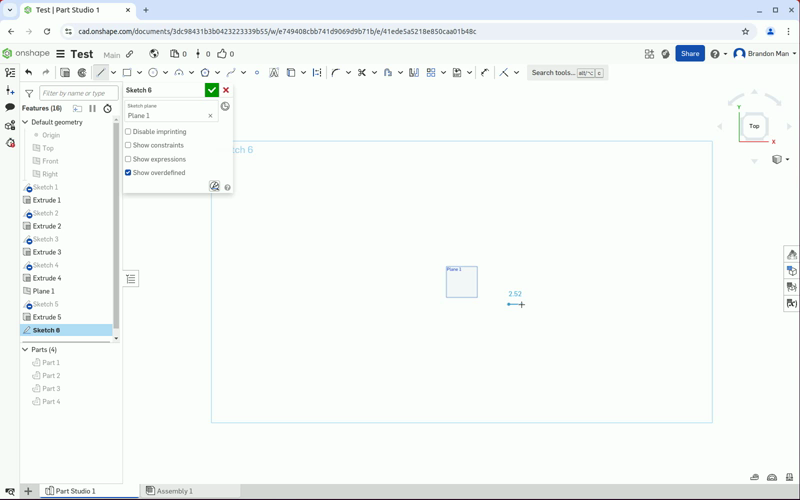
key_down(shift)
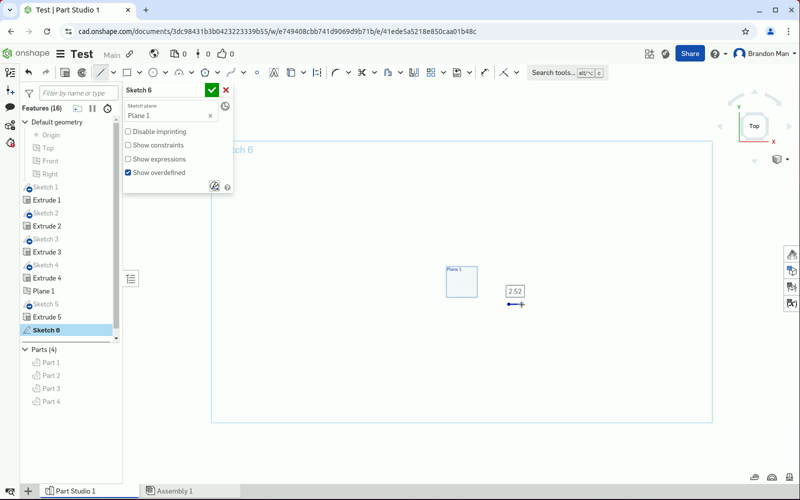
mouse_move(551, 304)
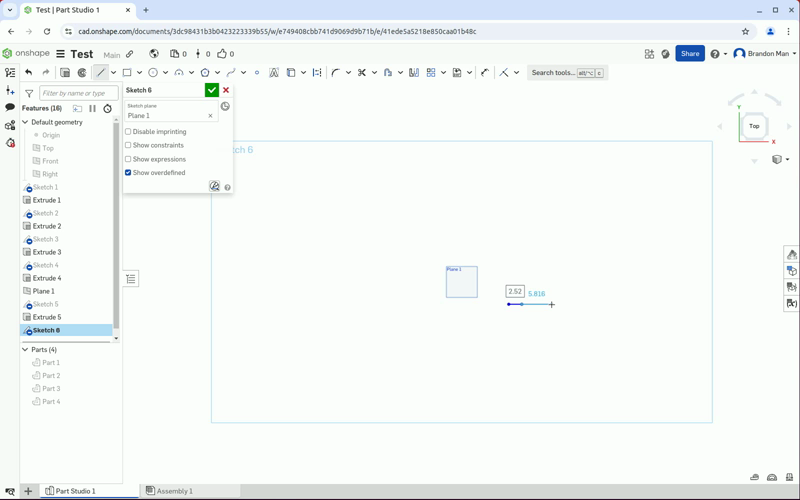
mouse_move(521, 297)
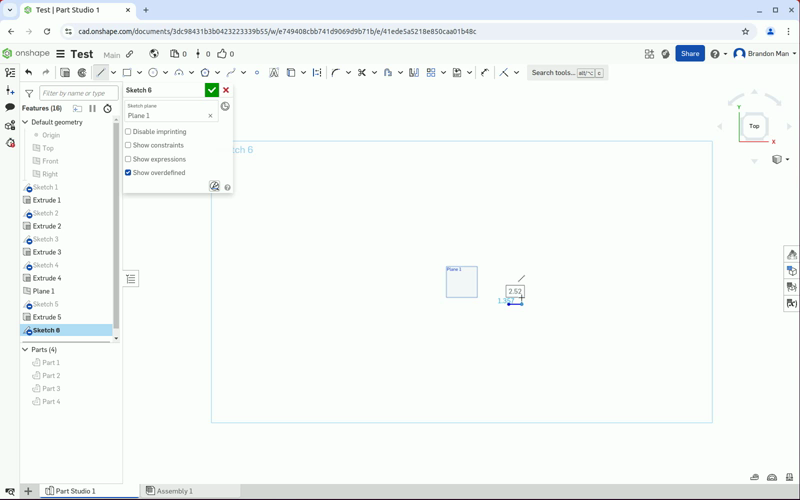
scroll(6)
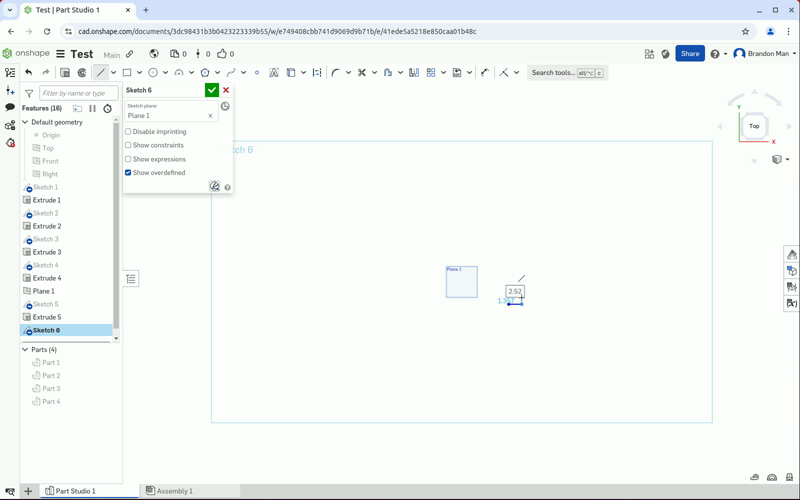
scroll(6)
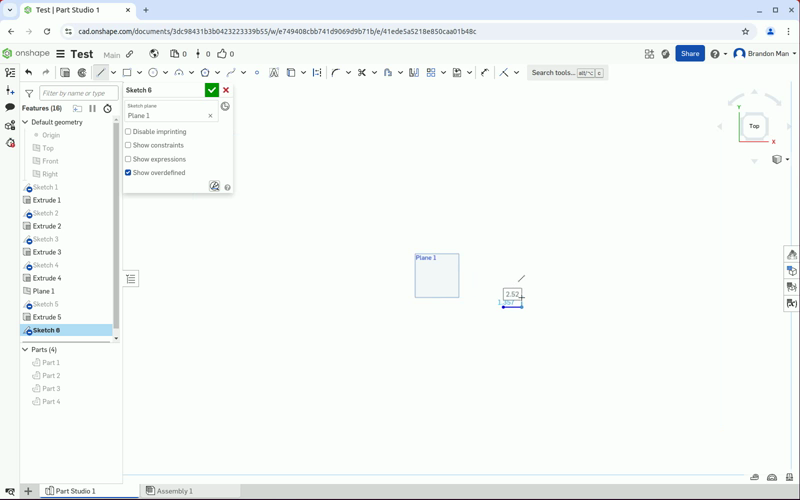
scroll(6)
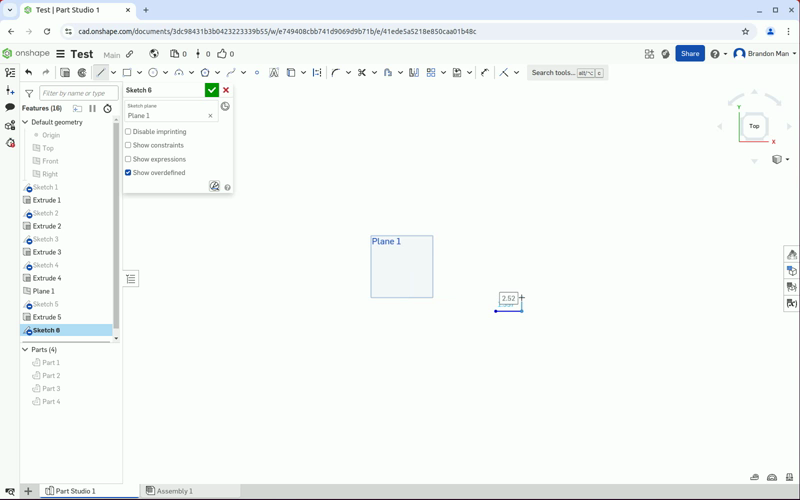
scroll(6)
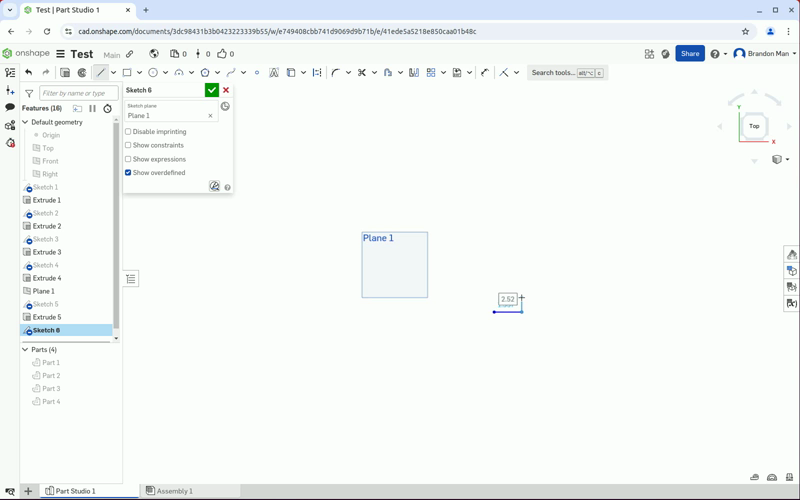
scroll(6)
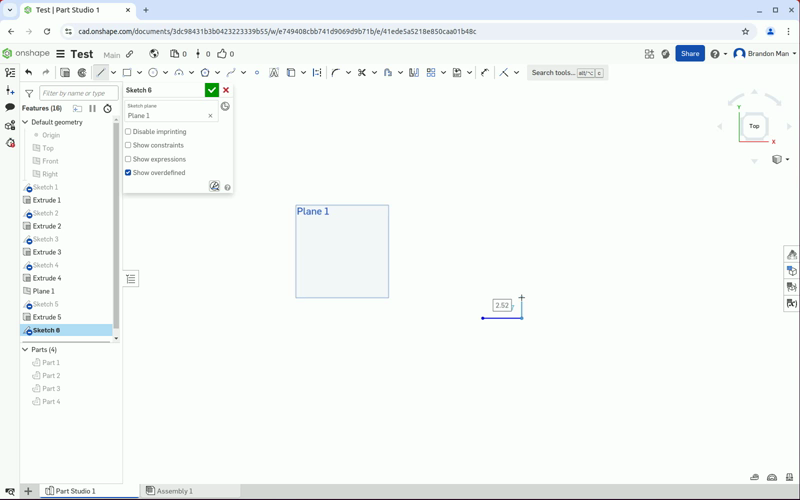
scroll(6)
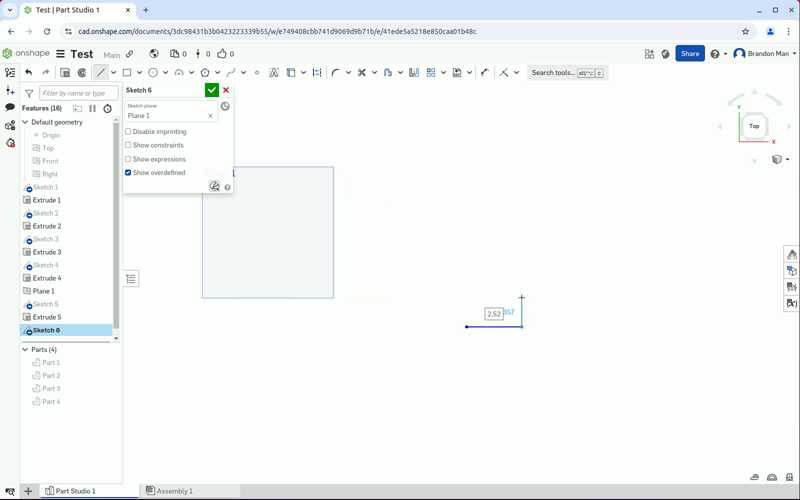
scroll(6)
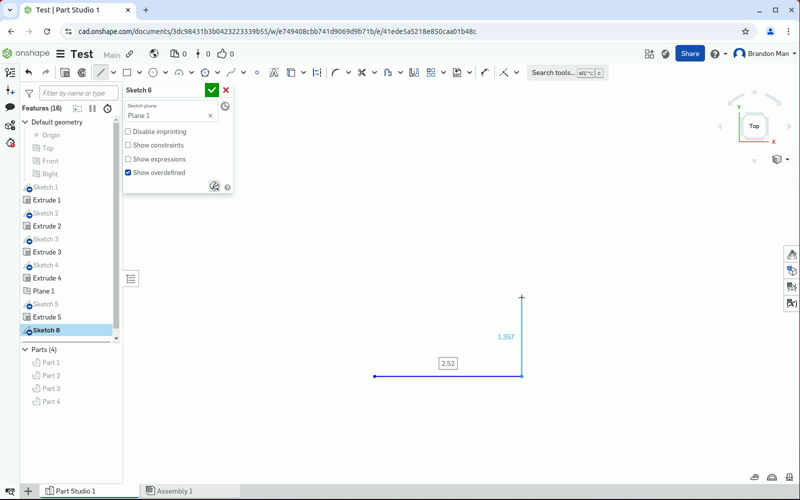
click(521, 297)
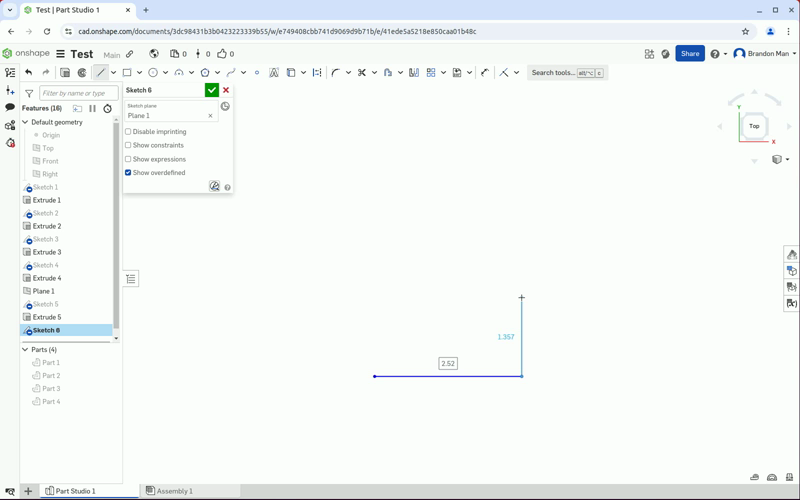
scroll(-6)
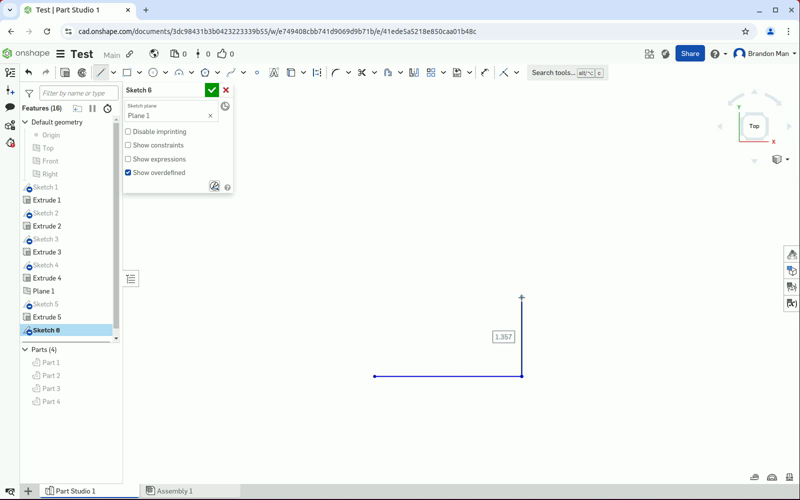
scroll(-6)
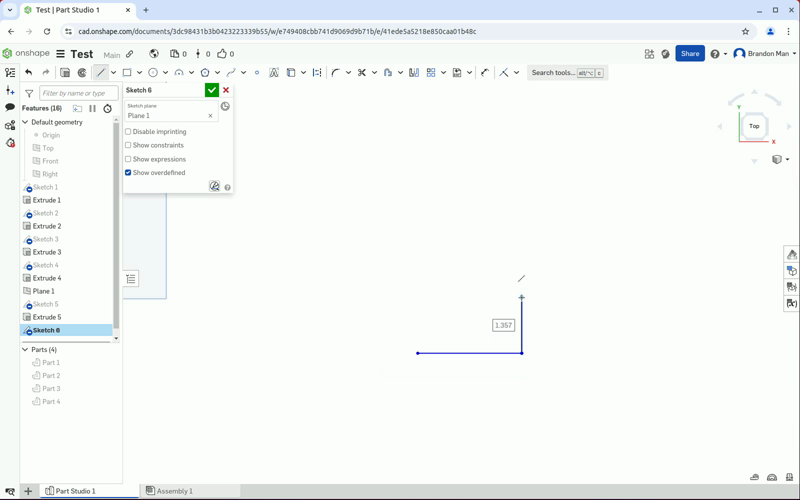
scroll(-6)
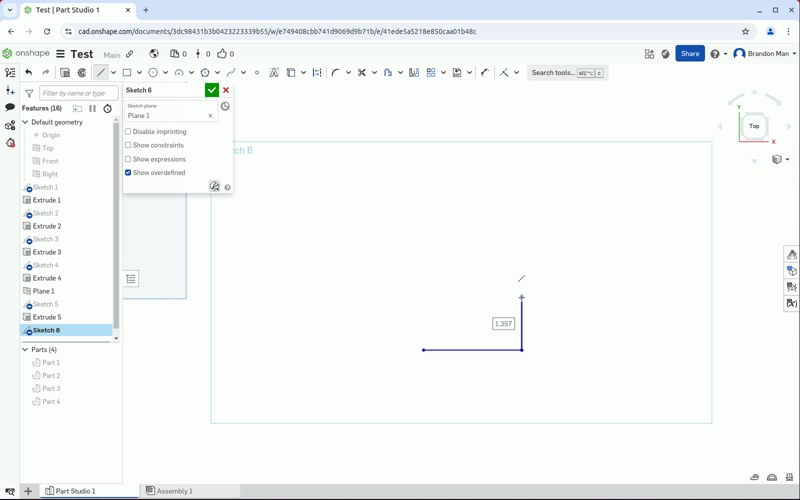
scroll(-6)
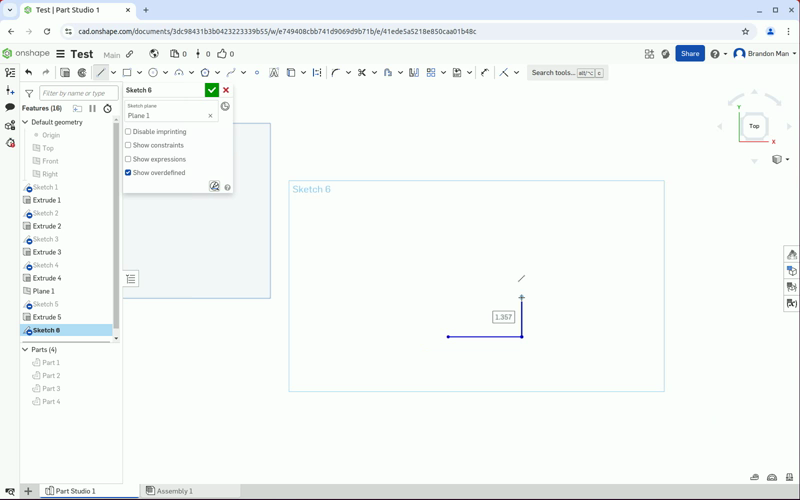
scroll(-6)
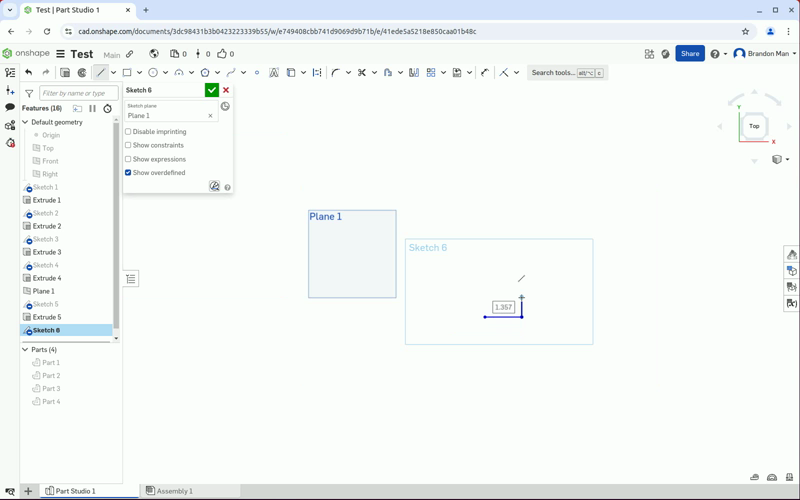
scroll(-6)
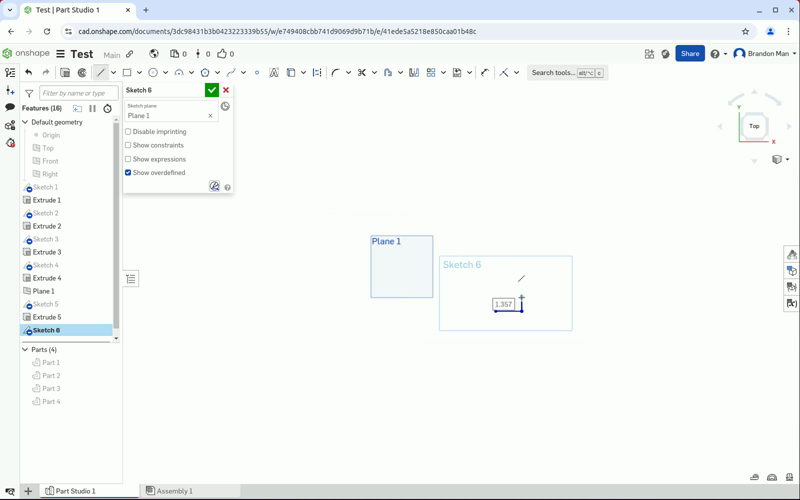
scroll(-6)
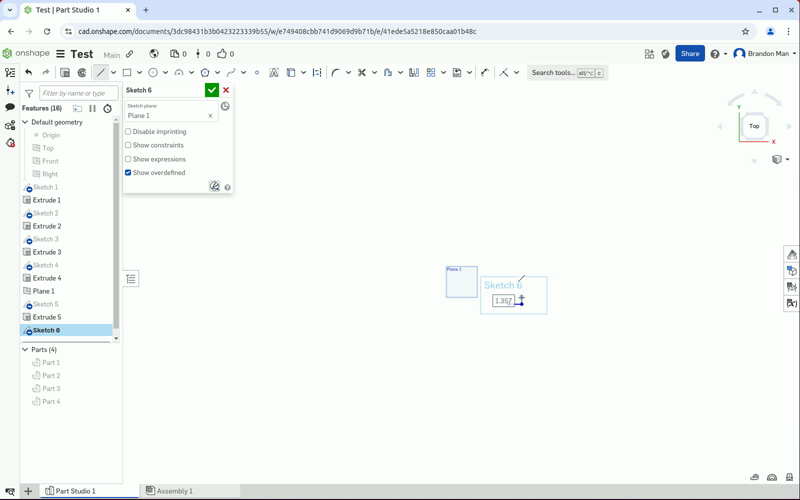
key_up(shift)
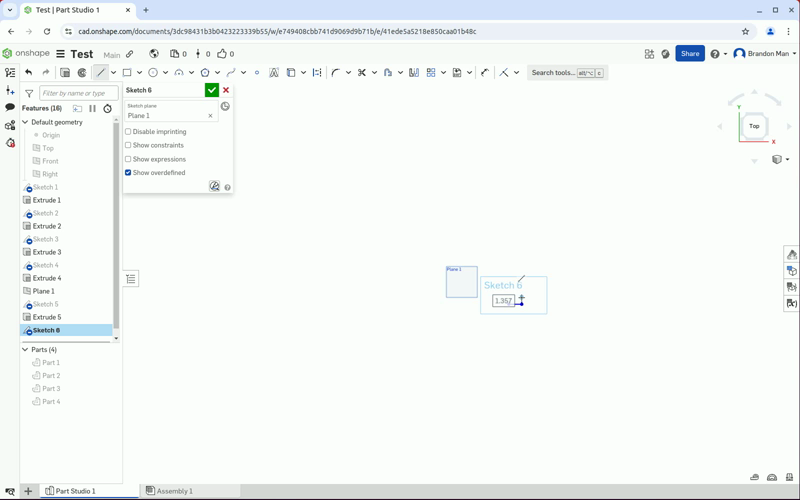
key_down(shift)
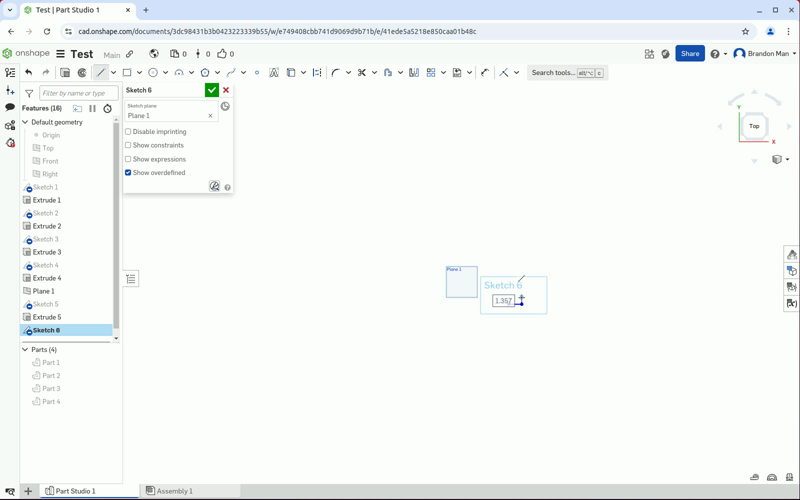
mouse_move(551, 297)
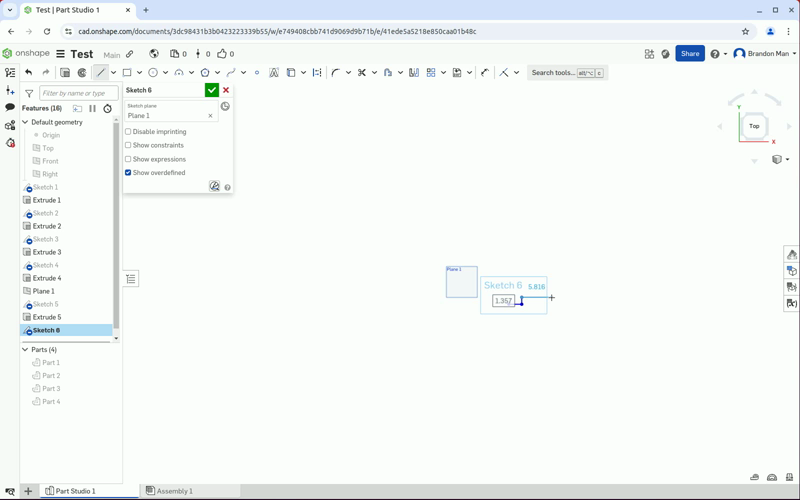
mouse_move(508, 297)
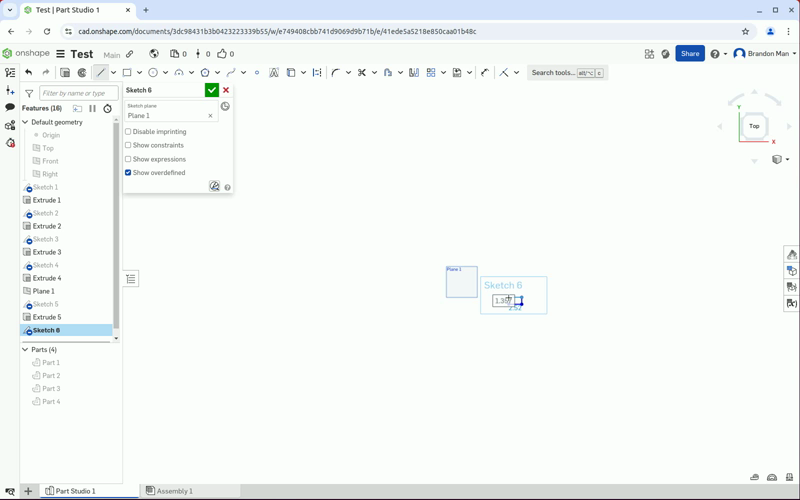
click(508, 297)
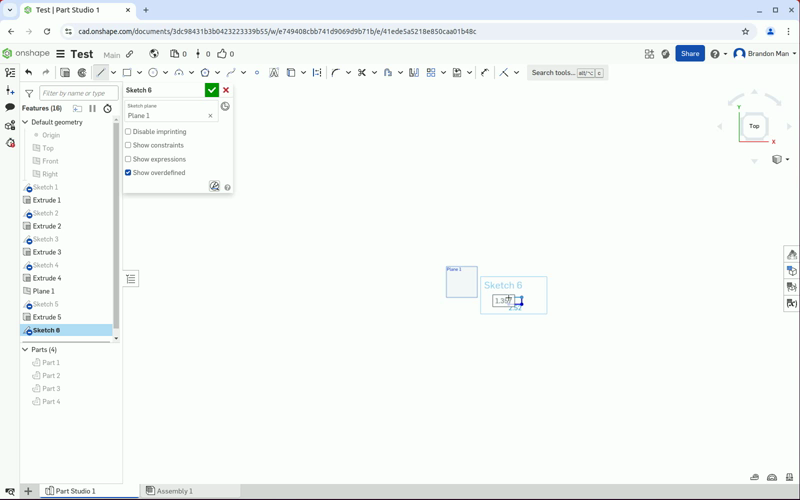
key_up(shift)
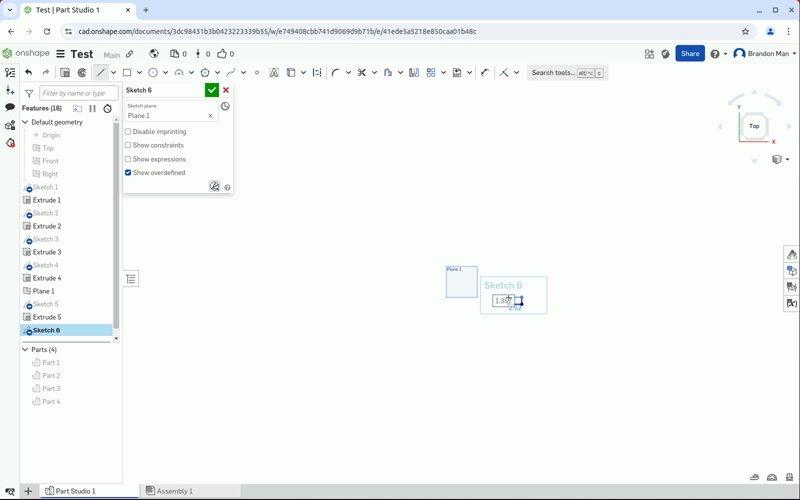
mouse_move(538, 297)
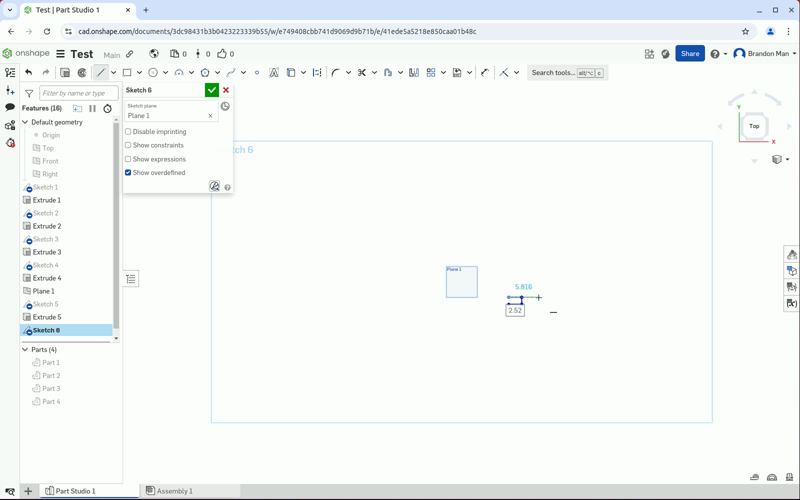
key_down(shift)
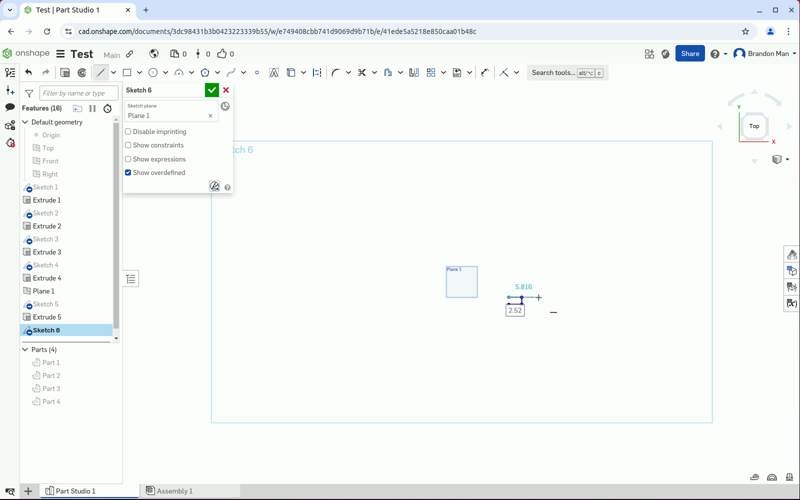
mouse_move(508, 304)
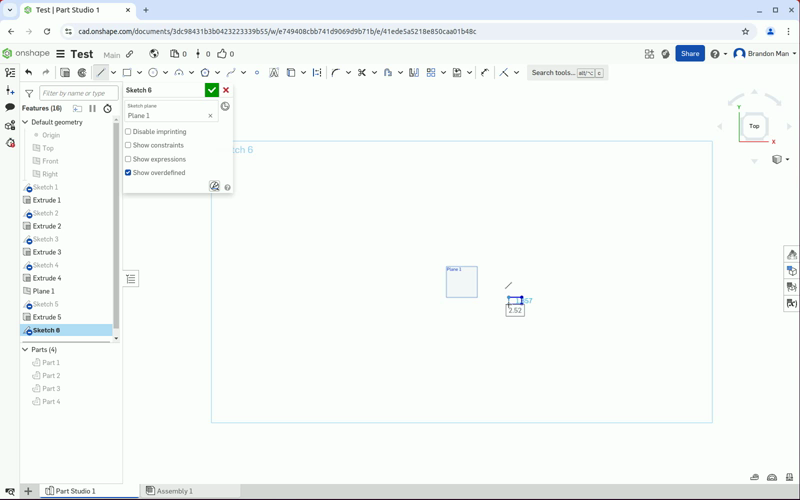
scroll(6)
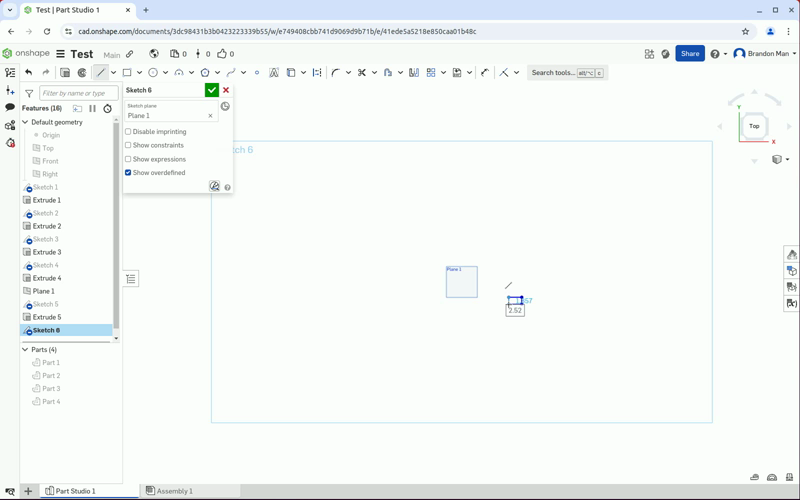
scroll(6)
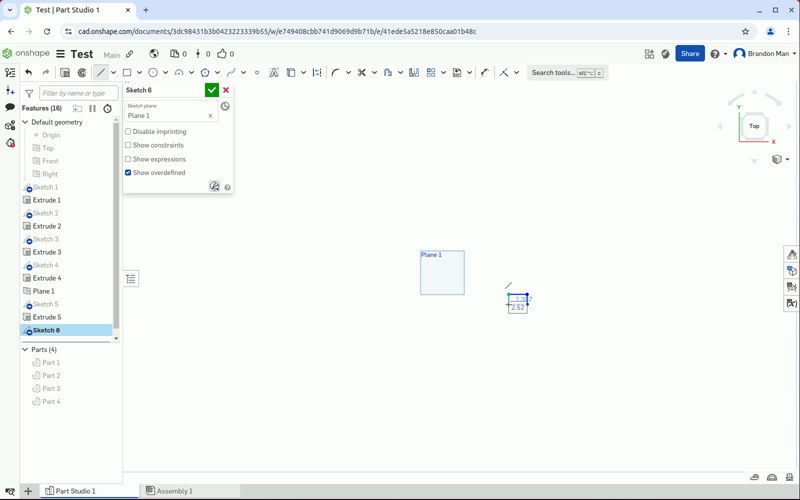
scroll(6)
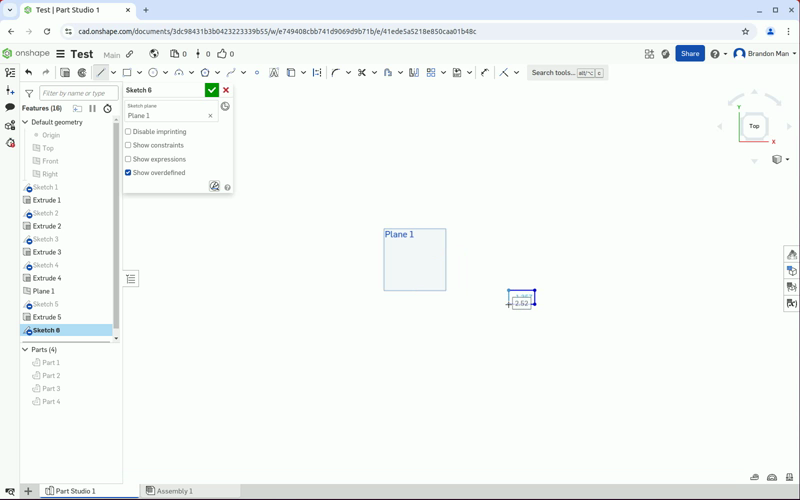
scroll(6)
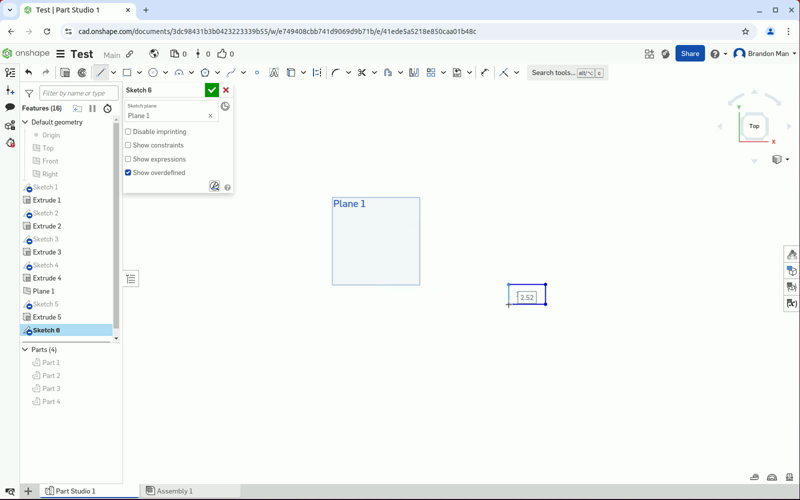
scroll(6)
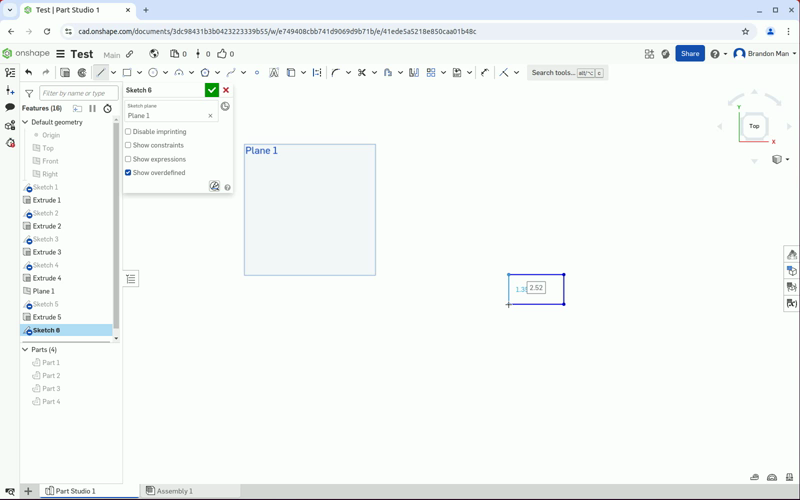
scroll(6)
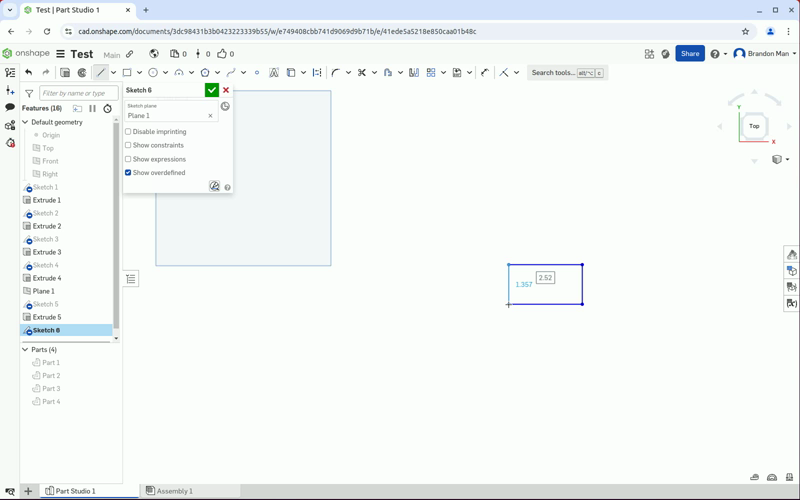
scroll(6)
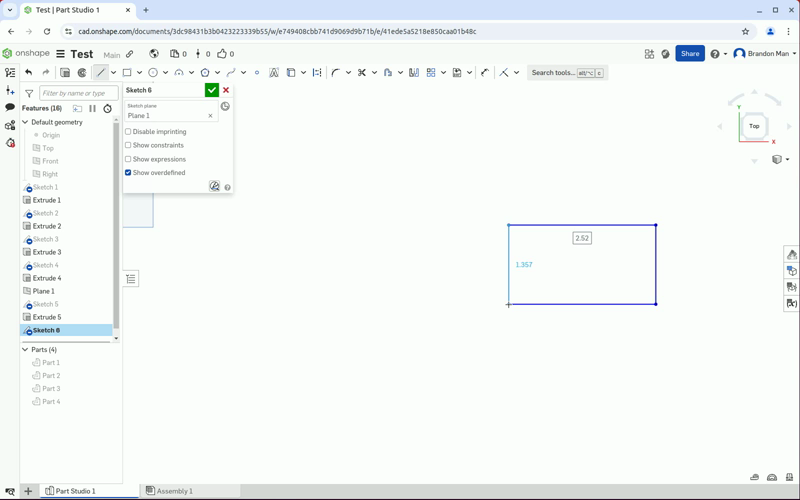
key_up(shift)
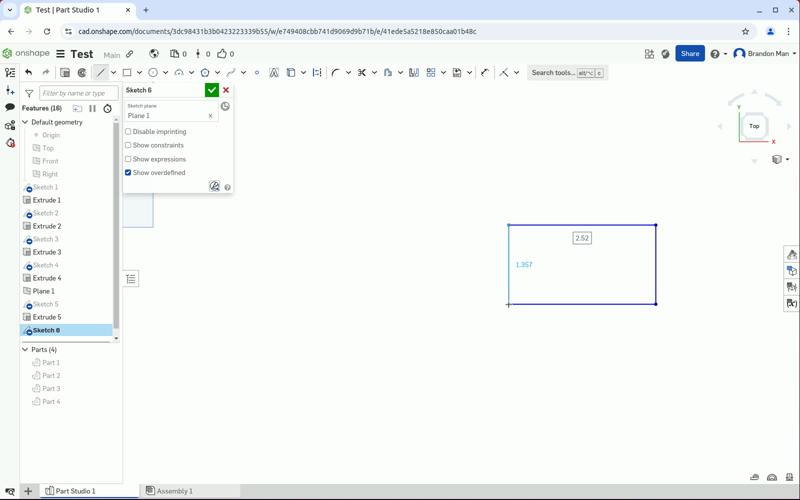
click(508, 304)
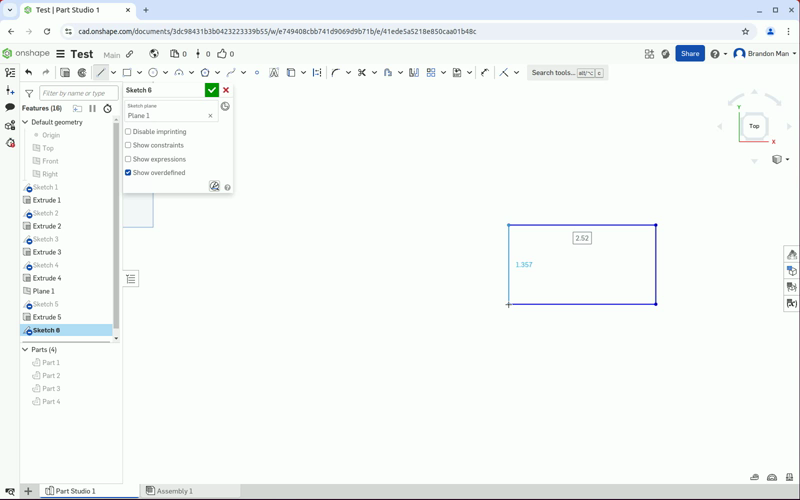
scroll(-6)
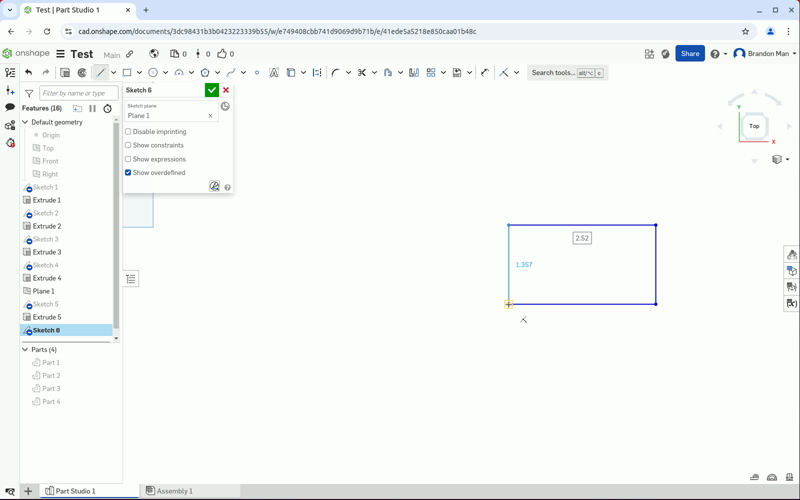
scroll(-6)
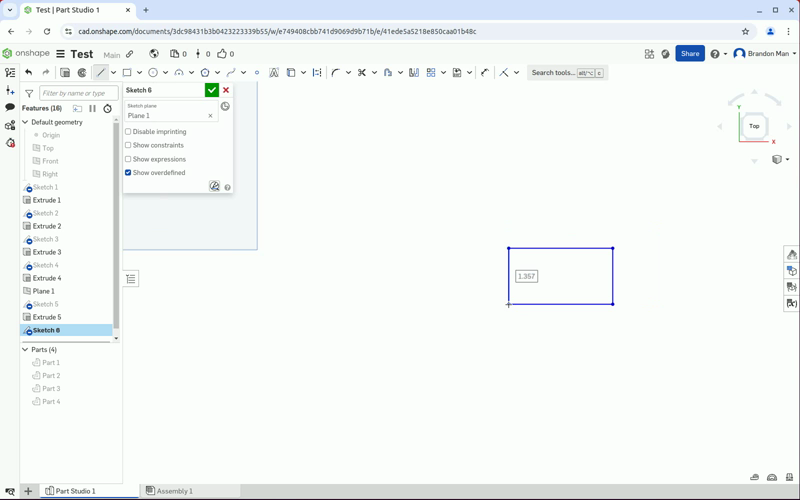
scroll(-6)
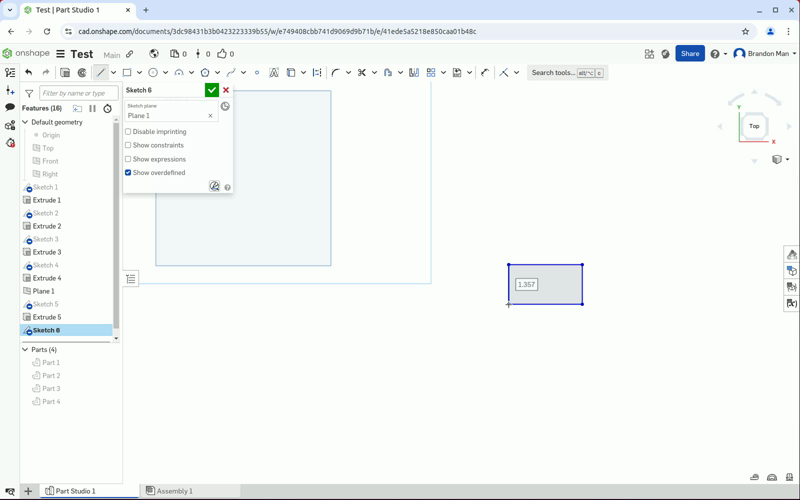
scroll(-6)
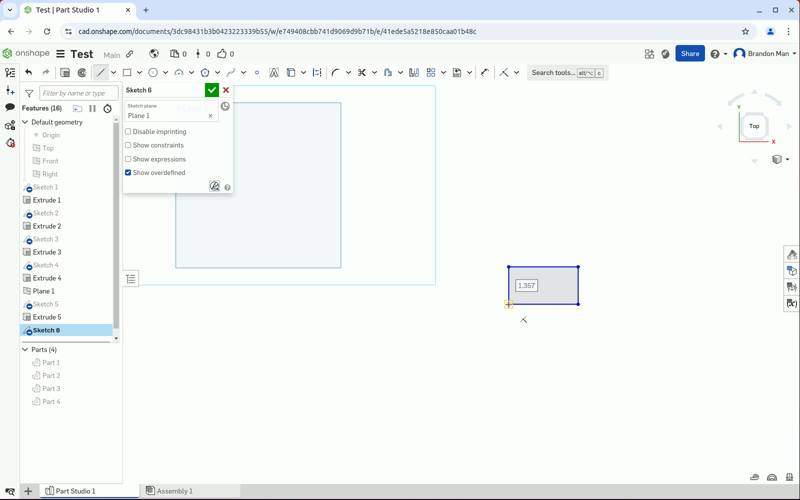
scroll(-6)
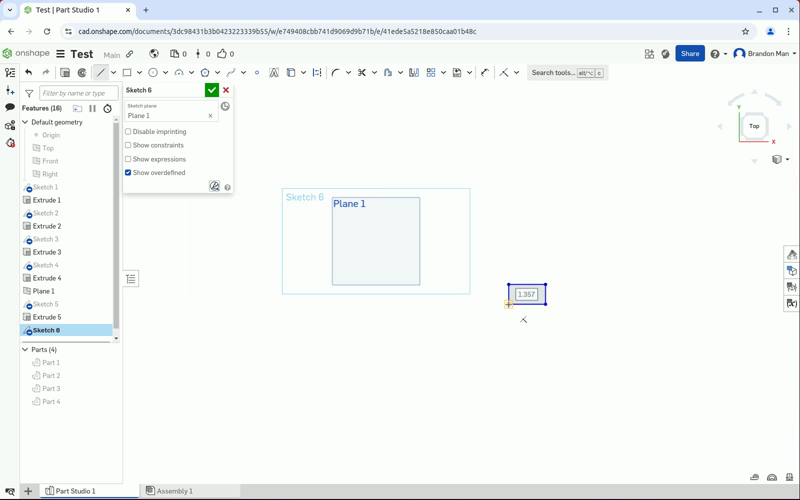
scroll(-6)
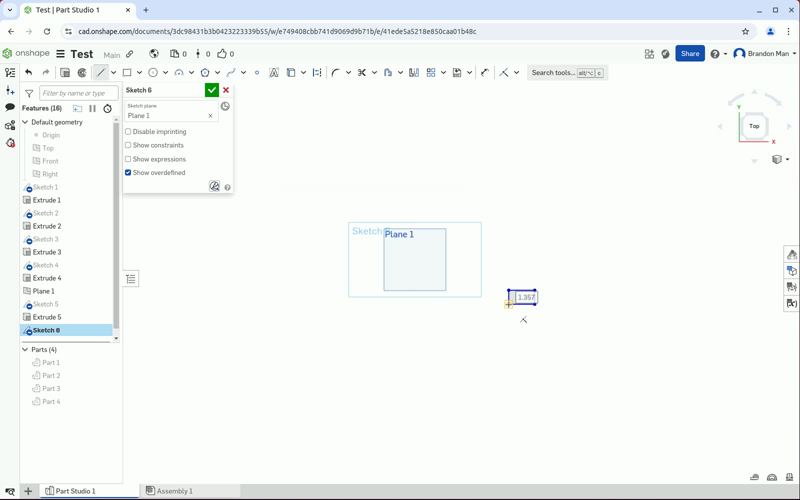
scroll(-6)
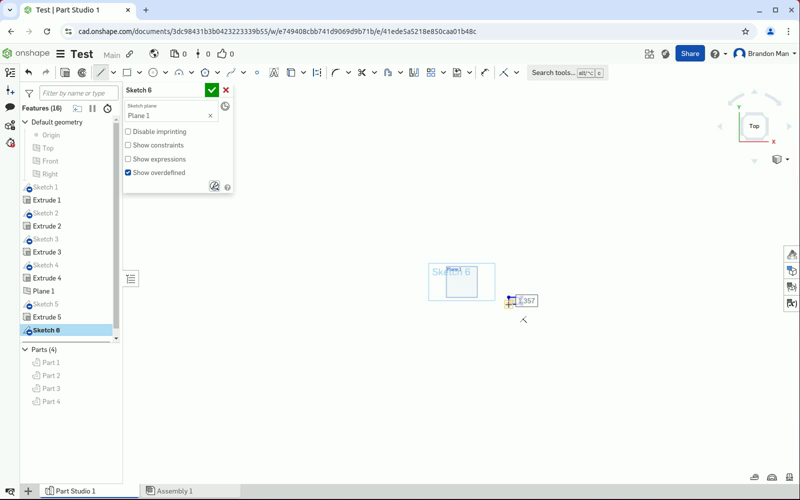
key(esc)
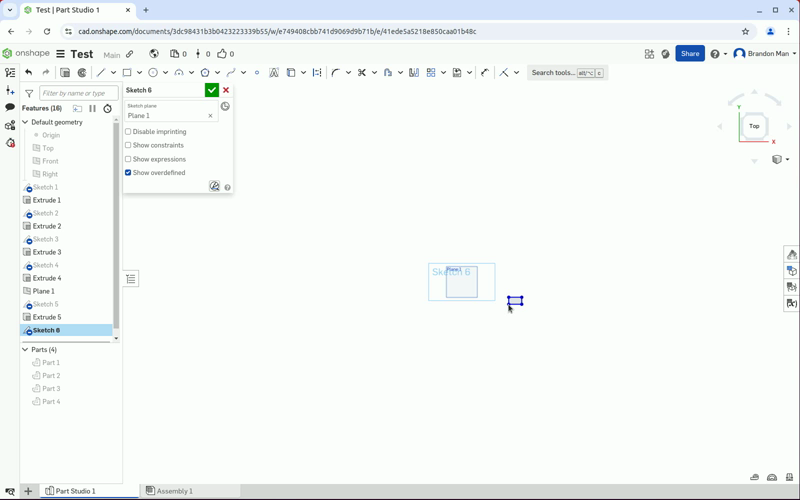
mouse_move(519, 297)
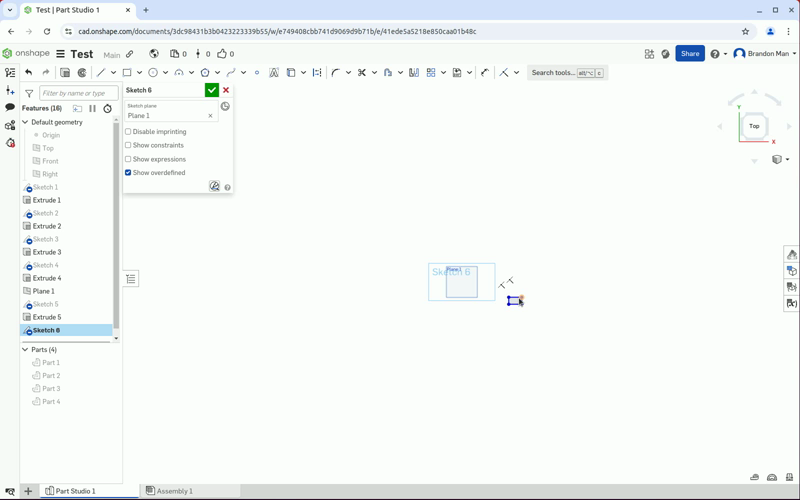
scroll(6)
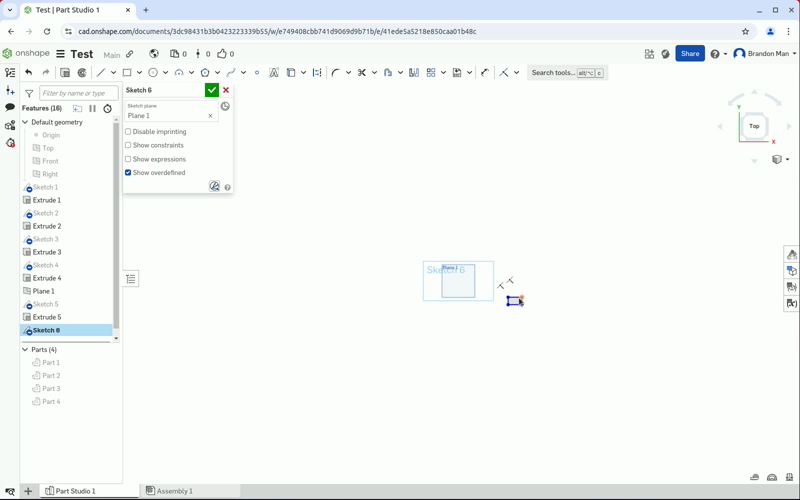
scroll(6)
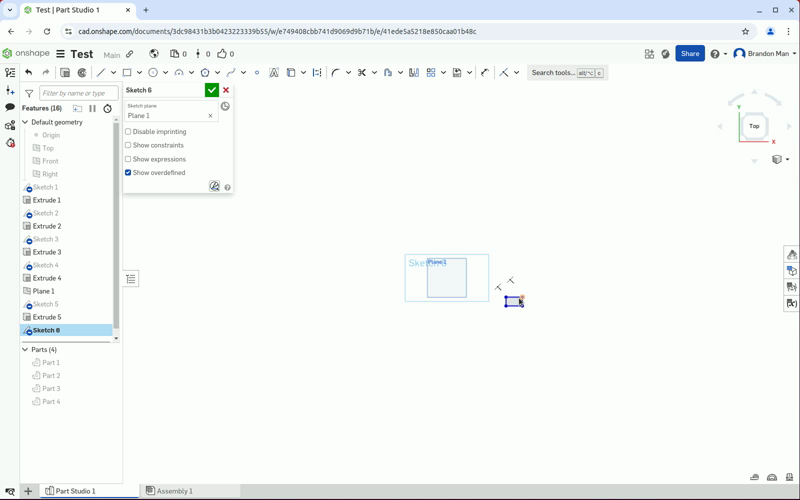
scroll(6)
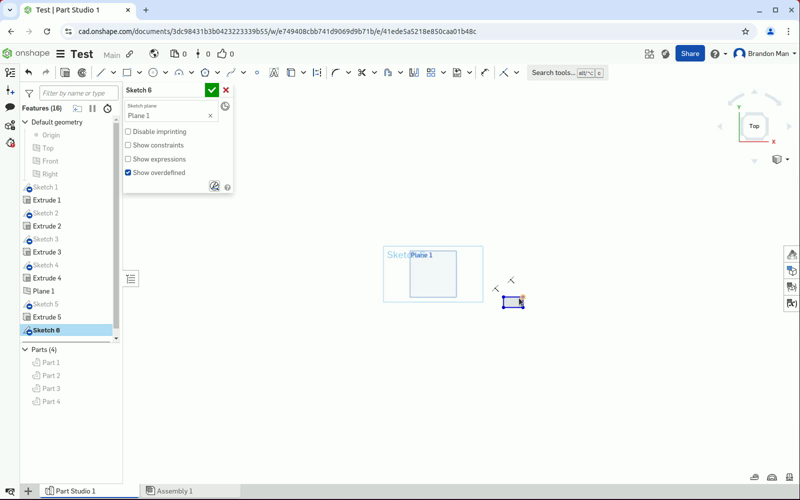
scroll(6)
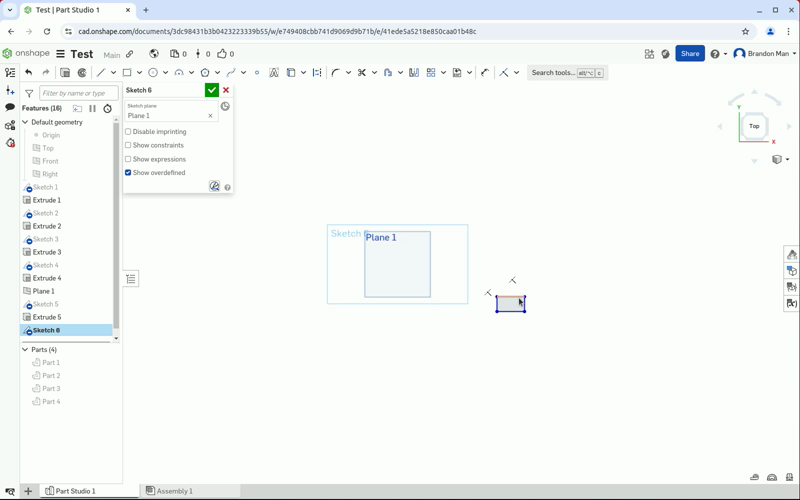
scroll(6)
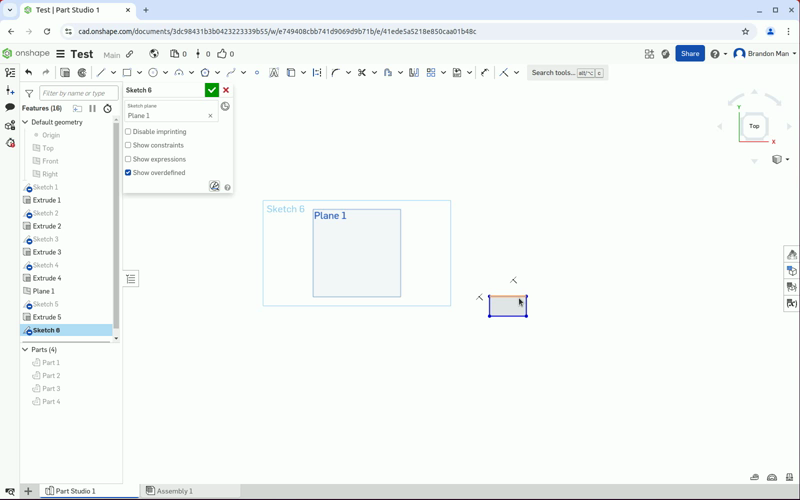
scroll(6)
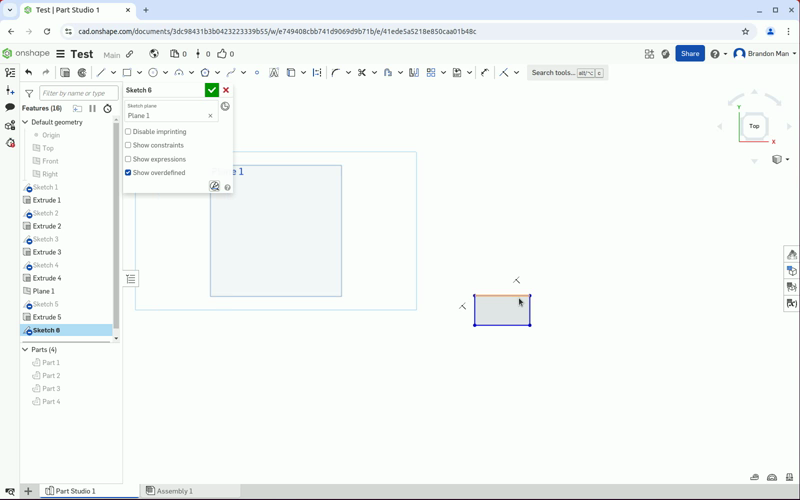
scroll(6)
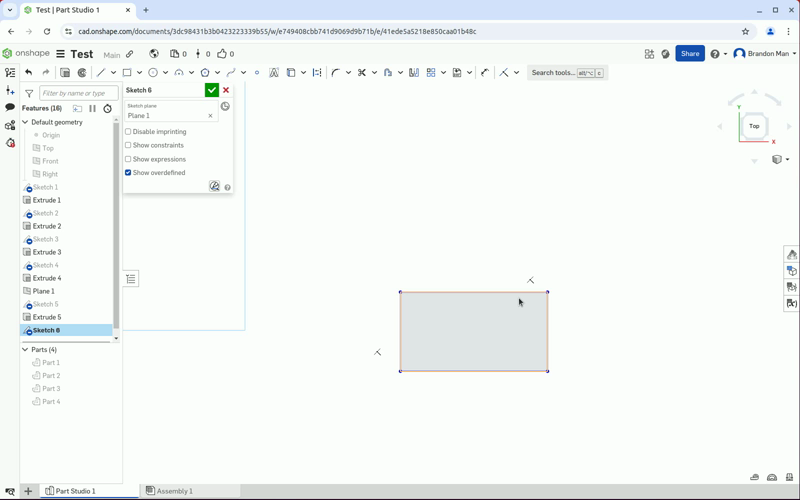
click(519, 297)
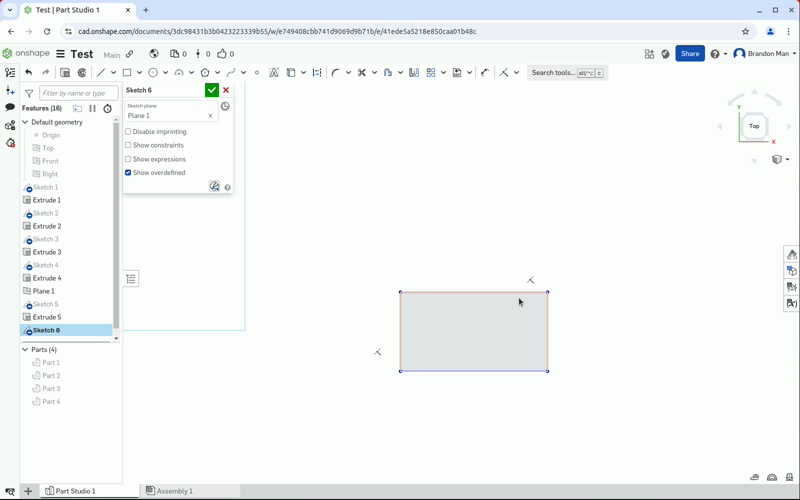
scroll(-6)
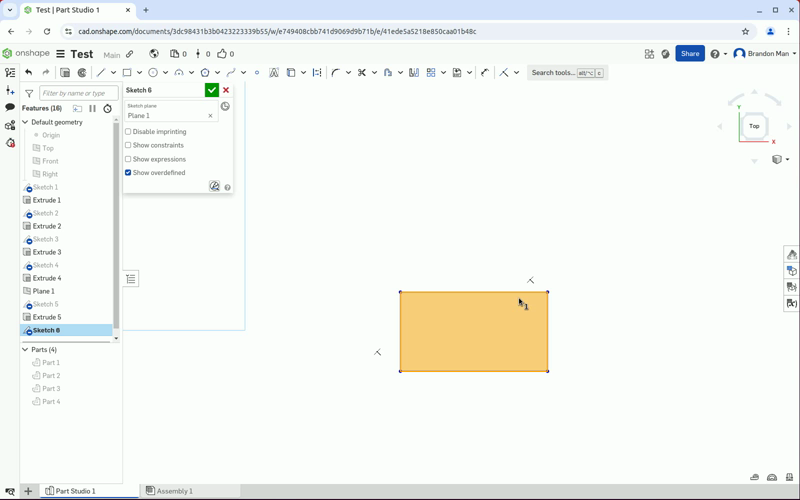
scroll(-6)
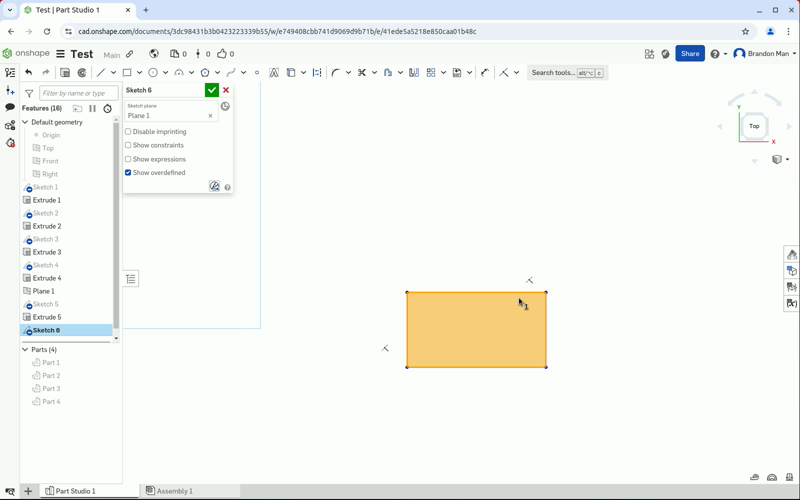
scroll(-6)
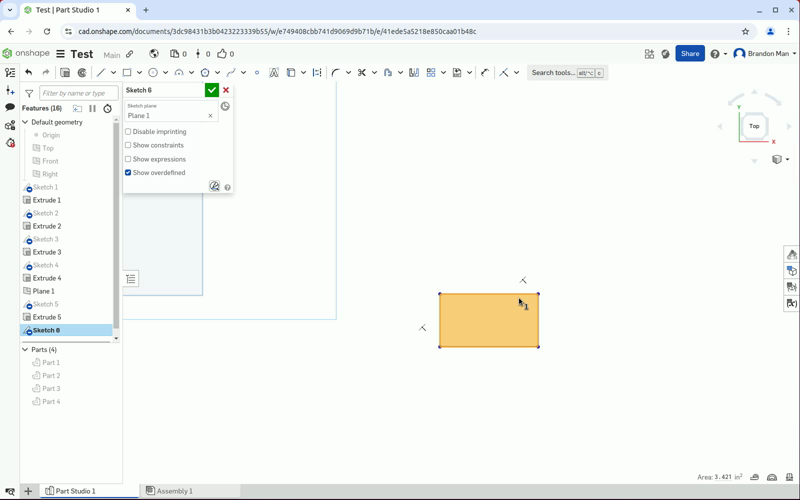
scroll(-6)
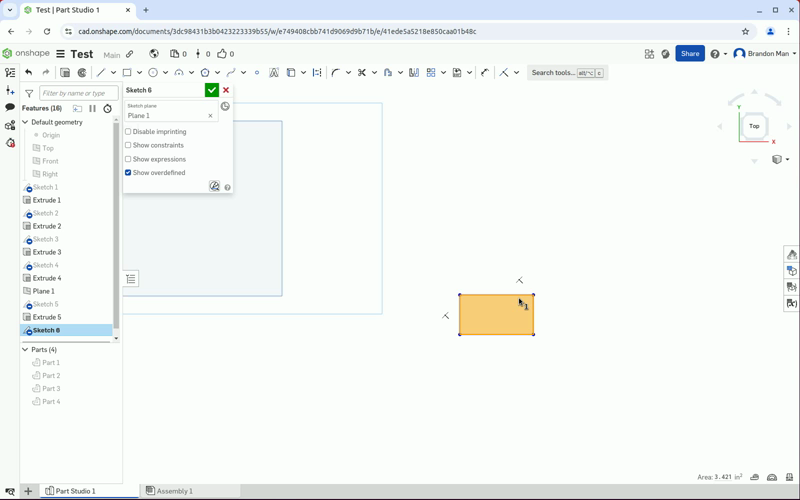
scroll(-6)
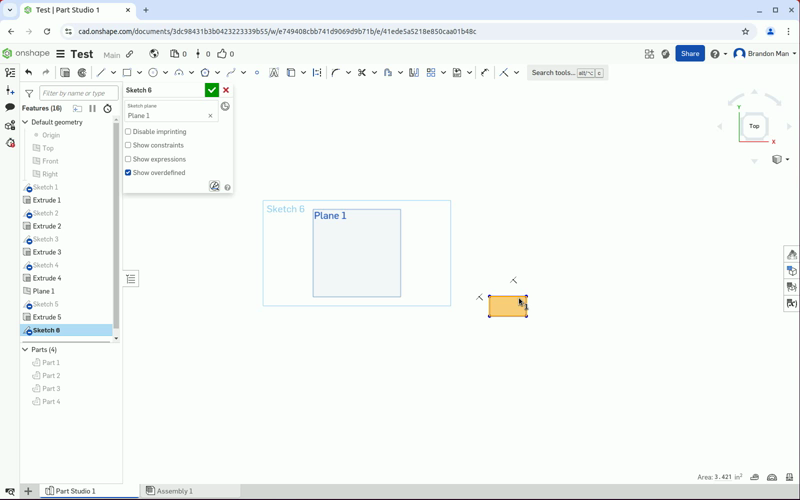
scroll(-6)
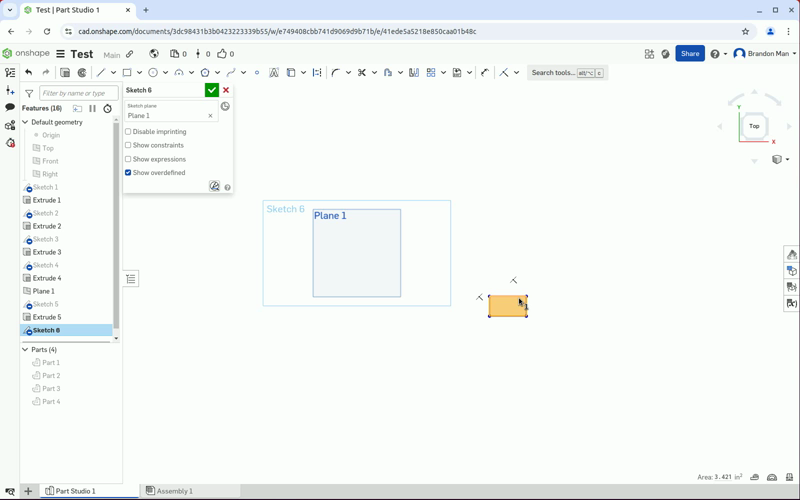
scroll(-6)
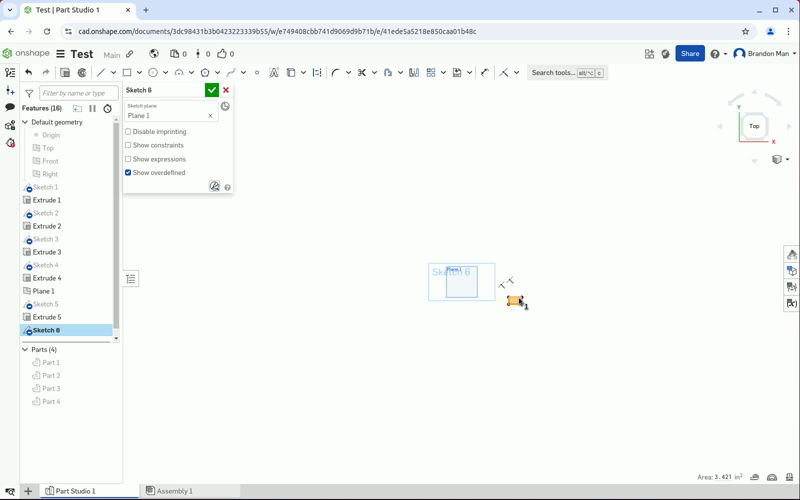
mouse_move(73, 352)
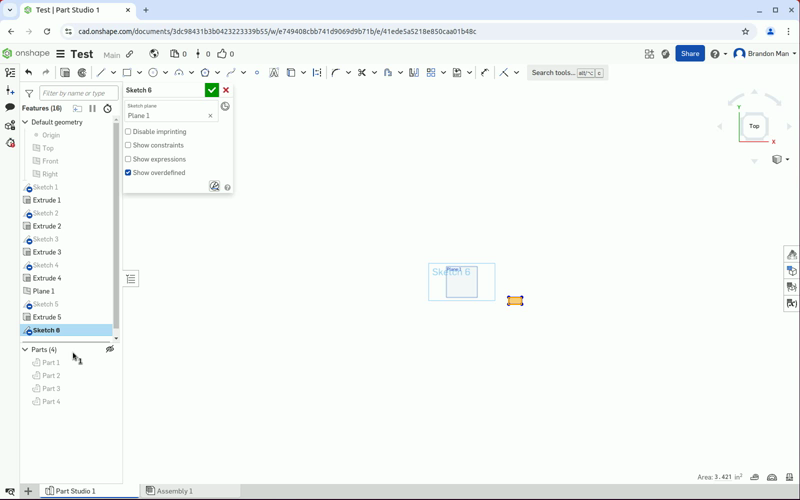
key(shift+y)
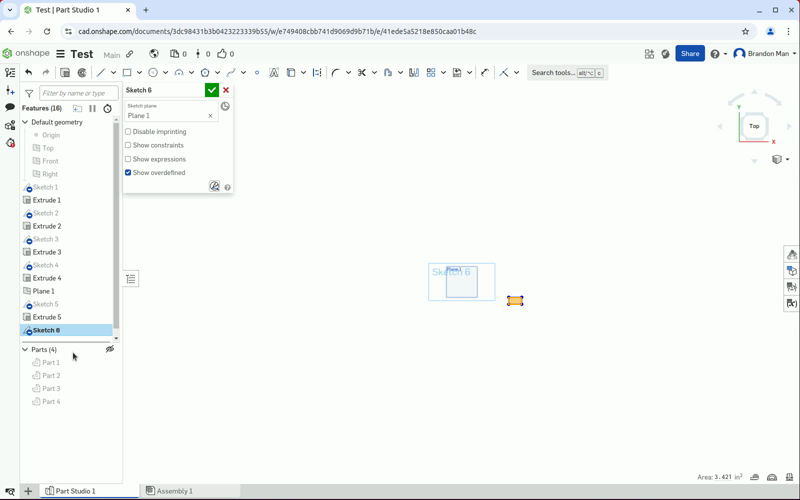
key(shift+e)
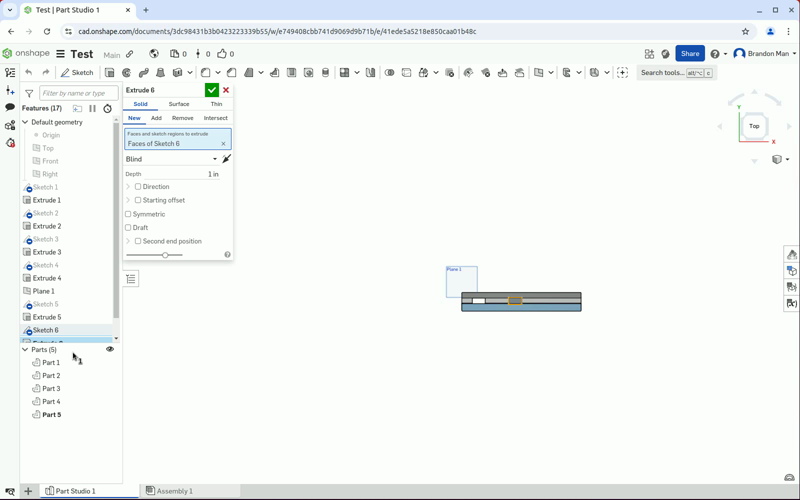
mouse_move(143, 106)
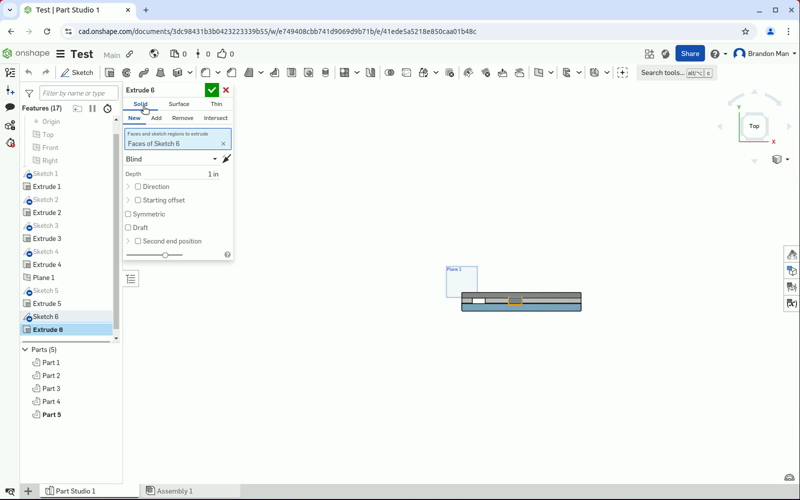
click(143, 106)
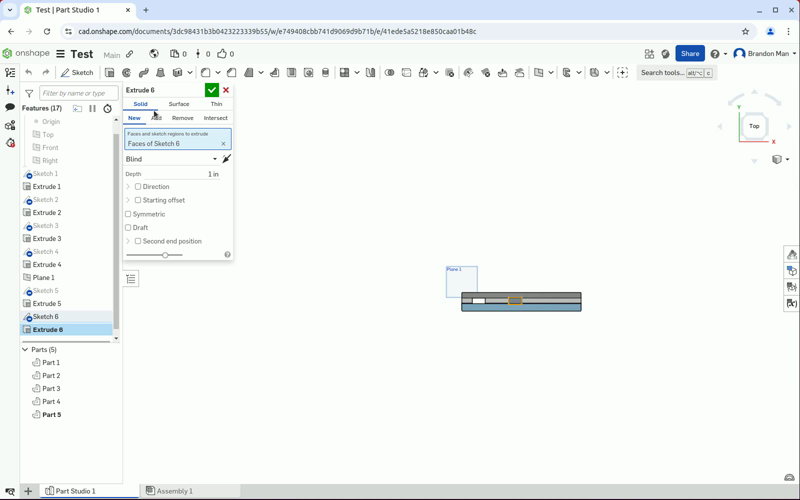
mouse_move(186, 120)
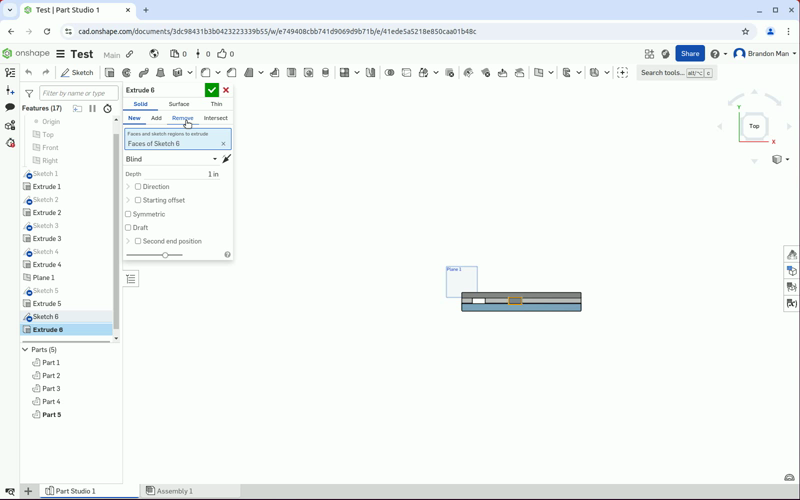
click(186, 120)
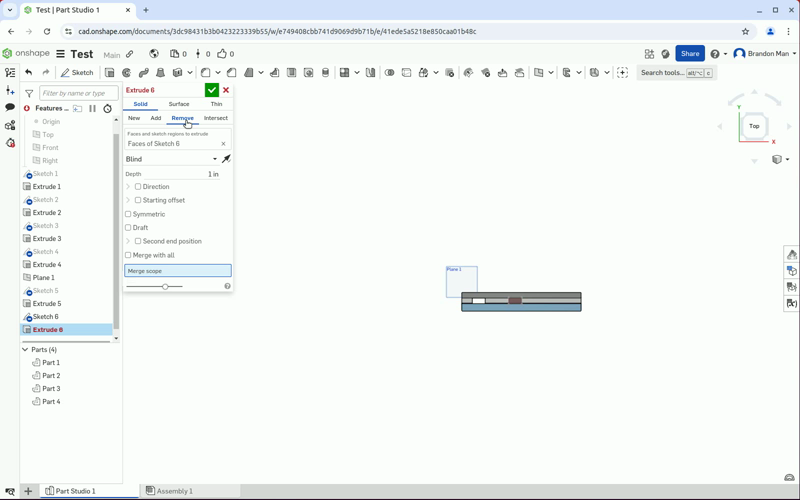
key(tab, 4)
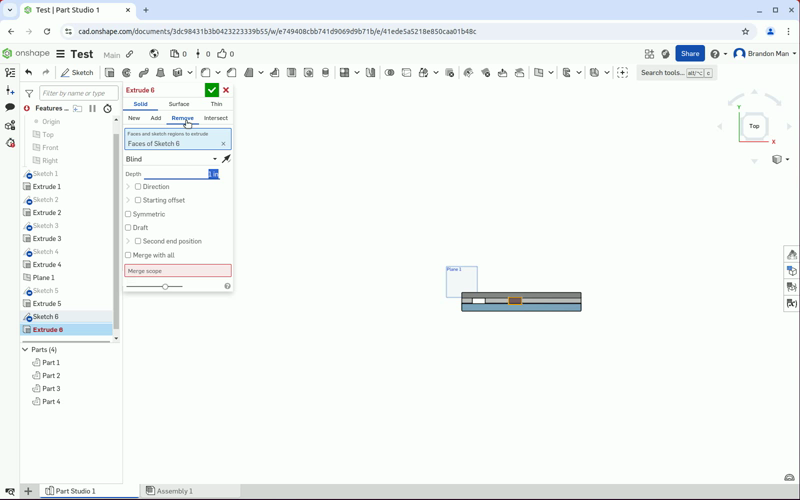
text(7.703)
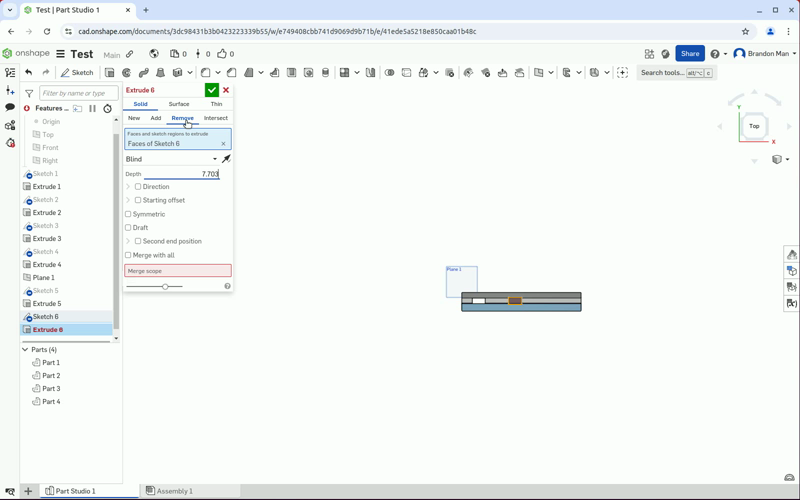
key(tab, 6)
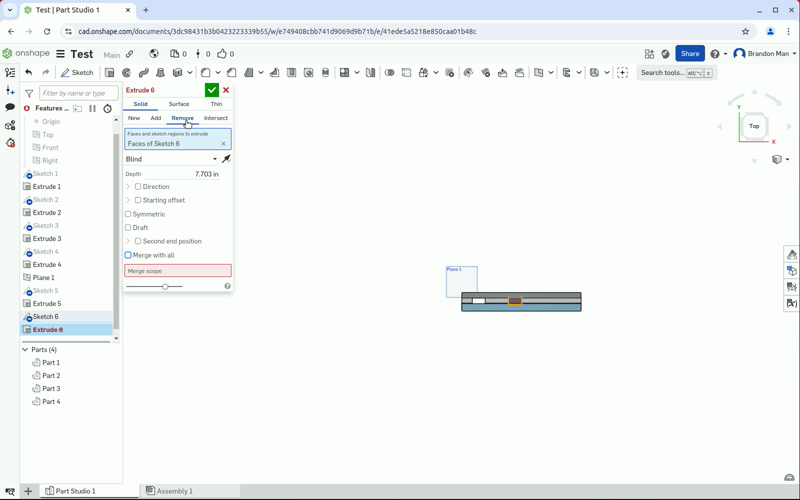
key(space)
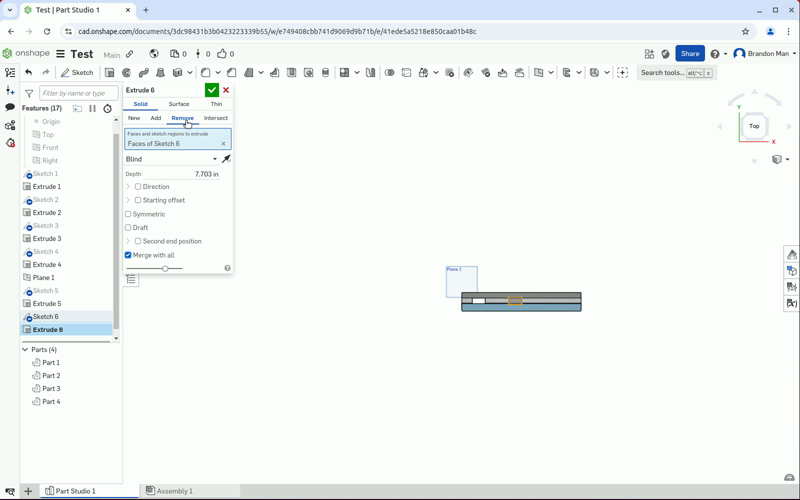
key(enter)
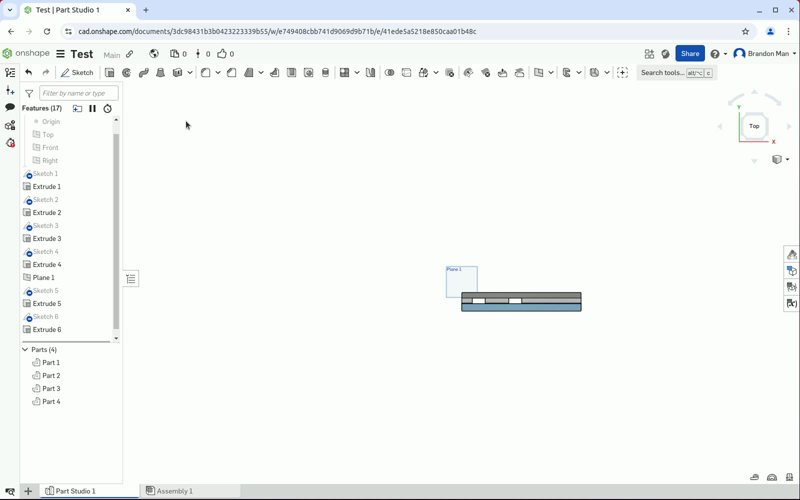
key(shift+h)
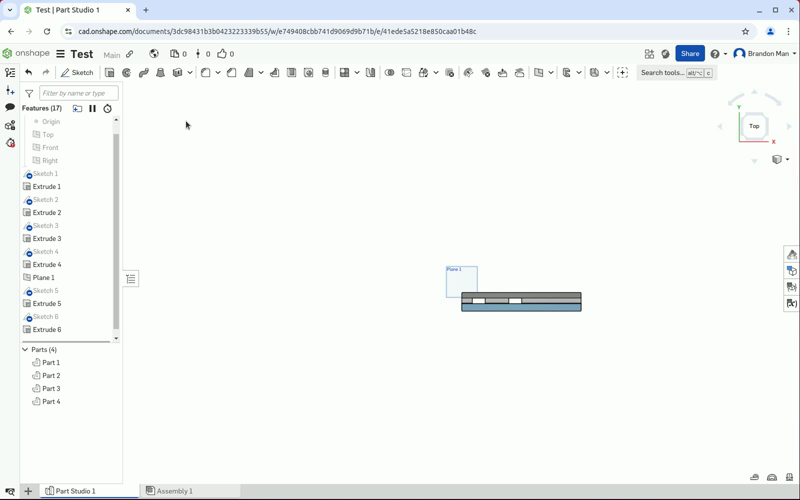
key(shift+h)
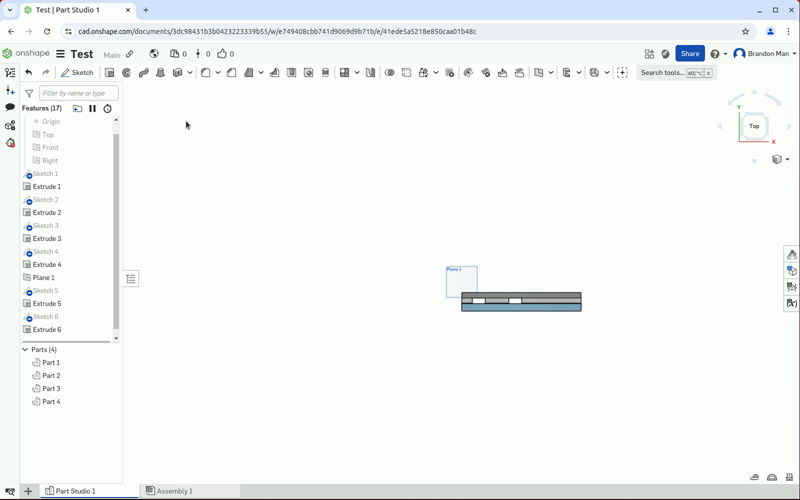
mouse_move(69, 176)
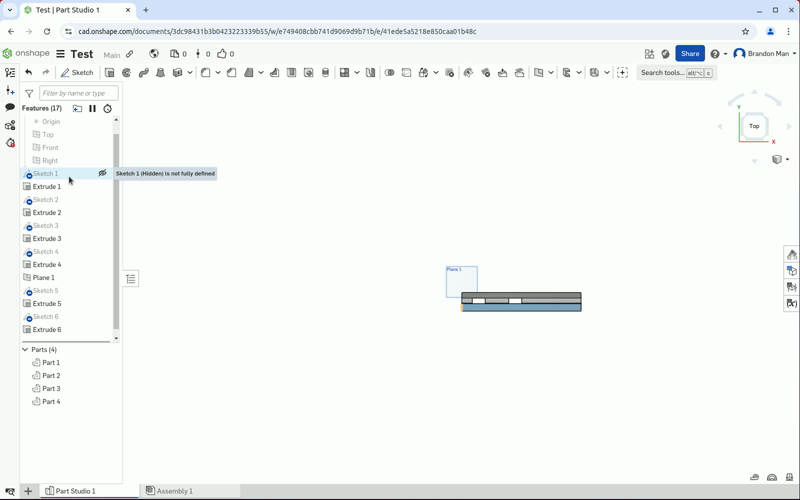
click(69, 176)
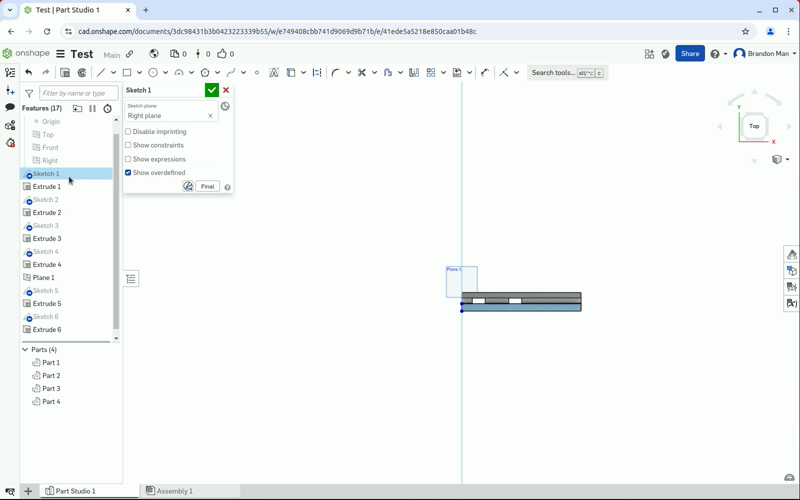
mouse_move(229, 92)
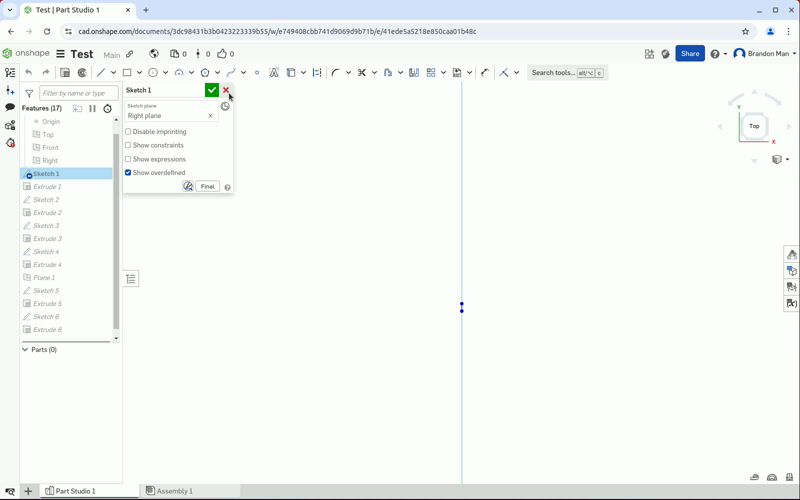
click(229, 92)
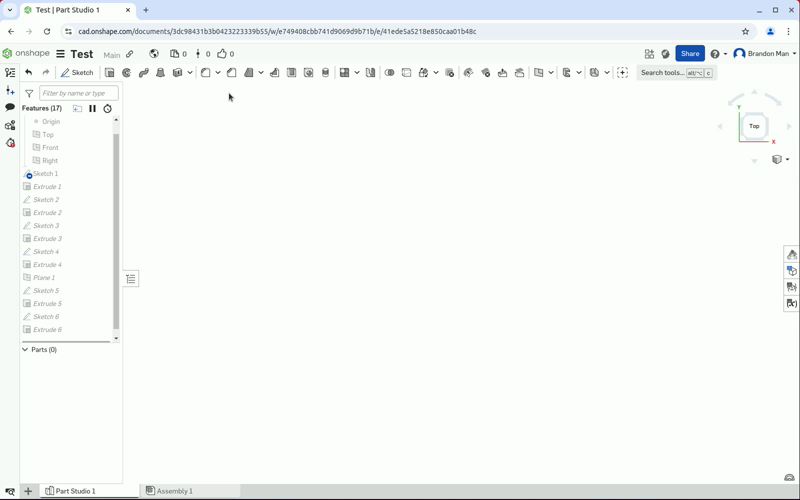
key(shift+s)
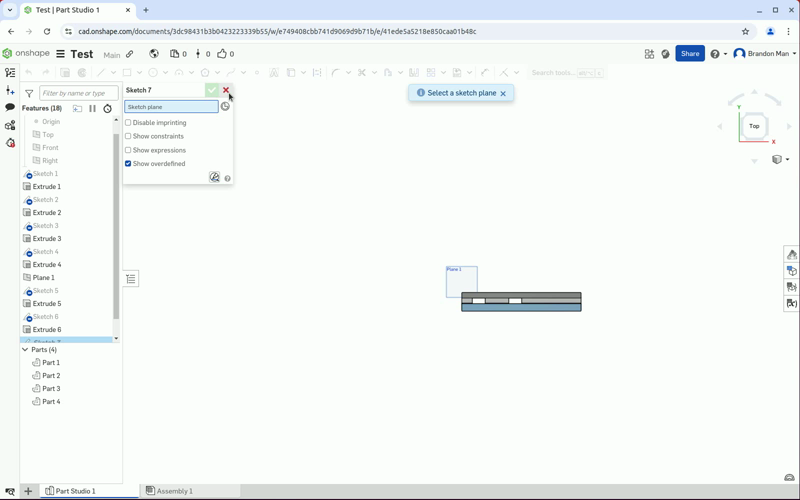
mouse_move(69, 267)
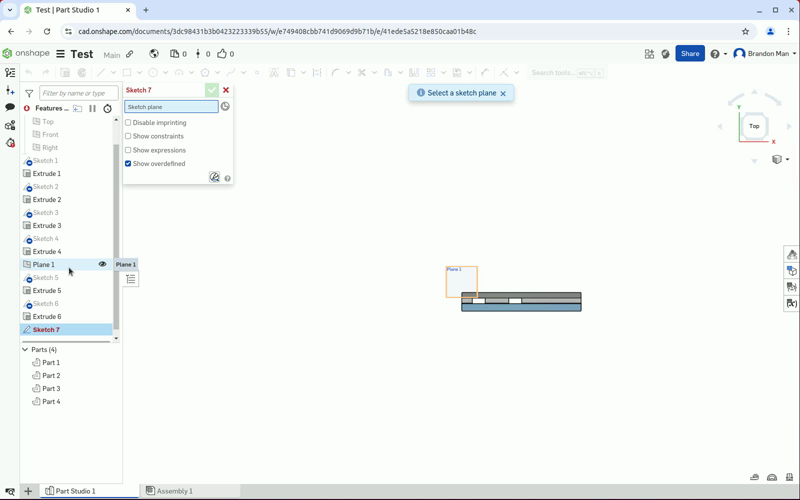
click(69, 267)
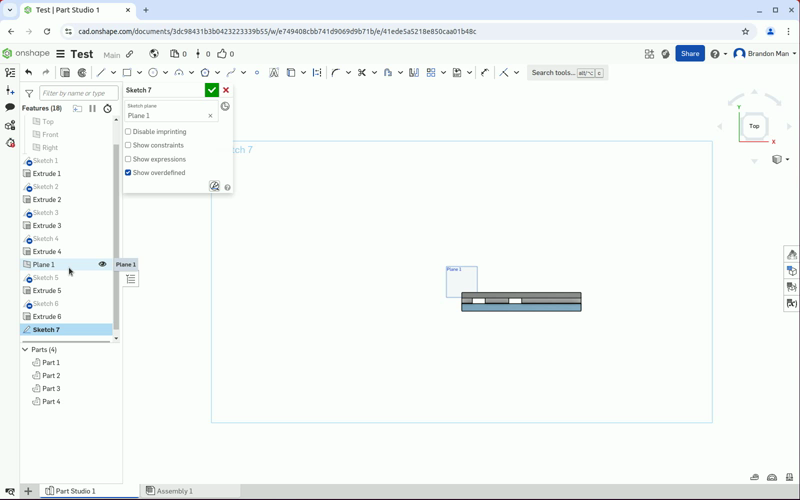
mouse_move(73, 352)
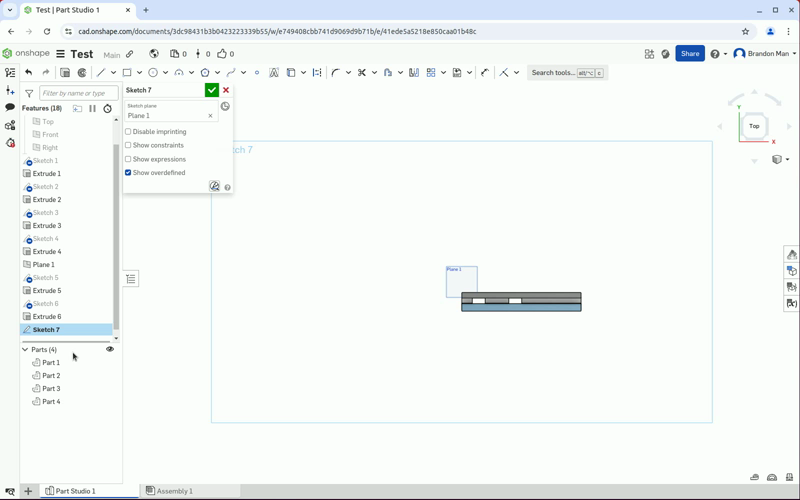
key(y)
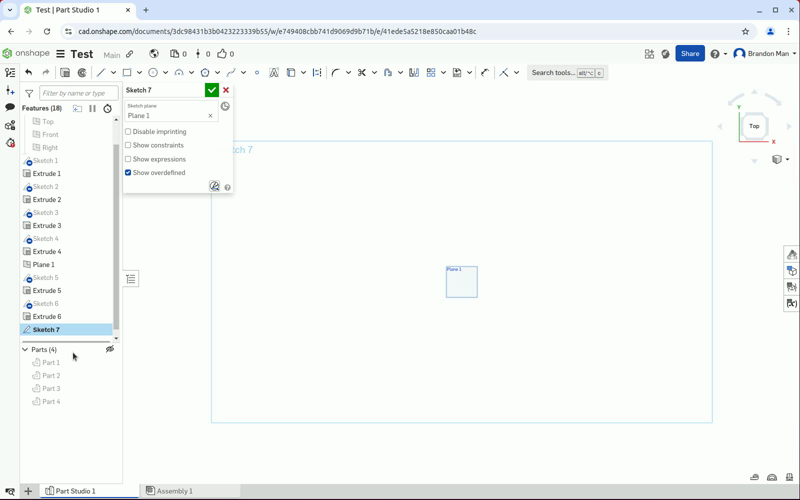
key(l)
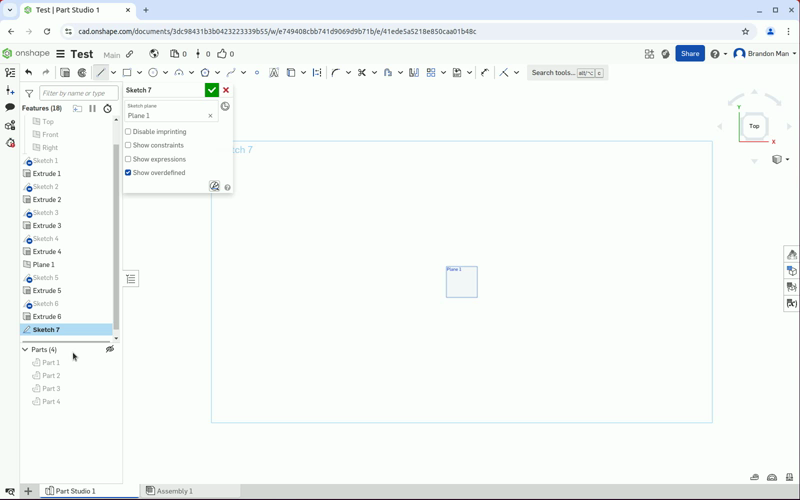
key_down(shift)
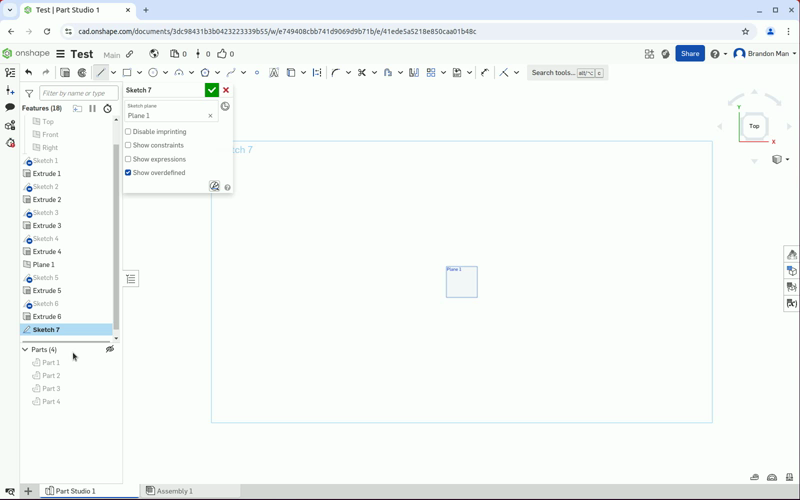
mouse_move(542, 304)
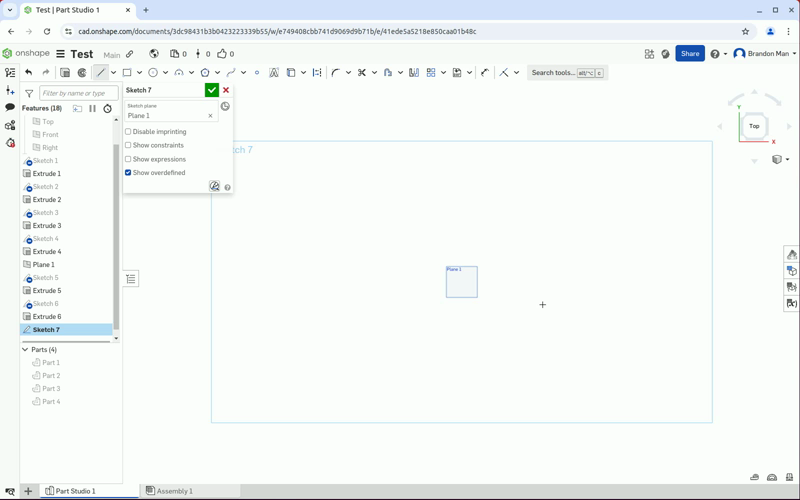
click(542, 304)
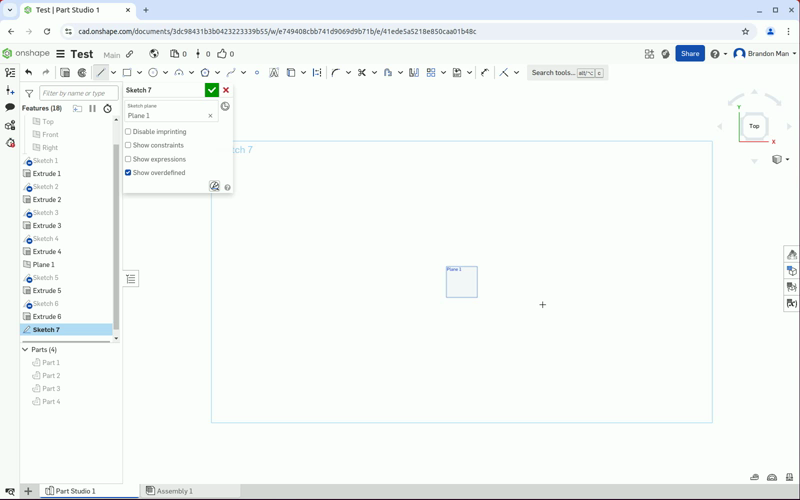
key_up(shift)
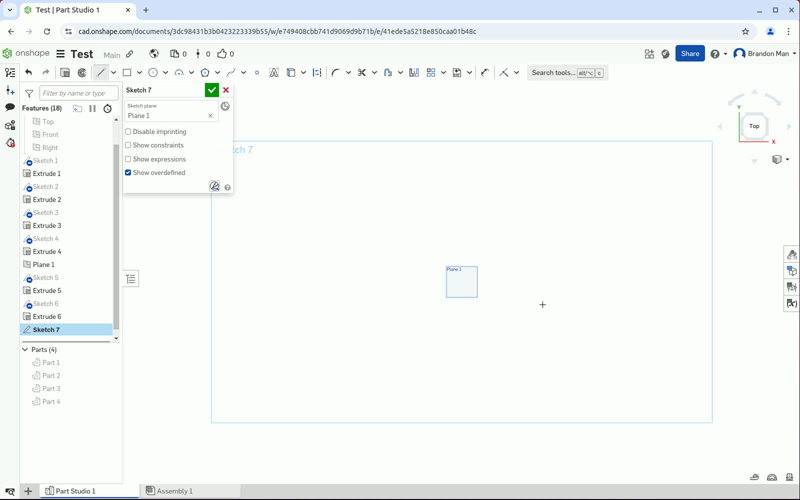
key_down(shift)
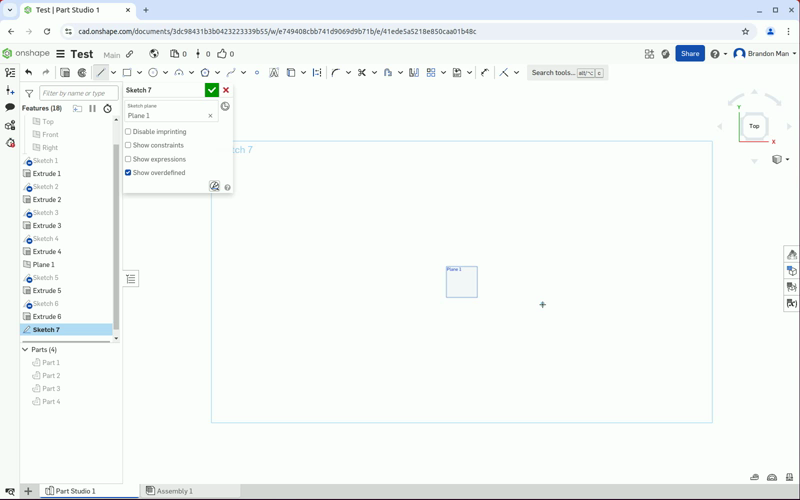
mouse_move(572, 304)
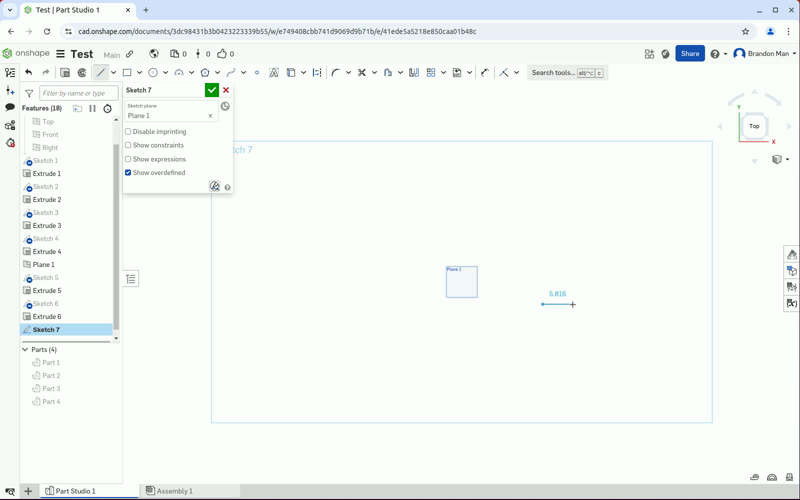
mouse_move(552, 304)
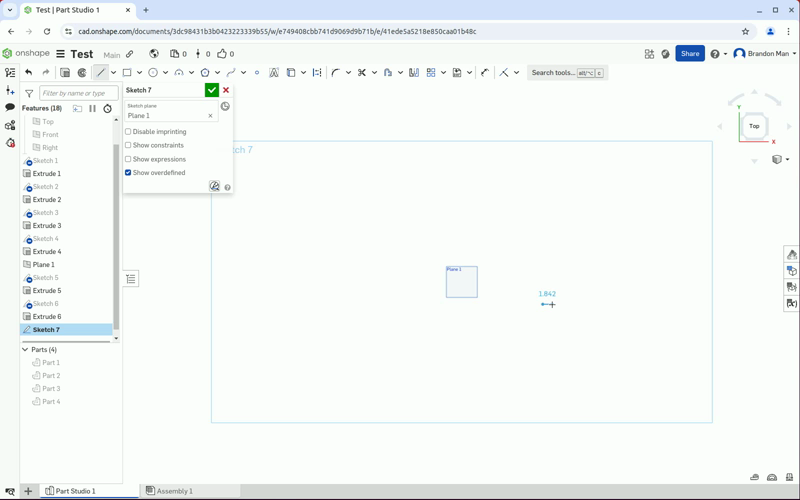
click(552, 304)
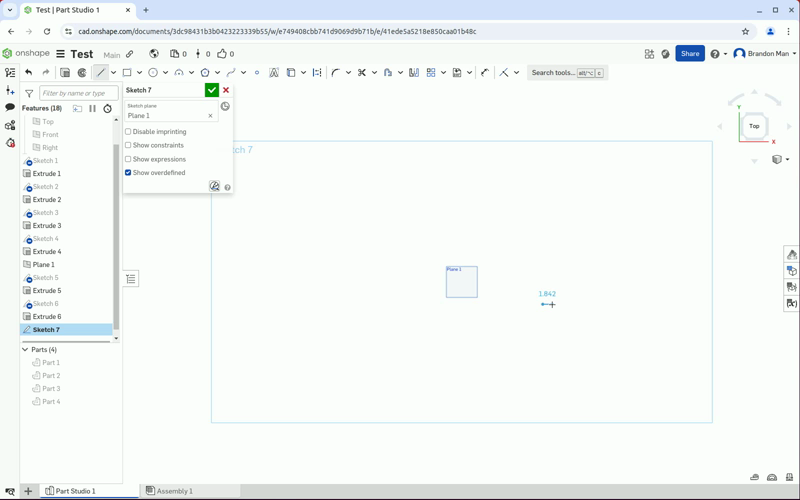
key_up(shift)
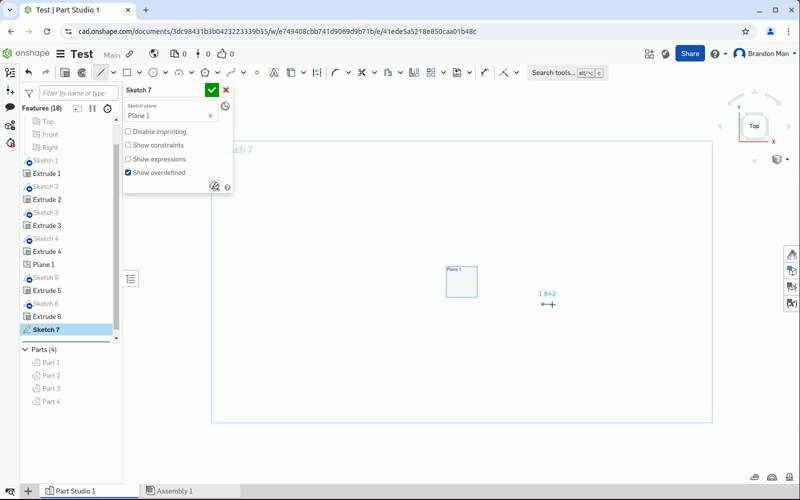
key_down(shift)
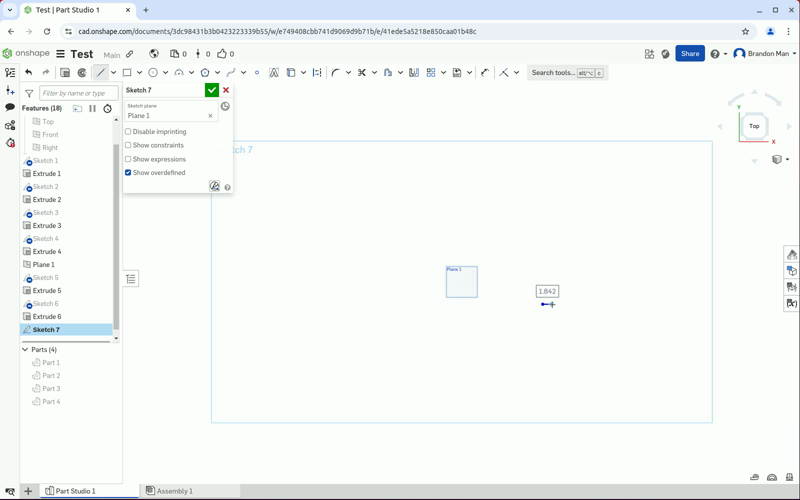
mouse_move(582, 304)
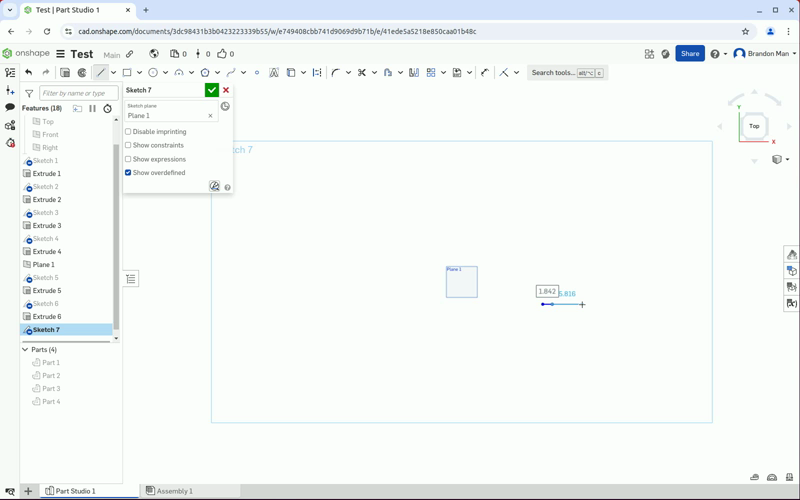
mouse_move(552, 297)
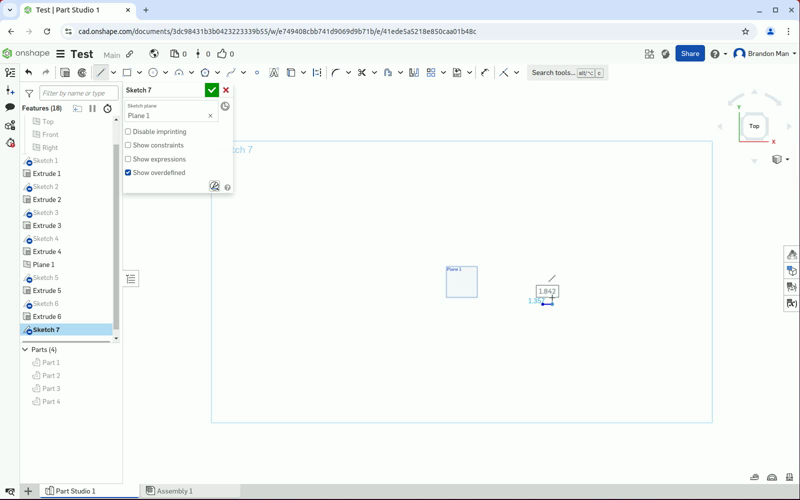
scroll(6)
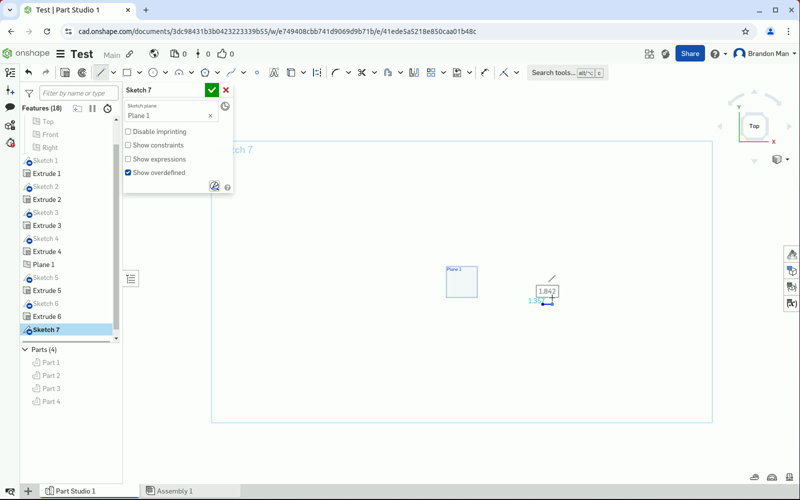
scroll(6)
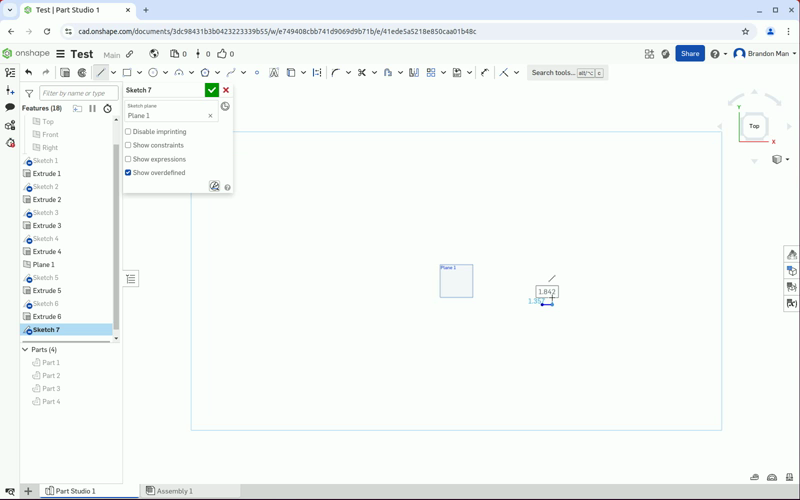
scroll(6)
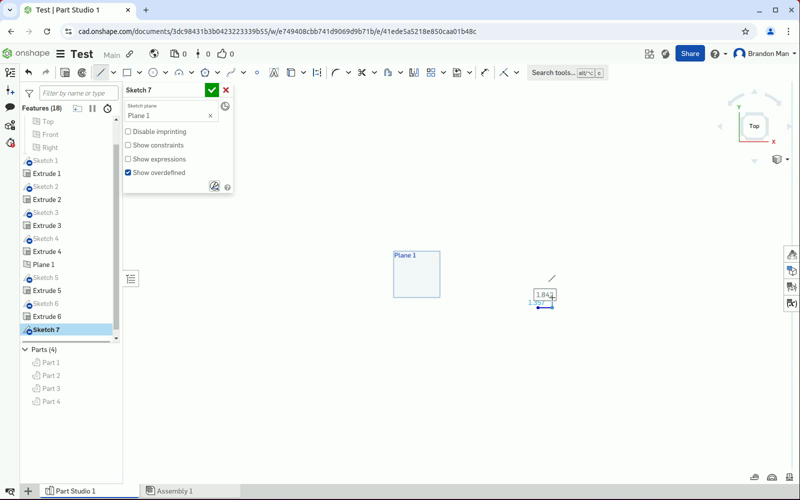
scroll(6)
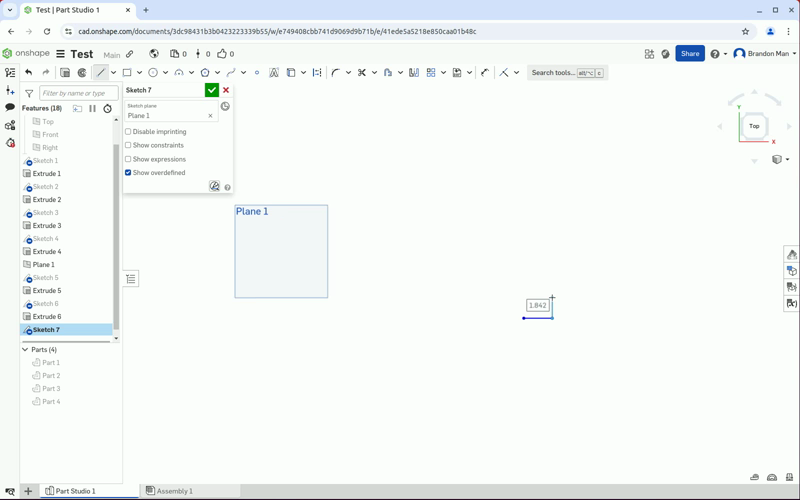
scroll(6)
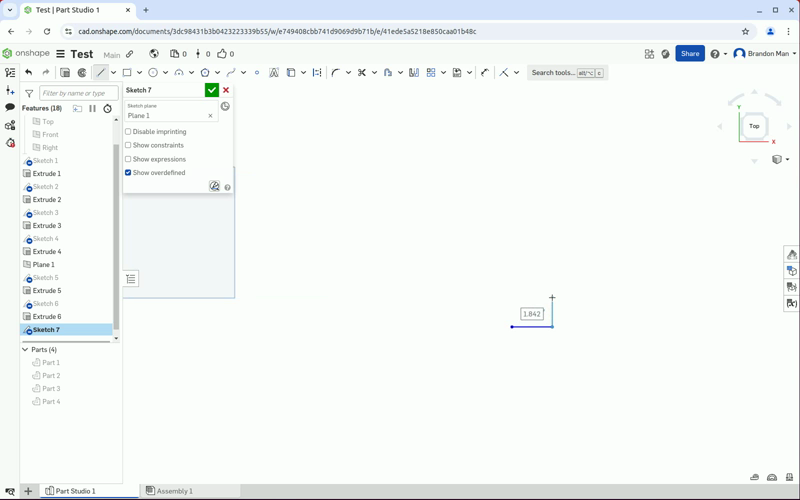
scroll(6)
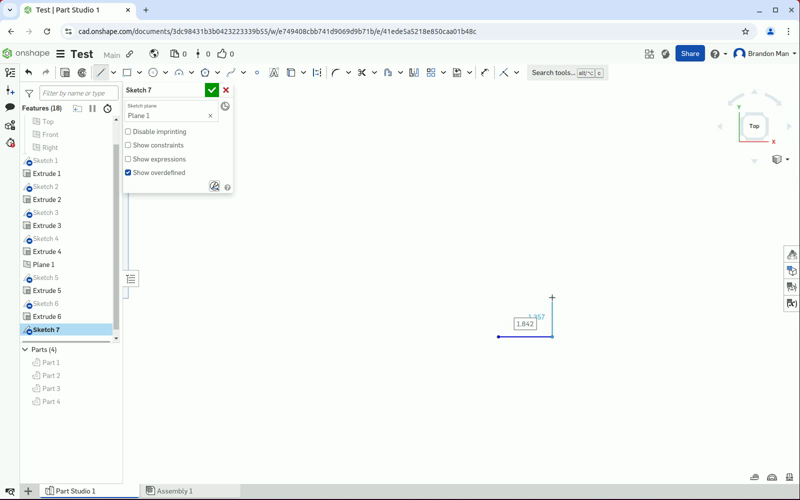
scroll(6)
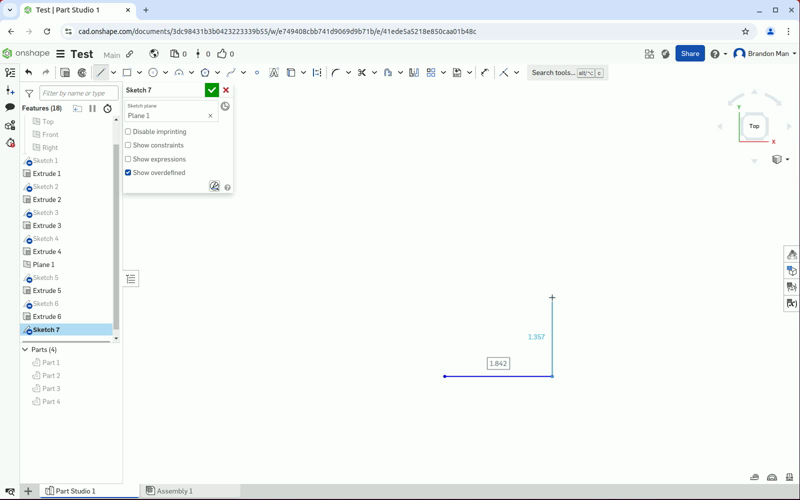
click(552, 297)
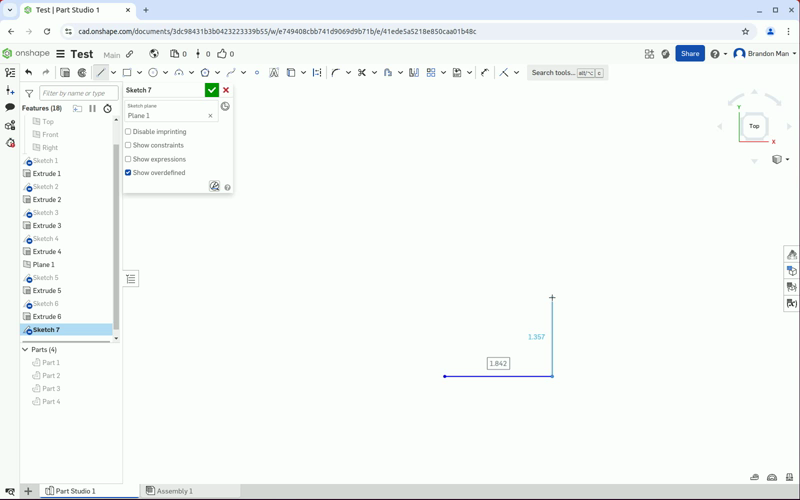
scroll(-6)
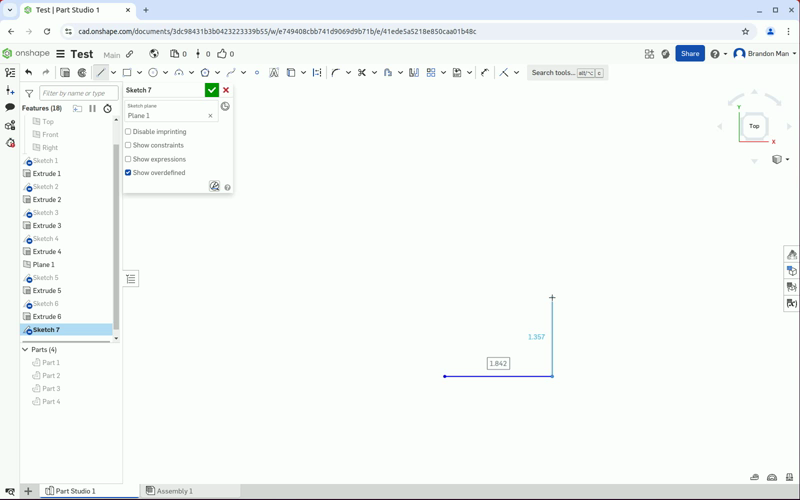
scroll(-6)
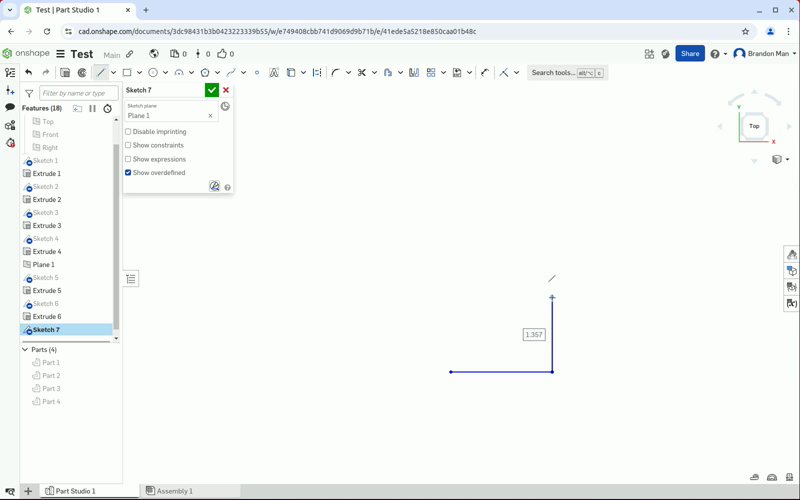
scroll(-6)
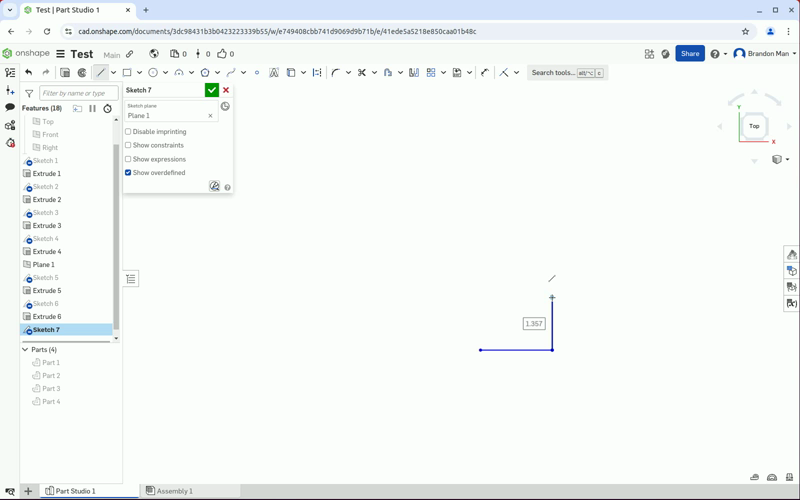
scroll(-6)
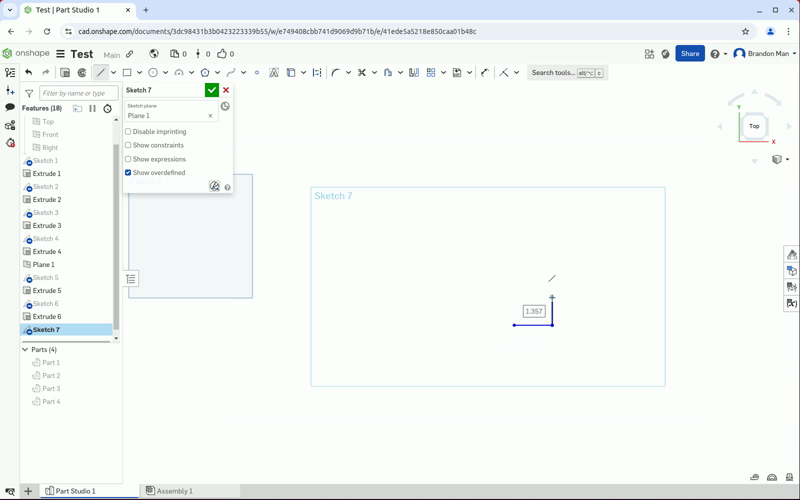
scroll(-6)
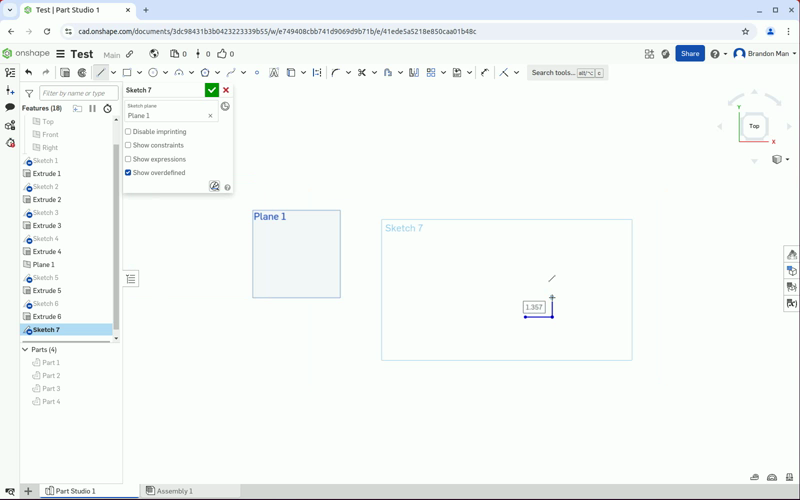
scroll(-6)
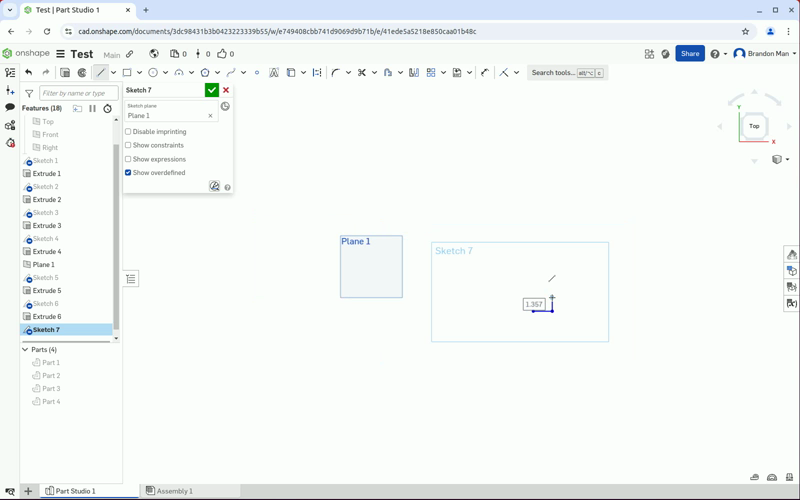
scroll(-6)
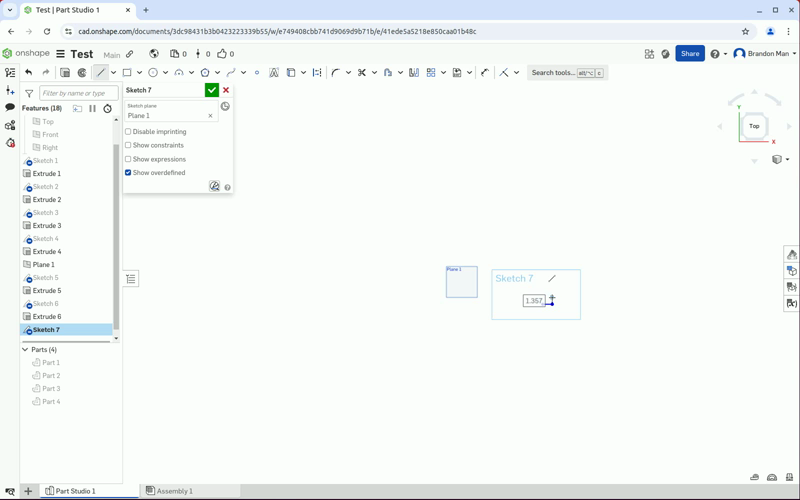
key_up(shift)
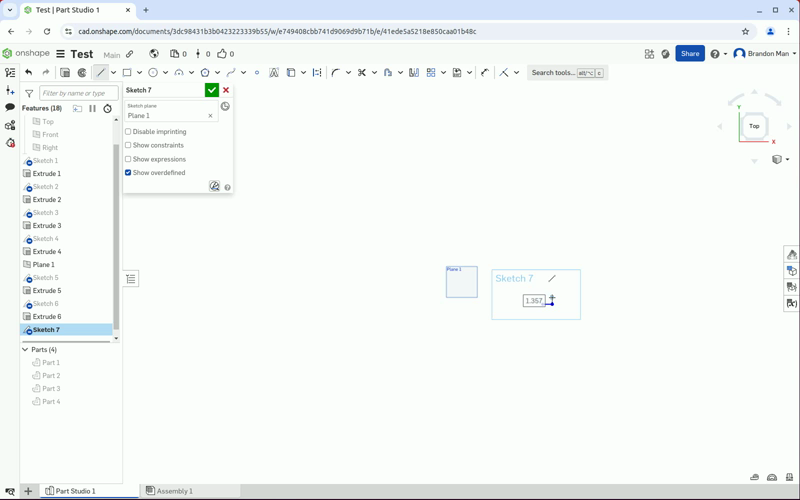
key_down(shift)
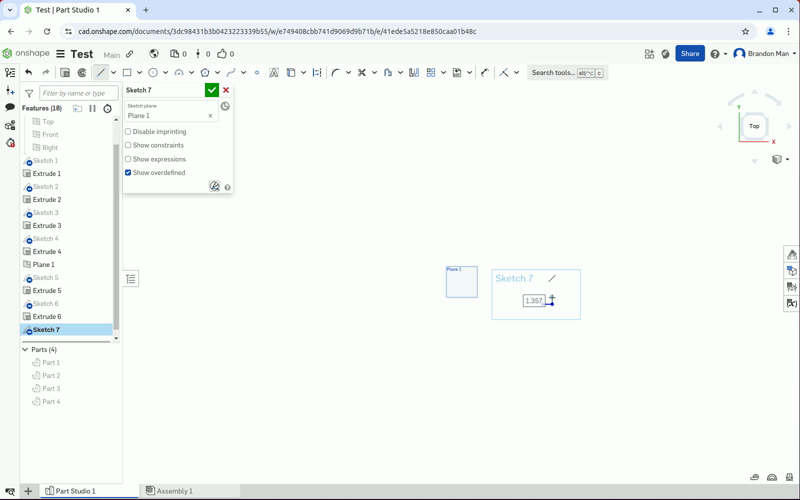
mouse_move(582, 297)
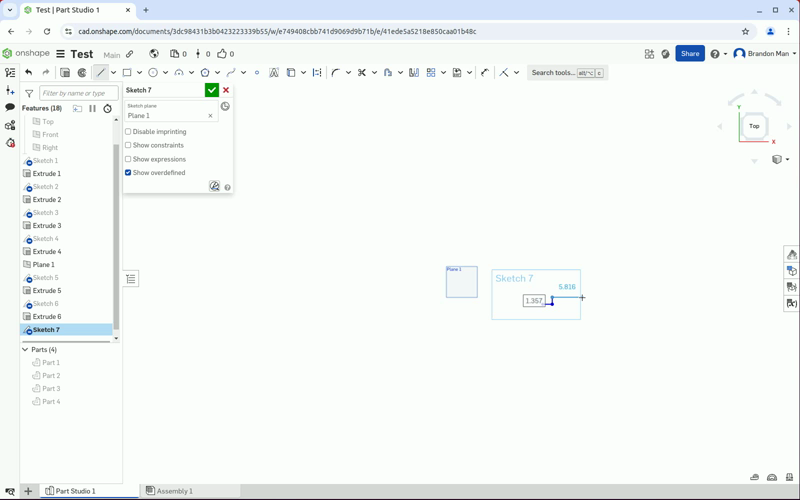
mouse_move(542, 297)
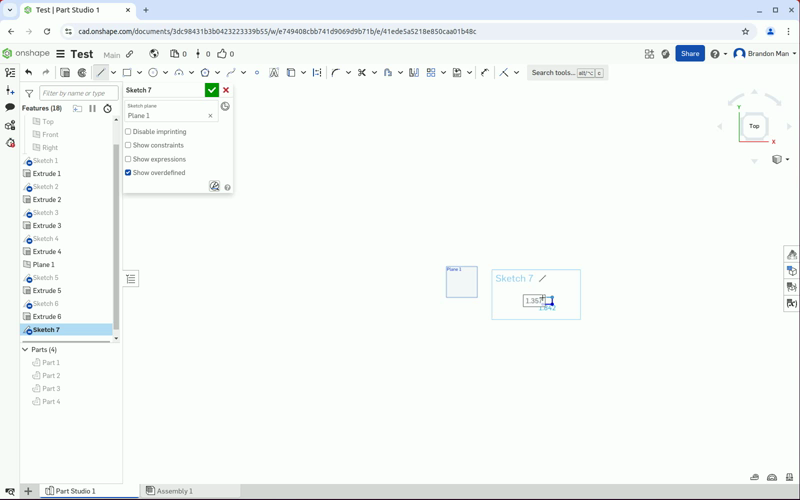
click(542, 297)
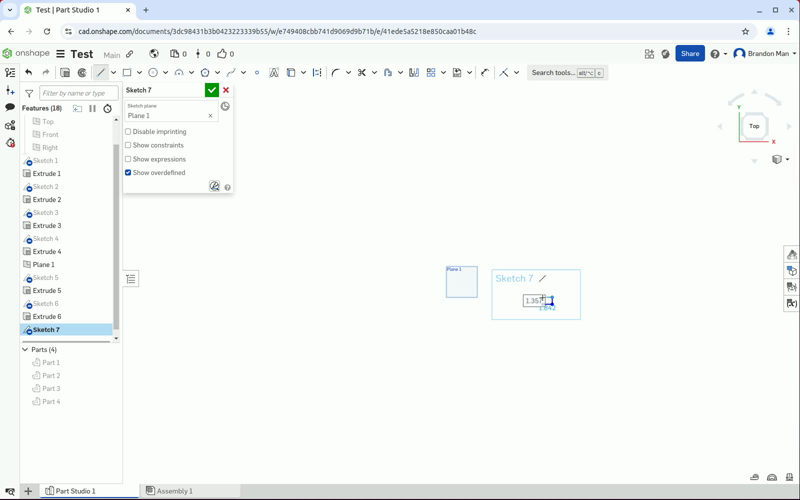
key_up(shift)
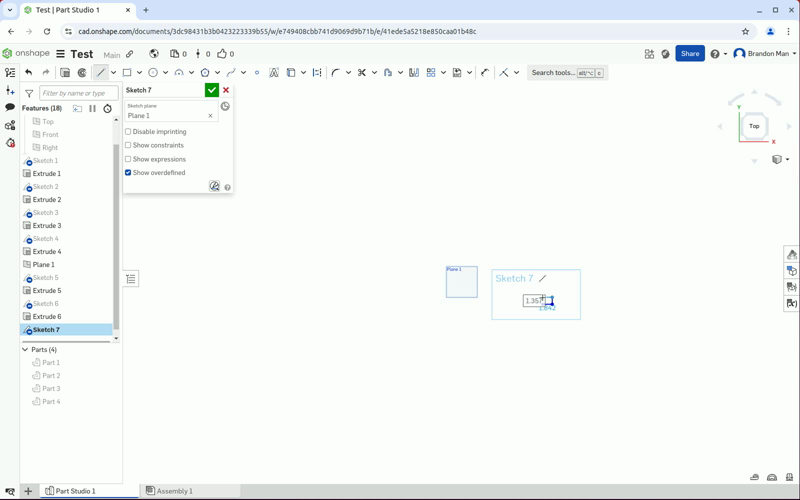
mouse_move(572, 297)
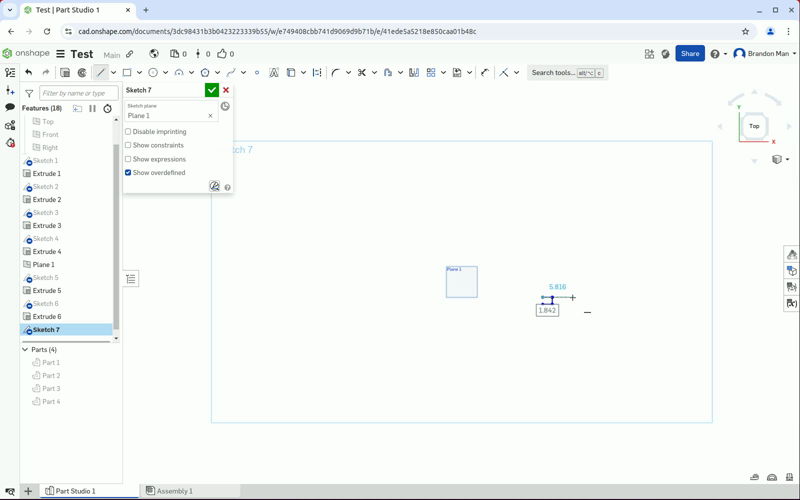
key_down(shift)
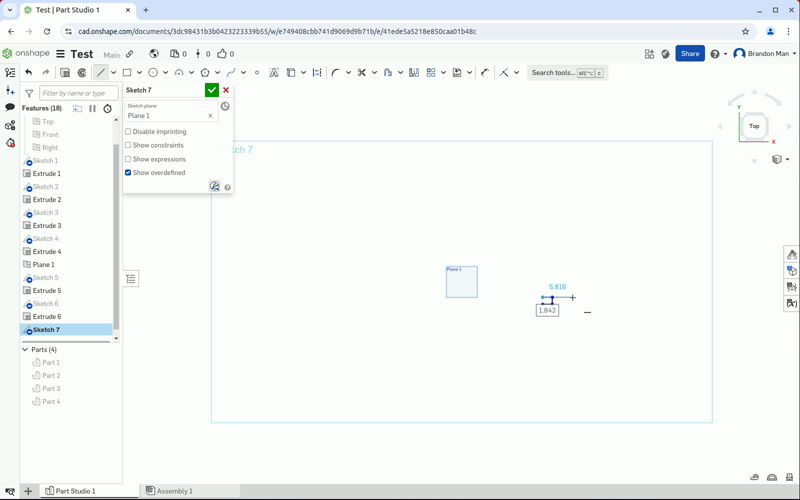
mouse_move(542, 304)
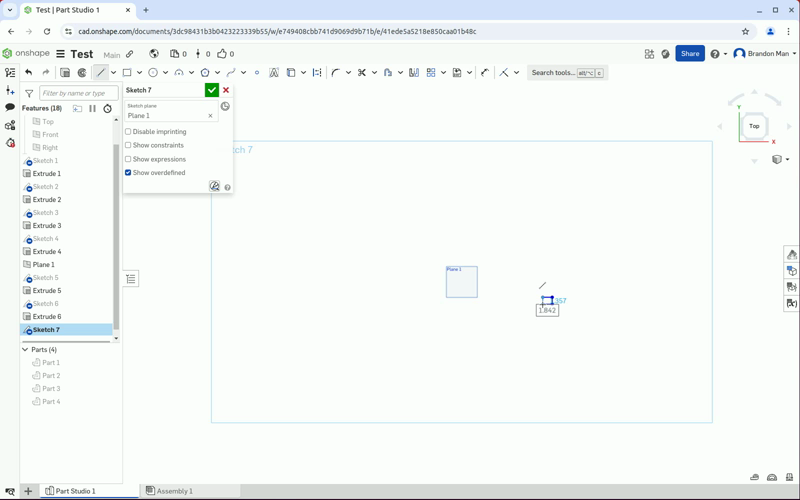
scroll(6)
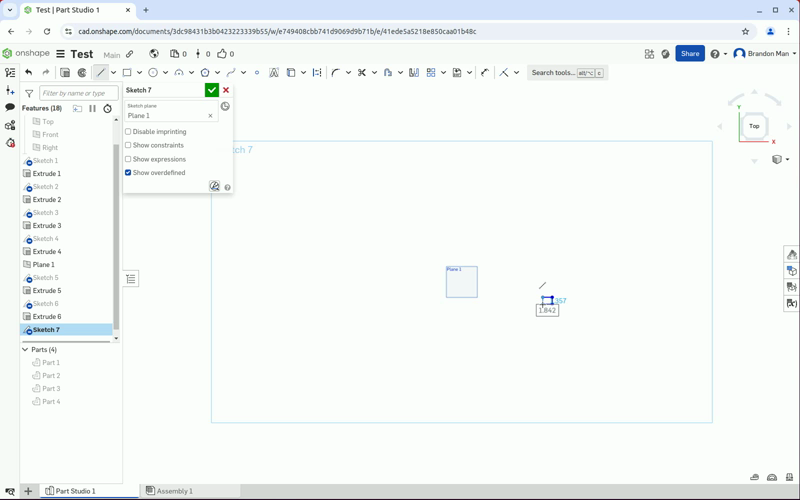
scroll(6)
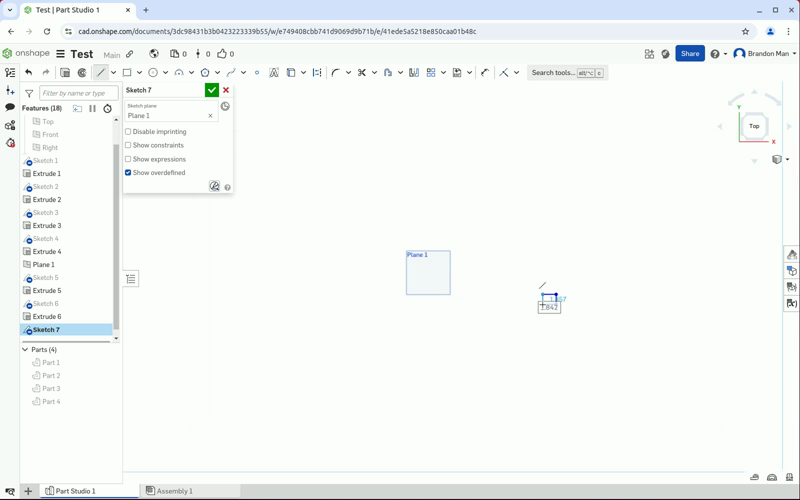
scroll(6)
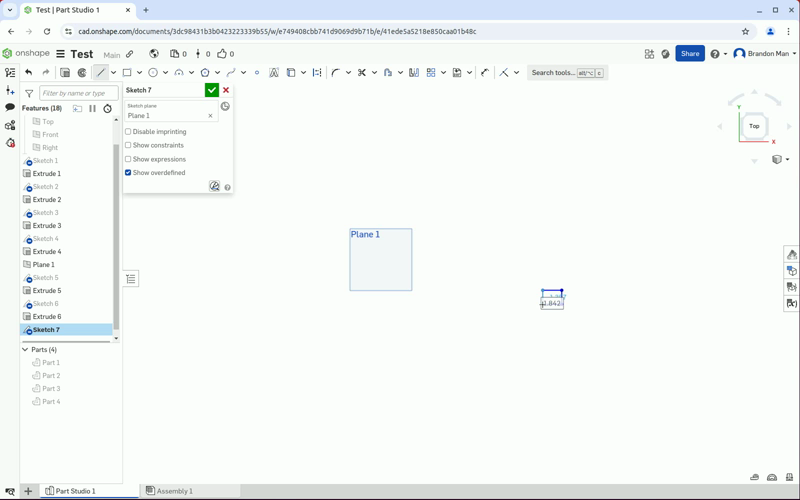
scroll(6)
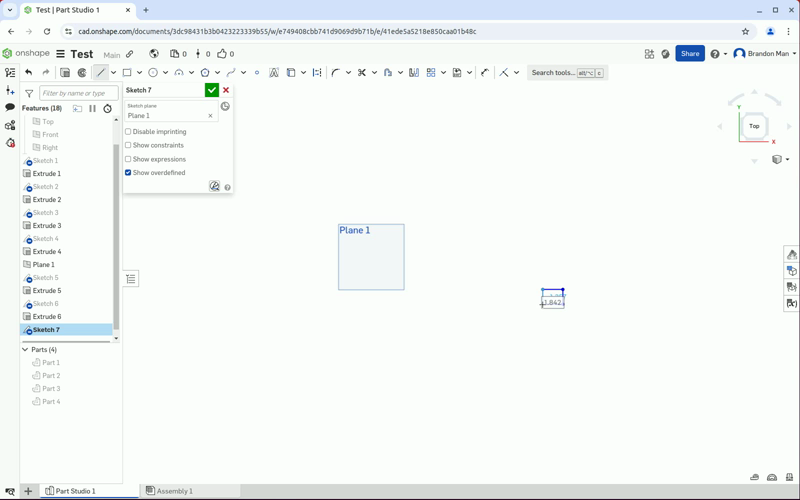
scroll(6)
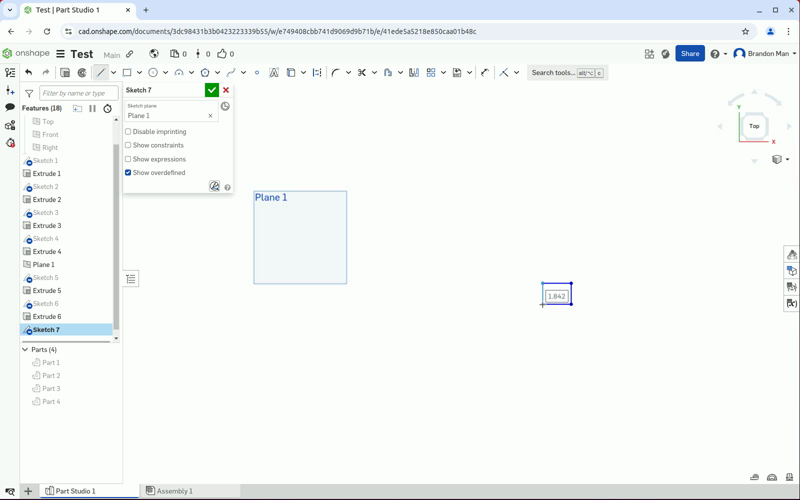
scroll(6)
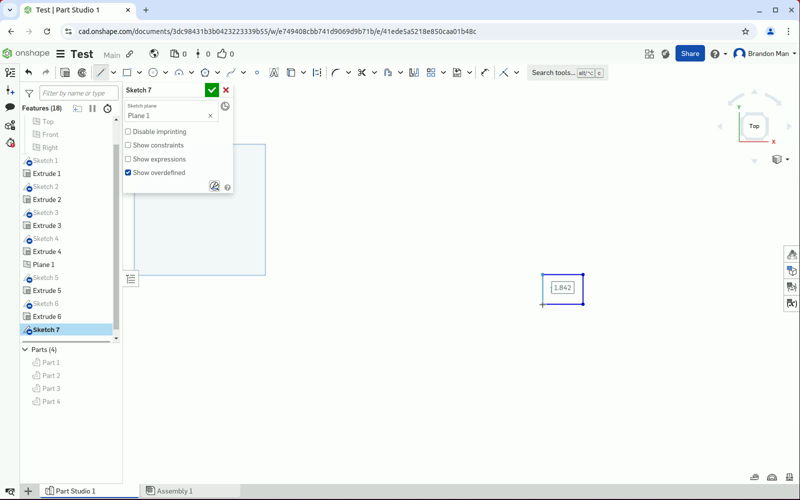
scroll(6)
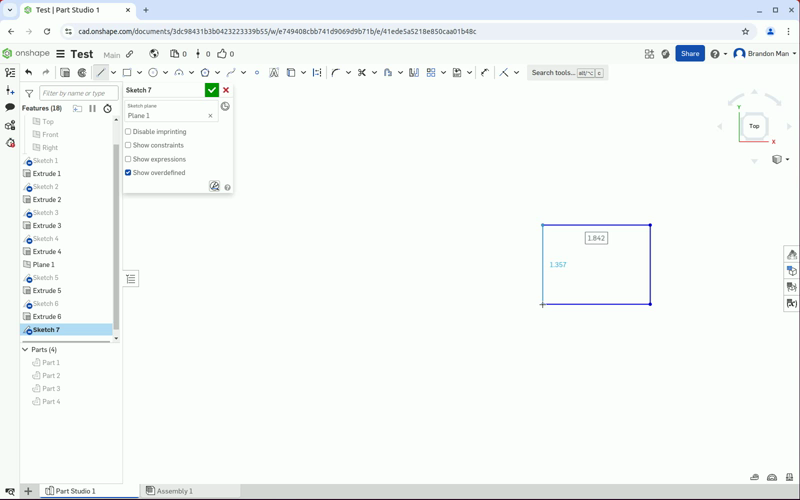
key_up(shift)
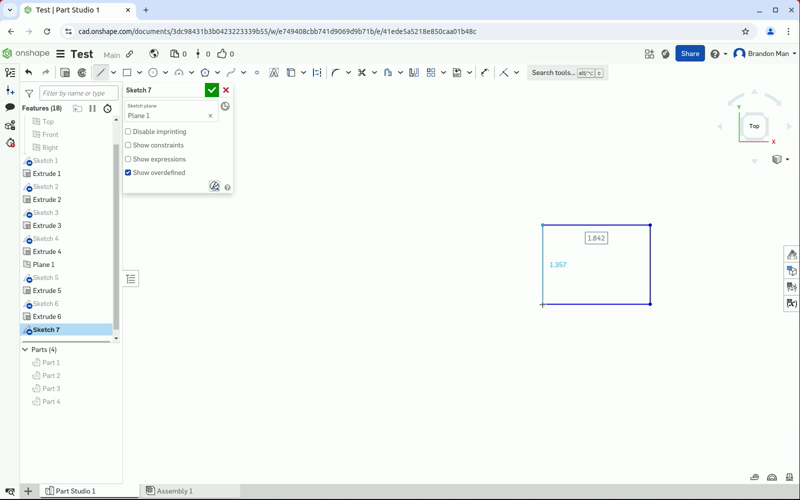
click(542, 304)
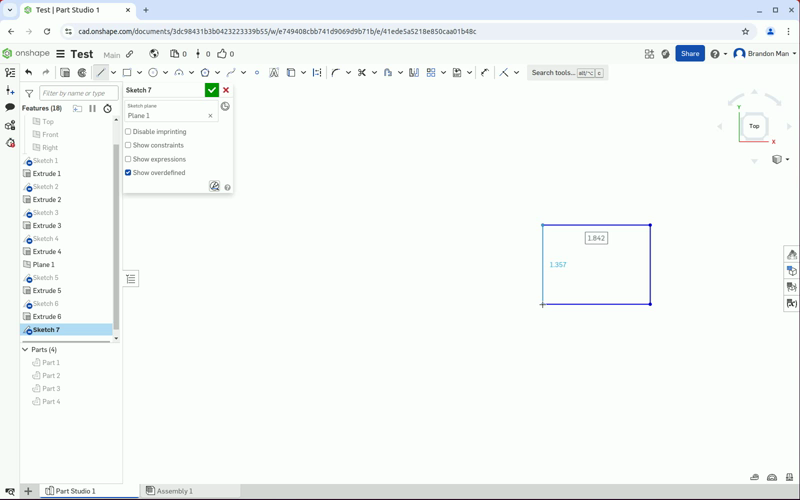
scroll(-6)
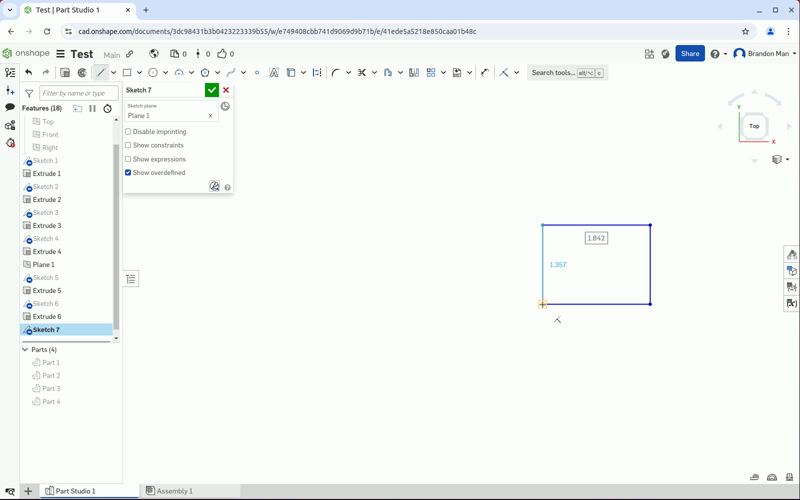
scroll(-6)
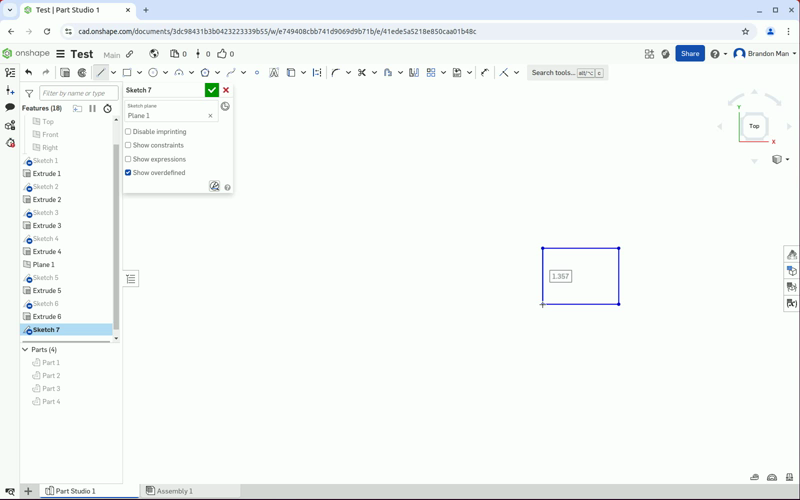
scroll(-6)
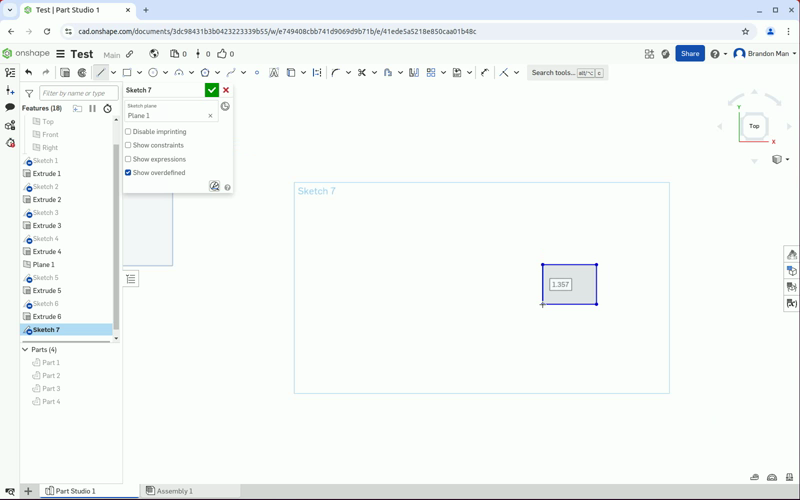
scroll(-6)
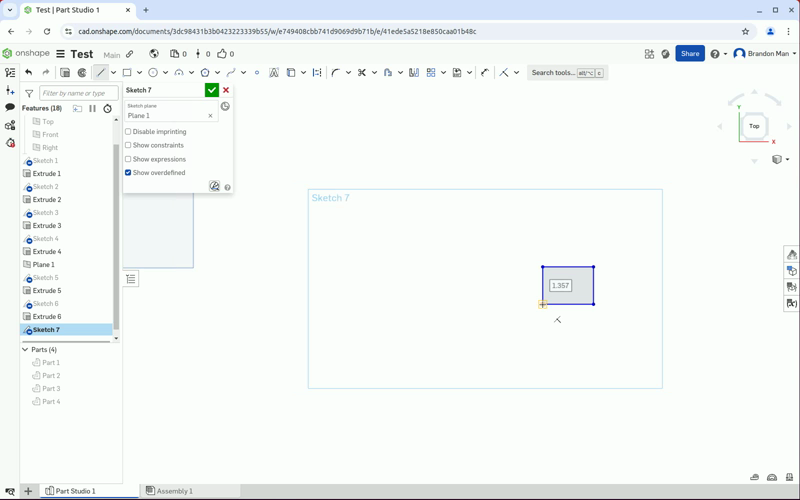
scroll(-6)
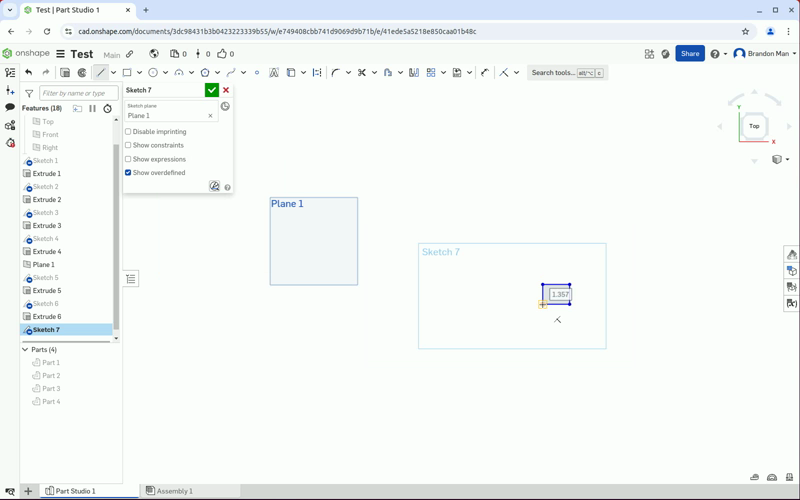
scroll(-6)
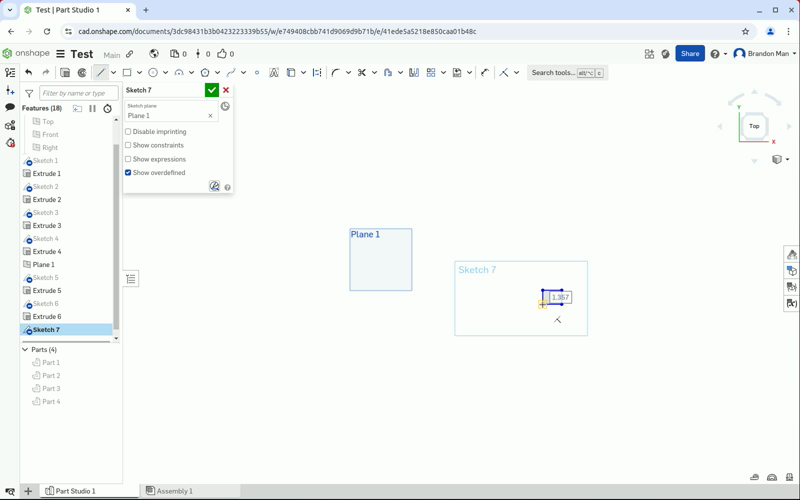
scroll(-6)
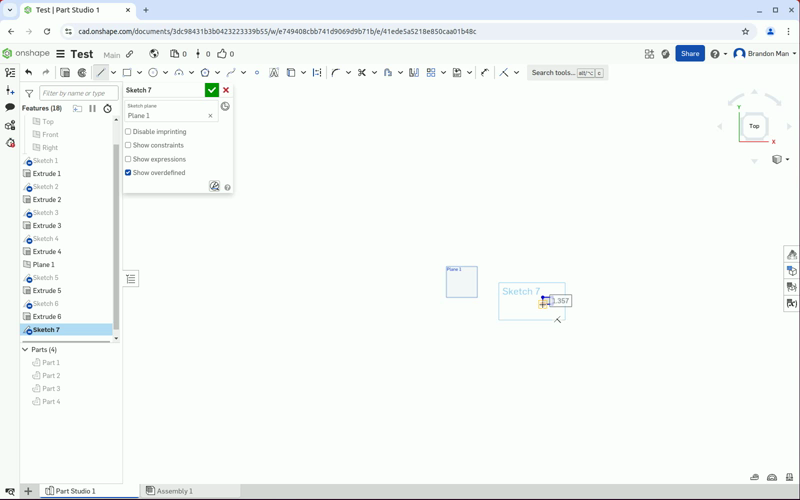
key(esc)
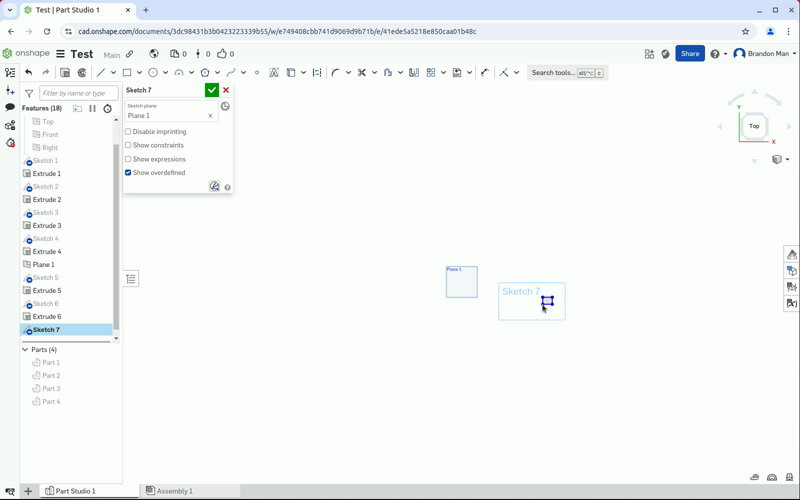
mouse_move(551, 300)
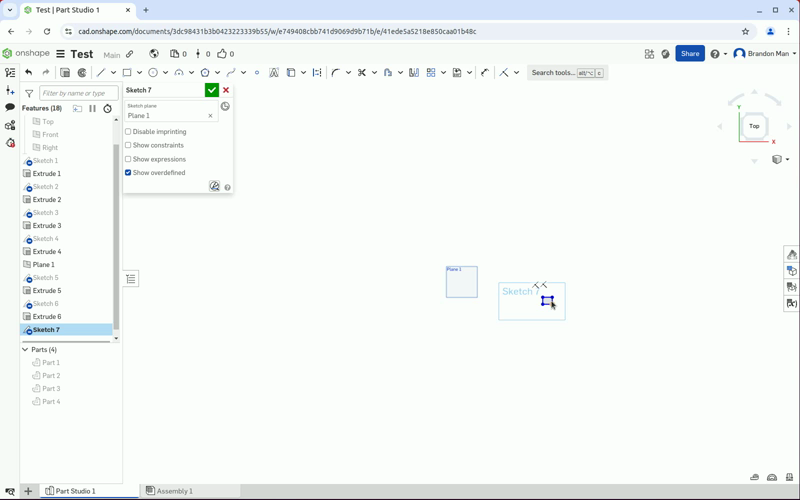
scroll(6)
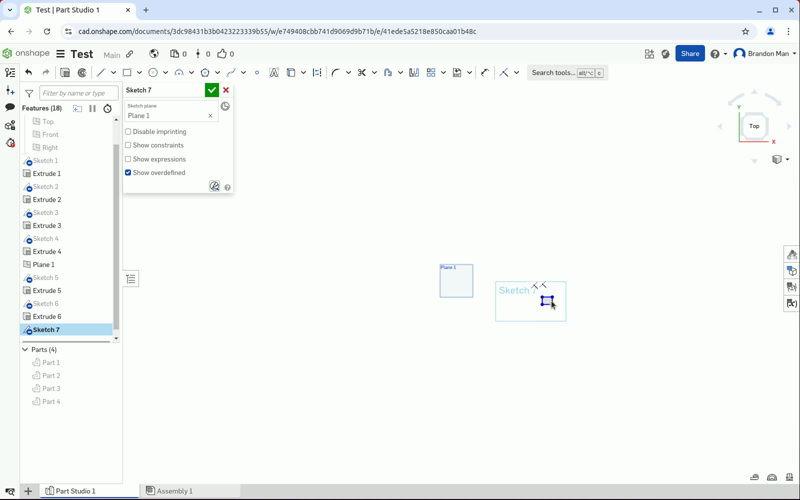
scroll(6)
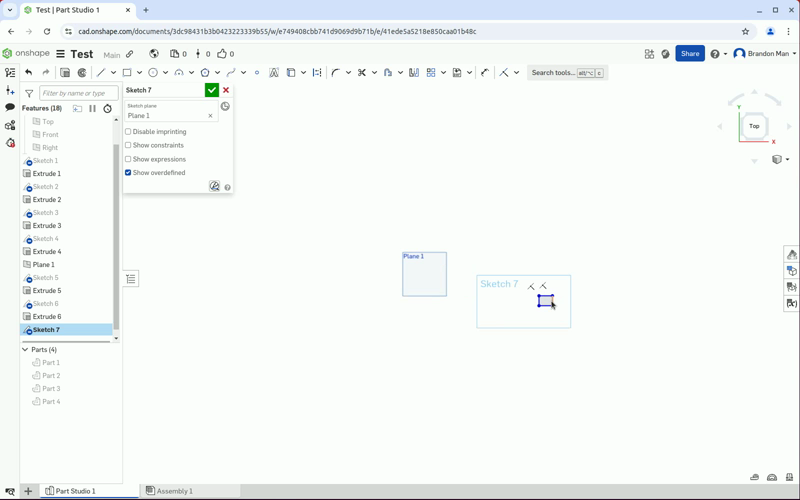
scroll(6)
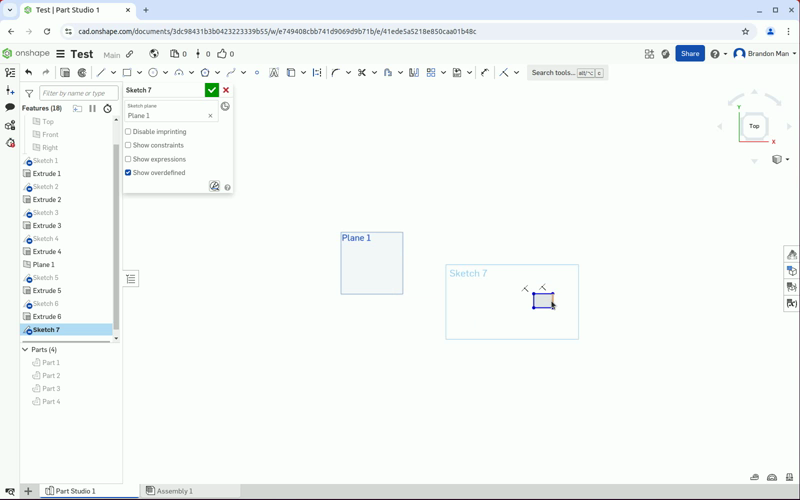
scroll(6)
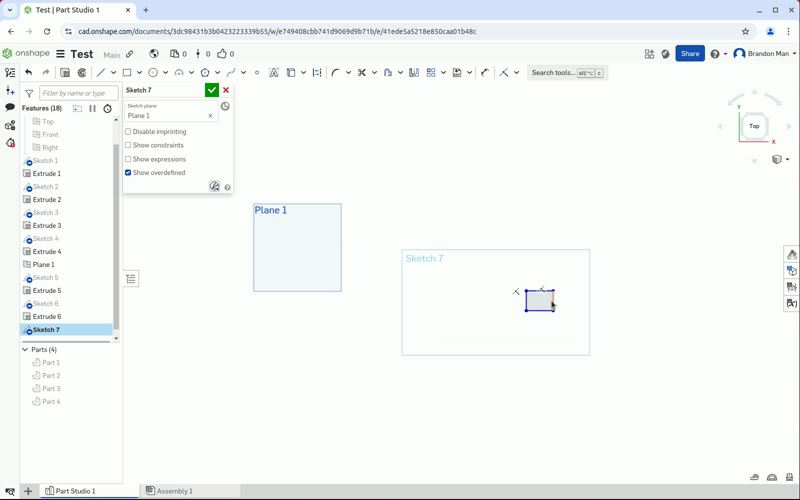
scroll(6)
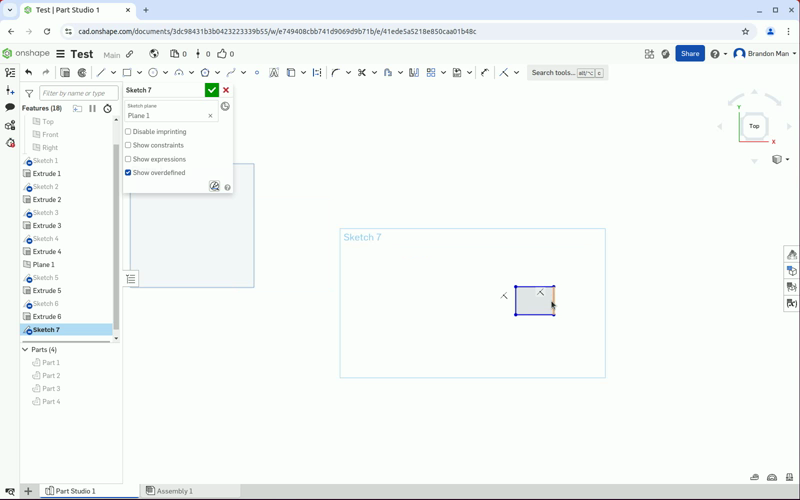
scroll(6)
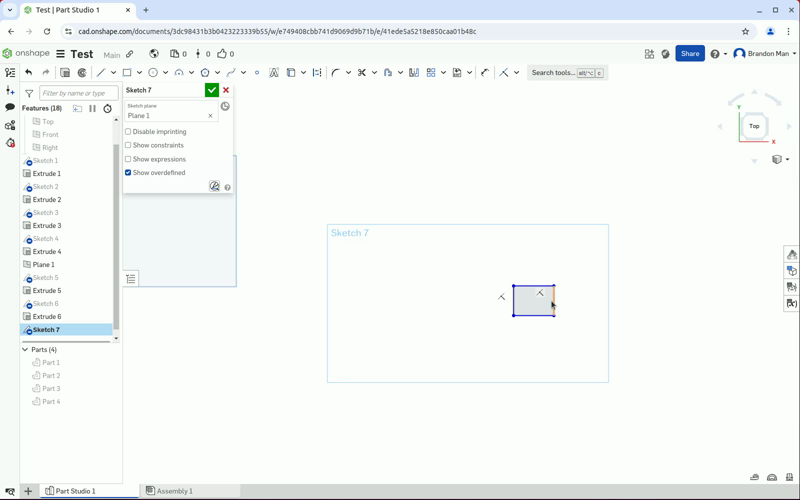
scroll(6)
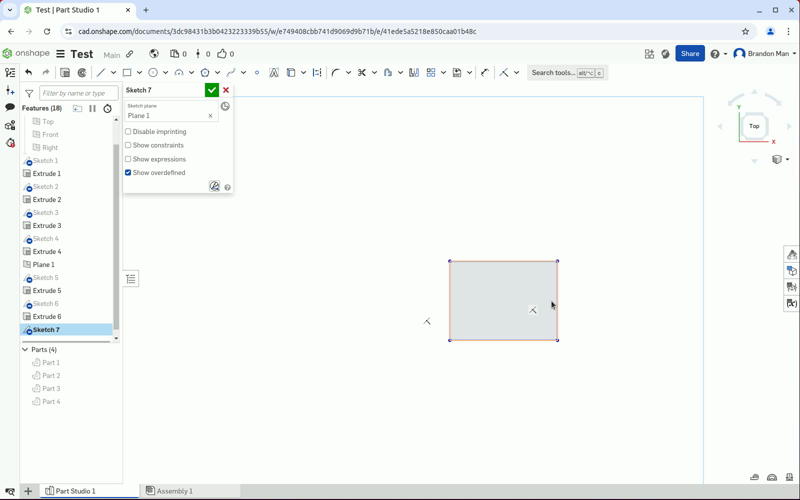
click(551, 300)
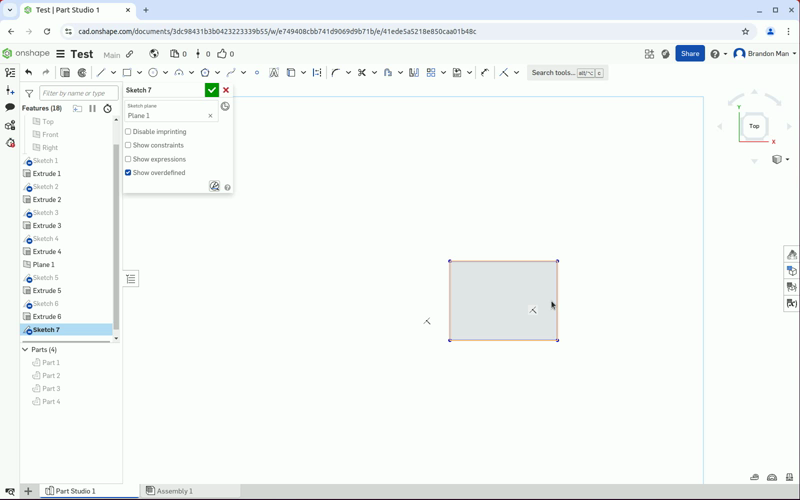
scroll(-6)
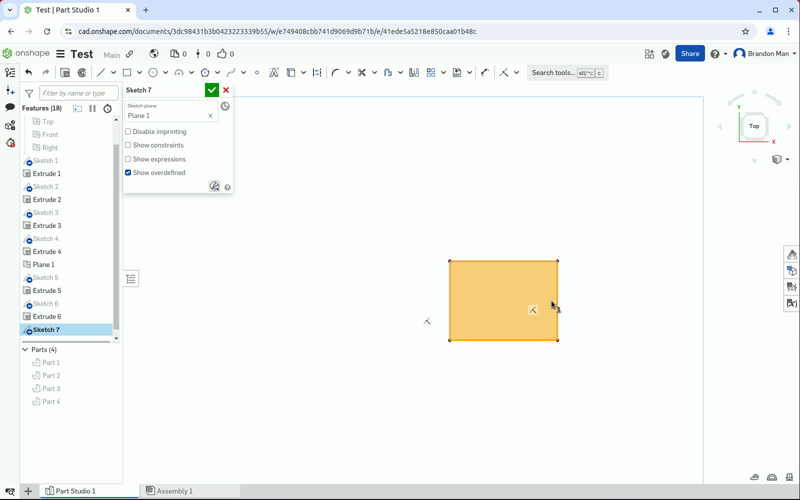
scroll(-6)
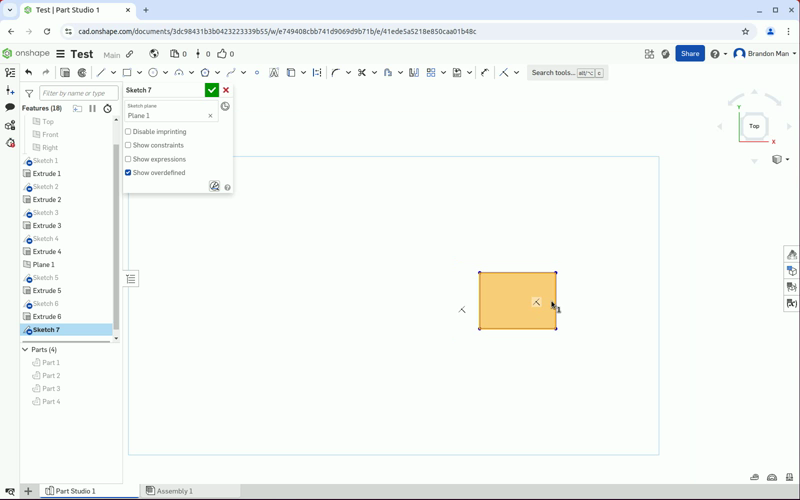
scroll(-6)
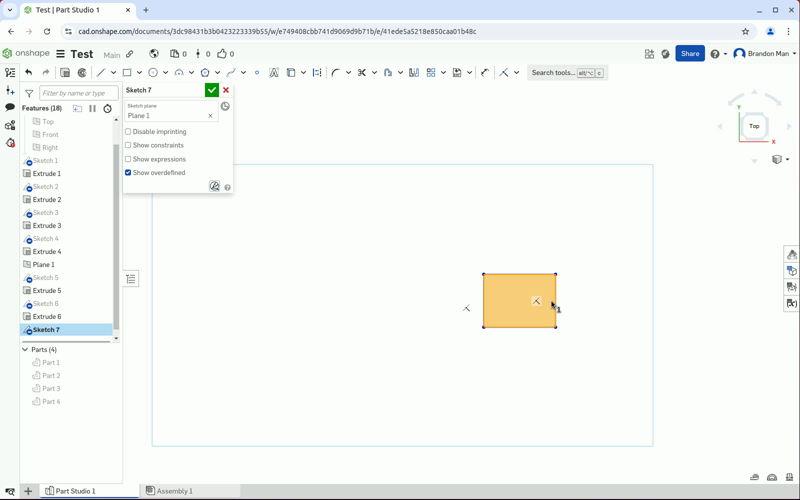
scroll(-6)
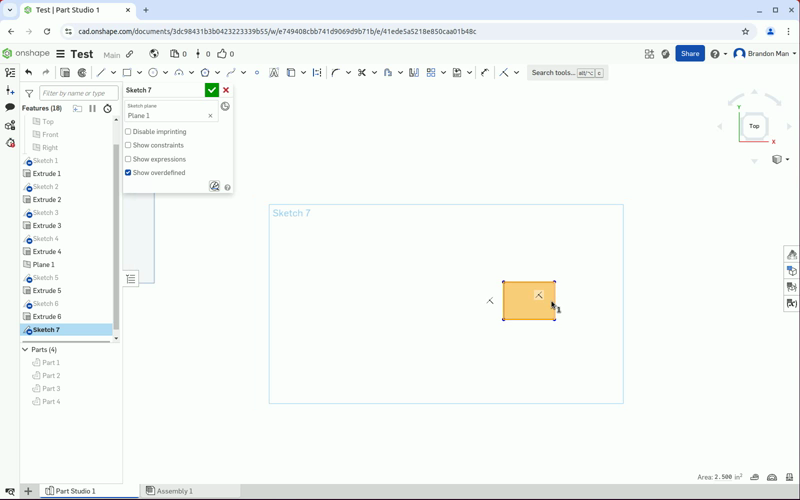
scroll(-6)
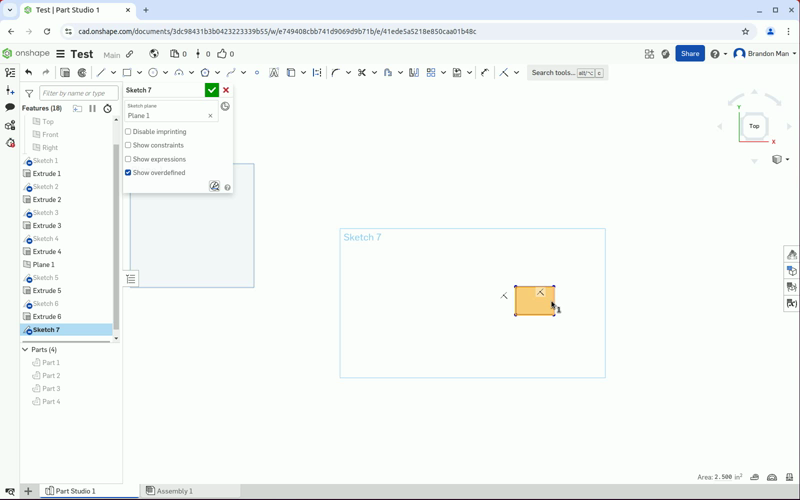
scroll(-6)
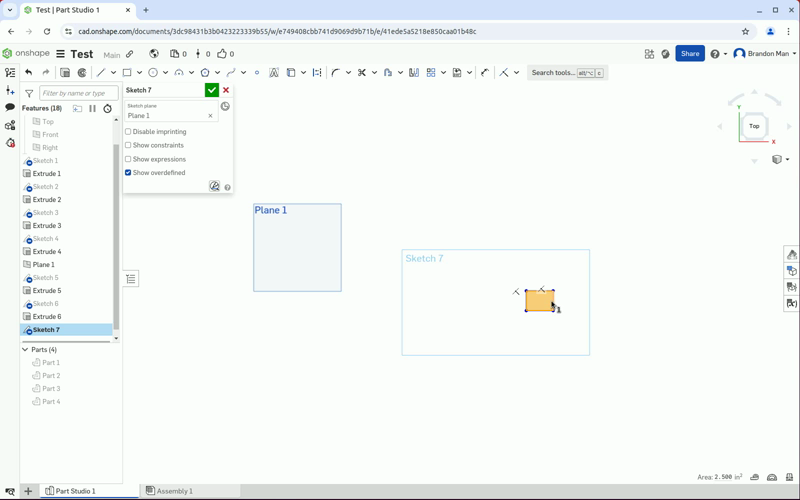
scroll(-6)
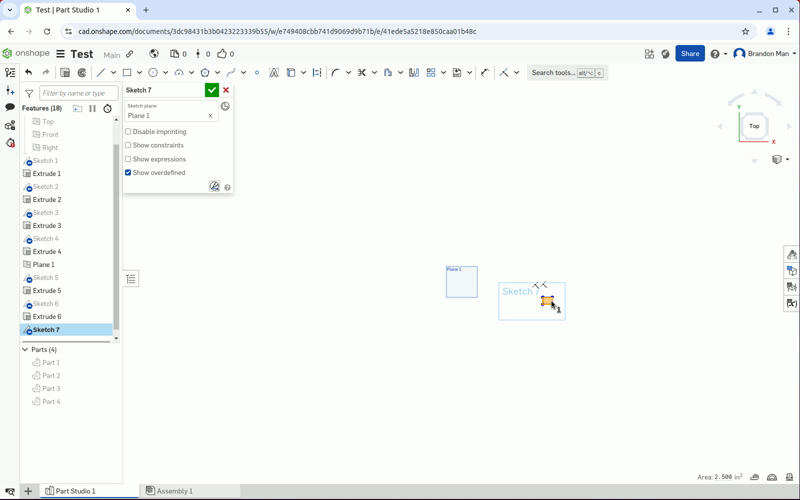
mouse_move(73, 352)
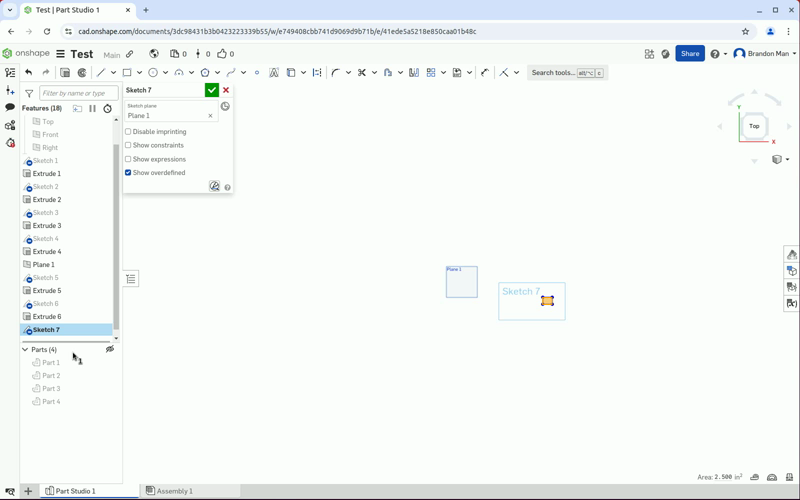
key(shift+y)
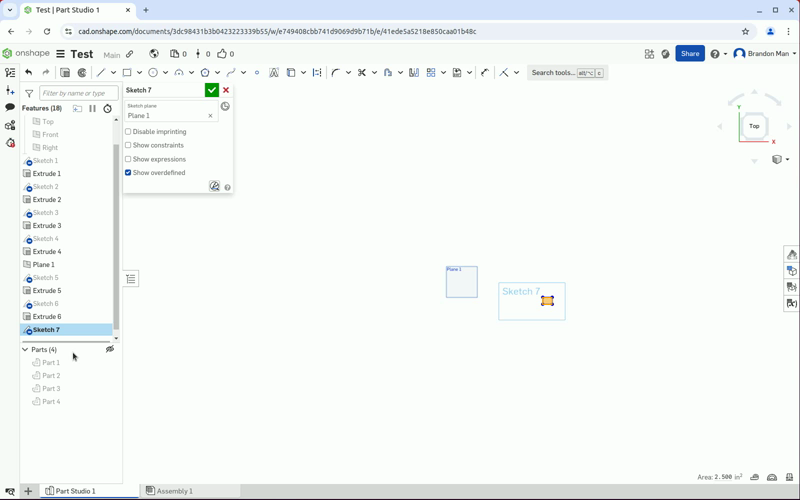
key(shift+e)
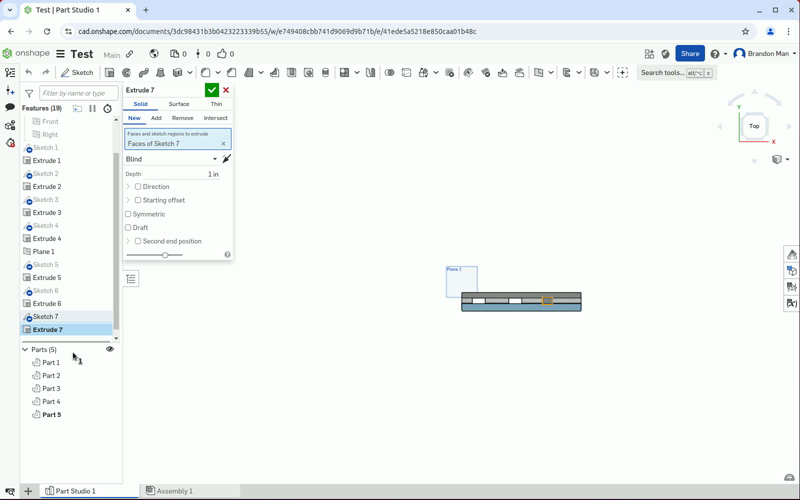
mouse_move(143, 106)
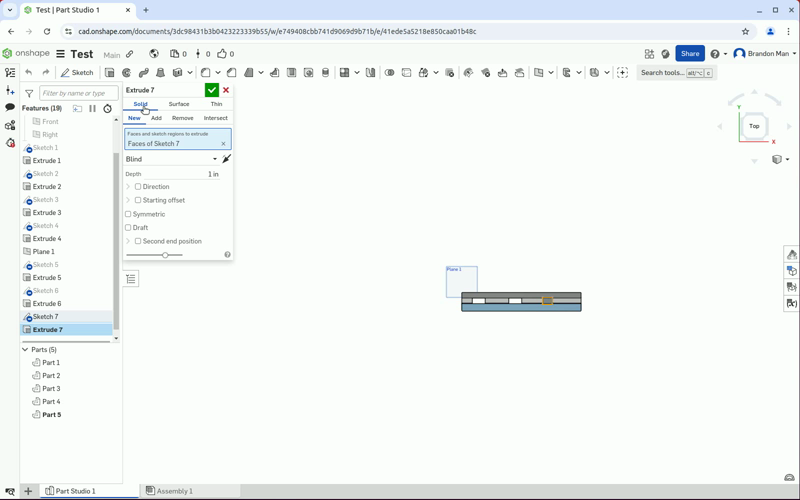
click(143, 106)
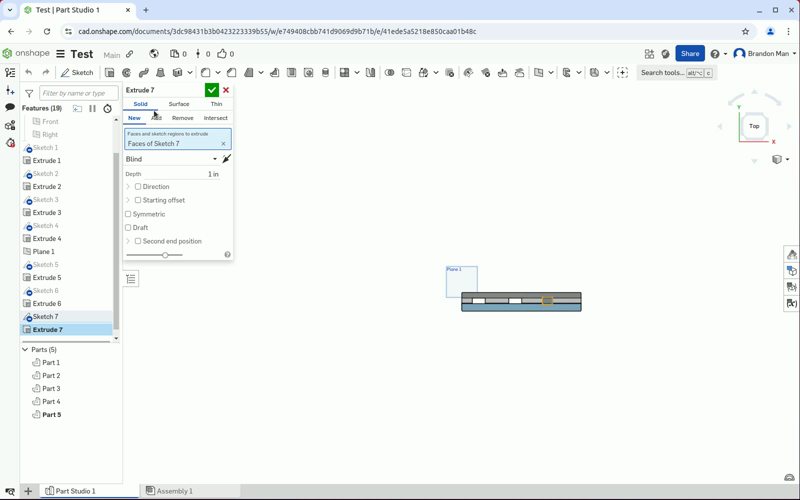
mouse_move(186, 120)
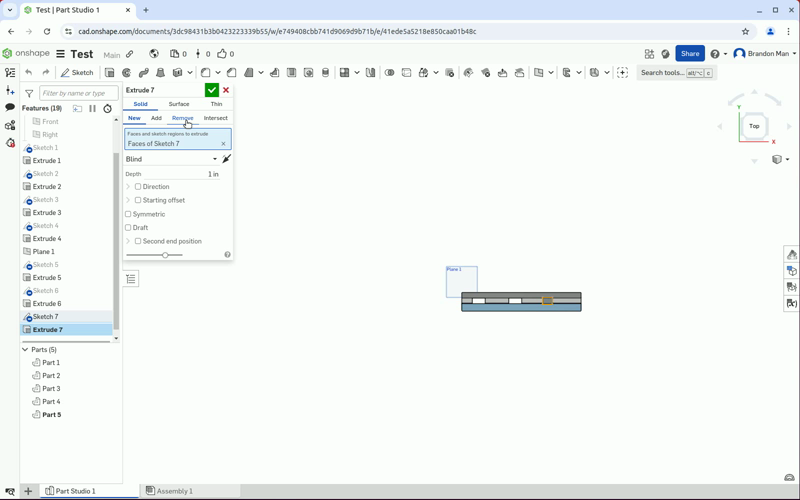
click(186, 120)
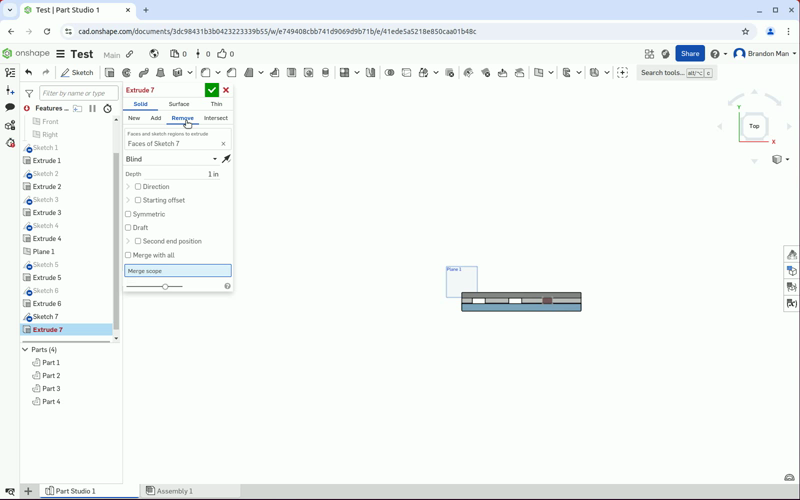
key(tab, 4)
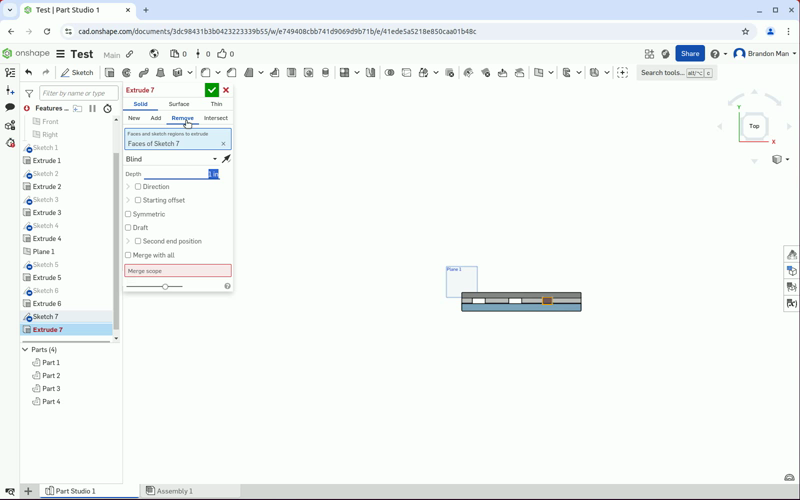
text(7.703)
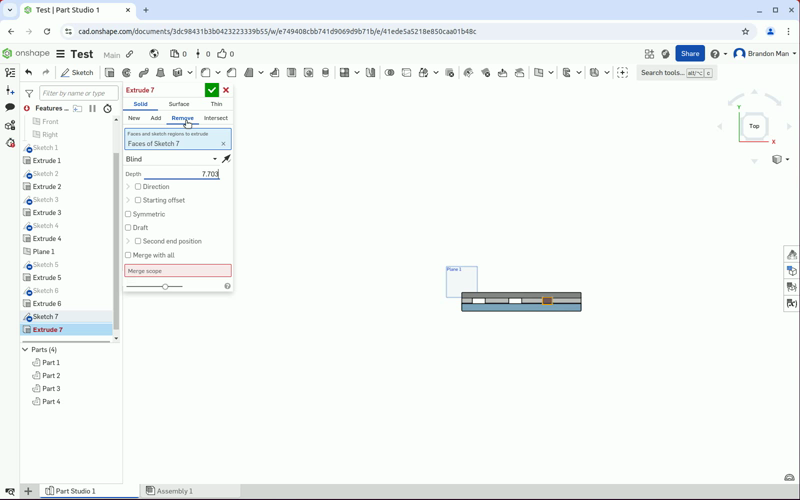
key(tab, 6)
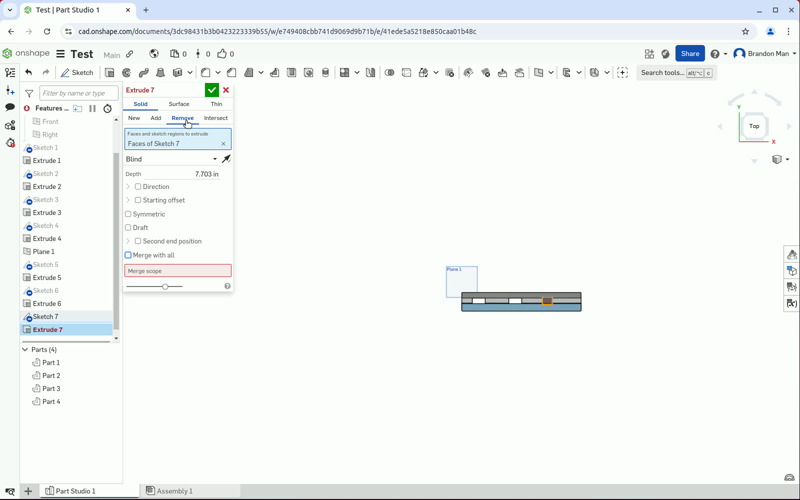
key(space)
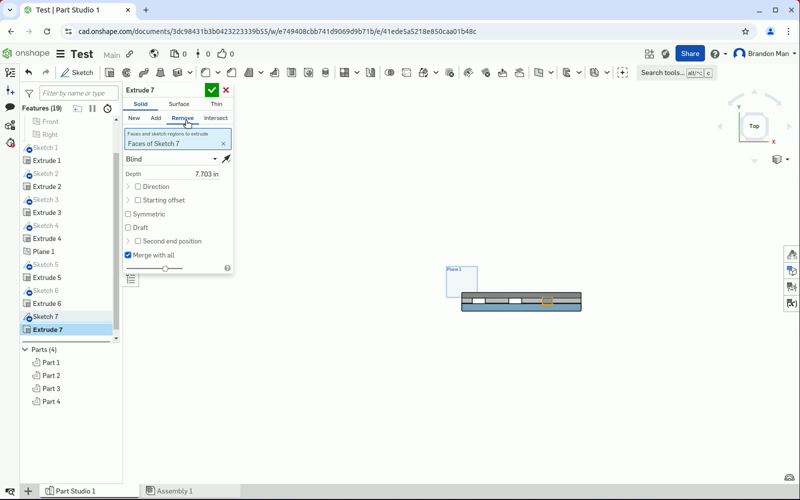
key(enter)
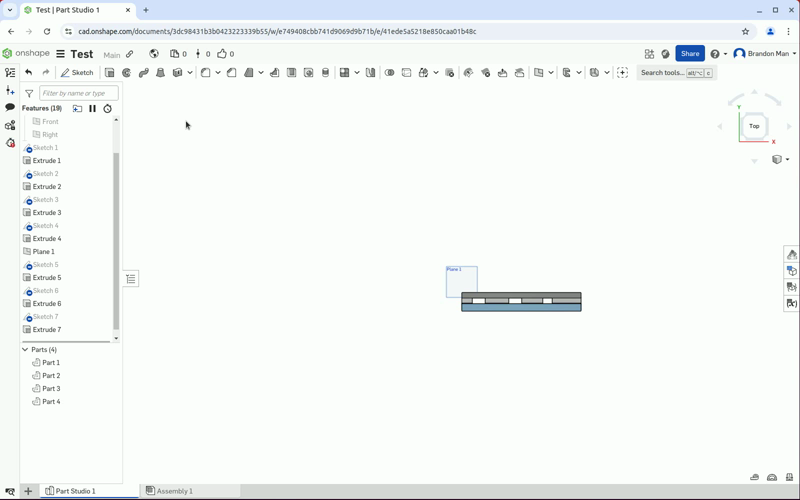
key(shift+h)
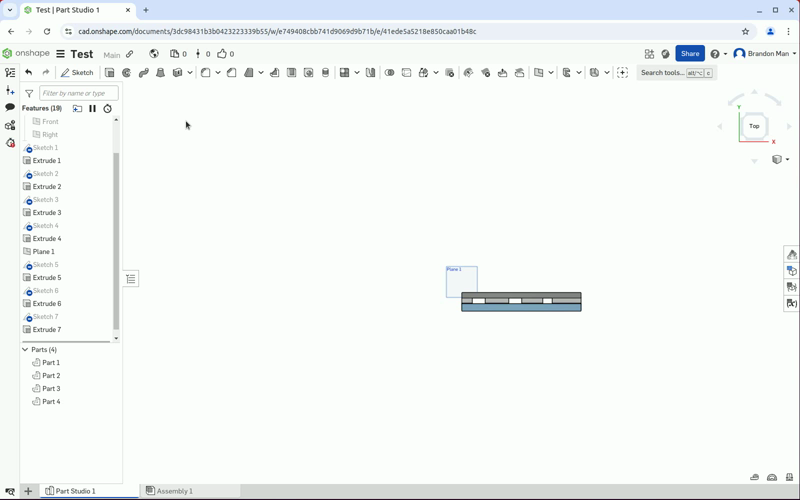
key(shift+h)
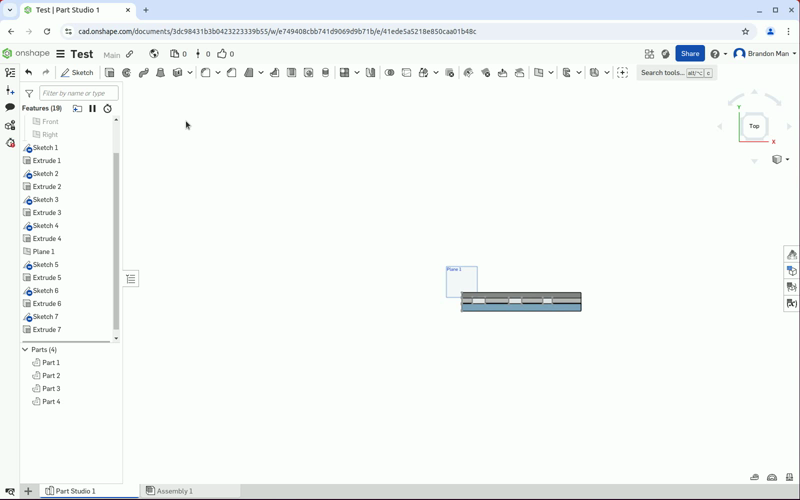
key(shift+7)
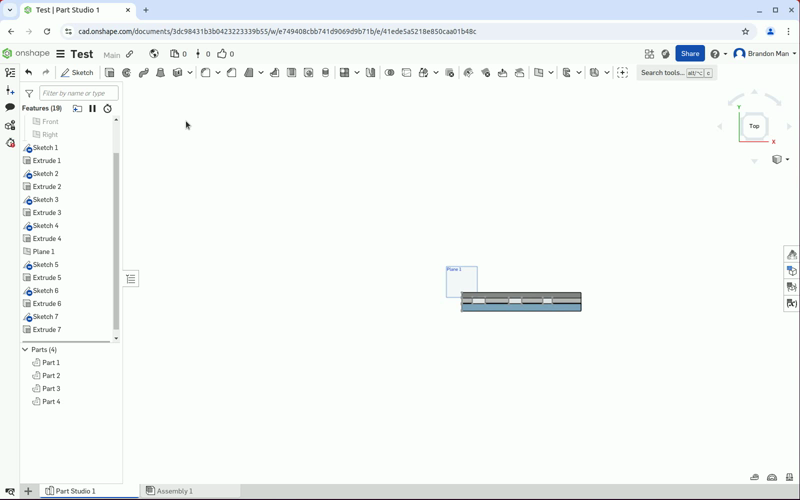
key(up, 3)
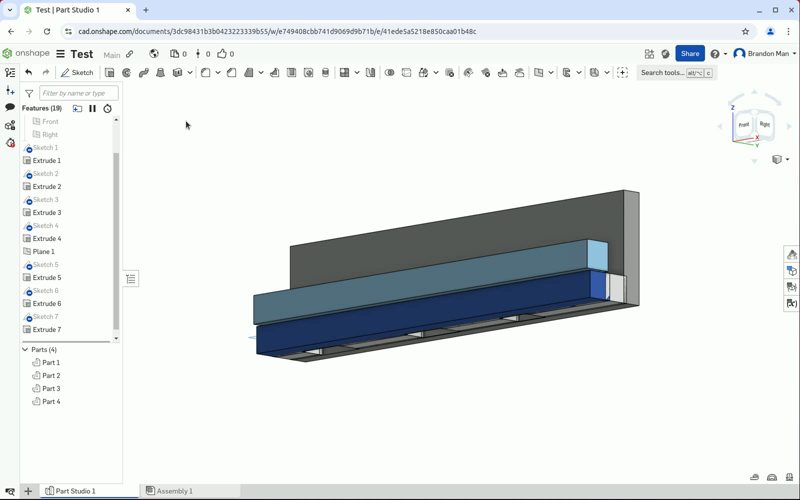
key(left, 3)
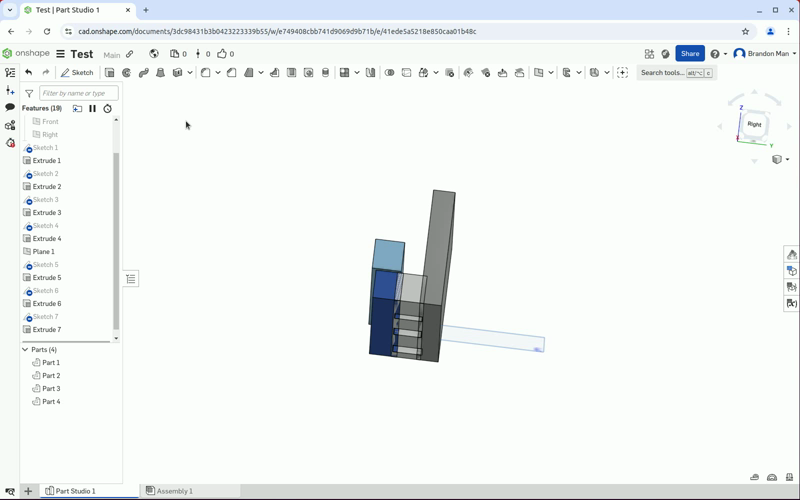
key(right, 3)
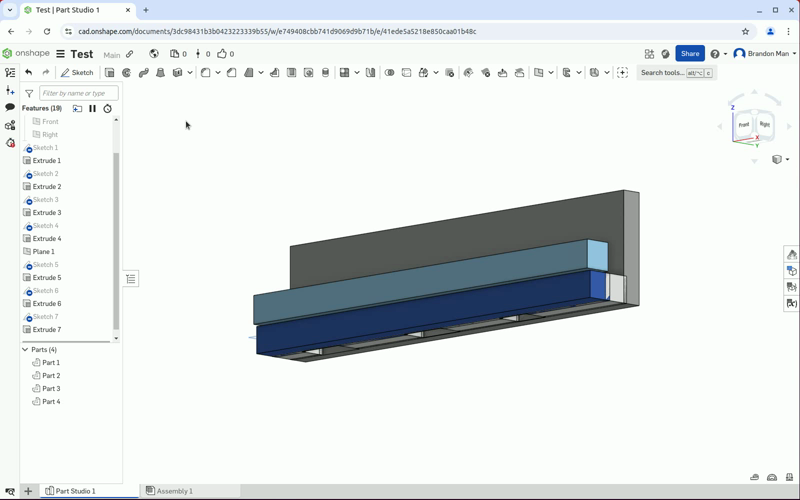
key(down, 3)
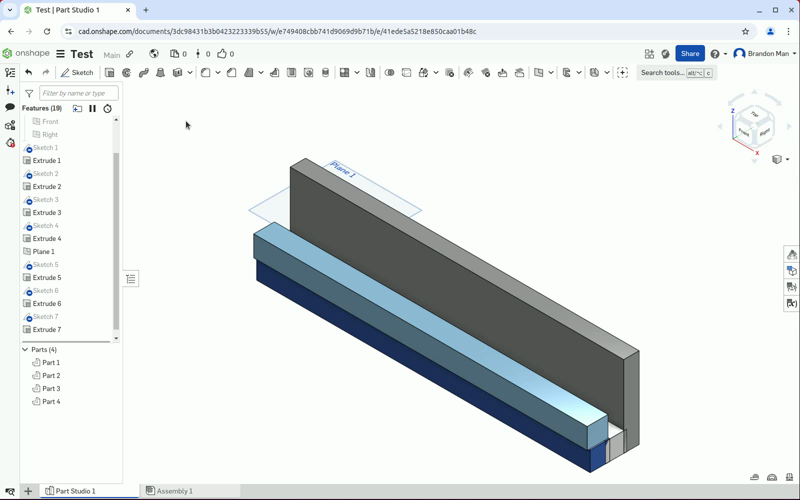
mouse_move(69, 150)
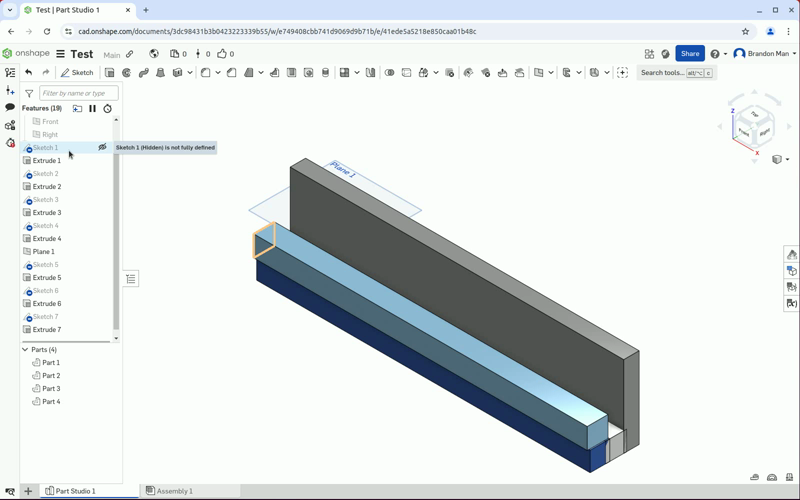
click(69, 150)